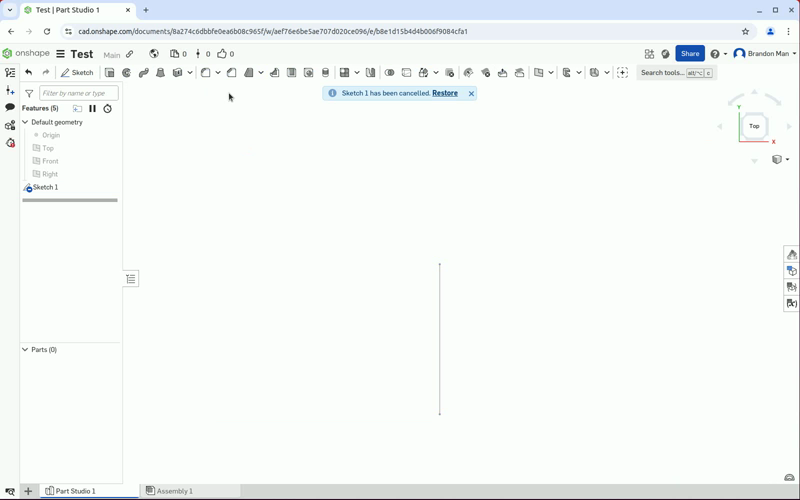
key(shift+h)
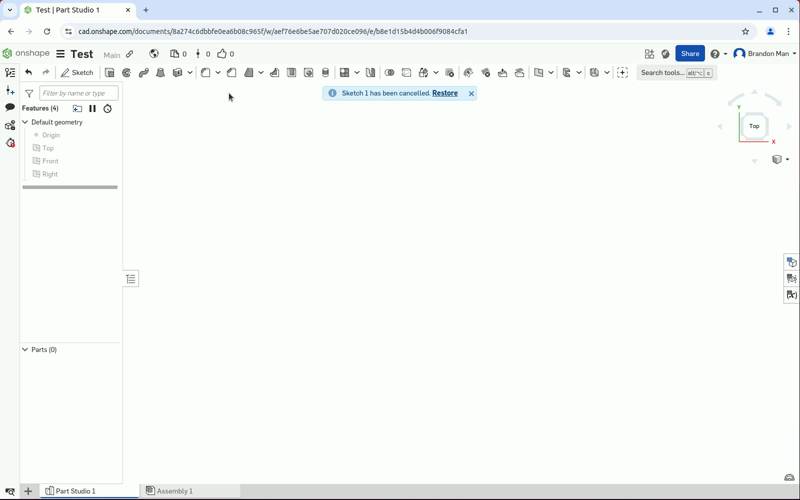
mouse_move(73, 352)
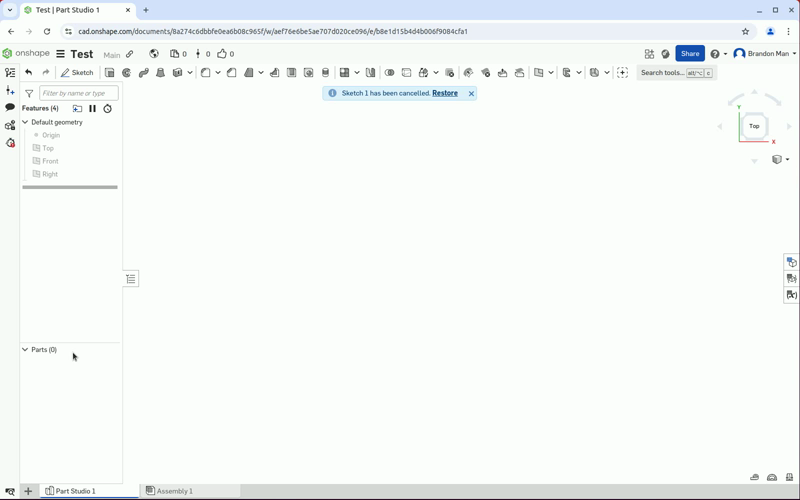
key(y)
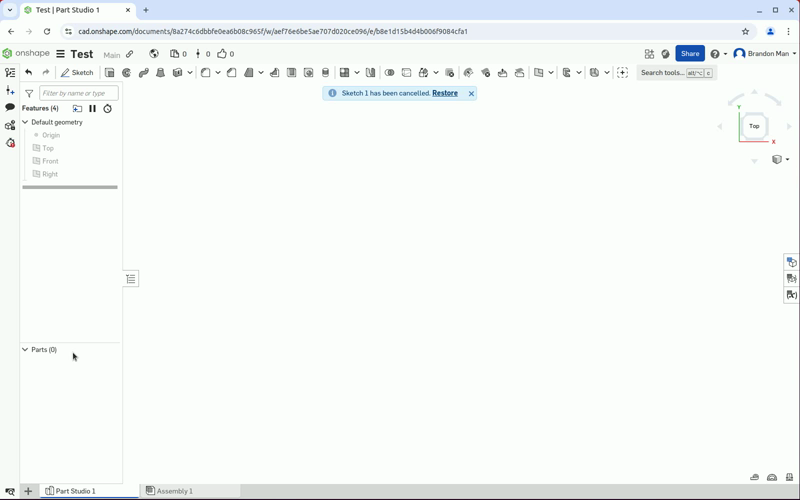
key(shift+p)
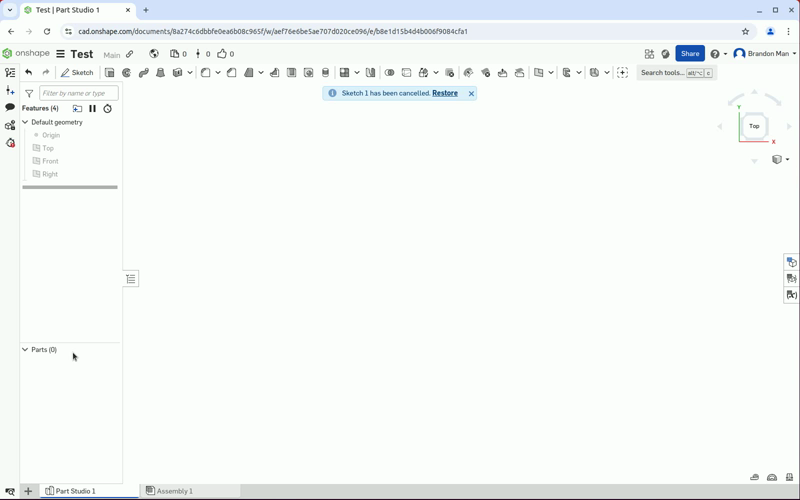
key(space)
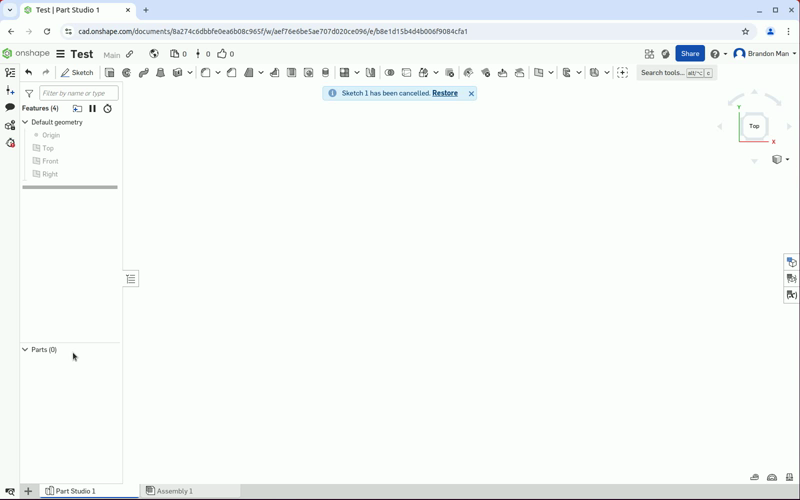
key_down(shift)
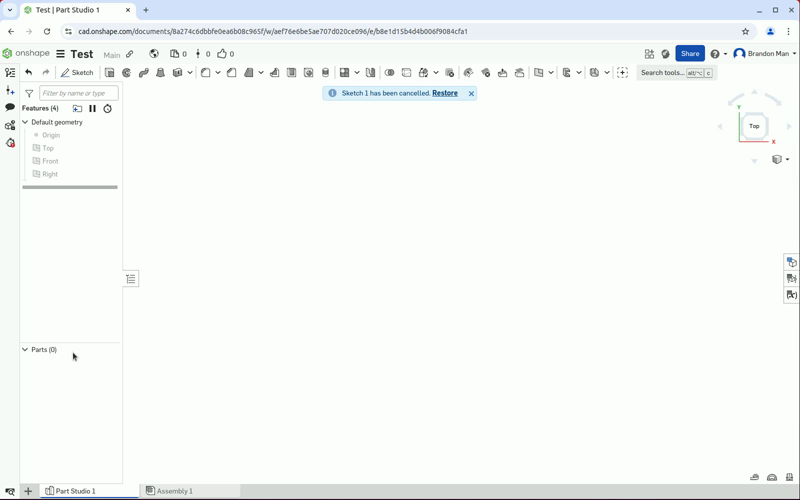
key(up)
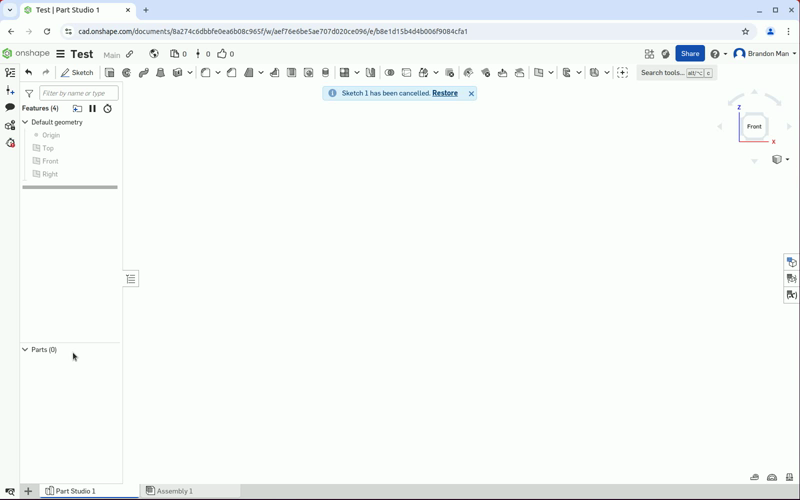
key_up(shift)
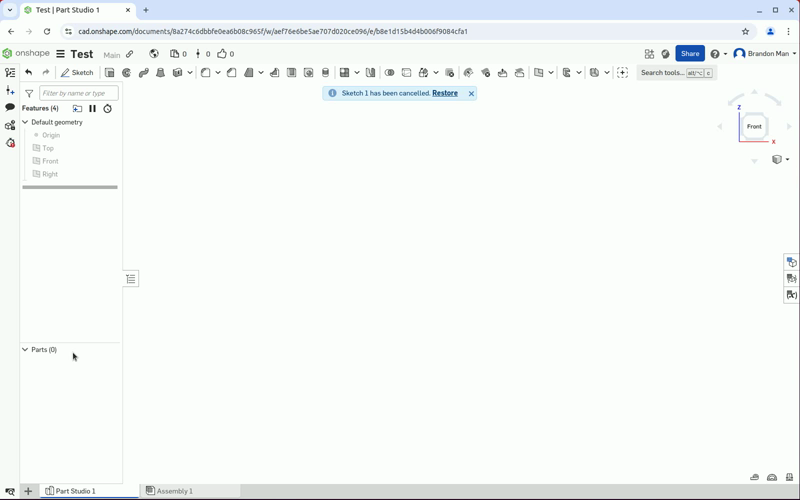
mouse_move(73, 352)
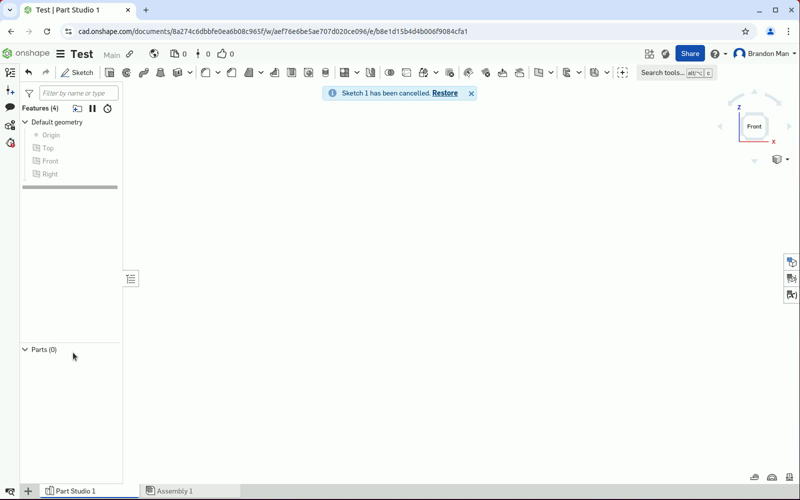
key(shift+y)
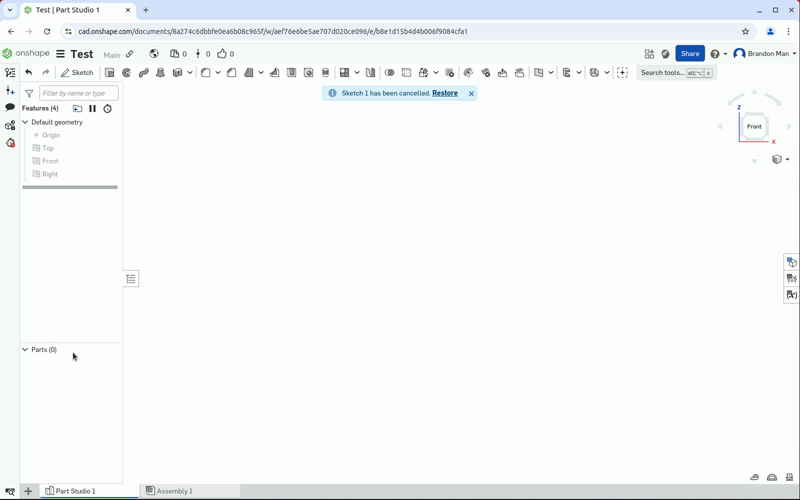
key(shift+s)
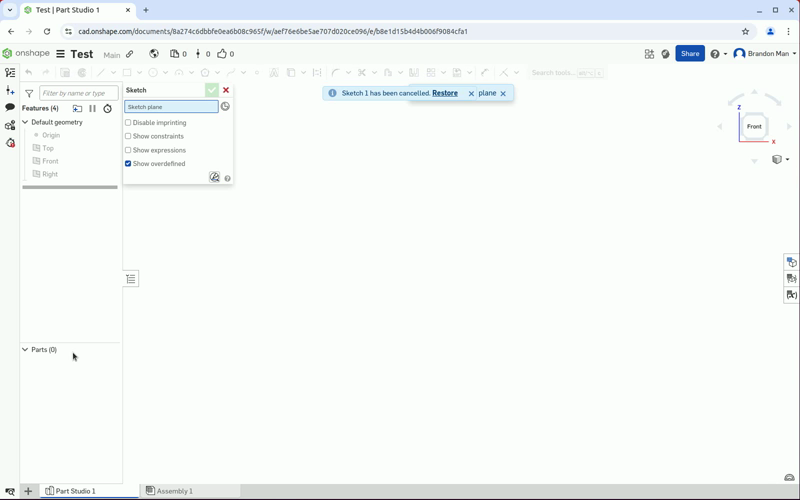
mouse_move(73, 163)
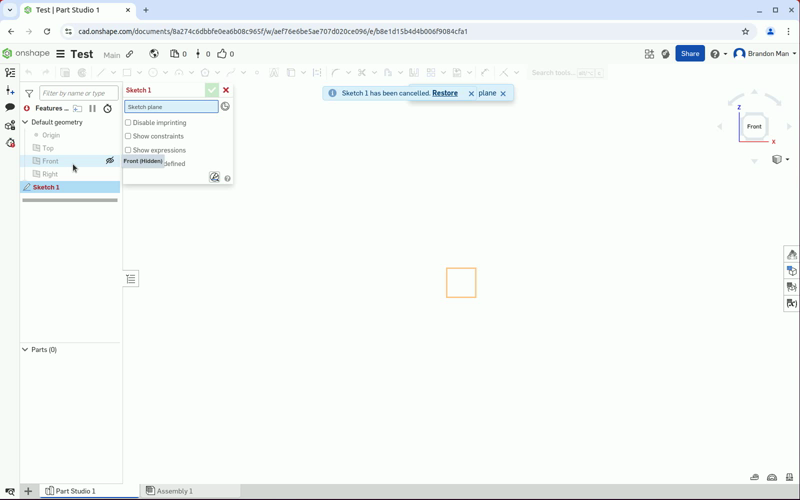
click(73, 163)
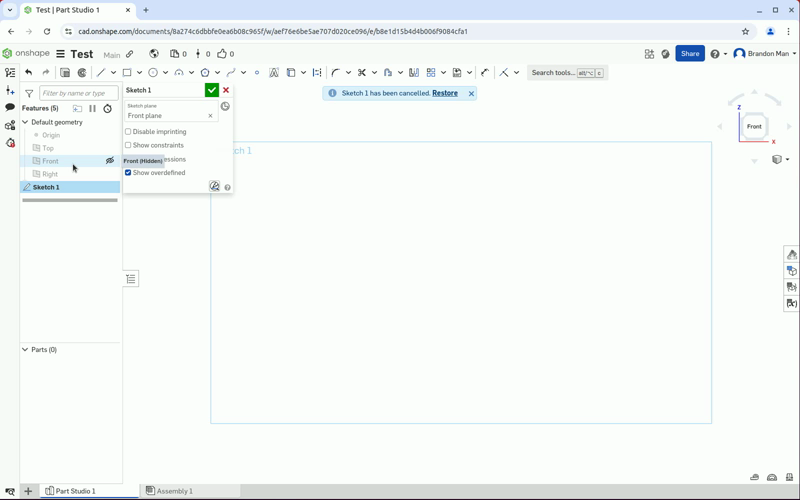
mouse_move(73, 352)
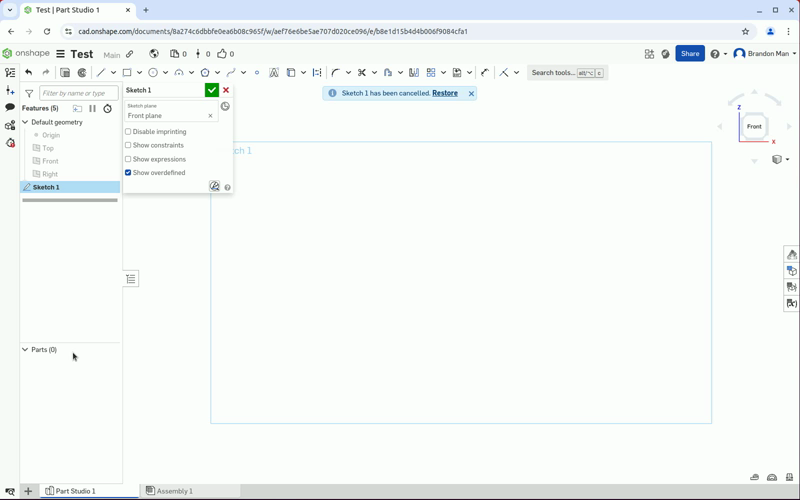
key(y)
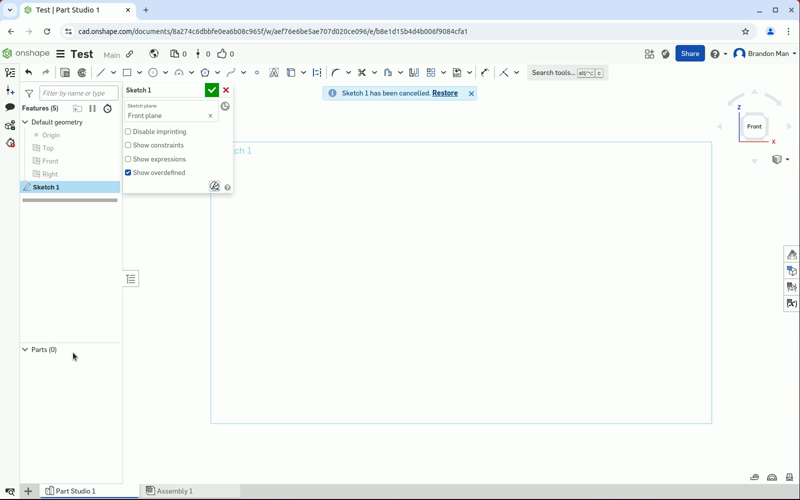
key(a)
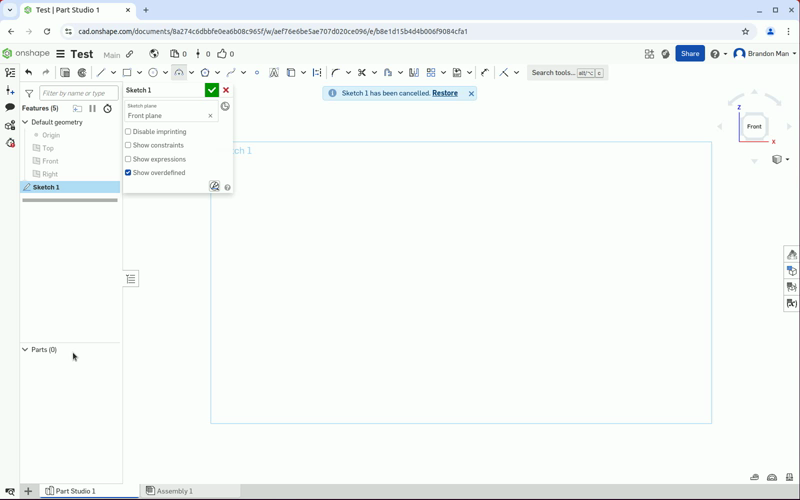
key_down(shift)
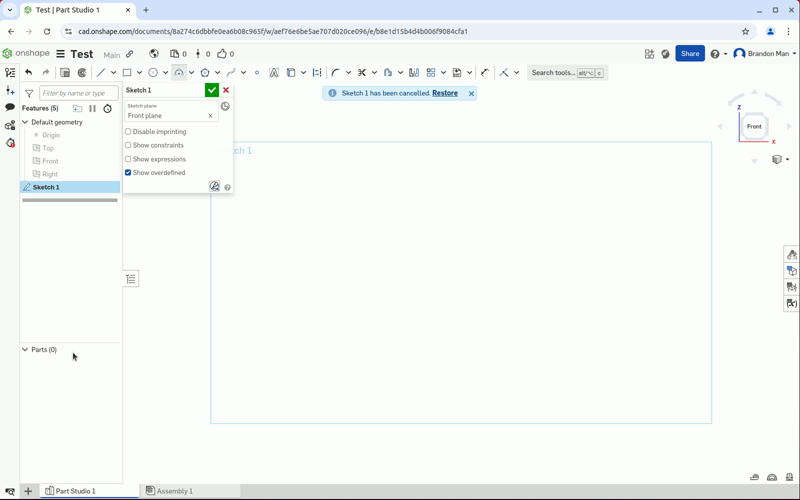
mouse_move(450, 266)
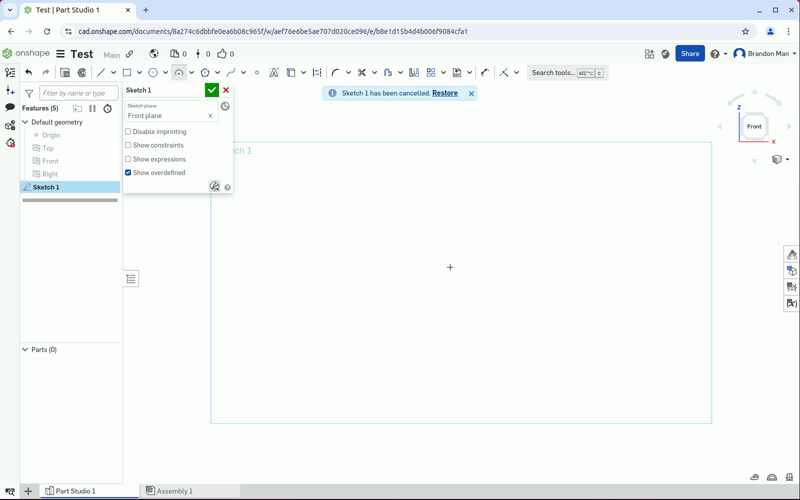
click(450, 266)
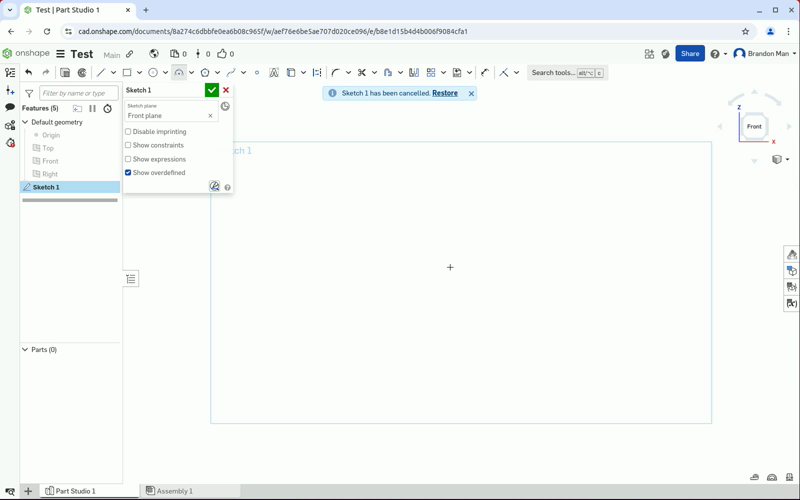
key_up(shift)
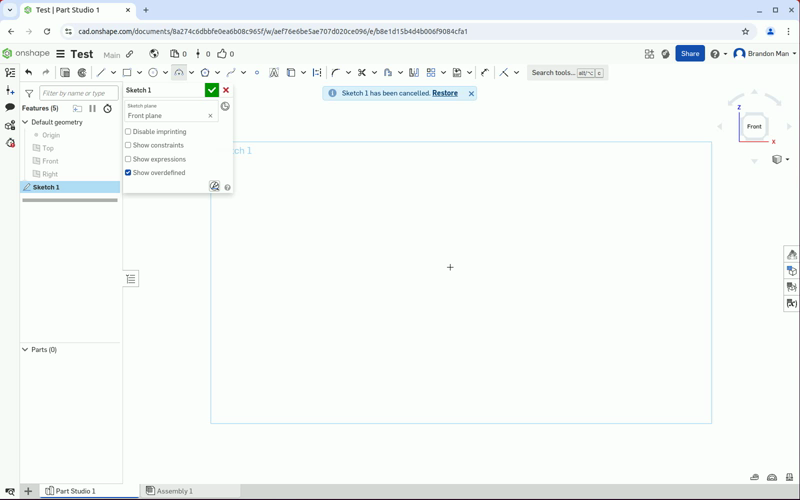
key_down(shift)
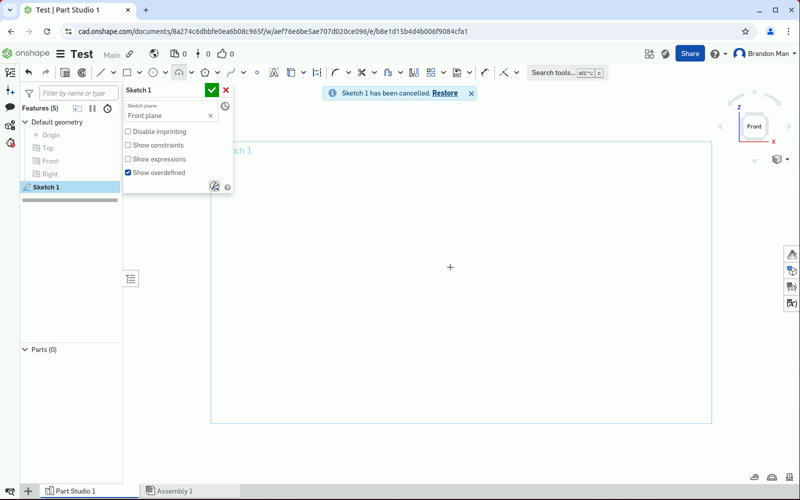
mouse_move(465, 278)
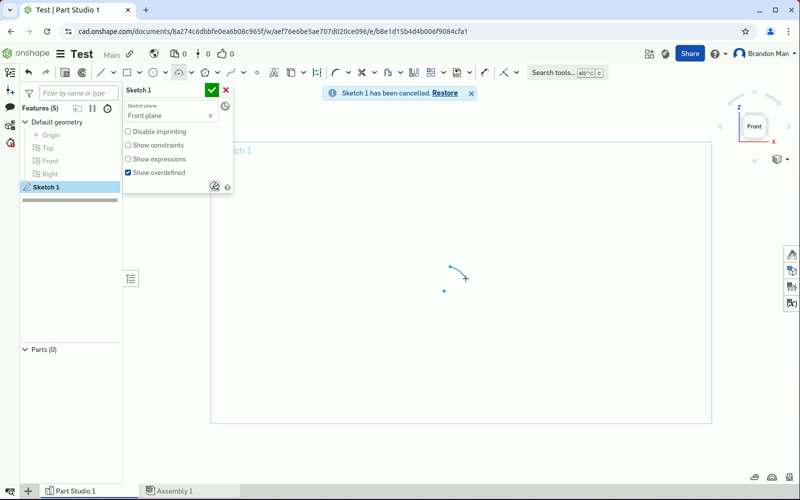
click(465, 278)
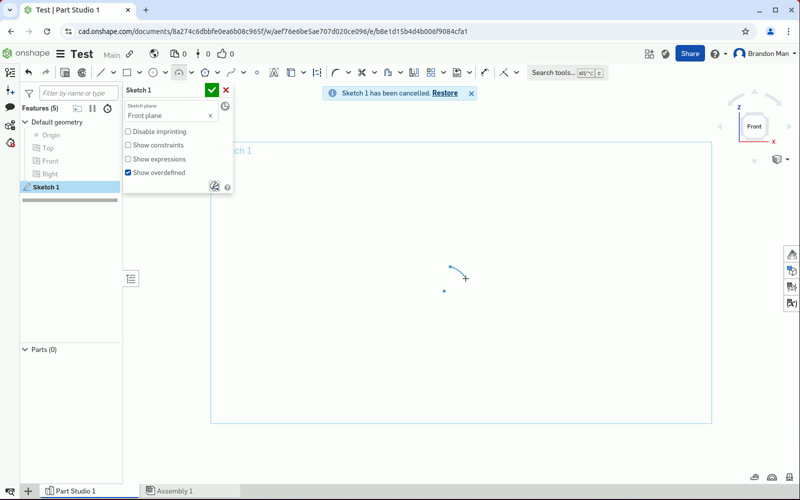
mouse_move(458, 271)
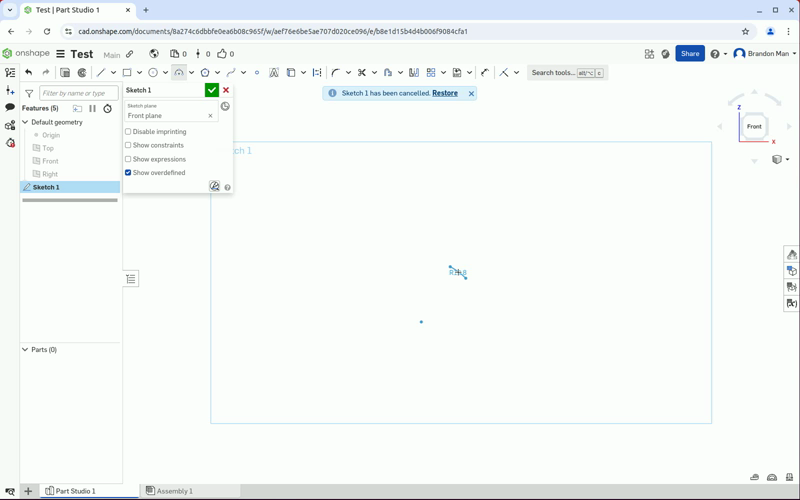
click(458, 271)
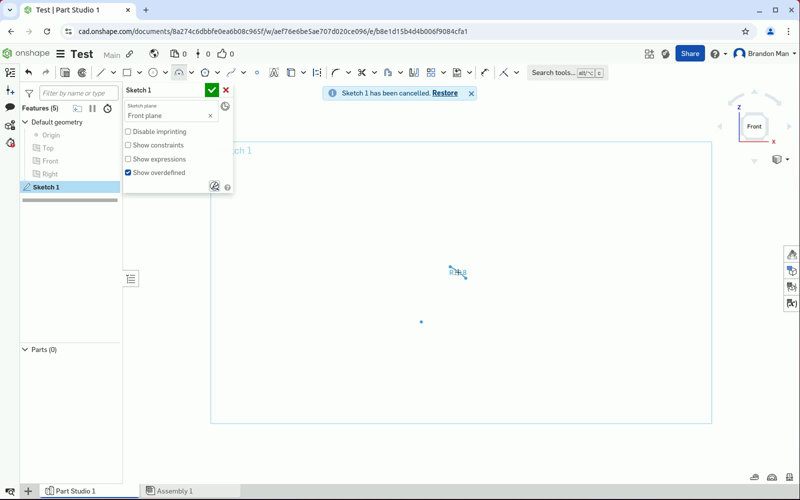
key_up(shift)
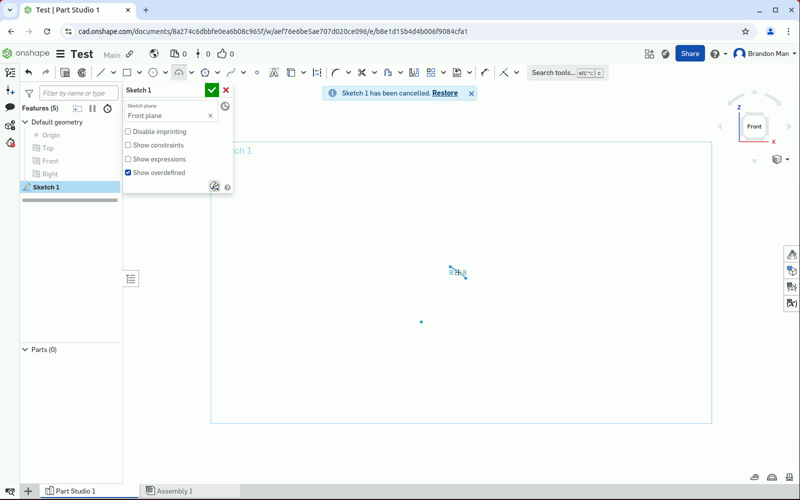
key(esc)
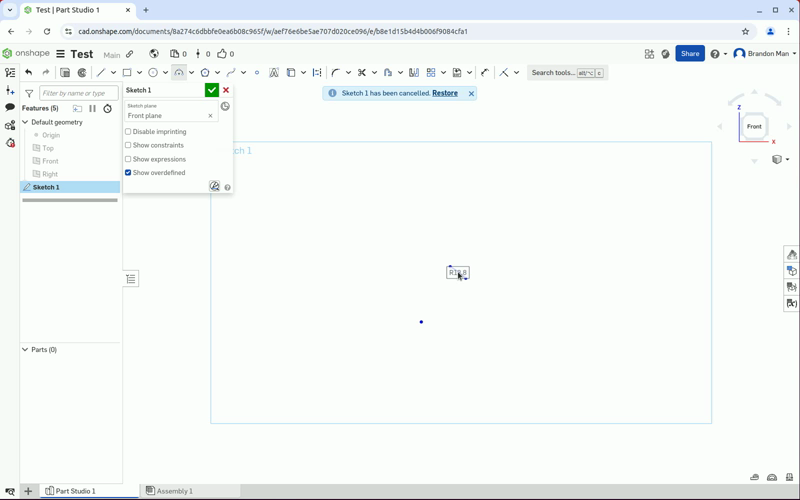
key(l)
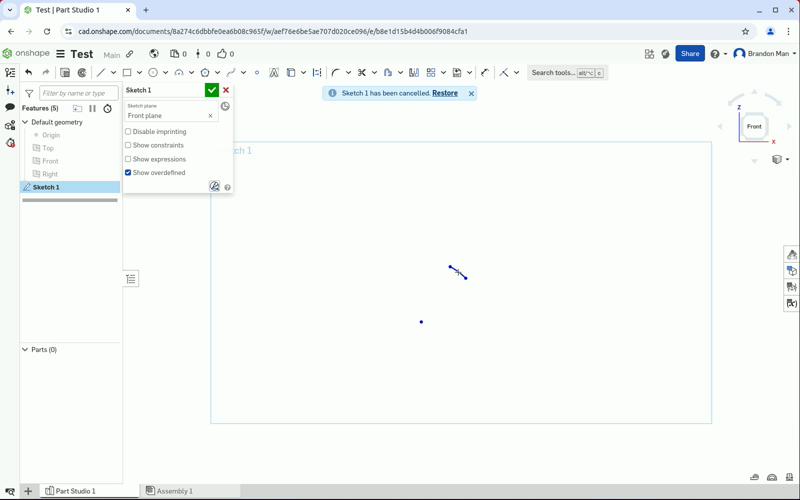
mouse_move(465, 278)
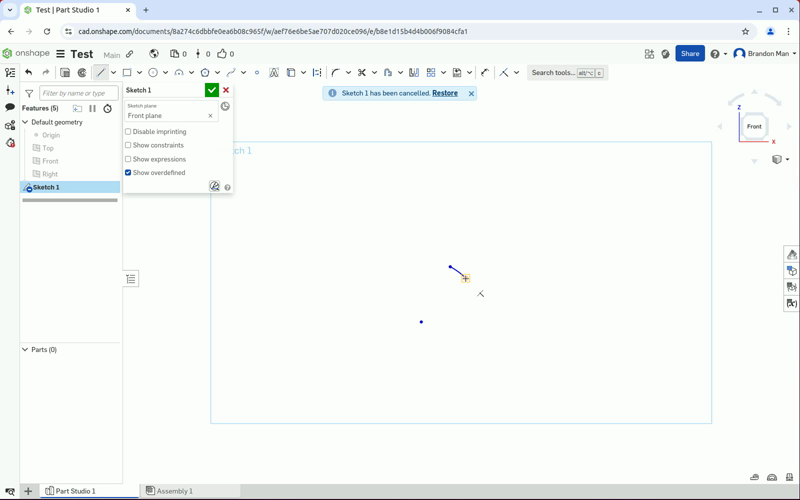
click(465, 278)
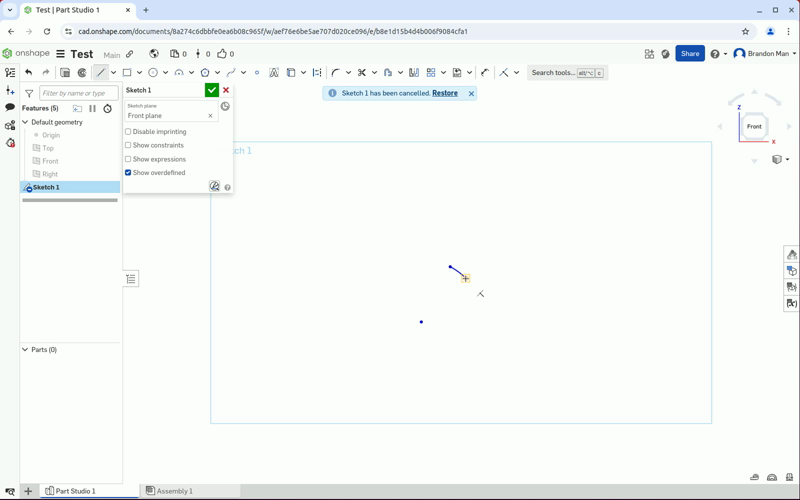
key_down(shift)
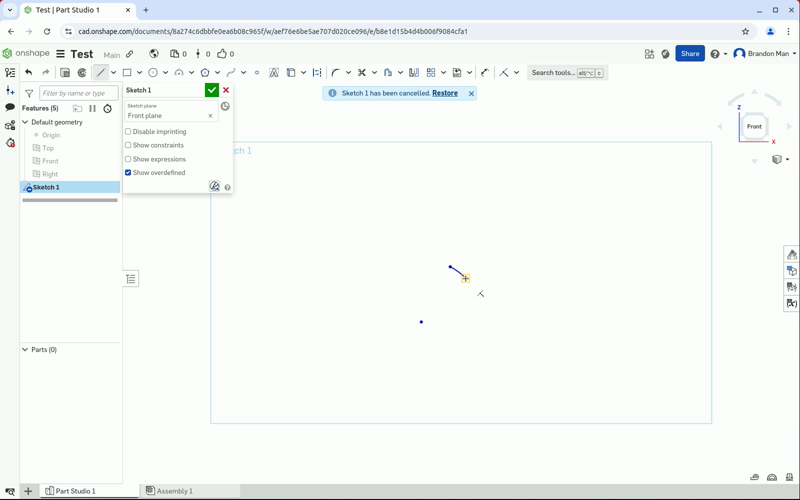
mouse_move(495, 278)
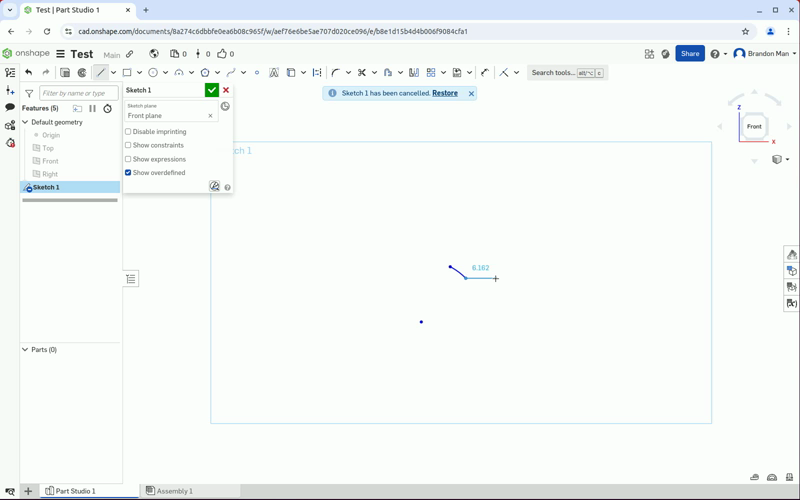
mouse_move(498, 251)
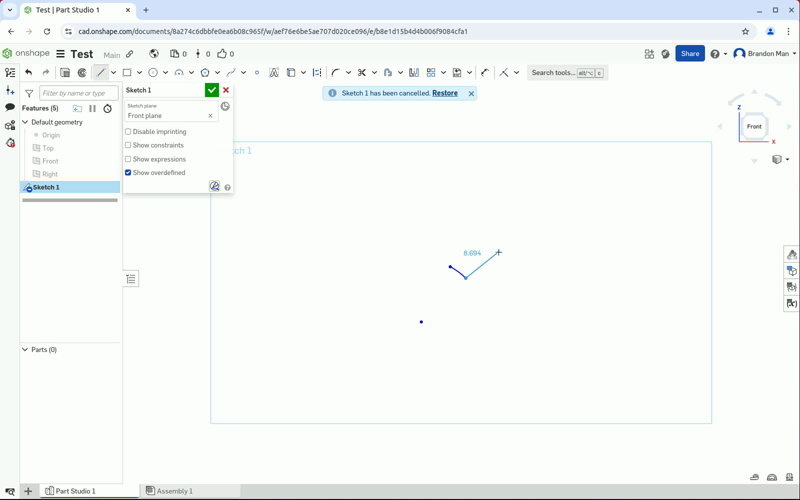
click(498, 251)
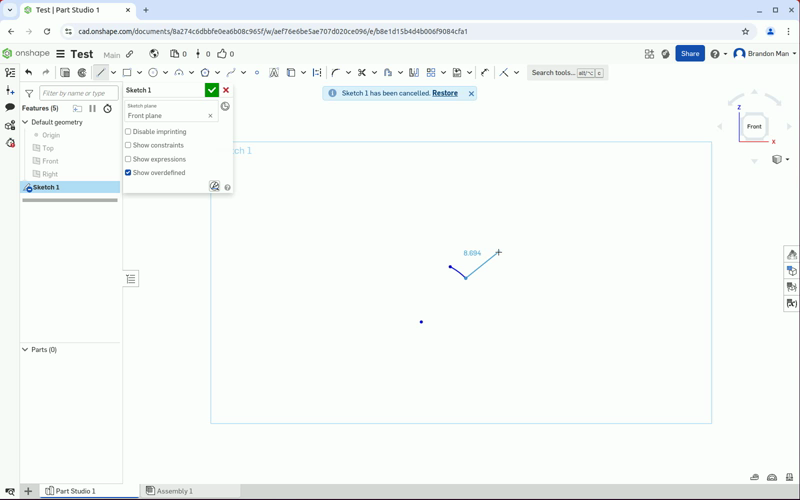
key_up(shift)
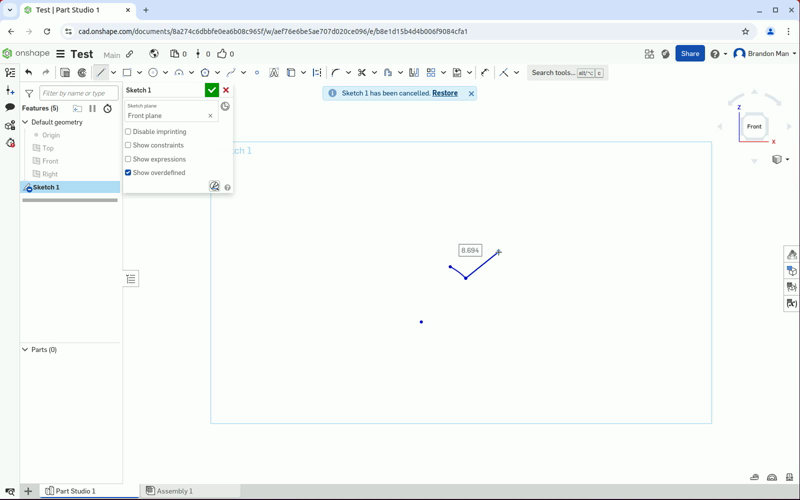
key_down(shift)
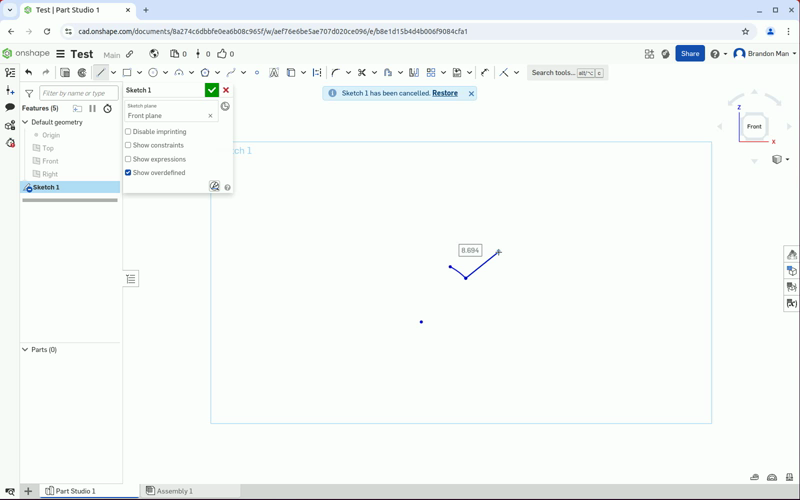
mouse_move(528, 251)
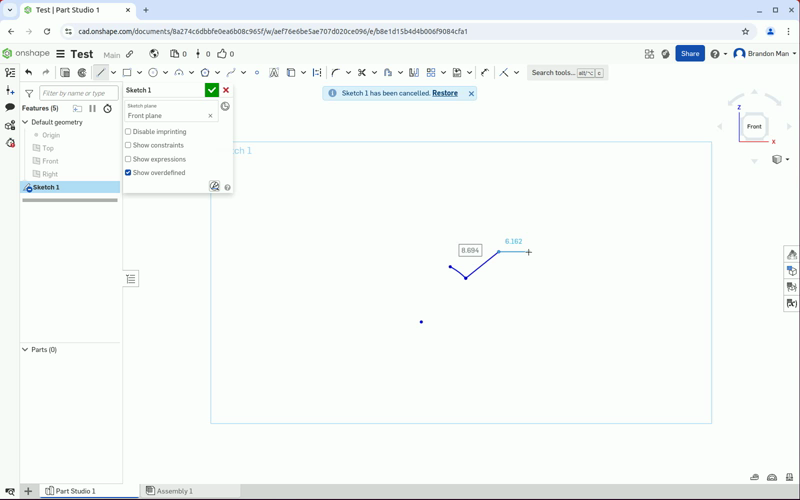
mouse_move(498, 226)
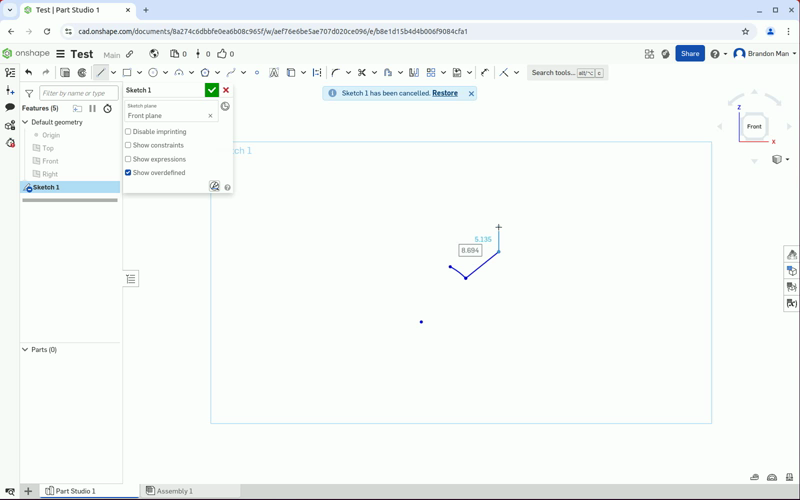
click(498, 226)
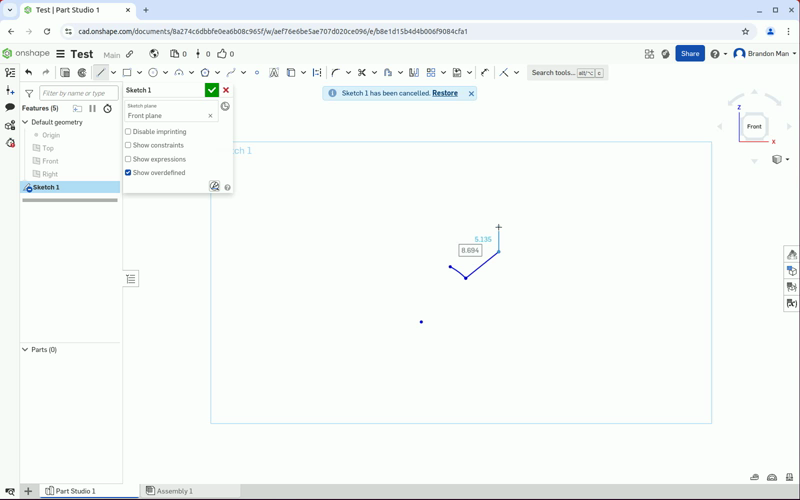
key_up(shift)
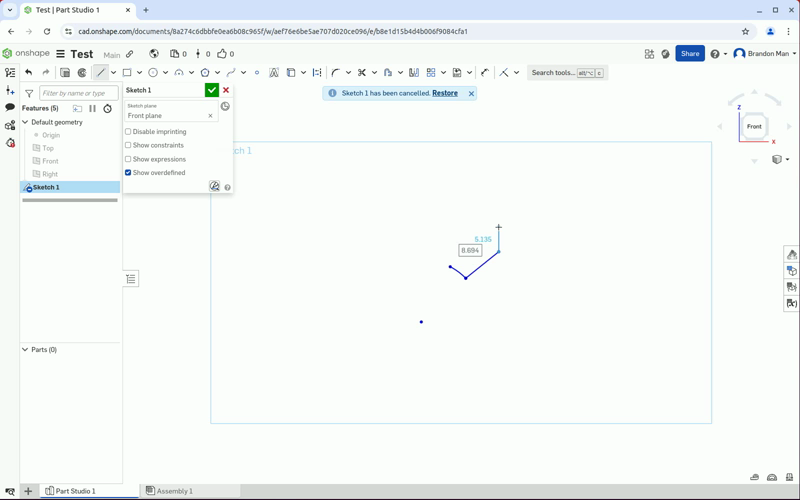
key_down(shift)
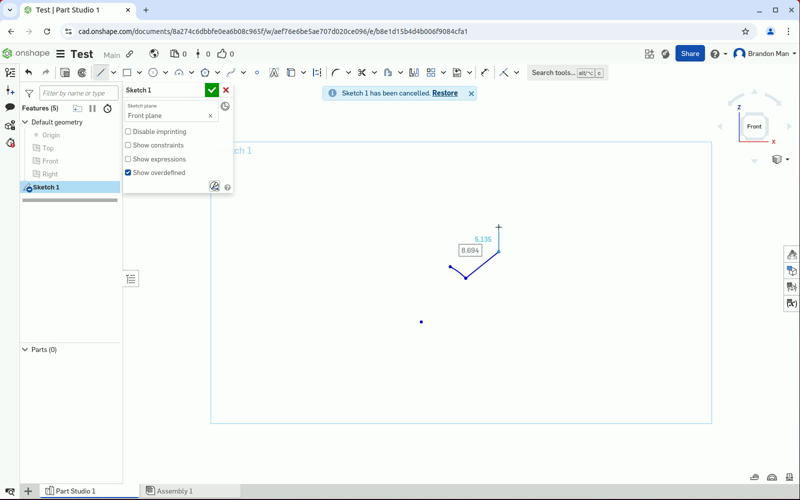
mouse_move(450, 266)
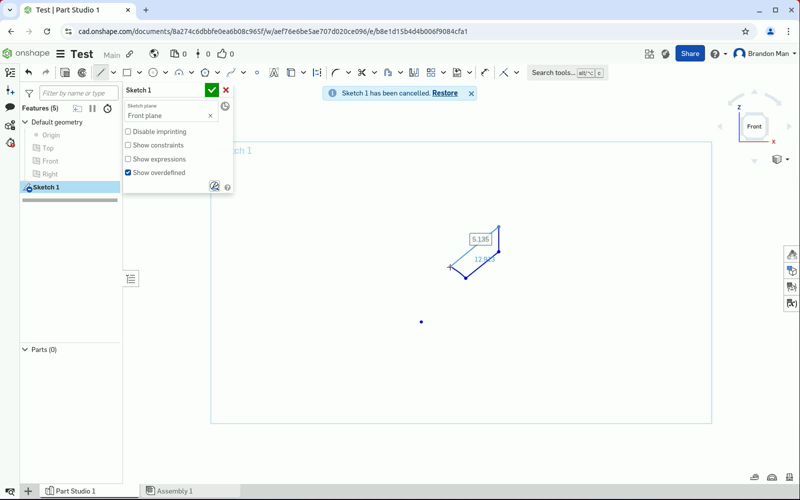
key_up(shift)
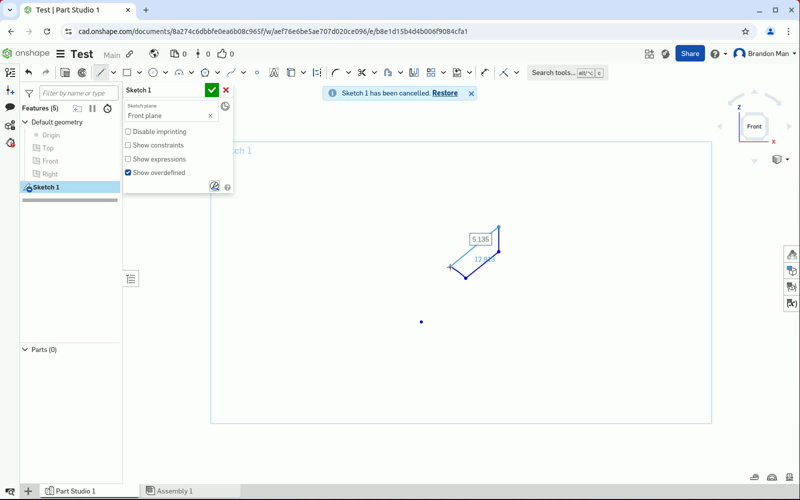
click(450, 266)
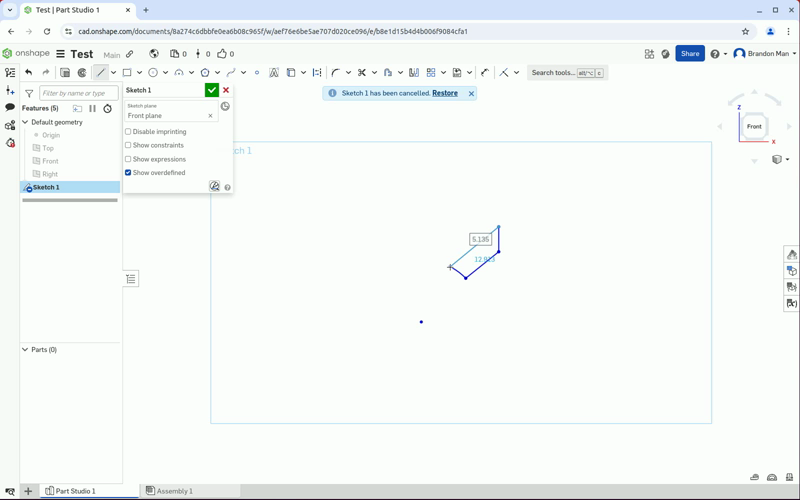
key(esc)
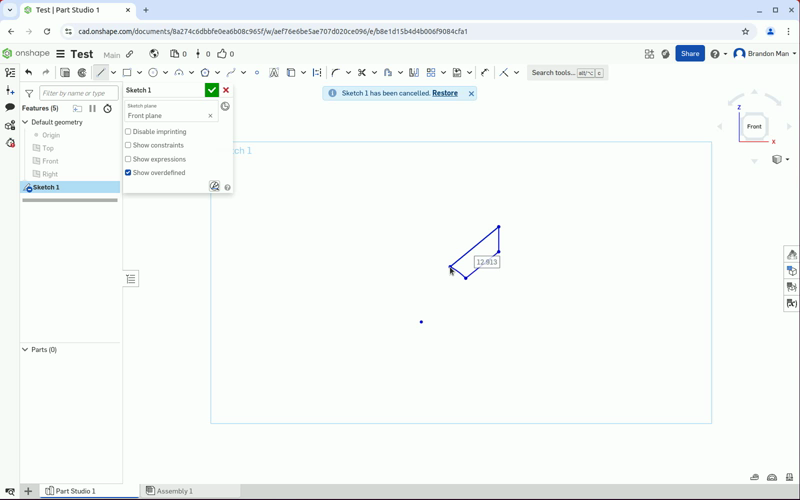
mouse_move(487, 252)
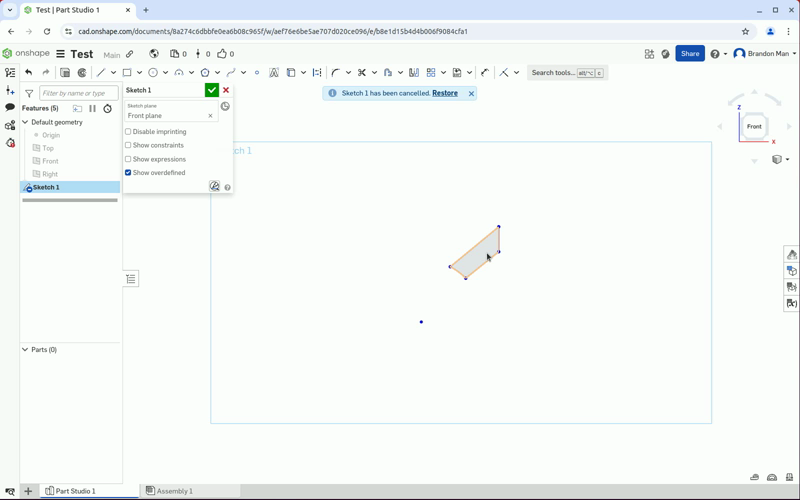
scroll(6)
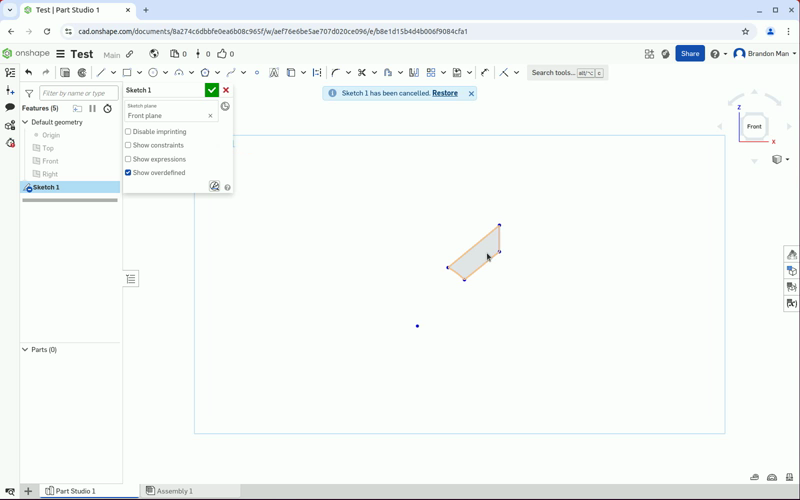
scroll(6)
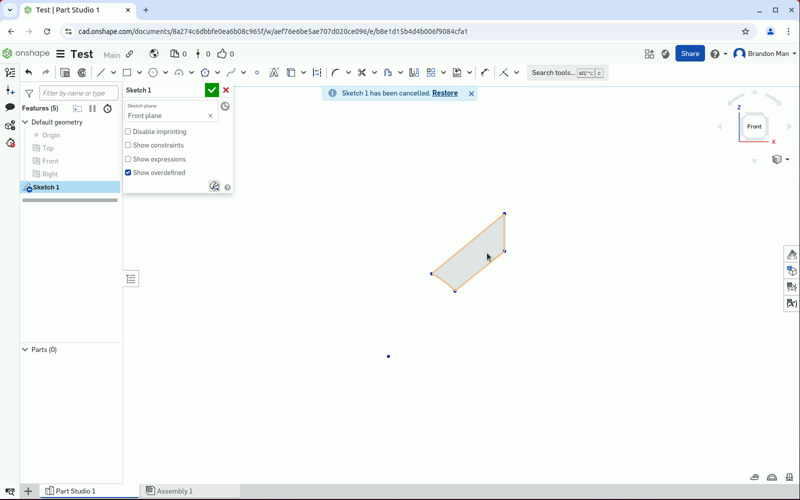
scroll(6)
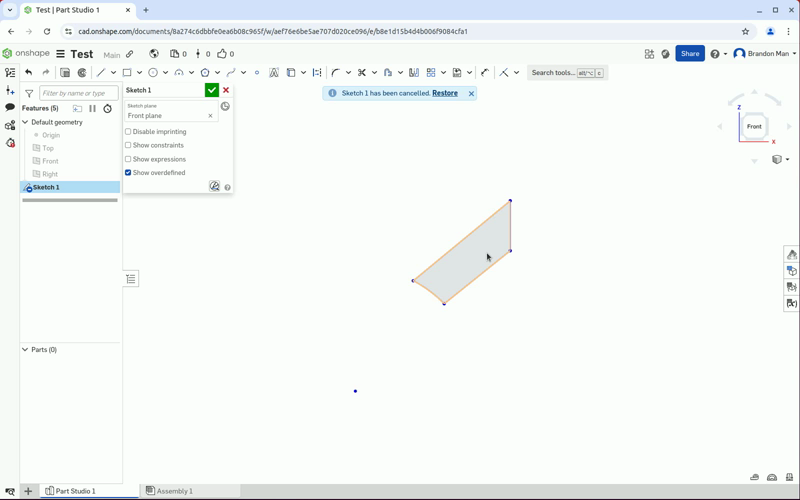
scroll(6)
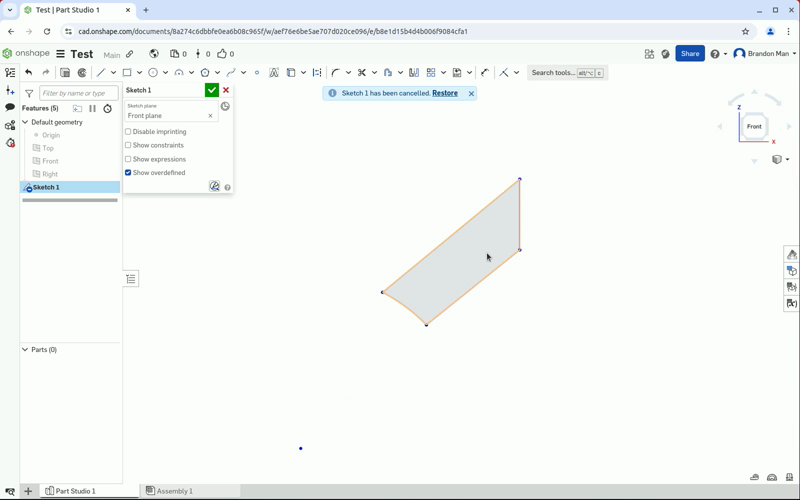
scroll(6)
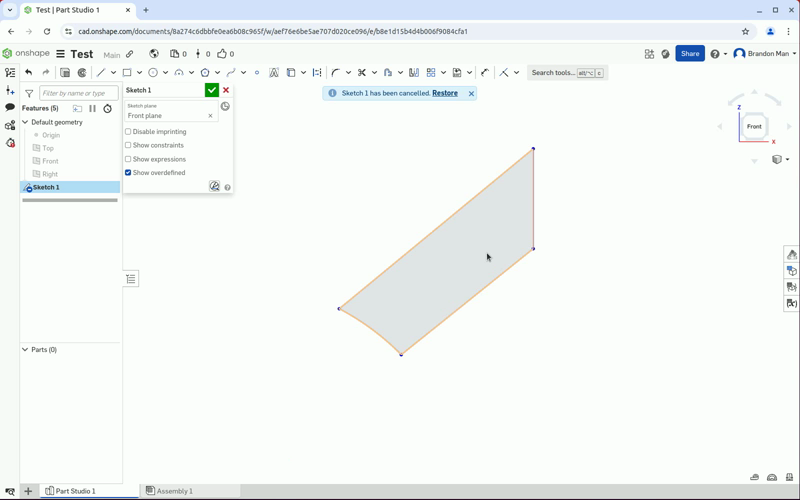
scroll(6)
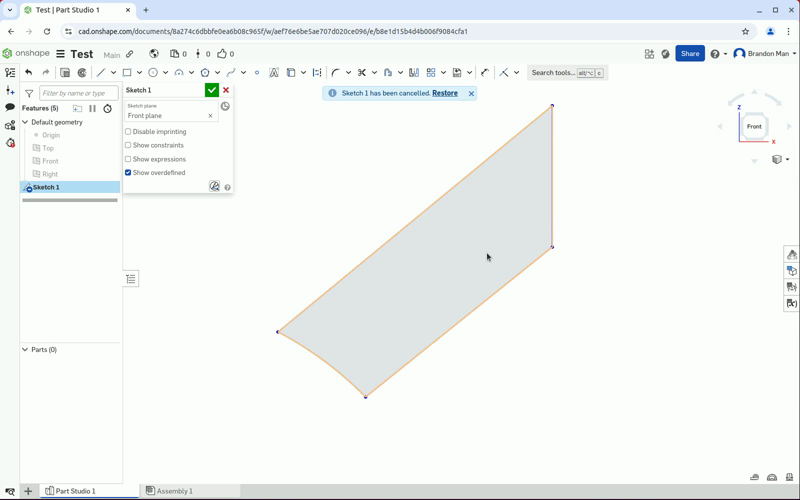
scroll(6)
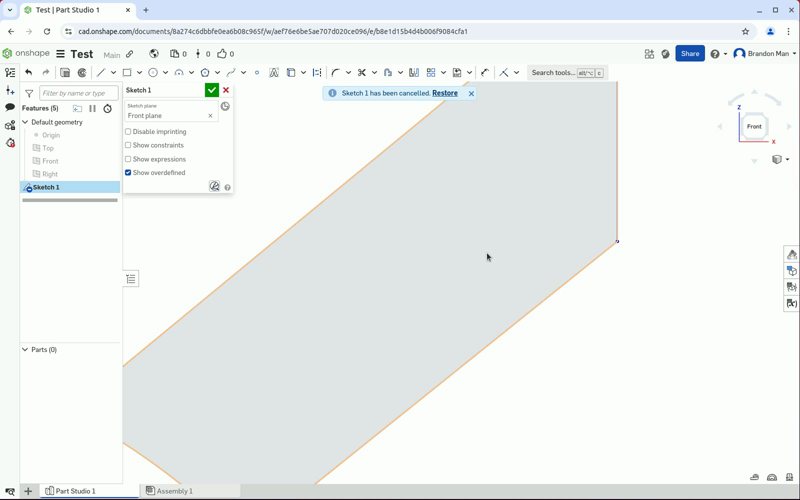
click(487, 252)
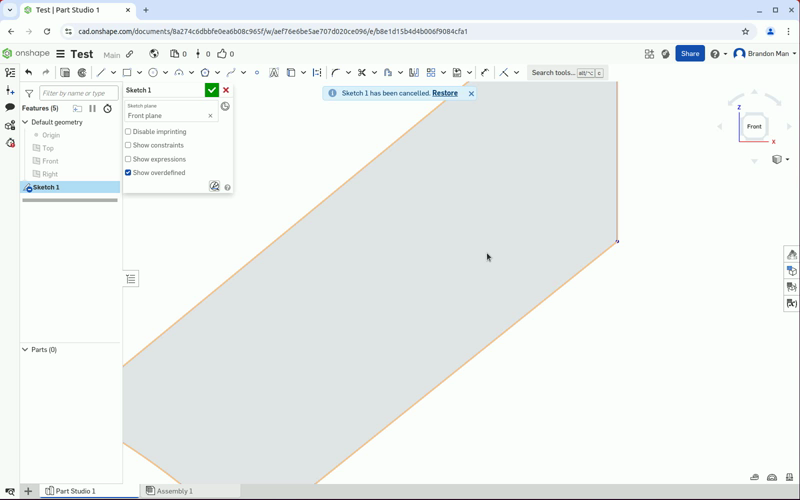
scroll(-6)
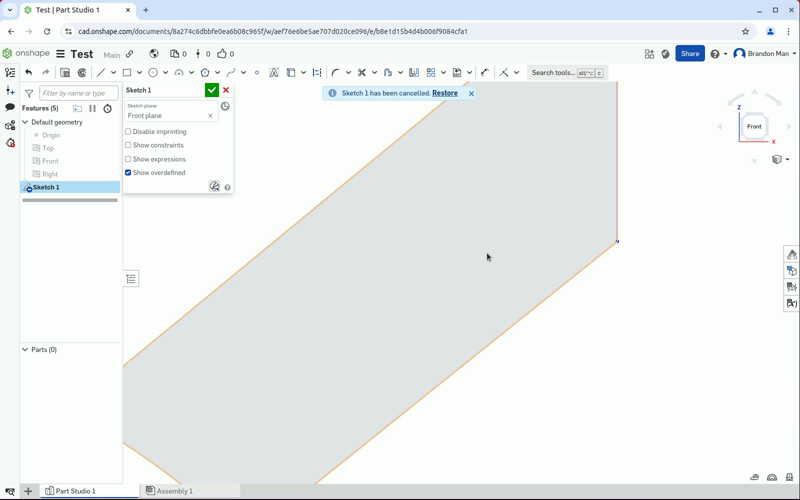
scroll(-6)
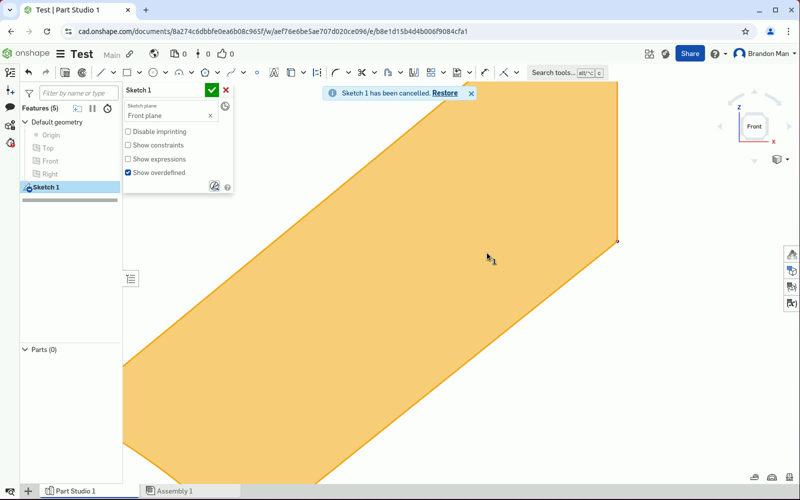
scroll(-6)
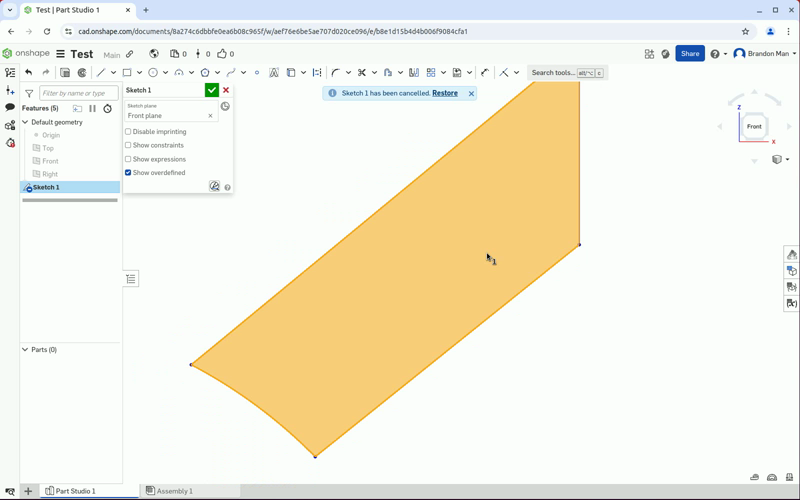
scroll(-6)
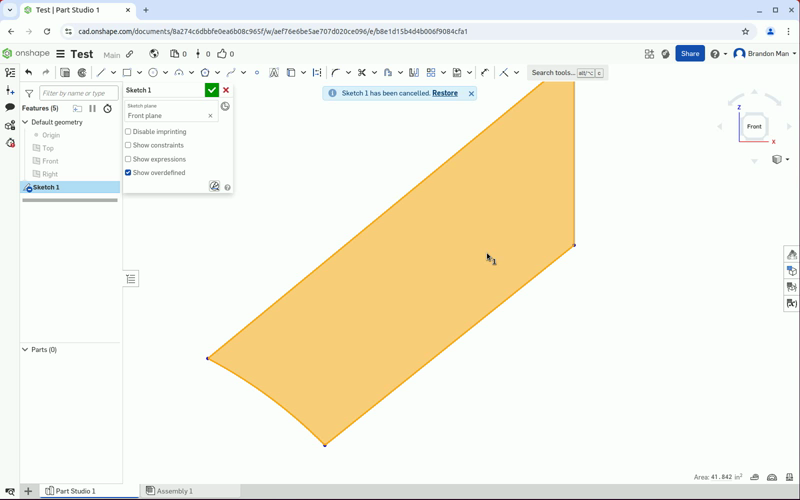
scroll(-6)
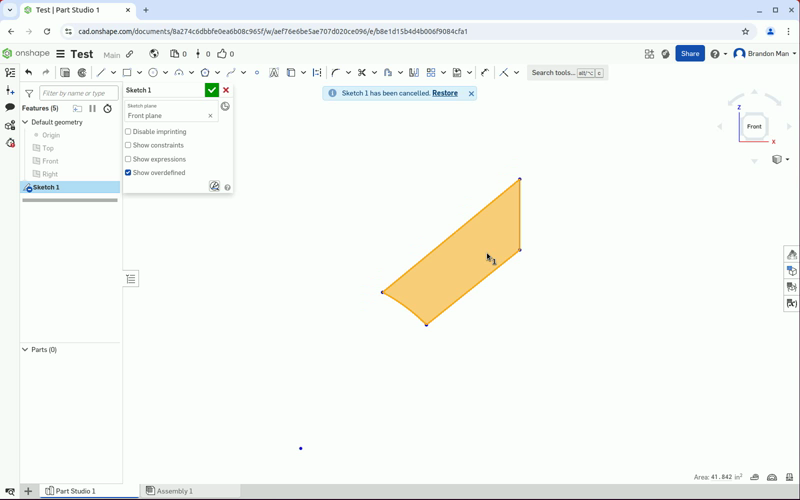
scroll(-6)
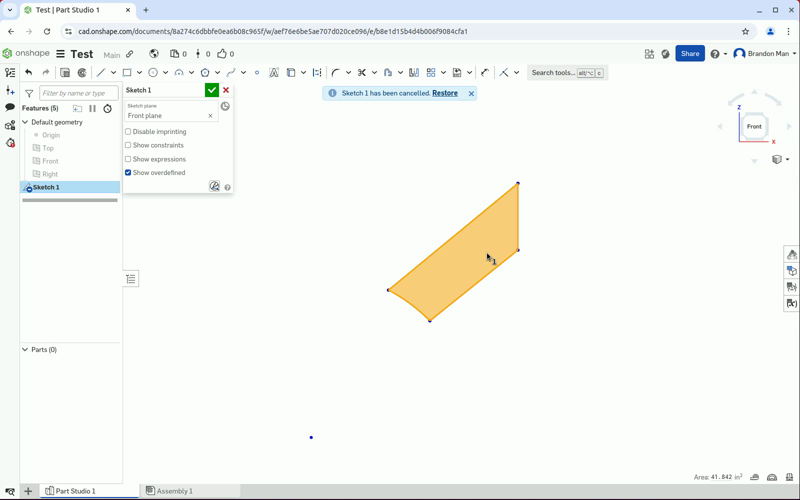
scroll(-6)
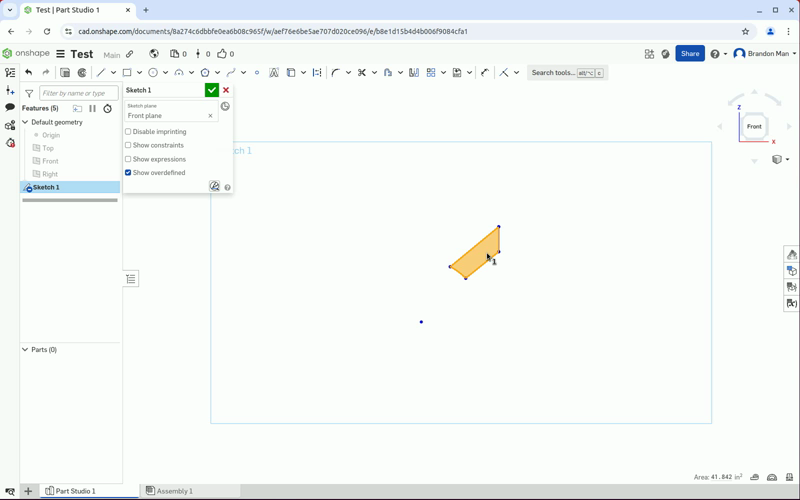
mouse_move(73, 352)
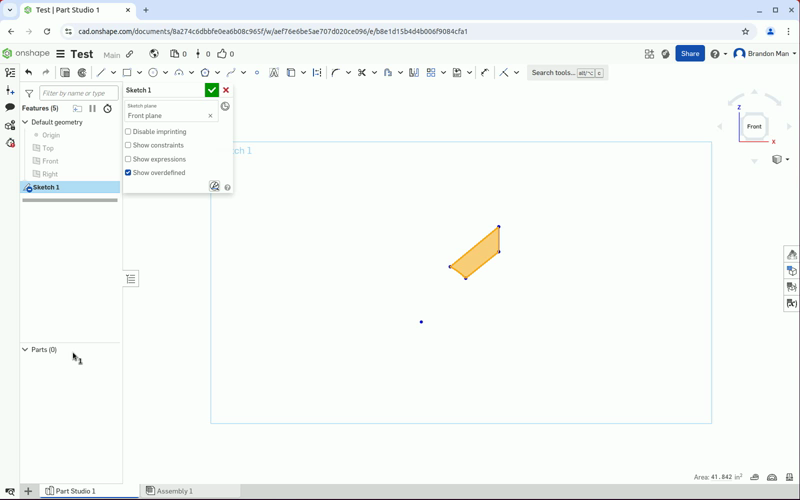
key(shift+y)
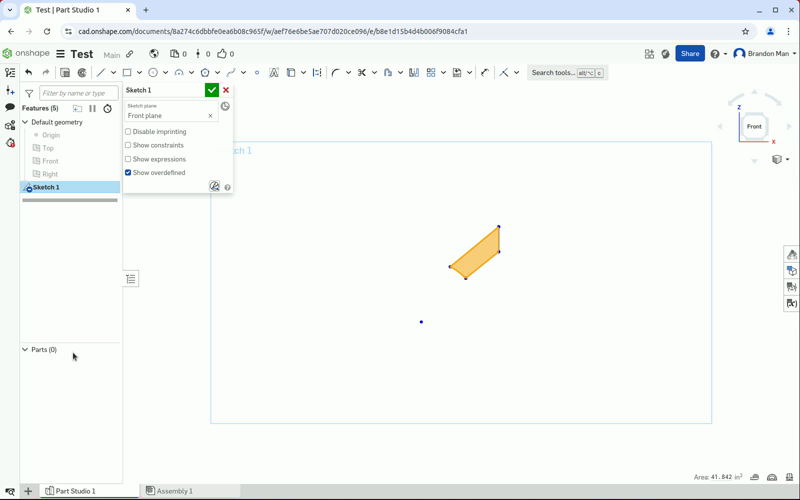
key(shift+e)
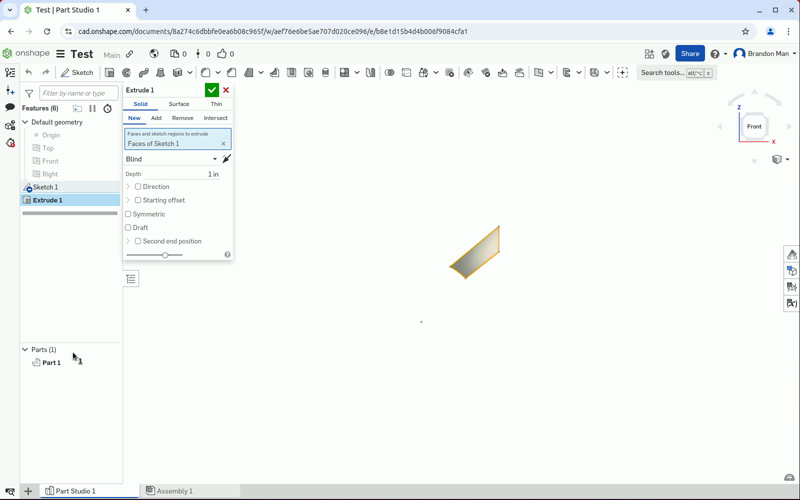
mouse_move(143, 106)
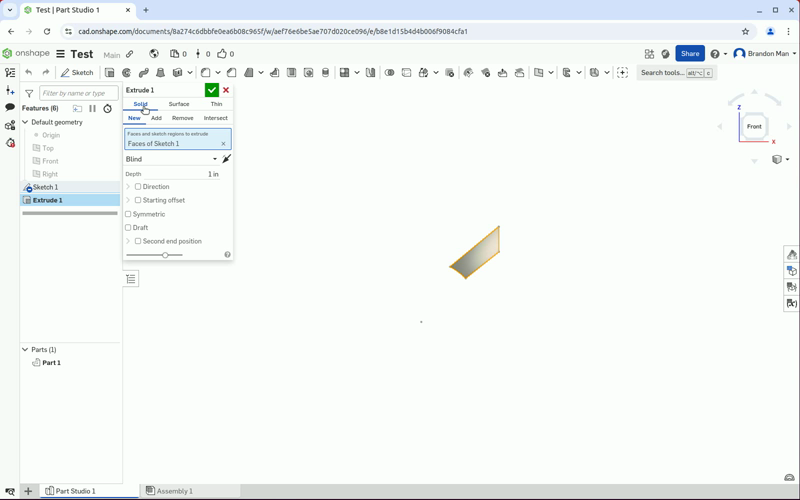
click(143, 106)
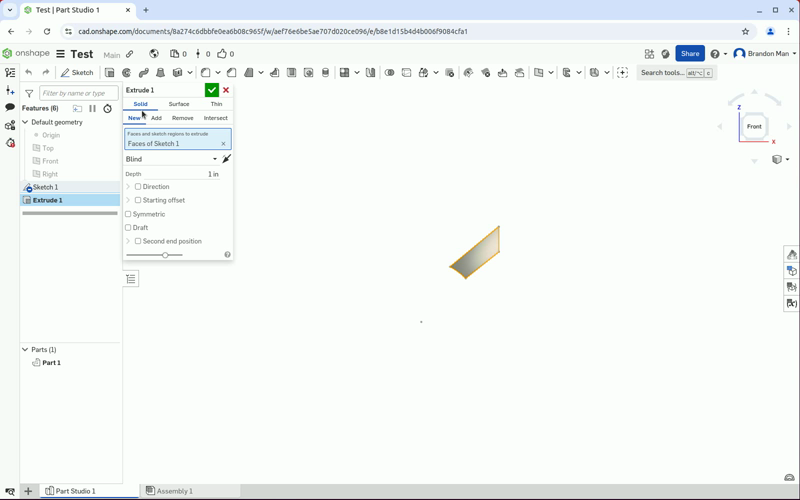
mouse_move(137, 120)
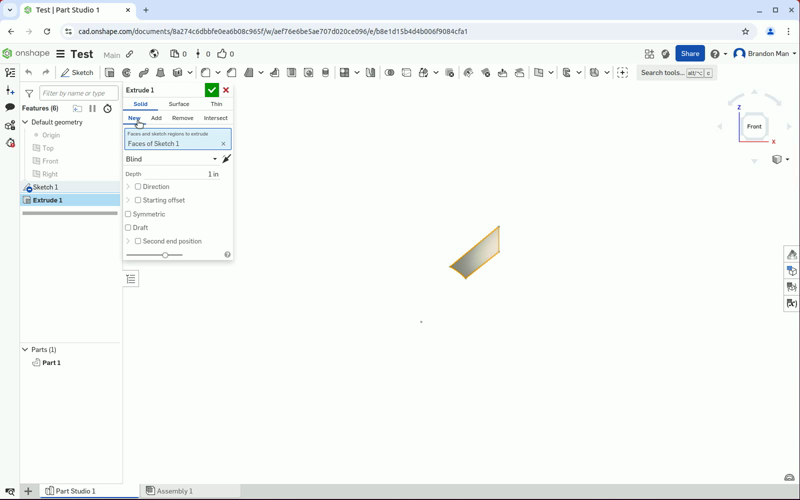
click(137, 120)
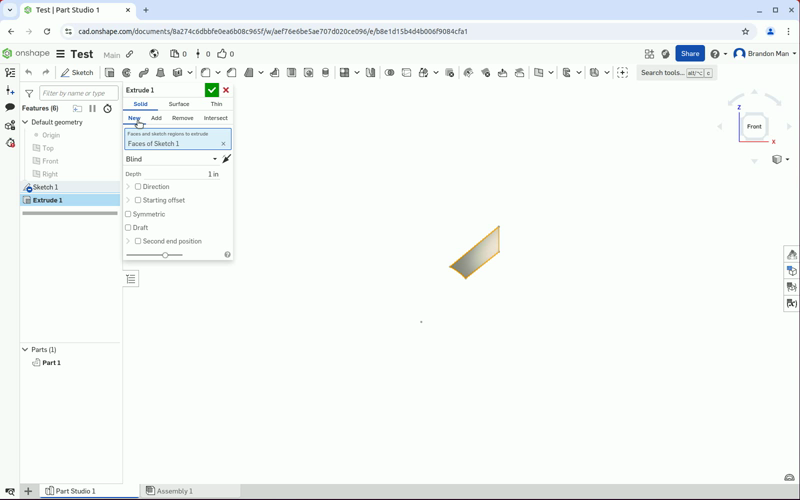
key(tab, 4)
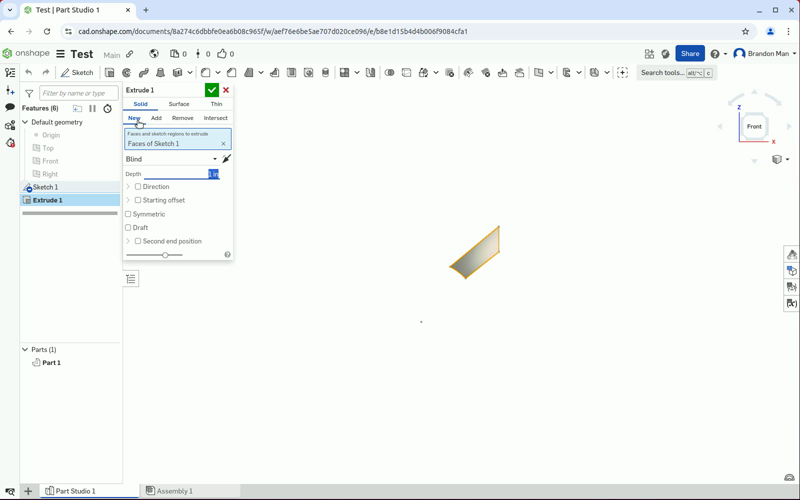
text(2.889)
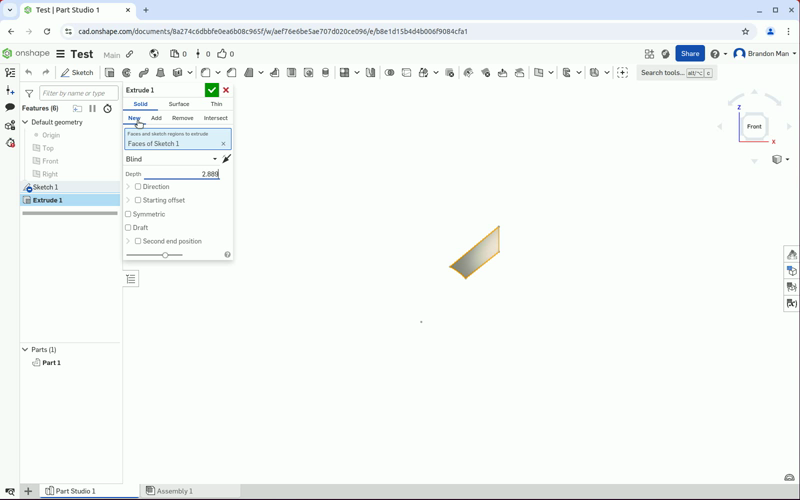
key(enter)
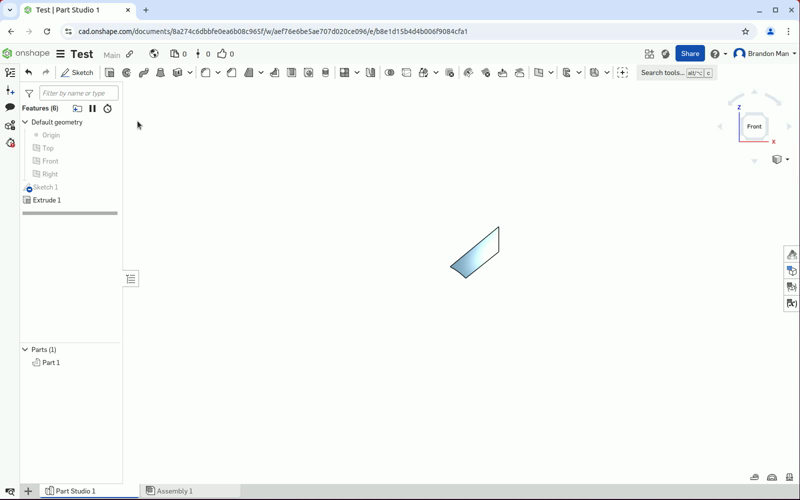
key(shift+h)
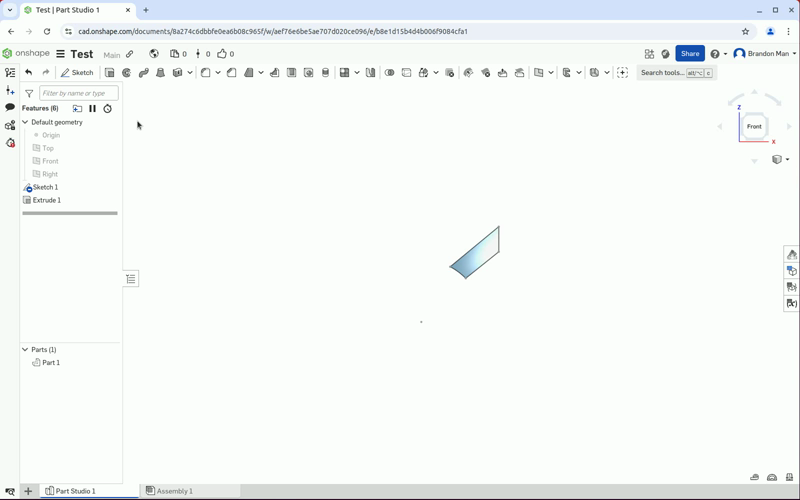
key(shift+h)
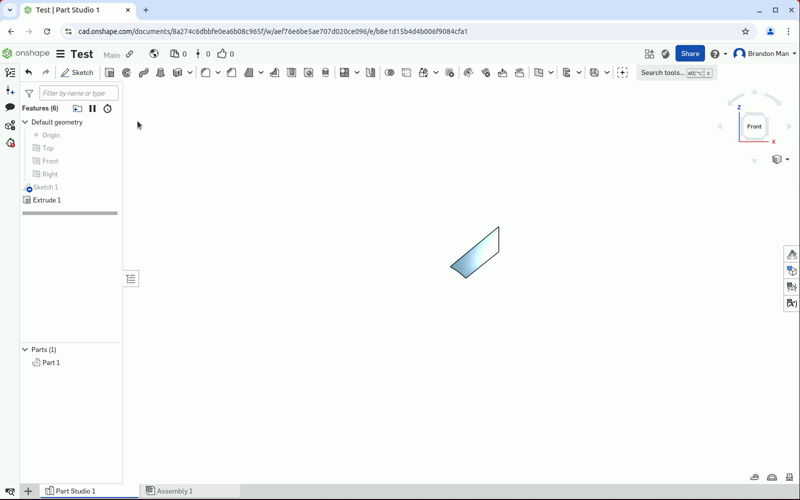
mouse_move(73, 189)
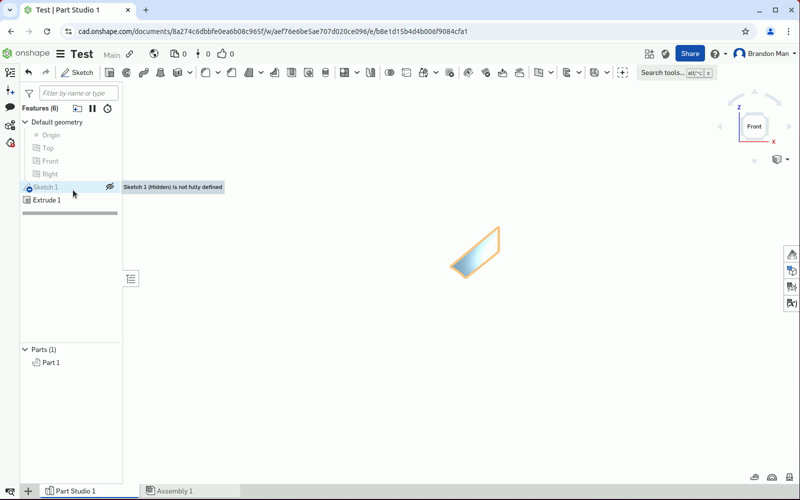
click(73, 189)
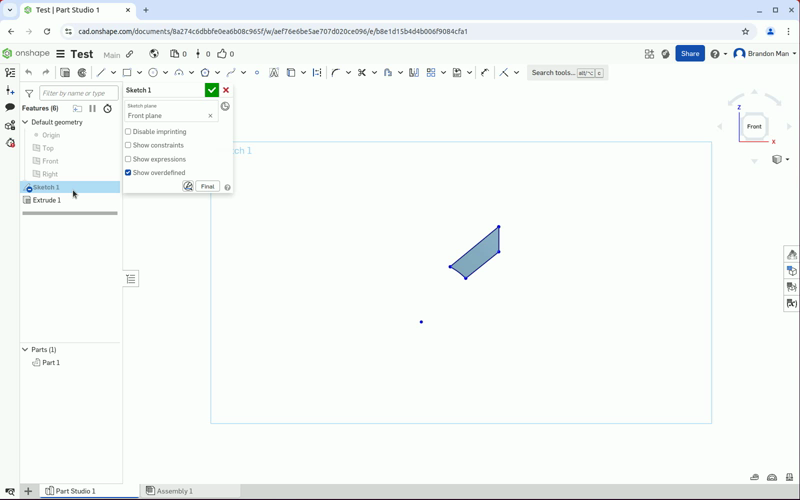
mouse_move(229, 92)
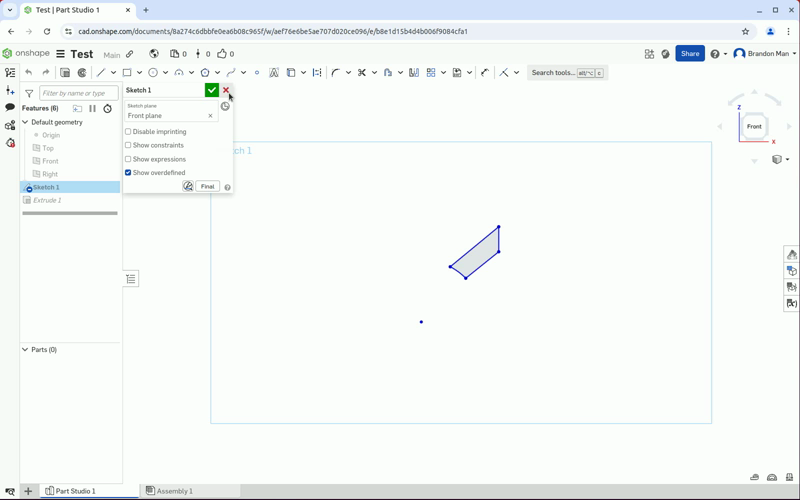
click(229, 92)
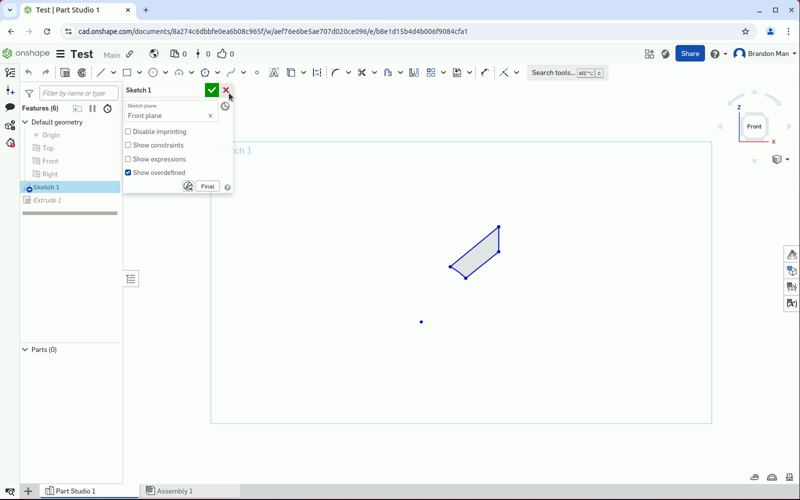
key(shift+s)
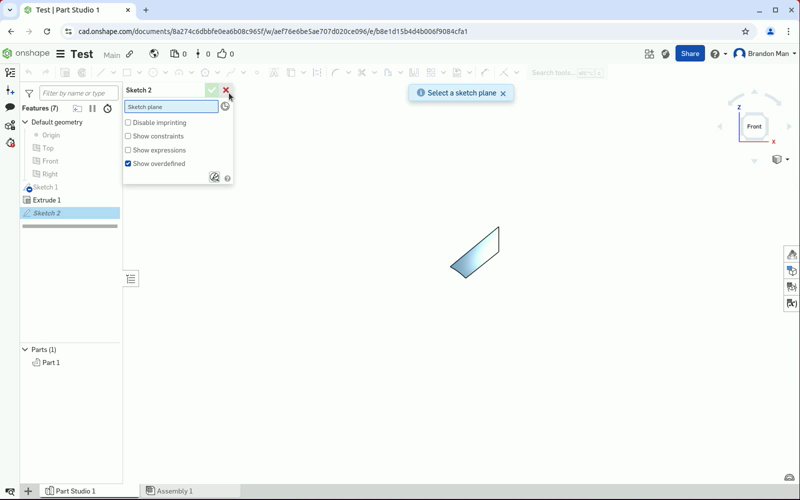
mouse_move(73, 163)
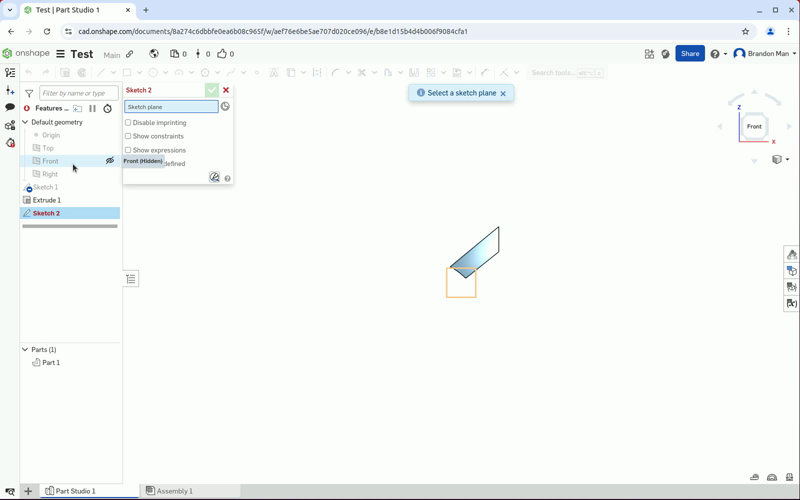
click(73, 163)
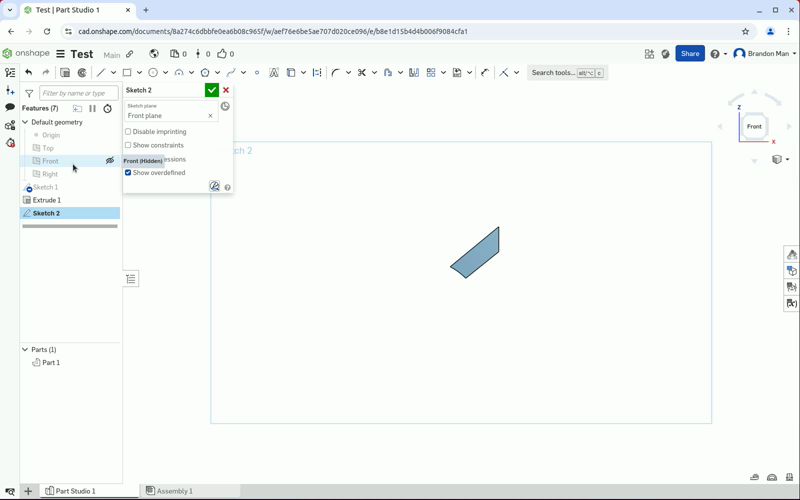
mouse_move(73, 352)
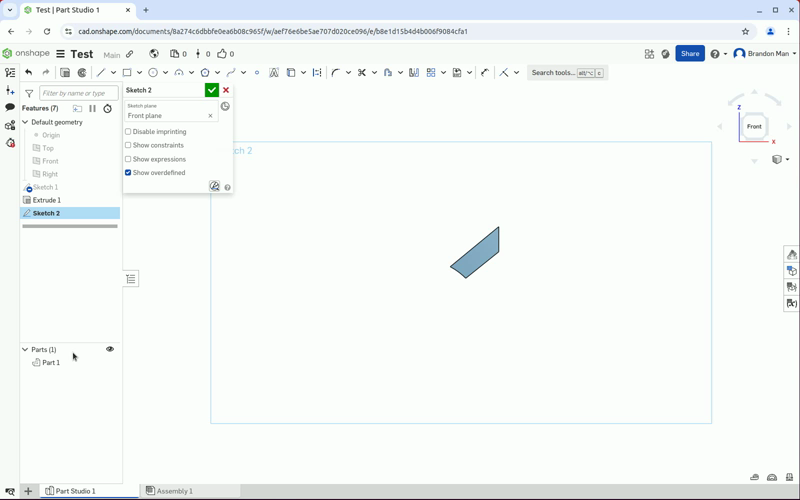
key(y)
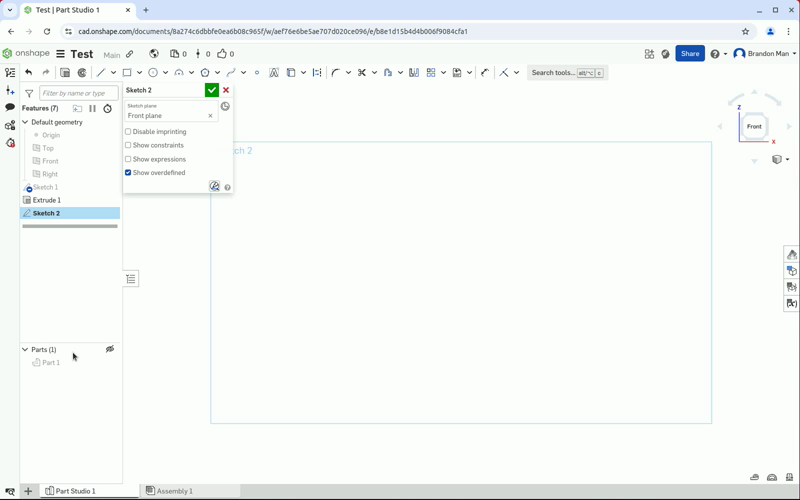
key(l)
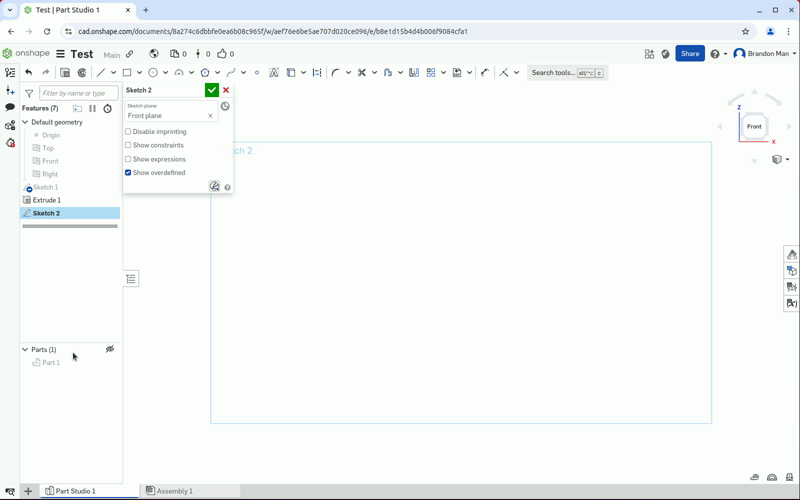
key_down(shift)
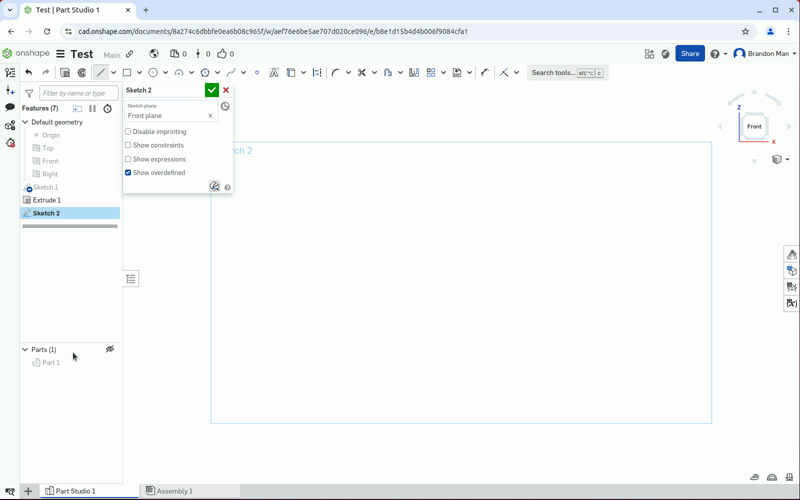
mouse_move(499, 395)
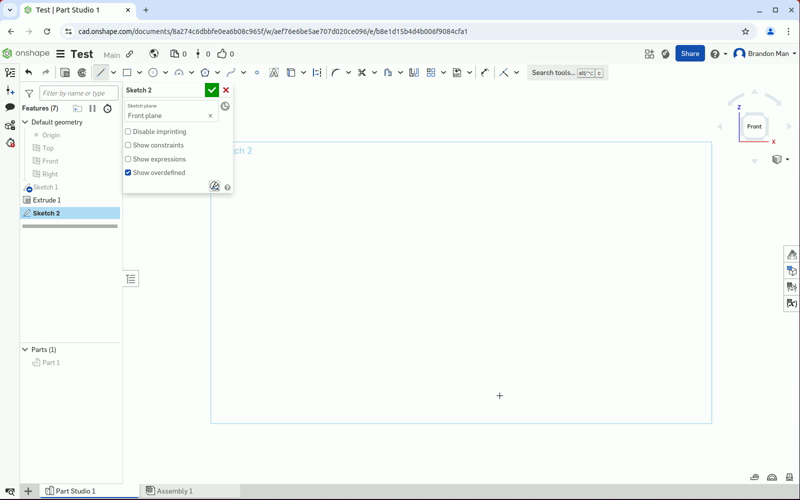
click(499, 395)
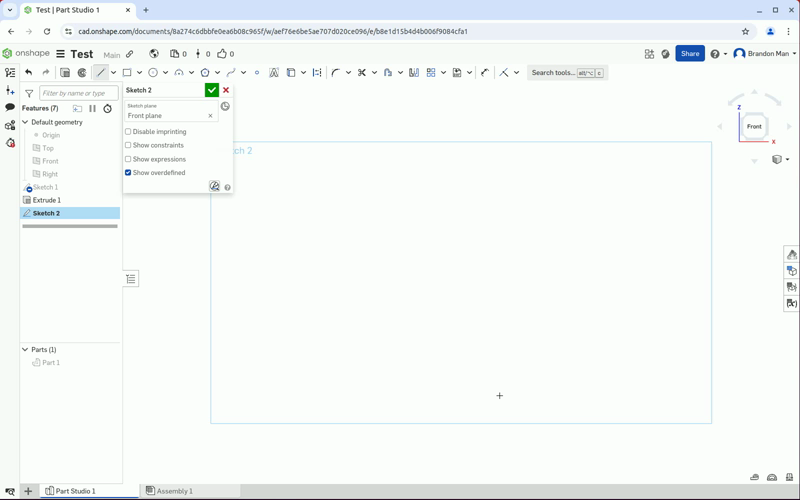
key_up(shift)
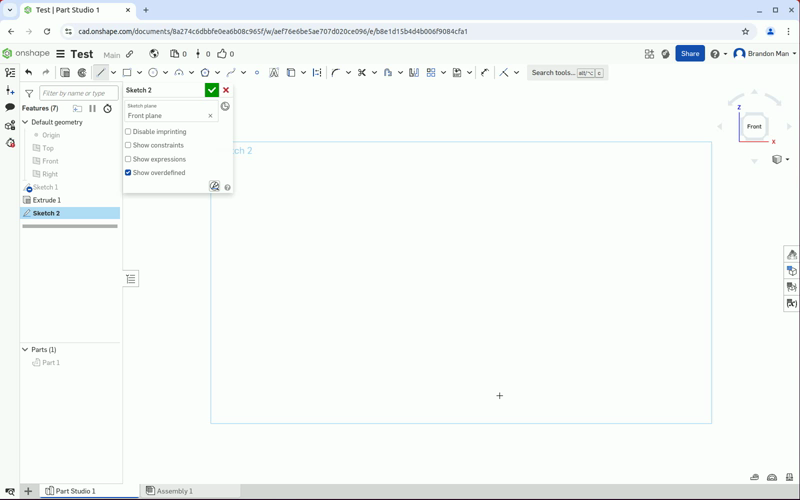
key_down(shift)
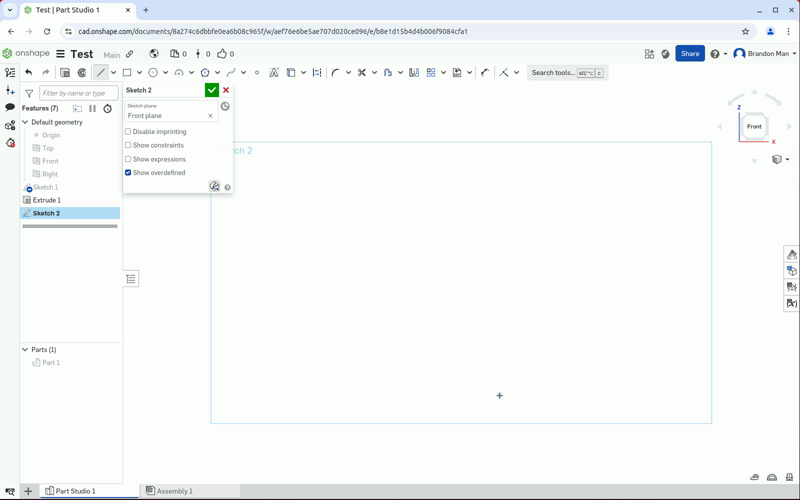
mouse_move(529, 395)
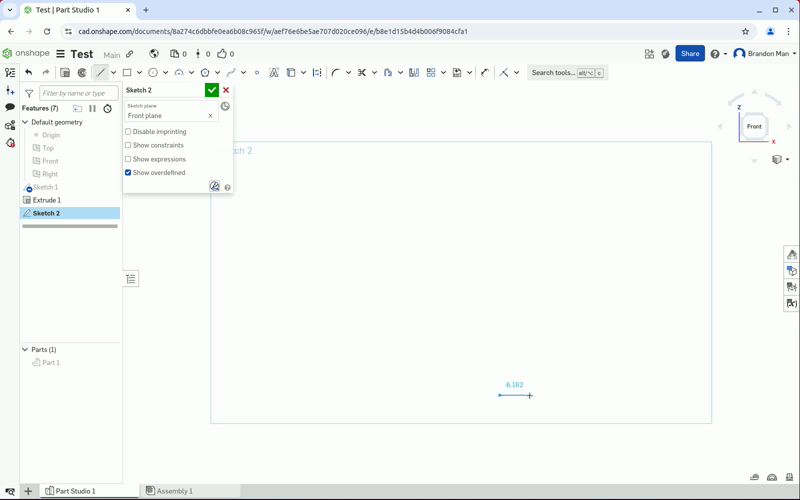
mouse_move(527, 395)
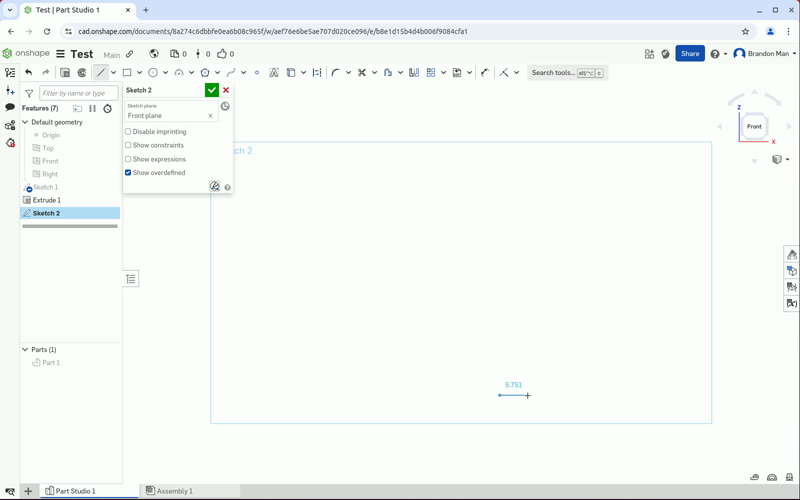
click(527, 395)
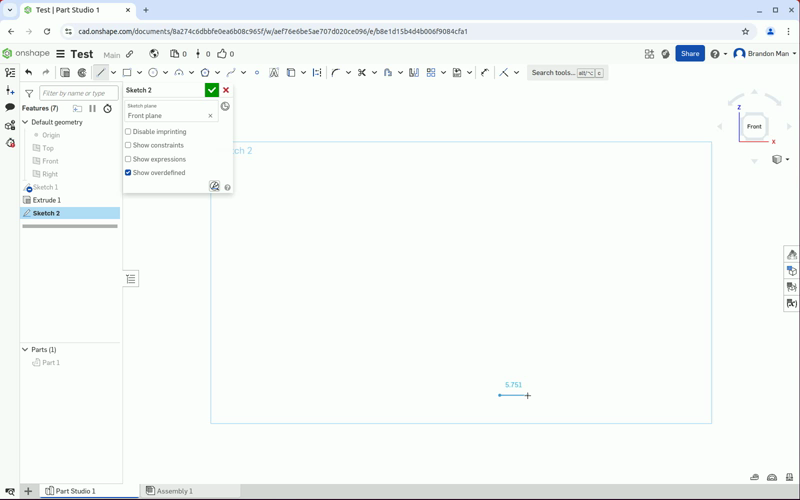
key_up(shift)
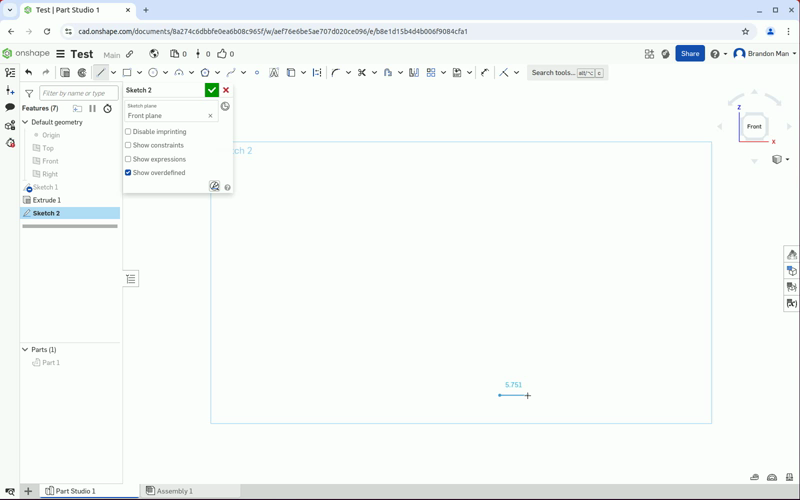
key_down(shift)
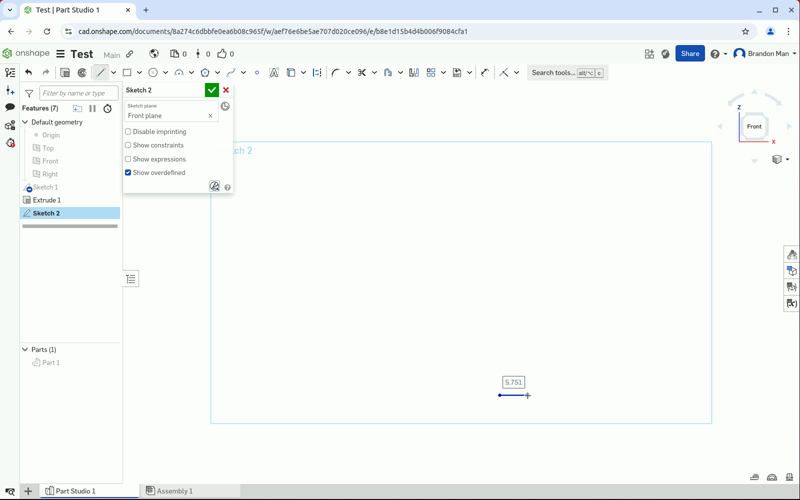
mouse_move(527, 227)
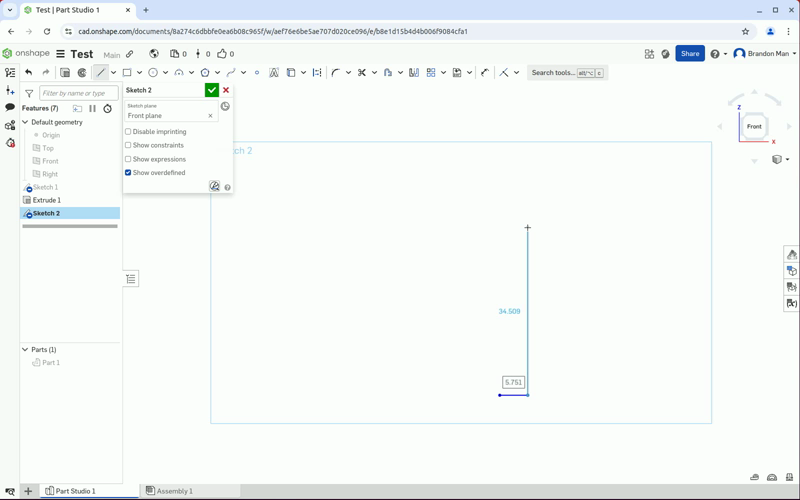
click(527, 227)
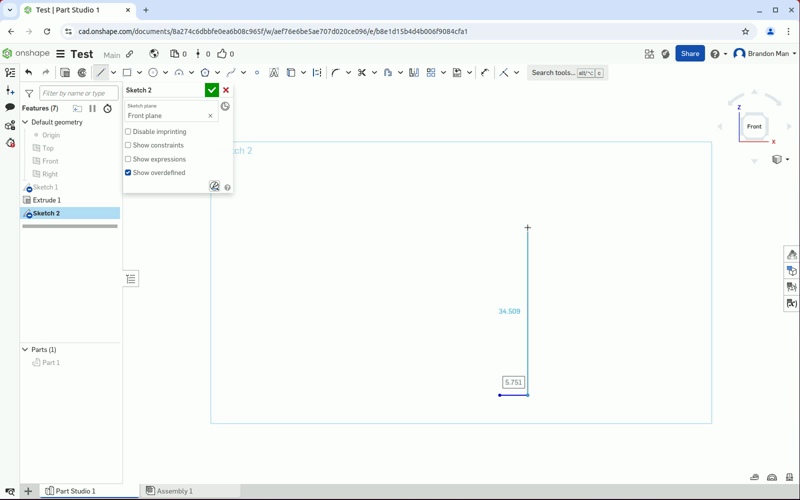
key_up(shift)
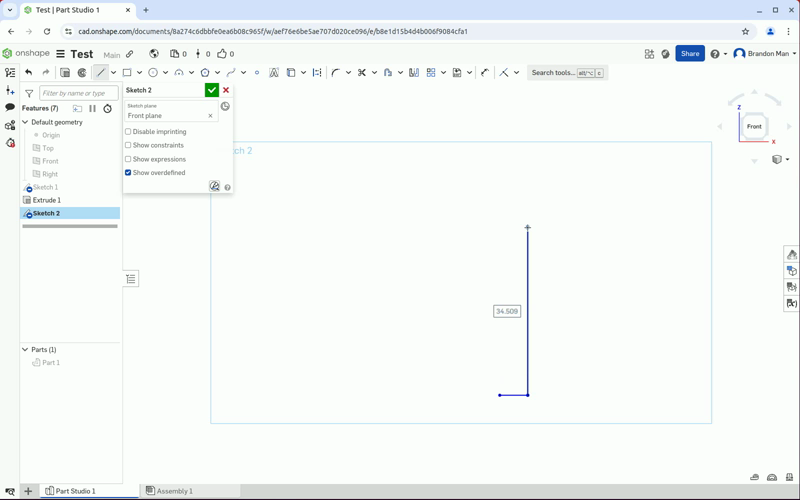
key_down(shift)
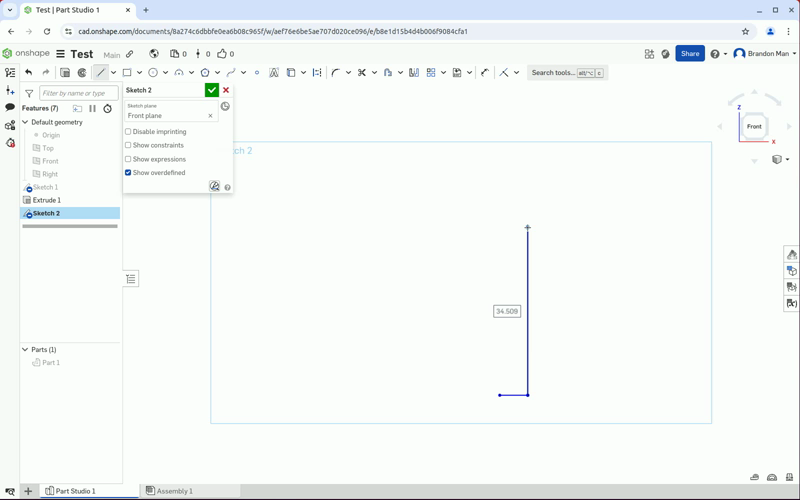
mouse_move(557, 227)
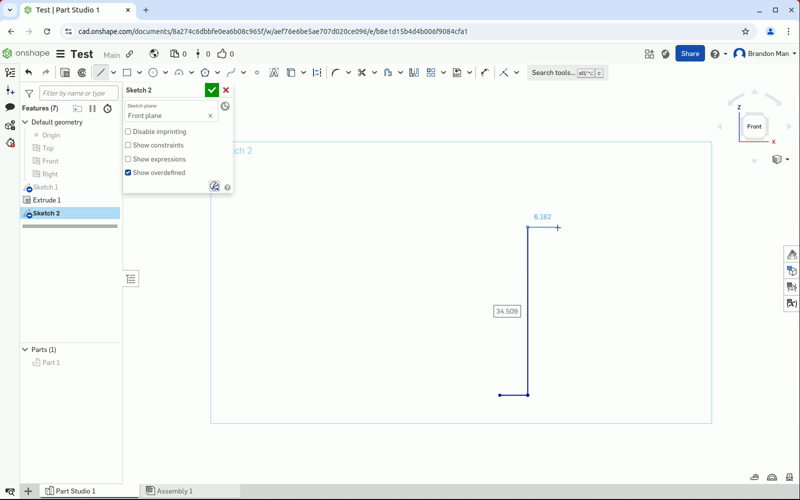
mouse_move(499, 227)
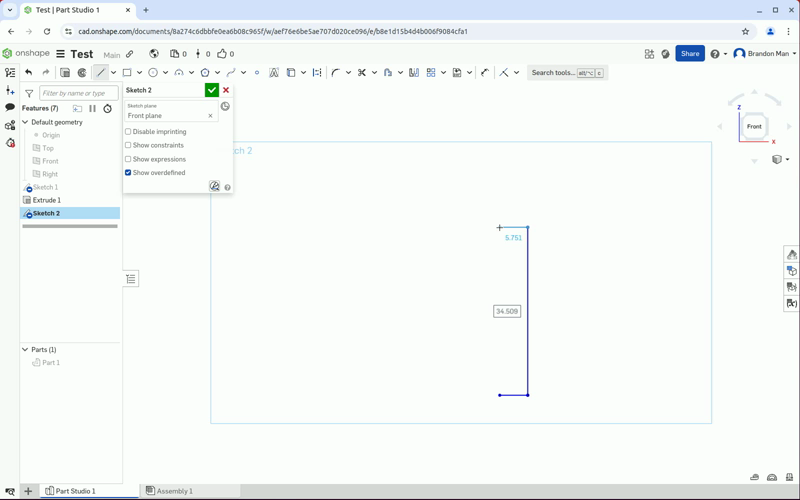
click(499, 227)
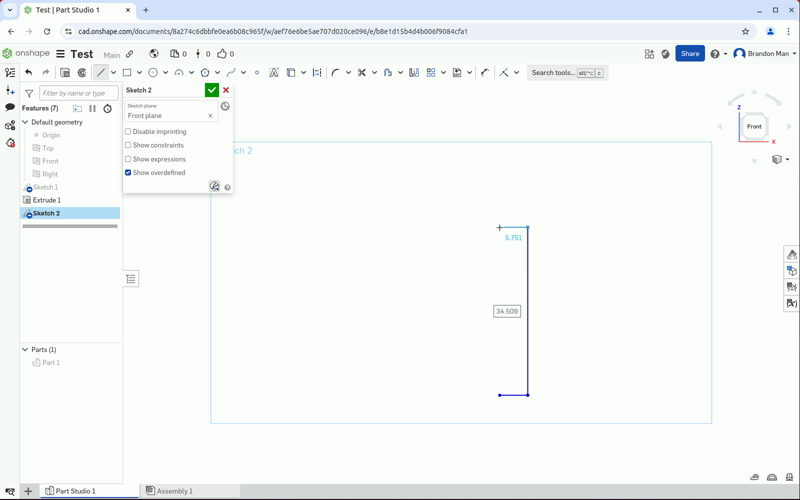
key_up(shift)
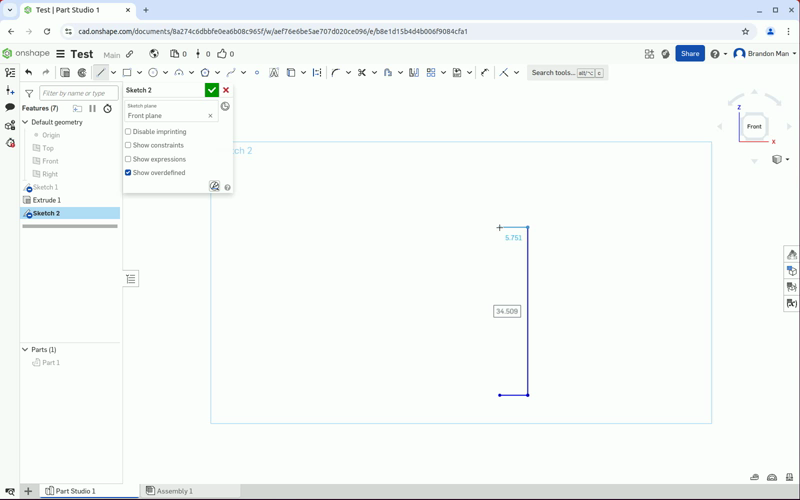
key_down(shift)
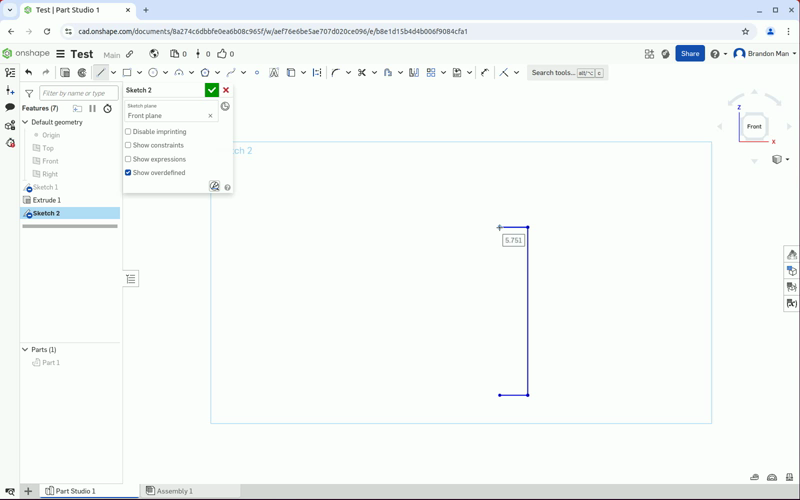
mouse_move(529, 227)
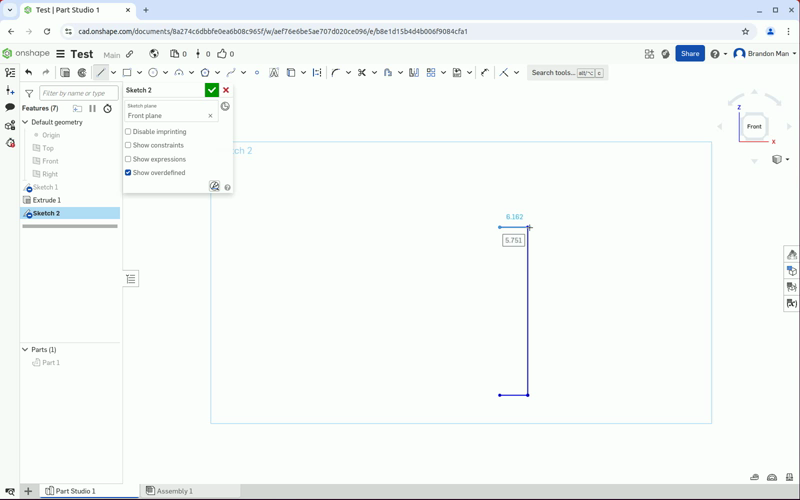
mouse_move(499, 252)
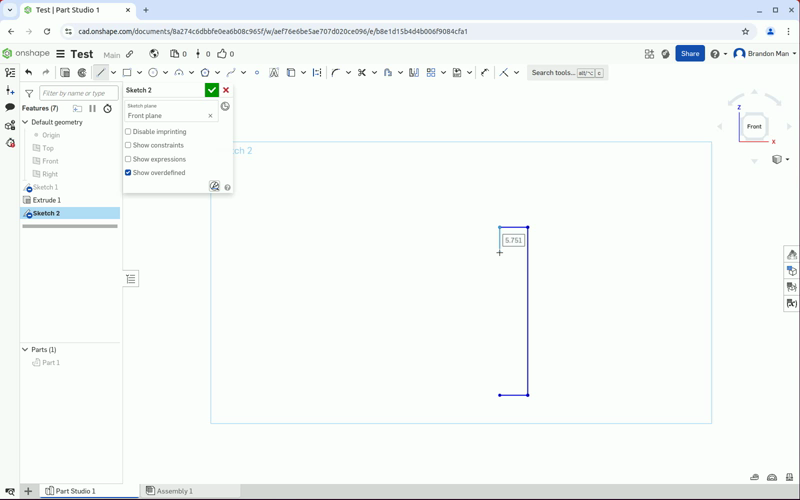
click(499, 252)
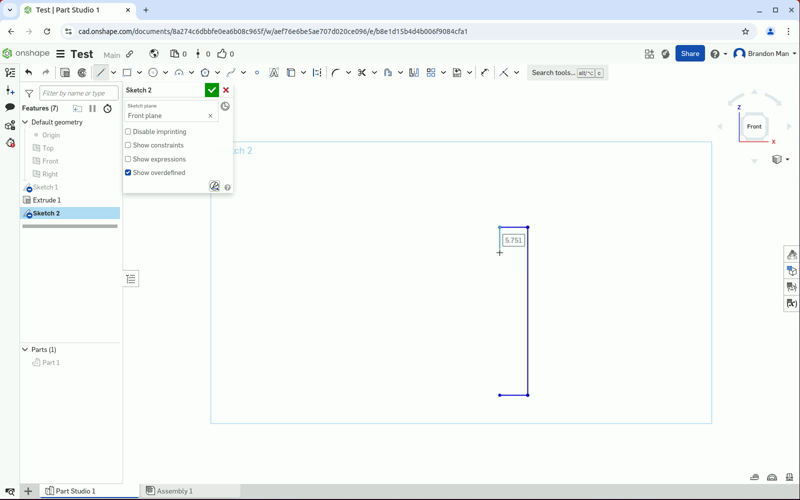
key_up(shift)
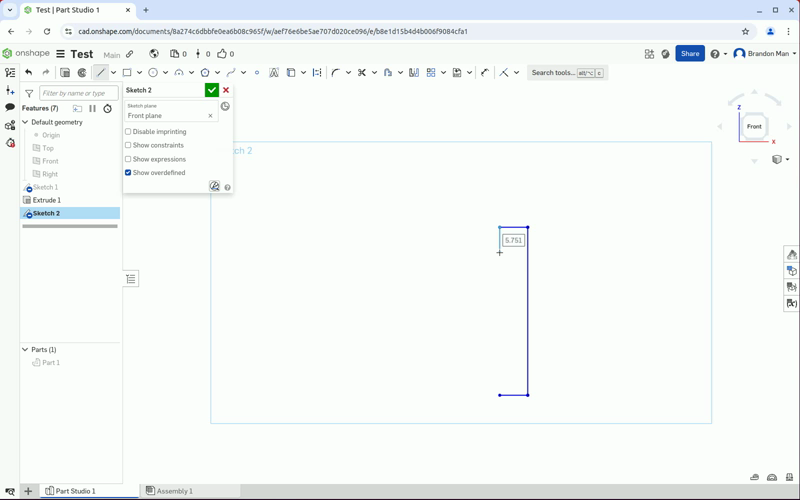
key_down(shift)
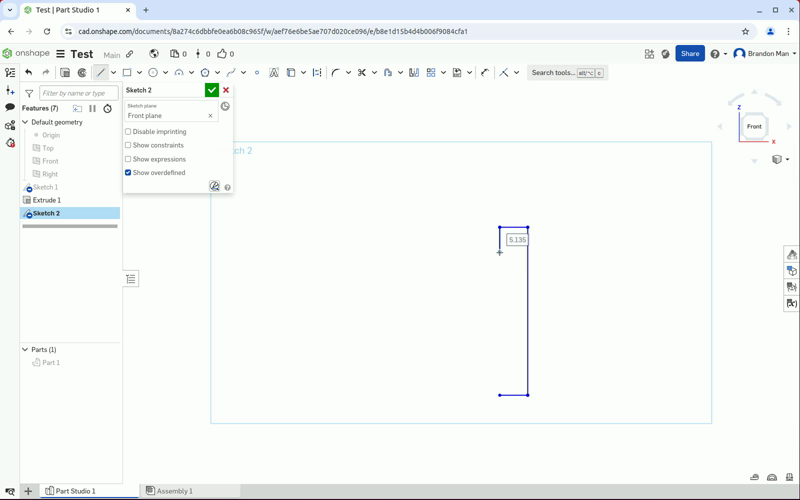
mouse_move(499, 395)
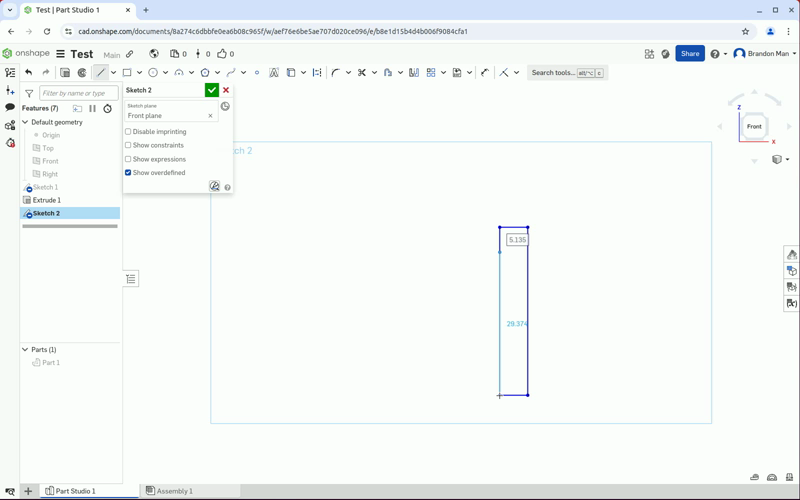
key_up(shift)
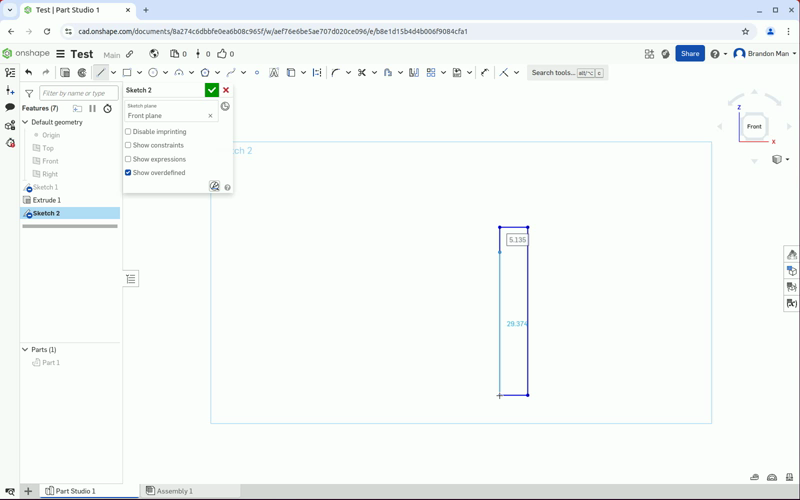
click(499, 395)
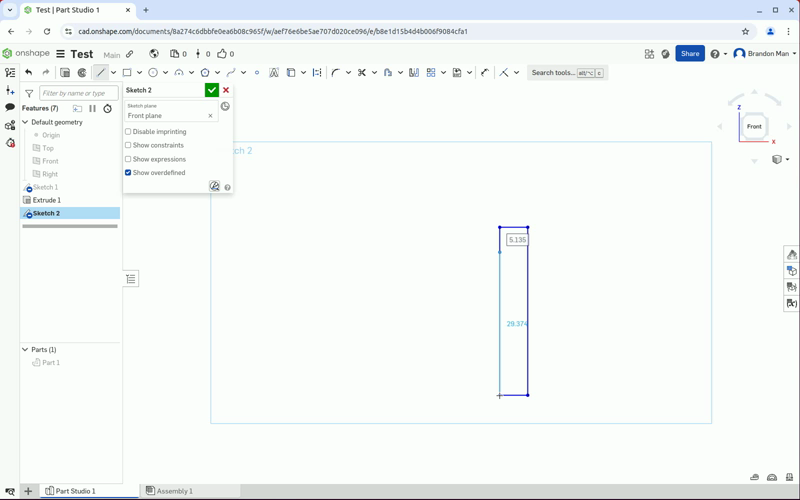
key(esc)
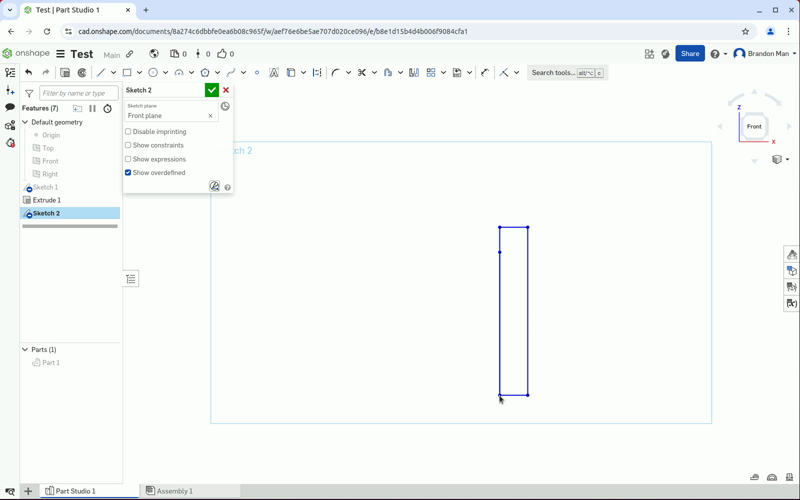
mouse_move(521, 255)
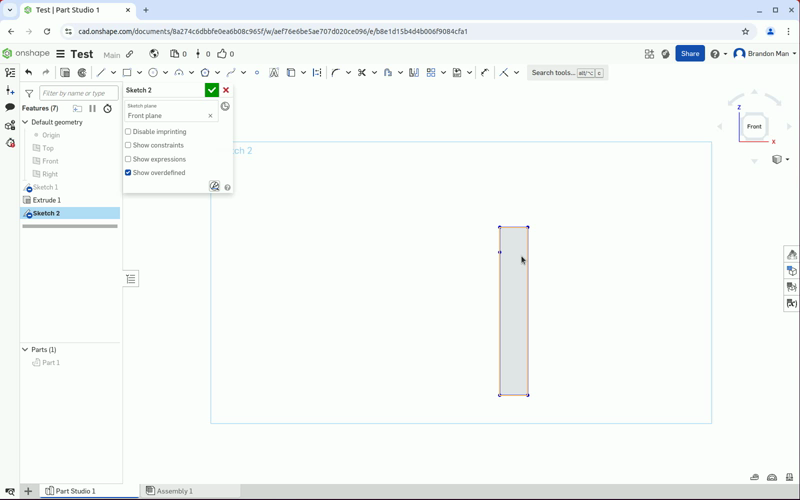
click(521, 255)
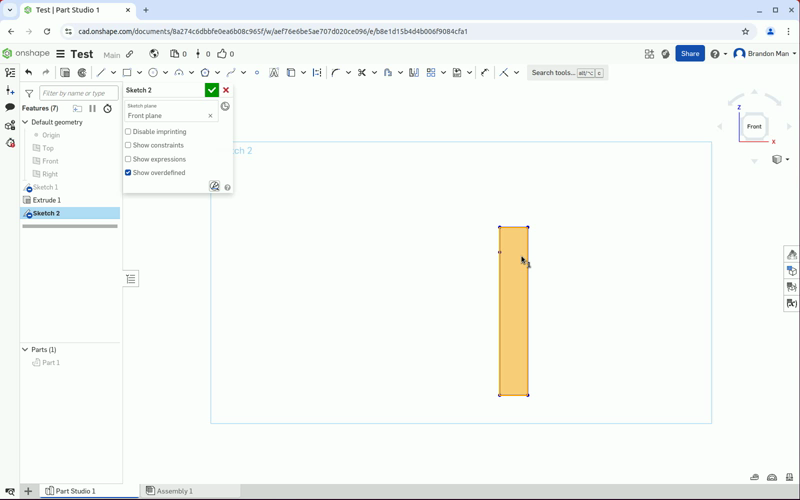
mouse_move(73, 352)
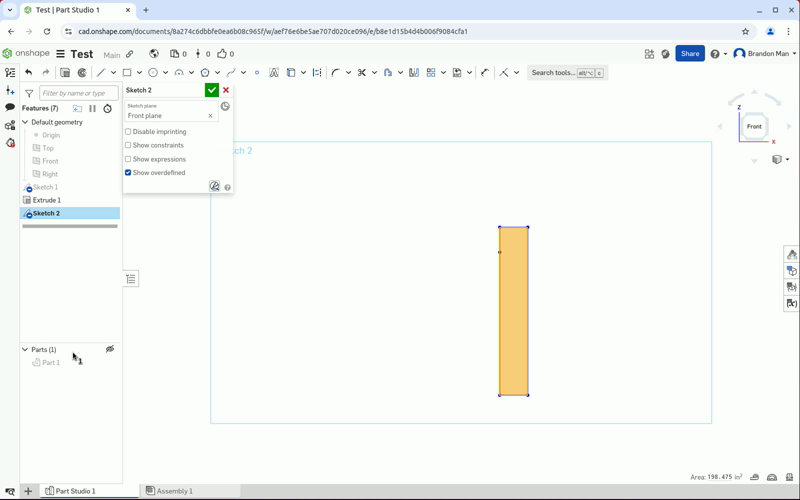
key(shift+y)
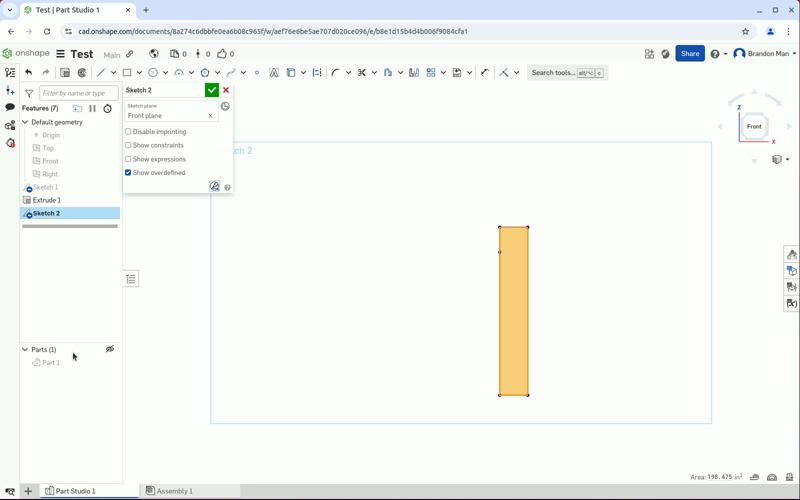
key(shift+e)
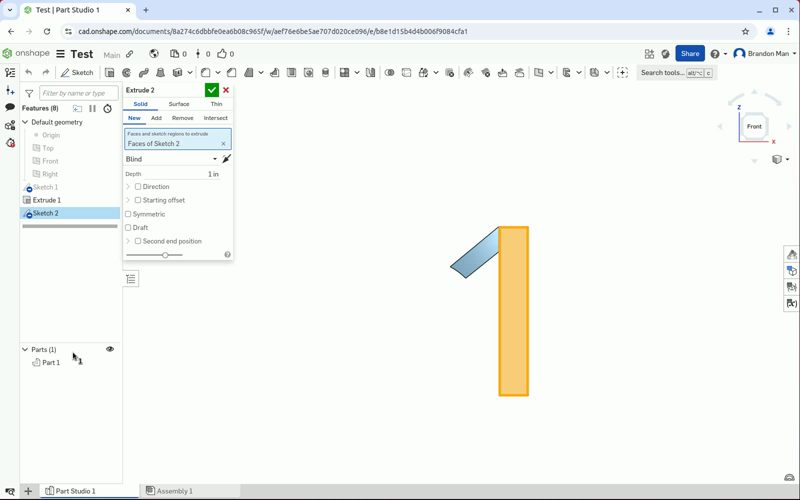
mouse_move(143, 106)
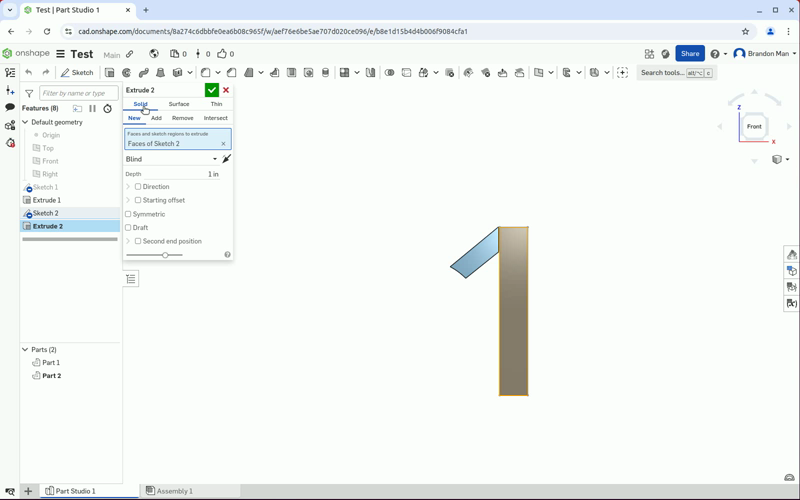
click(143, 106)
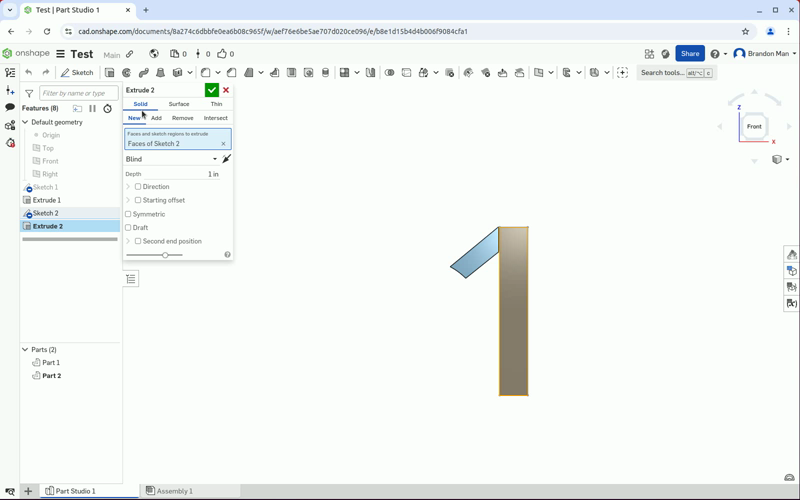
mouse_move(137, 120)
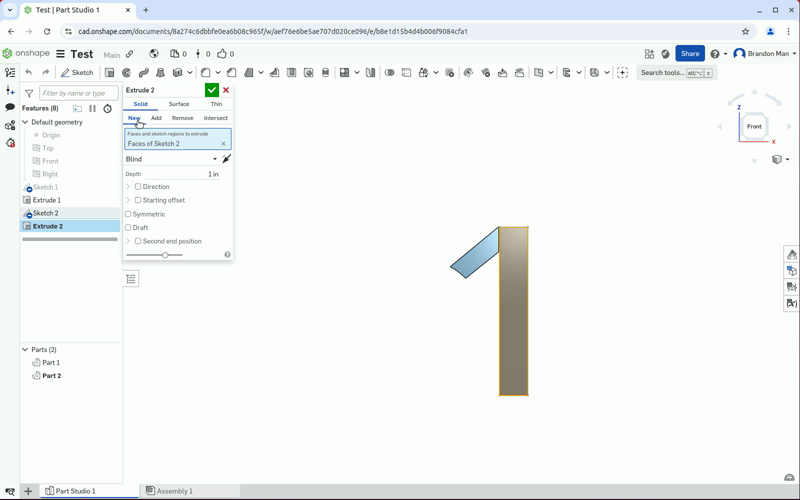
click(137, 120)
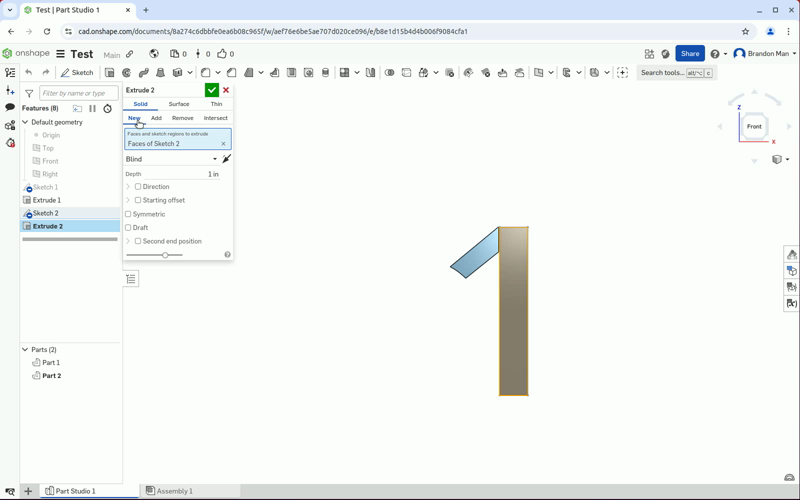
key(tab, 4)
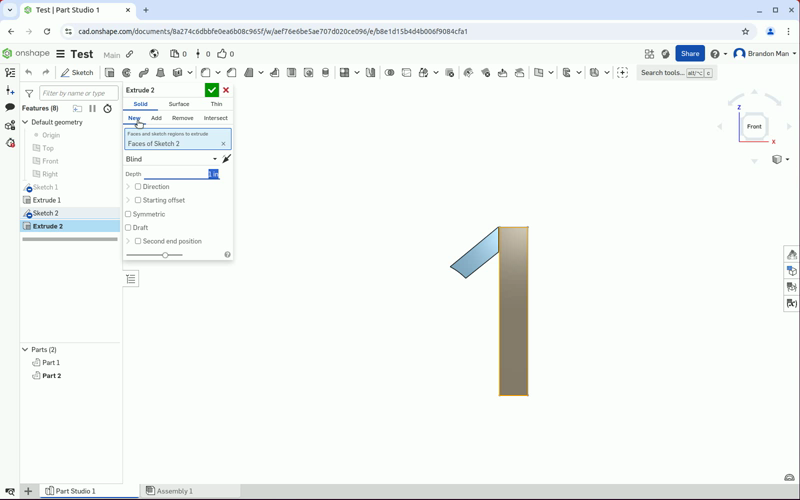
text(2.889)
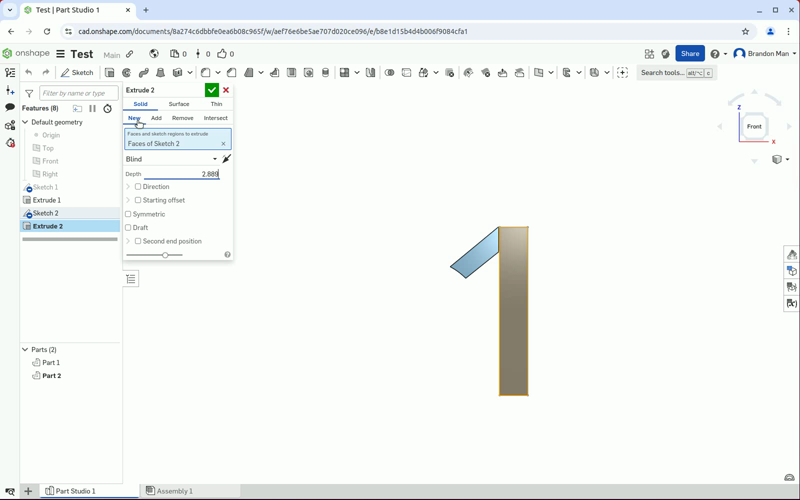
key(enter)
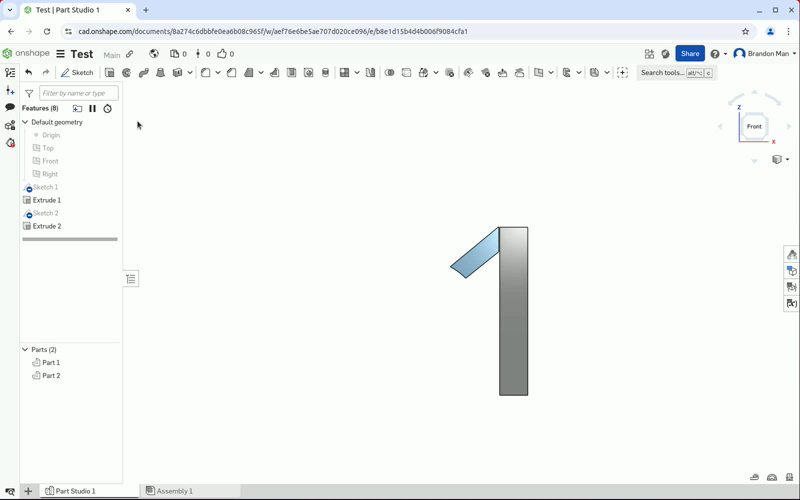
key(shift+h)
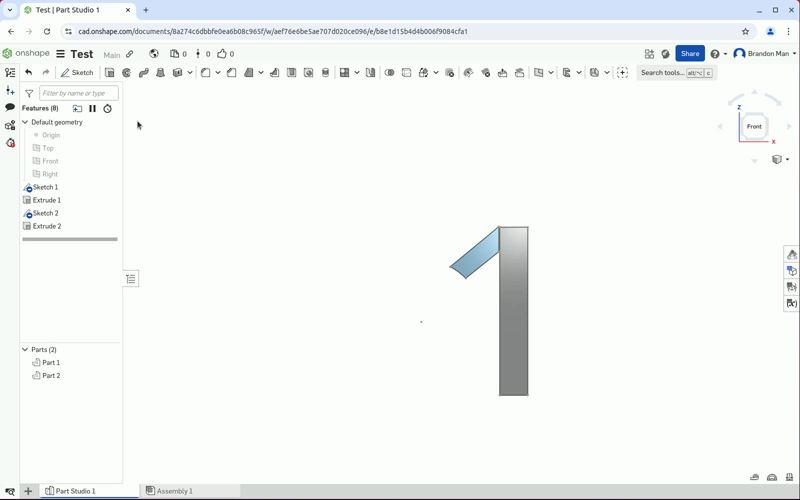
key(shift+h)
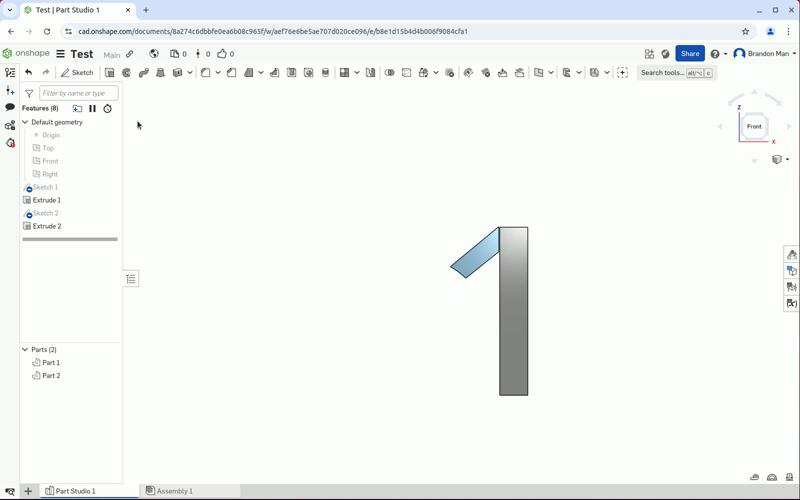
mouse_move(73, 189)
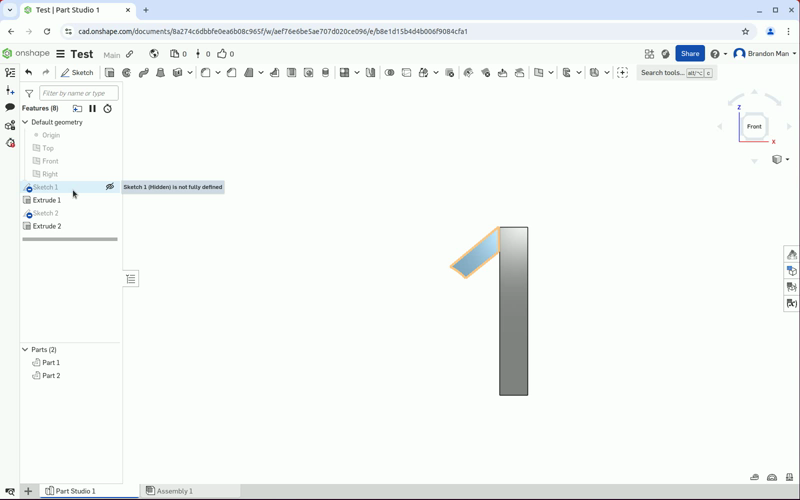
click(73, 189)
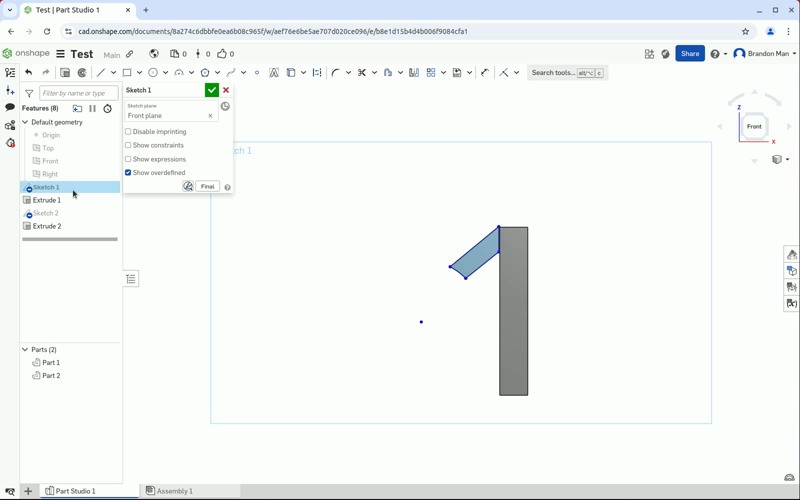
mouse_move(229, 92)
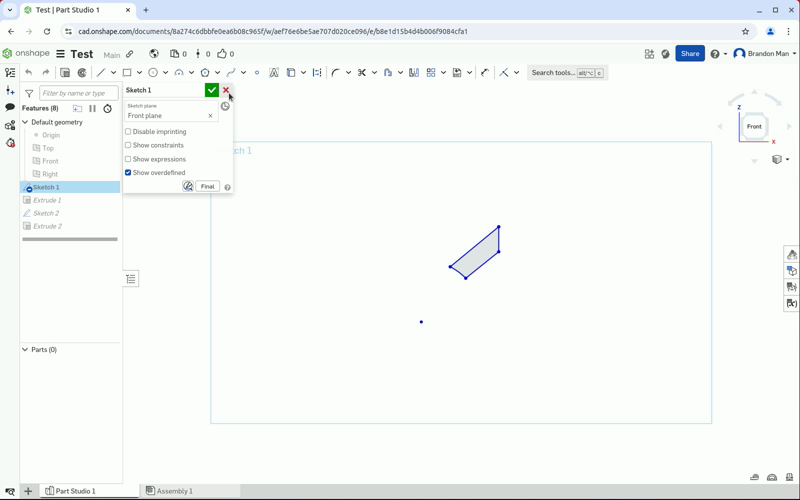
click(229, 92)
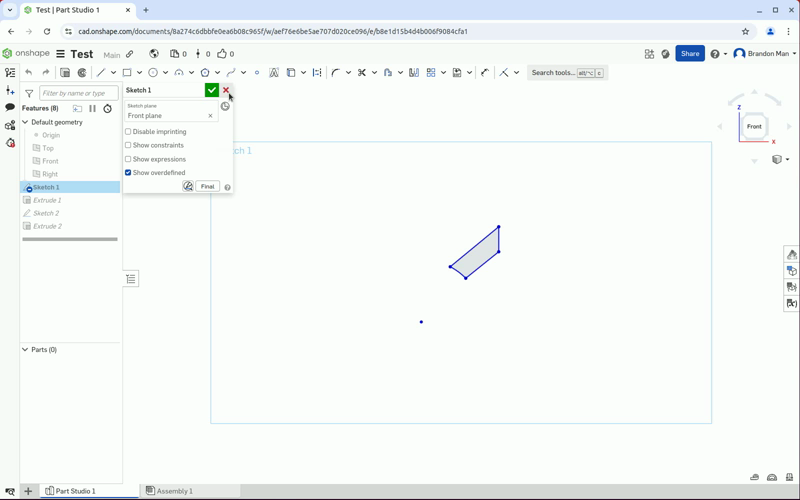
key(shift+s)
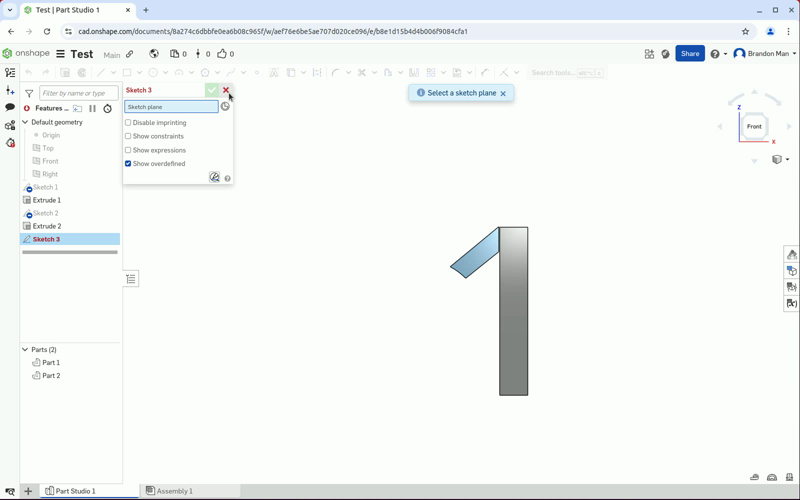
mouse_move(73, 163)
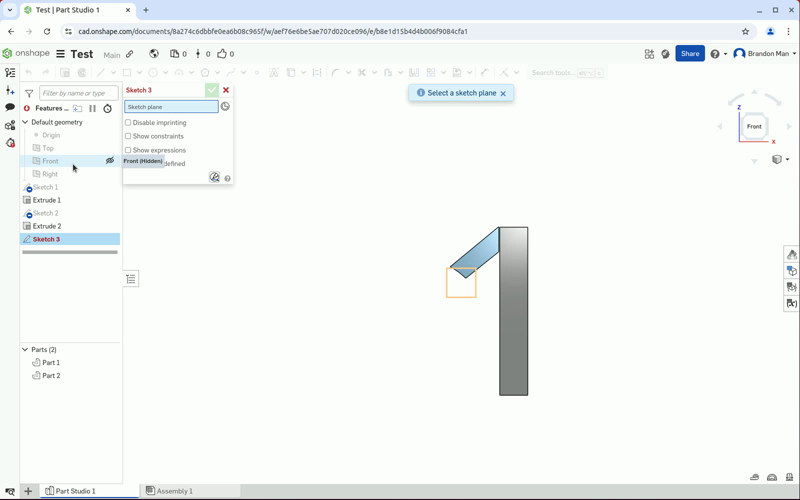
click(73, 163)
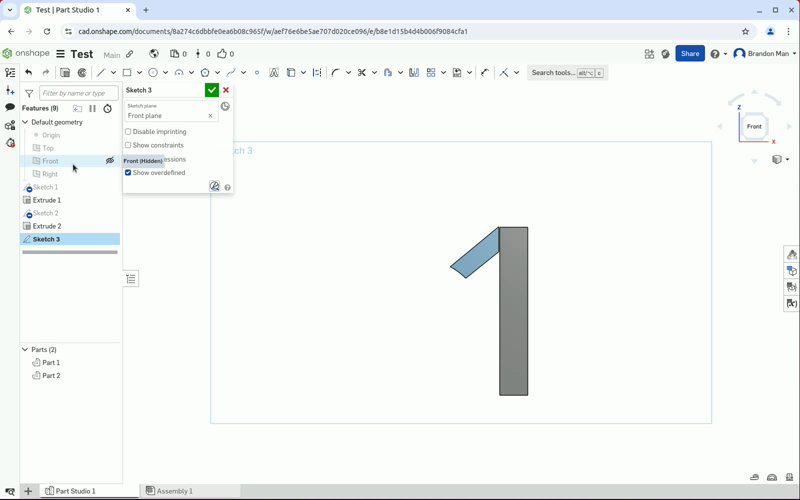
mouse_move(73, 352)
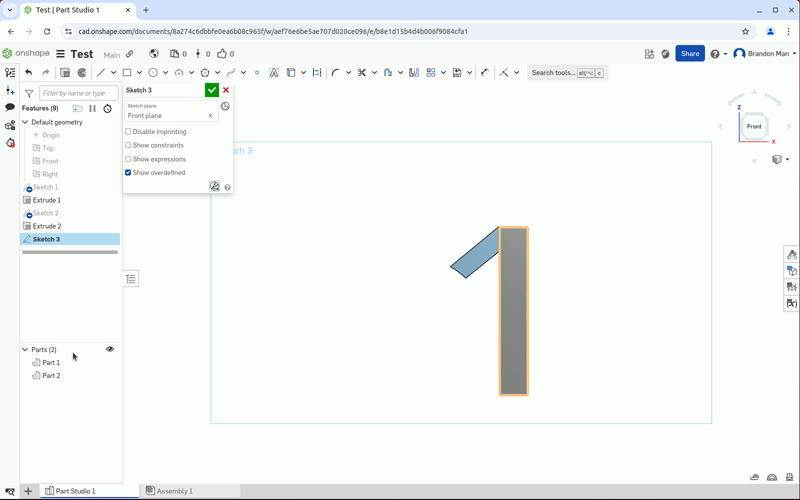
key(y)
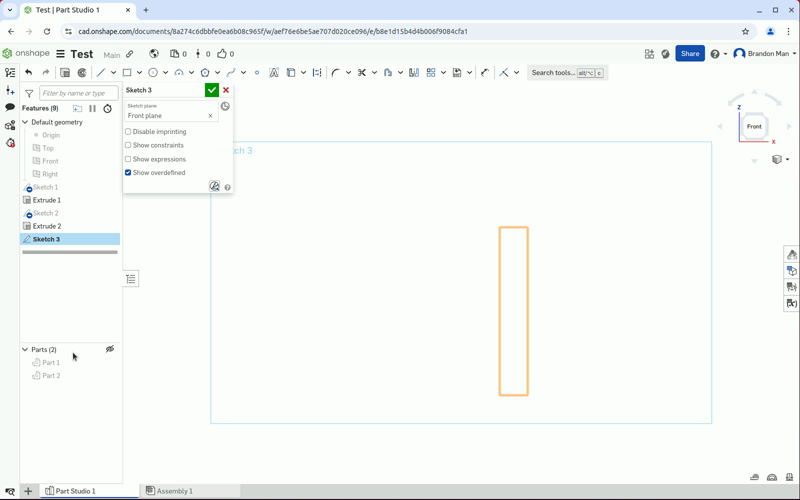
key(l)
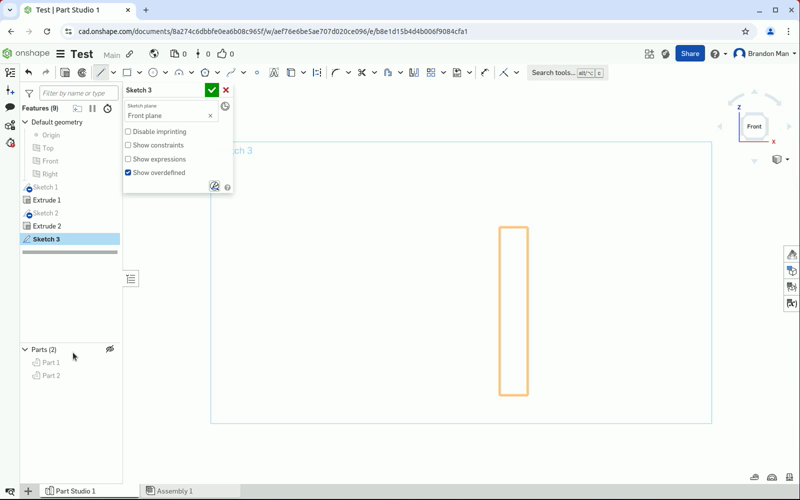
key_down(shift)
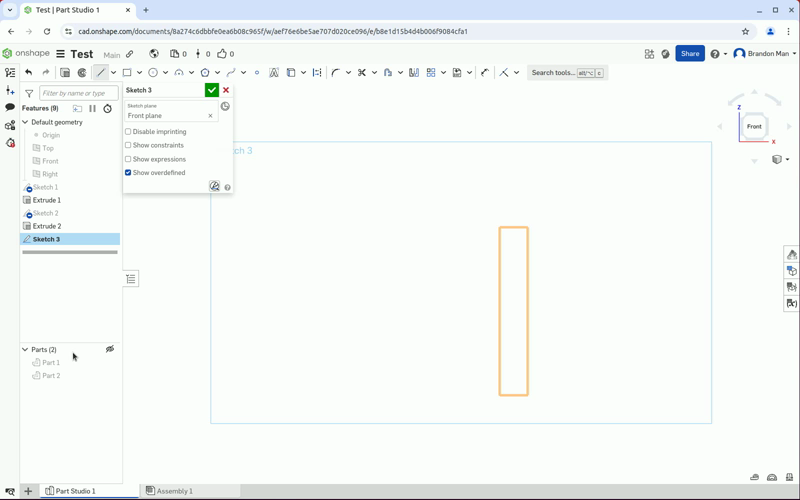
mouse_move(420, 395)
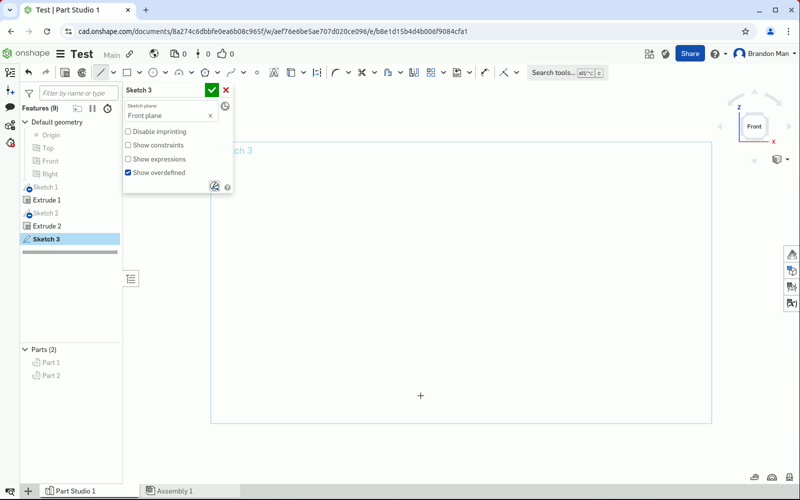
click(420, 395)
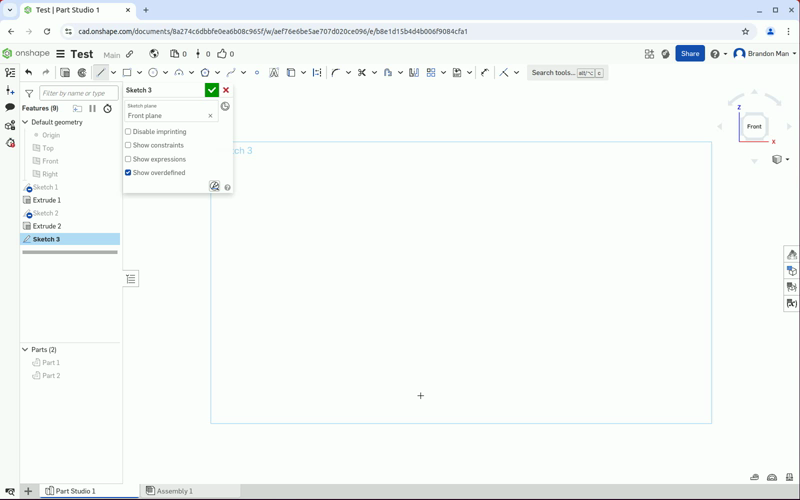
key_up(shift)
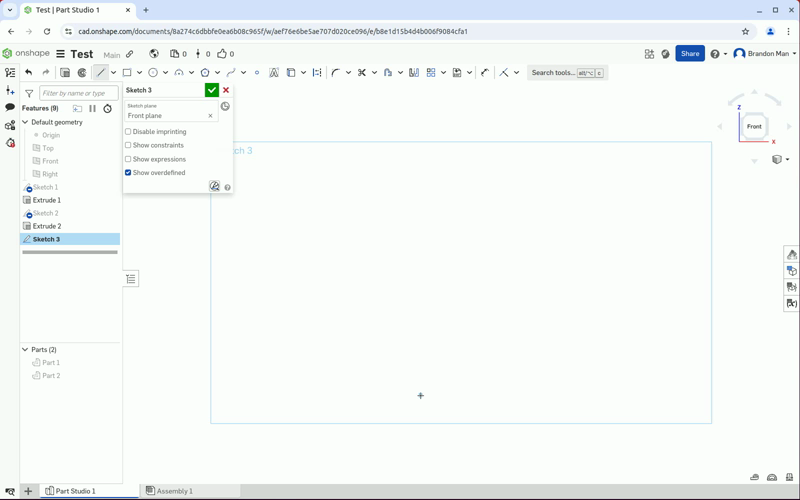
key_down(shift)
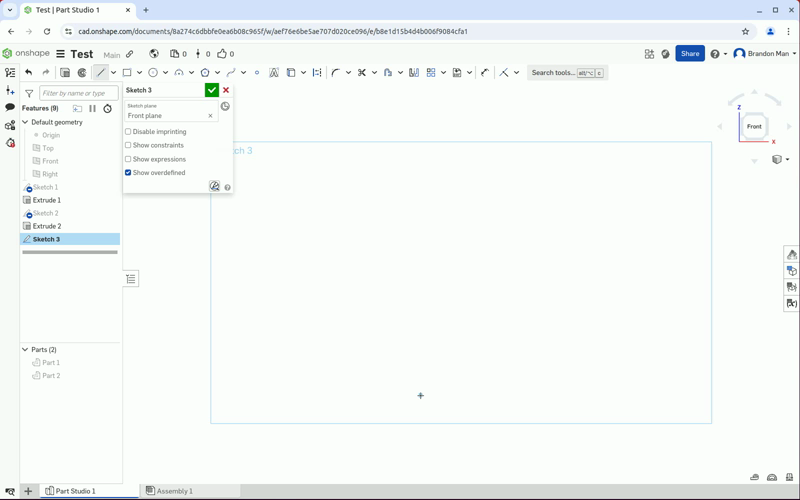
mouse_move(450, 395)
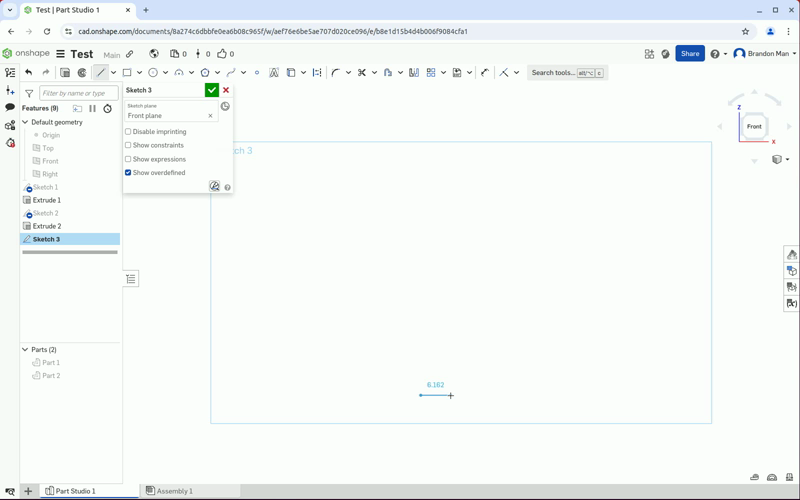
mouse_move(435, 395)
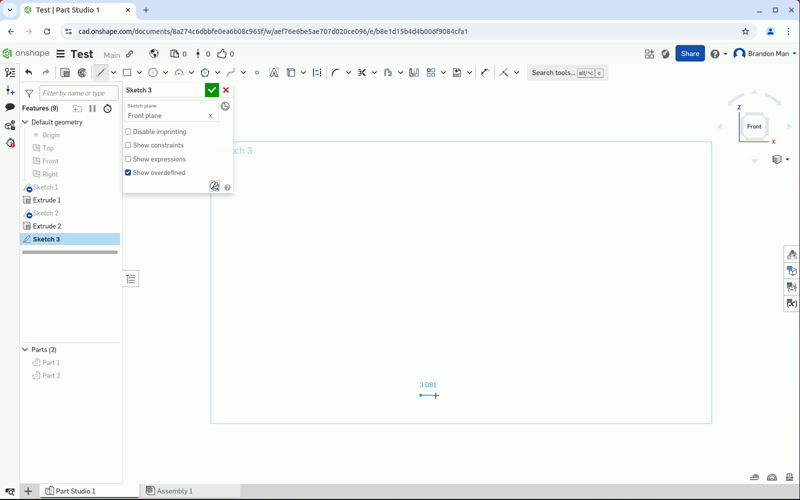
click(435, 395)
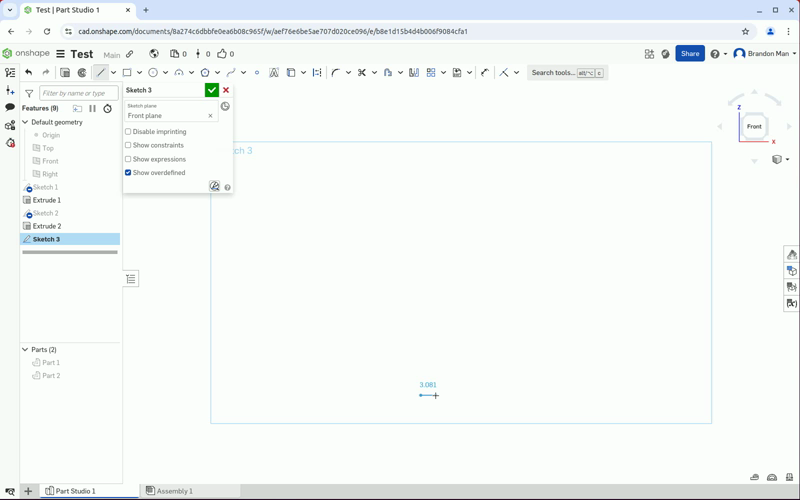
key_up(shift)
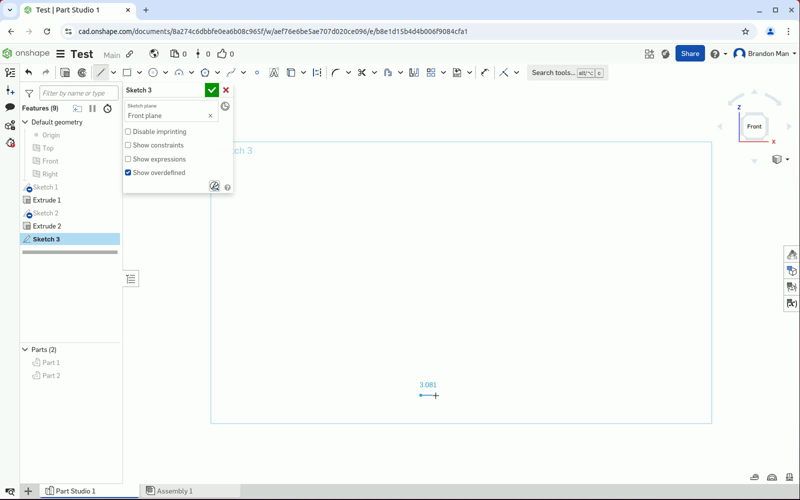
key_down(shift)
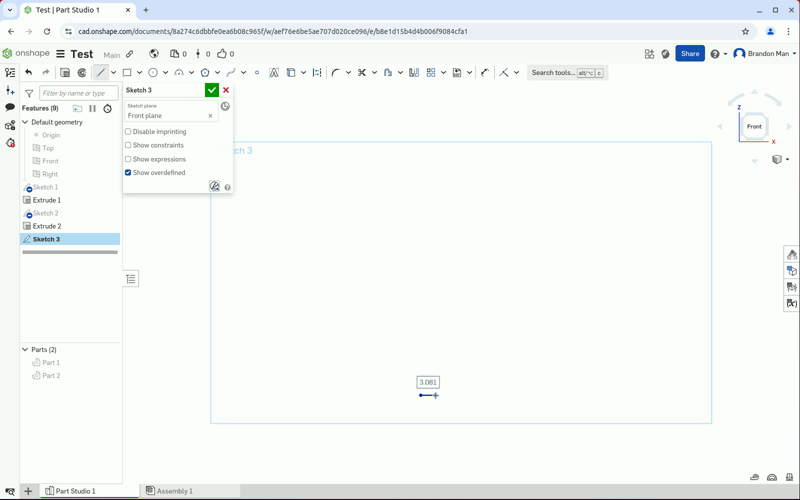
mouse_move(465, 395)
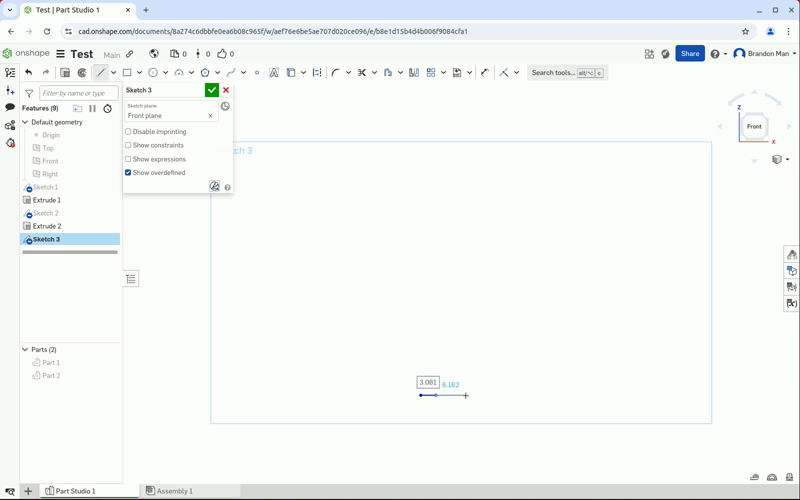
mouse_move(435, 375)
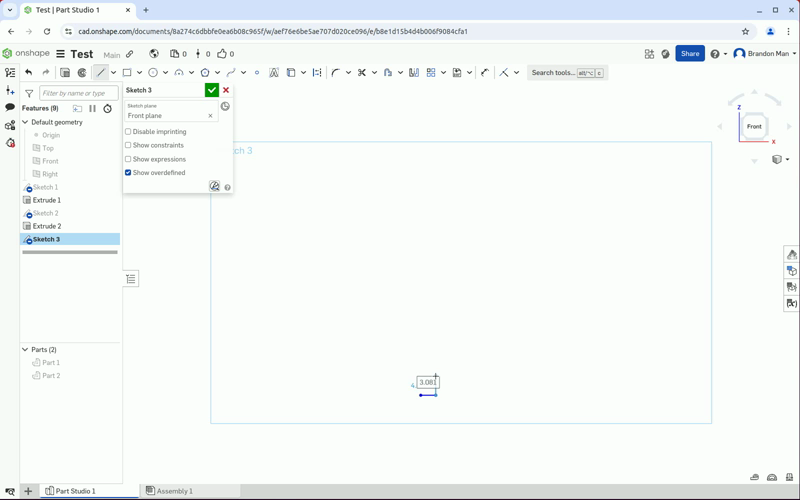
click(435, 375)
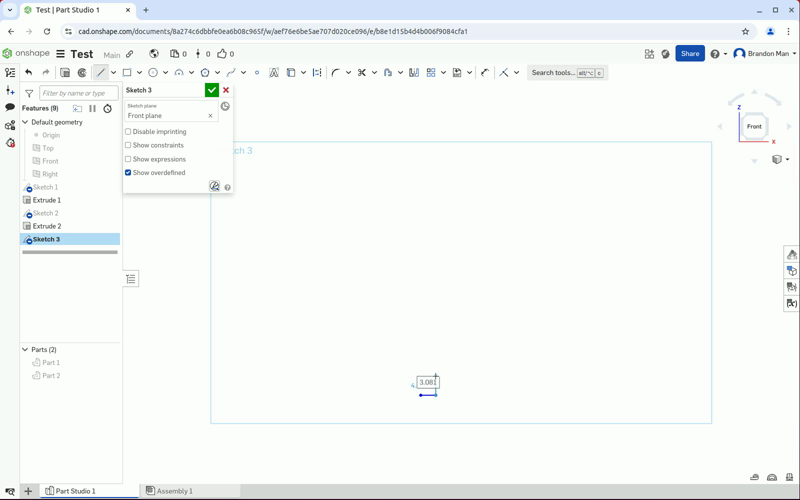
key_up(shift)
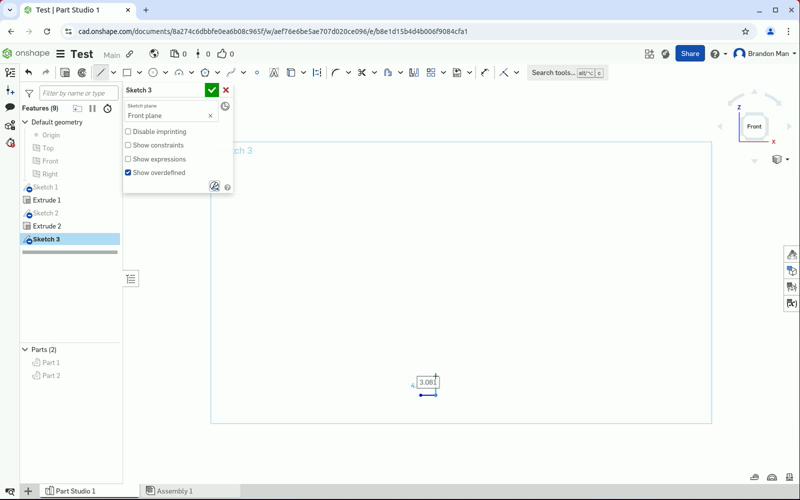
key(esc)
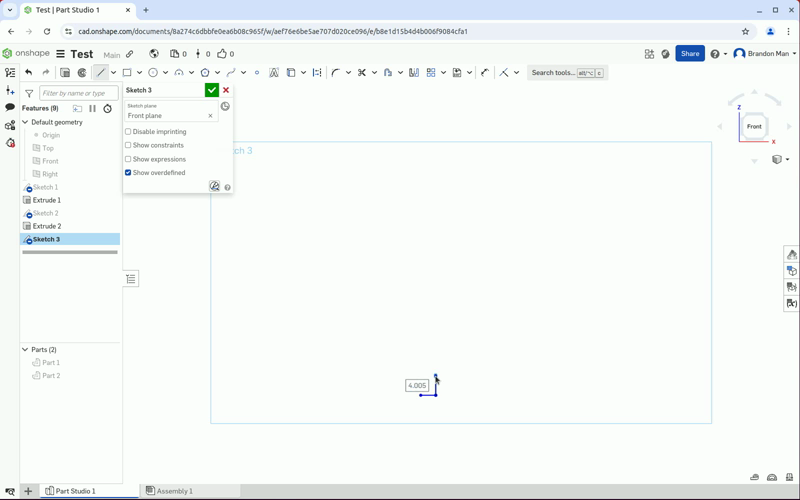
key(a)
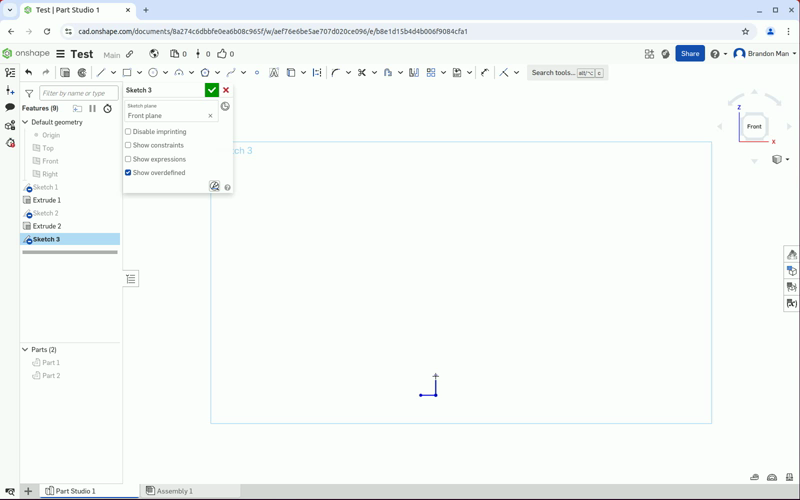
mouse_move(435, 375)
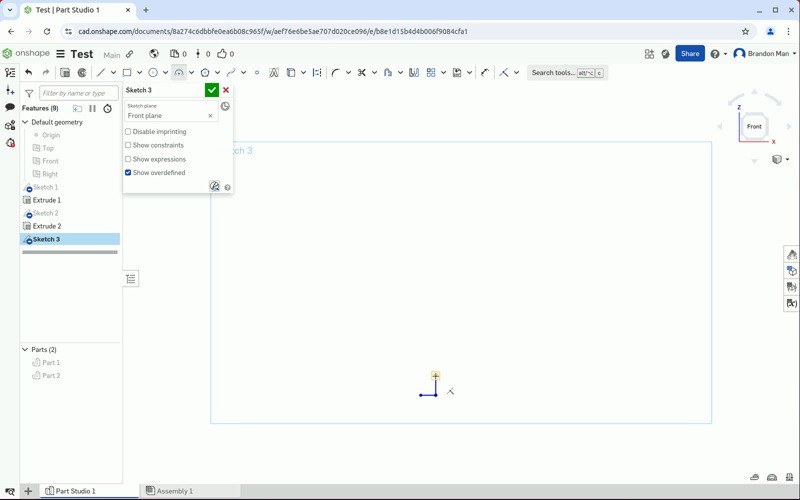
click(435, 375)
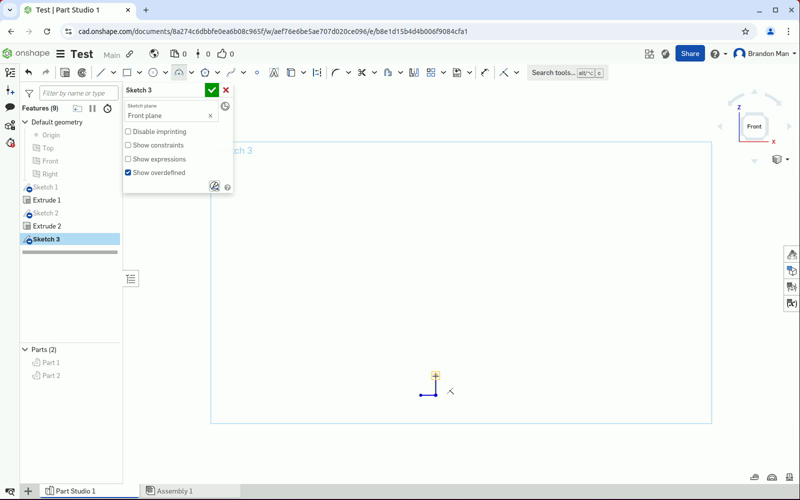
key_down(shift)
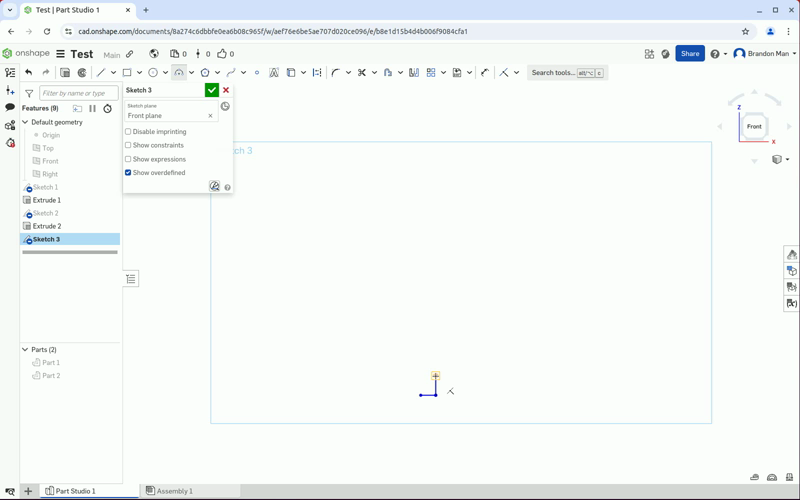
mouse_move(420, 377)
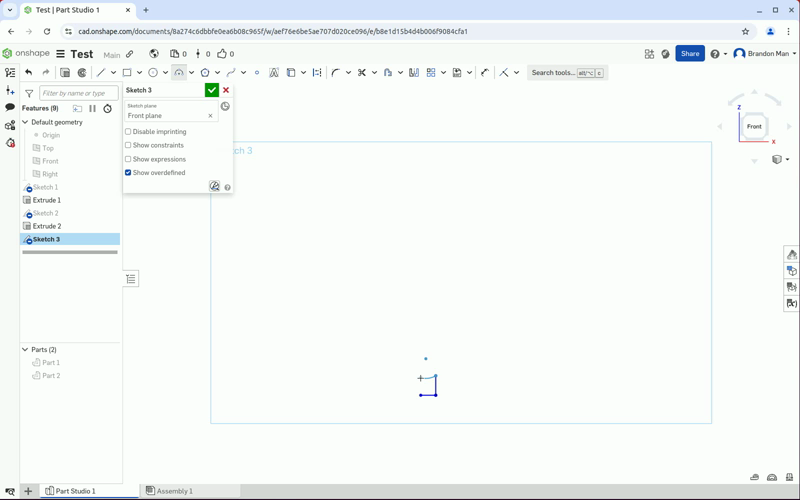
click(420, 377)
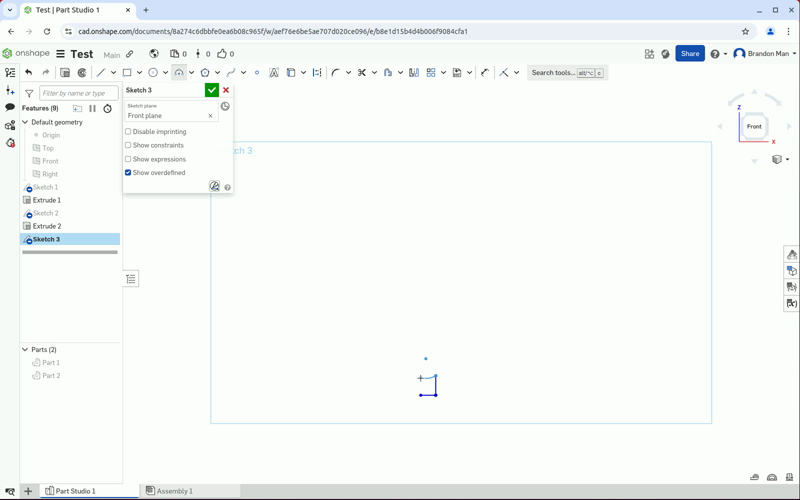
mouse_move(428, 377)
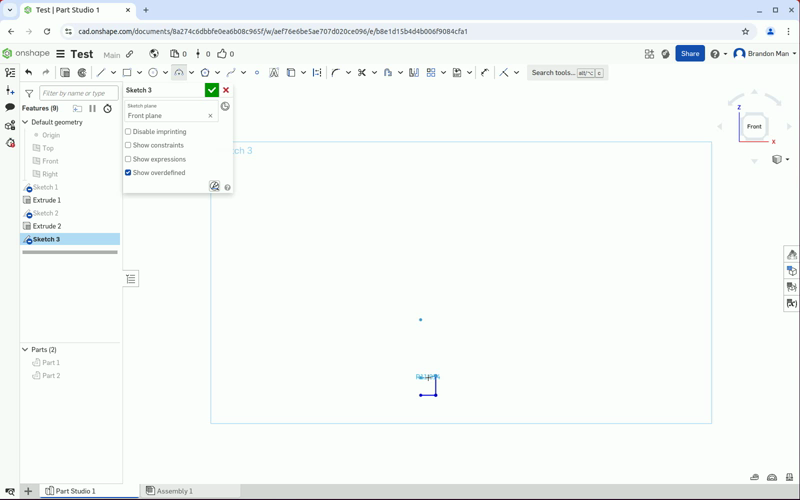
click(428, 377)
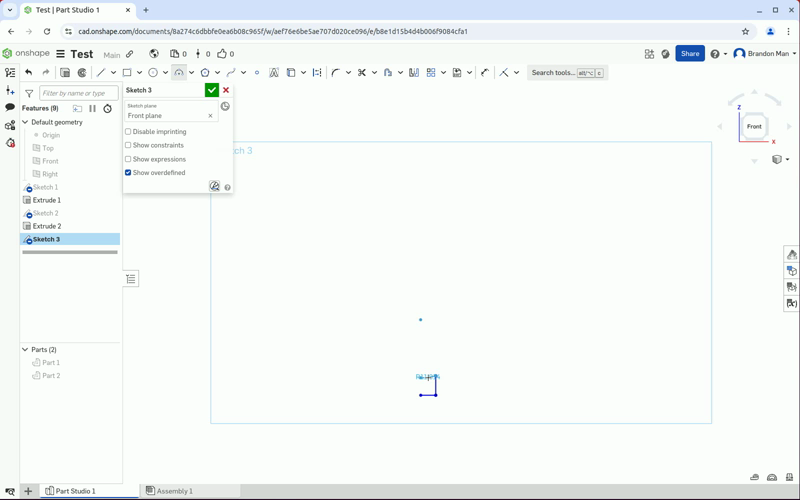
key_up(shift)
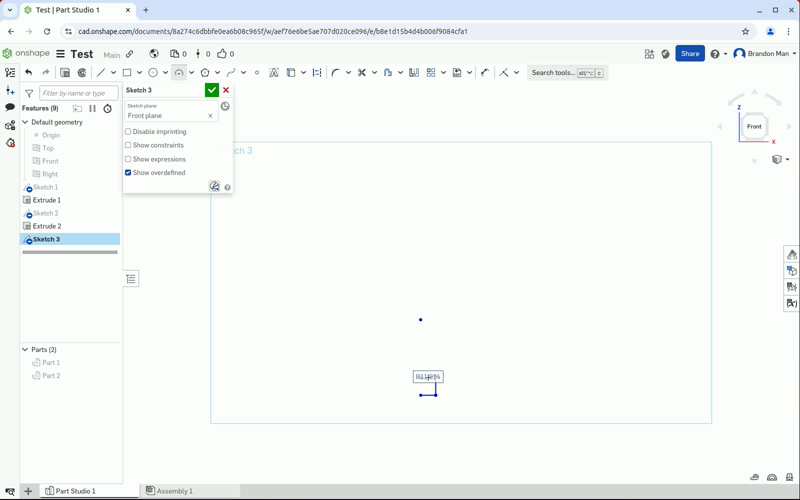
key(esc)
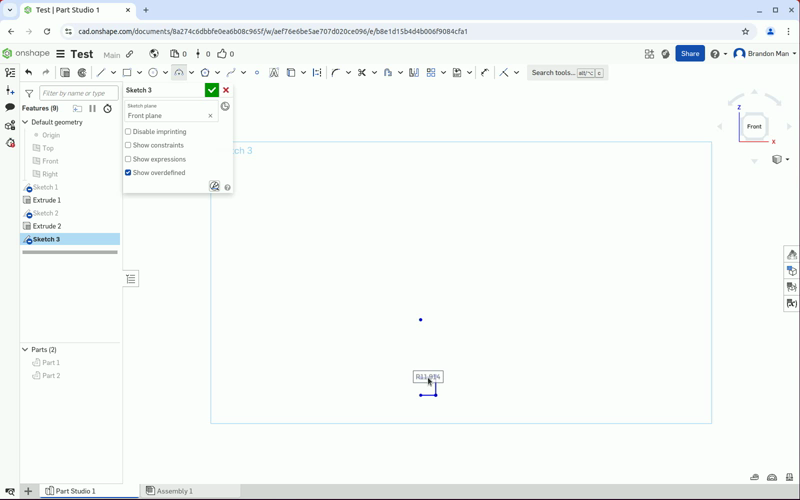
key(l)
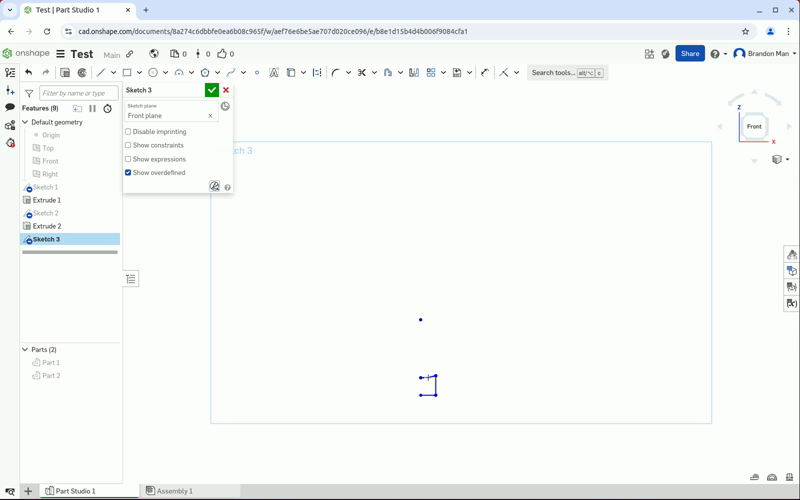
mouse_move(420, 377)
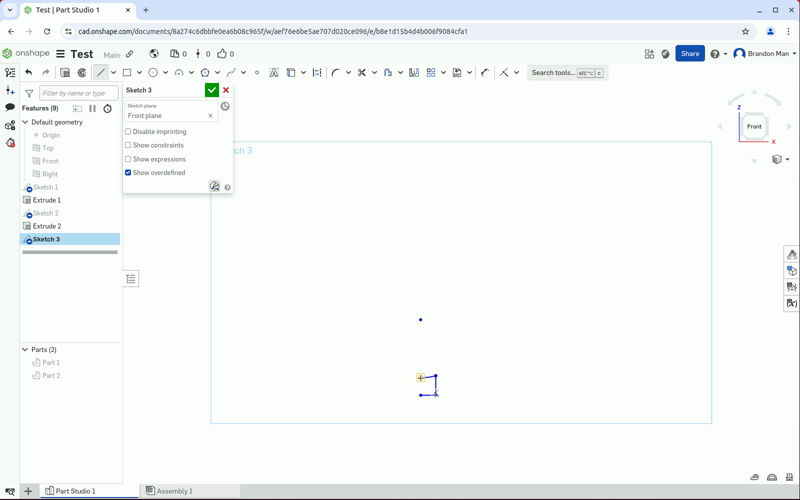
click(420, 377)
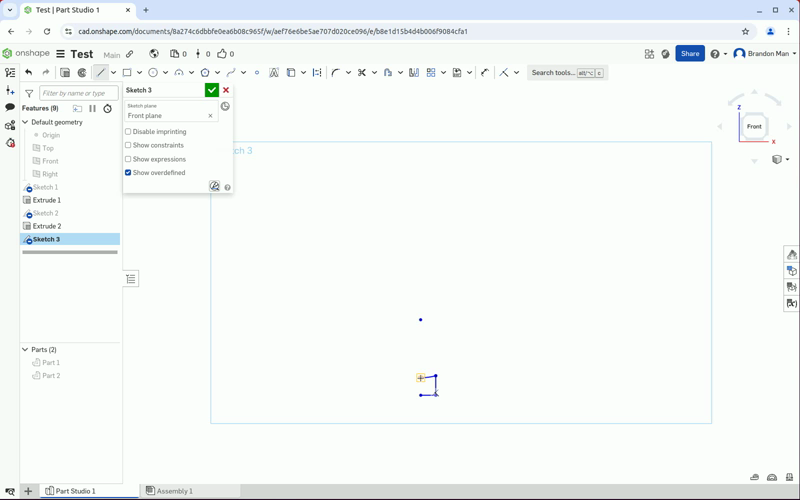
mouse_move(450, 377)
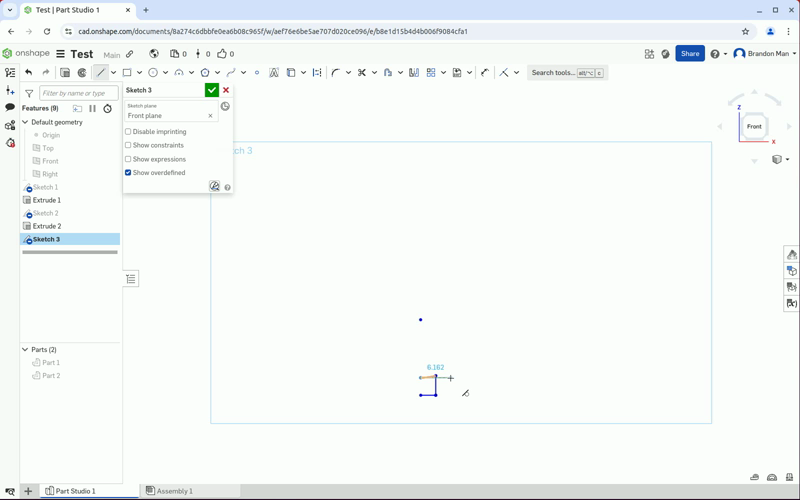
key_down(shift)
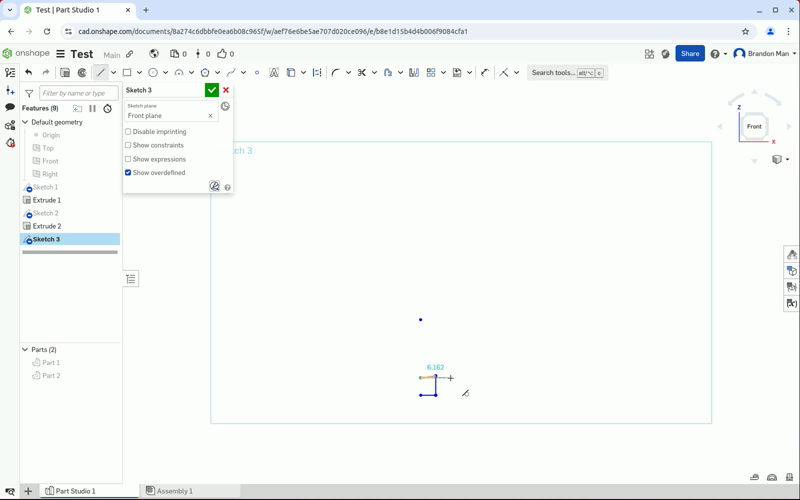
mouse_move(420, 395)
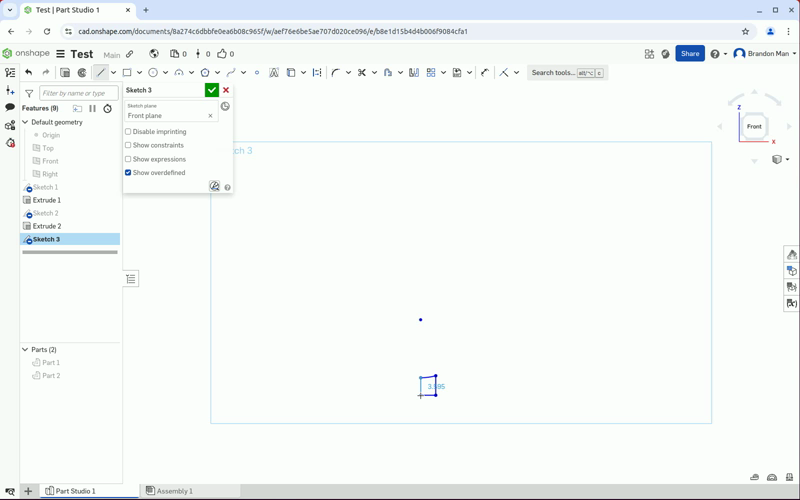
key_up(shift)
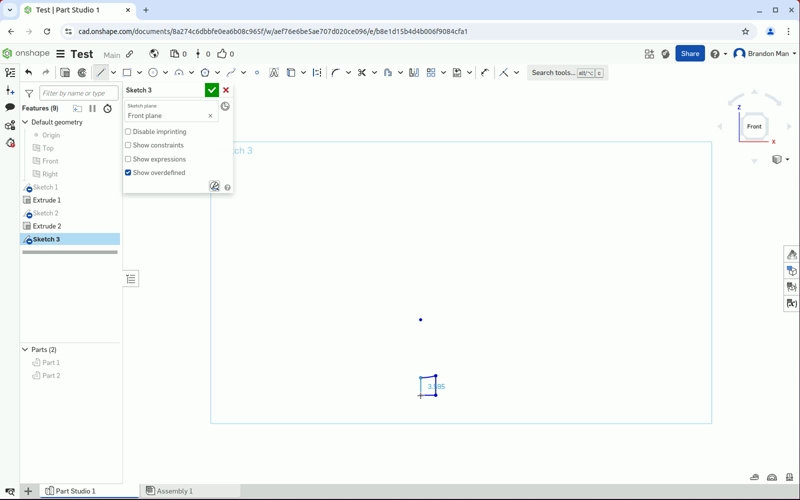
click(420, 395)
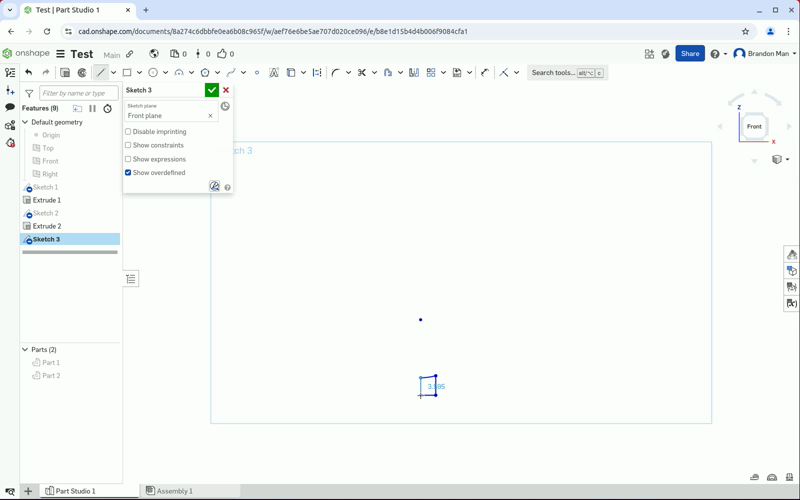
key(esc)
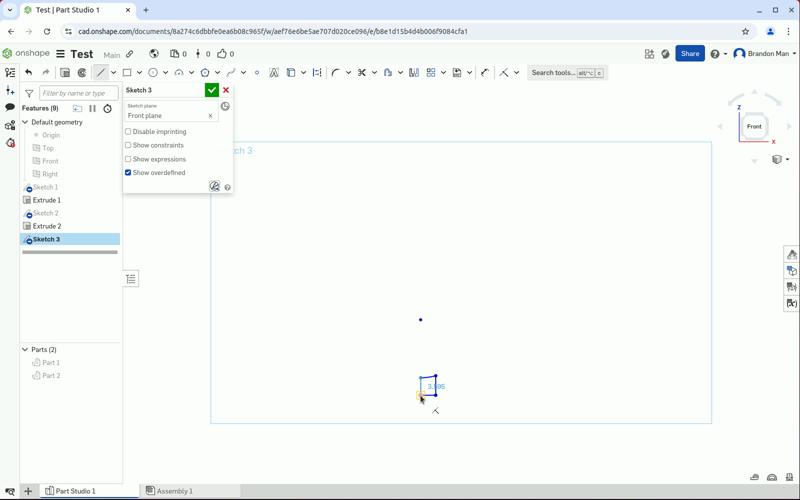
mouse_move(431, 384)
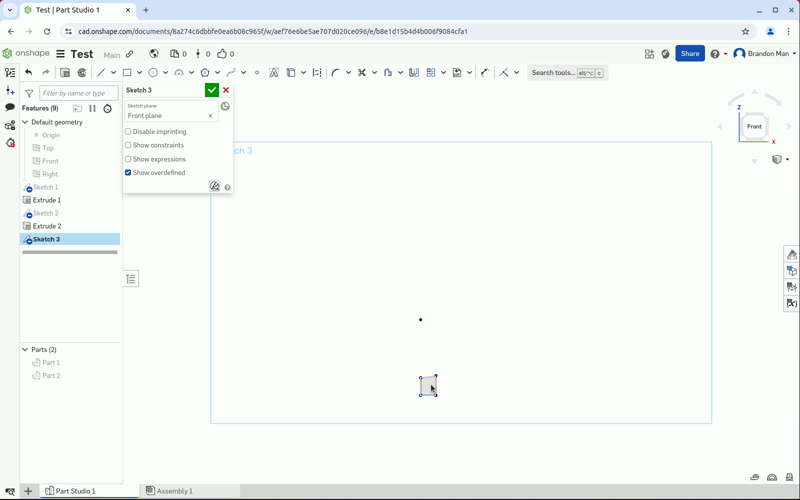
scroll(6)
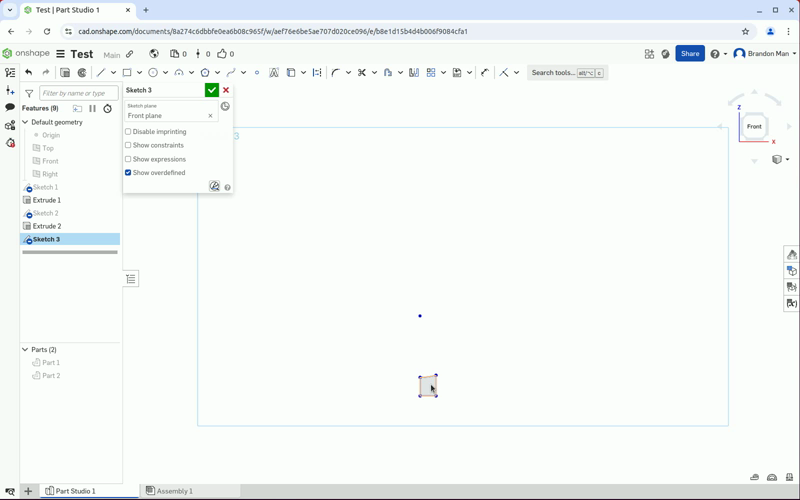
scroll(6)
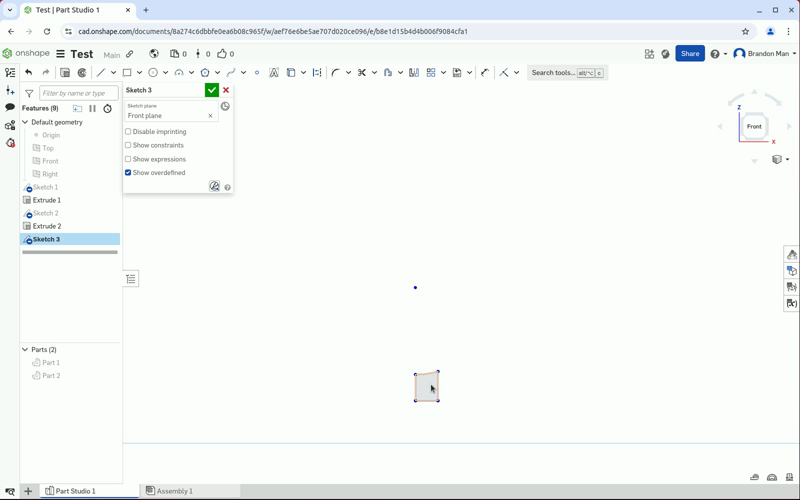
scroll(6)
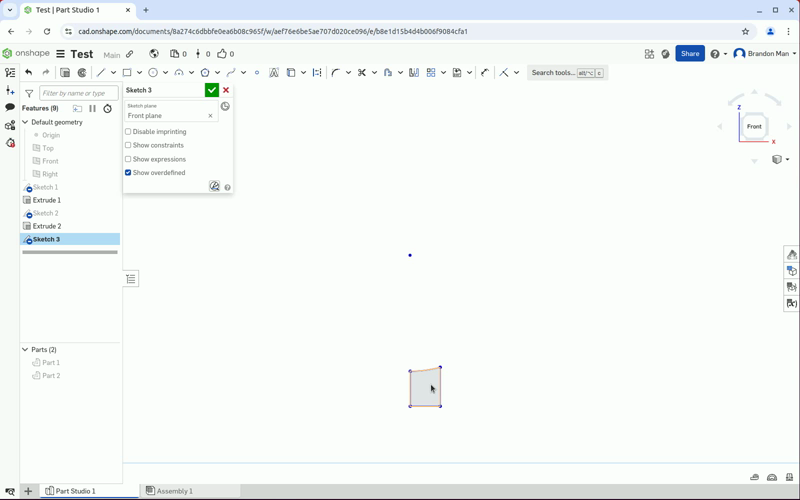
scroll(6)
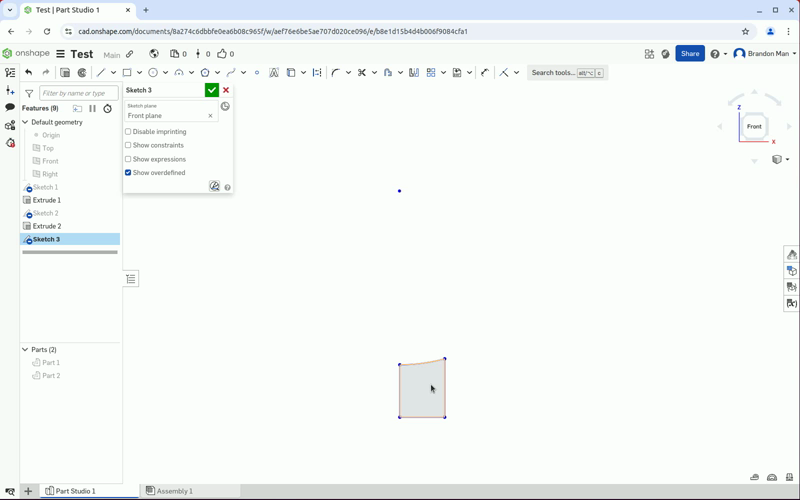
scroll(6)
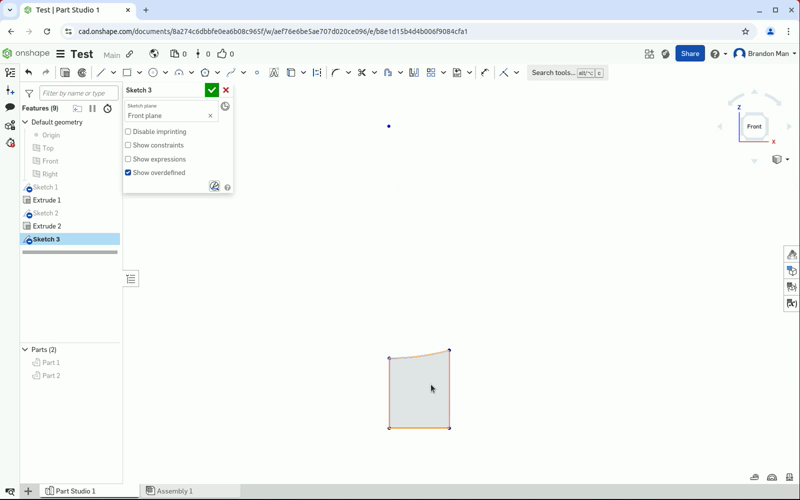
scroll(6)
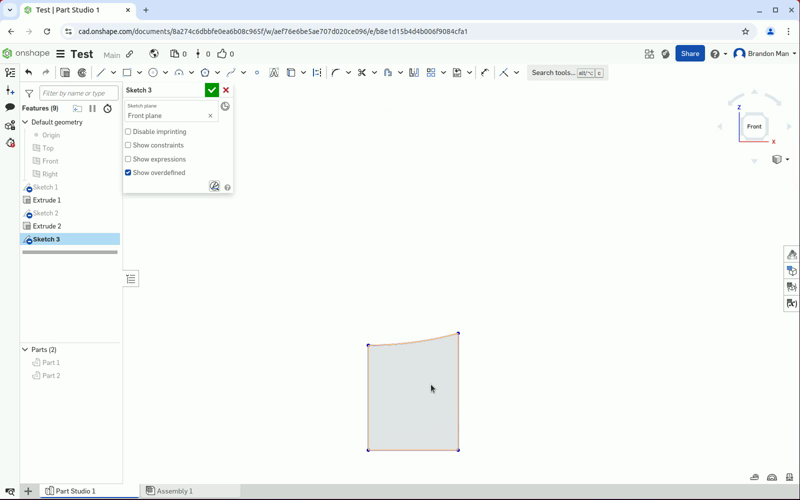
scroll(6)
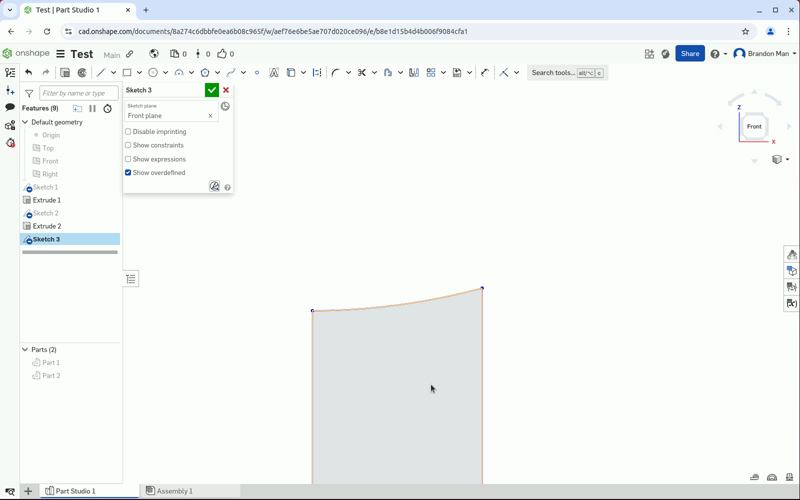
click(431, 384)
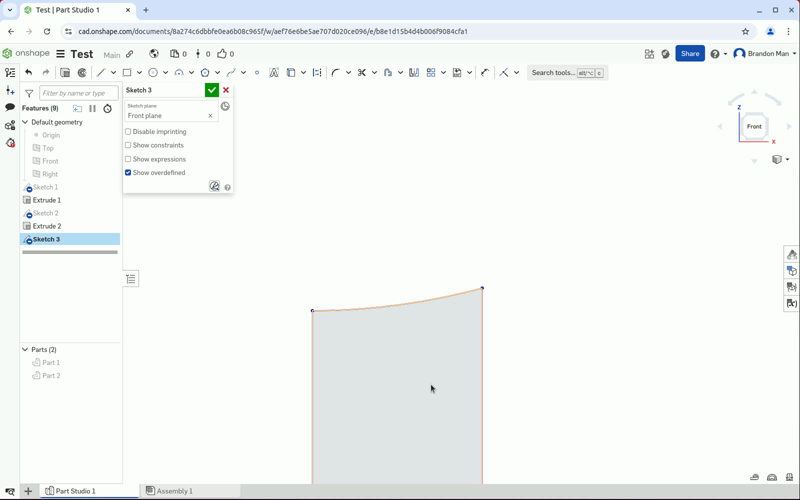
scroll(-6)
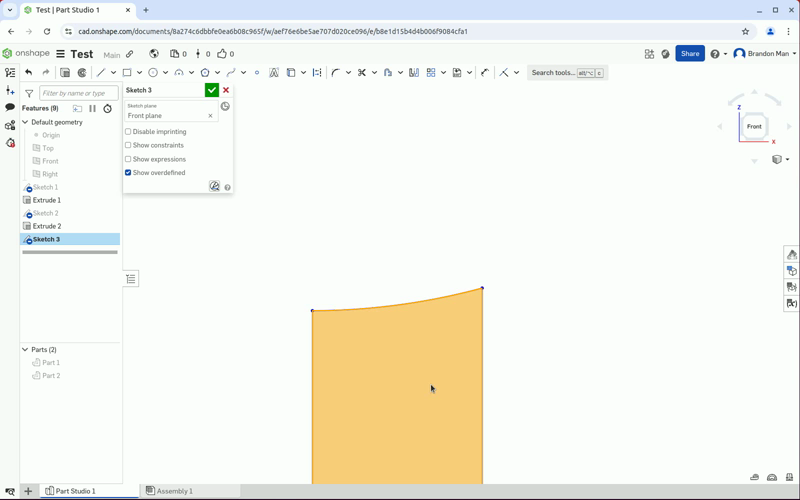
scroll(-6)
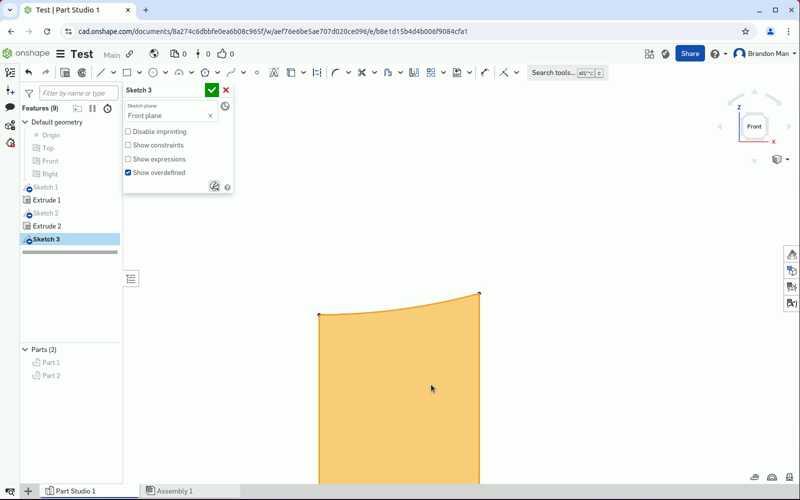
scroll(-6)
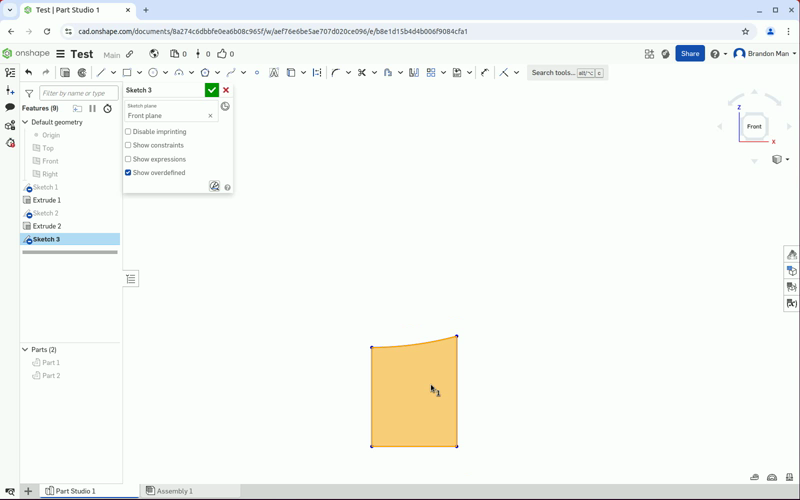
scroll(-6)
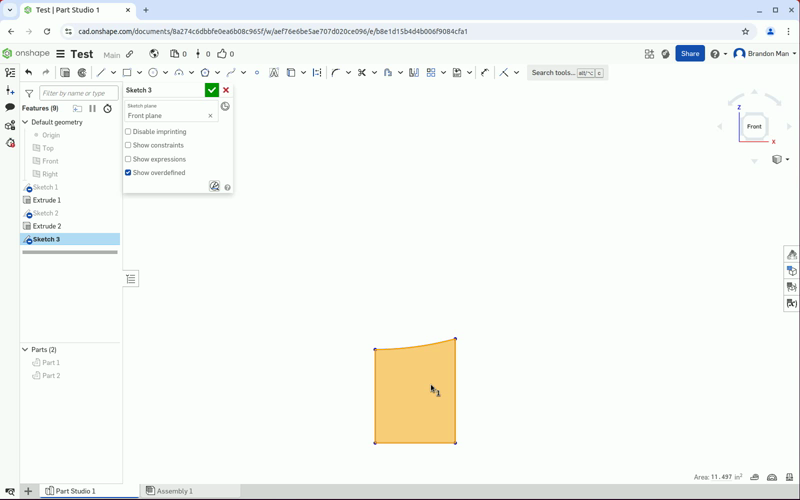
scroll(-6)
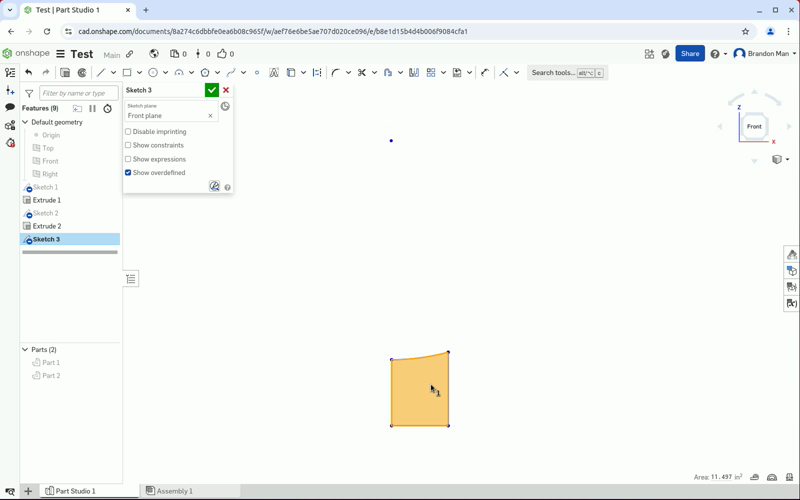
scroll(-6)
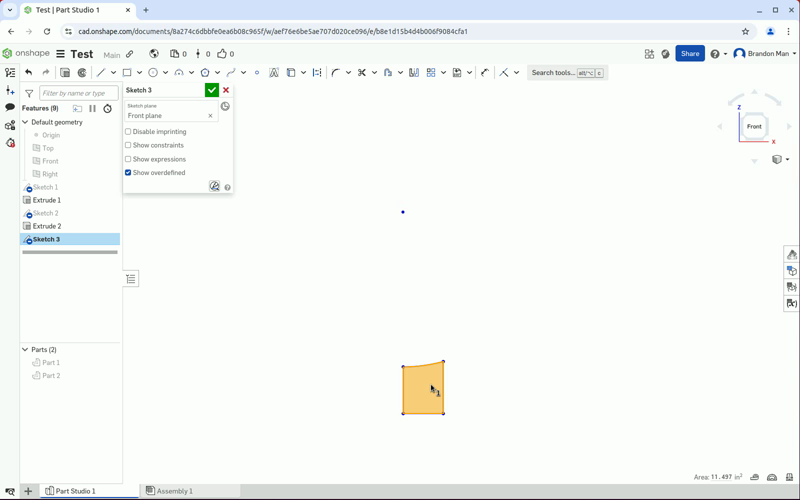
scroll(-6)
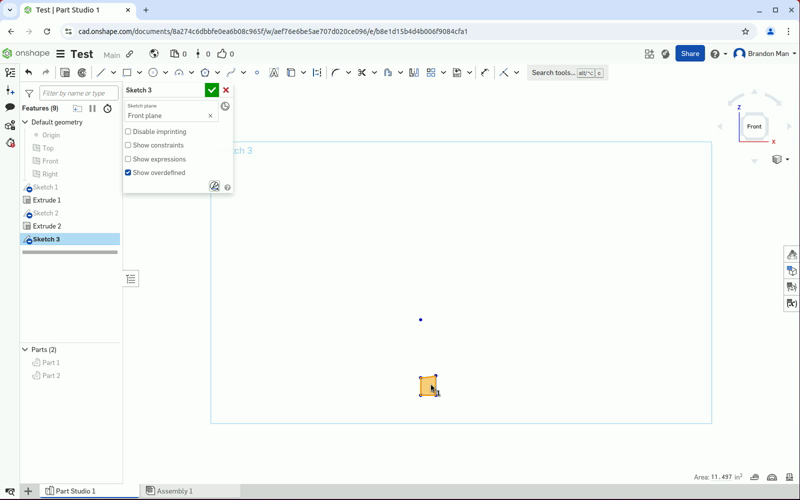
mouse_move(73, 352)
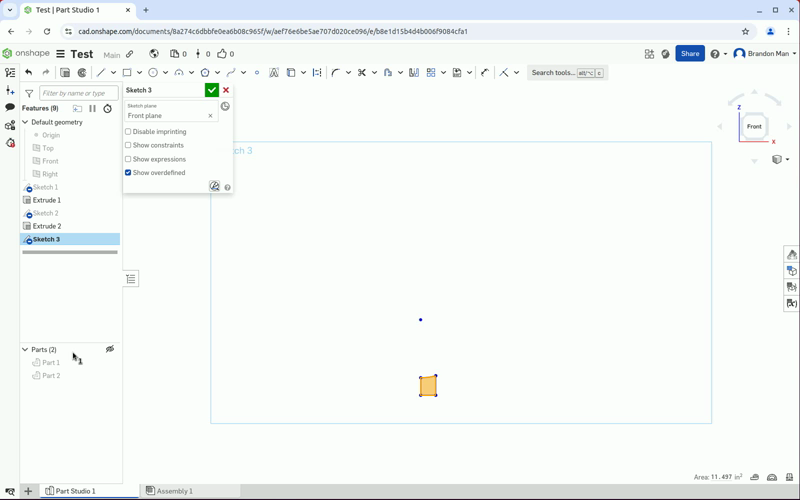
key(shift+y)
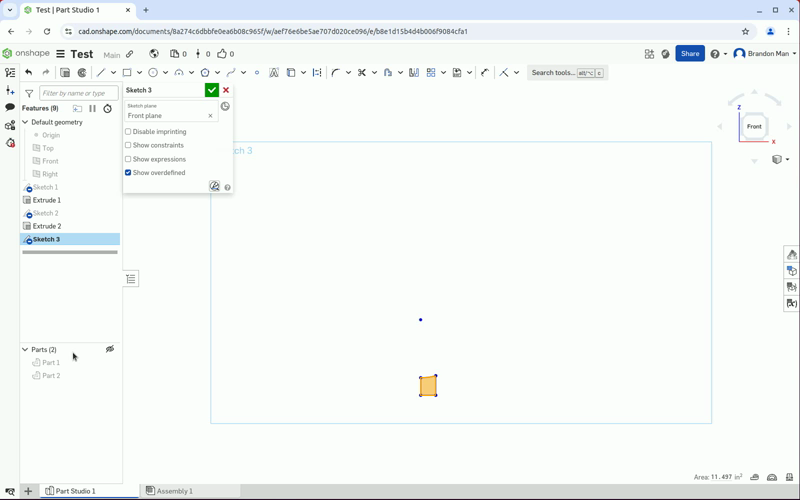
key(shift+e)
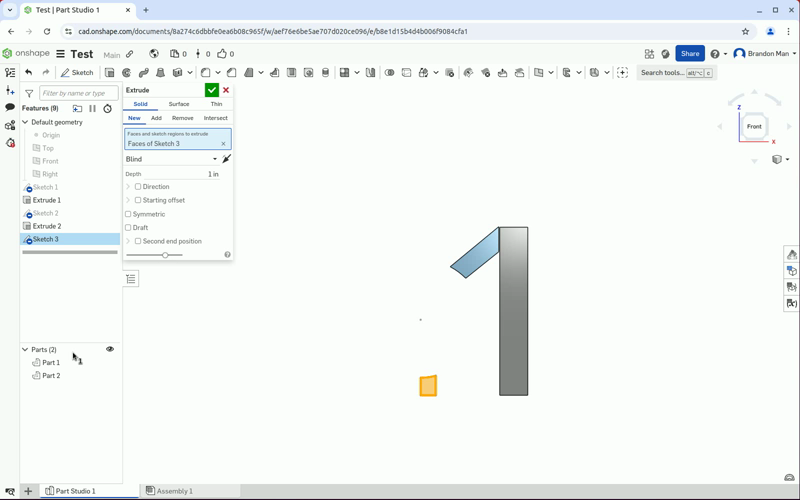
mouse_move(143, 106)
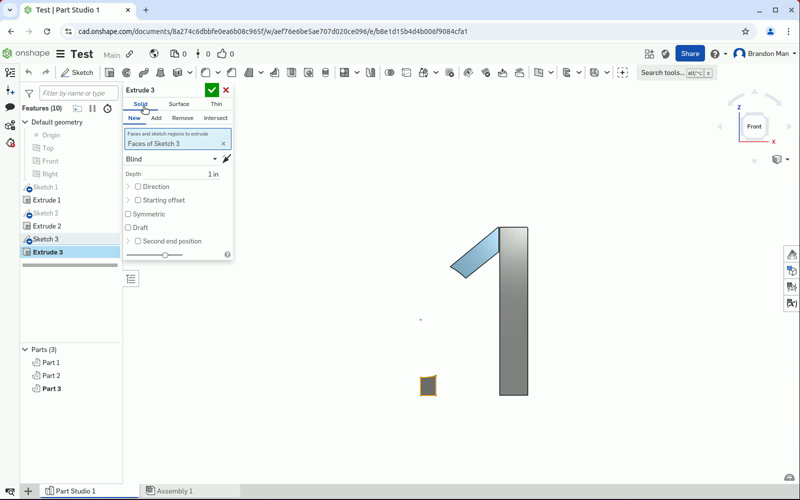
click(143, 106)
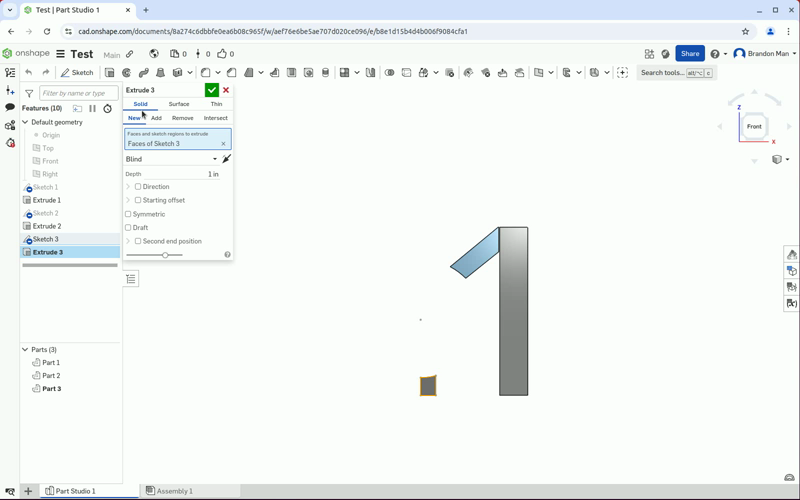
mouse_move(137, 120)
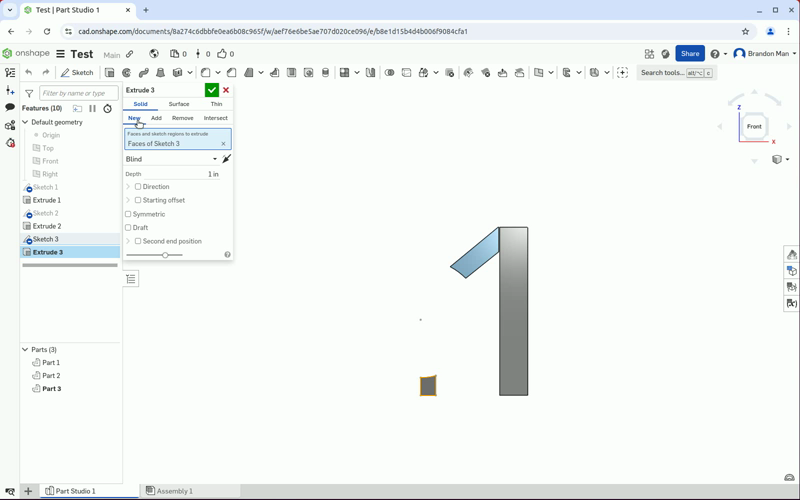
click(137, 120)
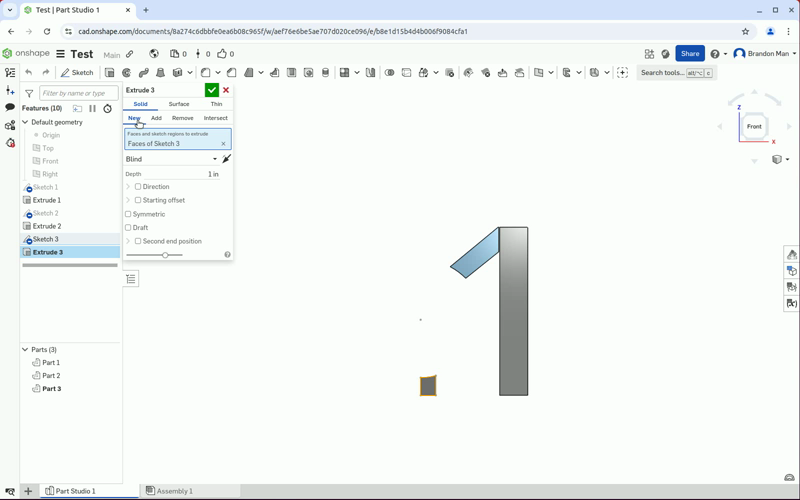
key(tab, 4)
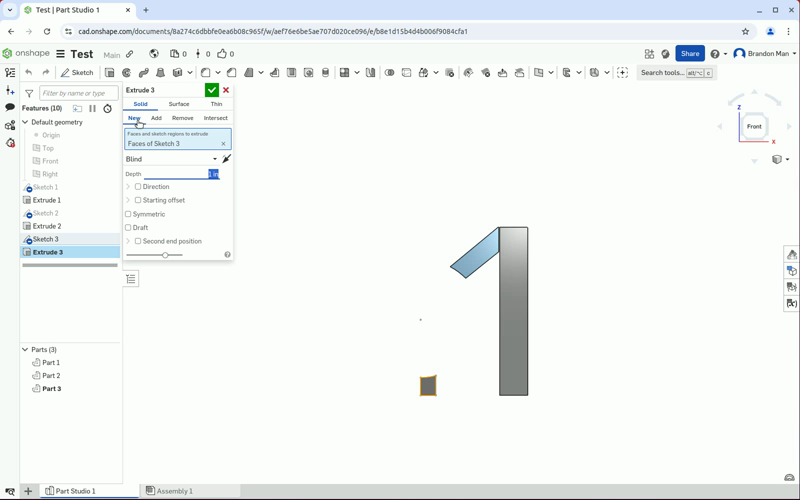
text(2.889)
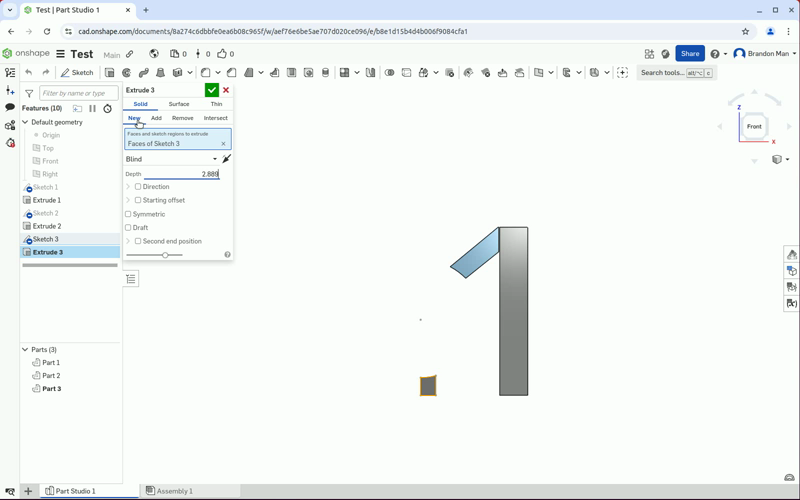
key(enter)
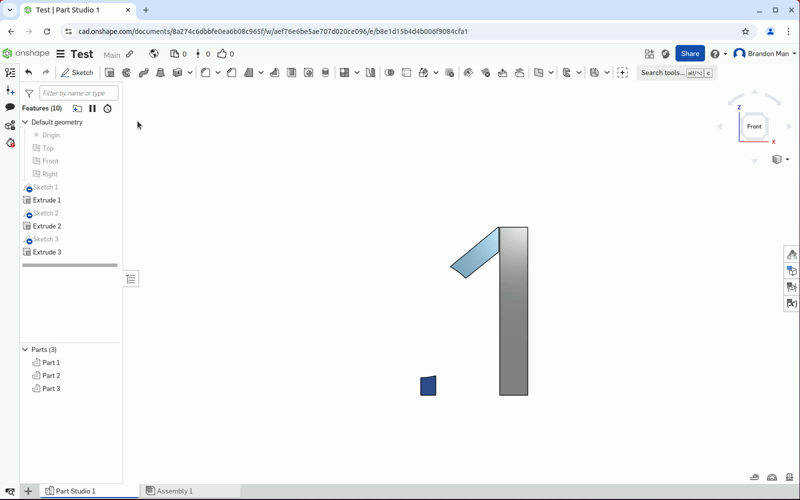
key(shift+h)
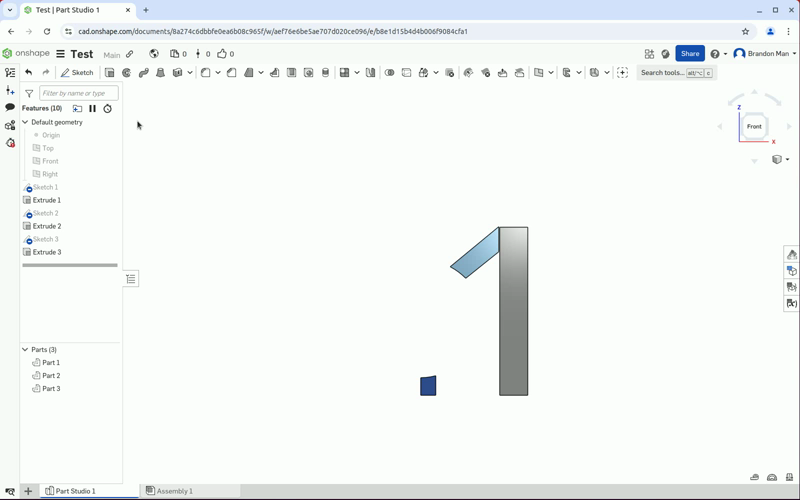
key(shift+h)
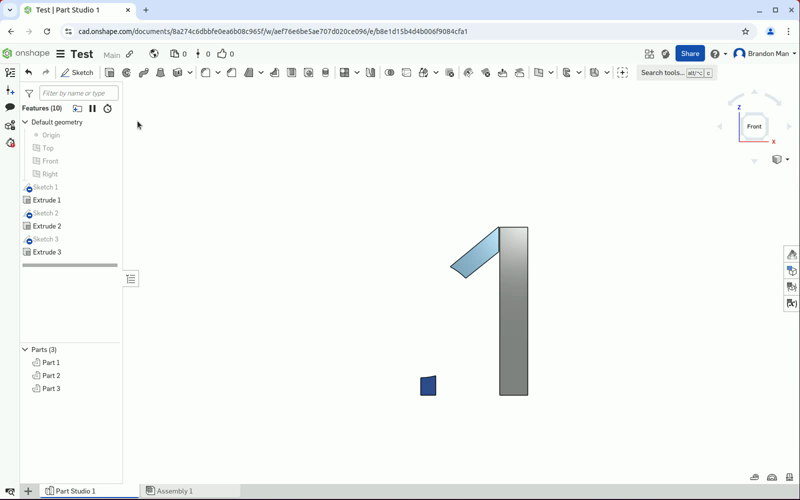
mouse_move(73, 189)
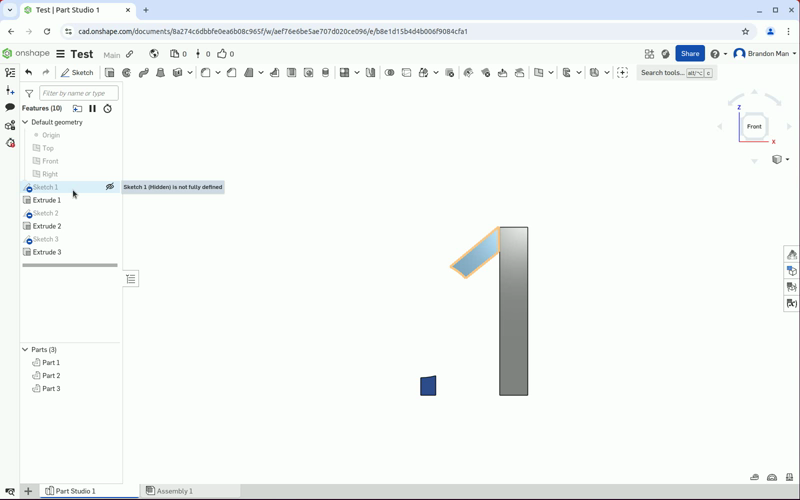
click(73, 189)
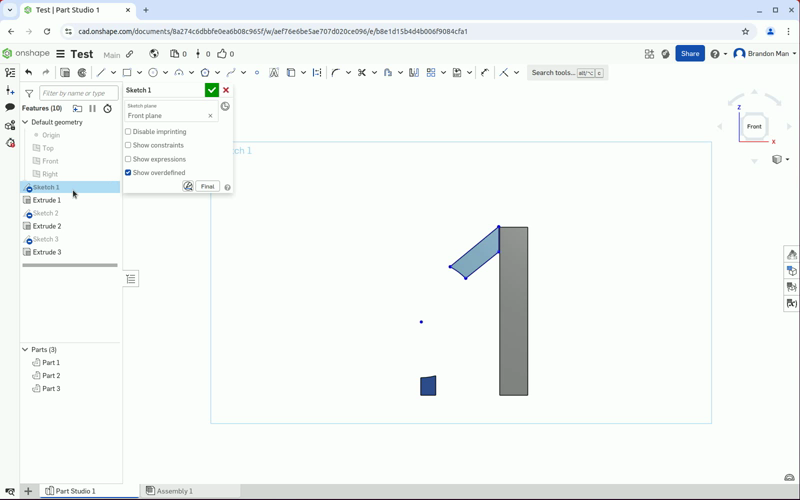
mouse_move(229, 92)
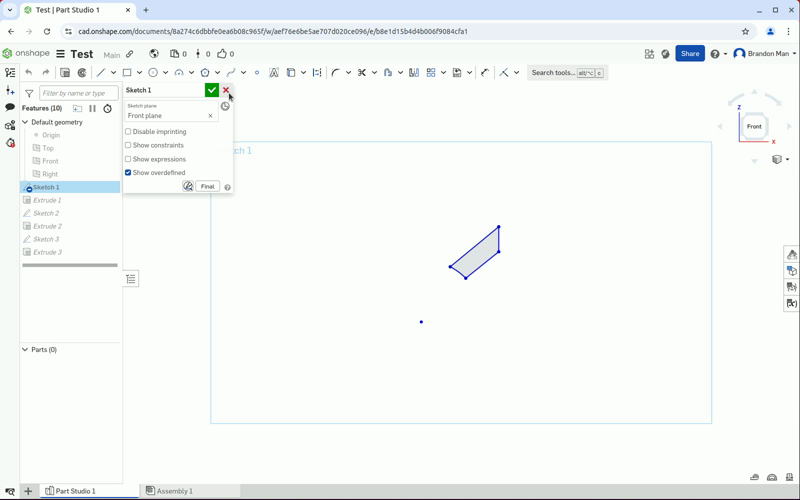
click(229, 92)
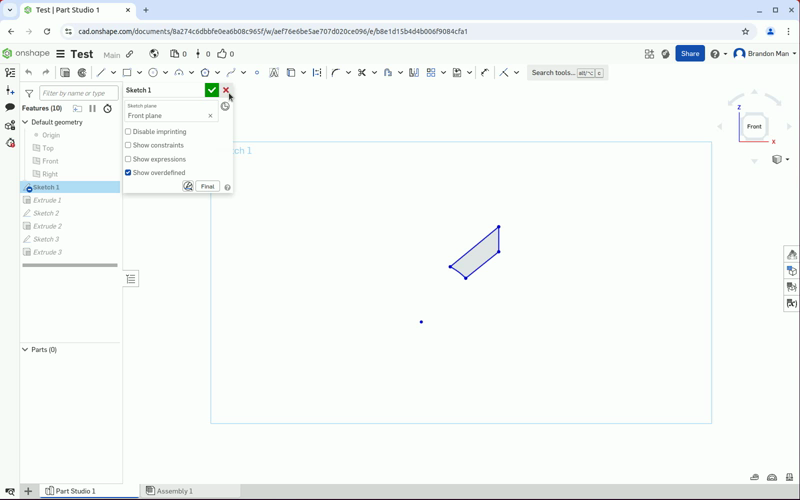
key(shift+s)
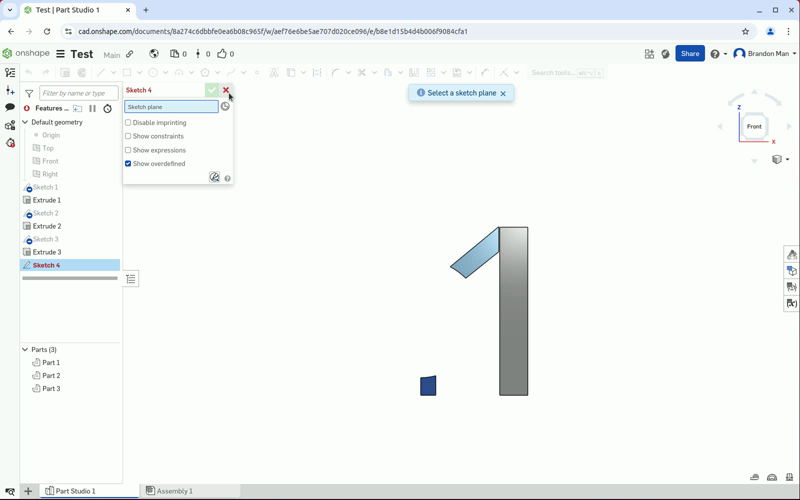
mouse_move(73, 163)
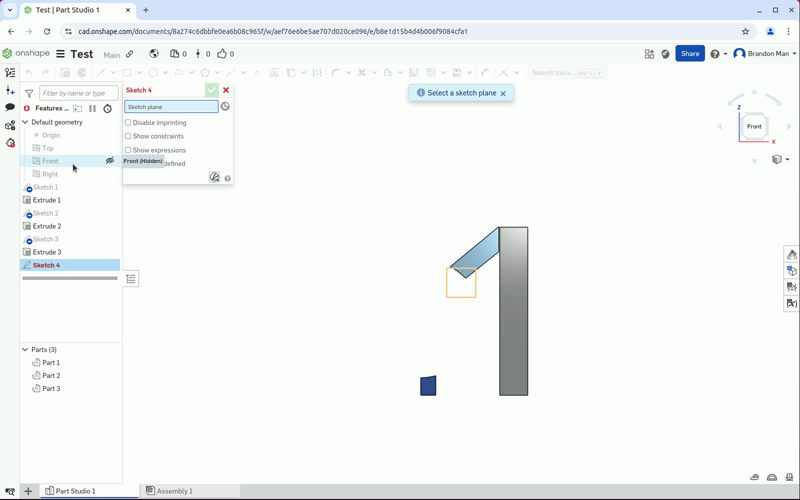
click(73, 163)
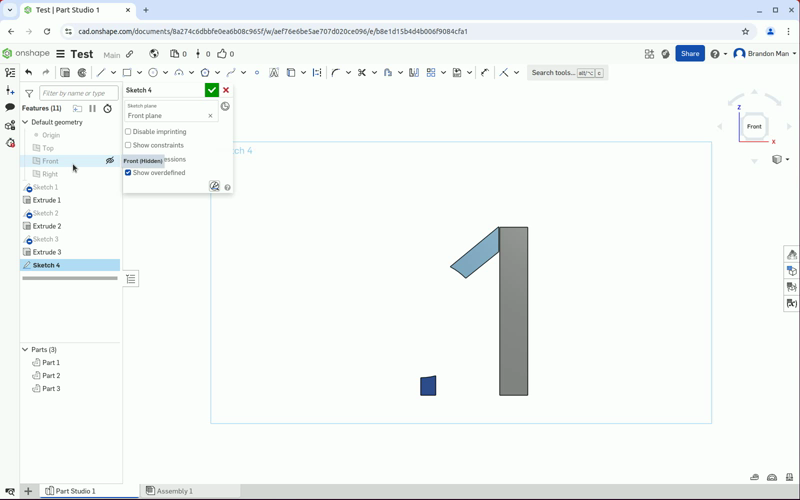
mouse_move(73, 352)
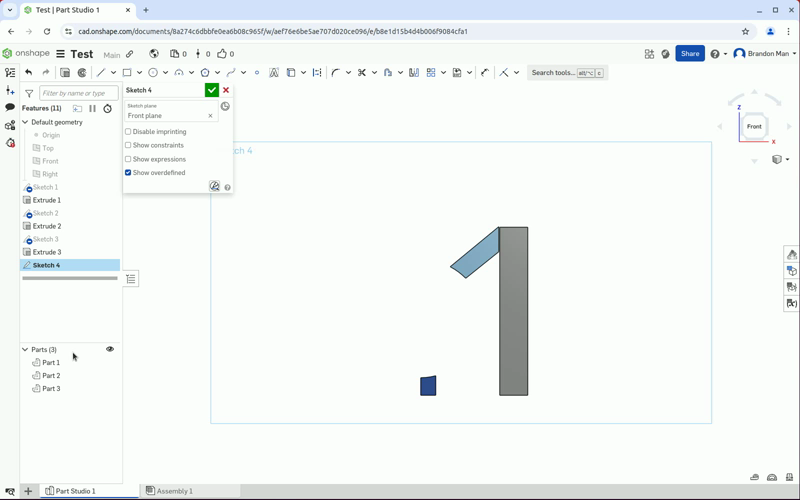
key(y)
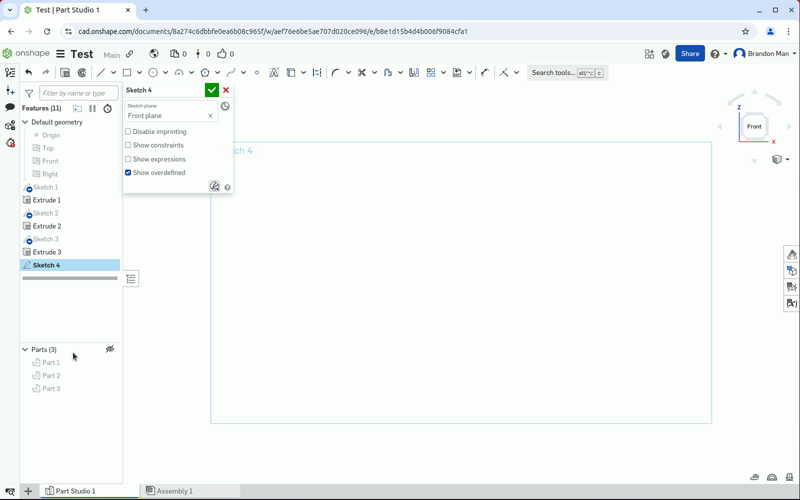
key(l)
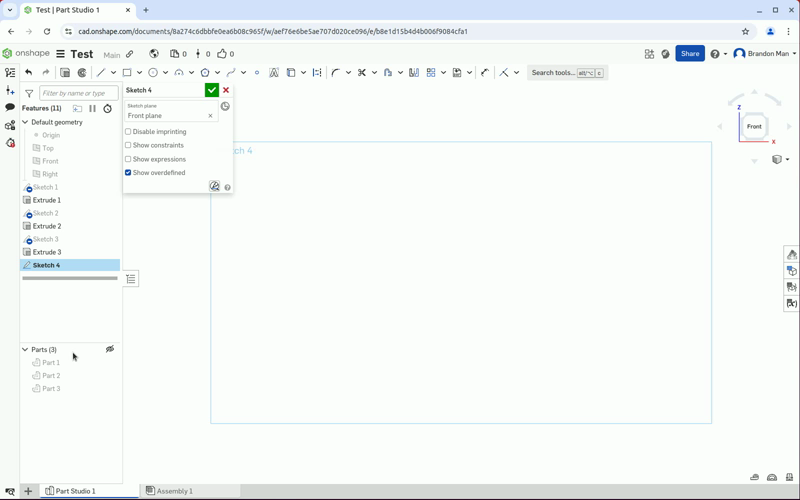
key_down(shift)
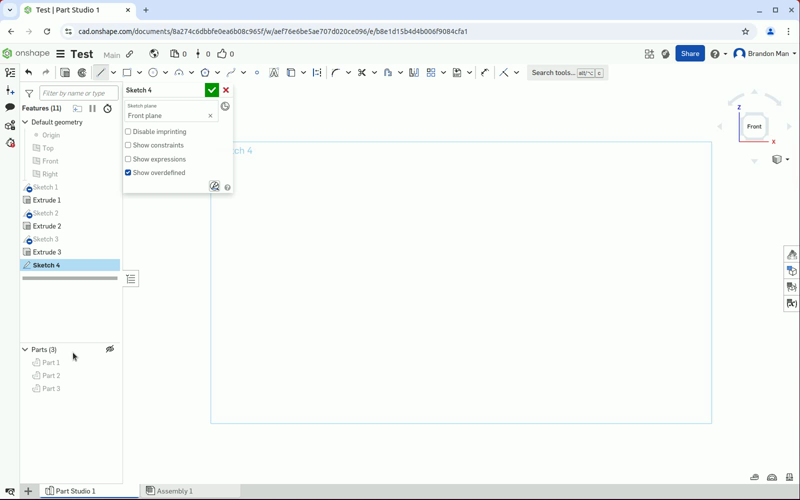
mouse_move(406, 395)
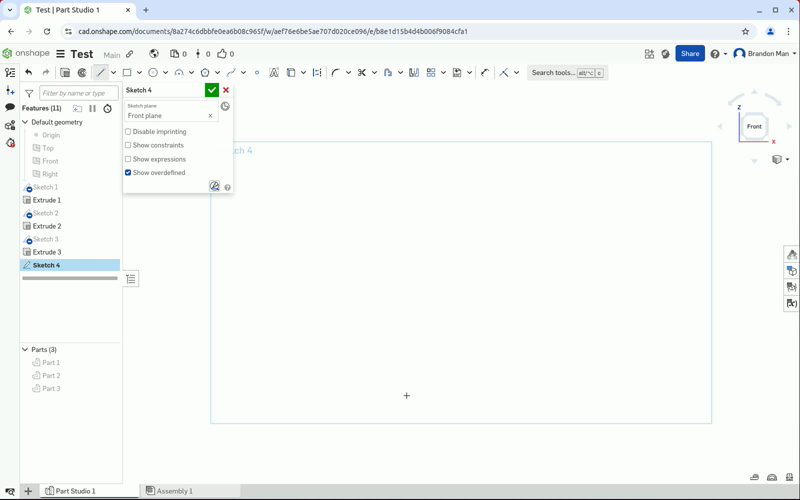
click(406, 395)
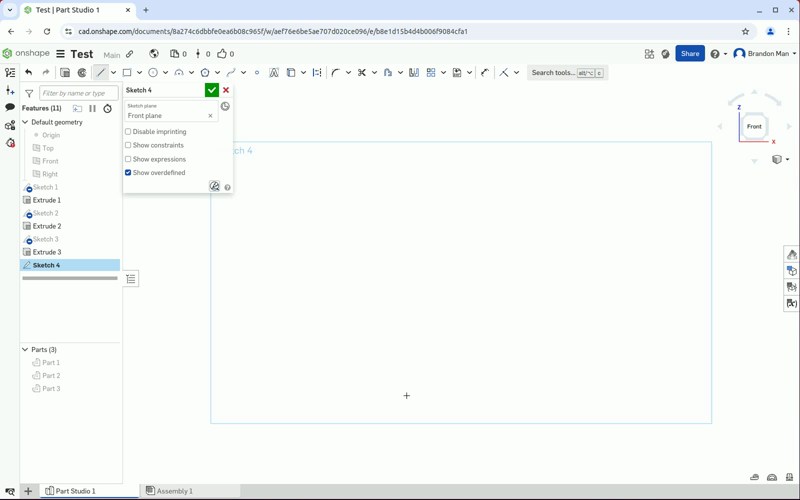
key_up(shift)
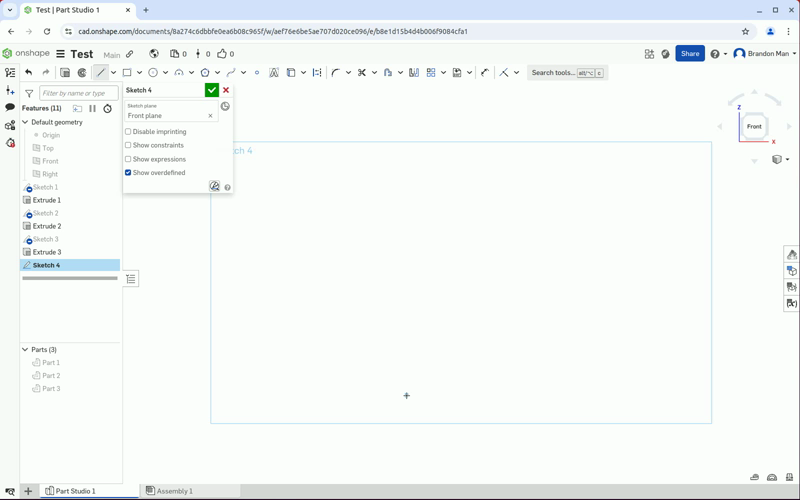
key_down(shift)
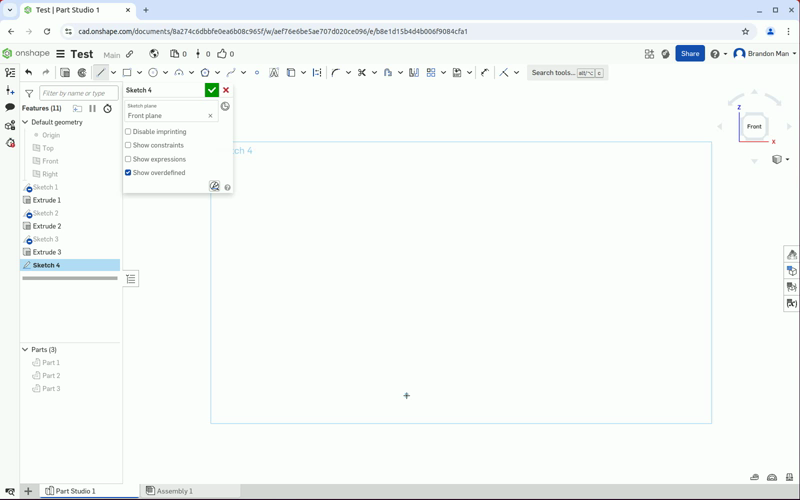
mouse_move(436, 395)
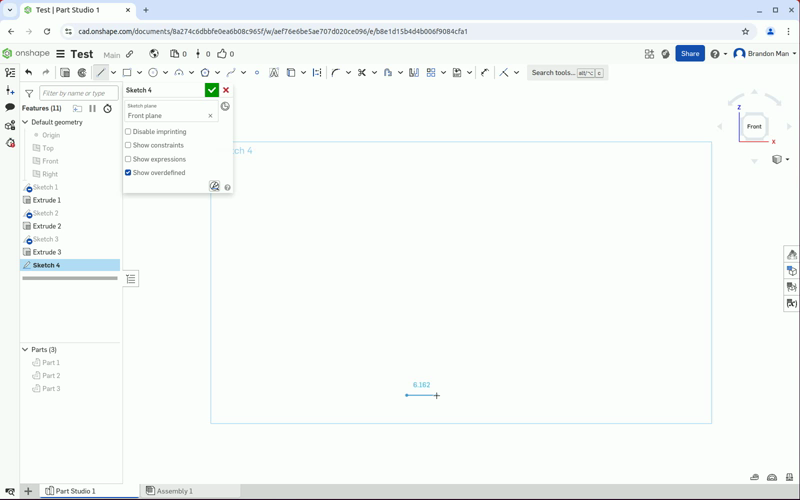
mouse_move(421, 395)
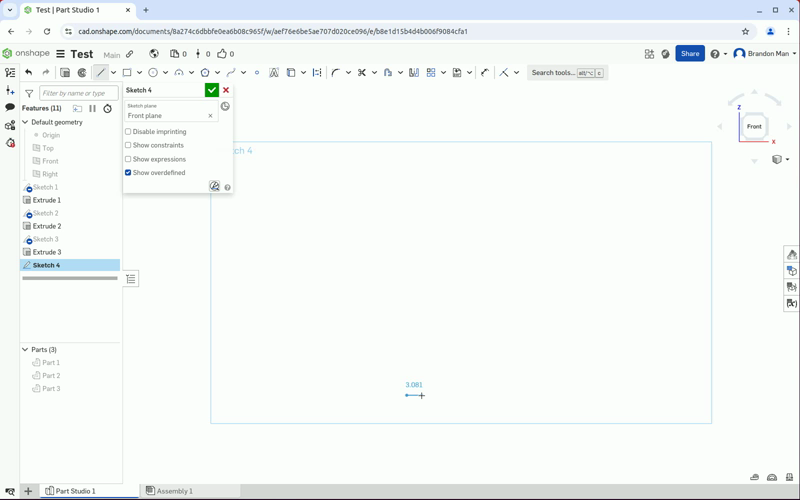
click(421, 395)
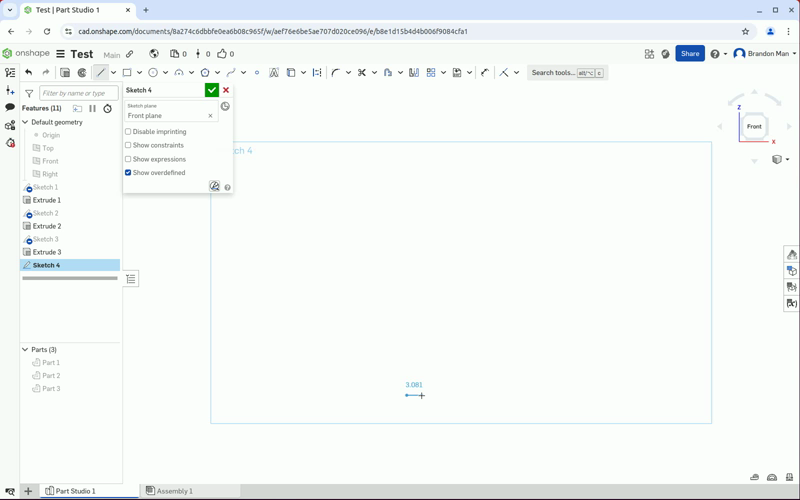
key_up(shift)
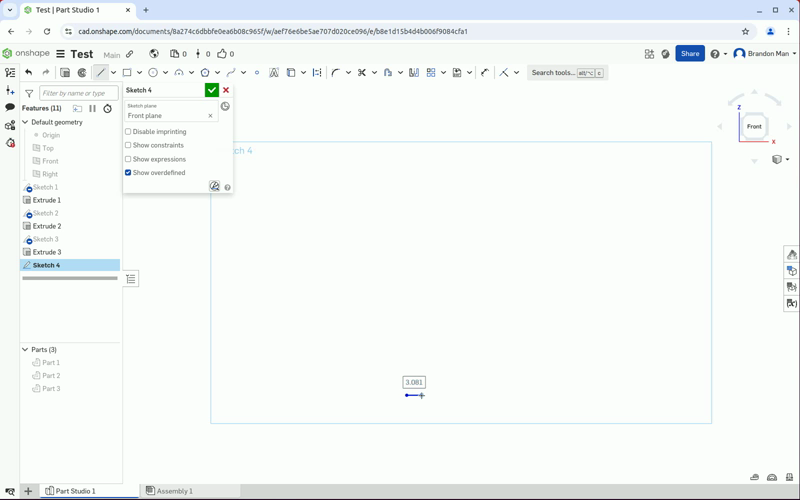
key_down(shift)
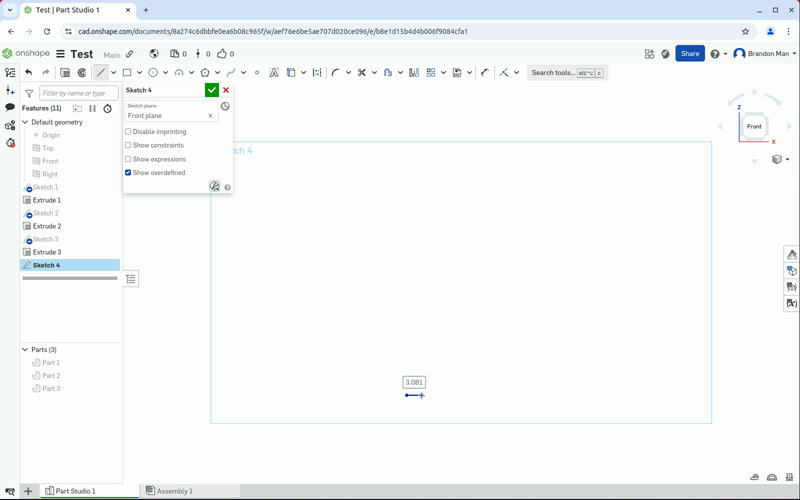
mouse_move(451, 395)
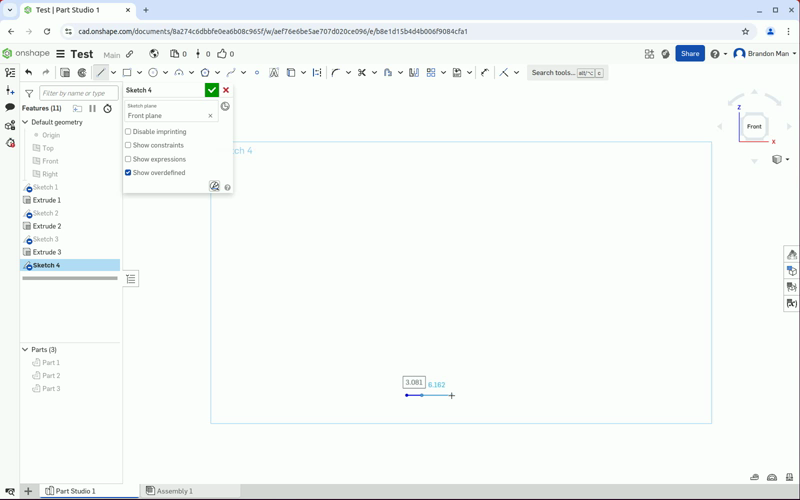
mouse_move(421, 377)
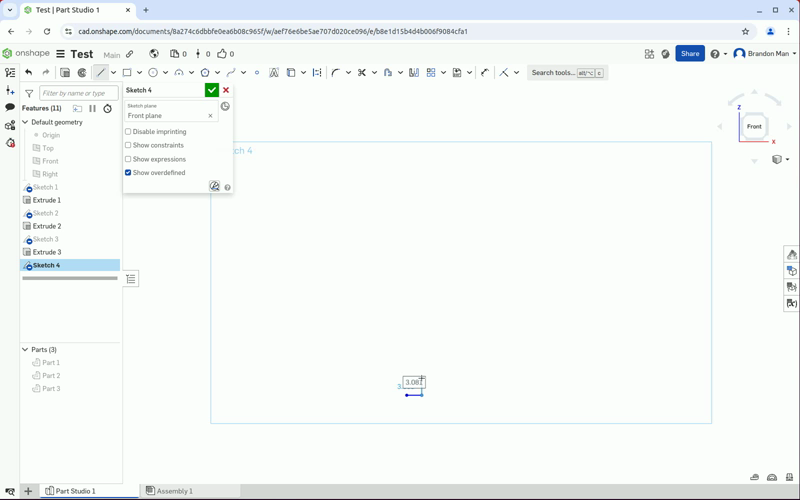
click(421, 377)
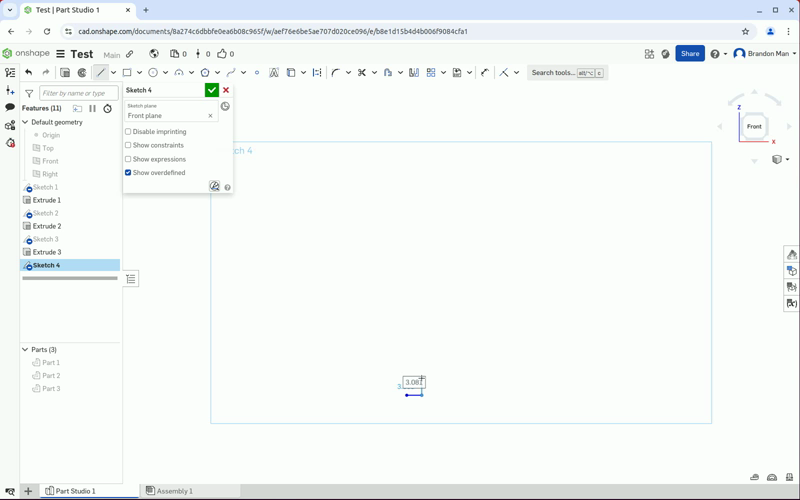
key_up(shift)
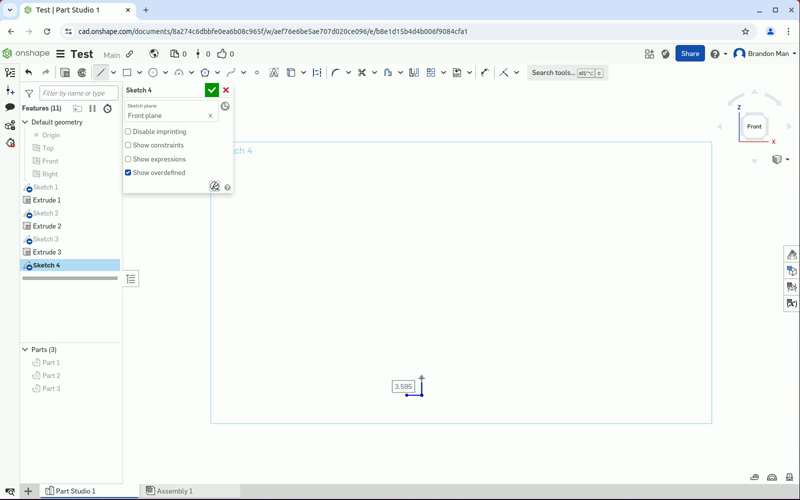
key(esc)
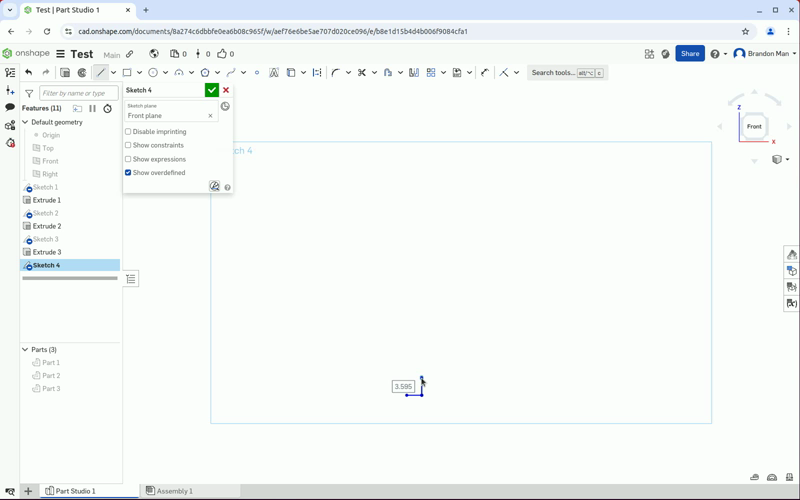
key(a)
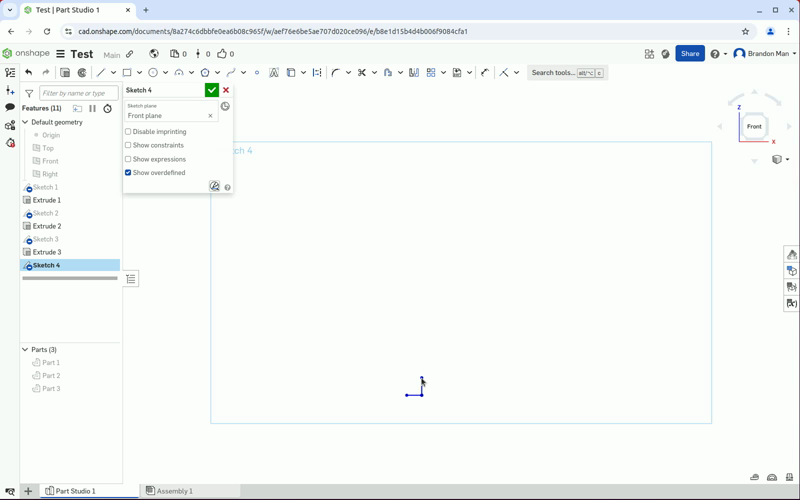
mouse_move(421, 377)
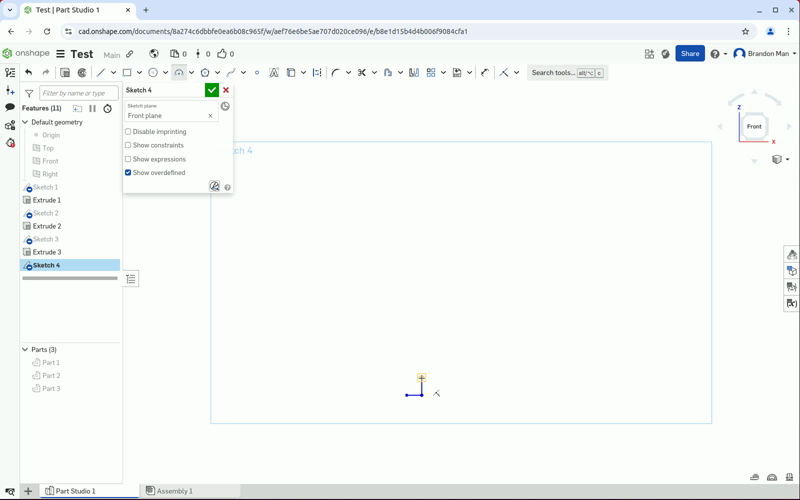
click(421, 377)
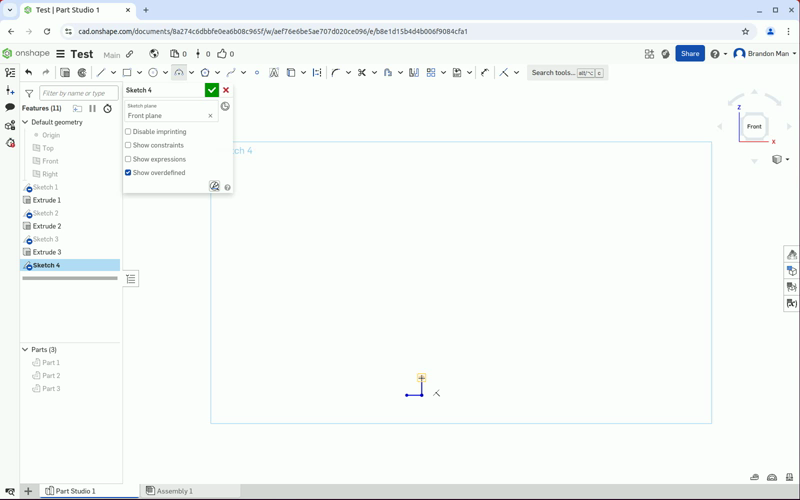
key_down(shift)
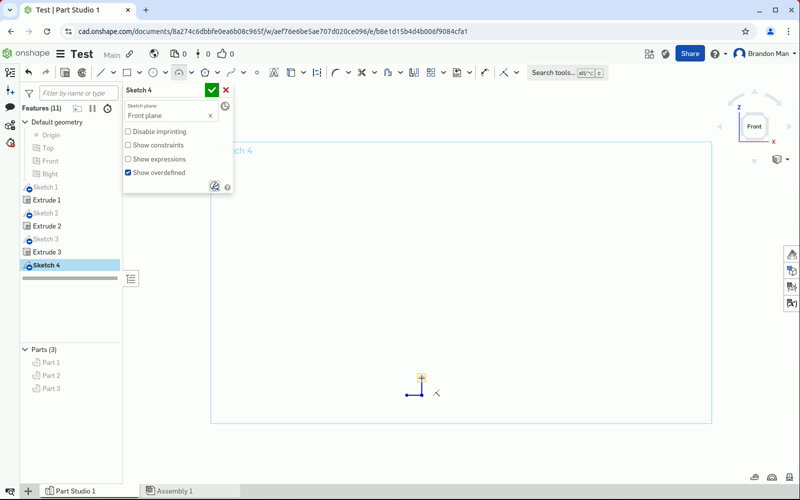
mouse_move(406, 375)
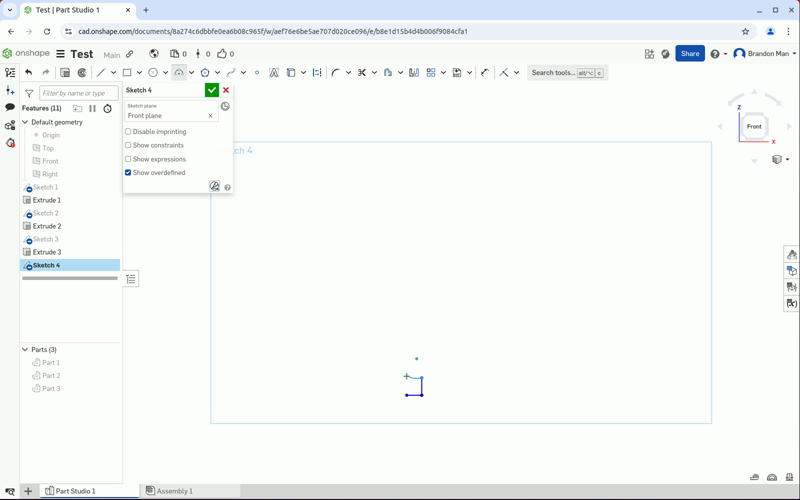
click(406, 375)
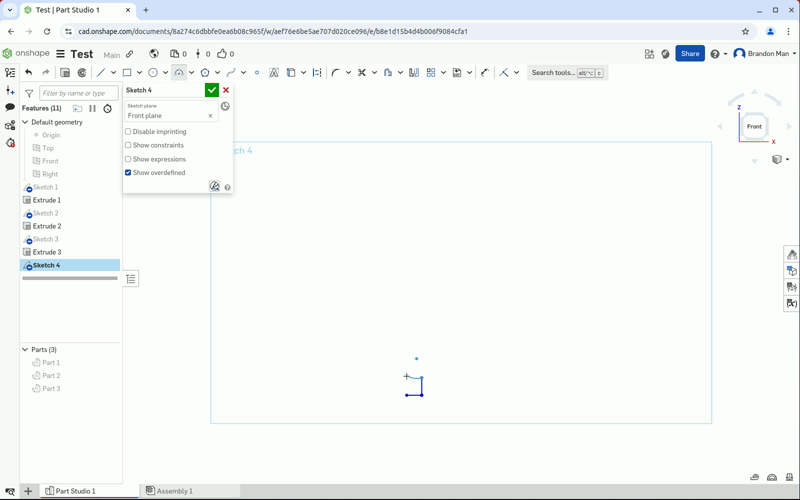
mouse_move(414, 377)
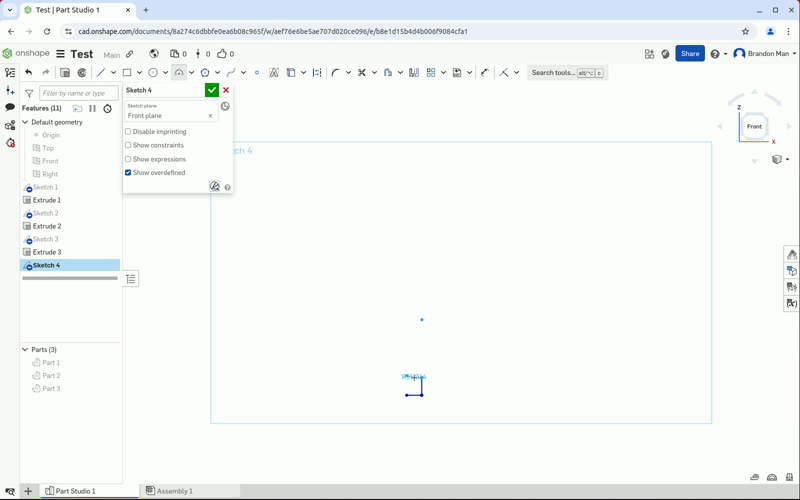
click(414, 377)
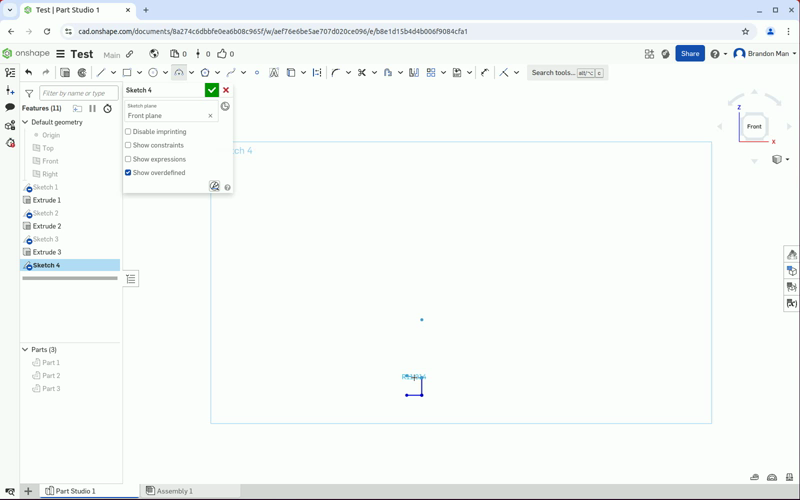
key_up(shift)
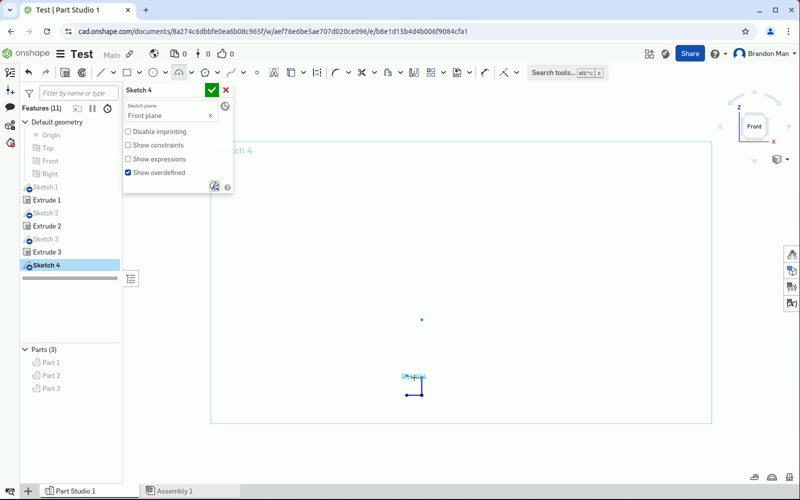
key(esc)
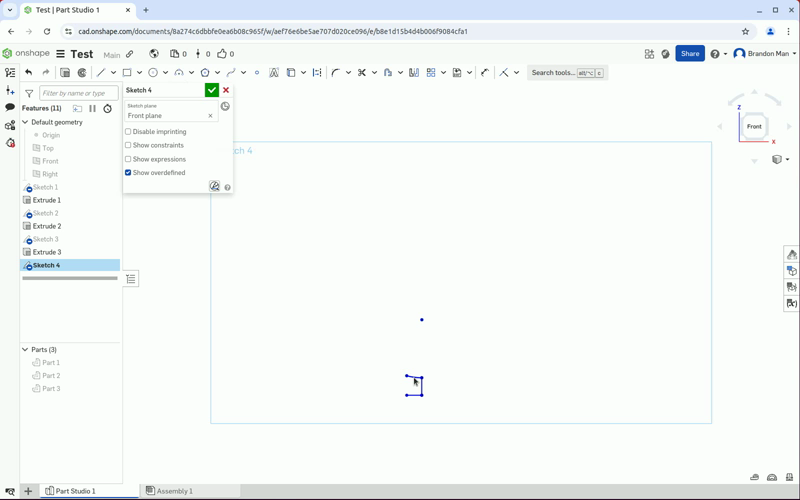
key(l)
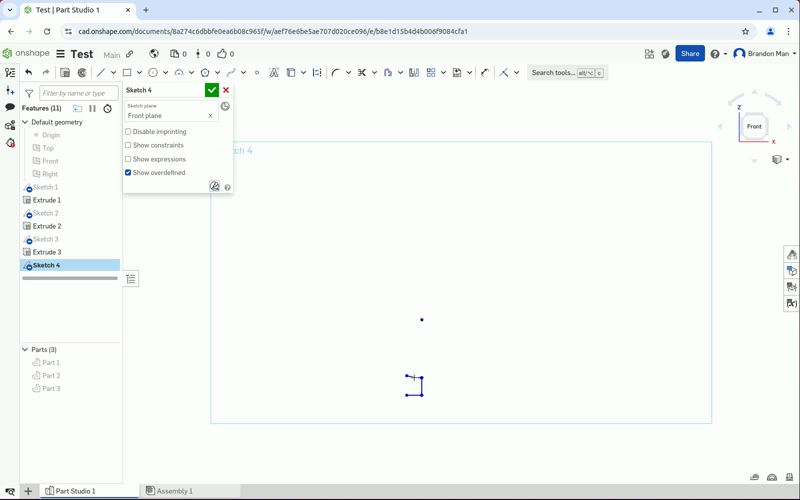
mouse_move(406, 375)
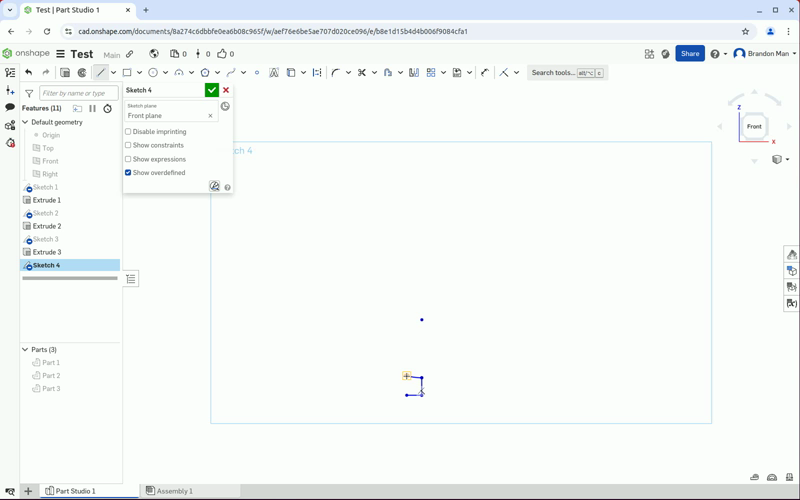
click(406, 375)
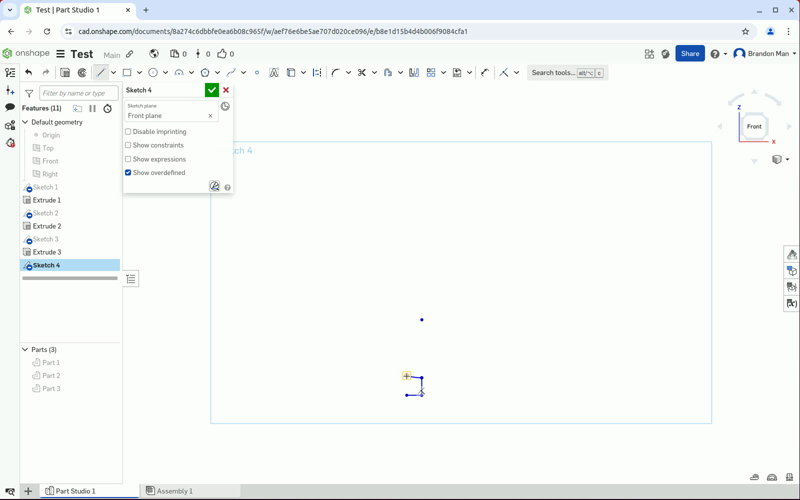
mouse_move(436, 375)
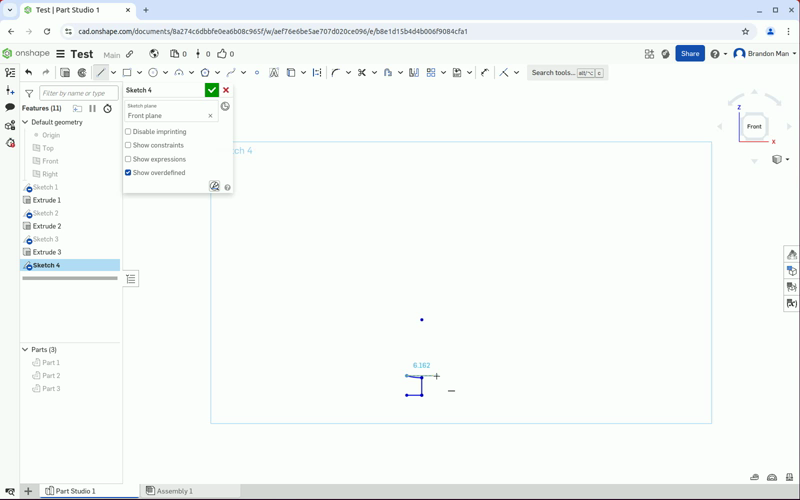
key_down(shift)
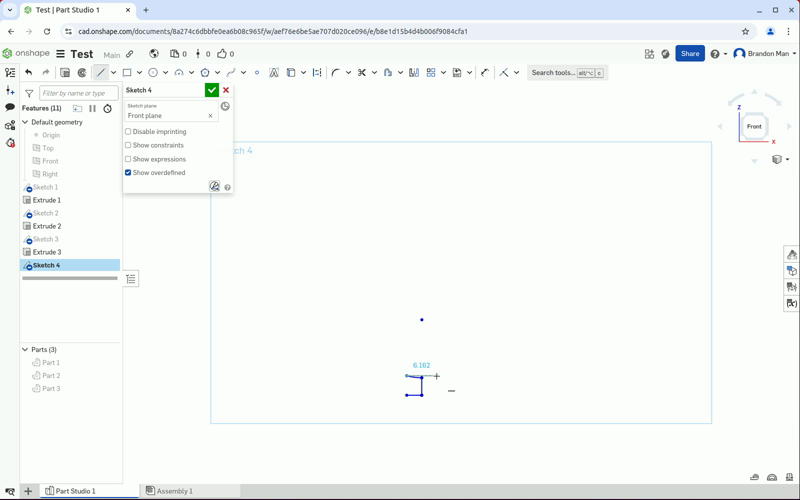
mouse_move(406, 395)
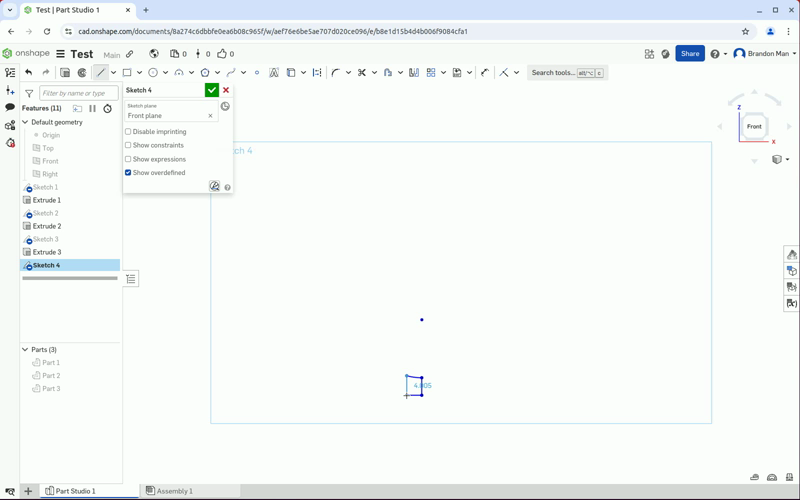
key_up(shift)
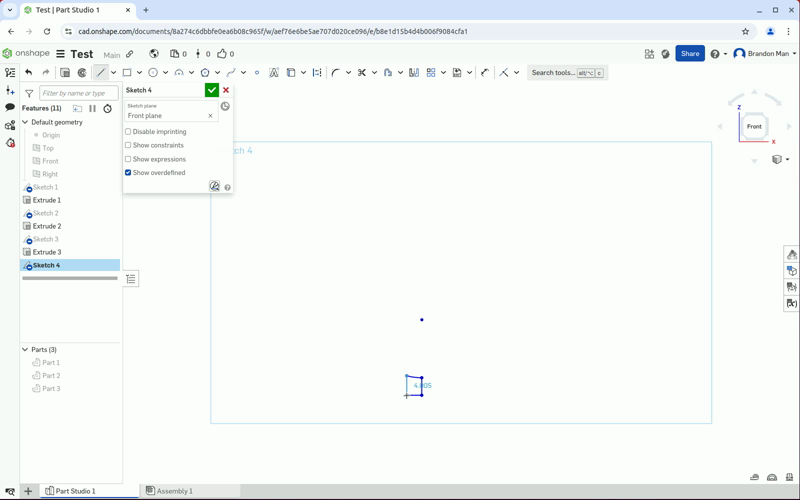
click(406, 395)
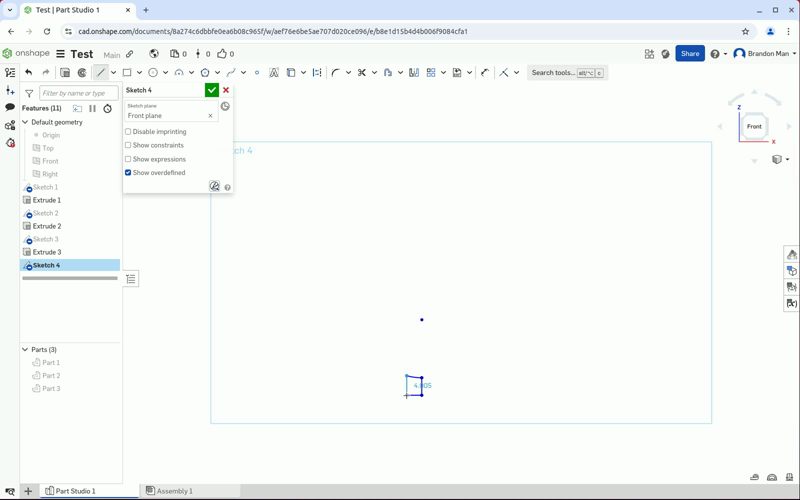
key(esc)
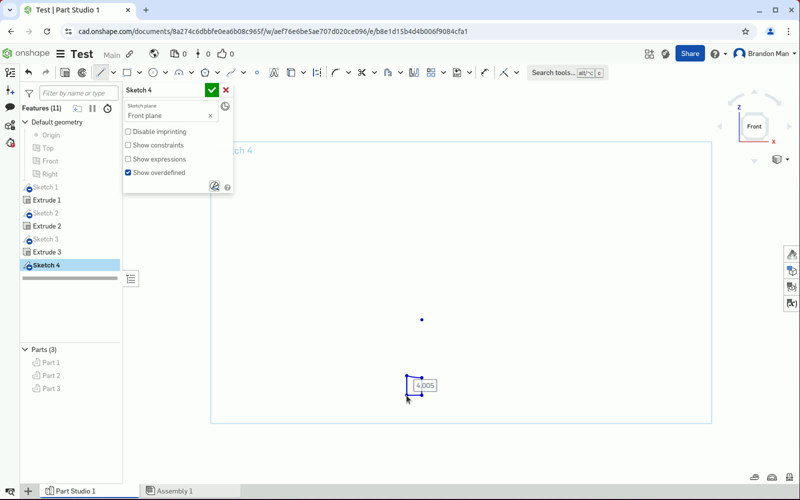
mouse_move(420, 390)
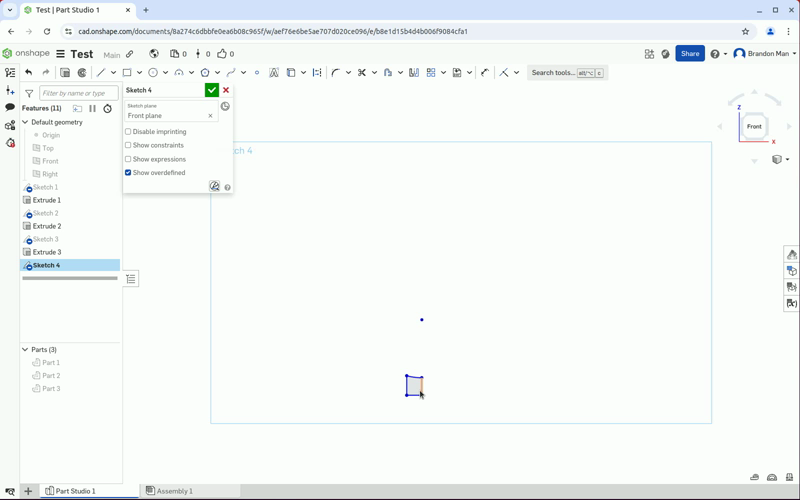
scroll(6)
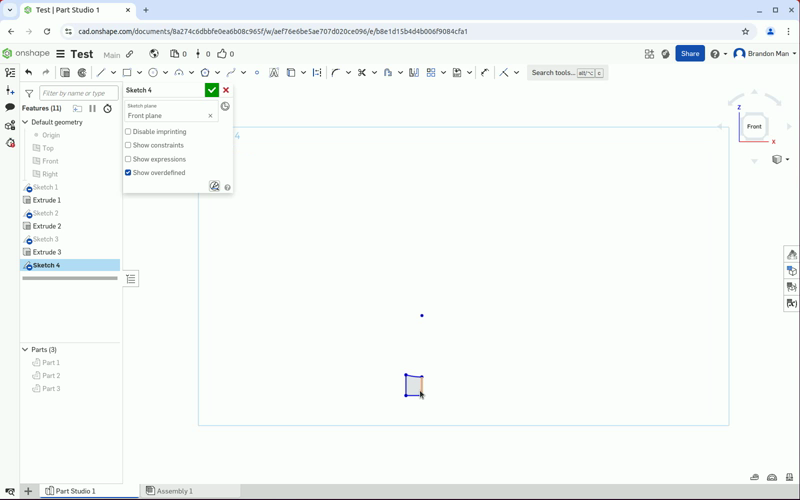
scroll(6)
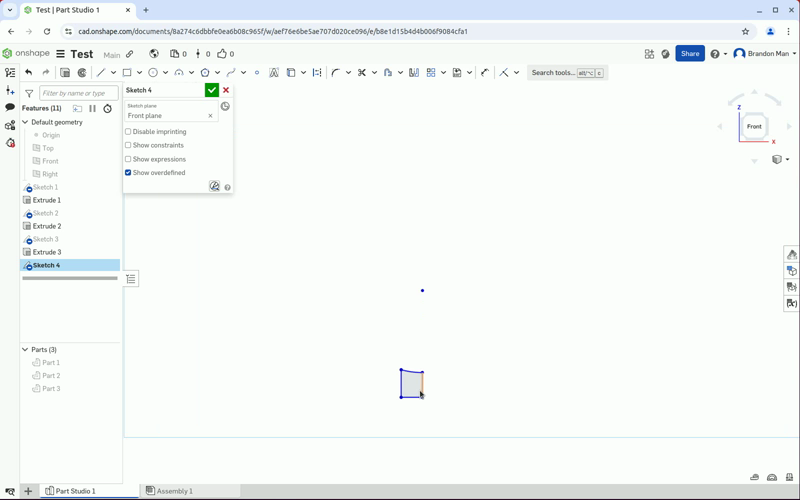
scroll(6)
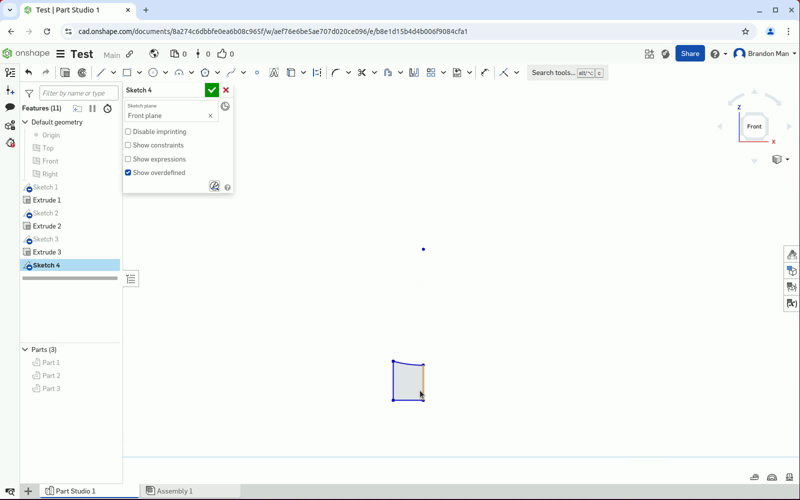
scroll(6)
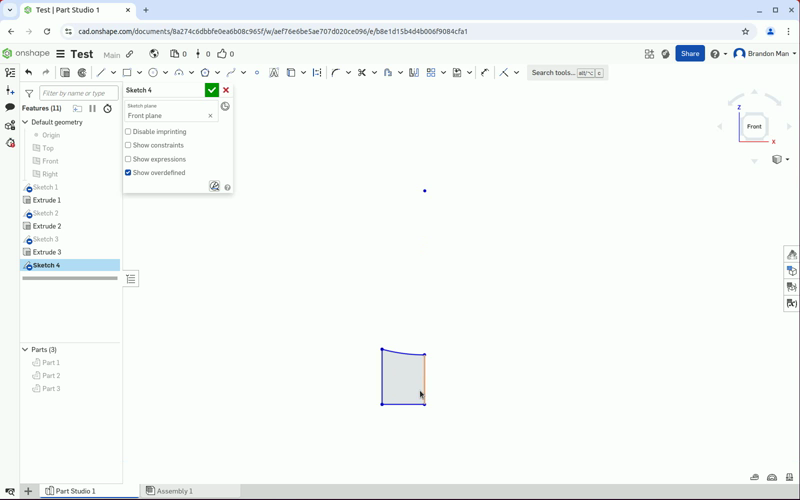
scroll(6)
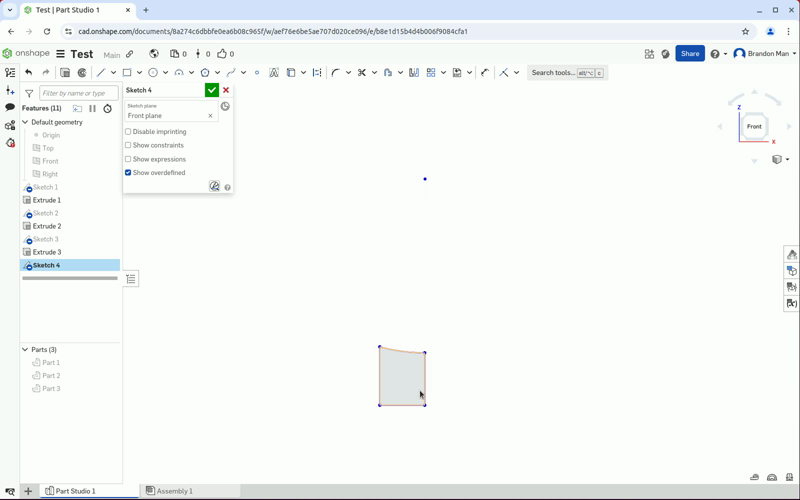
scroll(6)
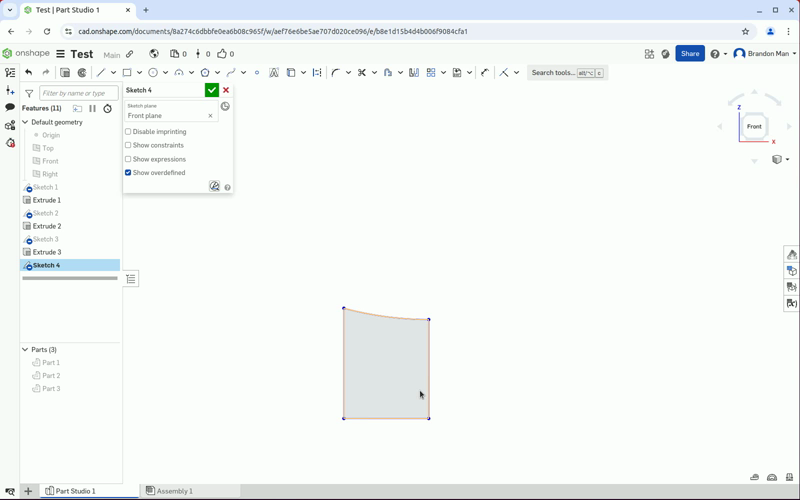
scroll(6)
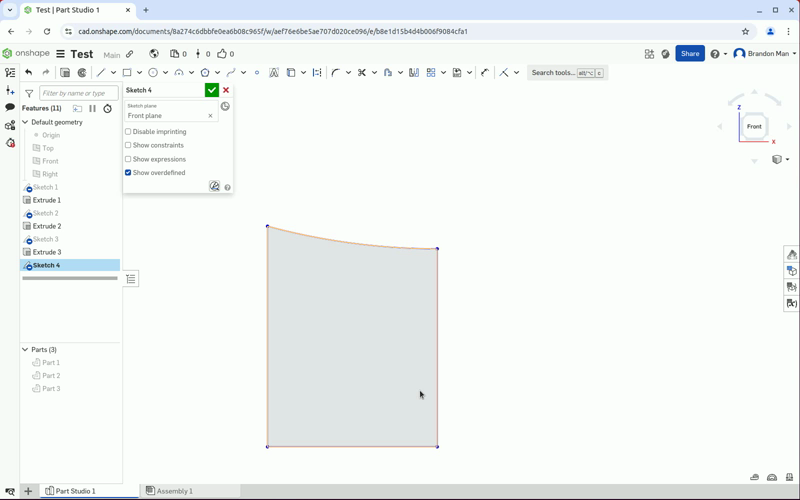
click(420, 390)
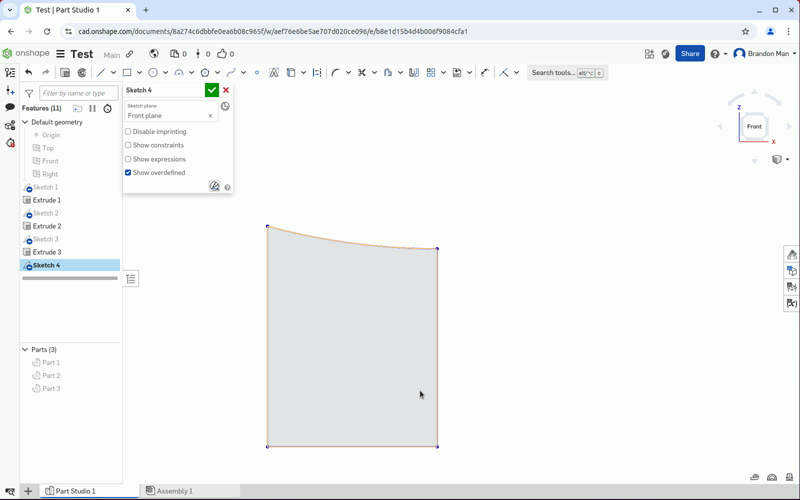
scroll(-6)
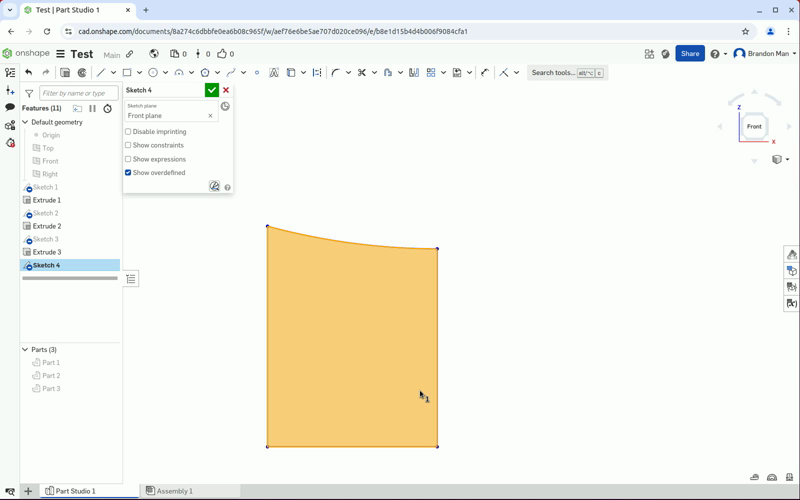
scroll(-6)
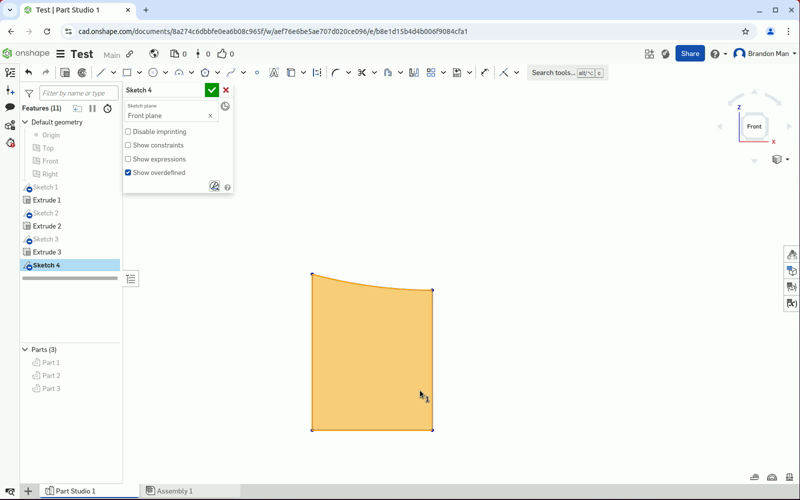
scroll(-6)
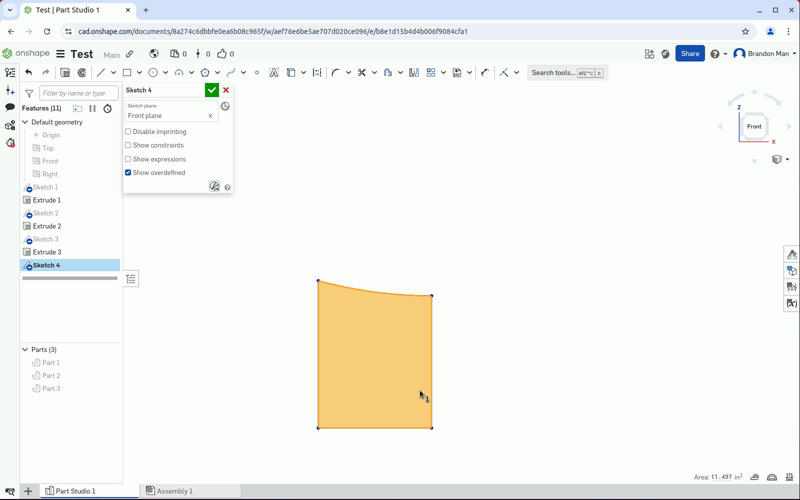
scroll(-6)
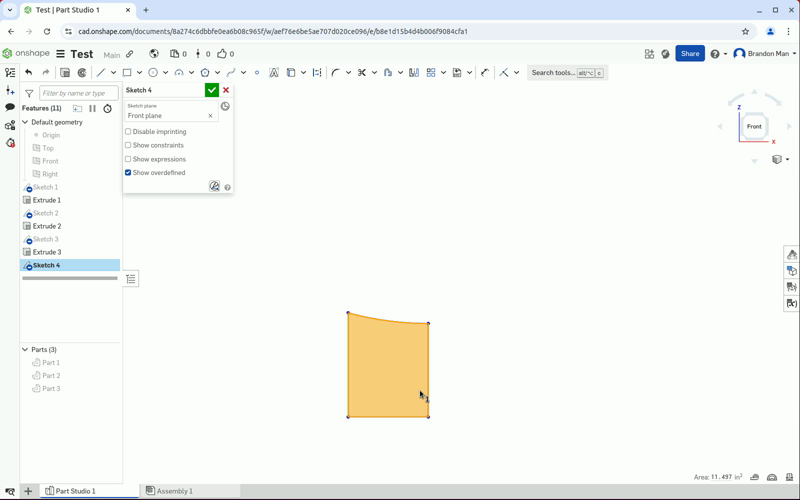
scroll(-6)
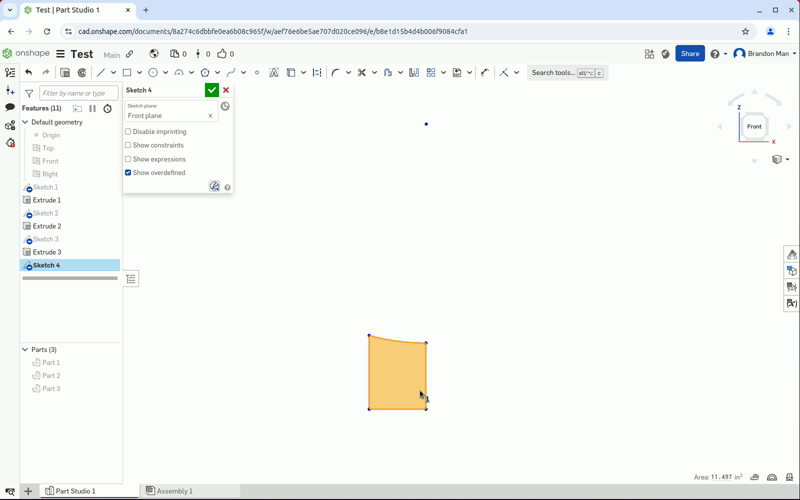
scroll(-6)
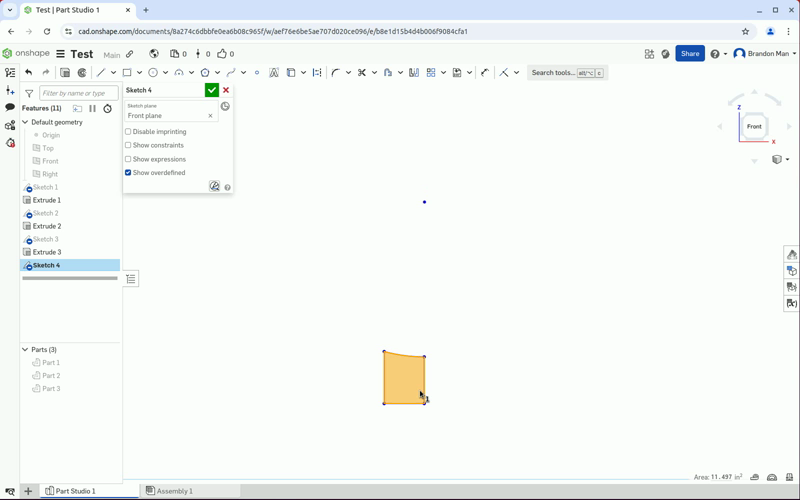
scroll(-6)
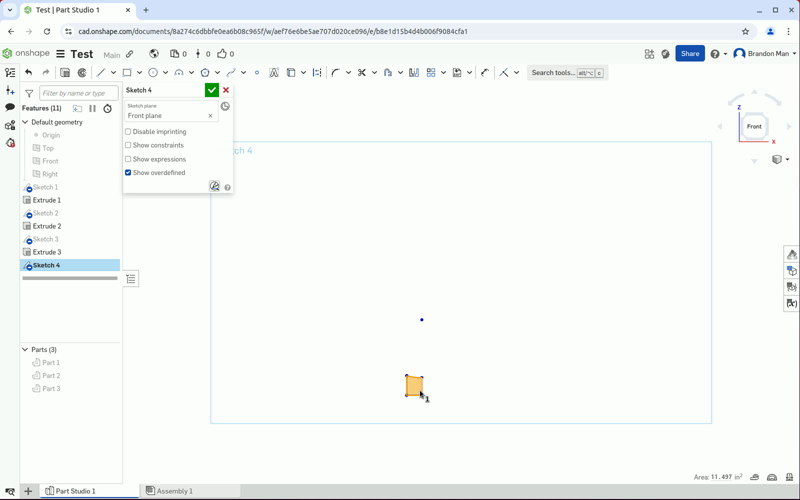
mouse_move(73, 352)
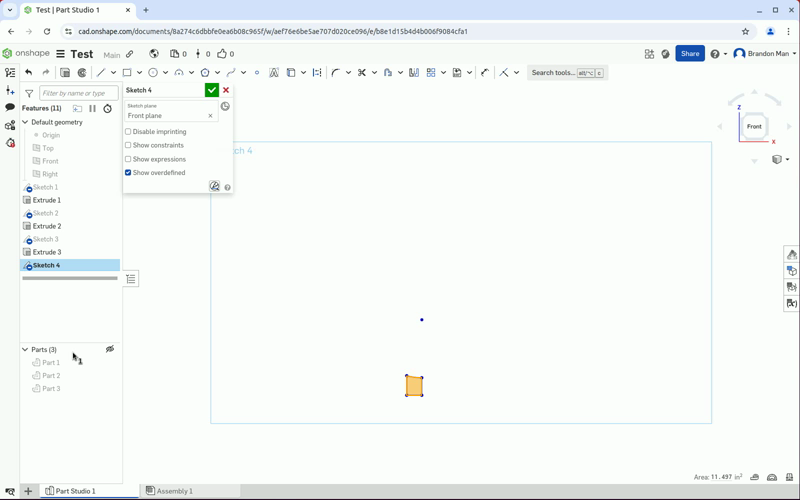
key(shift+y)
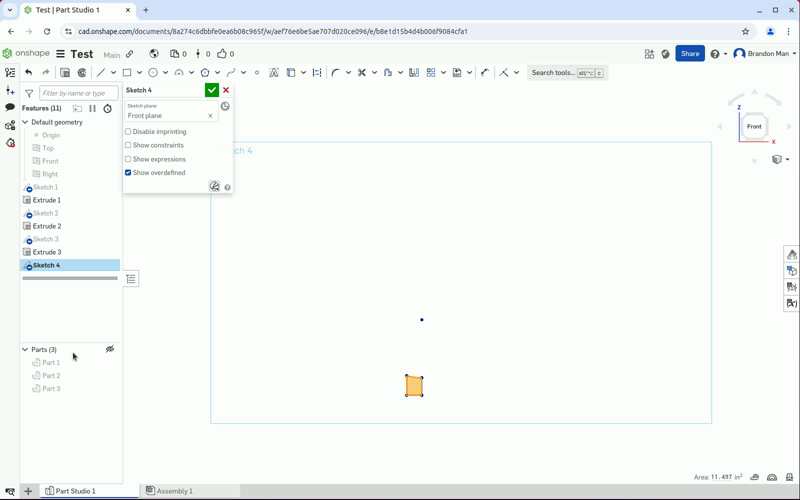
key(shift+e)
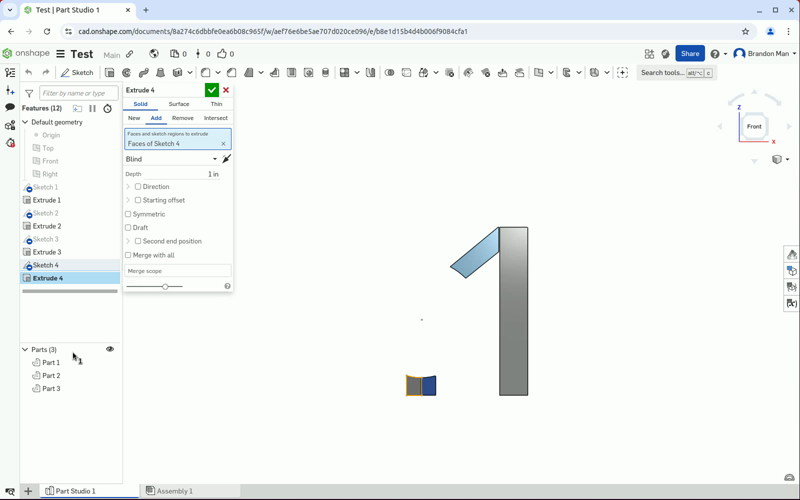
mouse_move(143, 106)
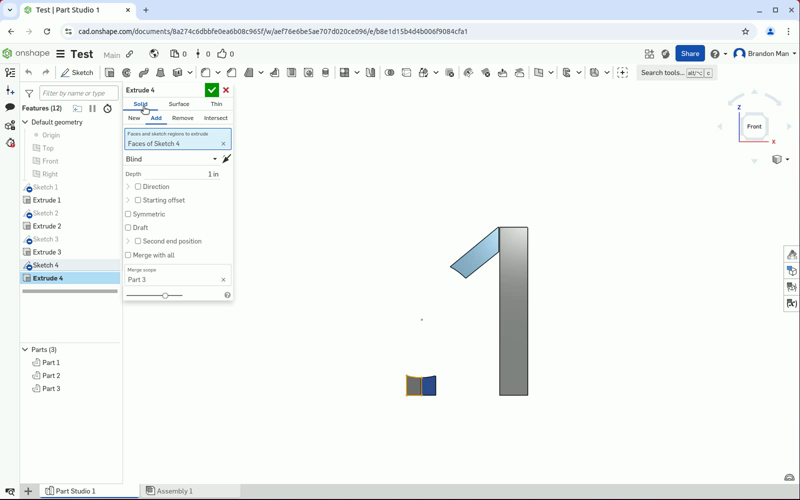
click(143, 106)
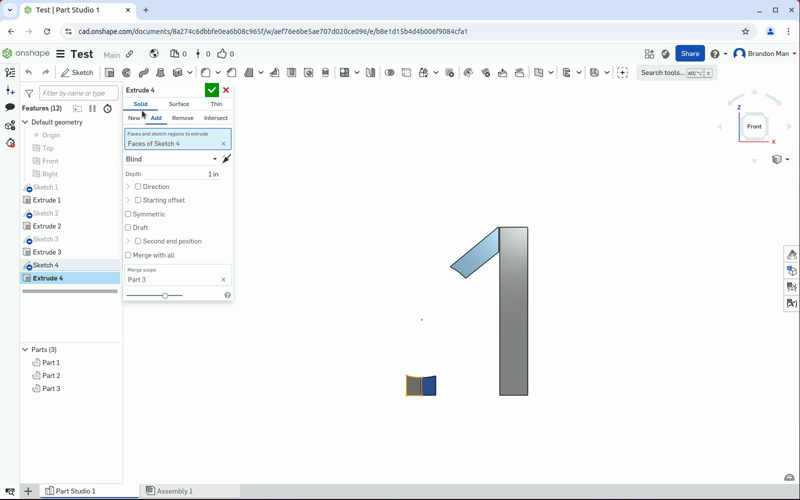
mouse_move(137, 120)
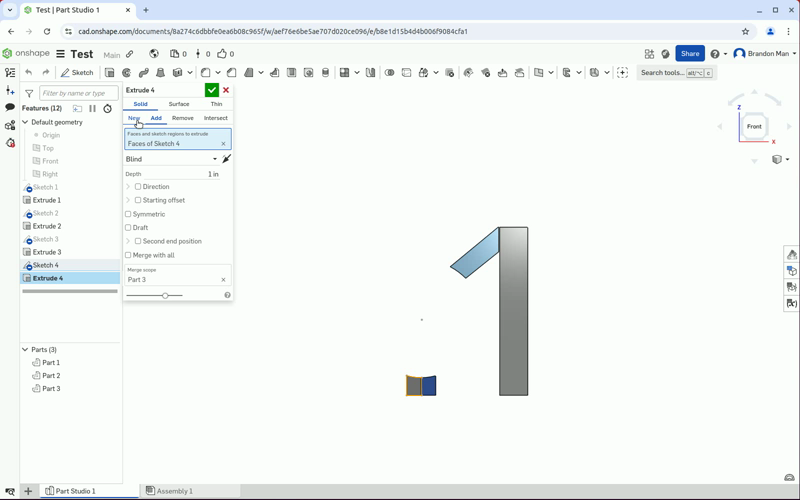
click(137, 120)
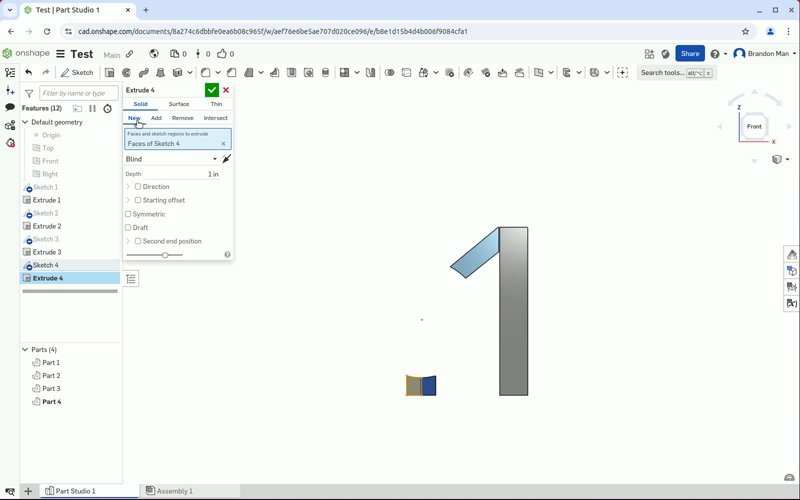
key(tab, 4)
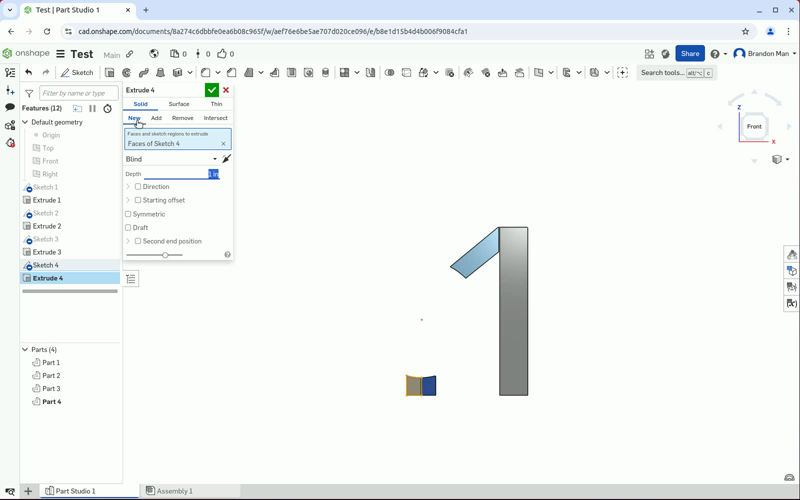
text(2.889)
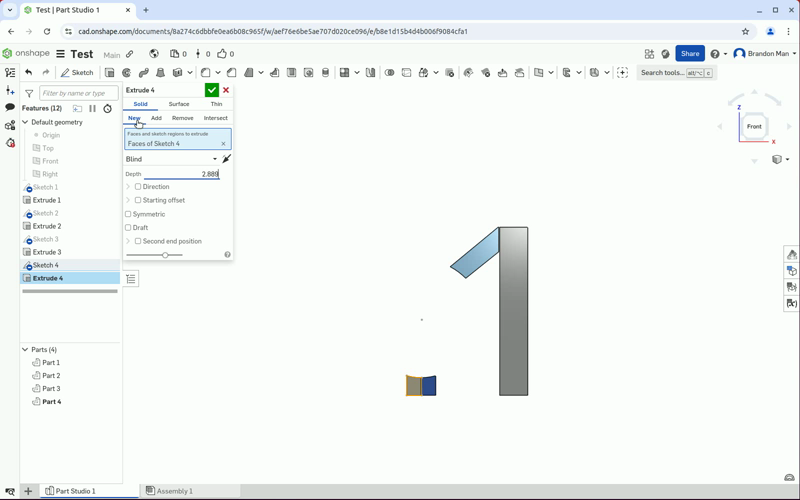
key(enter)
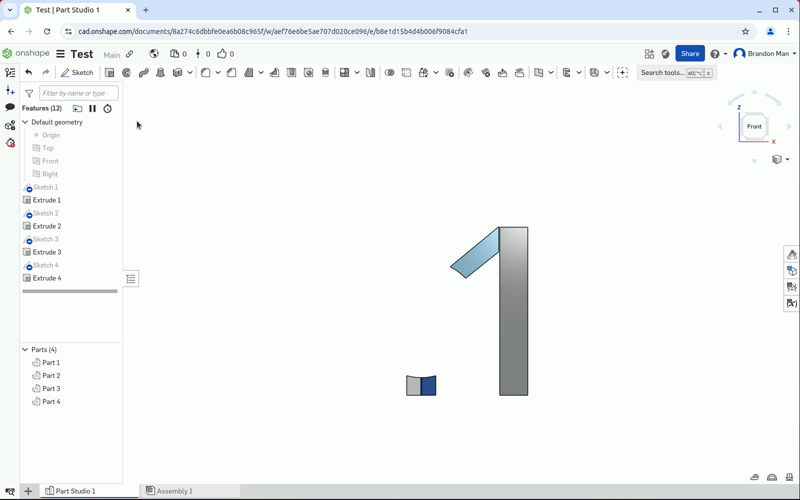
key(shift+h)
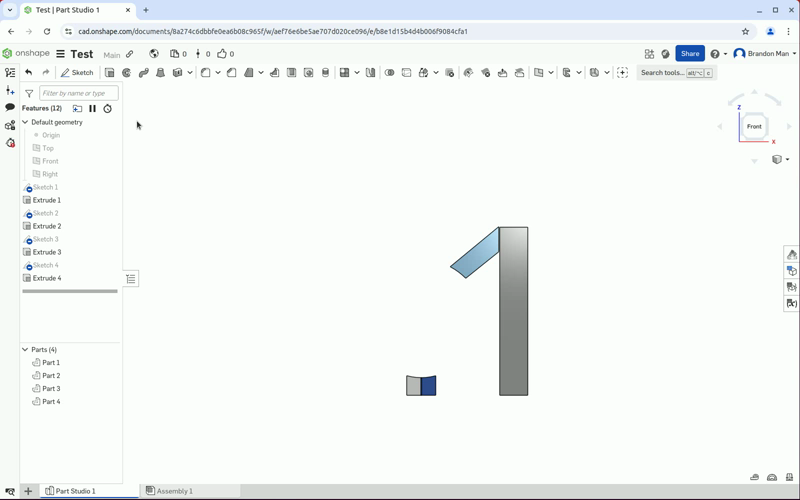
key(shift+h)
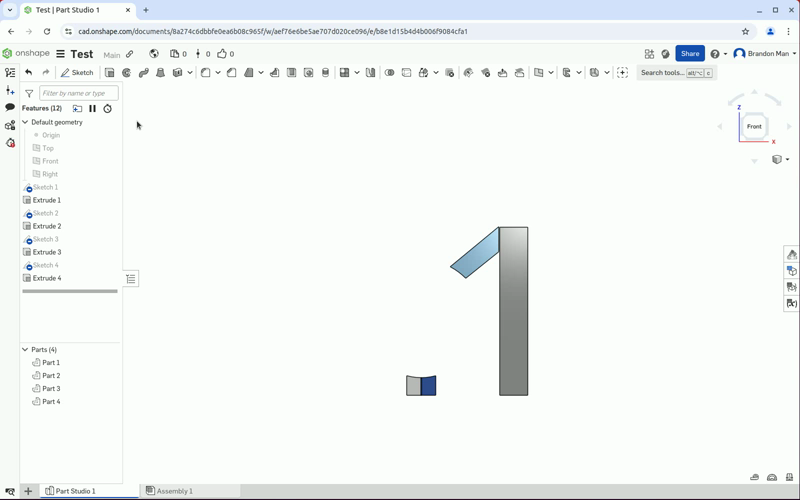
mouse_move(73, 189)
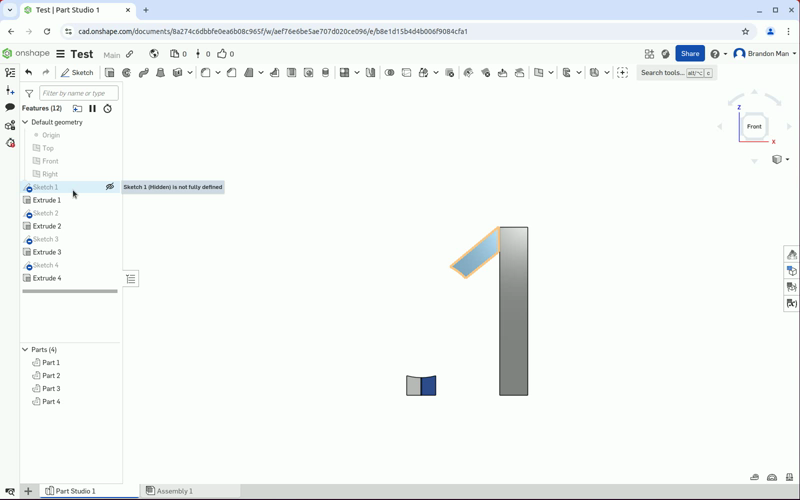
click(73, 189)
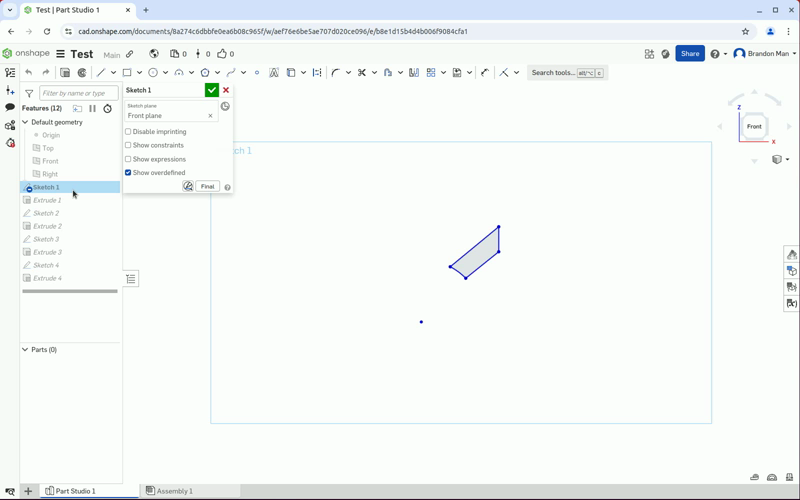
mouse_move(229, 92)
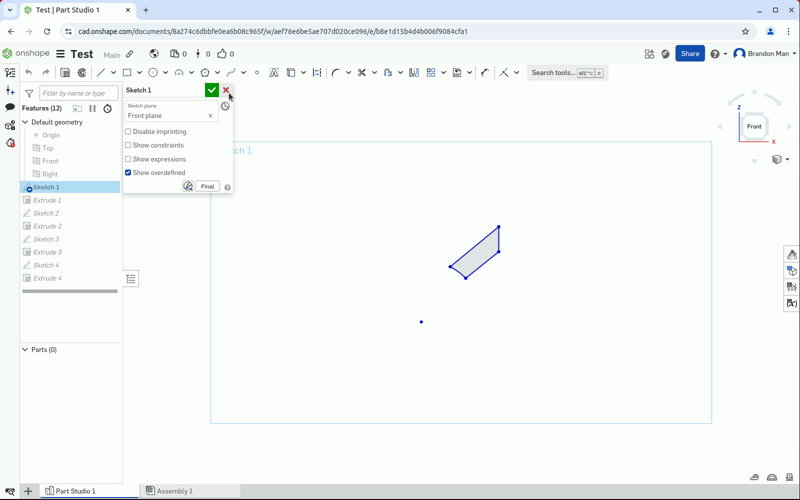
click(229, 92)
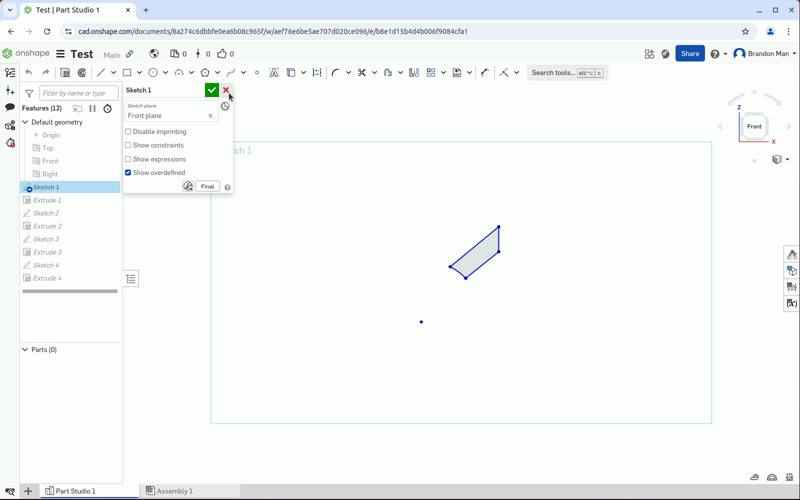
key(shift+s)
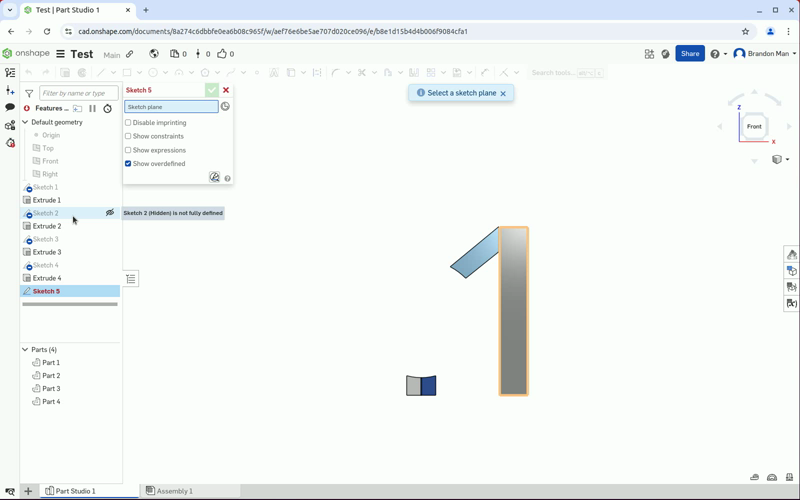
scroll(3)
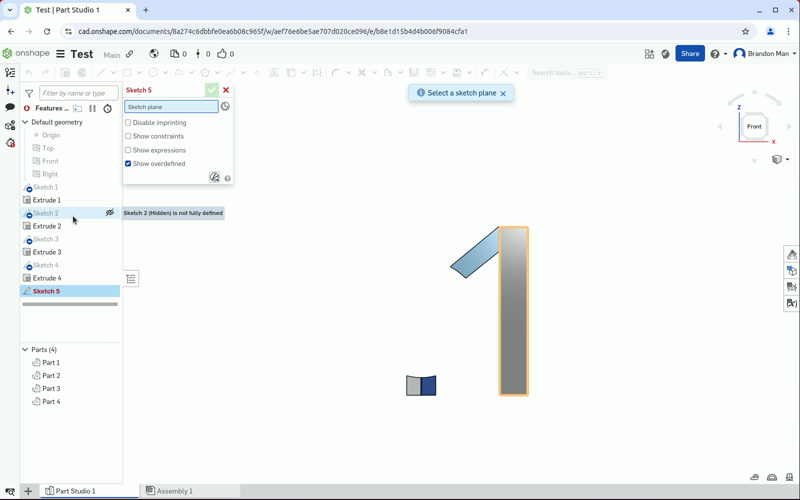
mouse_move(73, 163)
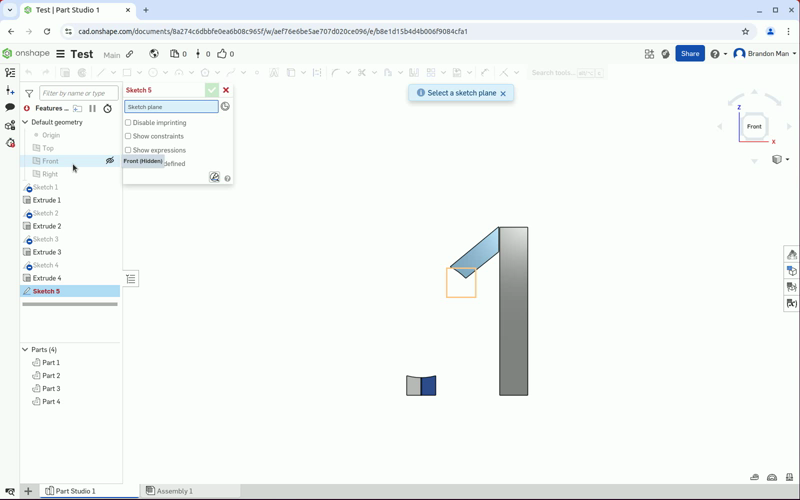
click(73, 163)
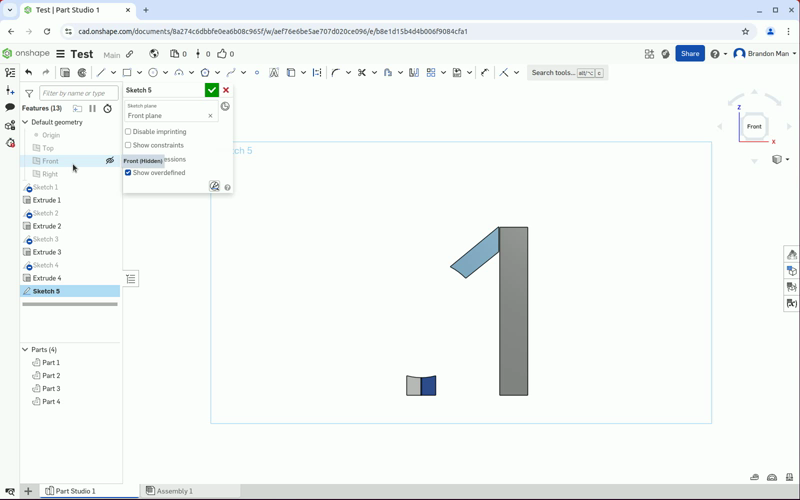
mouse_move(73, 352)
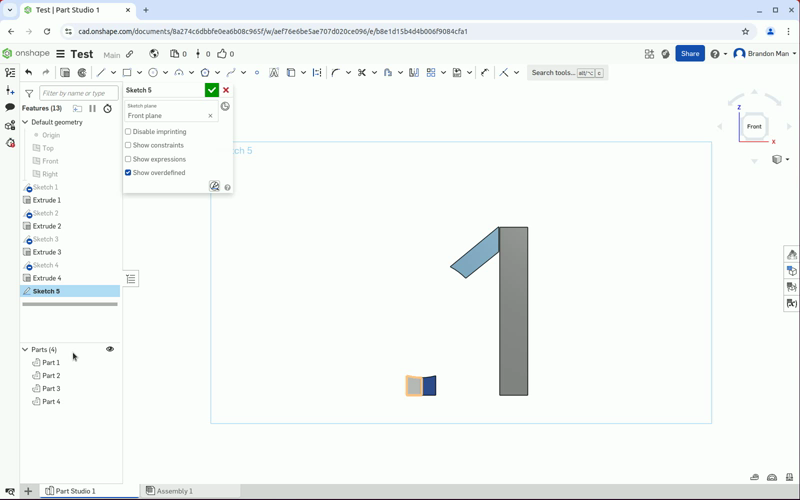
key(y)
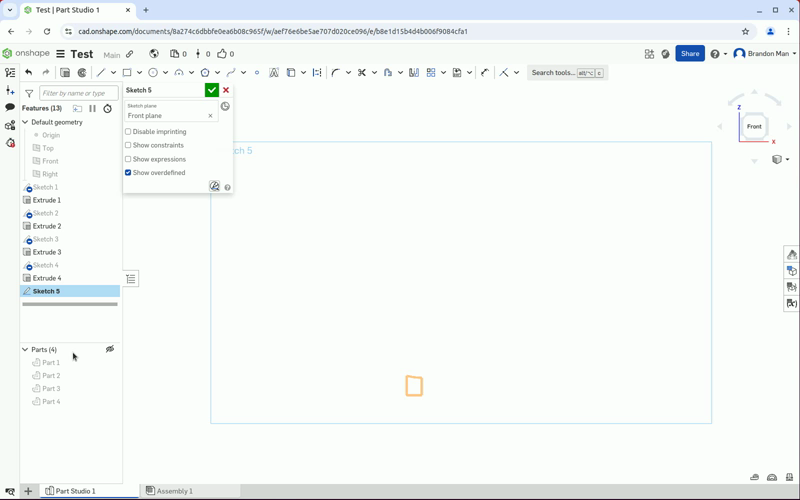
key(a)
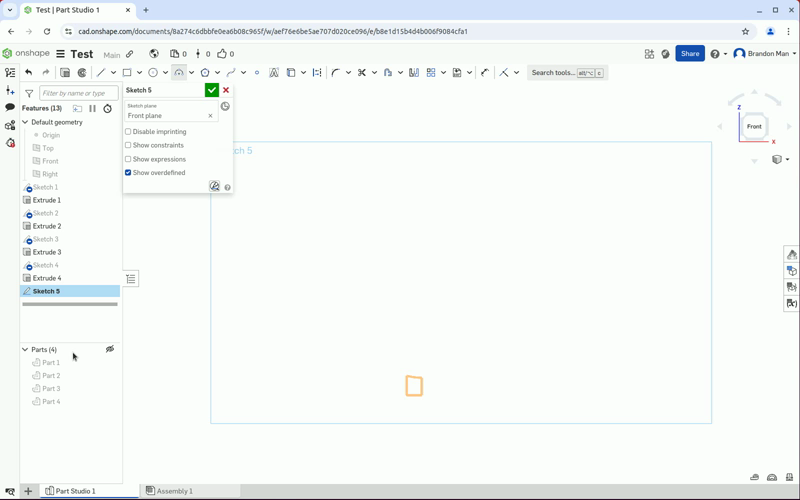
key_down(shift)
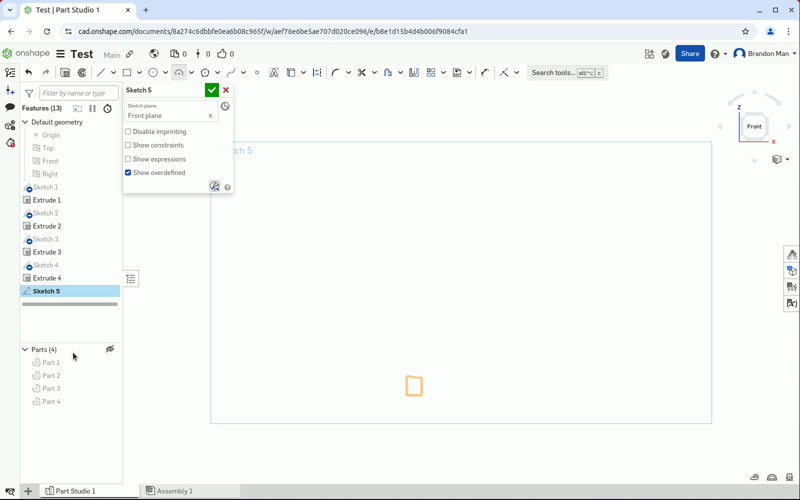
mouse_move(420, 379)
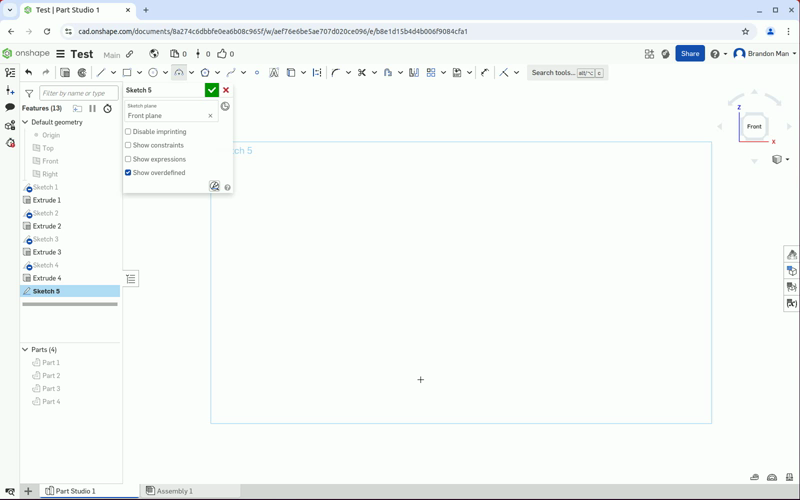
click(420, 379)
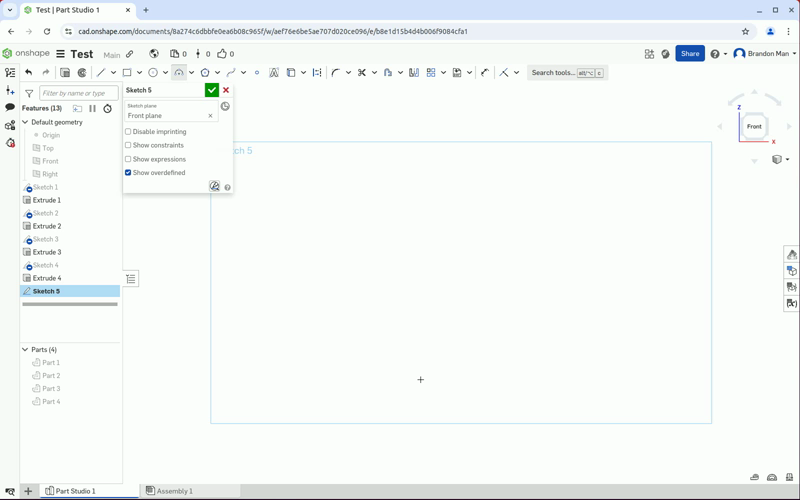
key_up(shift)
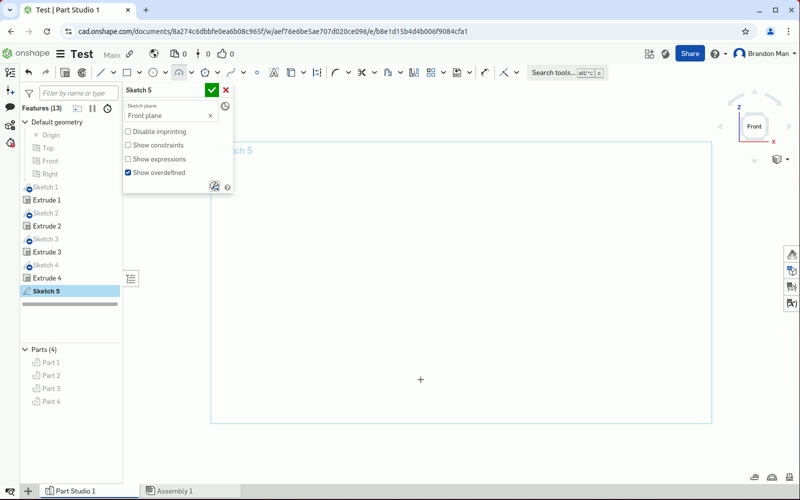
key_down(shift)
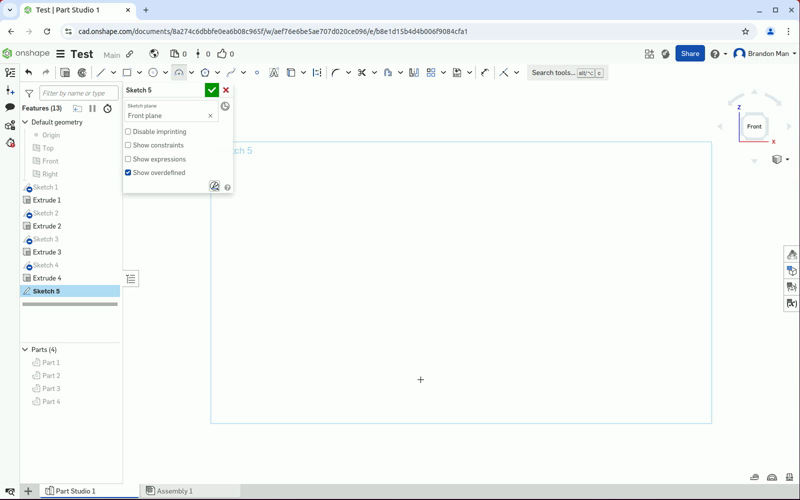
mouse_move(435, 377)
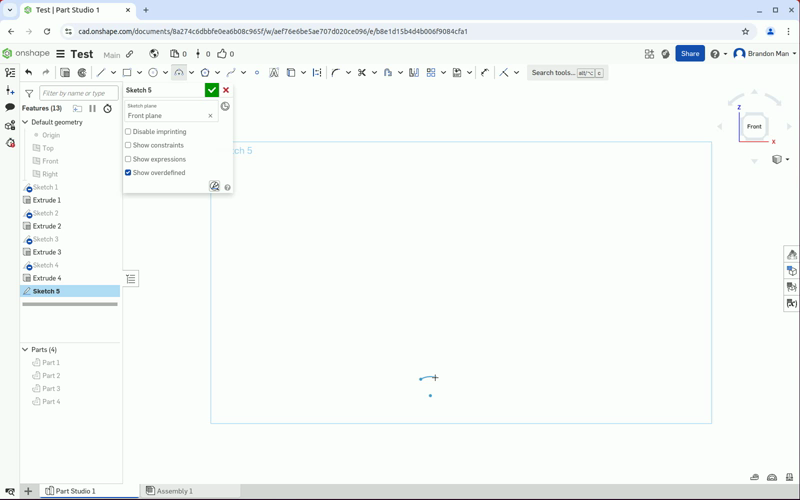
click(435, 377)
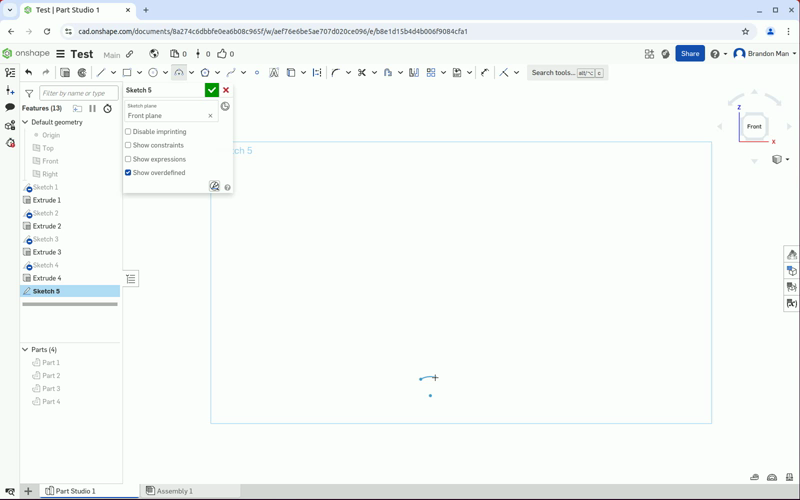
mouse_move(428, 379)
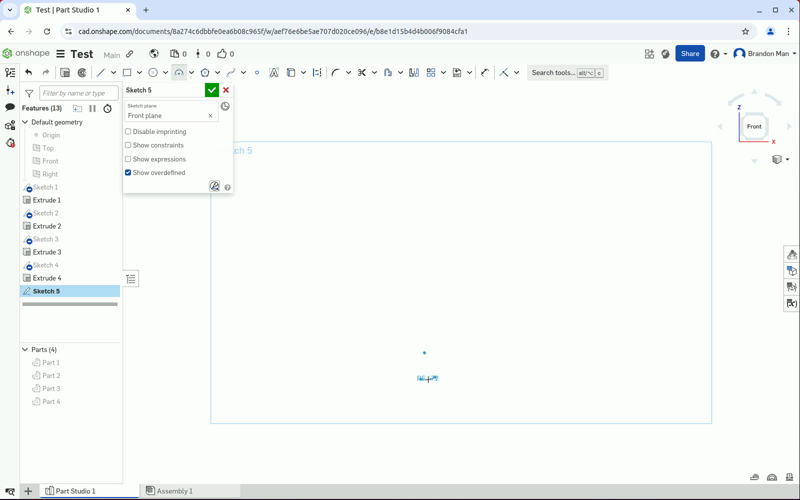
click(428, 379)
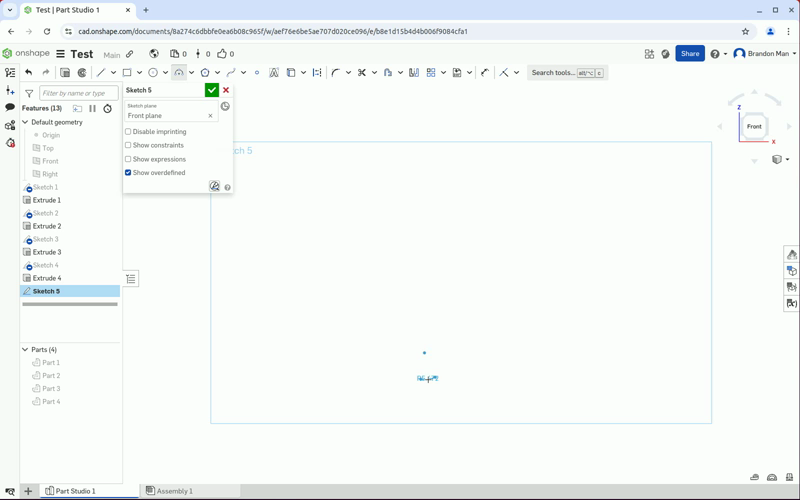
key_up(shift)
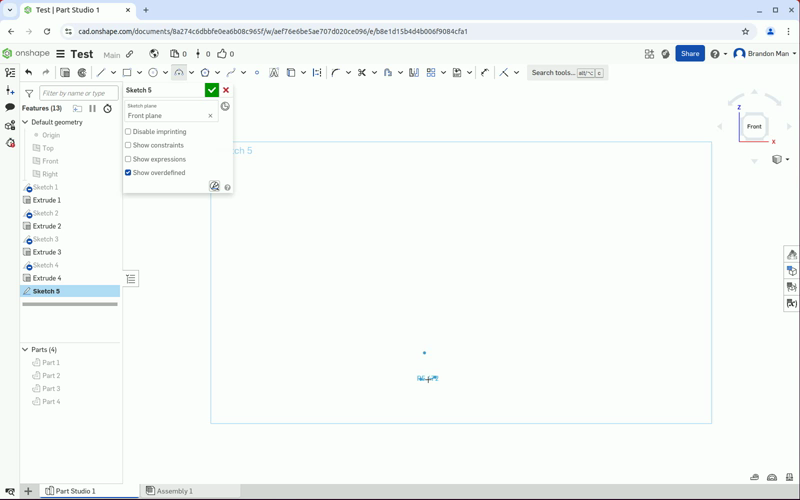
key(esc)
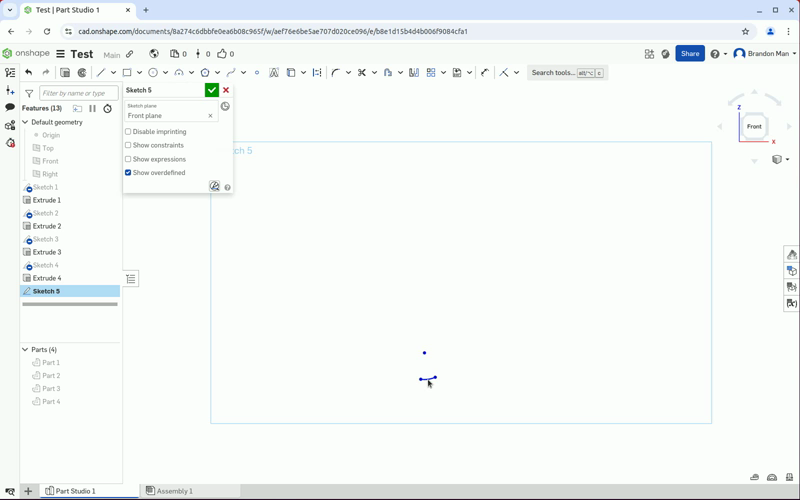
key(l)
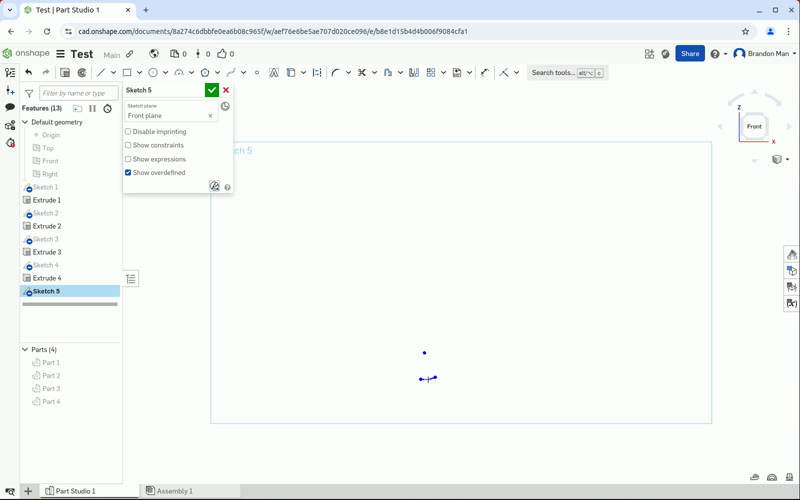
mouse_move(435, 377)
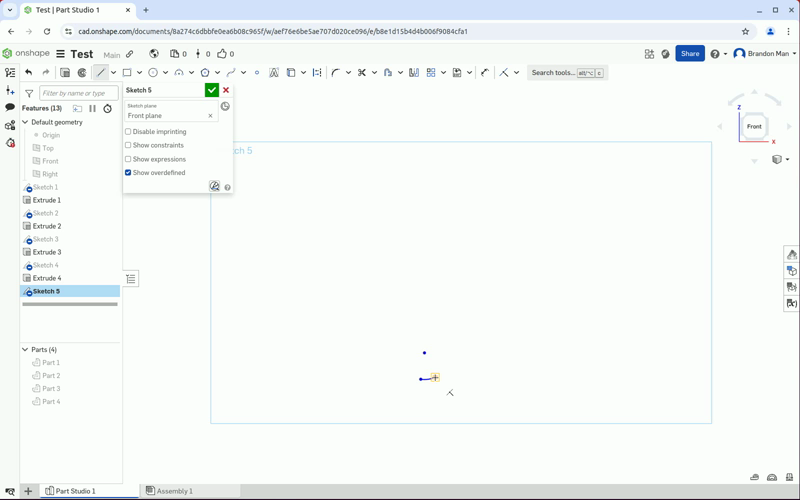
click(435, 377)
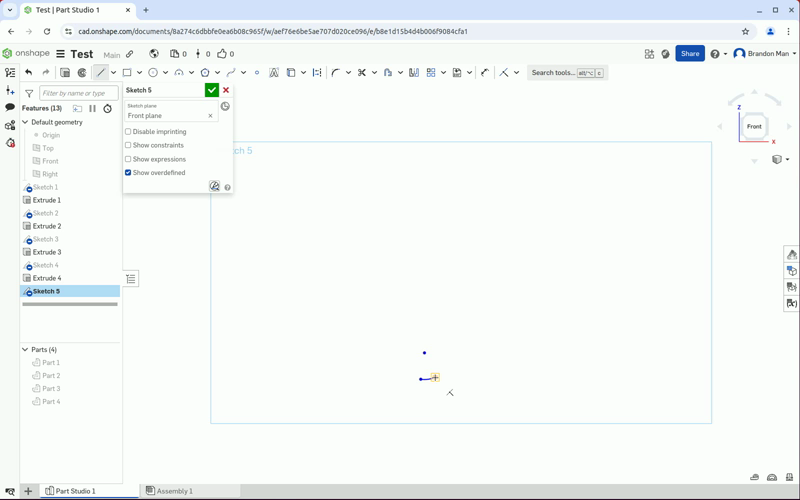
key_down(shift)
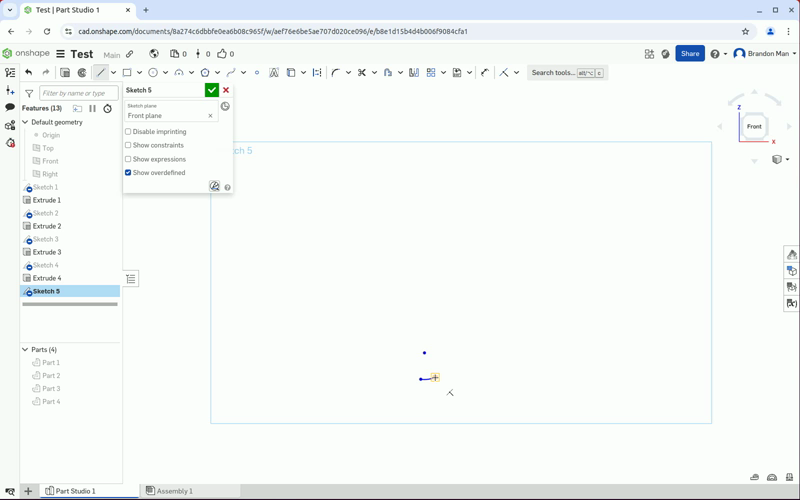
mouse_move(465, 377)
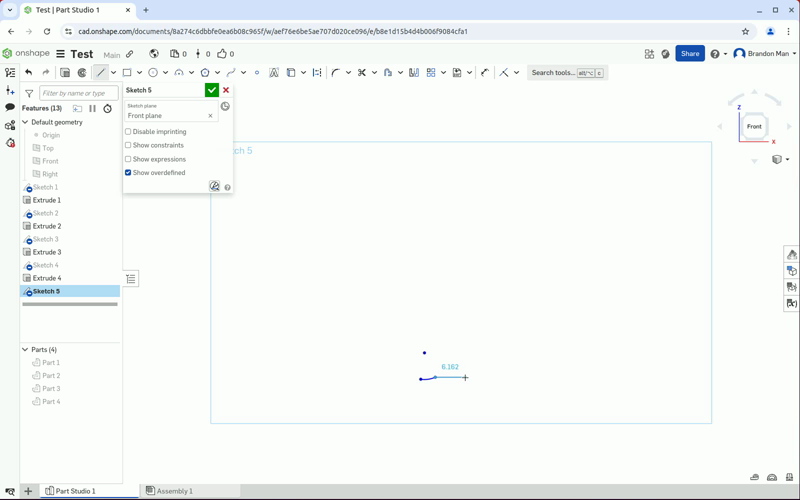
mouse_move(435, 322)
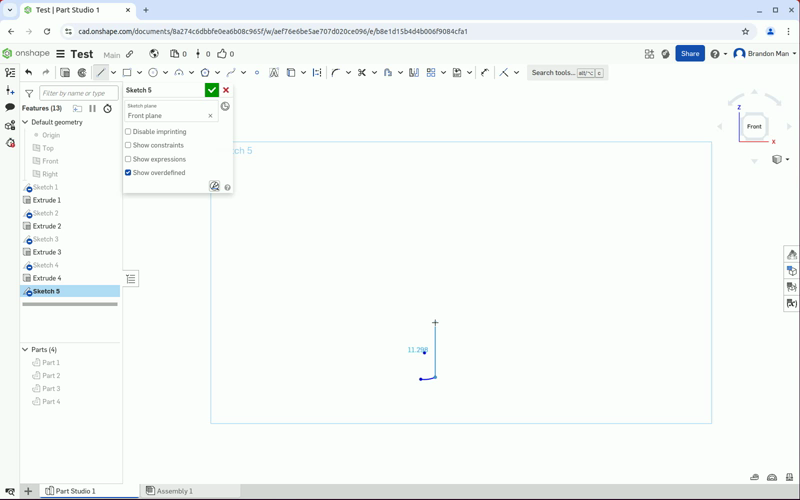
click(435, 322)
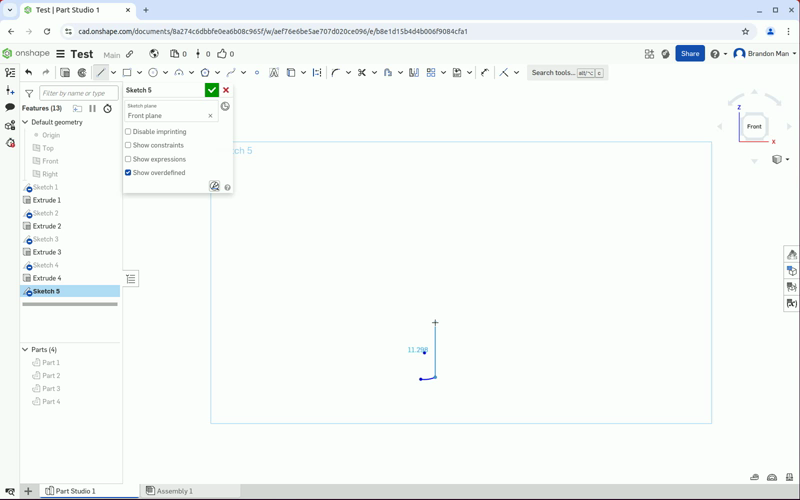
key_up(shift)
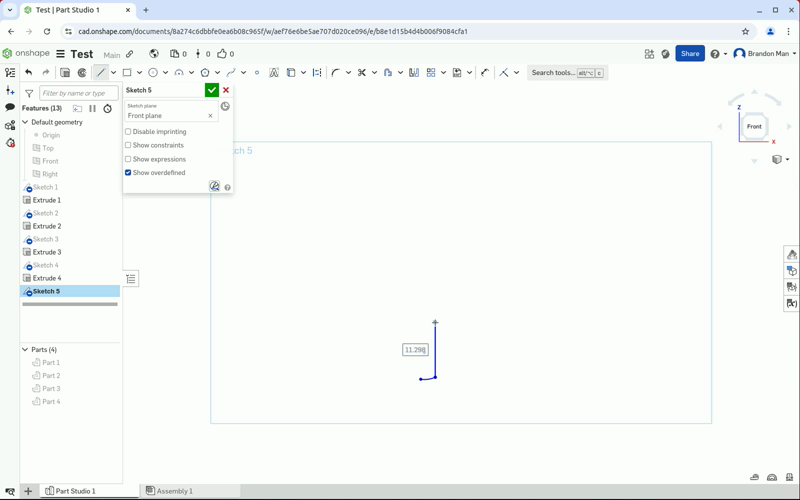
key(esc)
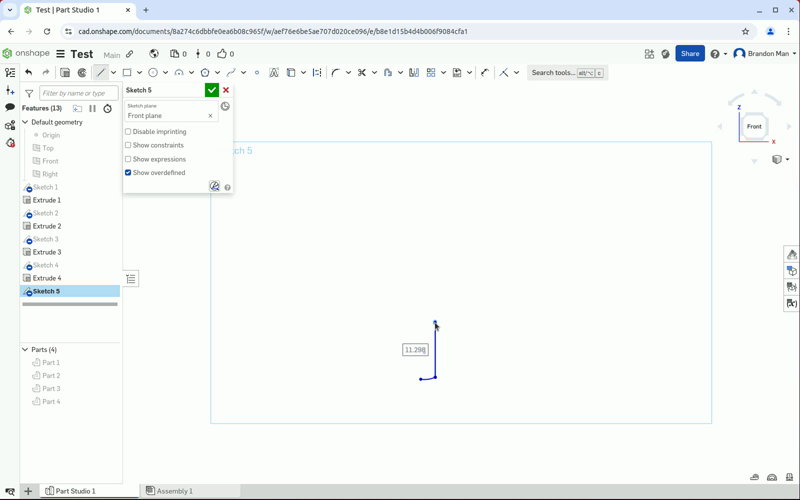
key(a)
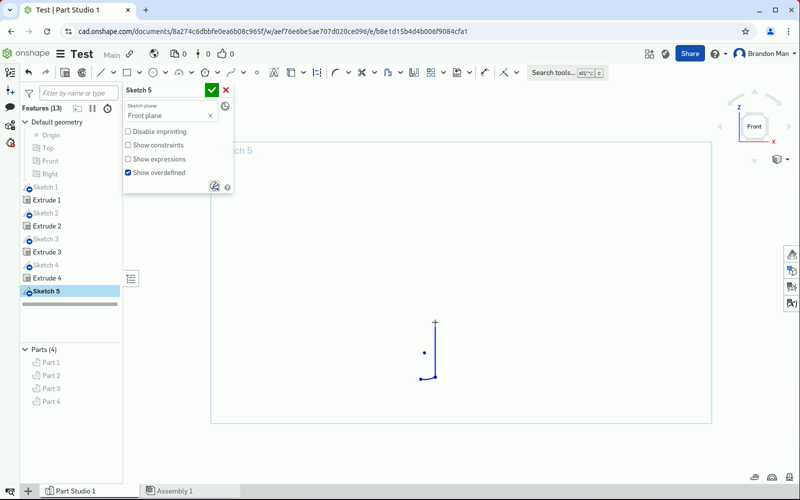
mouse_move(435, 322)
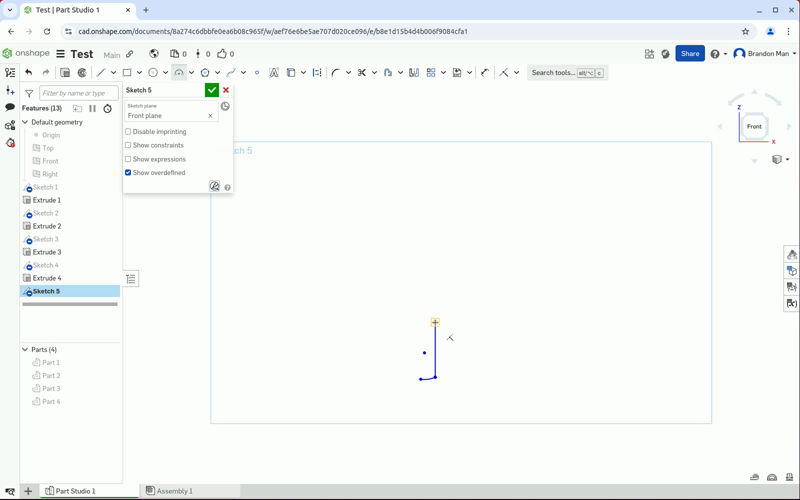
click(435, 322)
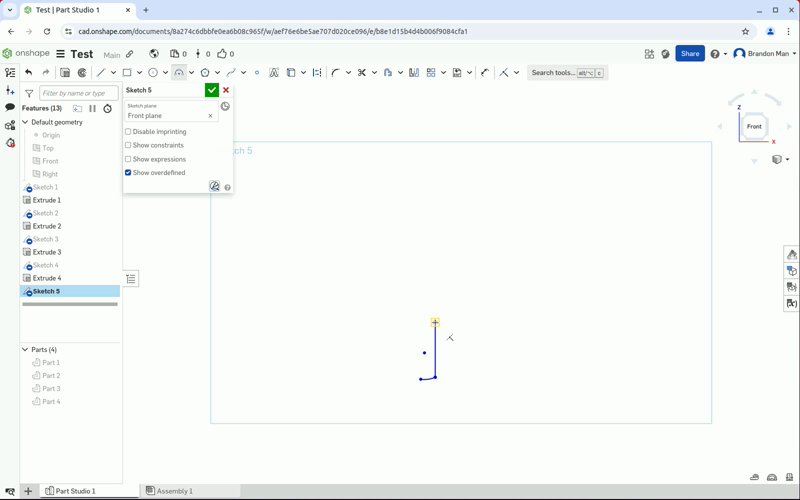
key_down(shift)
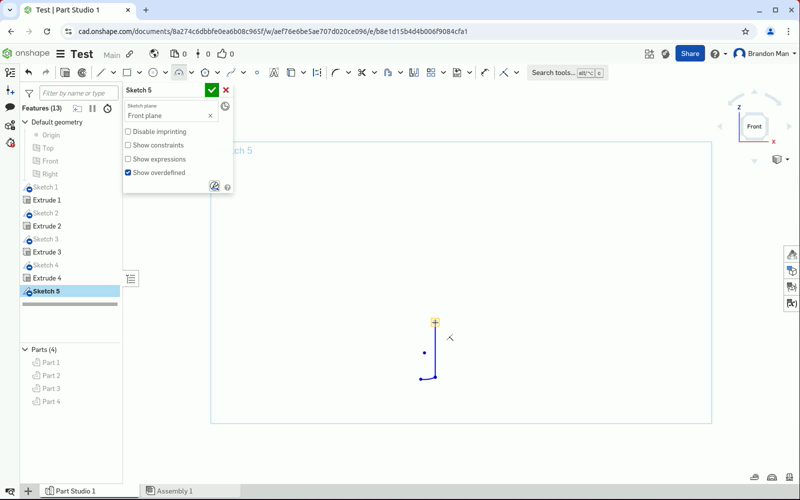
mouse_move(420, 336)
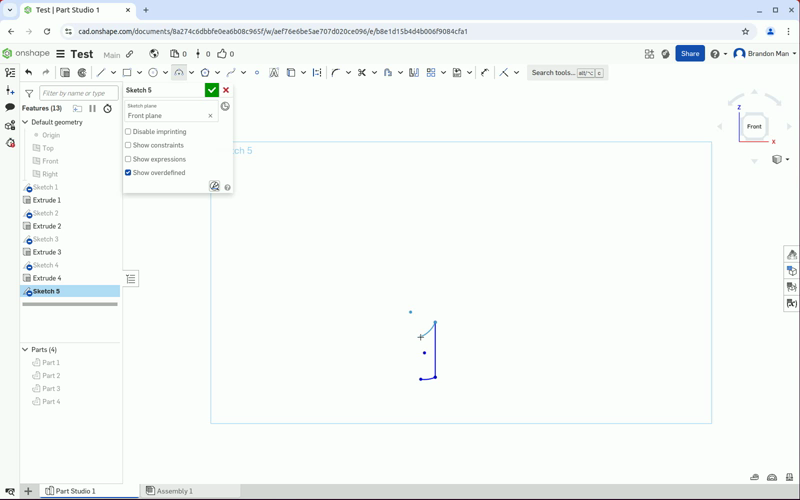
click(420, 336)
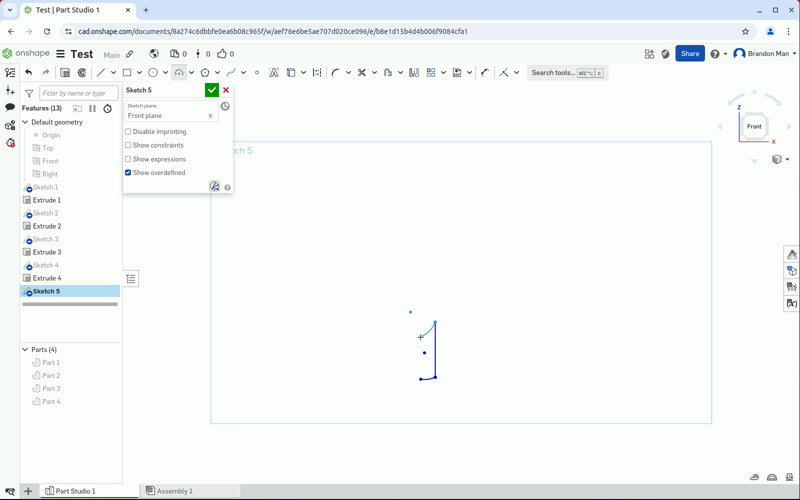
mouse_move(431, 332)
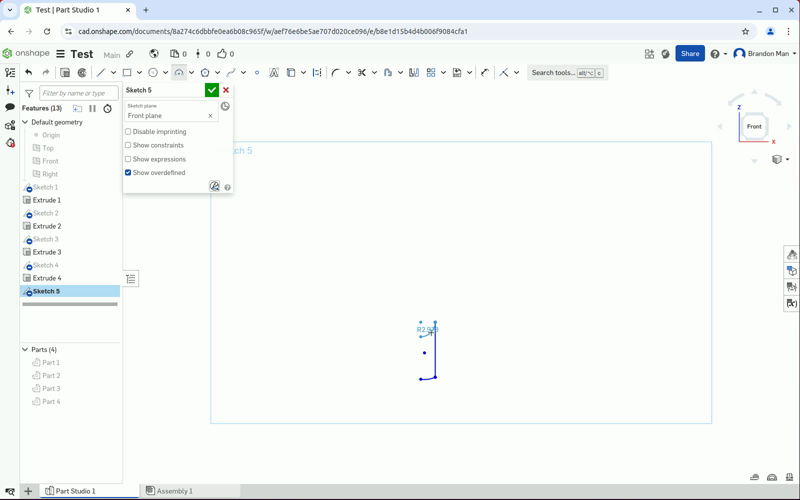
click(431, 332)
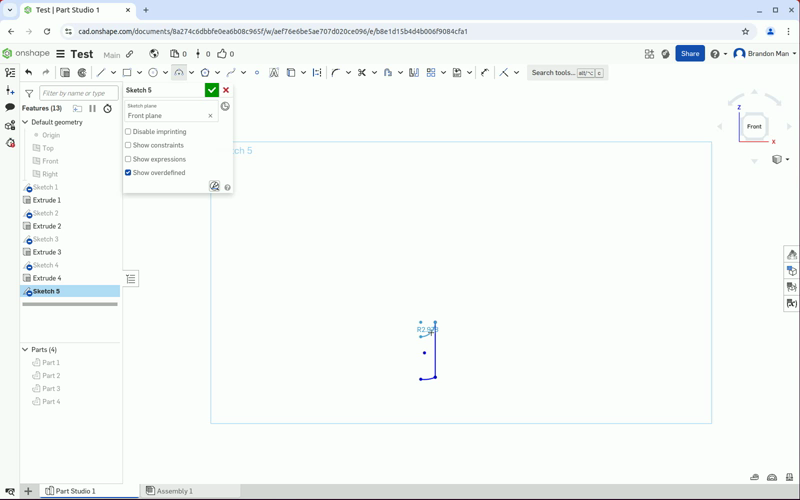
key_up(shift)
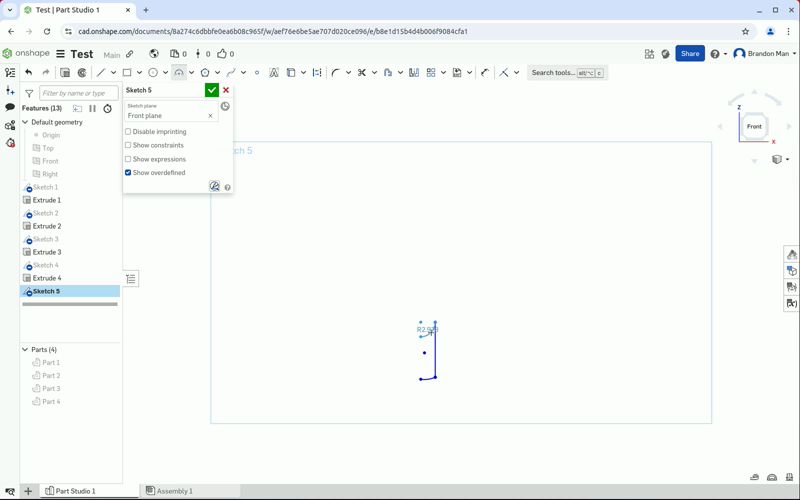
key(esc)
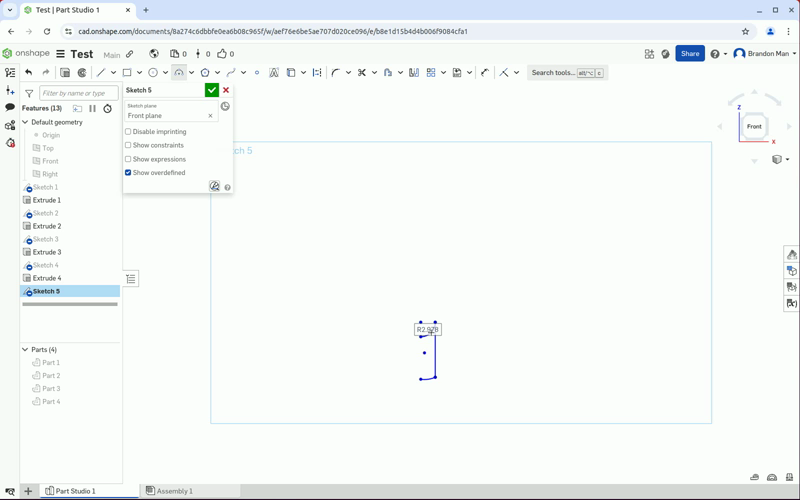
key(l)
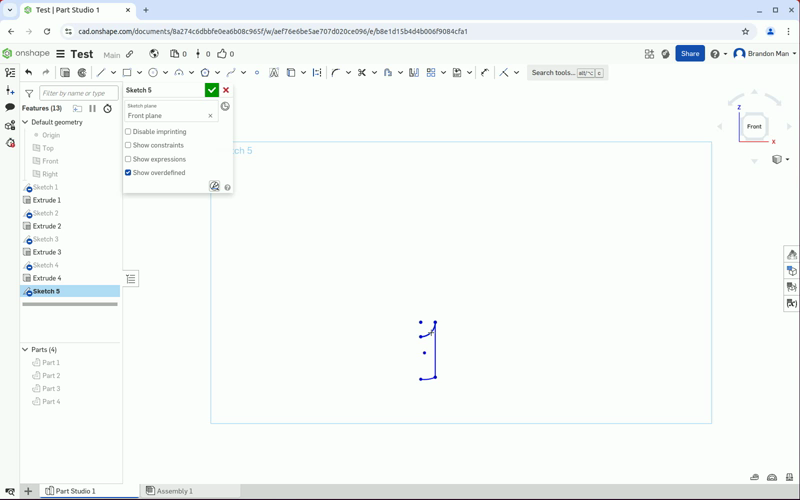
mouse_move(420, 336)
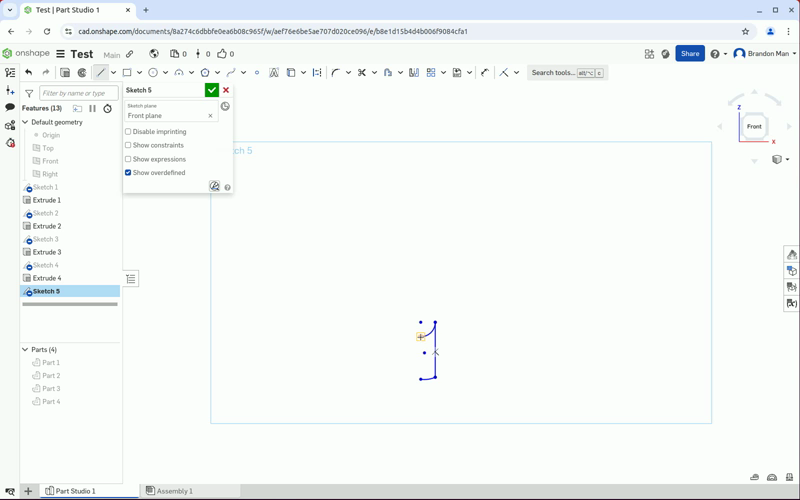
click(420, 336)
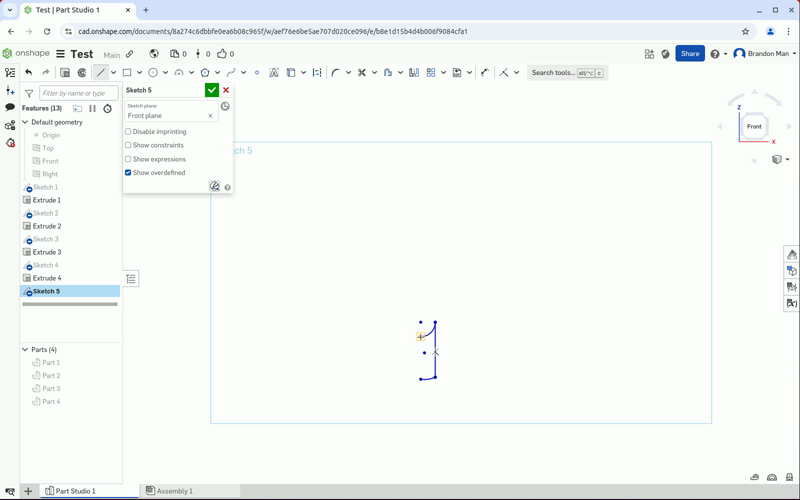
mouse_move(450, 336)
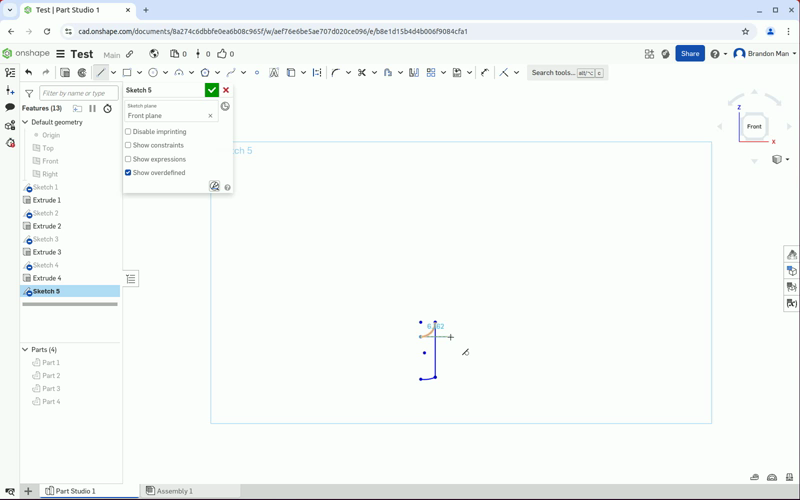
key_down(shift)
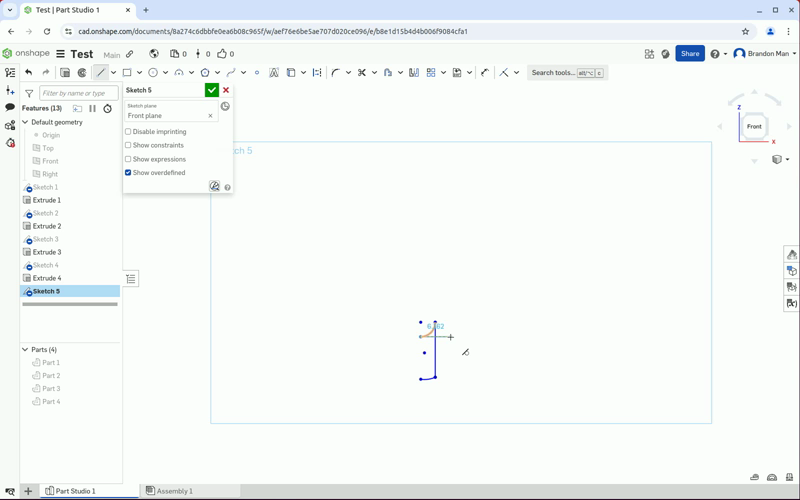
mouse_move(420, 379)
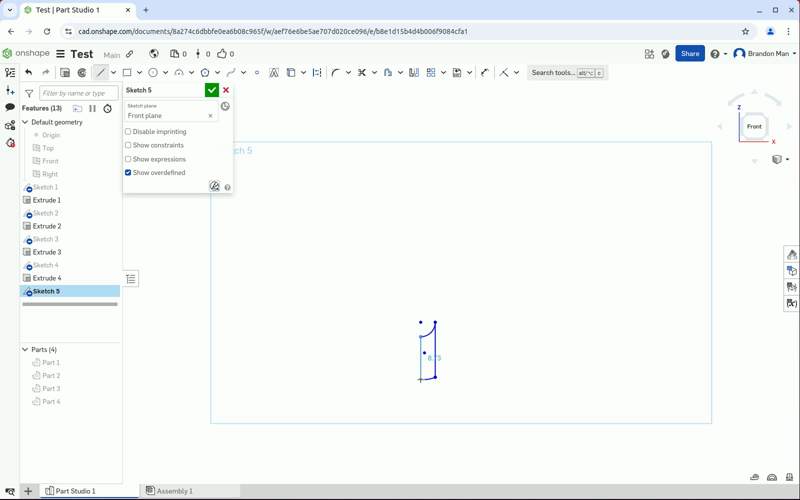
key_up(shift)
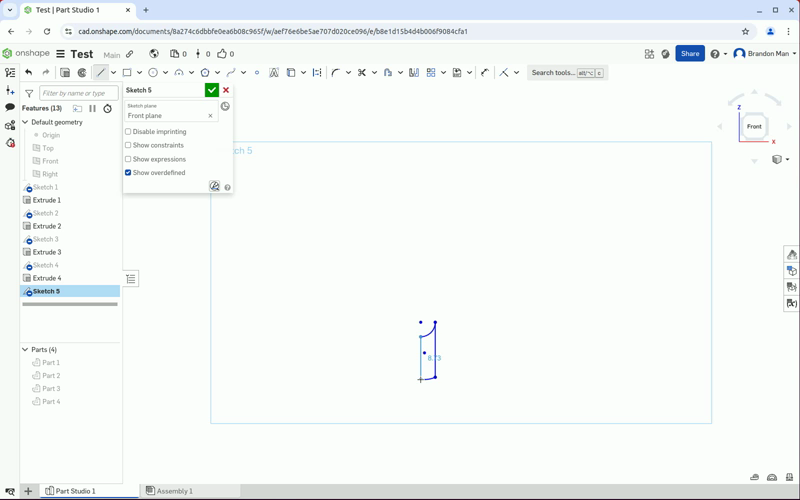
click(420, 379)
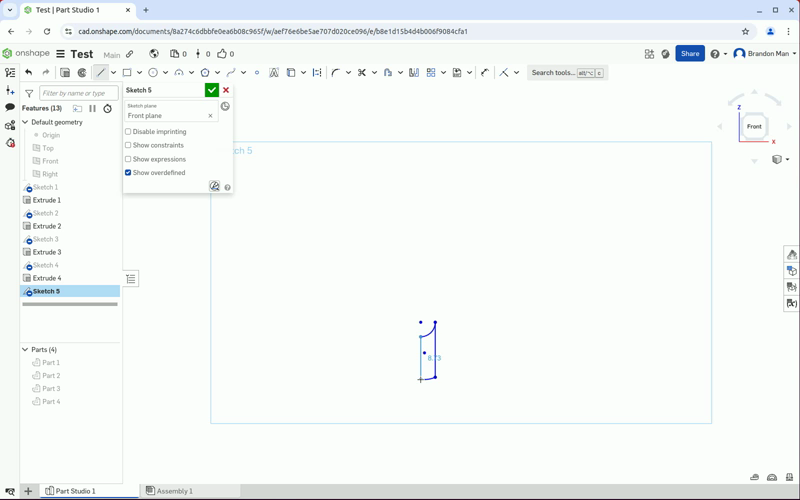
key(esc)
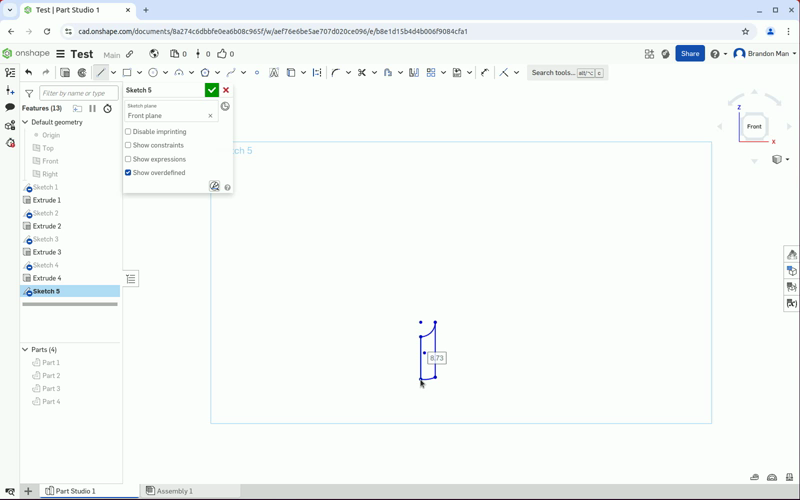
mouse_move(423, 357)
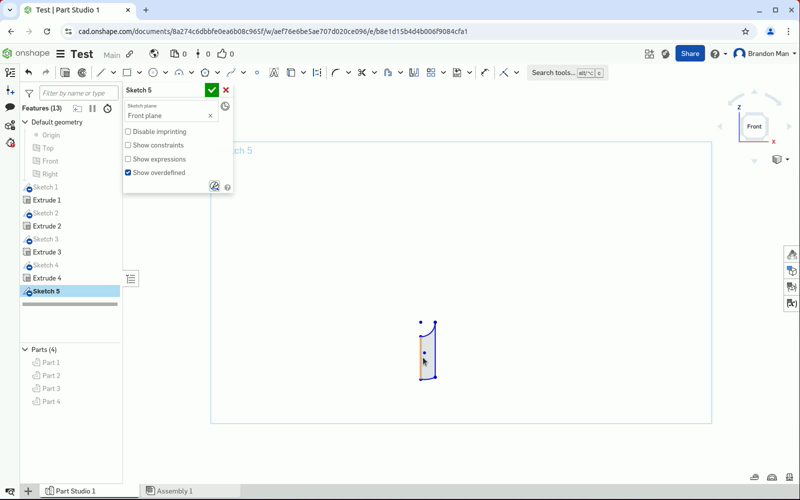
scroll(6)
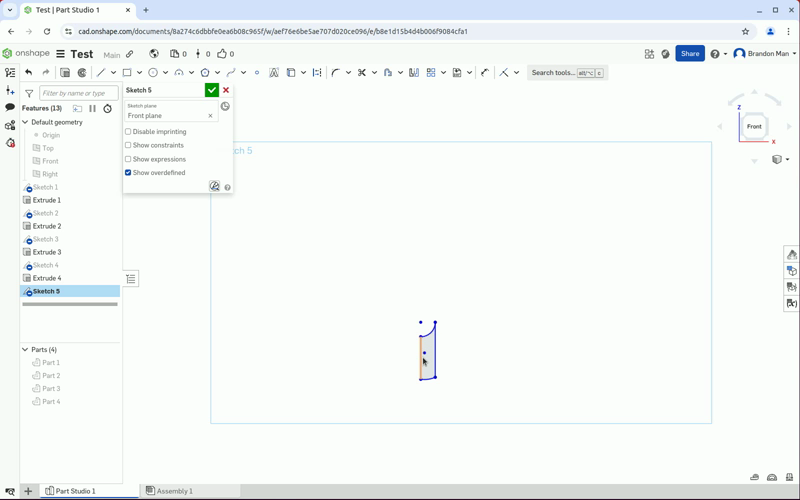
scroll(6)
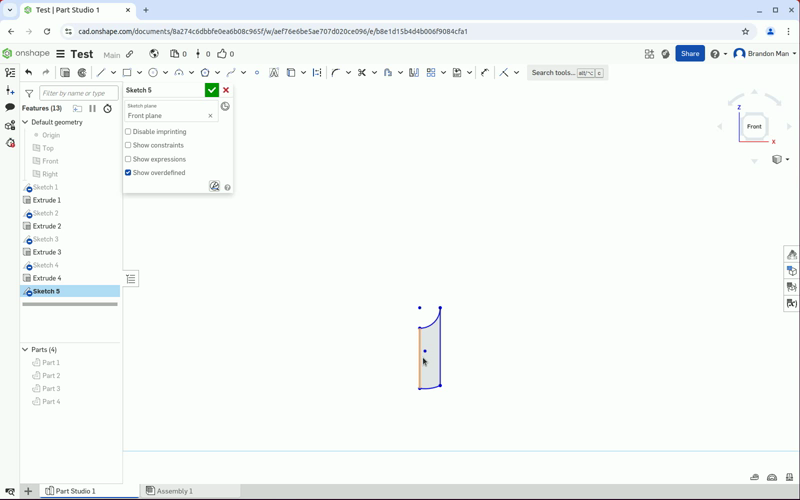
scroll(6)
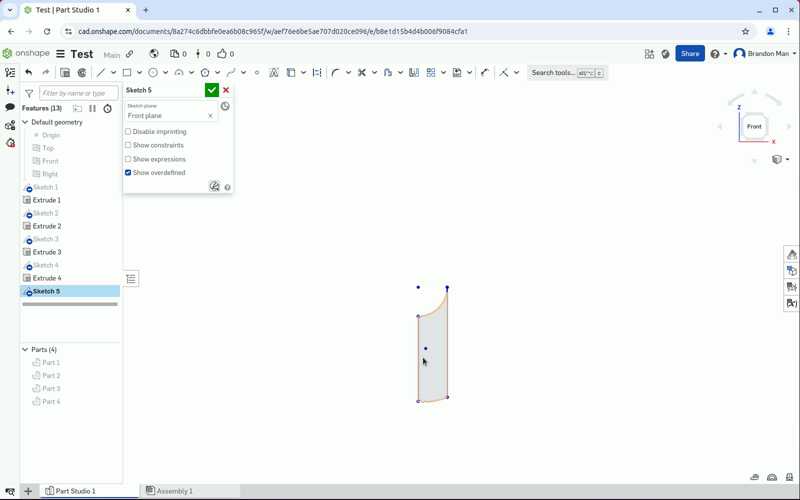
scroll(6)
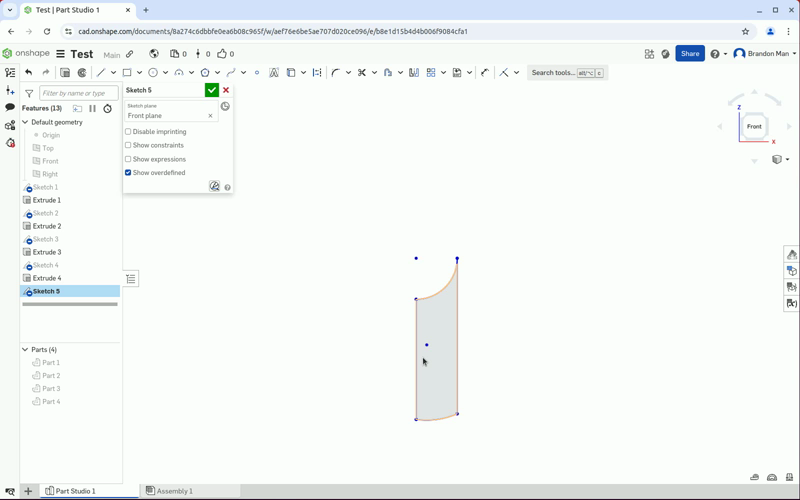
scroll(6)
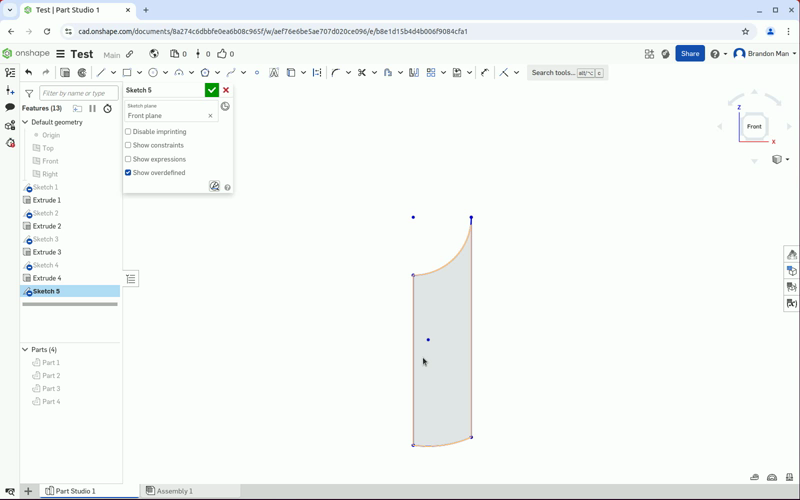
scroll(6)
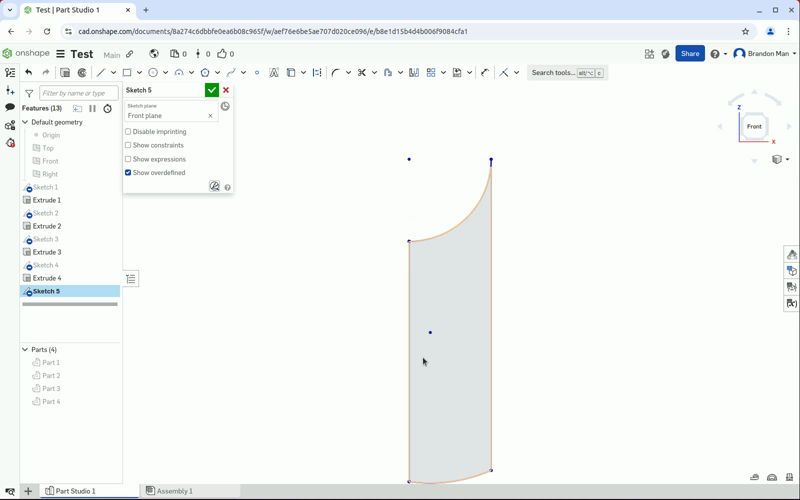
scroll(6)
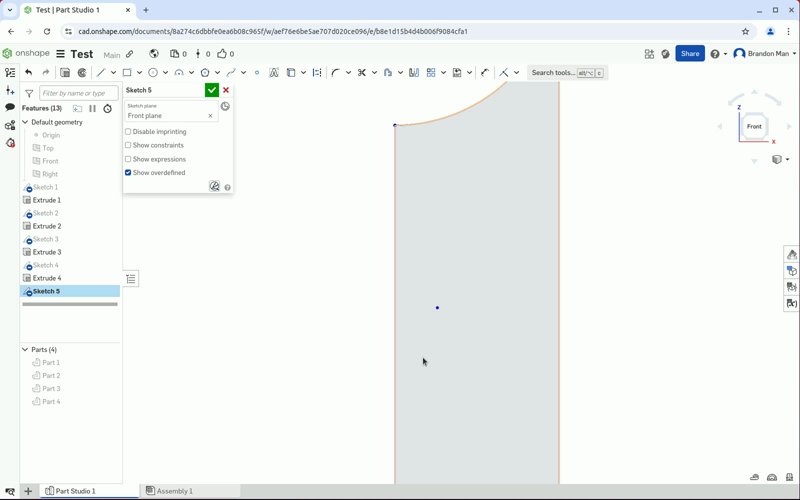
click(423, 357)
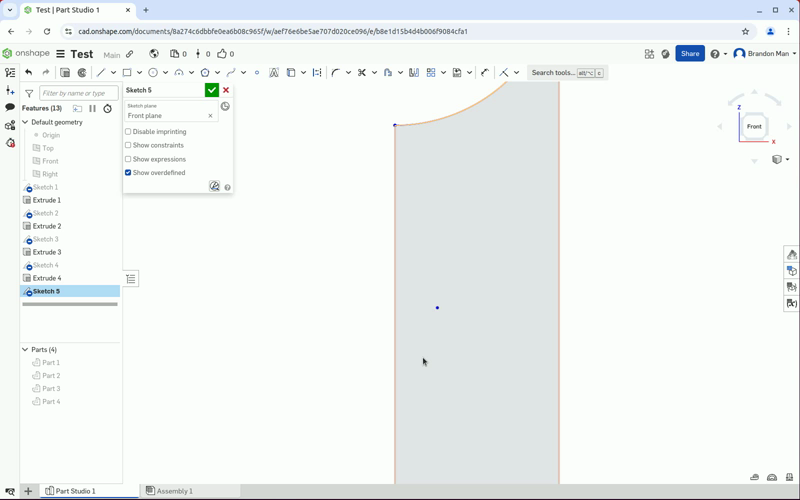
scroll(-6)
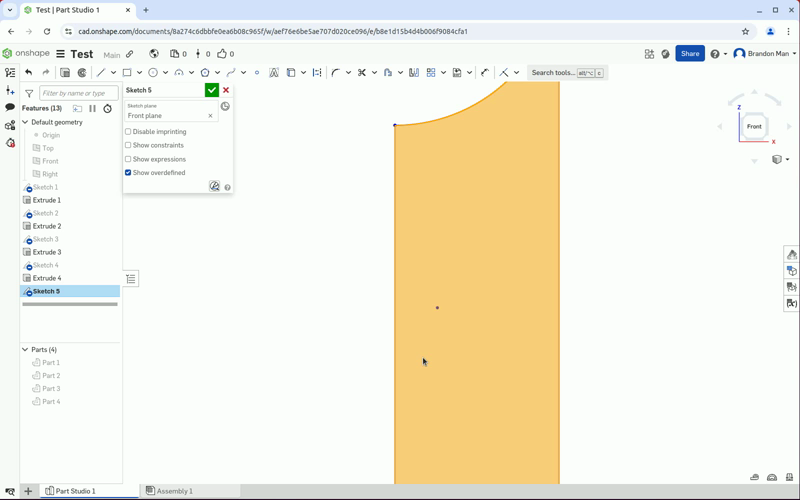
scroll(-6)
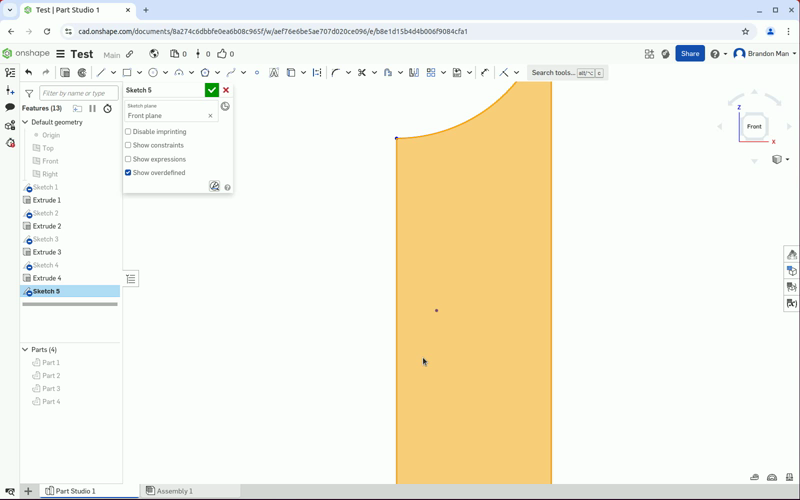
scroll(-6)
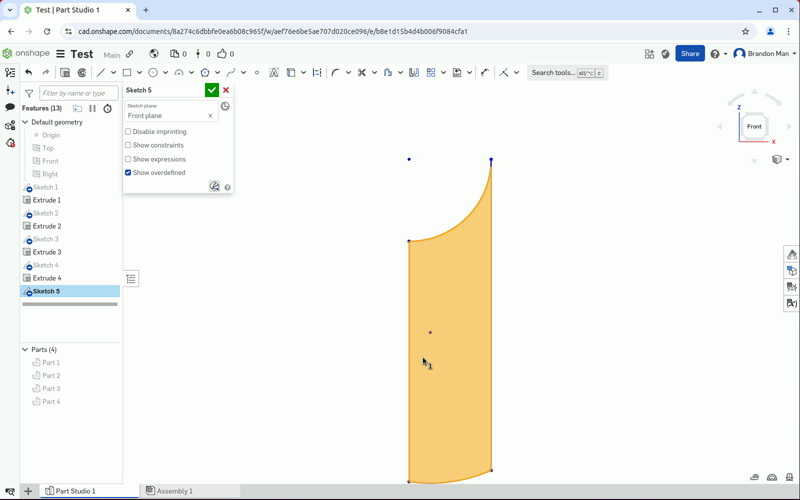
scroll(-6)
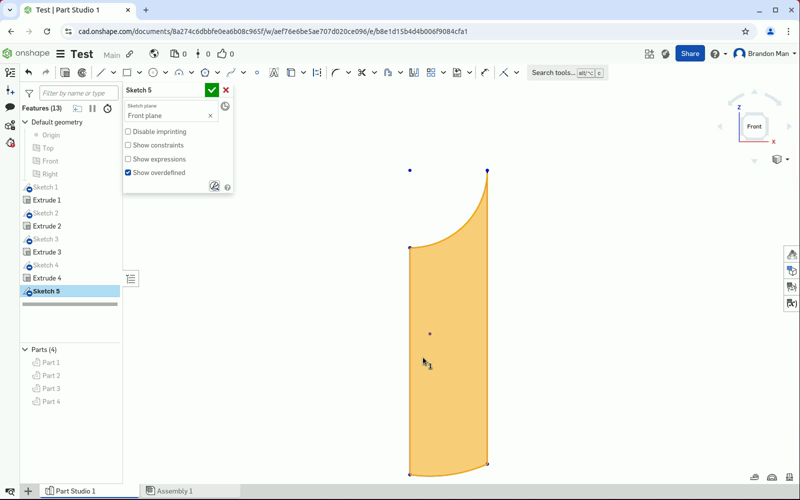
scroll(-6)
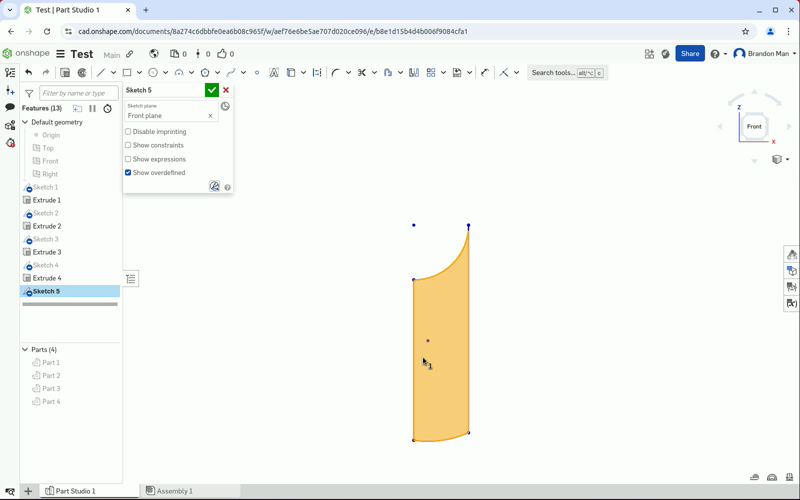
scroll(-6)
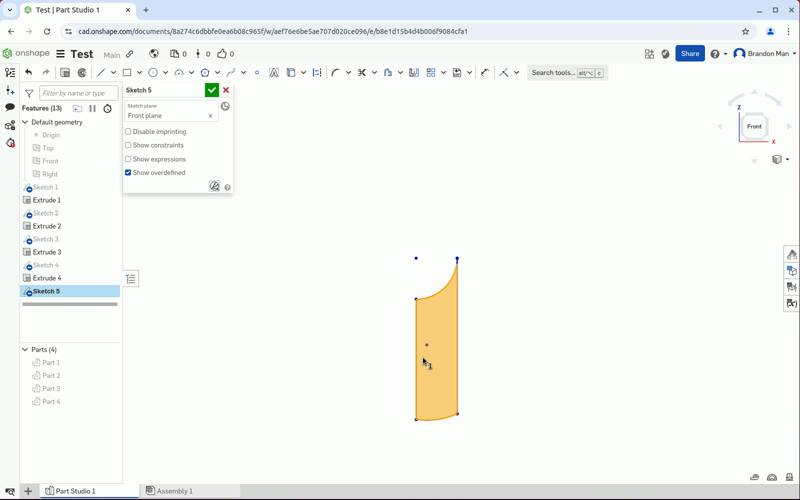
scroll(-6)
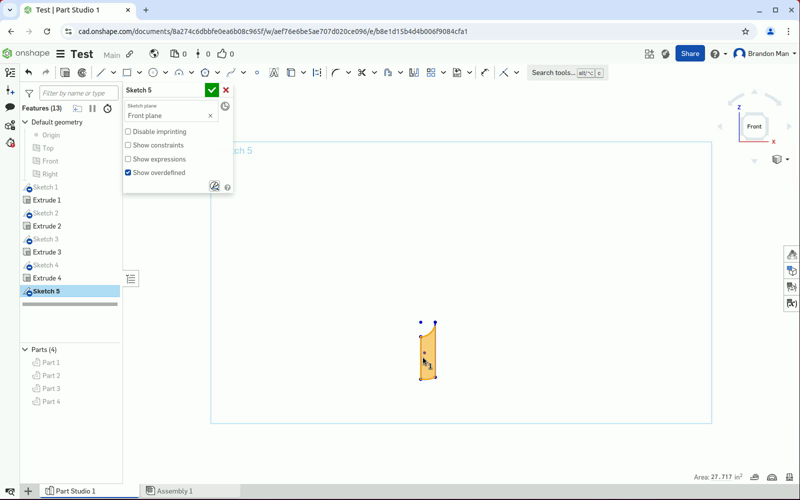
mouse_move(73, 352)
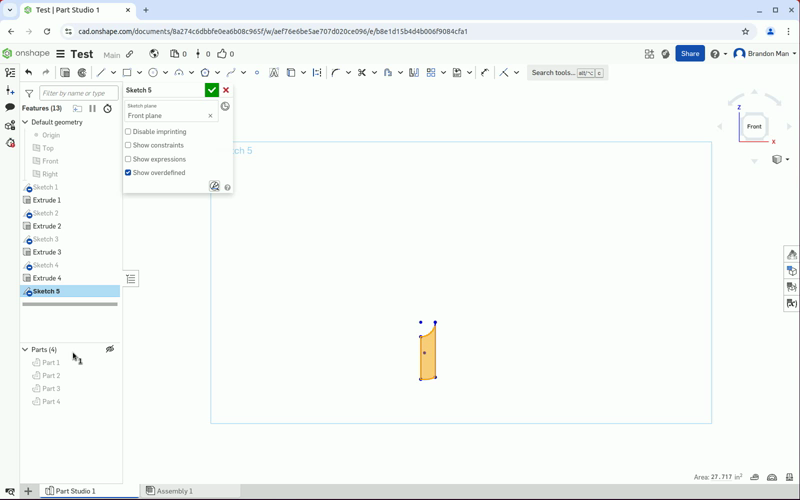
key(shift+y)
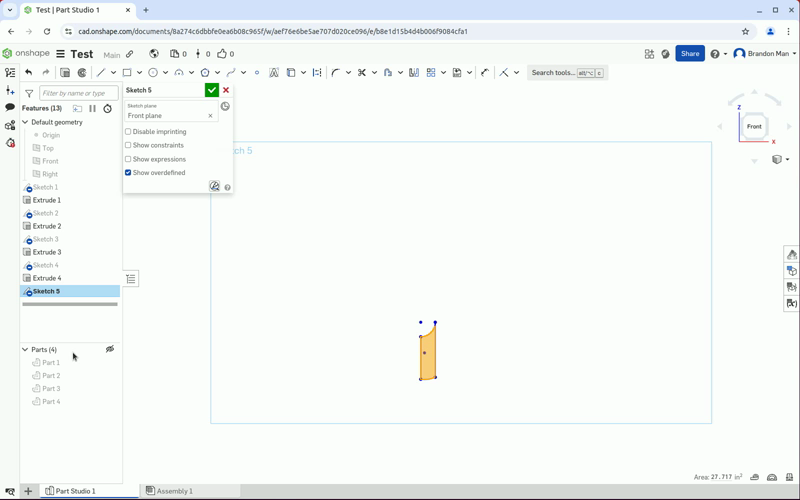
key(shift+e)
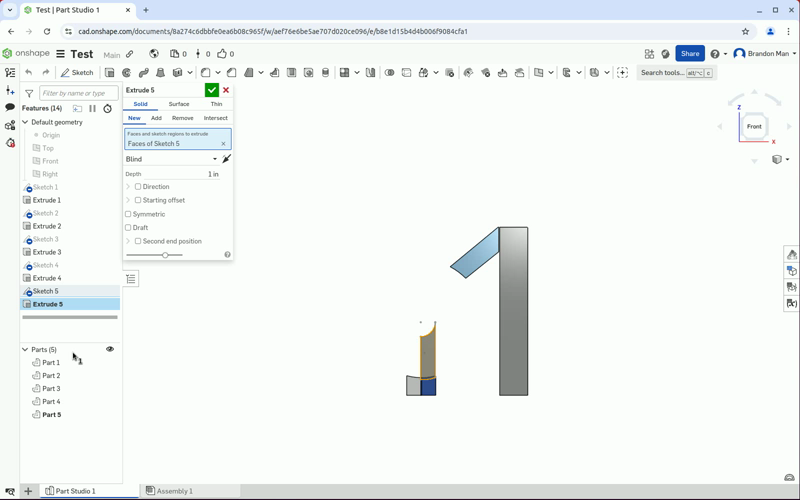
mouse_move(143, 106)
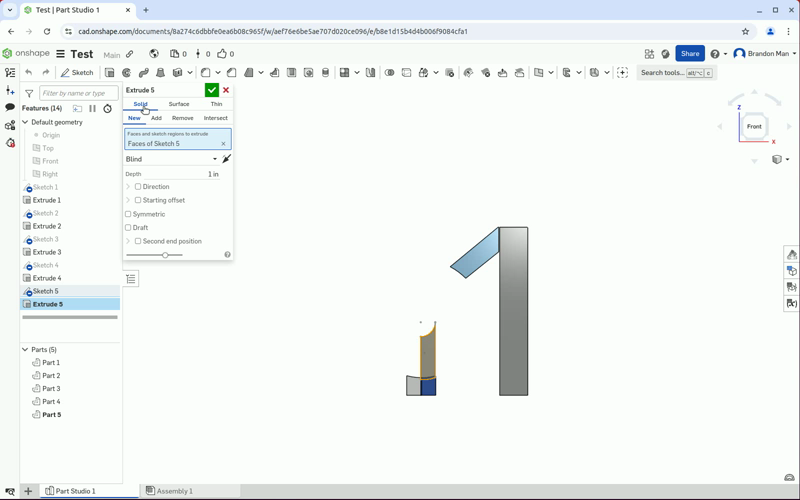
click(143, 106)
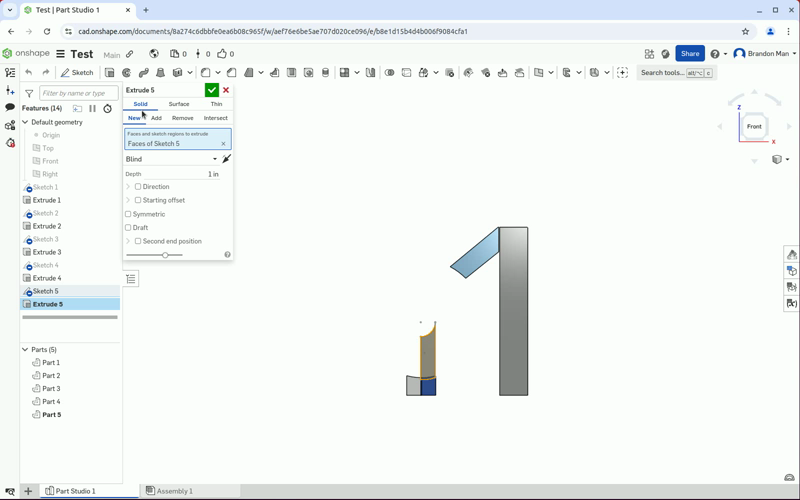
mouse_move(137, 120)
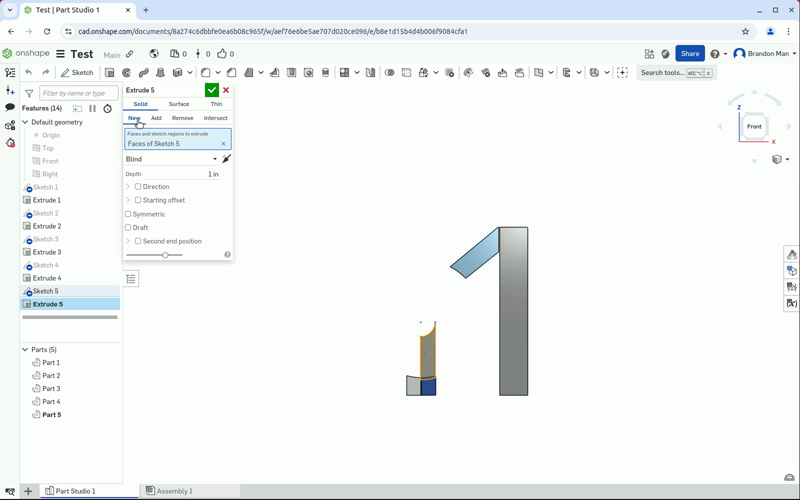
click(137, 120)
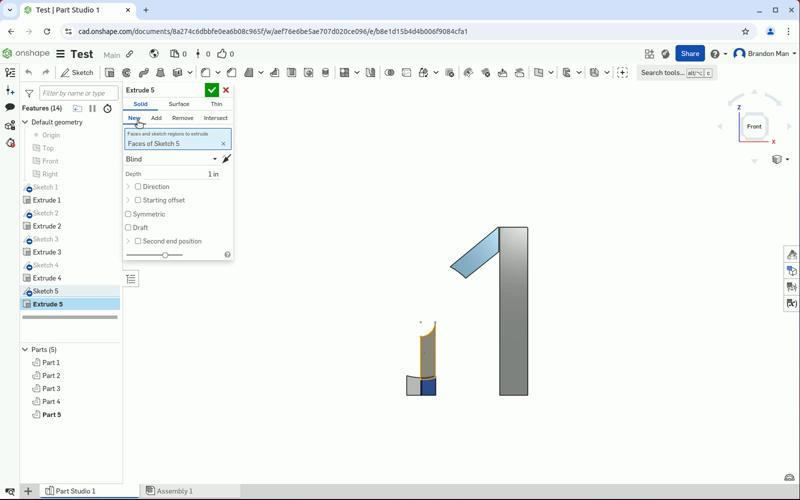
key(tab, 4)
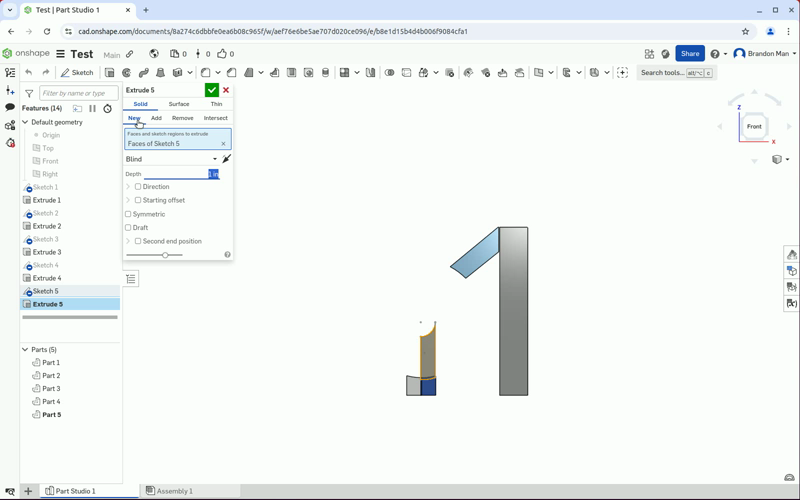
text(2.889)
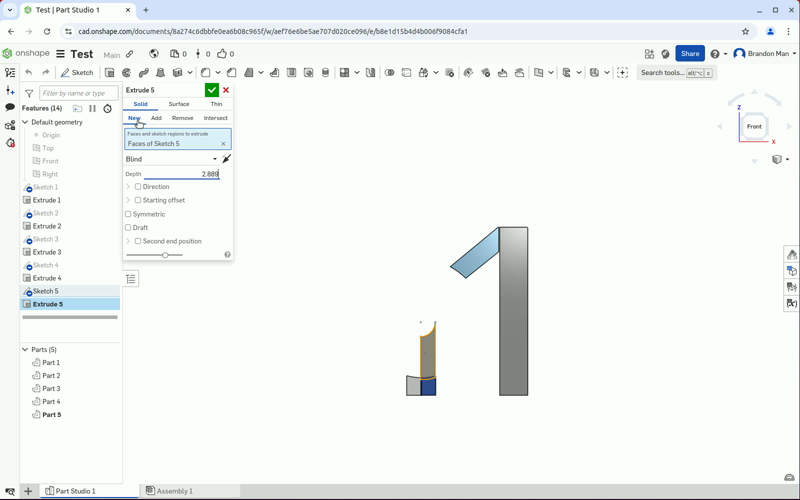
key(enter)
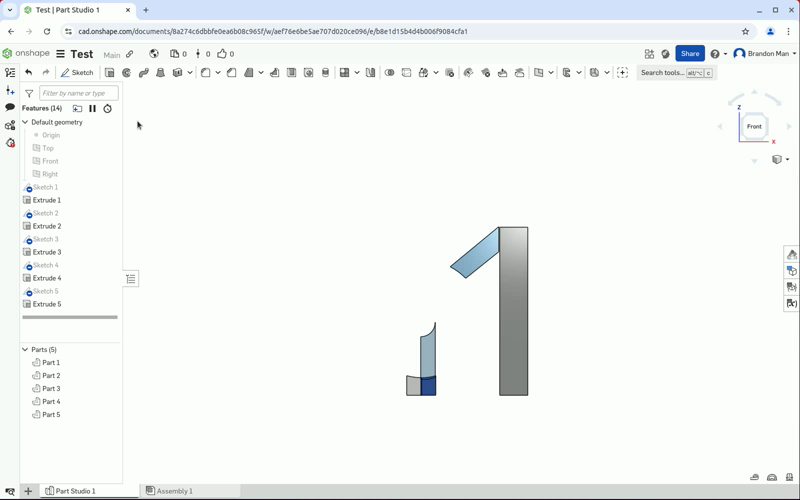
key(shift+h)
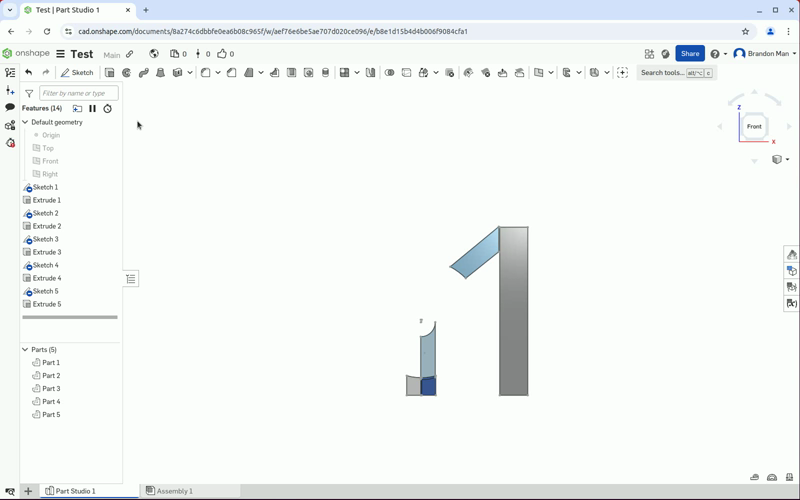
key(shift+h)
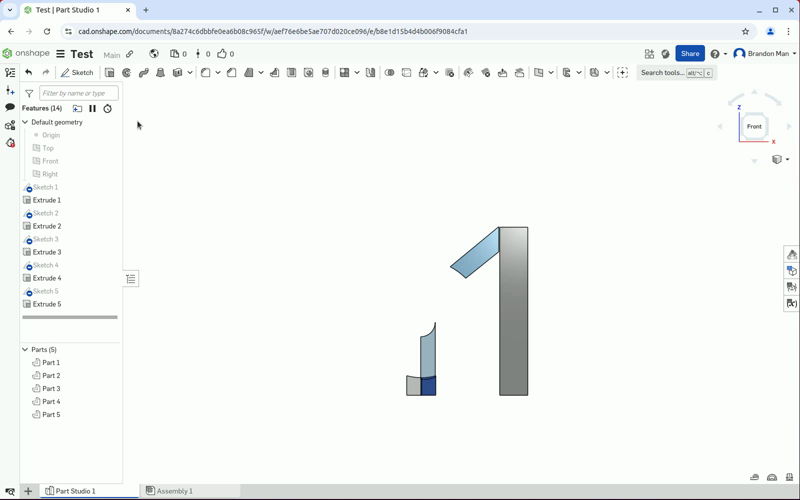
mouse_move(73, 189)
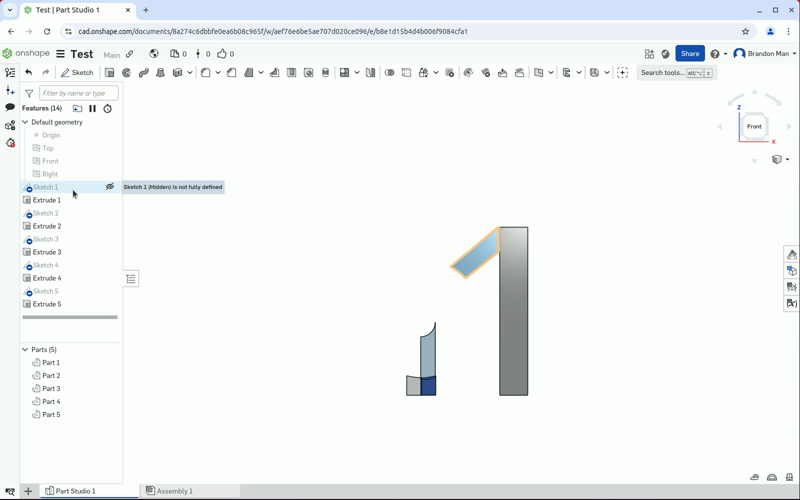
click(73, 189)
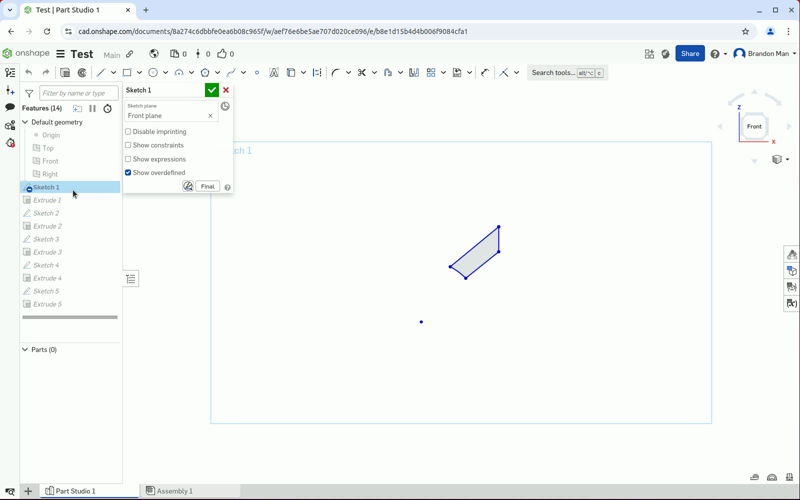
mouse_move(229, 92)
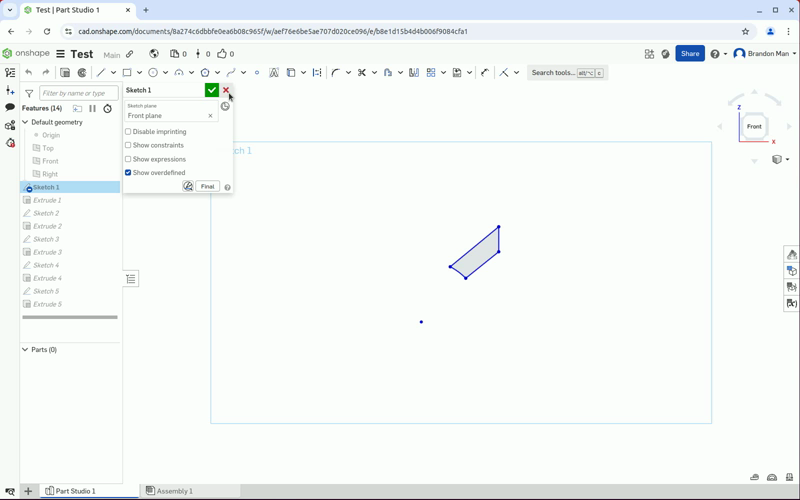
click(229, 92)
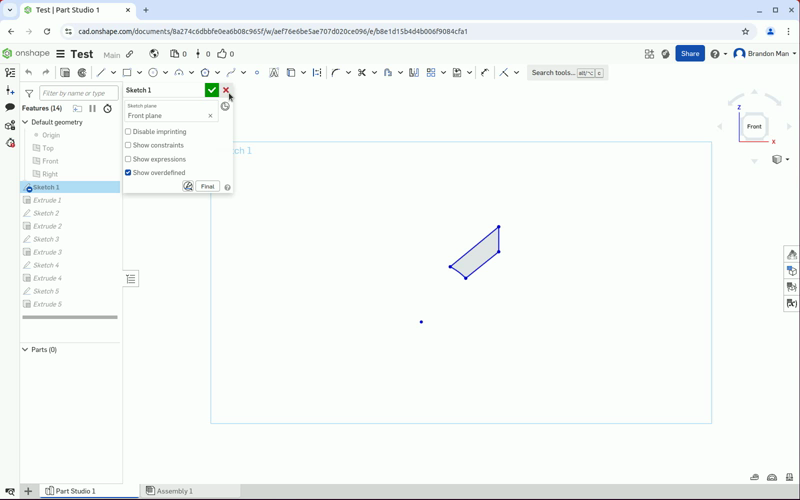
key(shift+s)
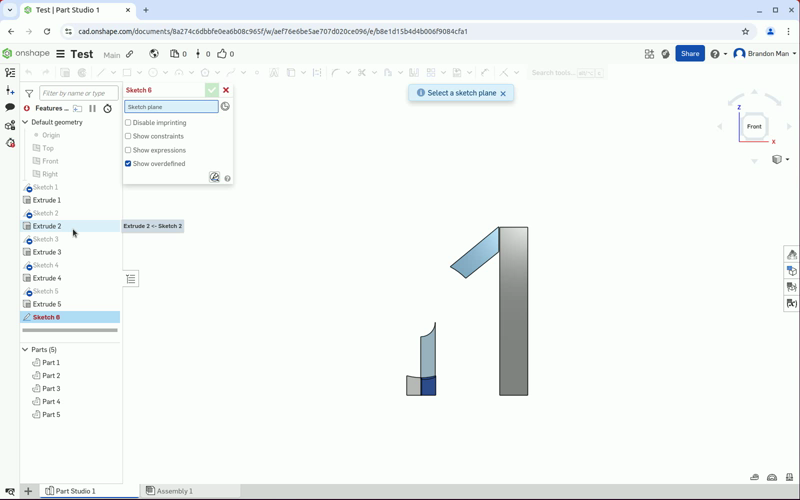
scroll(3)
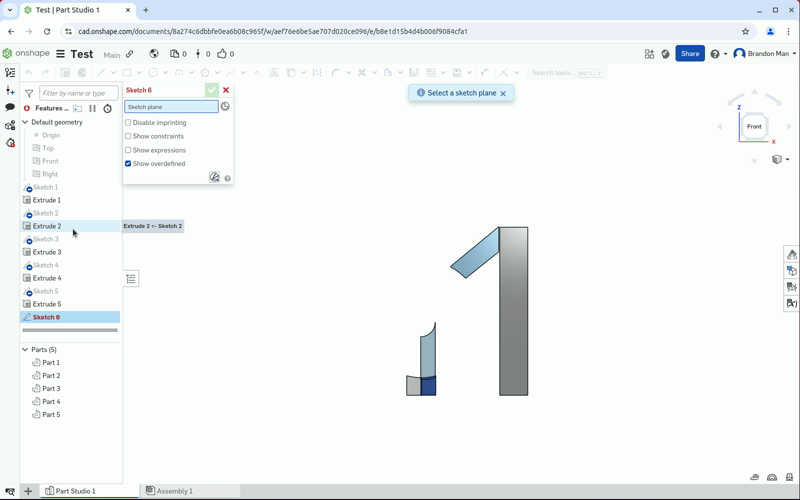
mouse_move(73, 163)
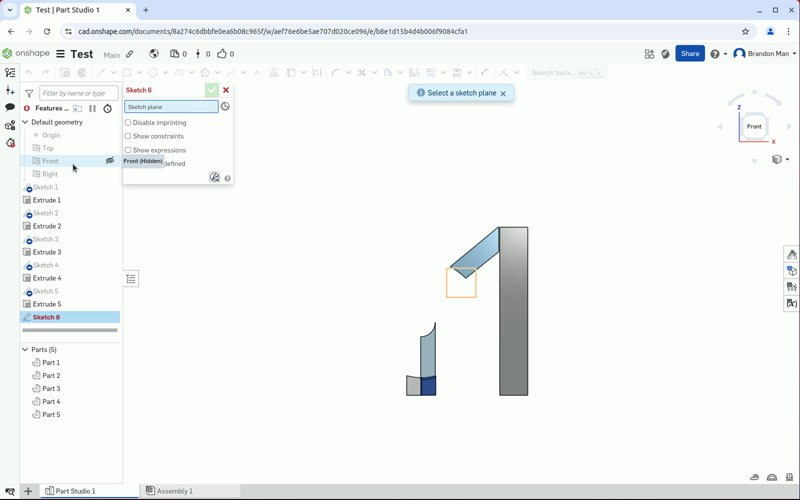
click(73, 163)
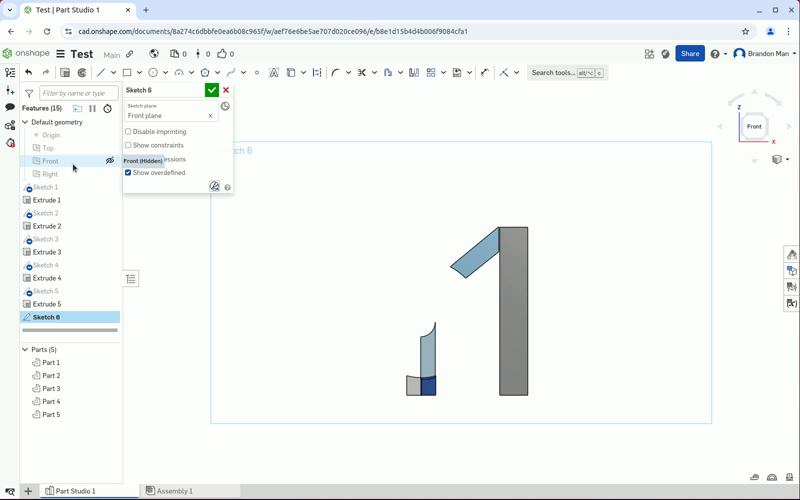
mouse_move(73, 352)
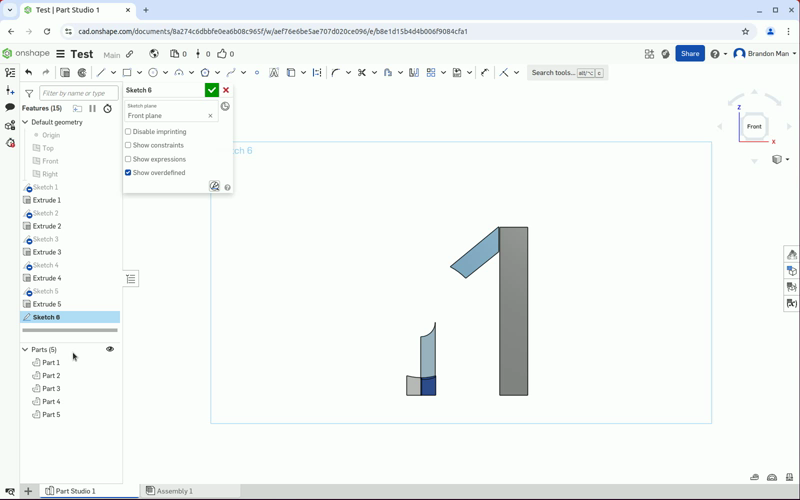
key(y)
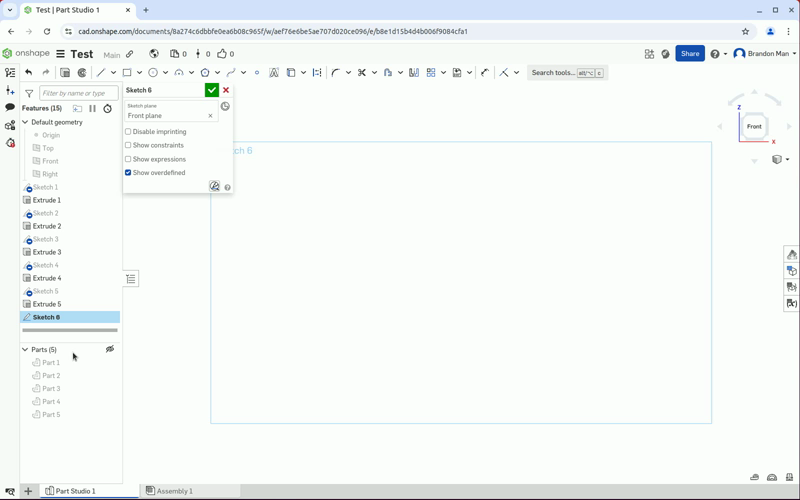
key(a)
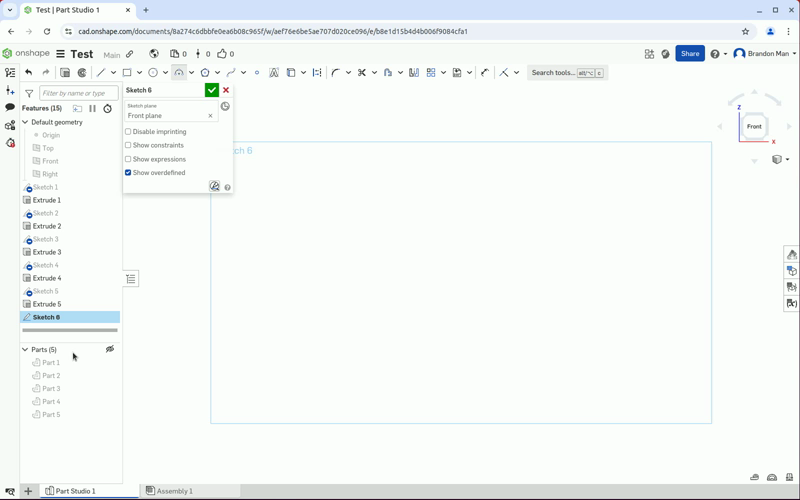
key_down(shift)
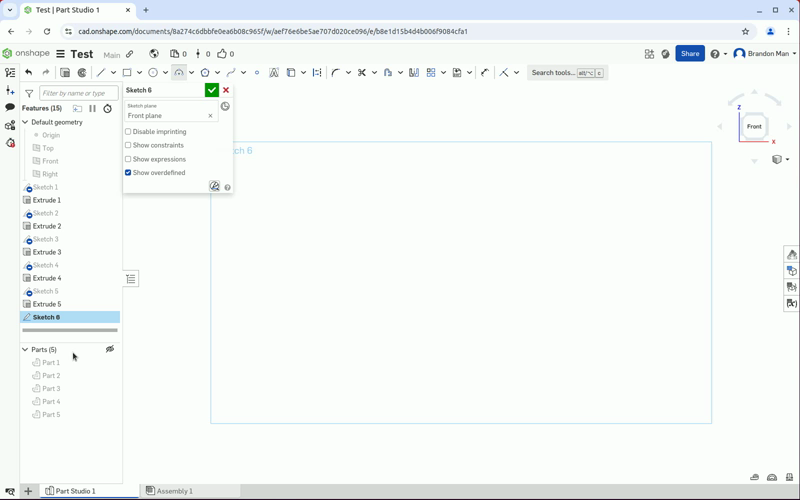
mouse_move(406, 376)
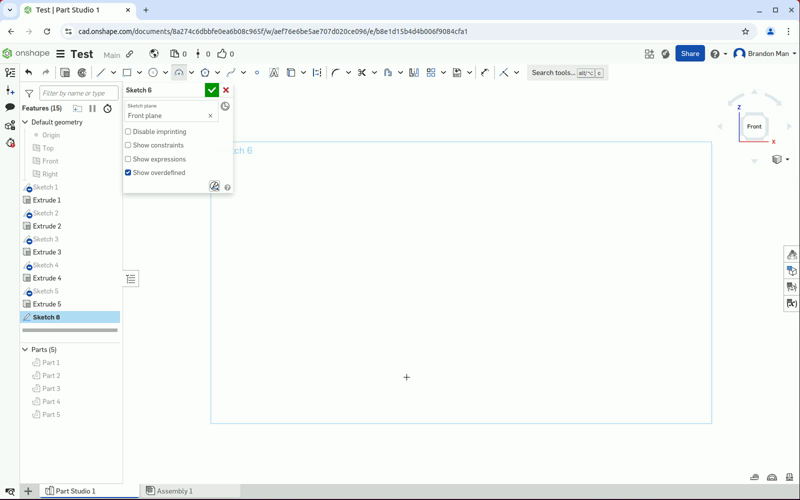
click(406, 376)
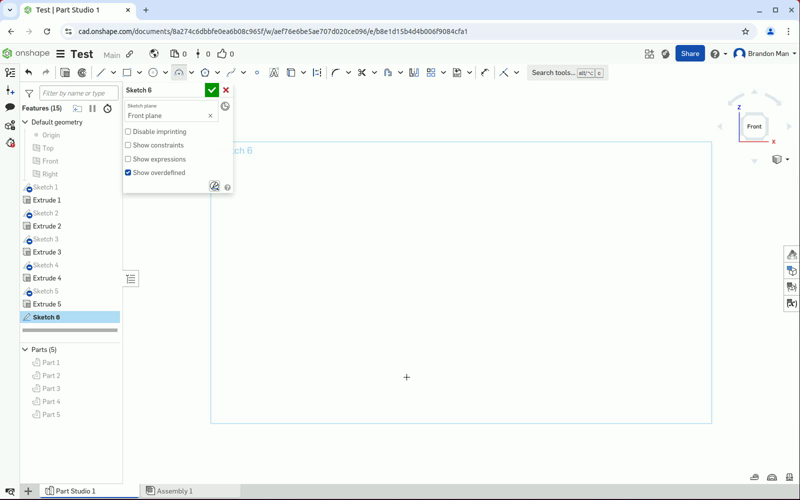
key_up(shift)
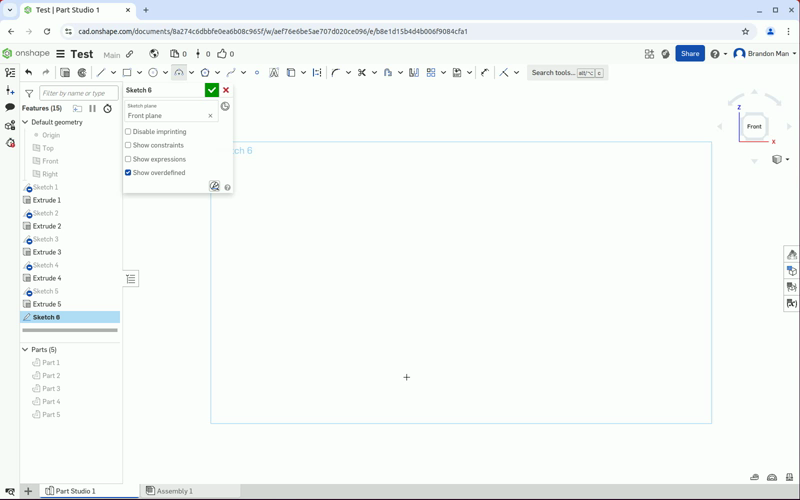
key_down(shift)
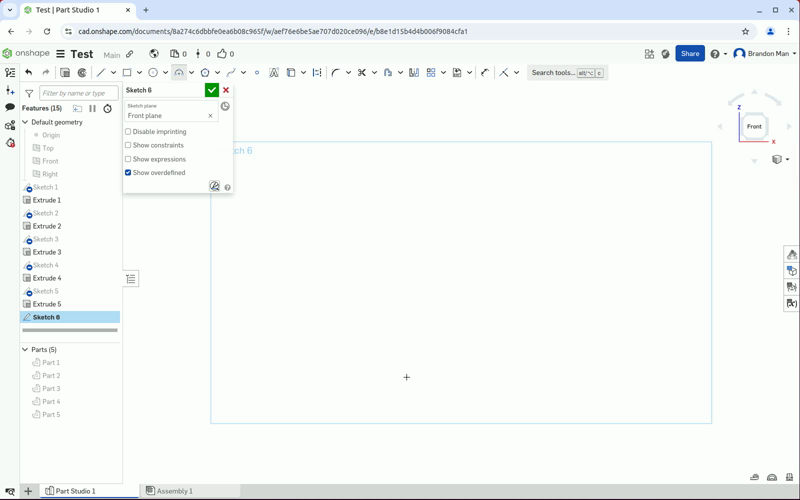
mouse_move(421, 378)
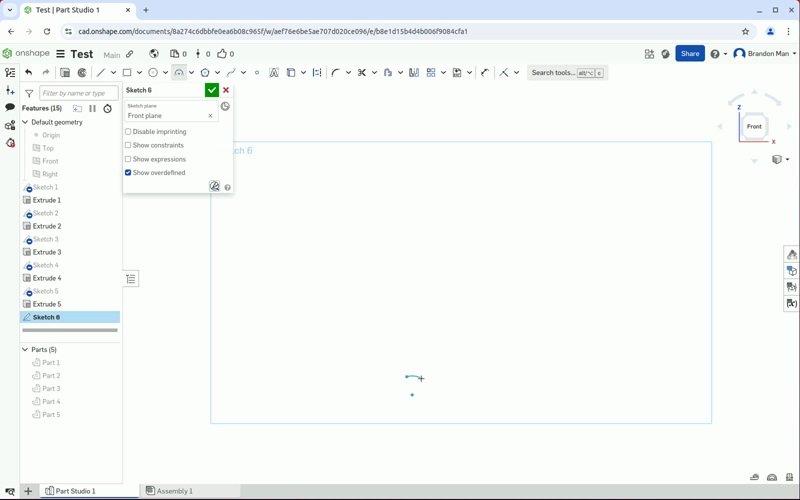
click(421, 378)
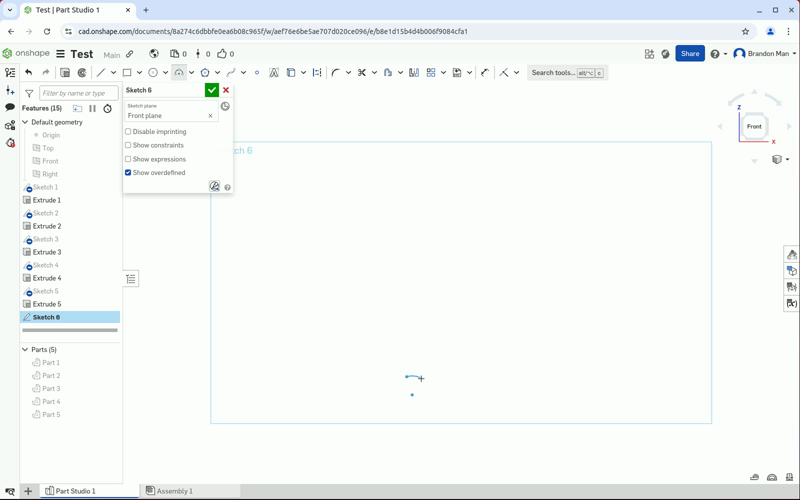
mouse_move(413, 378)
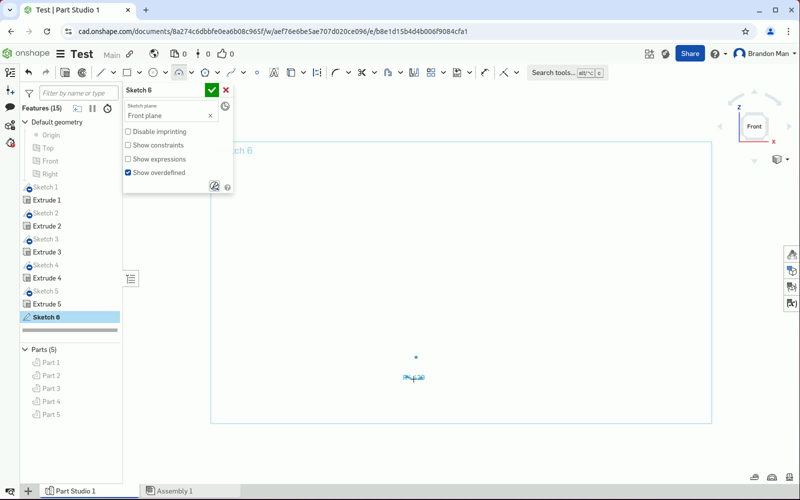
click(413, 378)
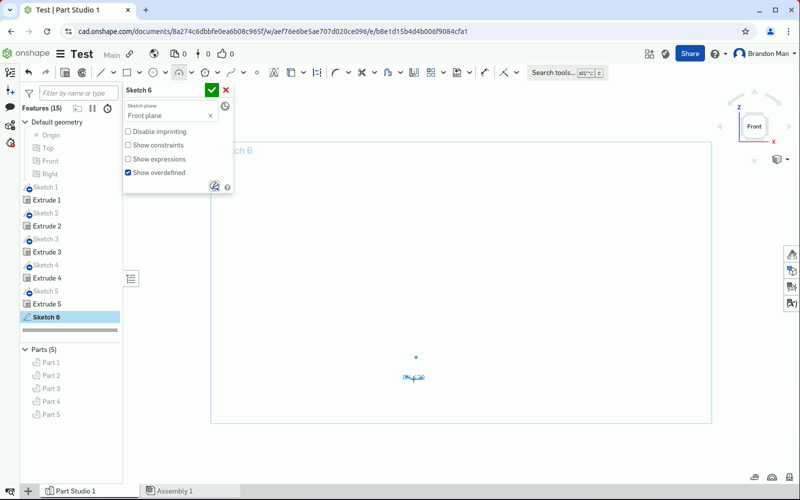
key_up(shift)
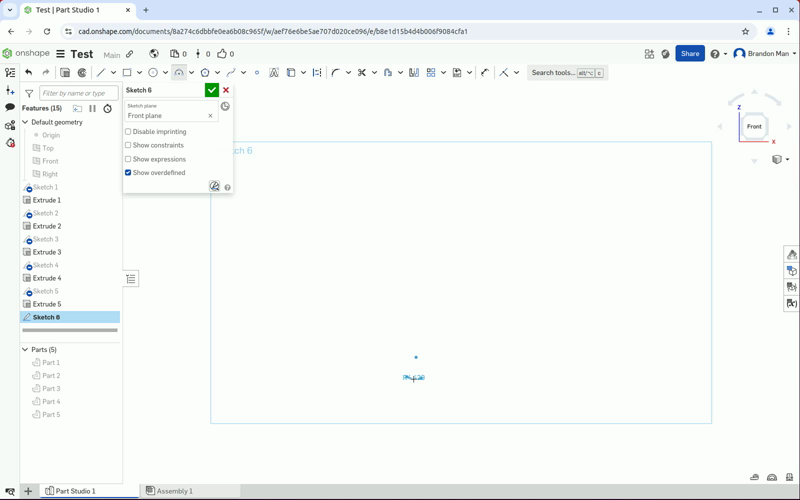
key(esc)
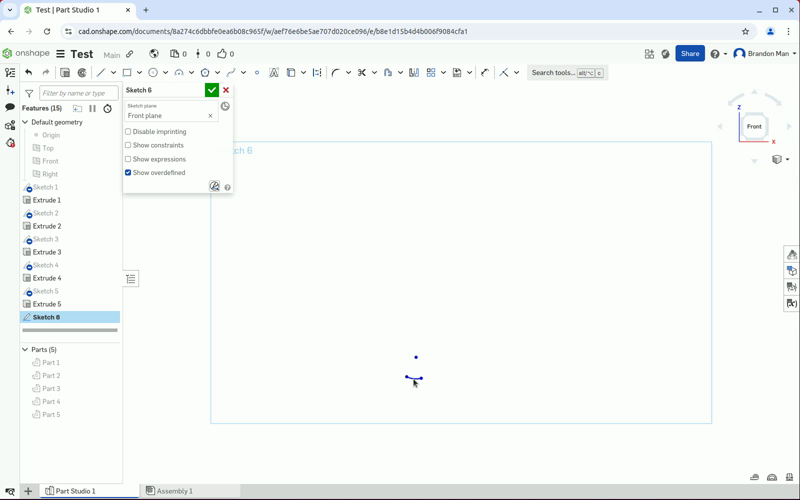
key(l)
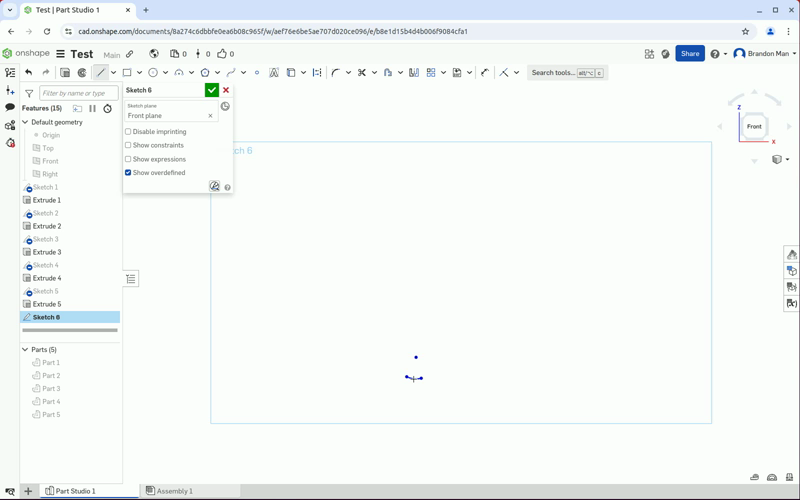
mouse_move(421, 378)
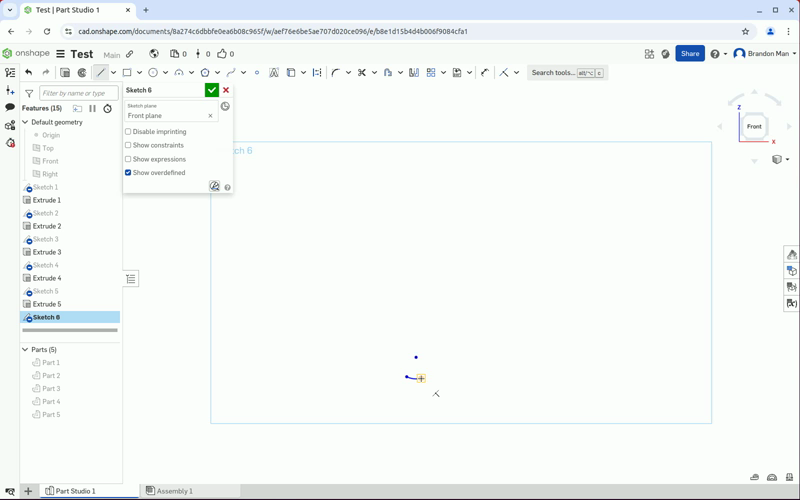
click(421, 378)
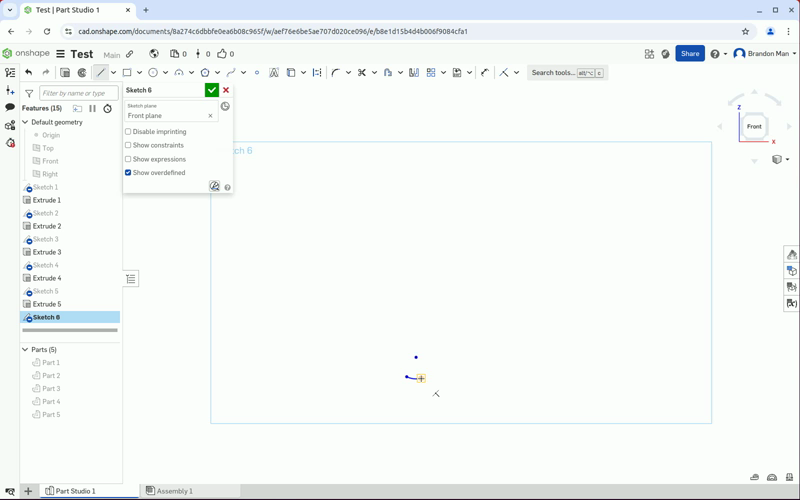
key_down(shift)
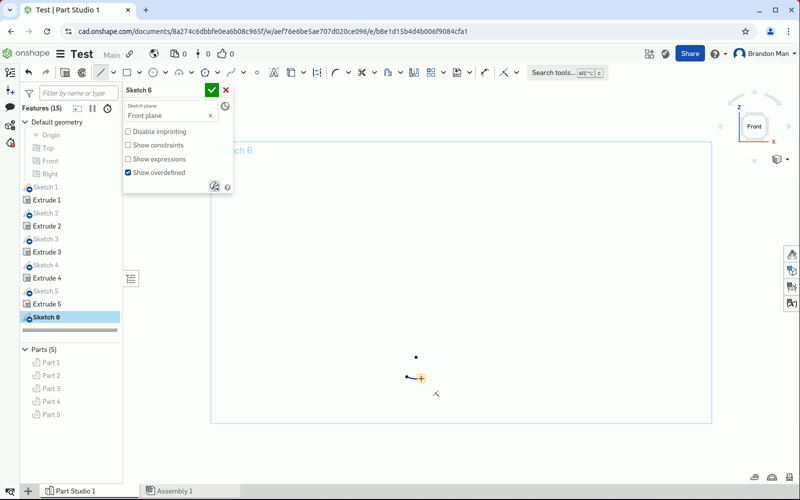
mouse_move(451, 378)
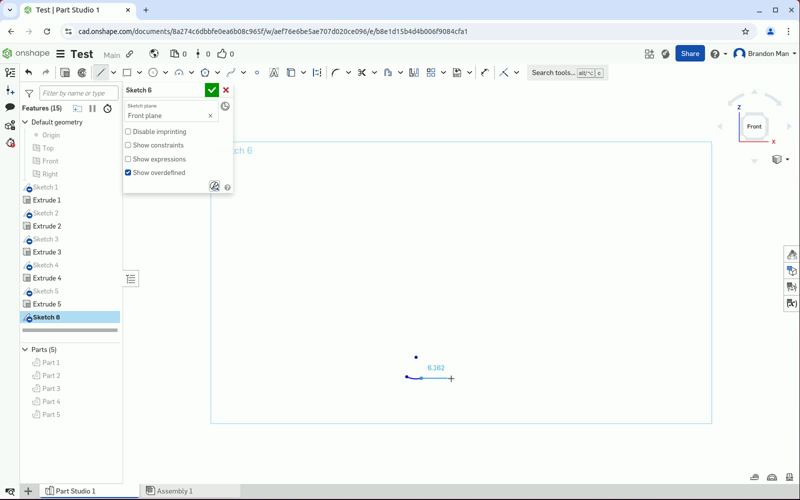
mouse_move(421, 336)
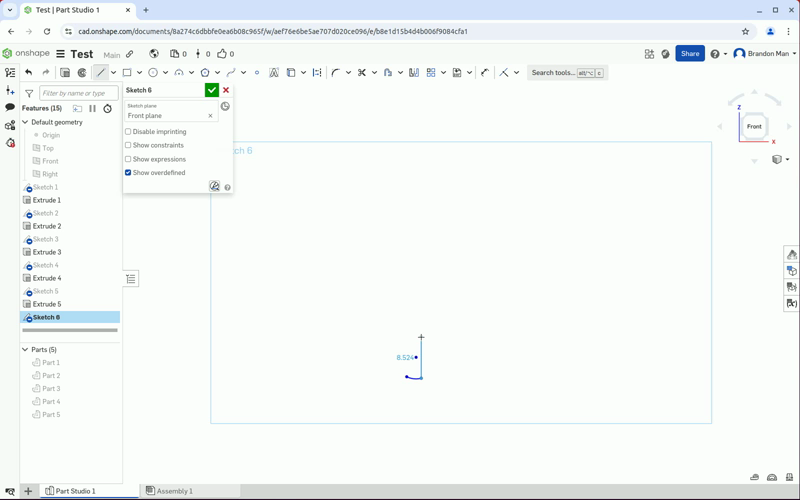
click(421, 336)
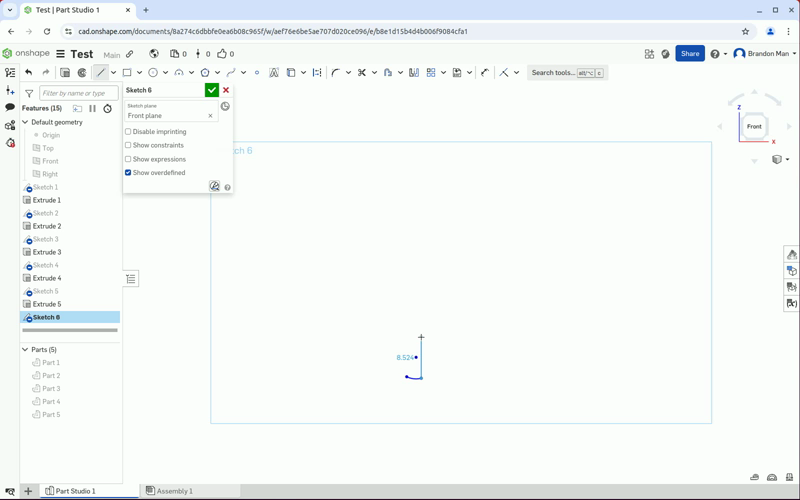
key_up(shift)
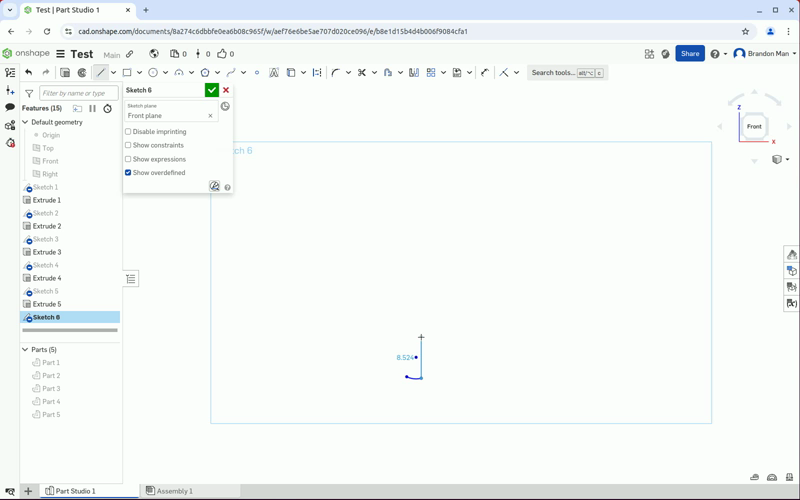
key(esc)
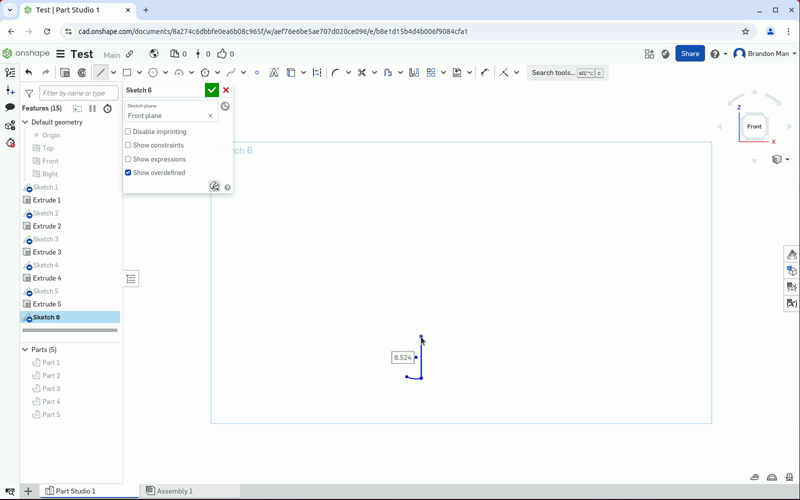
key(a)
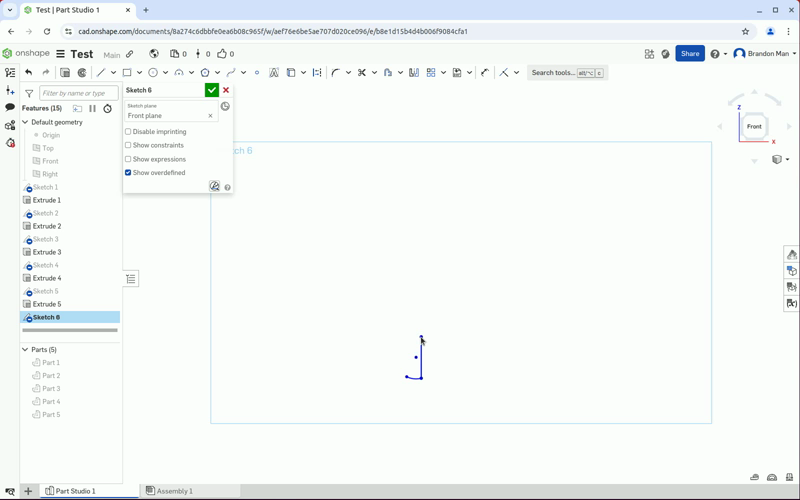
mouse_move(421, 336)
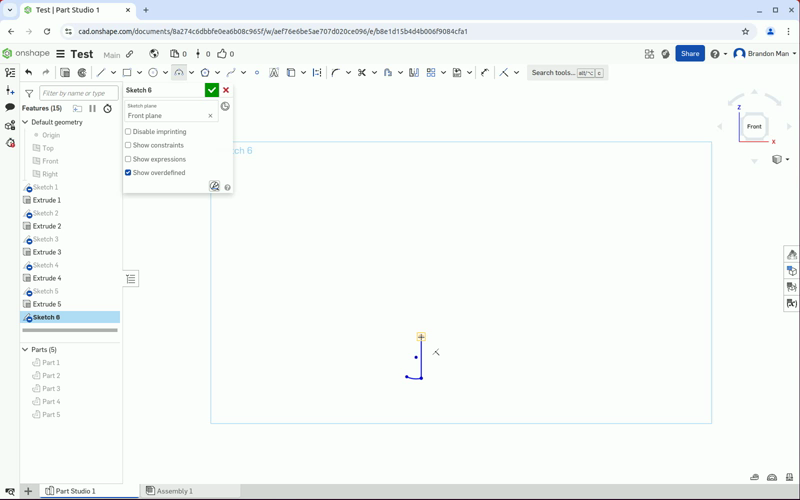
click(421, 336)
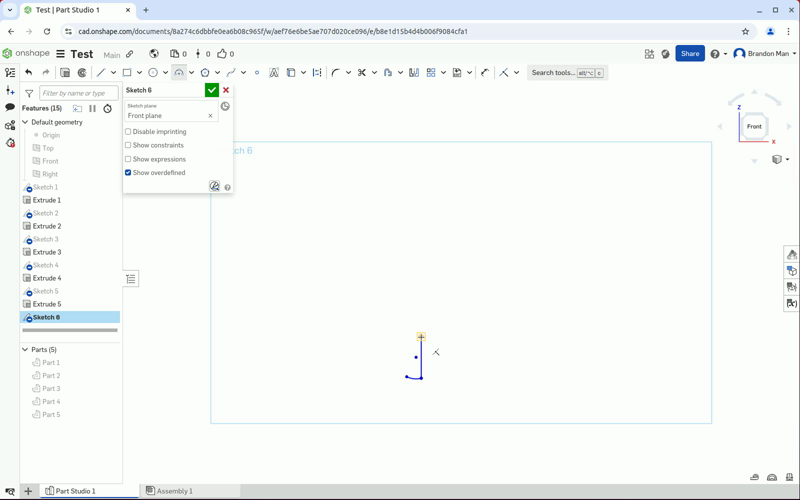
key_down(shift)
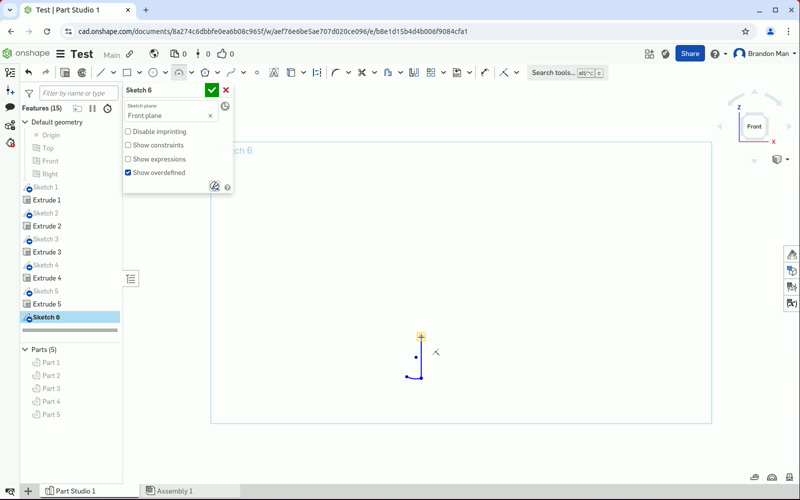
mouse_move(406, 322)
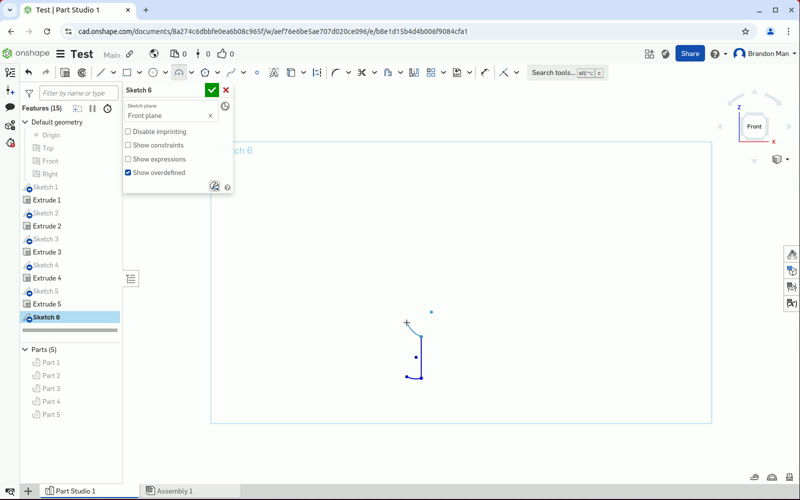
click(406, 322)
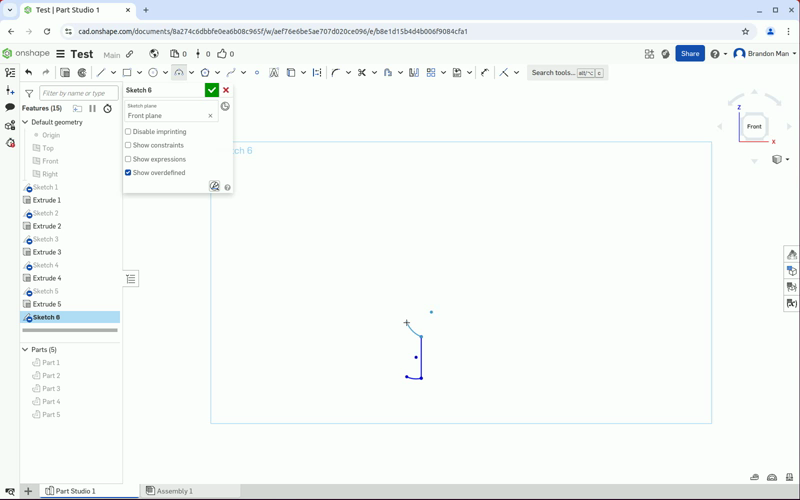
mouse_move(411, 332)
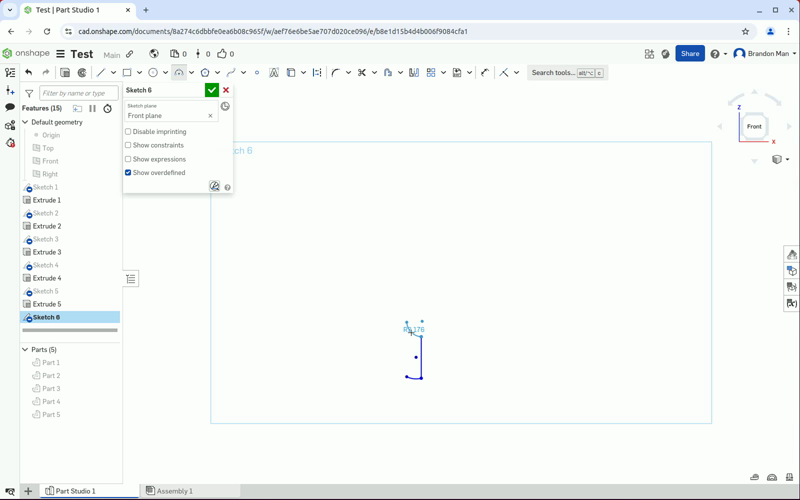
click(411, 332)
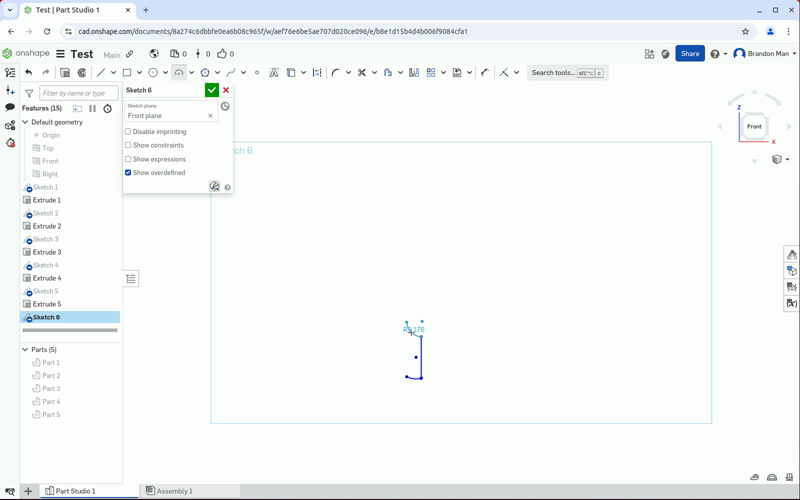
key_up(shift)
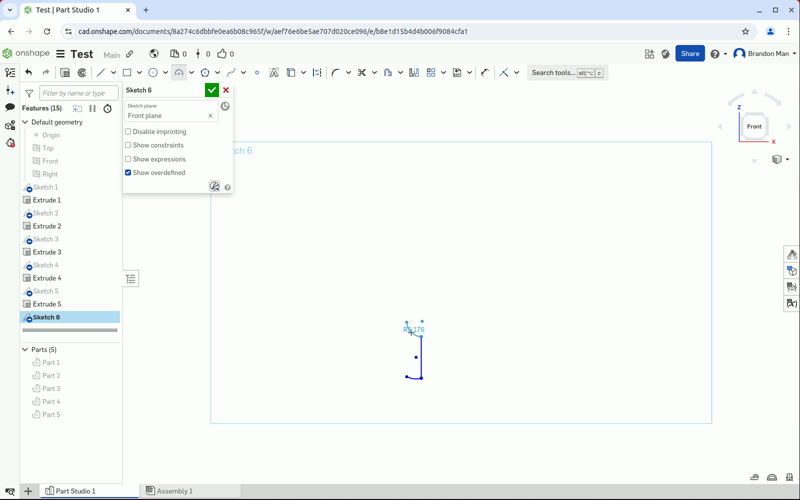
key(esc)
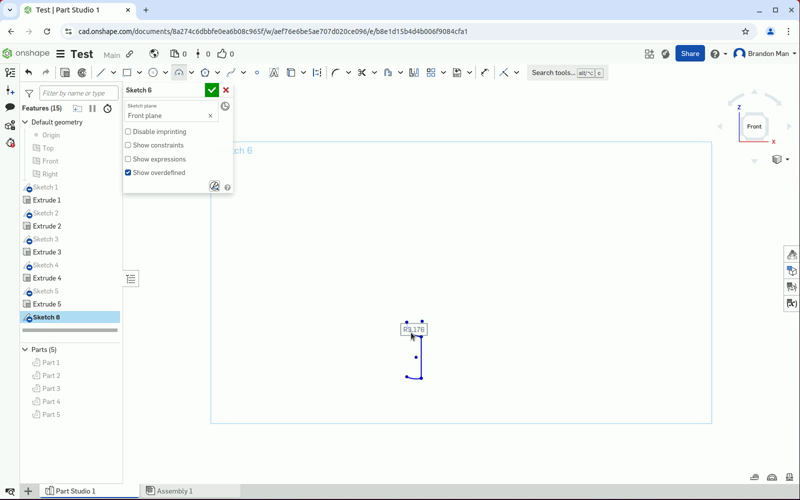
key(l)
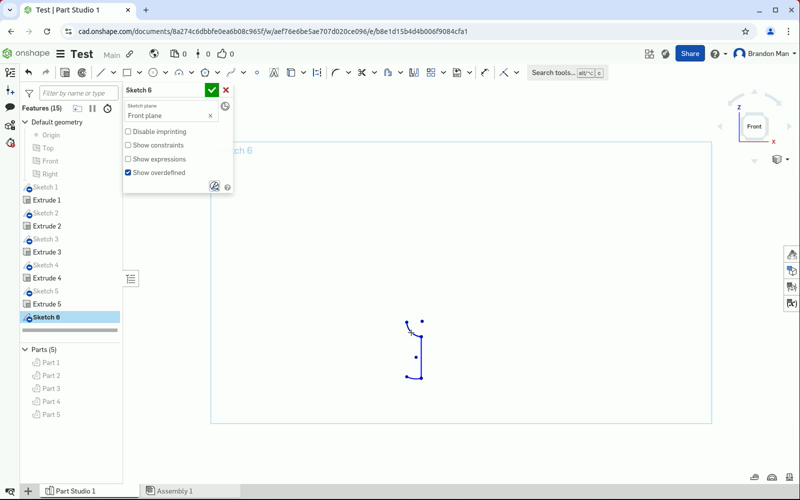
mouse_move(406, 322)
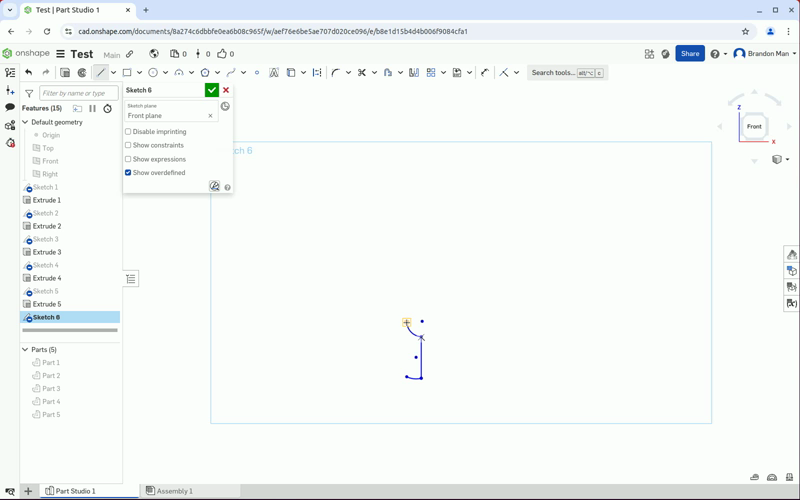
click(406, 322)
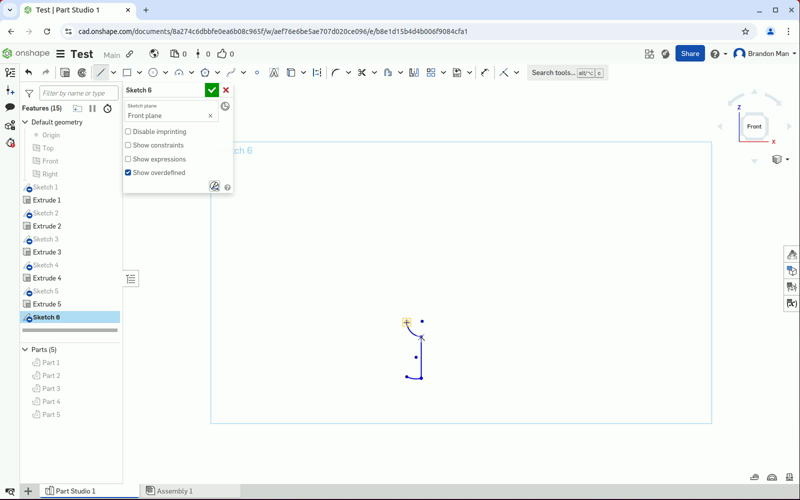
mouse_move(436, 322)
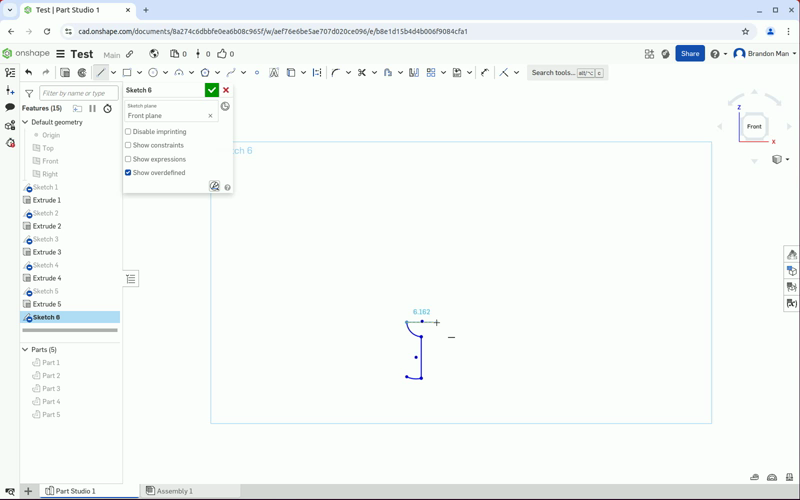
key_down(shift)
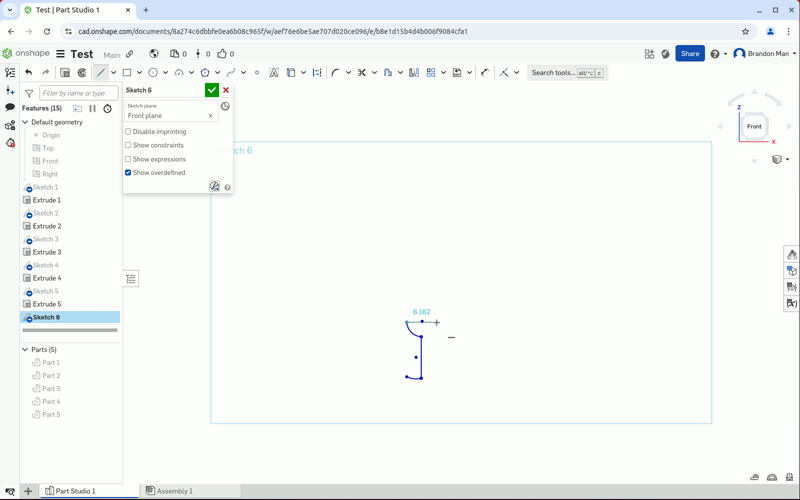
mouse_move(406, 376)
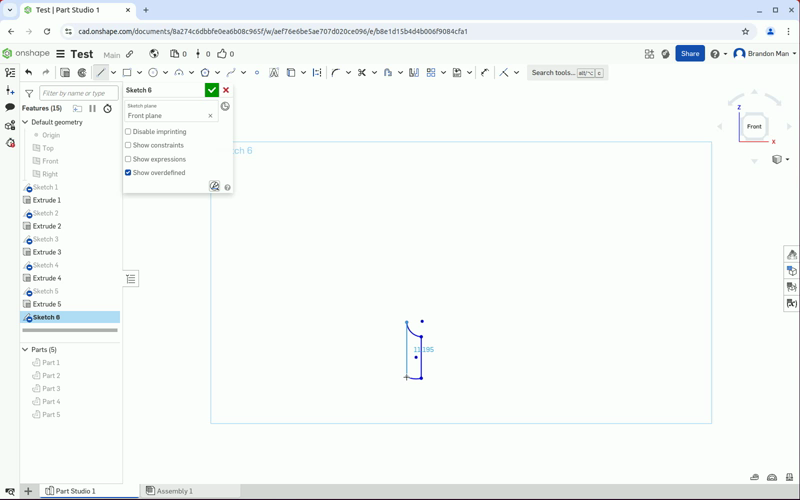
key_up(shift)
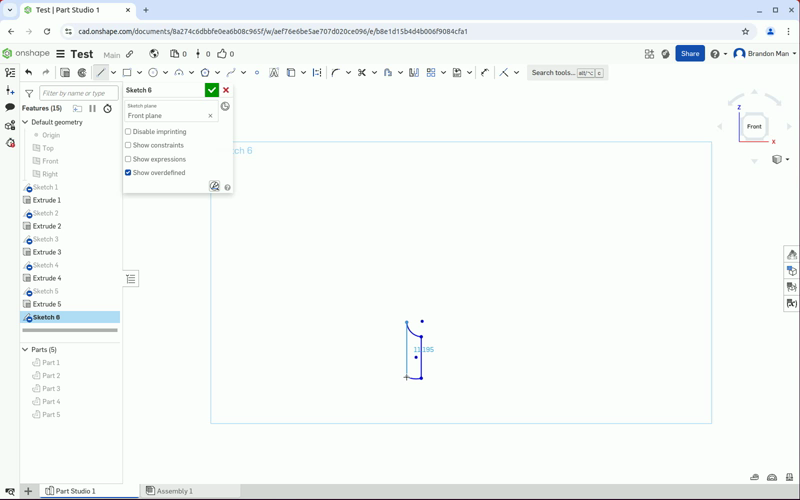
click(406, 376)
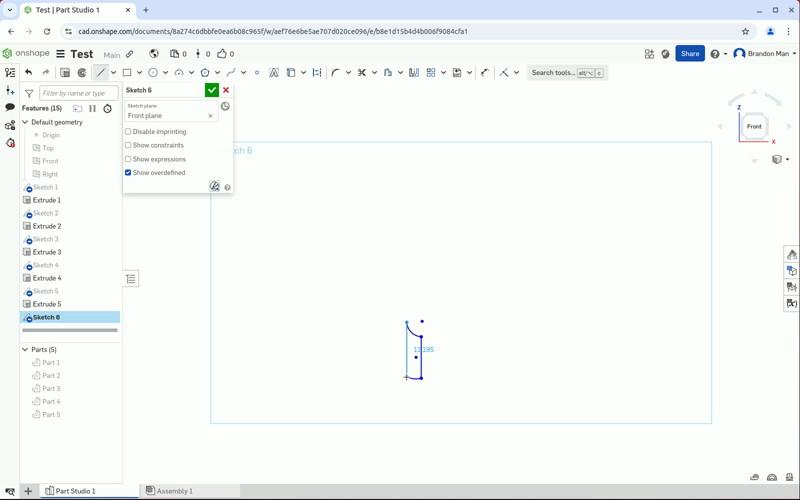
key(esc)
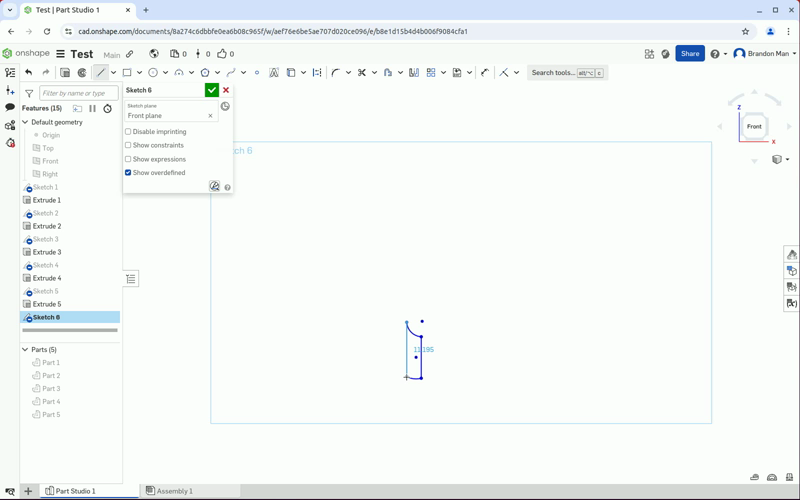
mouse_move(420, 350)
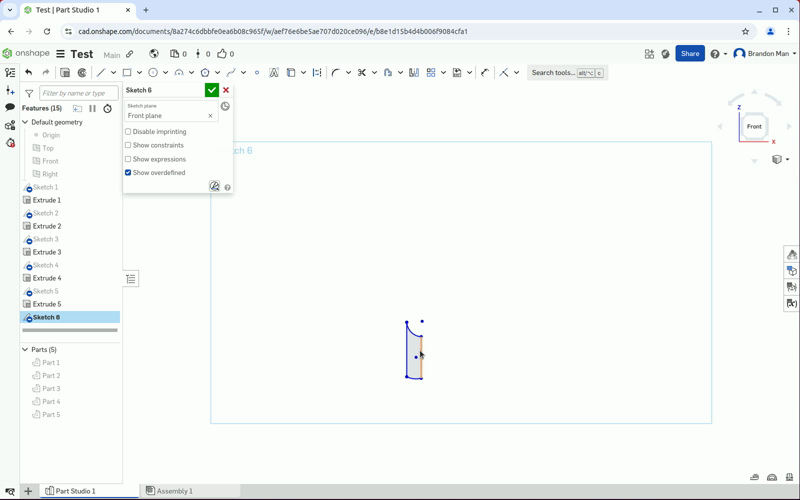
scroll(6)
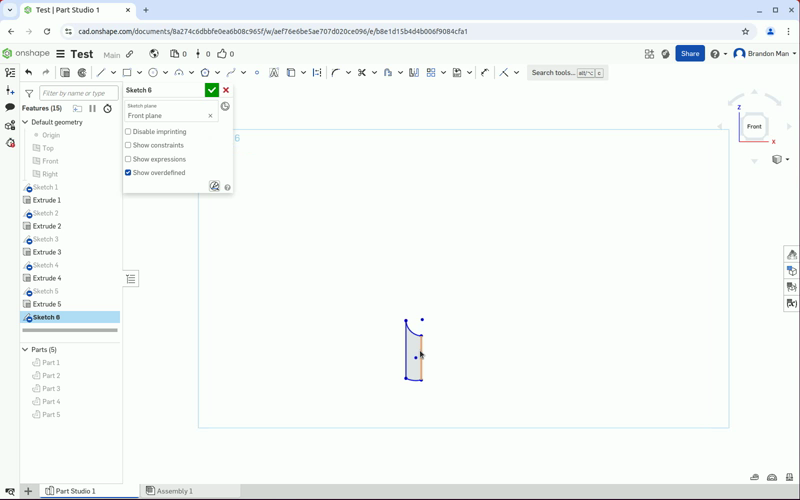
scroll(6)
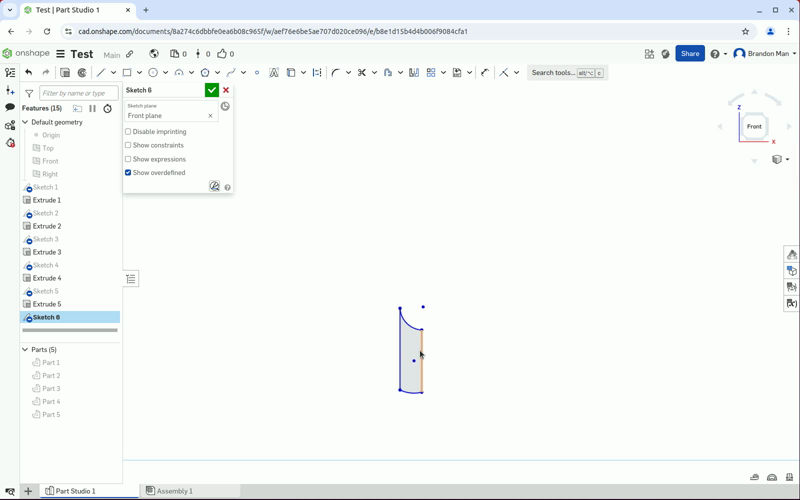
scroll(6)
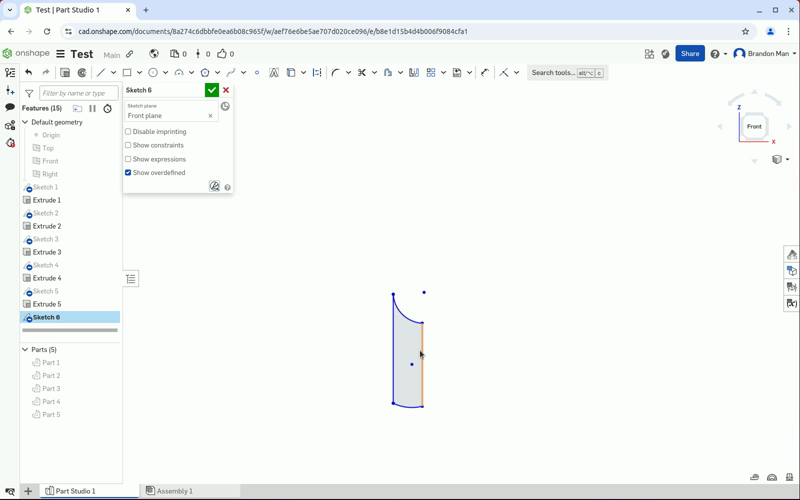
scroll(6)
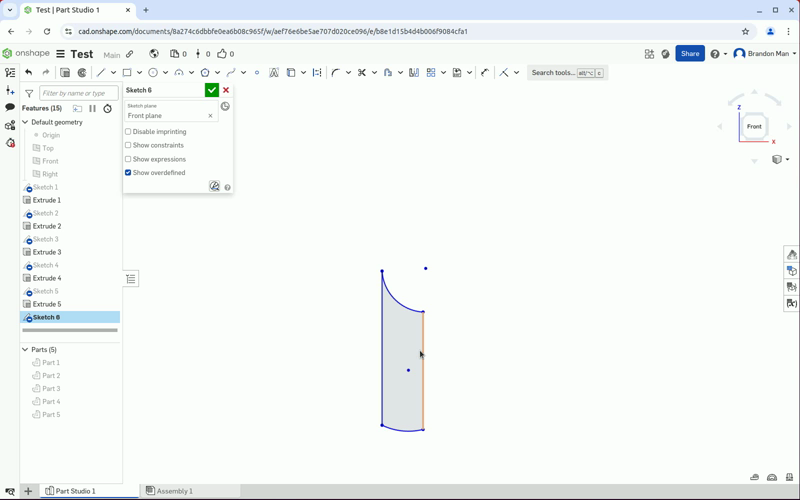
scroll(6)
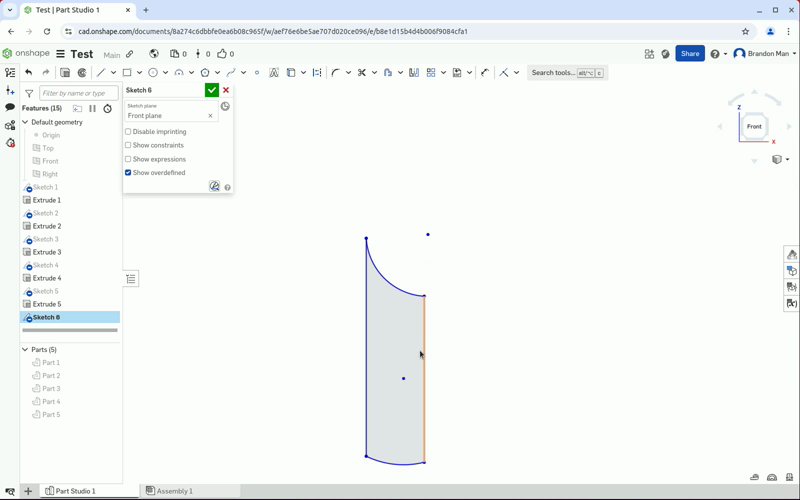
scroll(6)
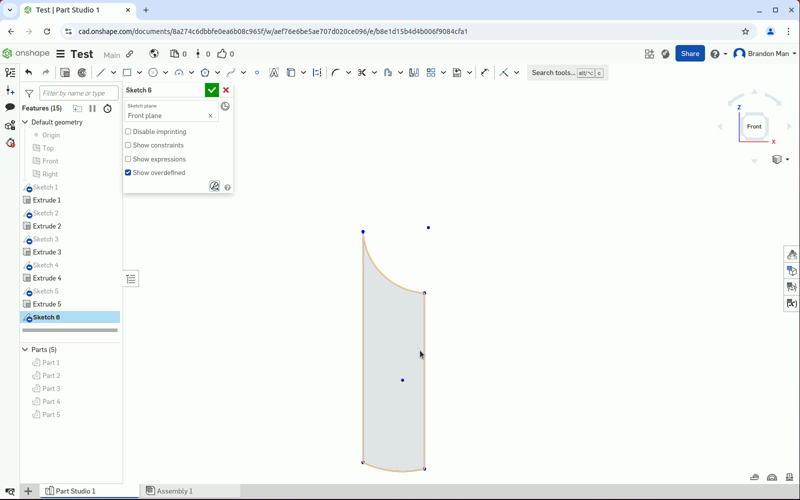
scroll(6)
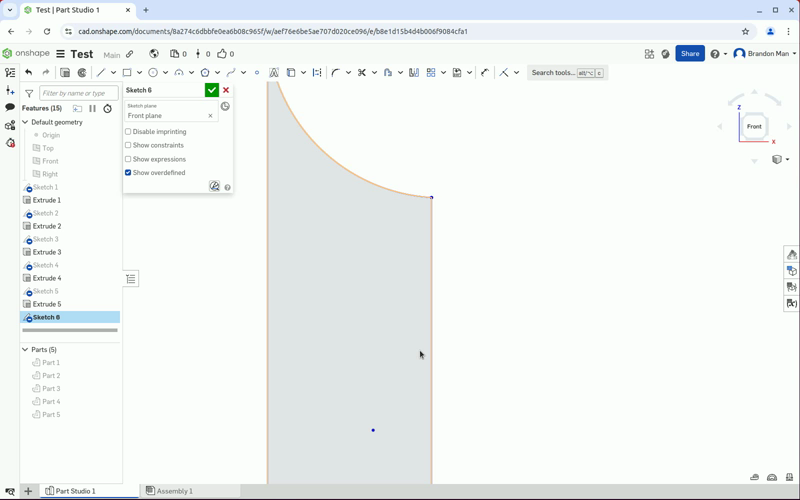
click(420, 350)
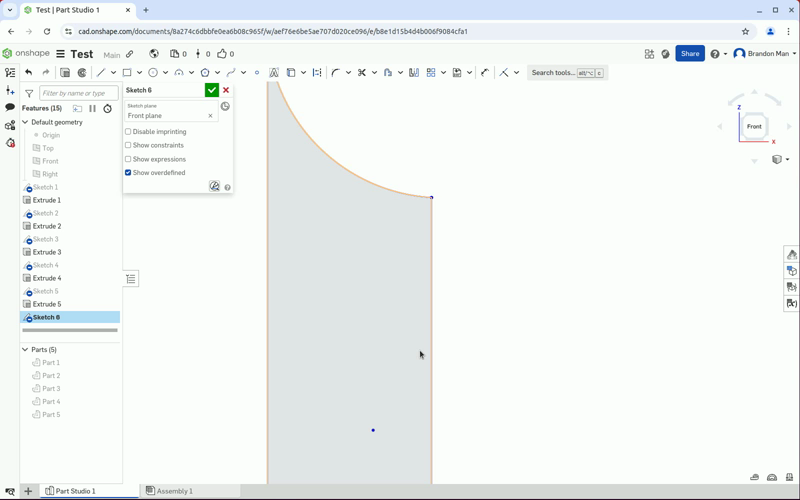
scroll(-6)
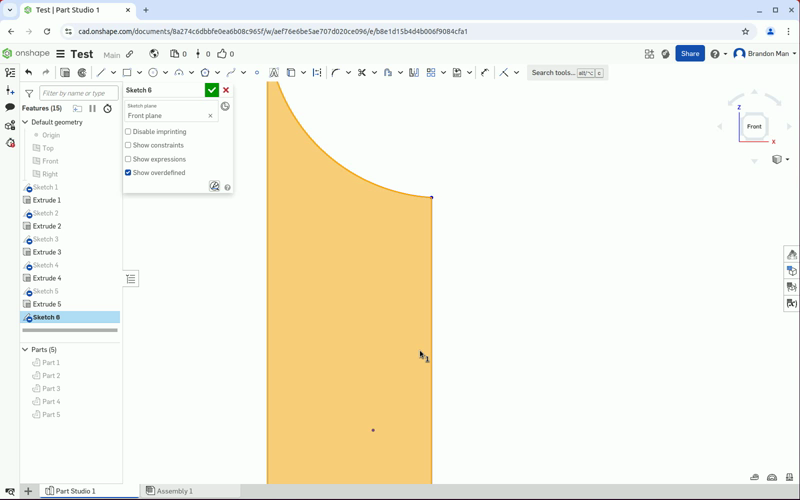
scroll(-6)
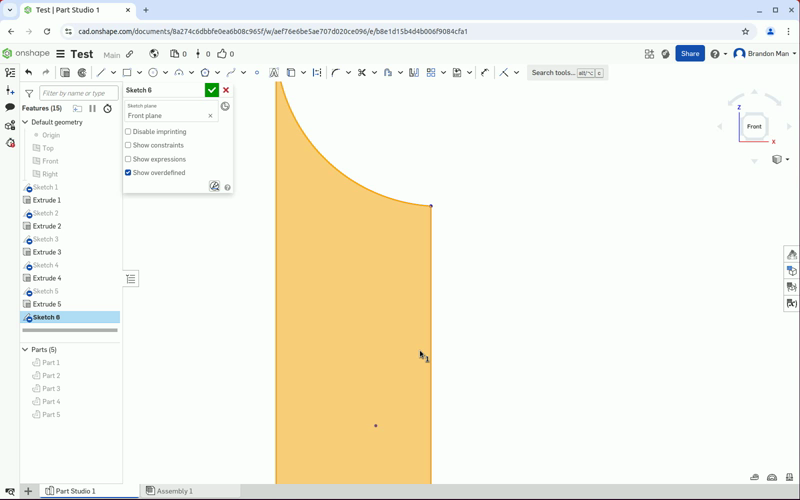
scroll(-6)
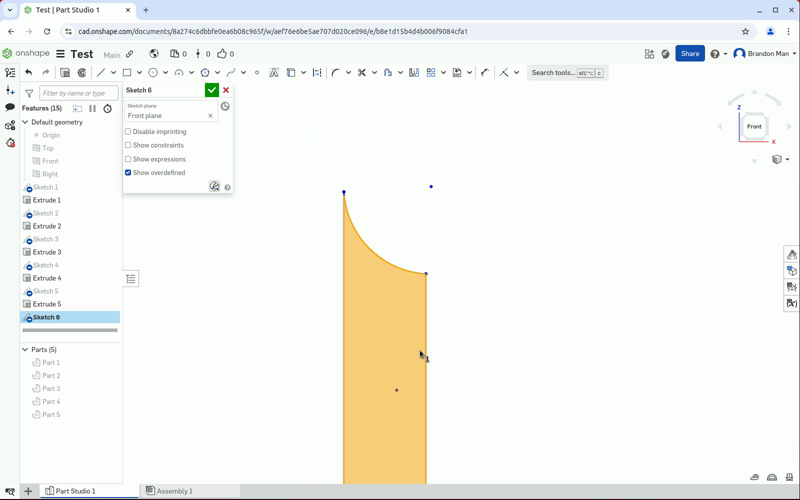
scroll(-6)
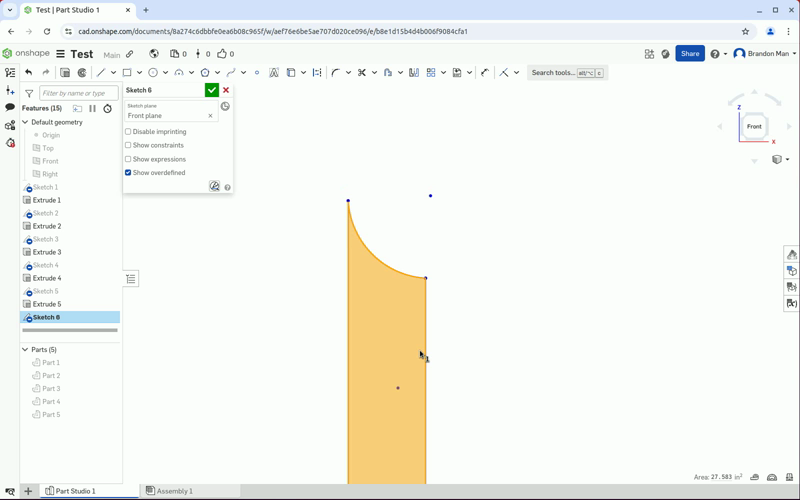
scroll(-6)
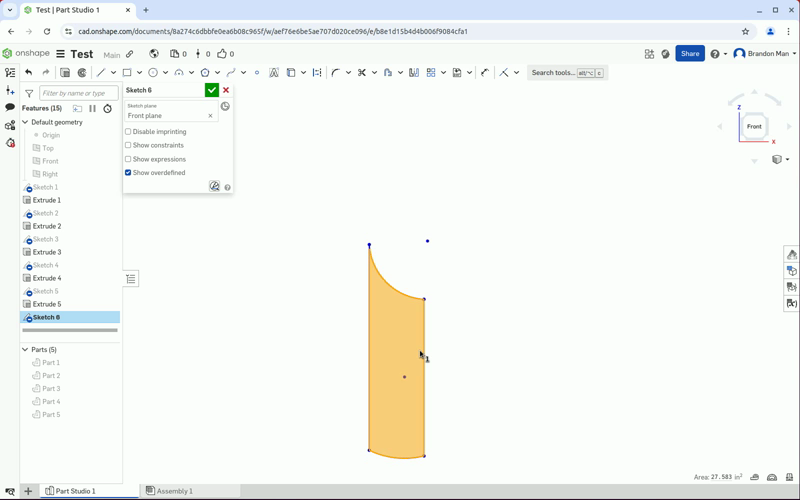
scroll(-6)
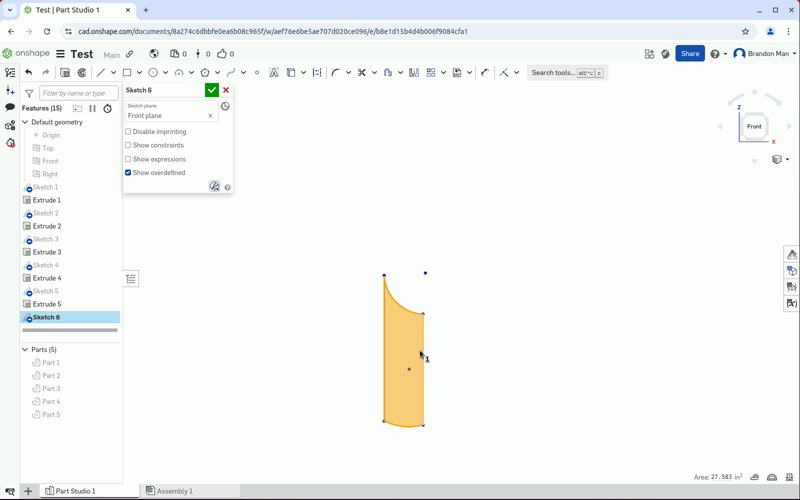
scroll(-6)
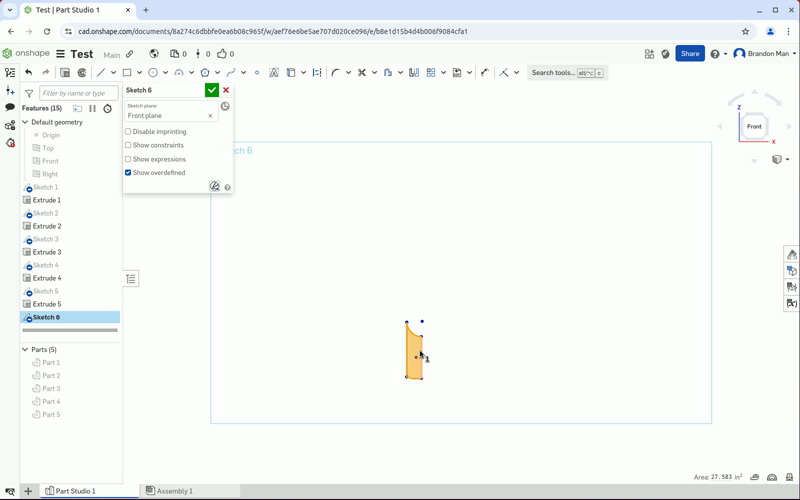
mouse_move(73, 352)
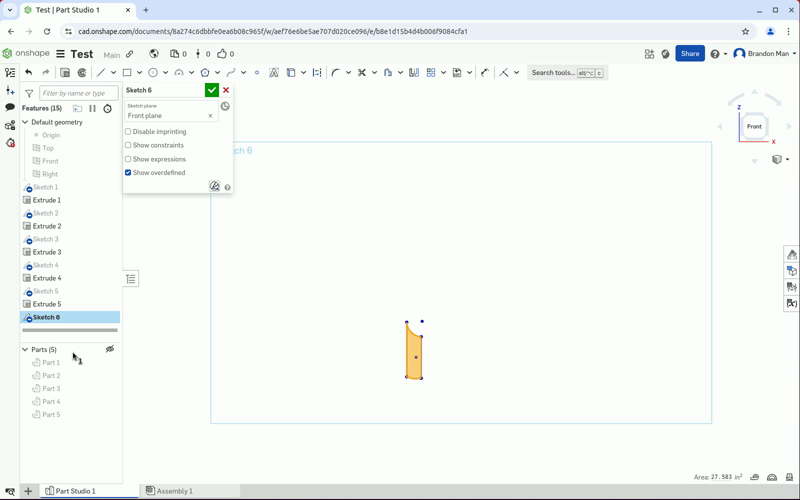
key(shift+y)
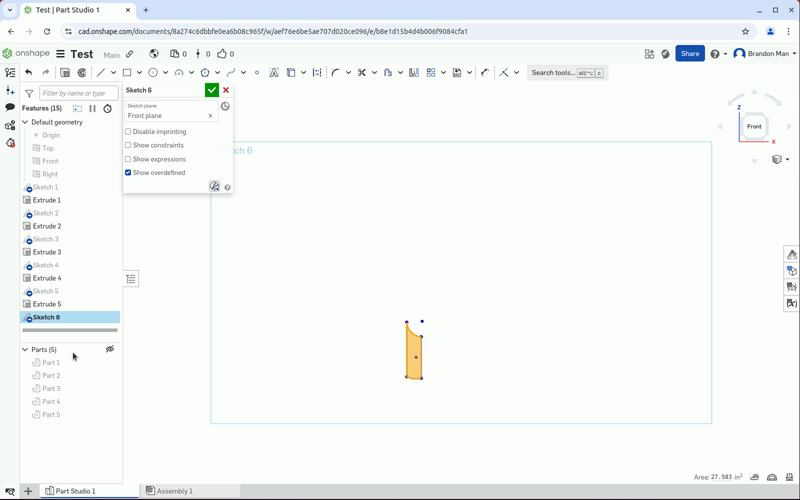
key(shift+e)
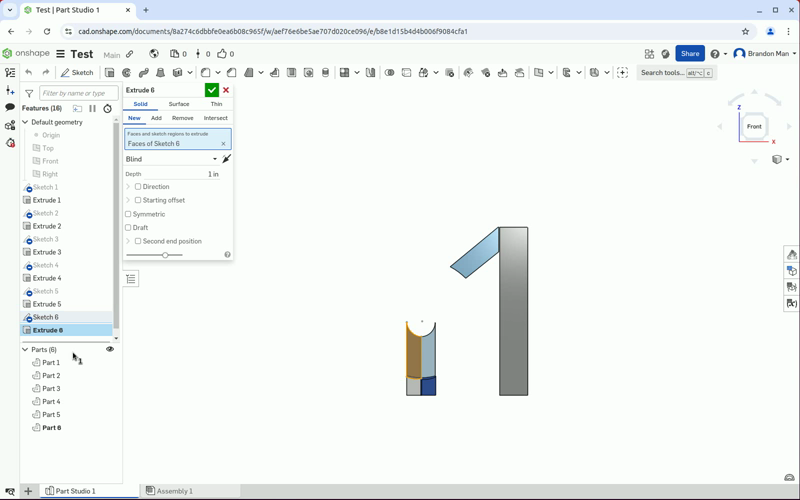
mouse_move(143, 106)
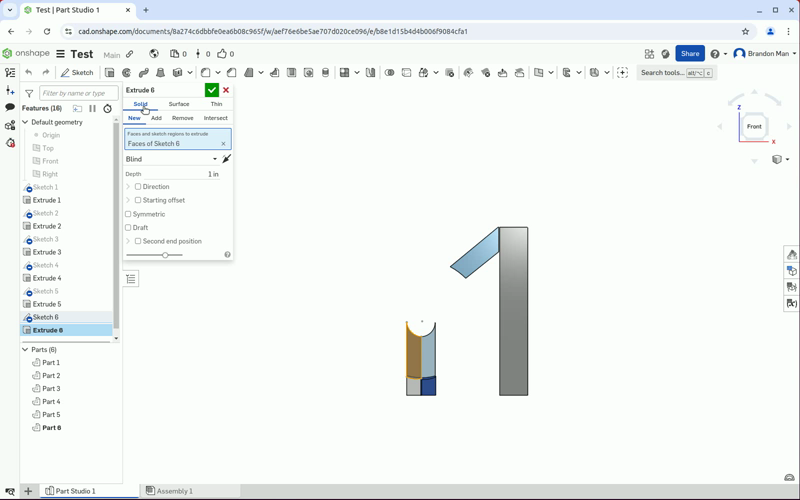
click(143, 106)
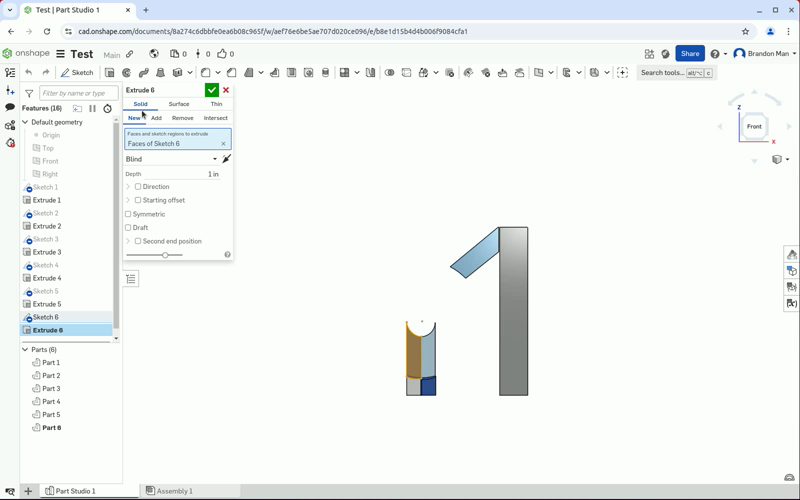
mouse_move(137, 120)
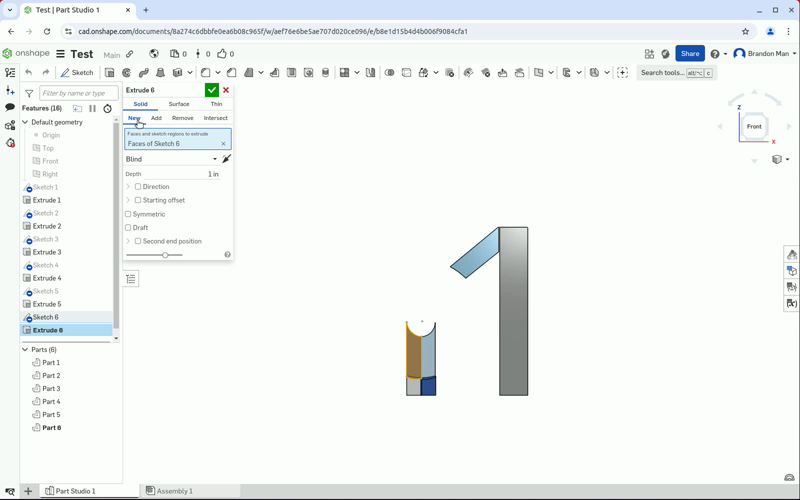
click(137, 120)
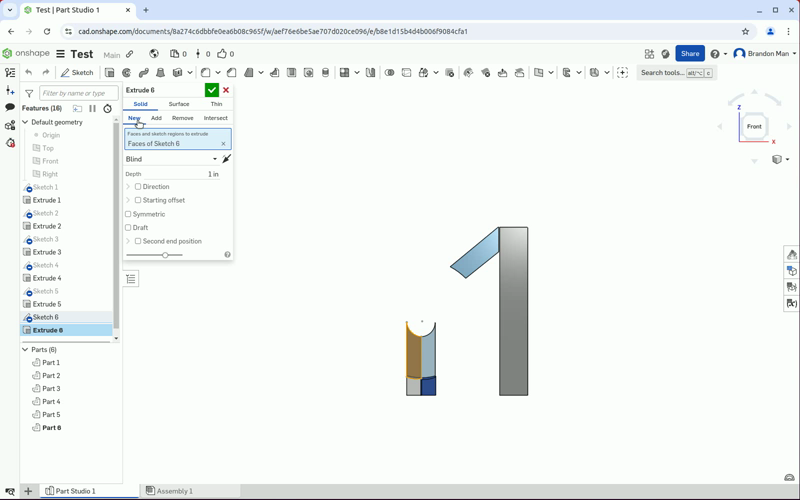
key(tab, 4)
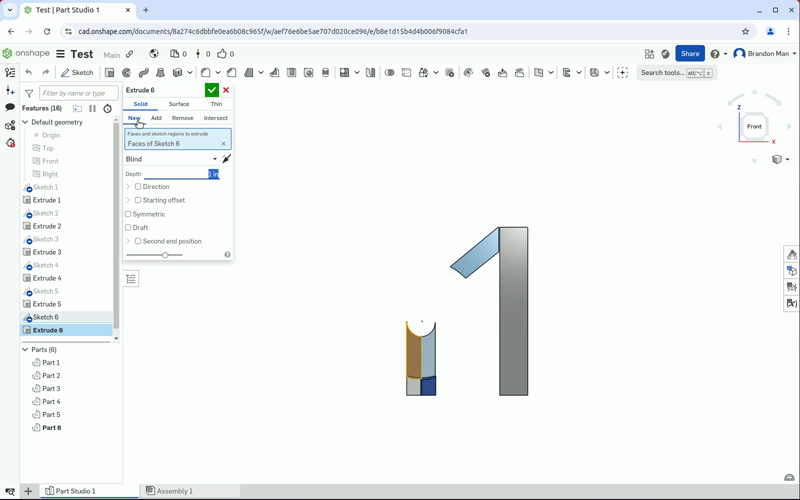
text(2.889)
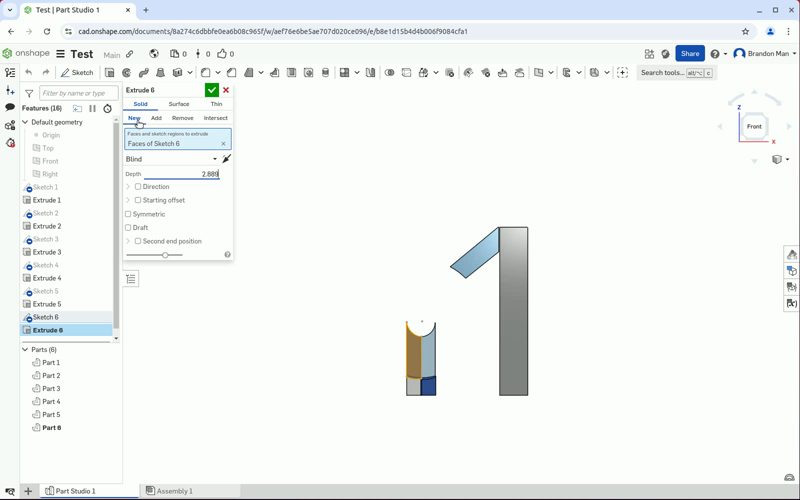
key(enter)
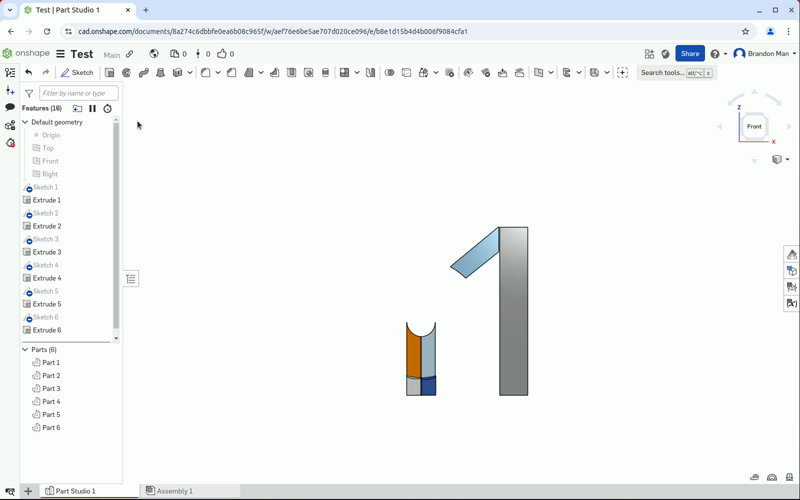
key(shift+h)
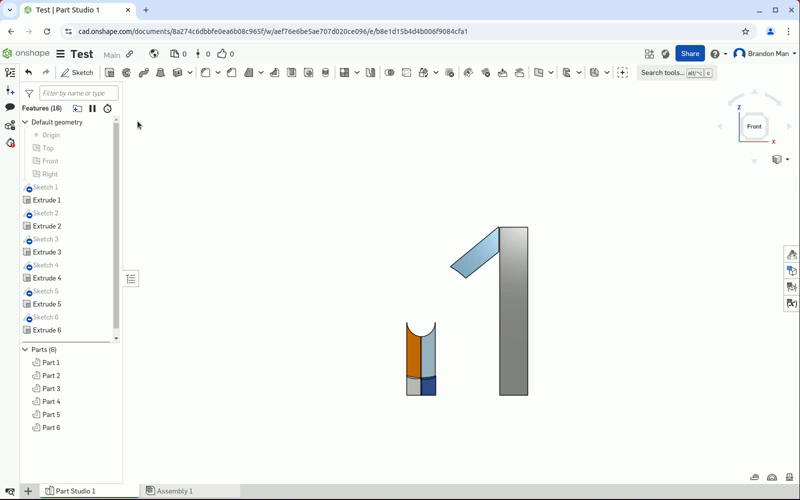
key(shift+h)
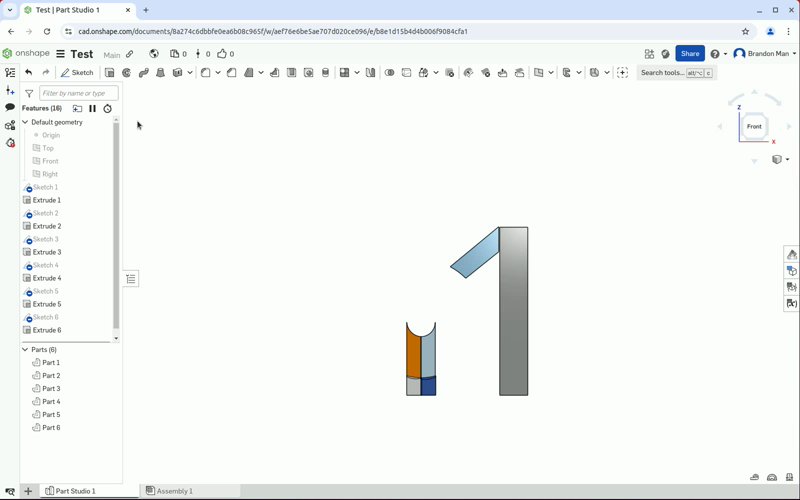
mouse_move(69, 189)
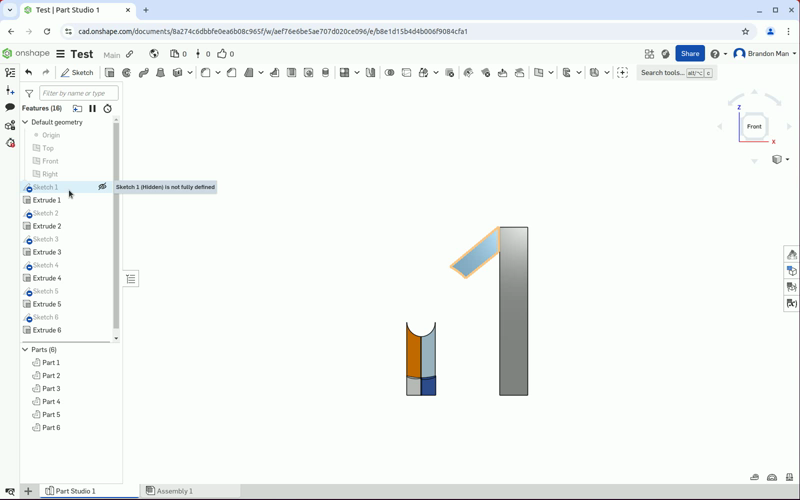
click(69, 189)
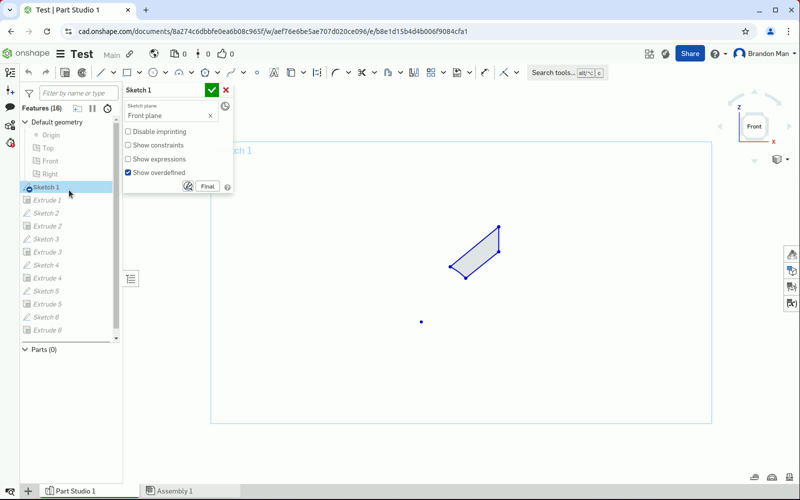
mouse_move(229, 92)
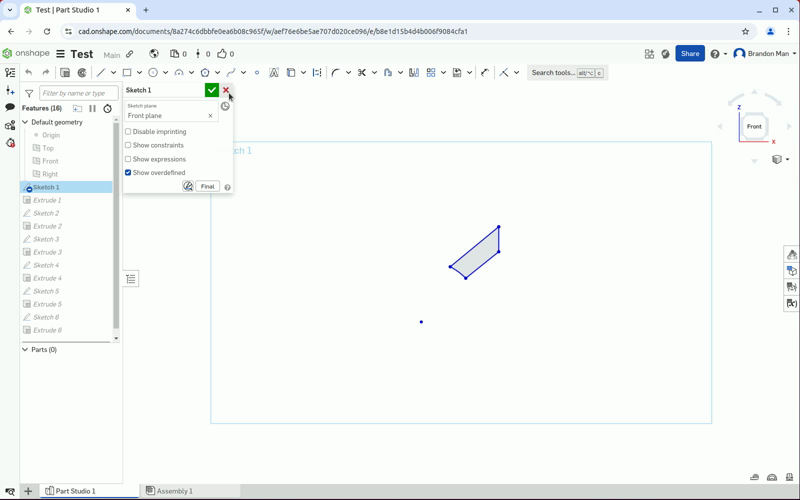
click(229, 92)
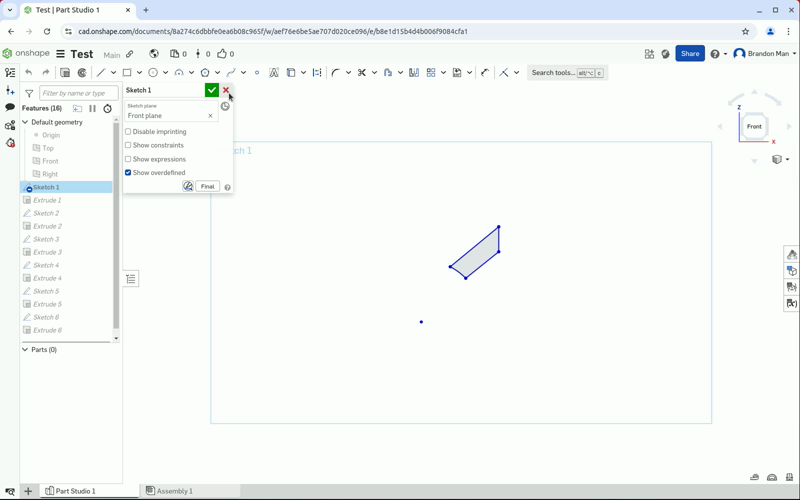
key(shift+s)
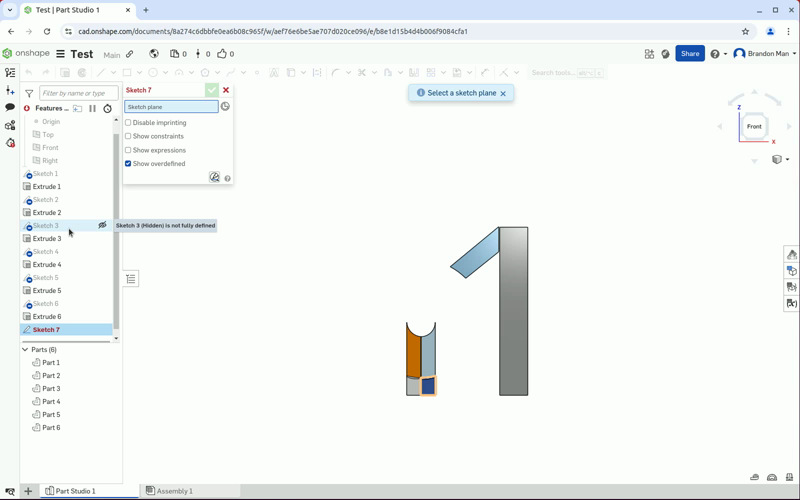
scroll(3)
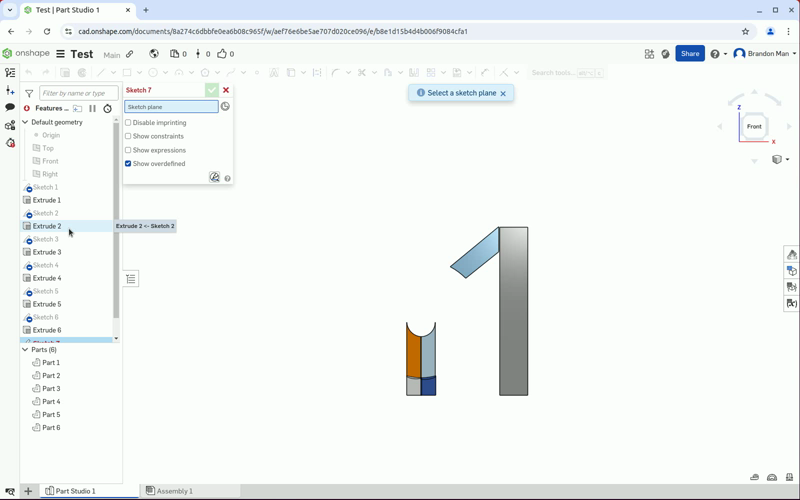
mouse_move(69, 163)
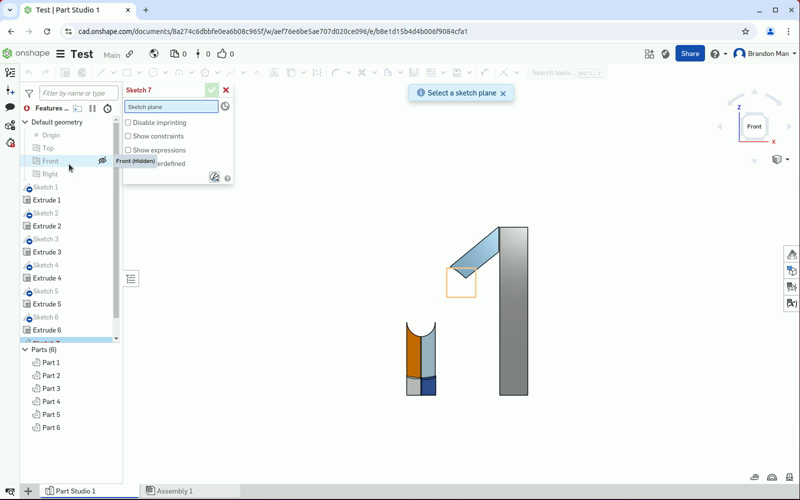
click(69, 163)
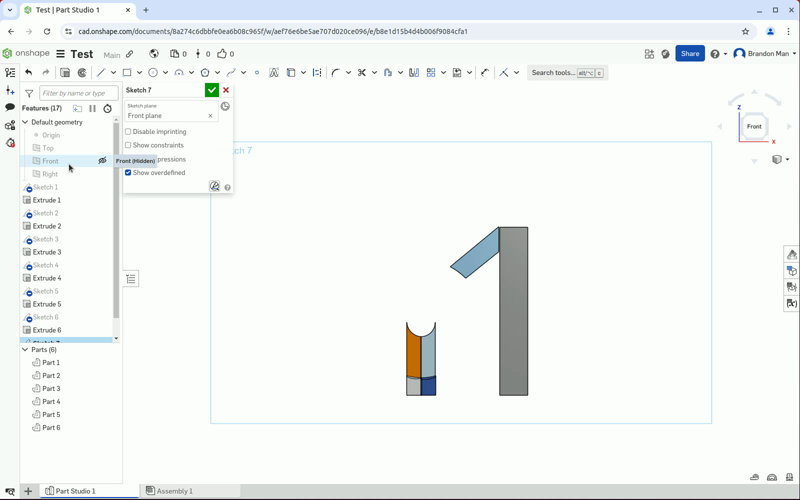
mouse_move(73, 352)
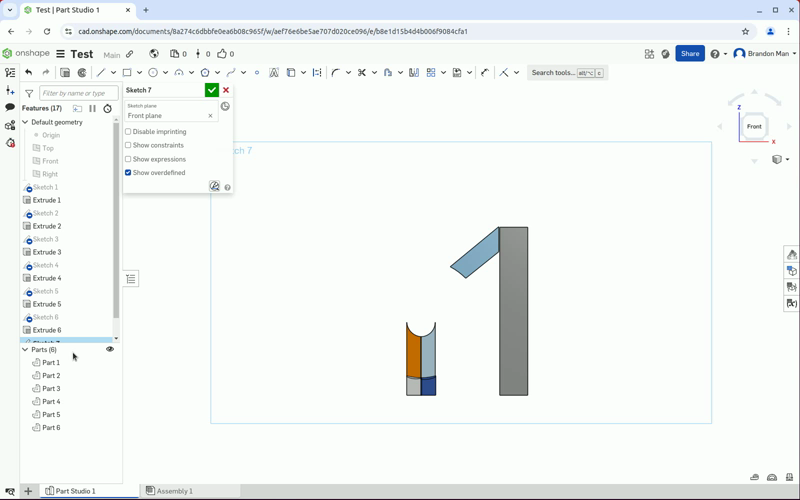
key(y)
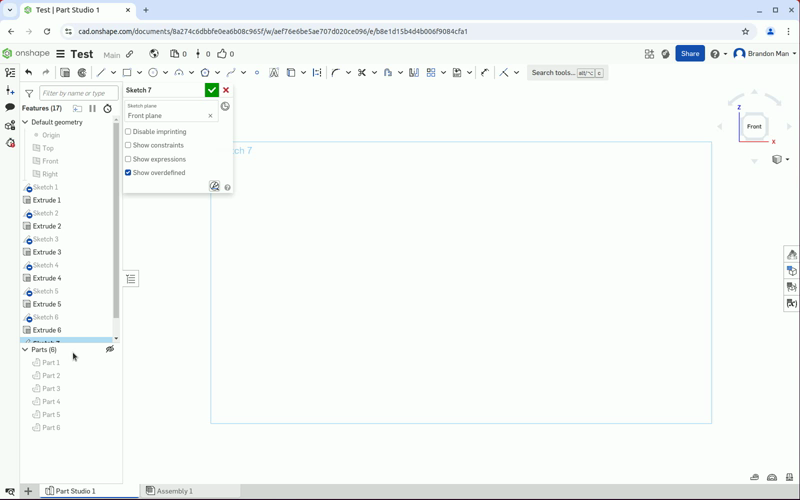
key(a)
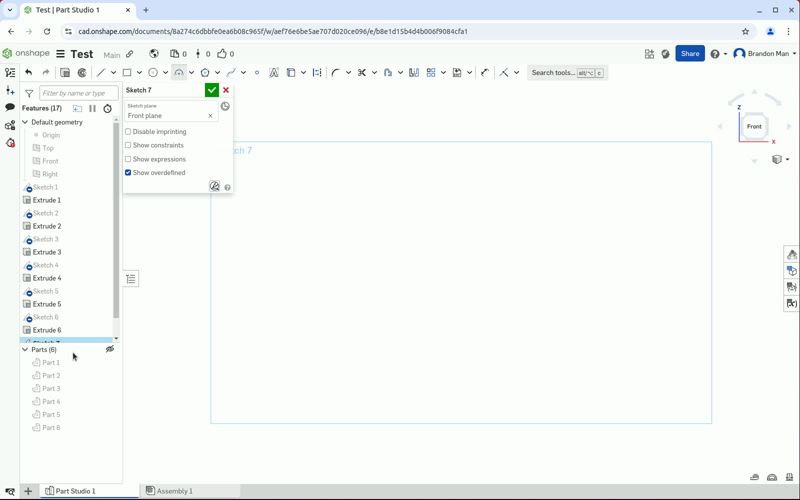
key_down(shift)
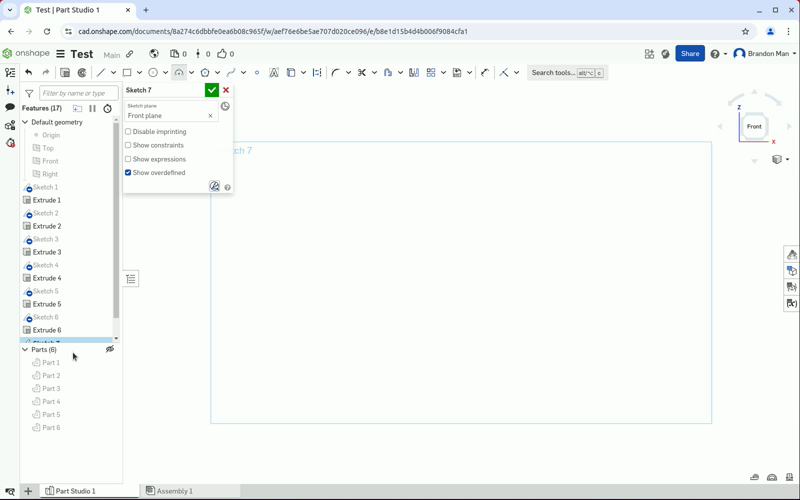
mouse_move(406, 322)
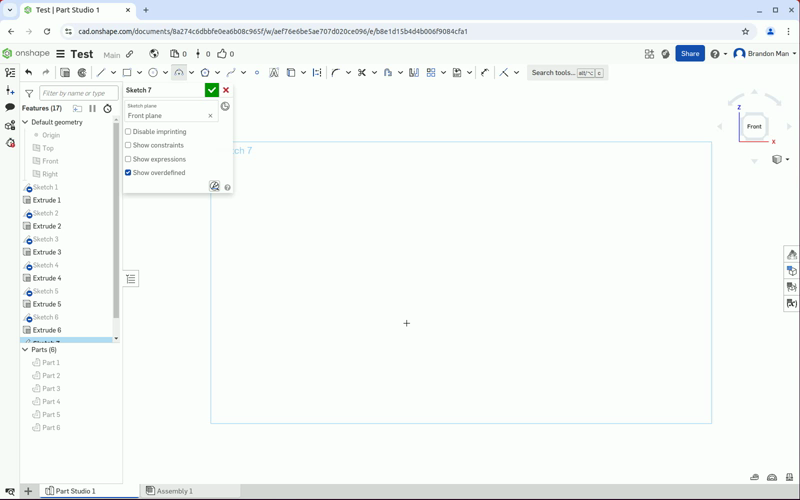
click(406, 322)
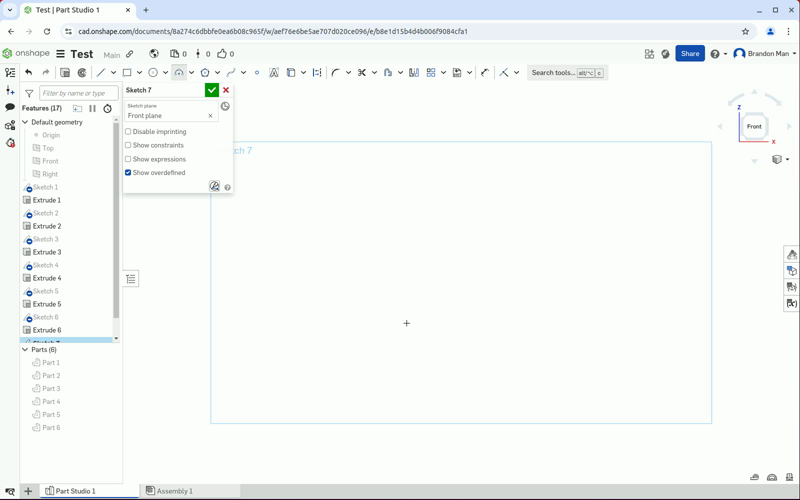
key_up(shift)
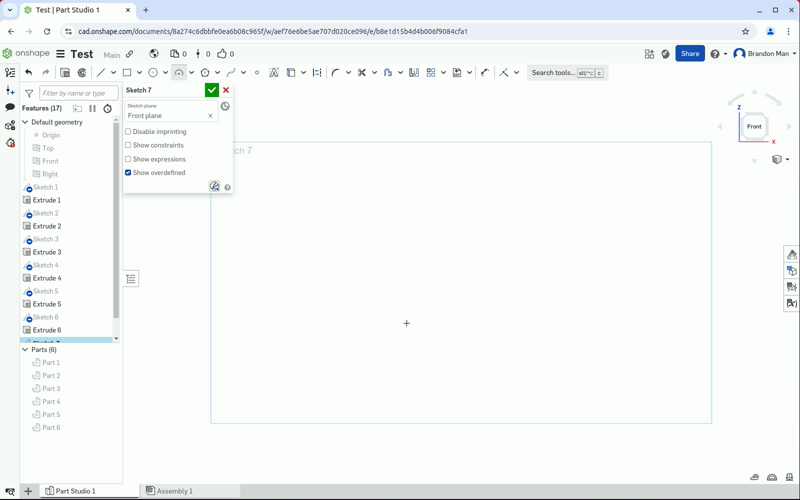
key_down(shift)
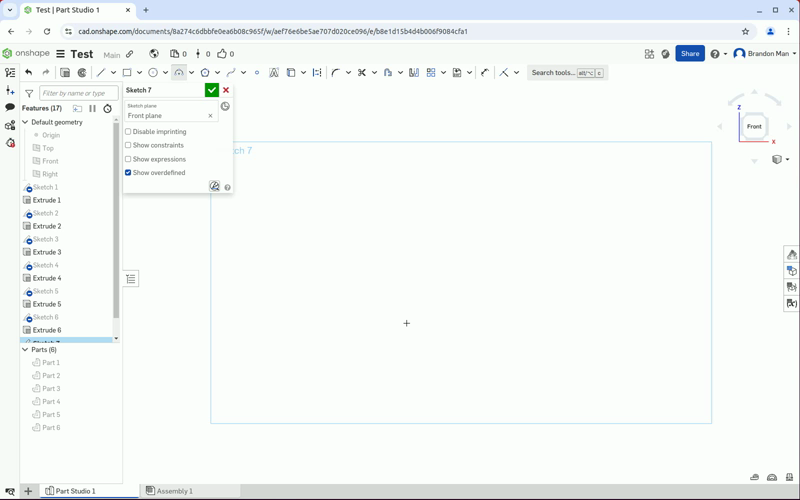
mouse_move(435, 322)
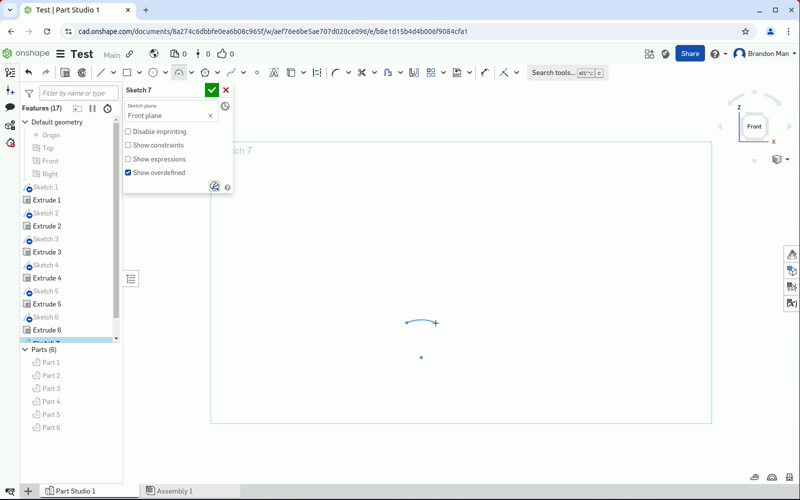
click(435, 322)
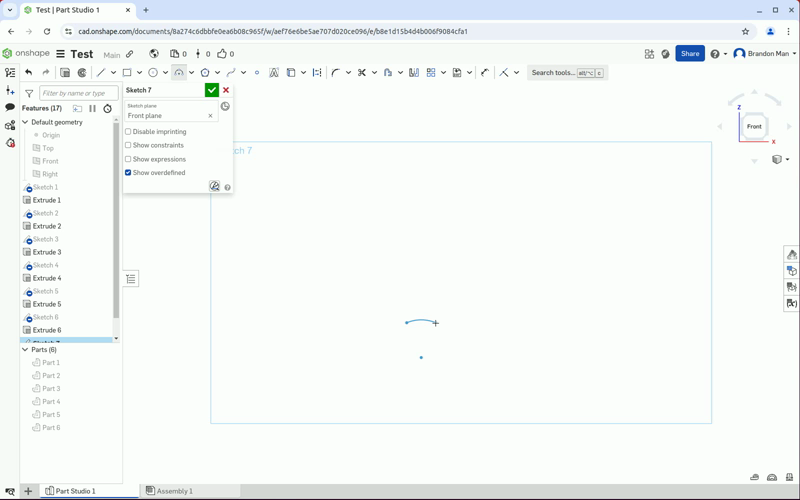
mouse_move(421, 337)
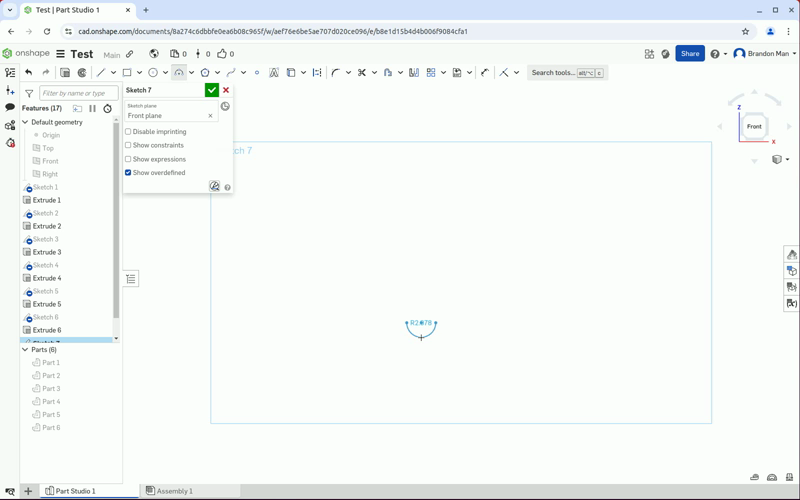
click(421, 337)
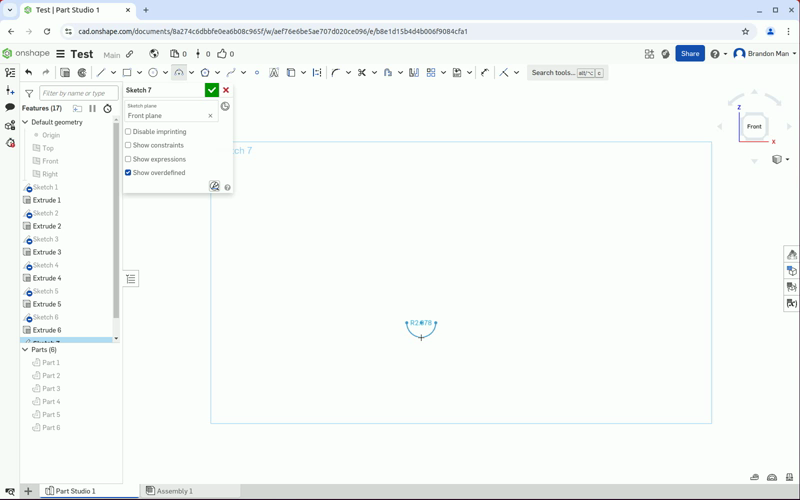
key_up(shift)
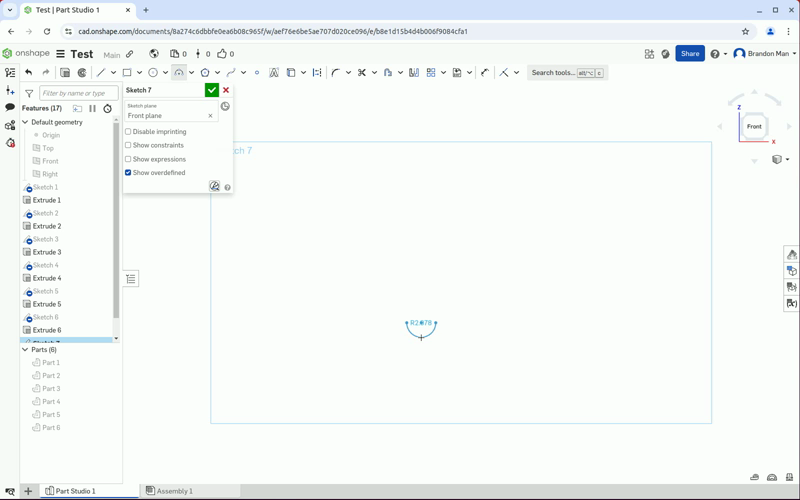
key(esc)
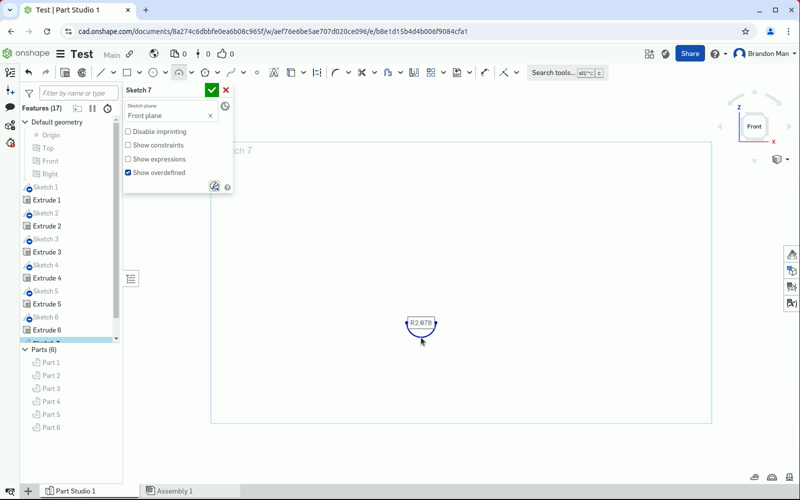
key(l)
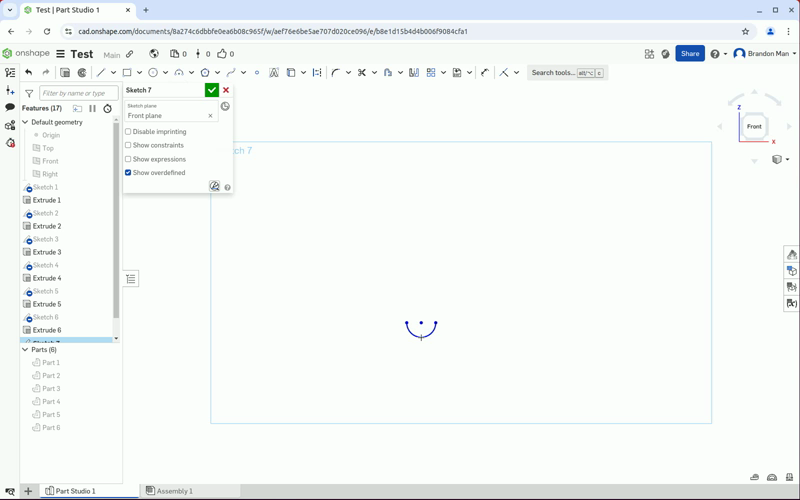
mouse_move(435, 322)
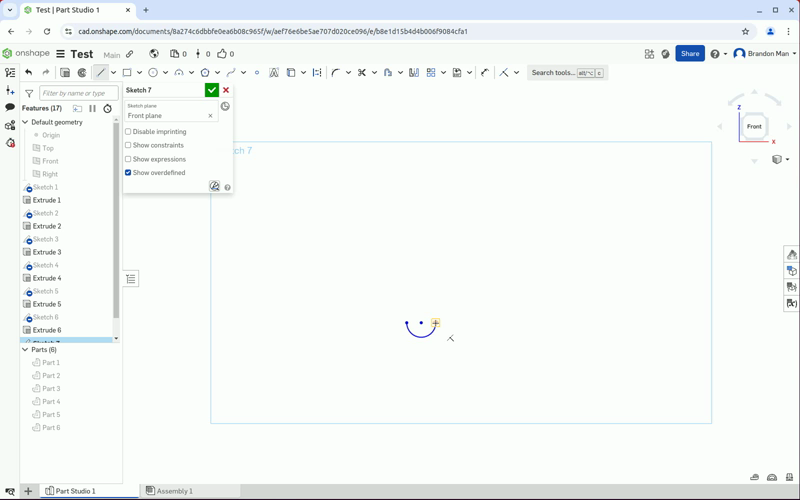
click(435, 322)
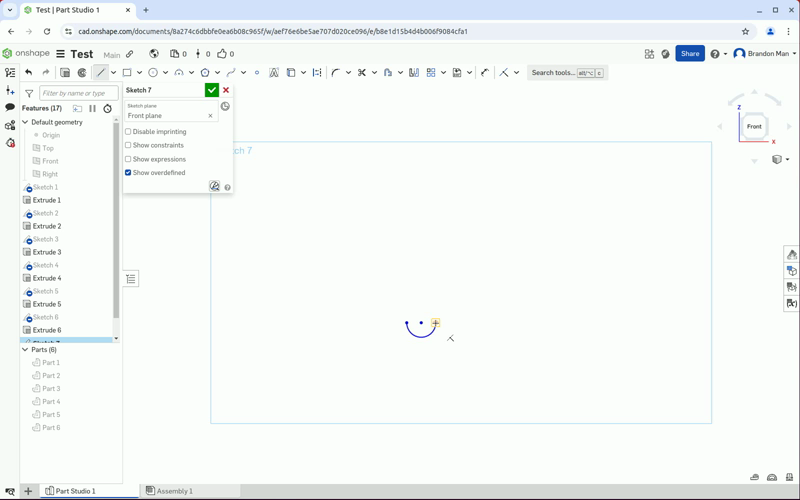
key_down(shift)
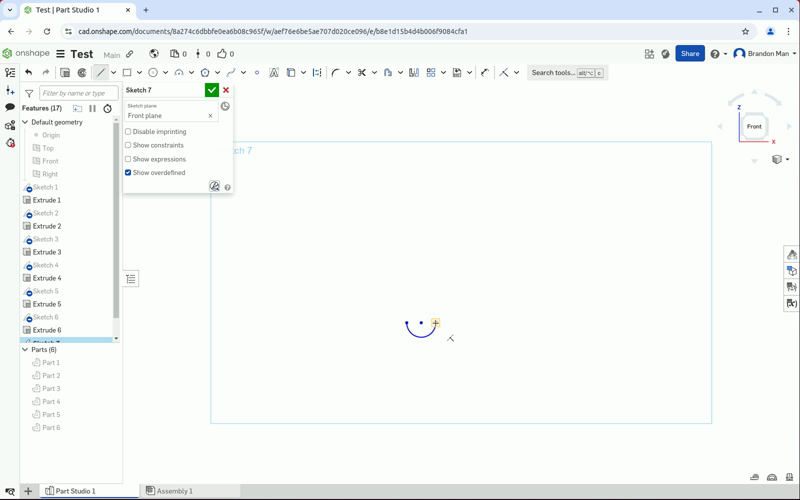
mouse_move(465, 322)
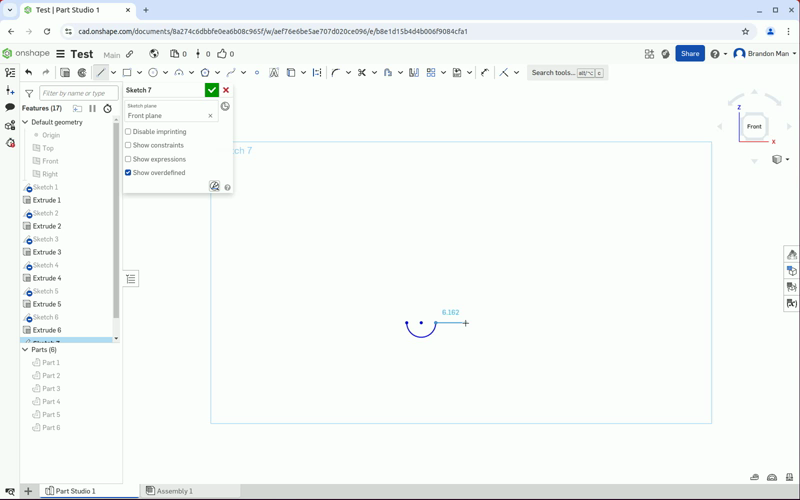
mouse_move(434, 322)
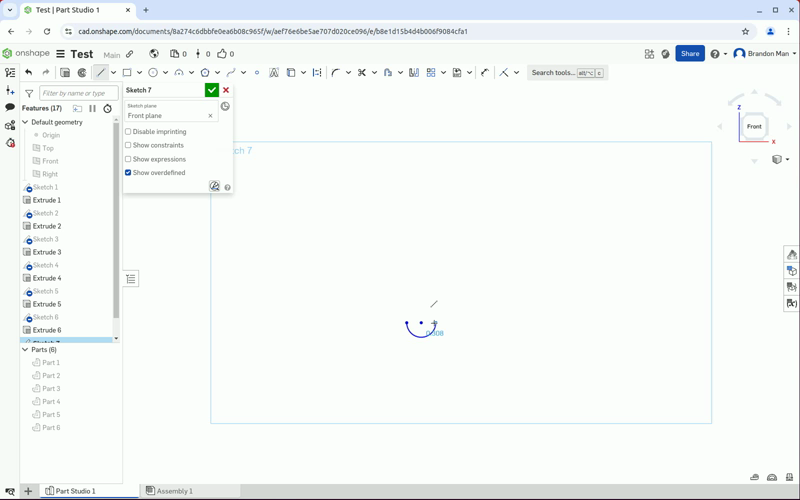
scroll(6)
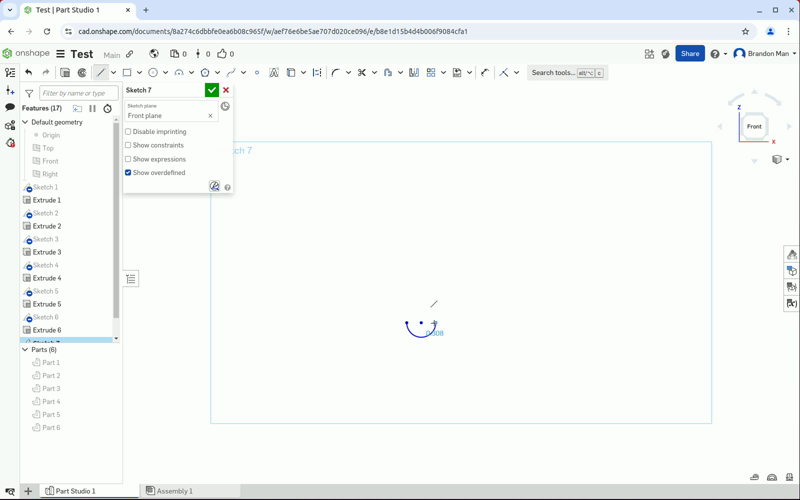
scroll(6)
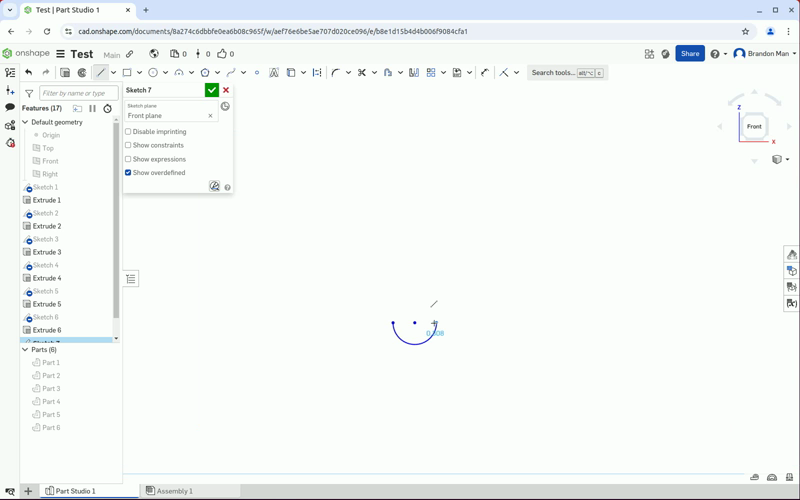
scroll(6)
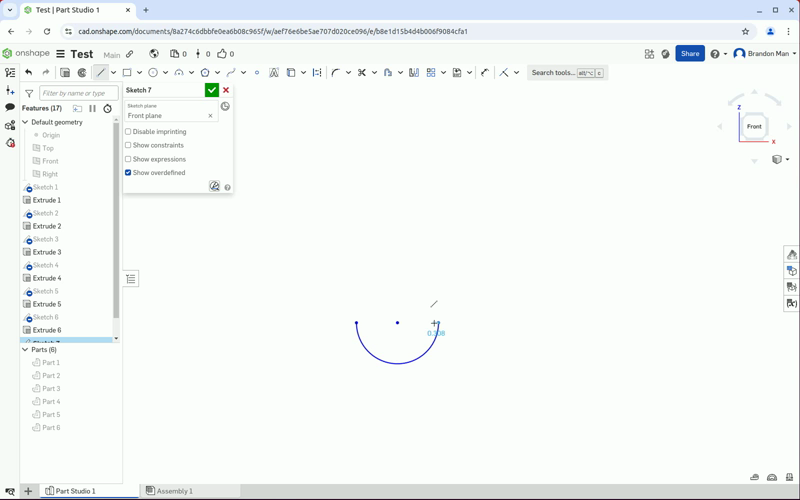
scroll(6)
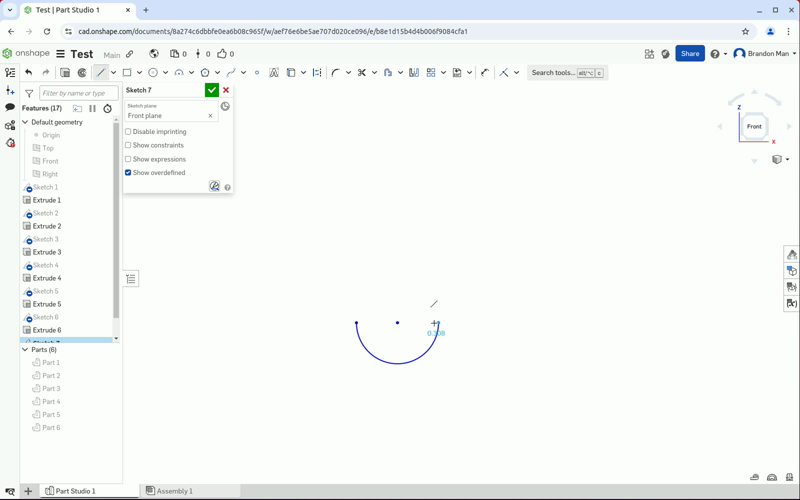
scroll(6)
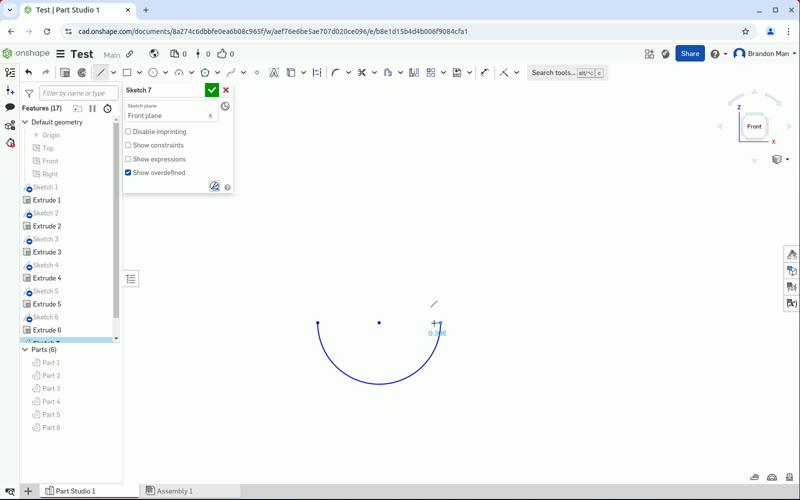
scroll(6)
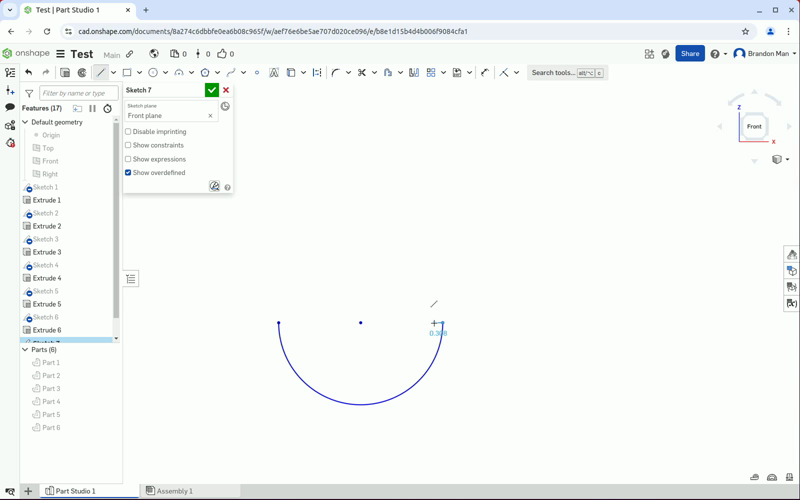
scroll(6)
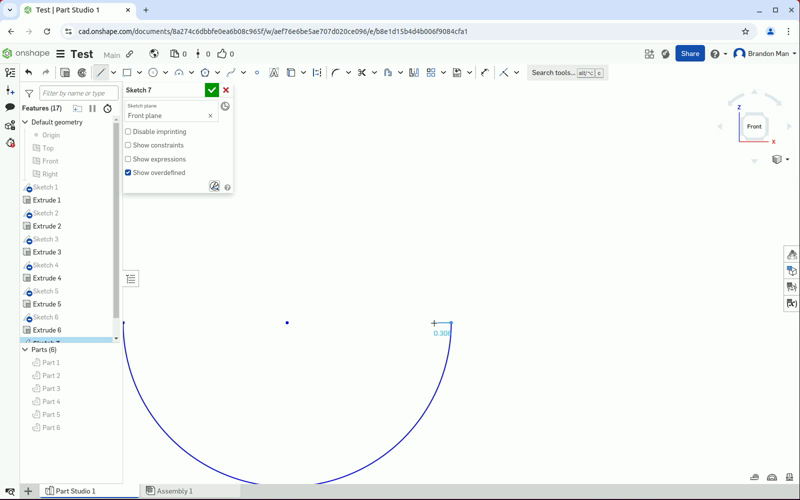
click(434, 322)
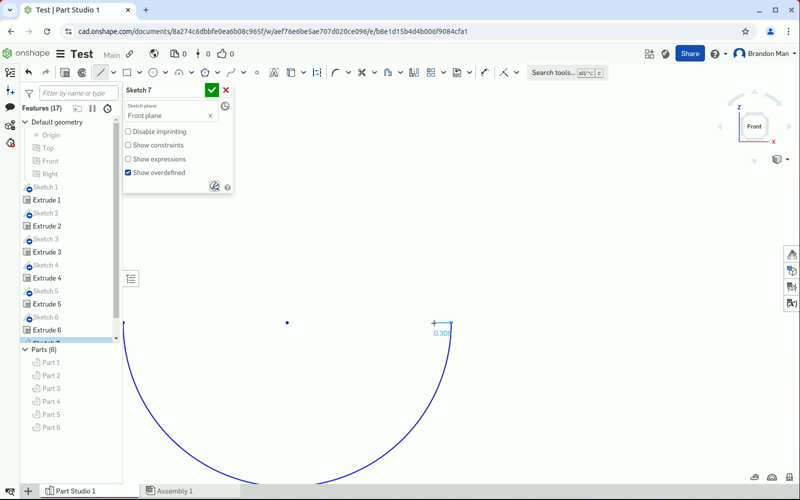
scroll(-6)
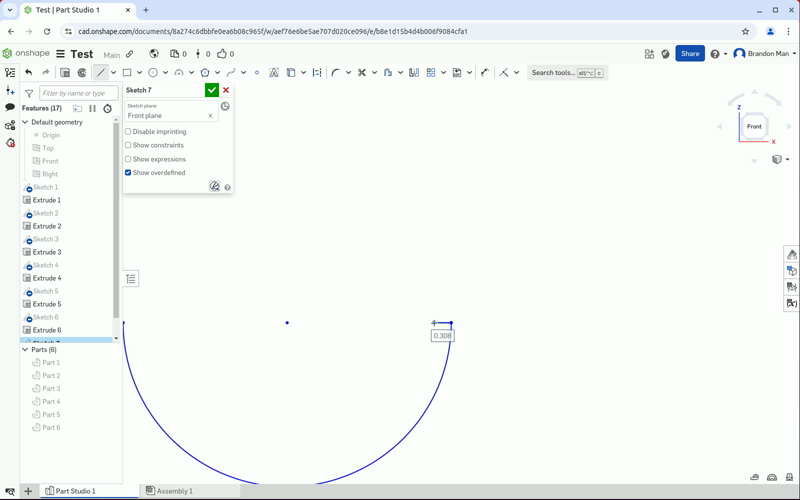
scroll(-6)
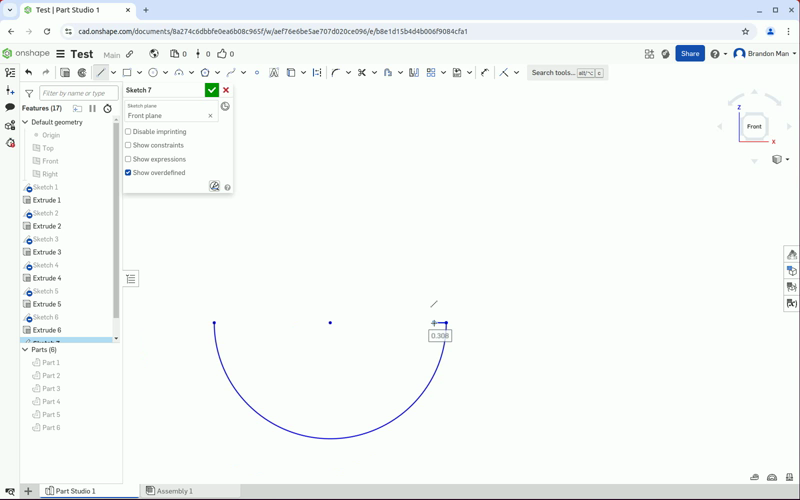
scroll(-6)
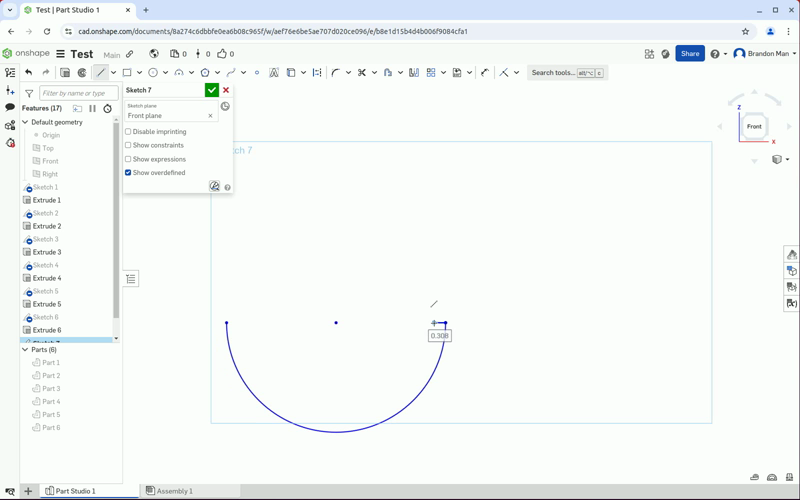
scroll(-6)
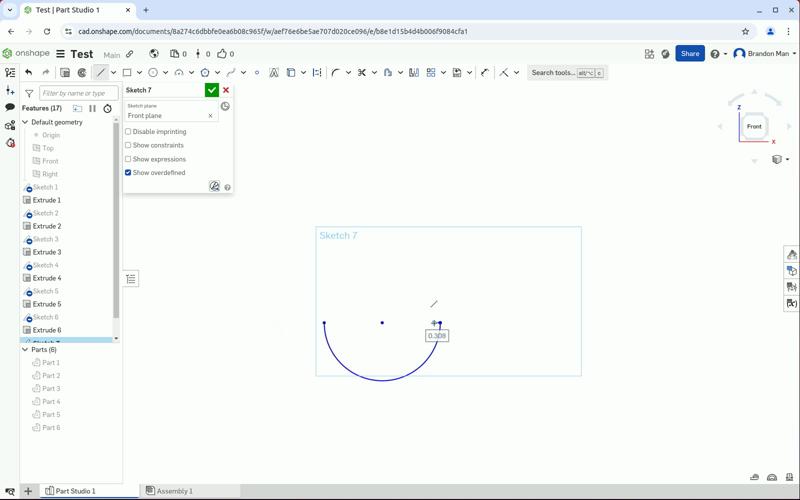
scroll(-6)
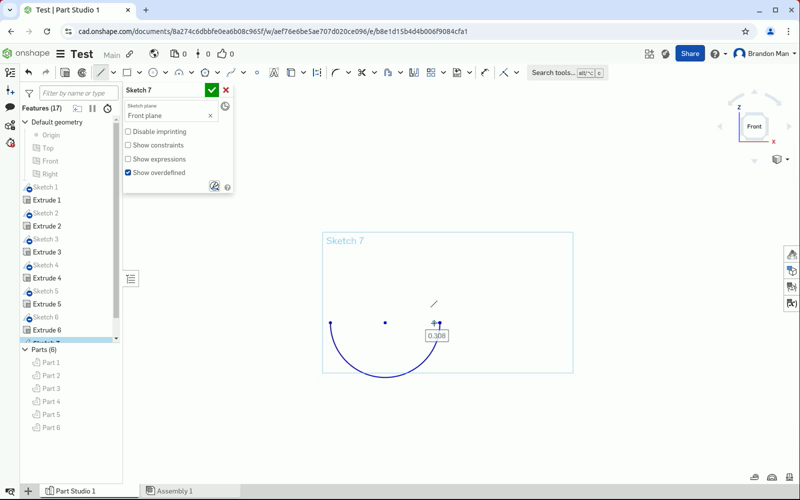
scroll(-6)
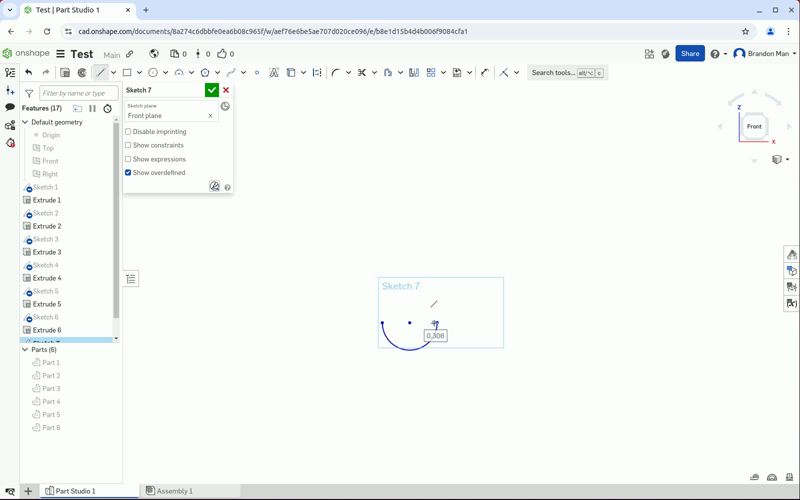
scroll(-6)
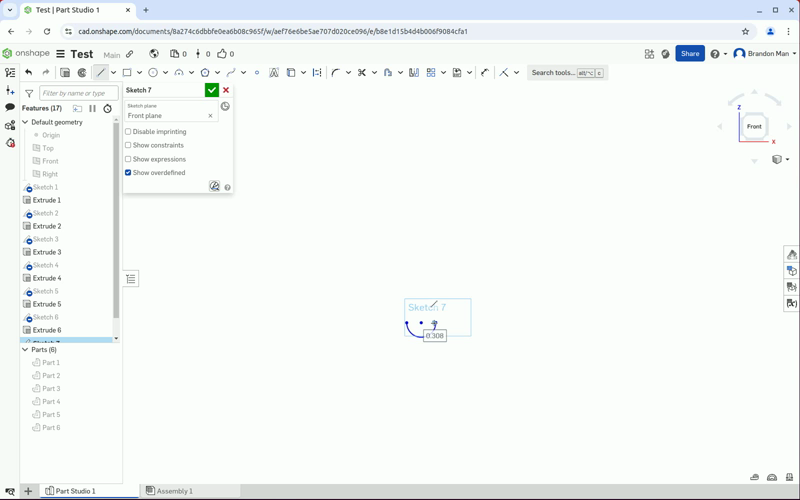
key_up(shift)
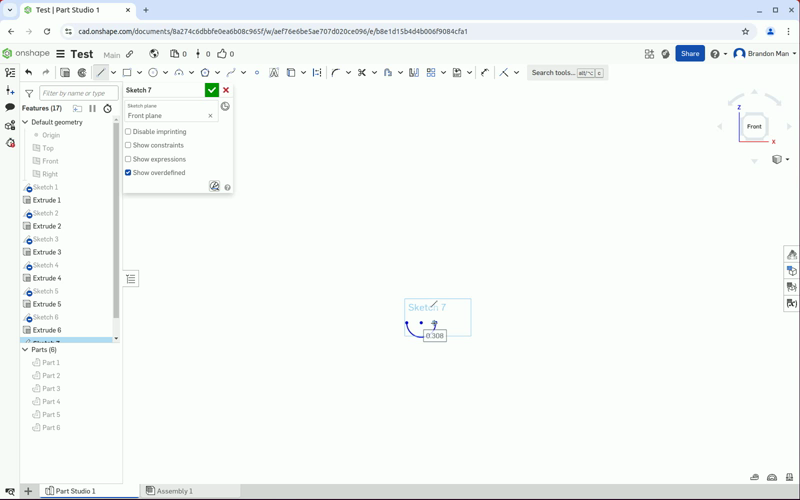
key(esc)
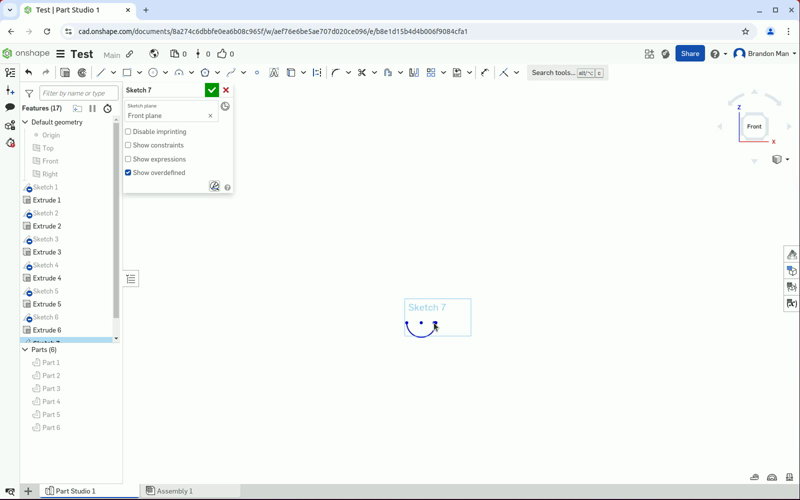
key(a)
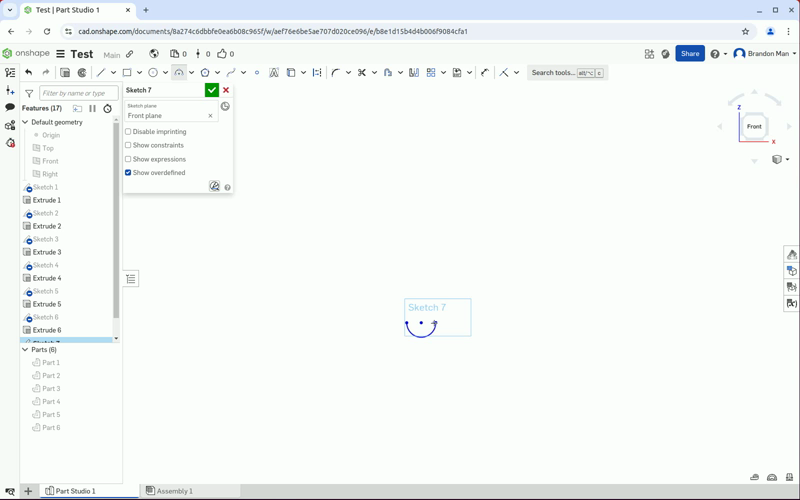
mouse_move(434, 322)
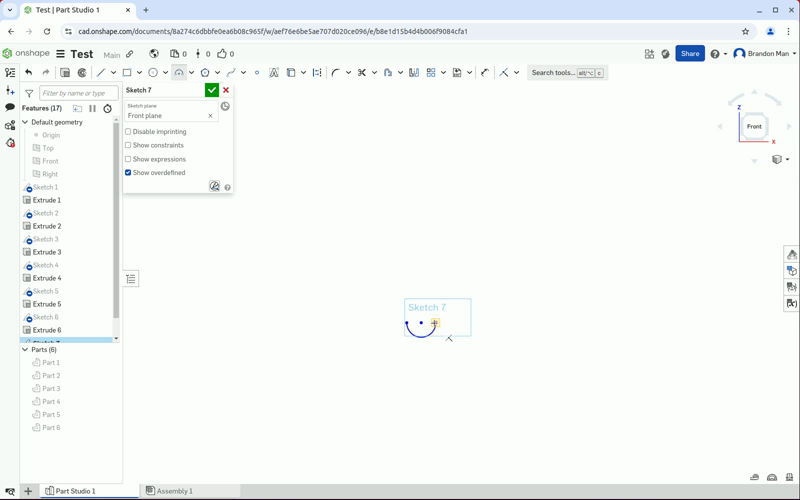
scroll(6)
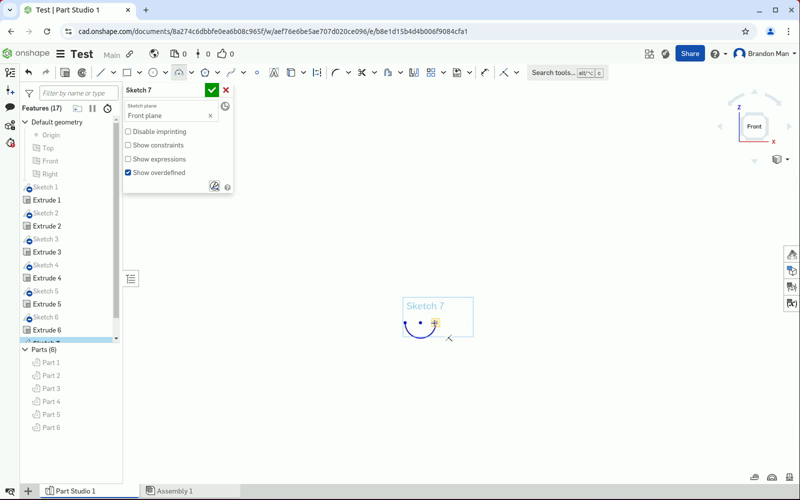
scroll(6)
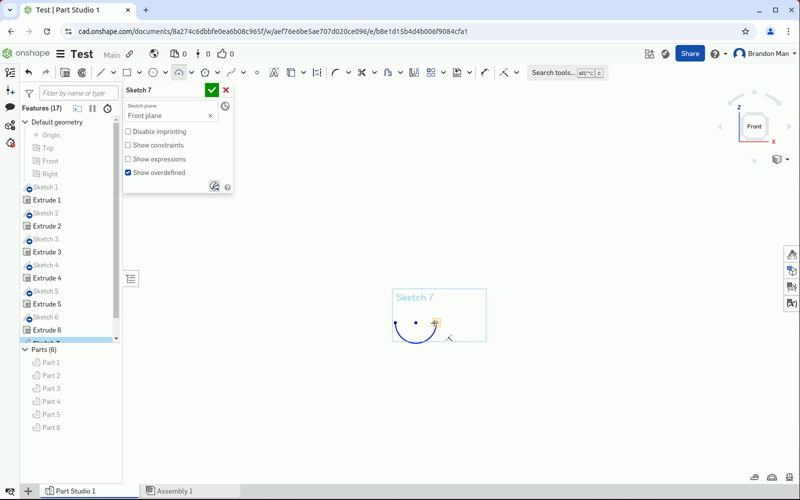
scroll(6)
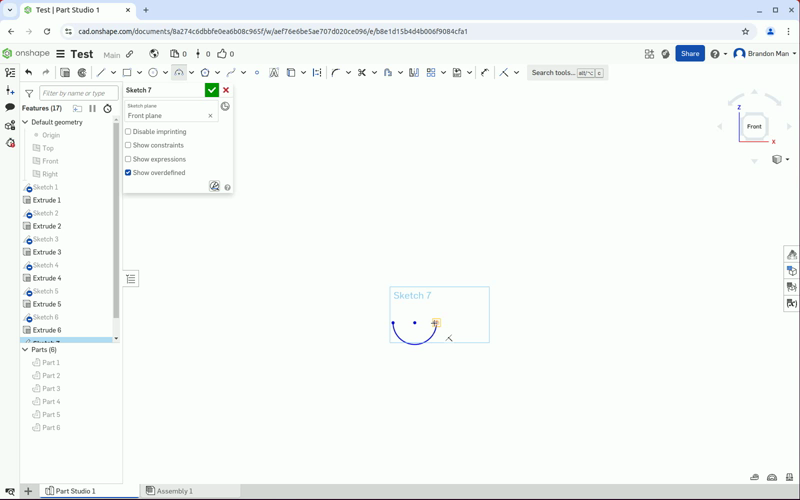
scroll(6)
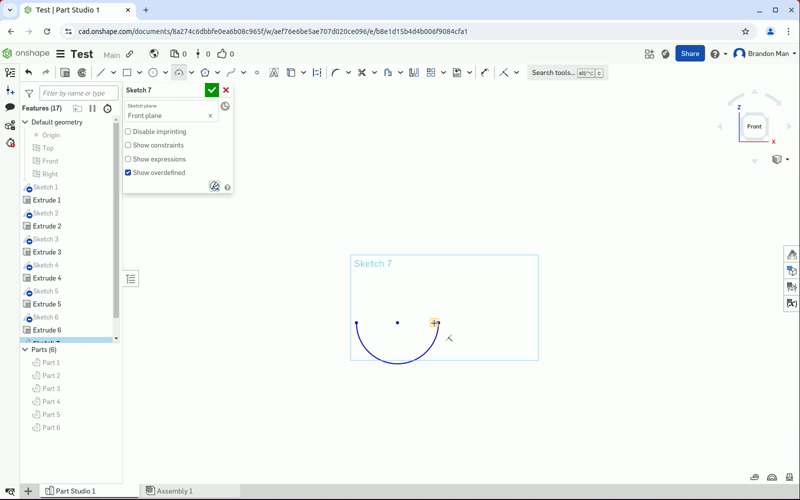
scroll(6)
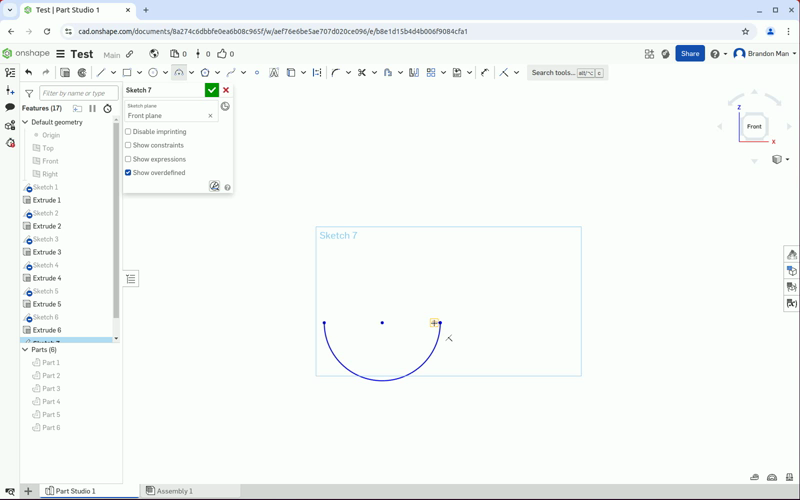
scroll(6)
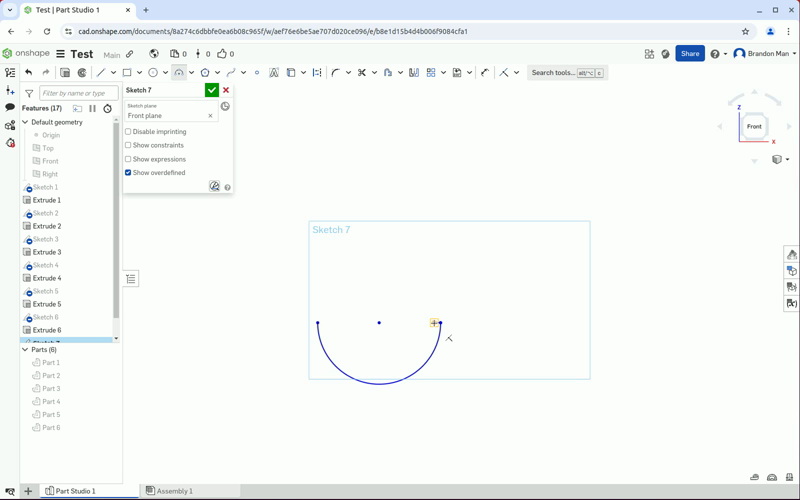
scroll(6)
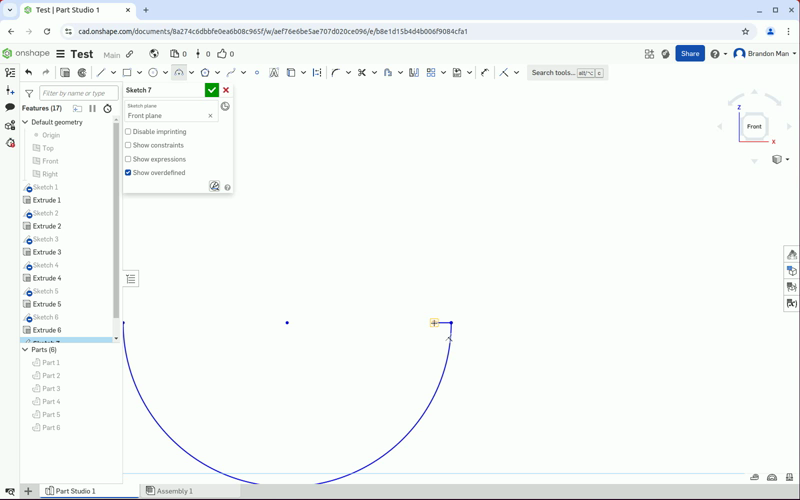
click(434, 322)
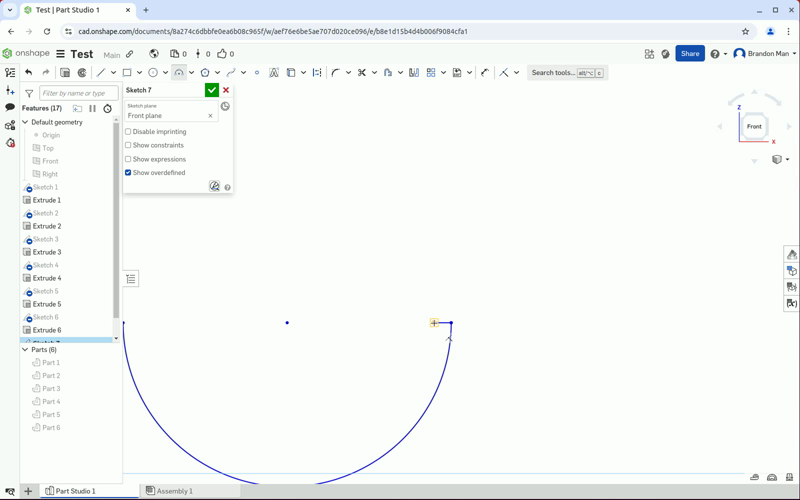
scroll(-6)
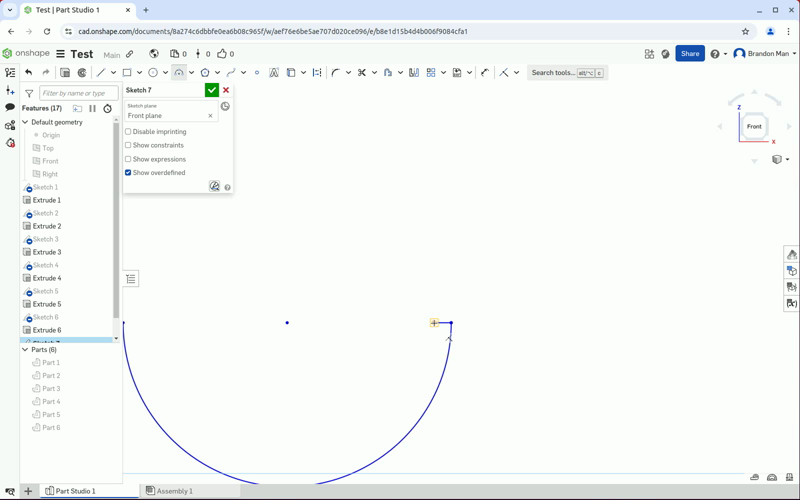
scroll(-6)
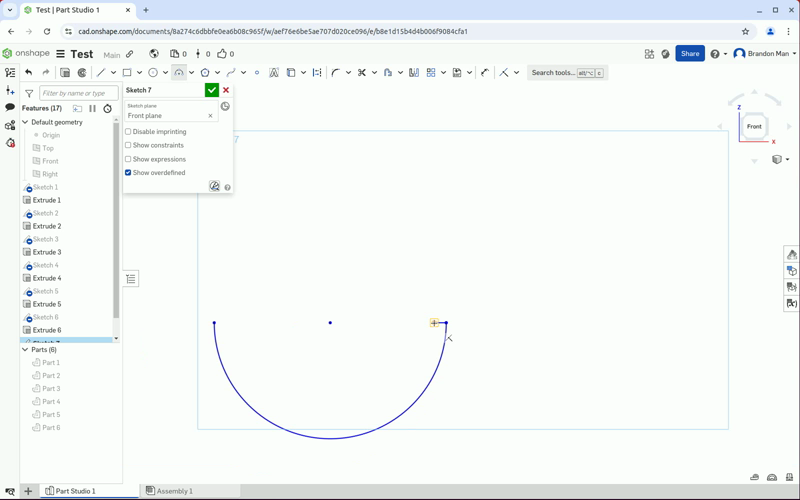
scroll(-6)
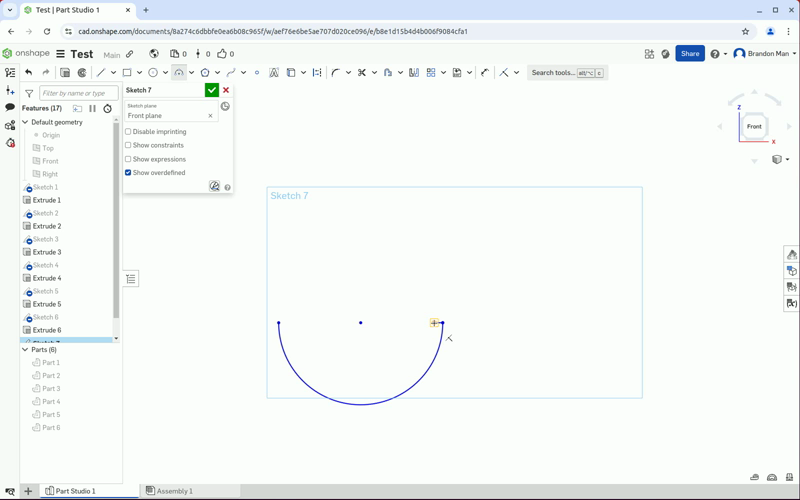
scroll(-6)
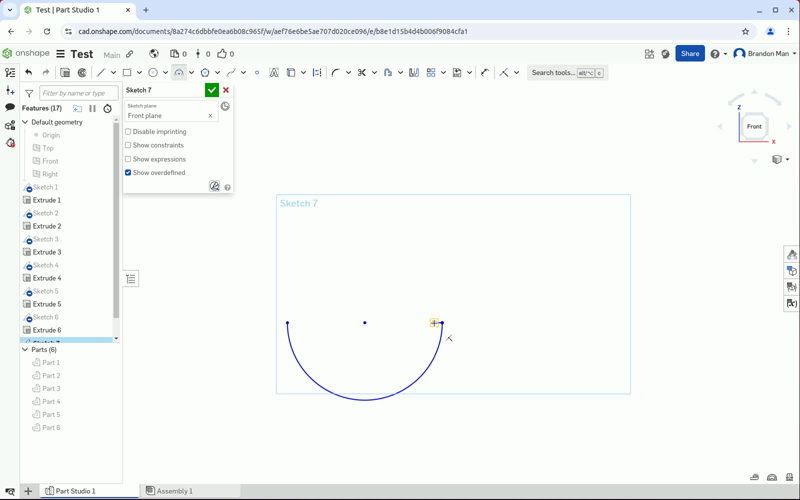
scroll(-6)
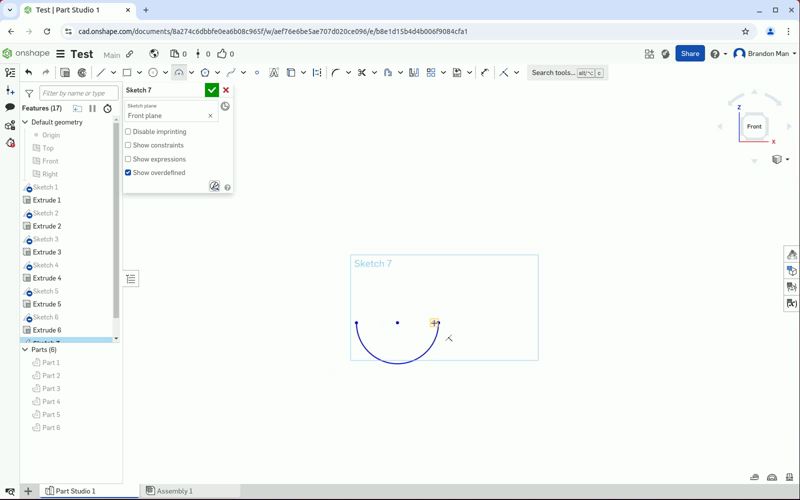
scroll(-6)
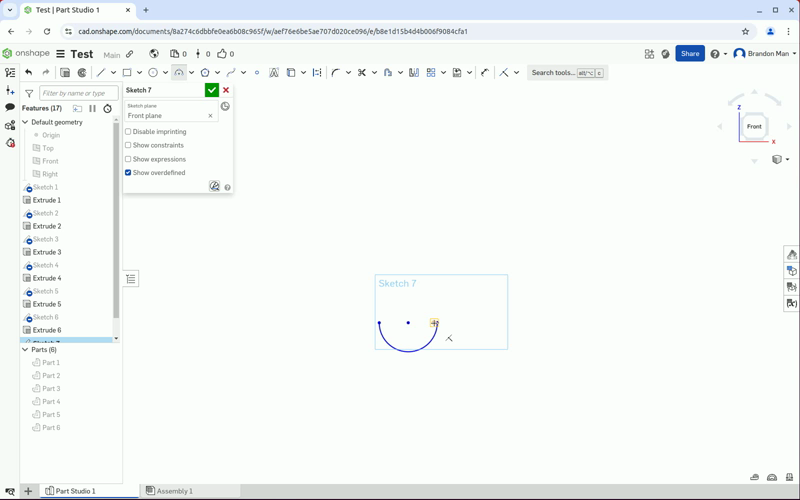
scroll(-6)
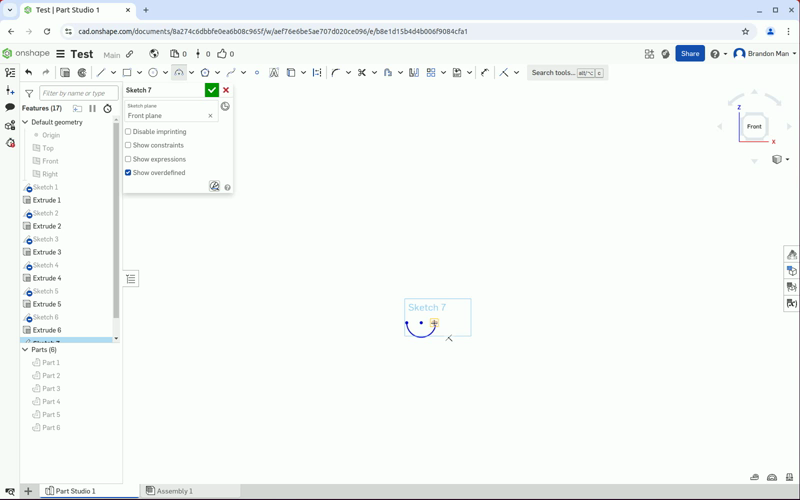
key_down(shift)
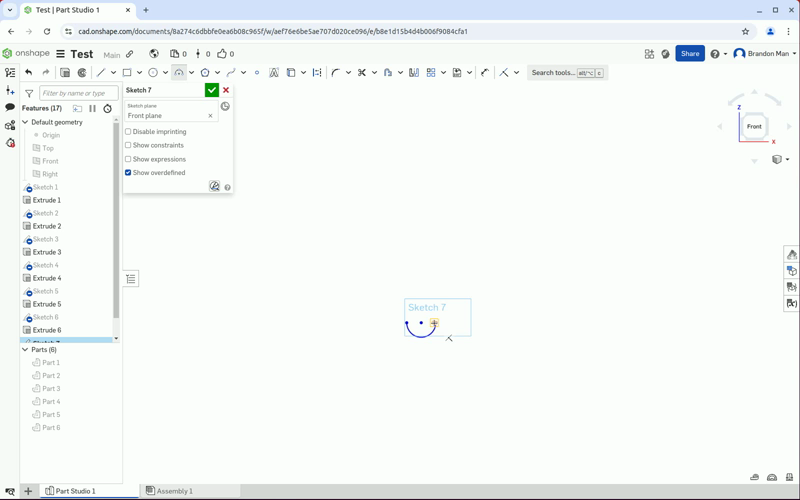
mouse_move(408, 322)
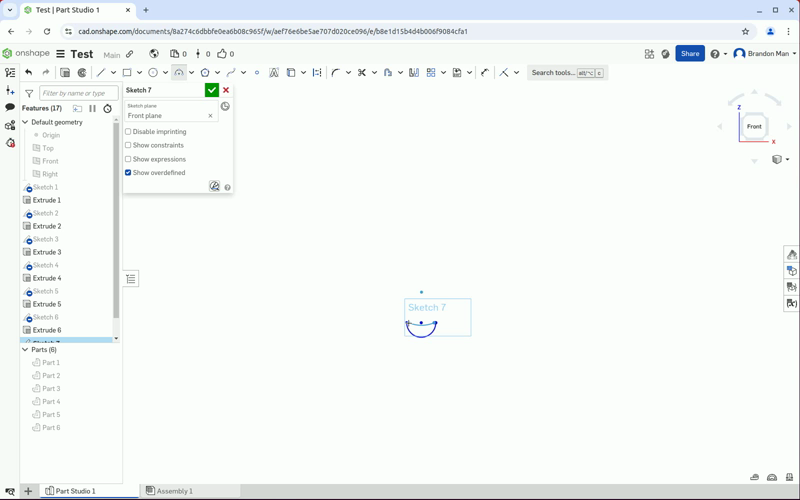
scroll(6)
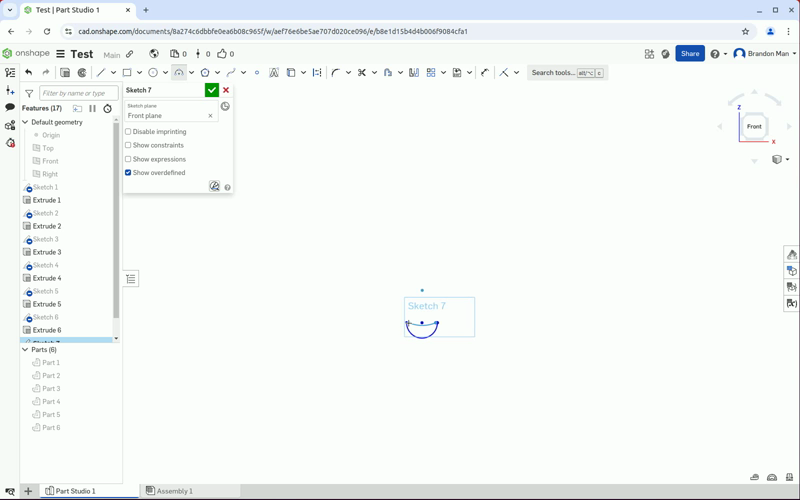
scroll(6)
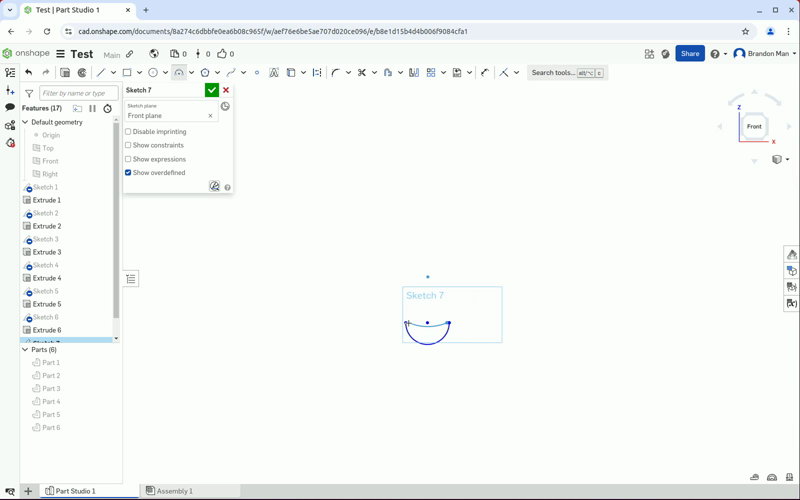
scroll(6)
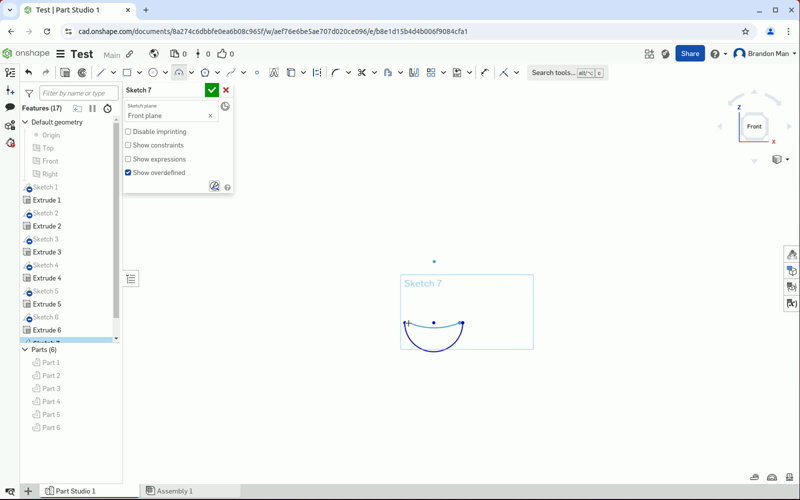
scroll(6)
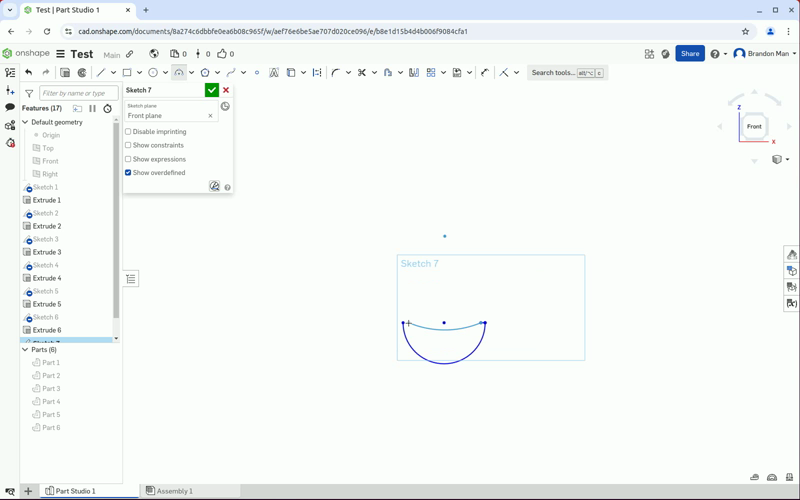
scroll(6)
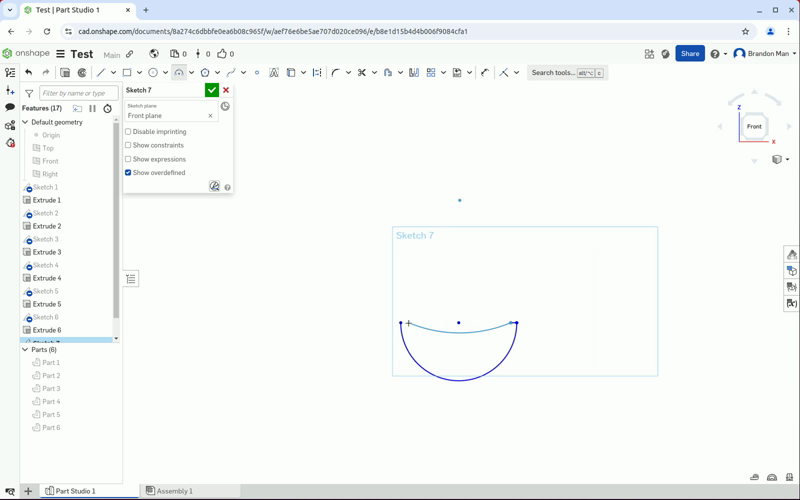
scroll(6)
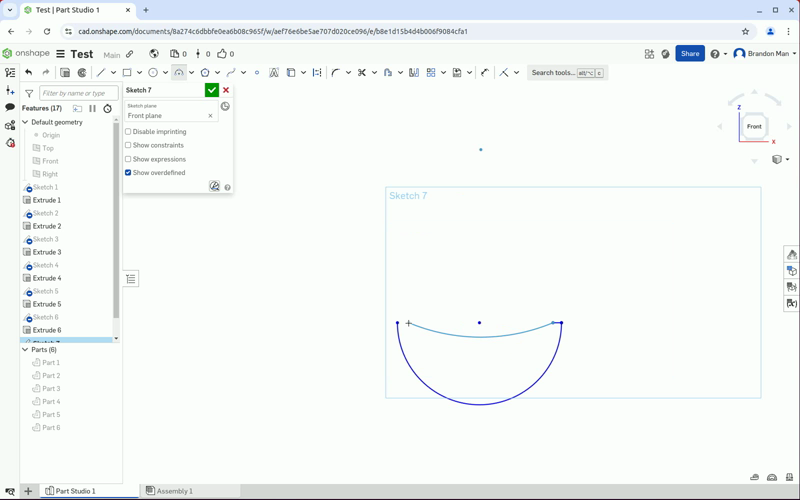
scroll(6)
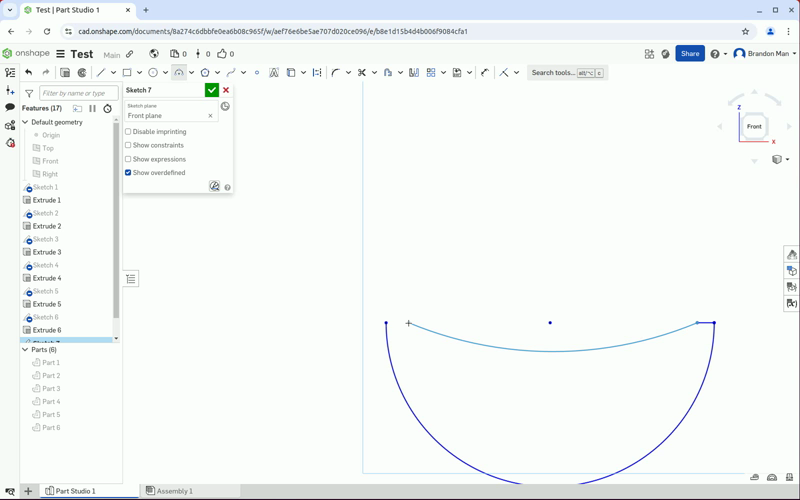
click(408, 322)
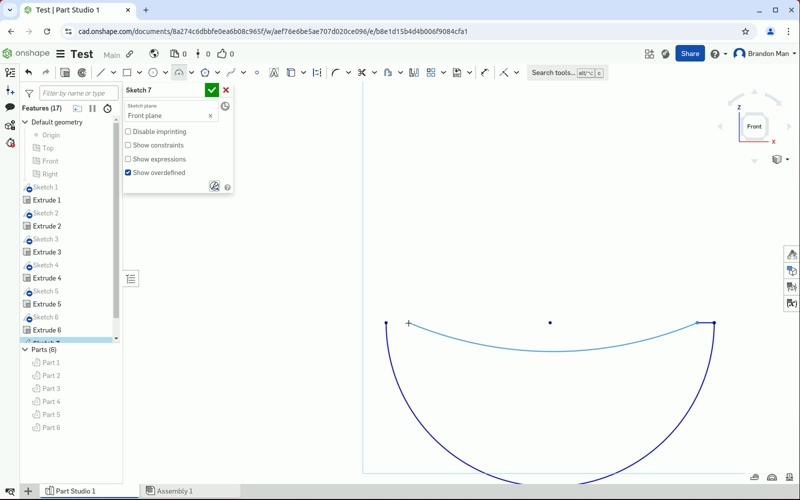
scroll(-6)
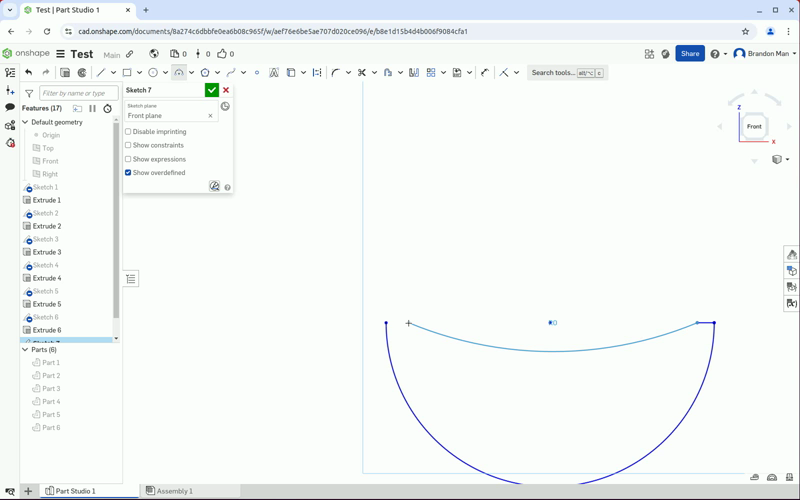
scroll(-6)
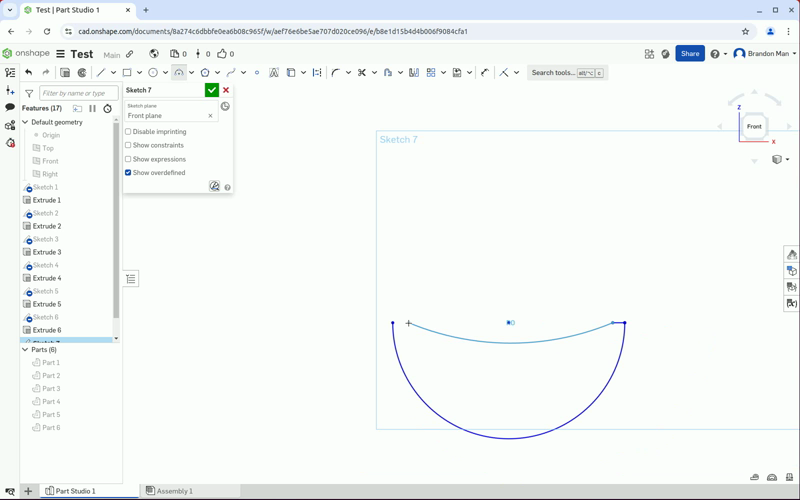
scroll(-6)
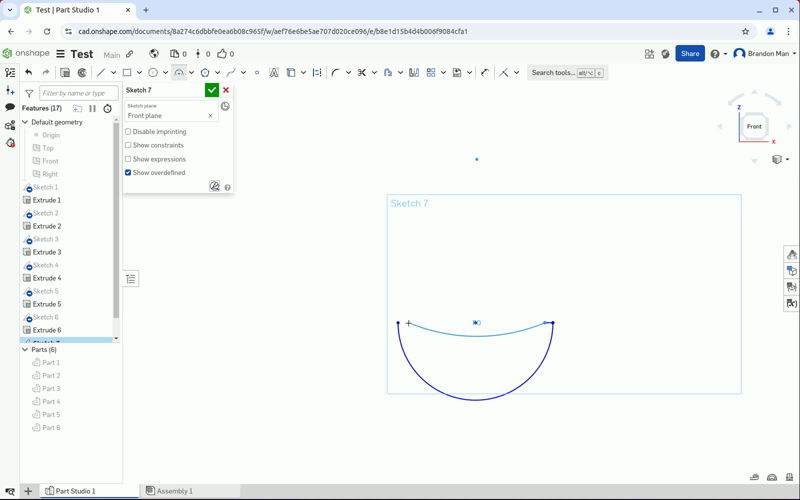
scroll(-6)
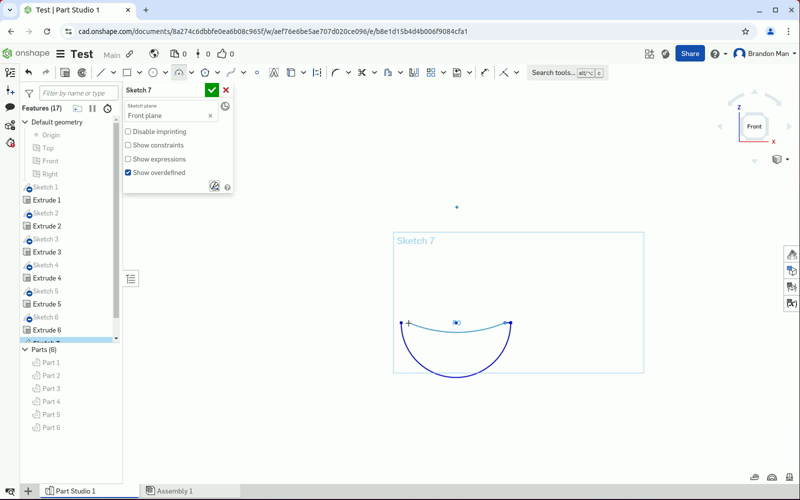
scroll(-6)
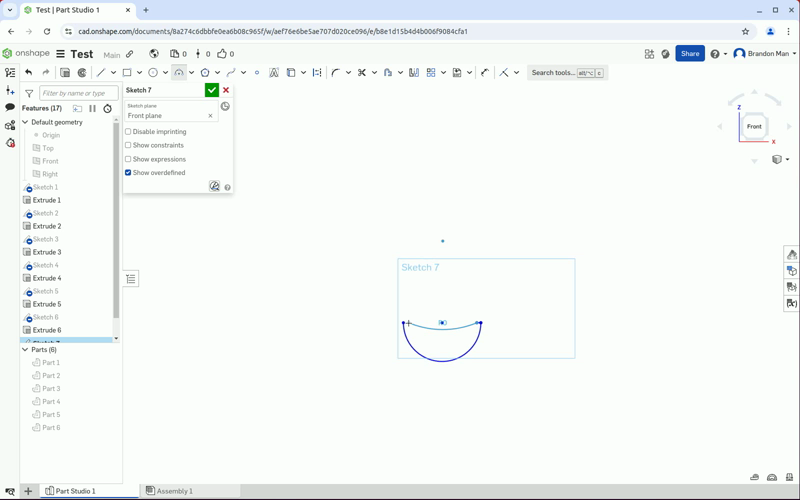
scroll(-6)
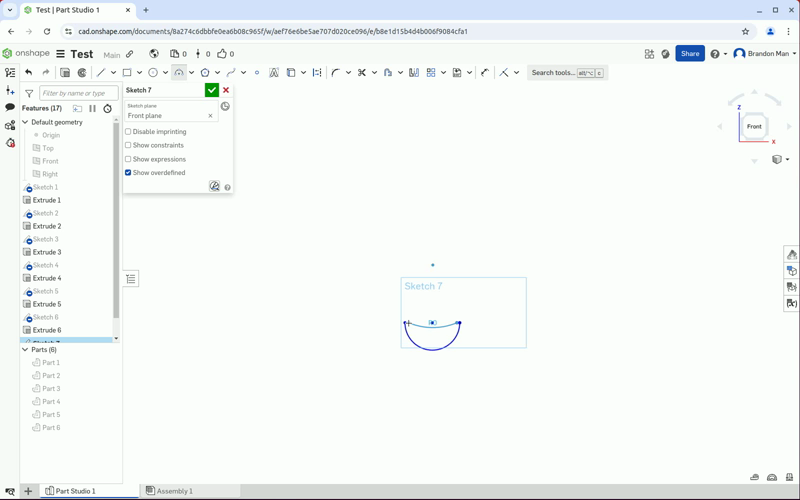
scroll(-6)
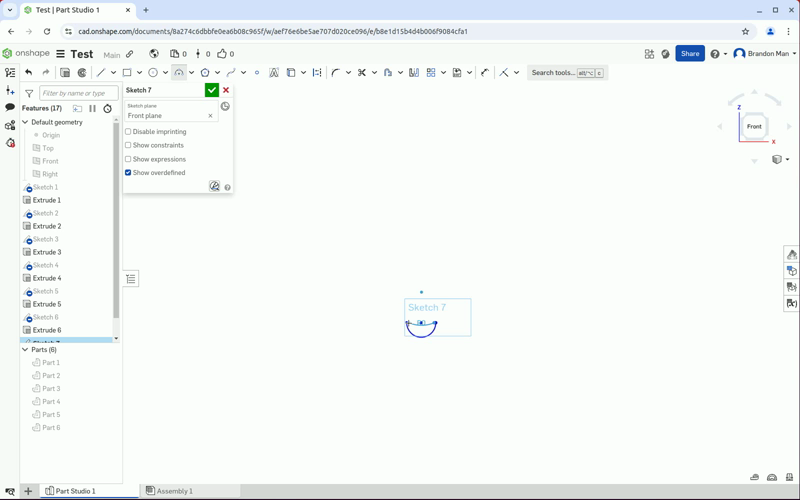
mouse_move(421, 335)
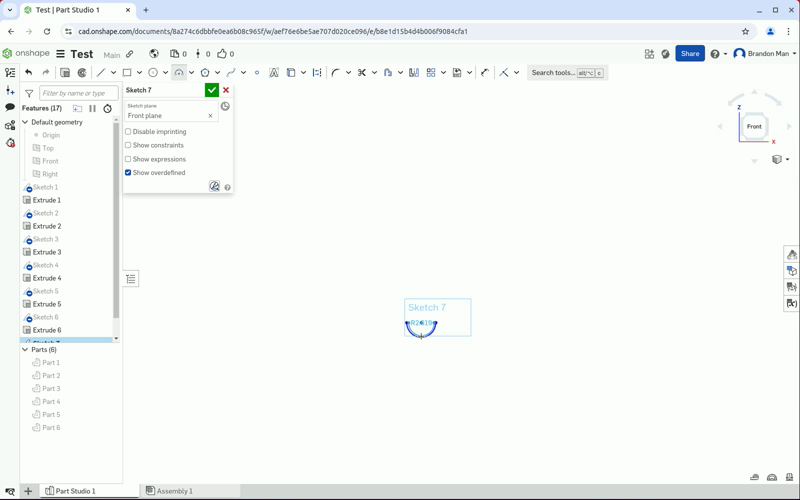
scroll(6)
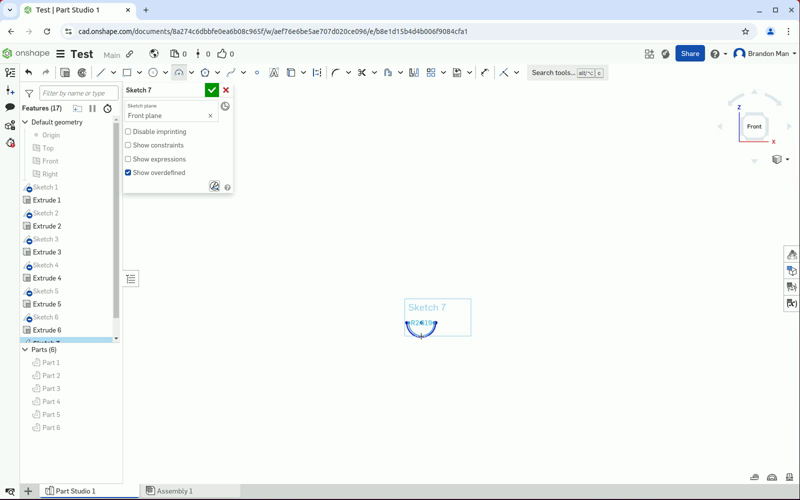
scroll(6)
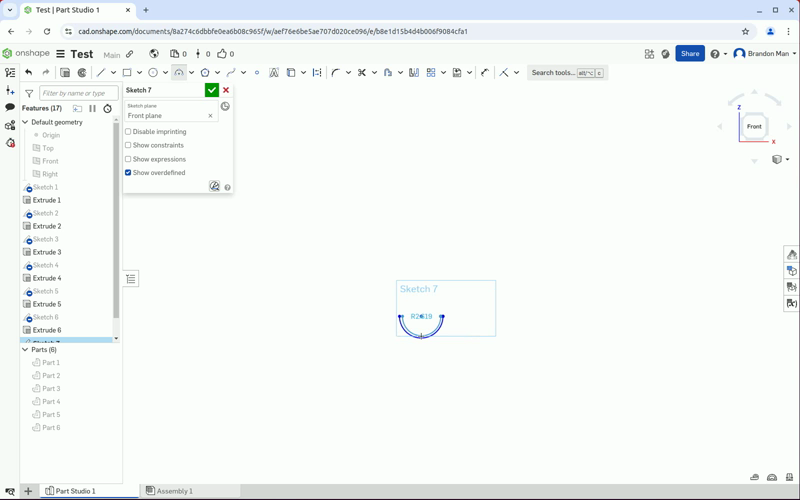
scroll(6)
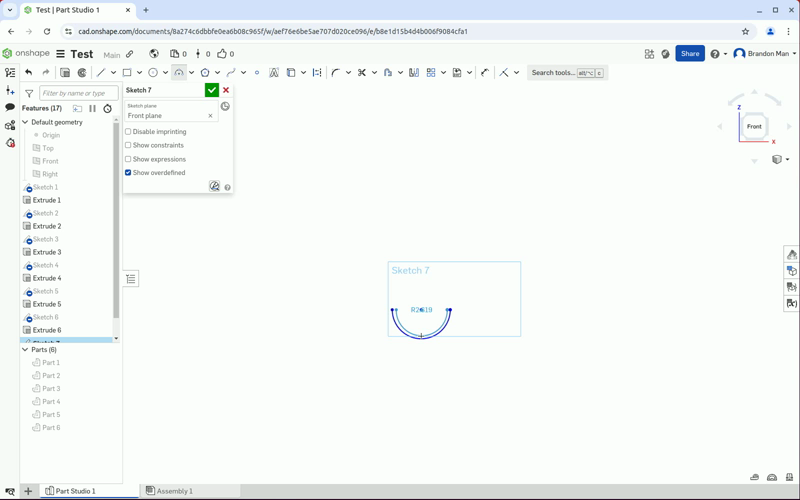
scroll(6)
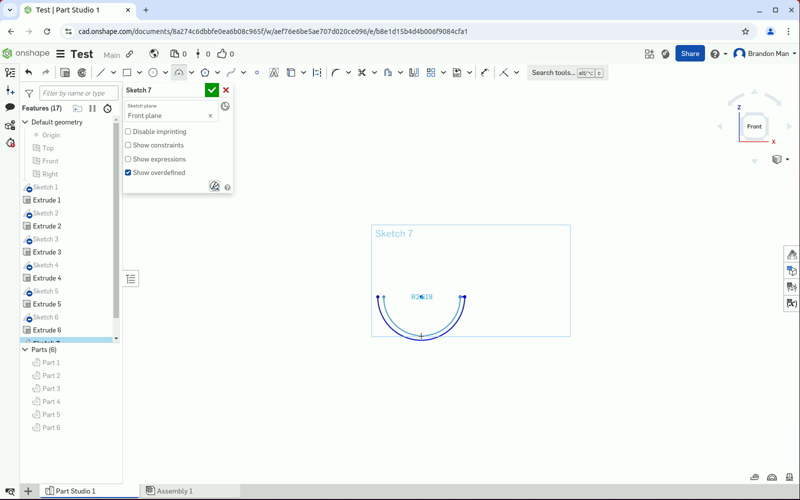
scroll(6)
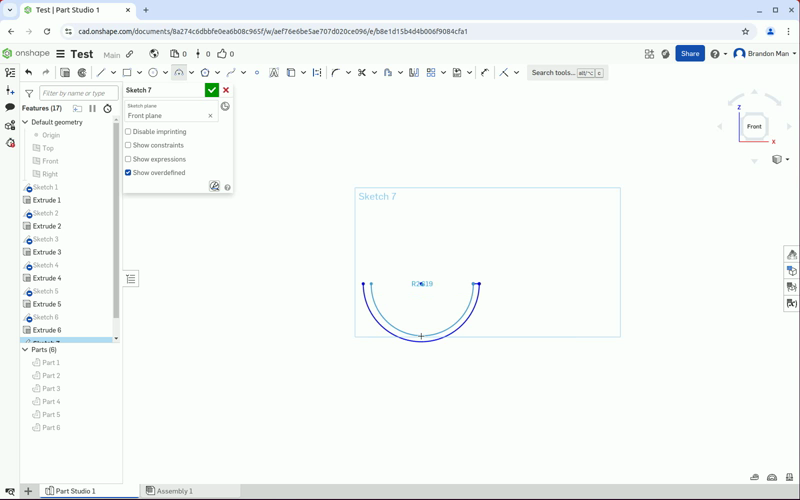
scroll(6)
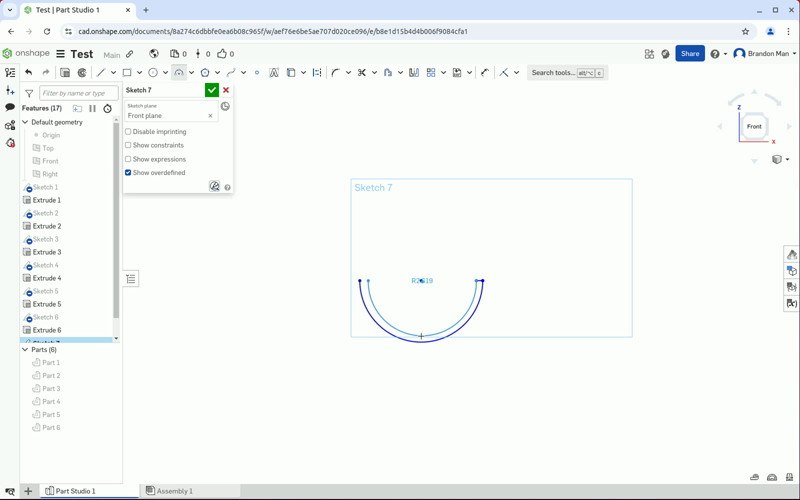
scroll(6)
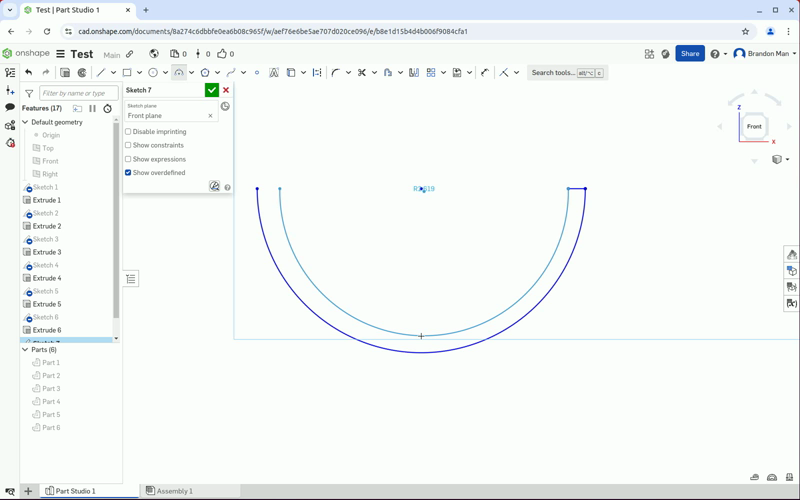
click(421, 335)
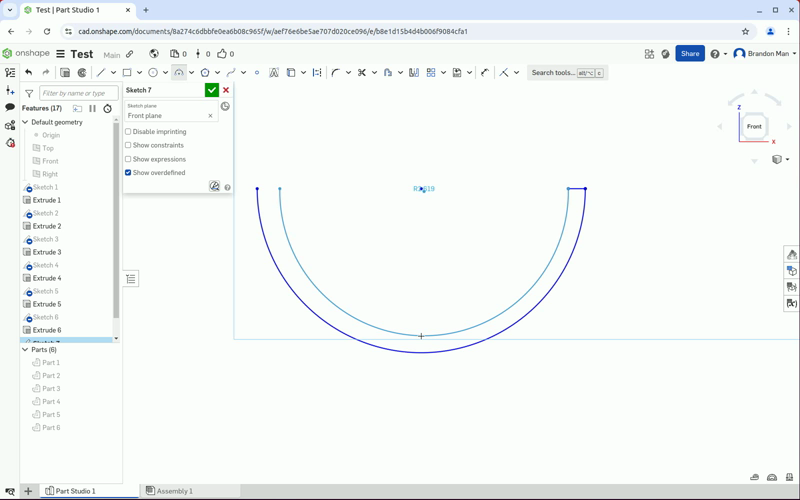
scroll(-6)
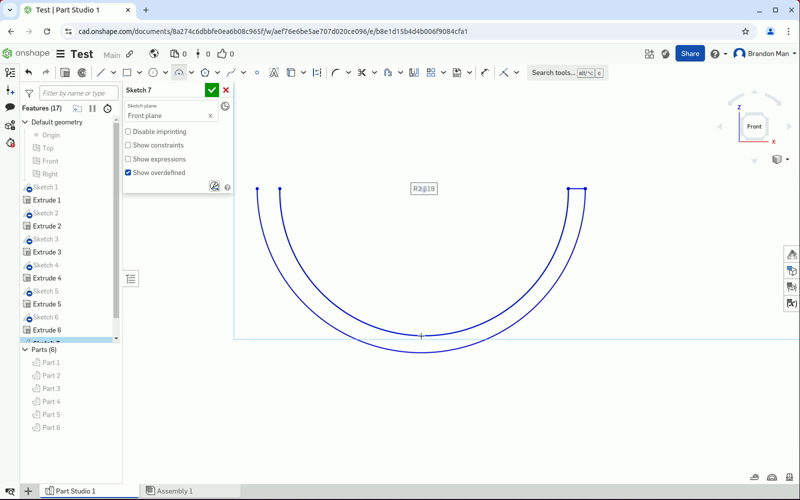
scroll(-6)
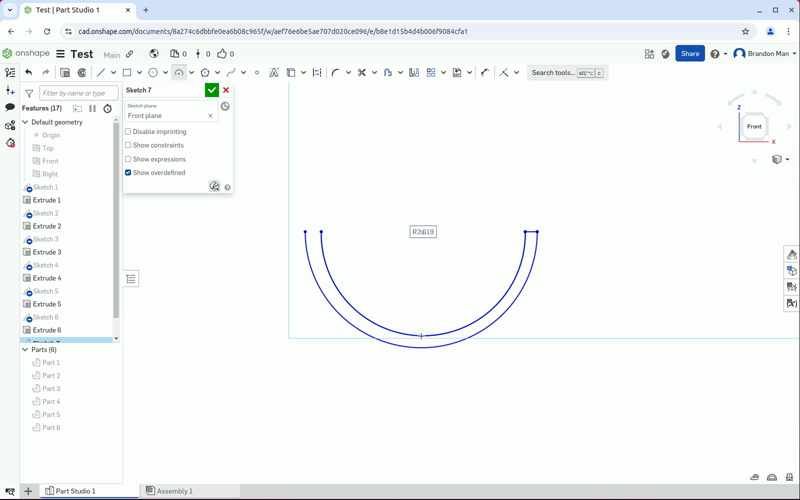
scroll(-6)
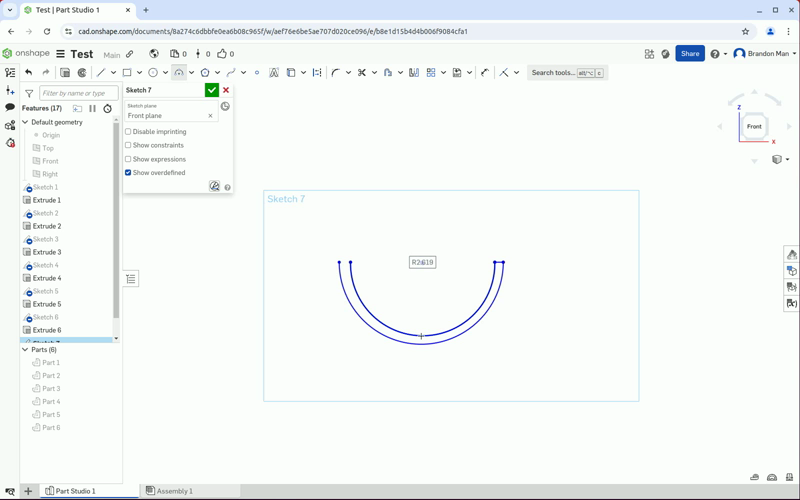
scroll(-6)
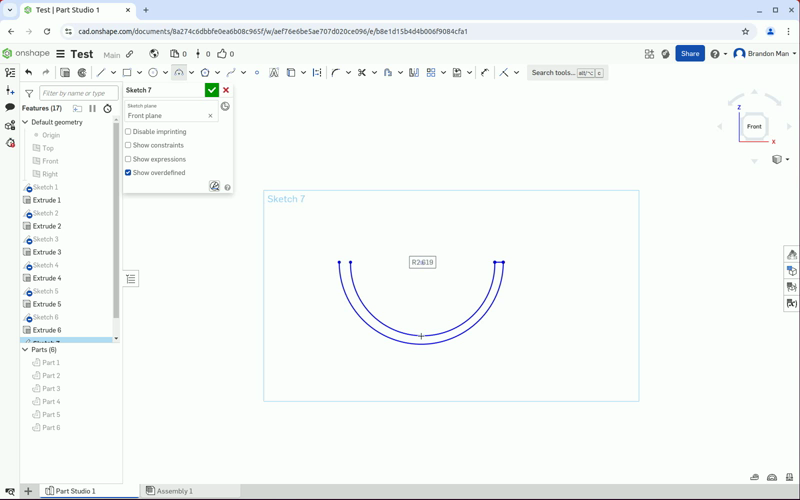
scroll(-6)
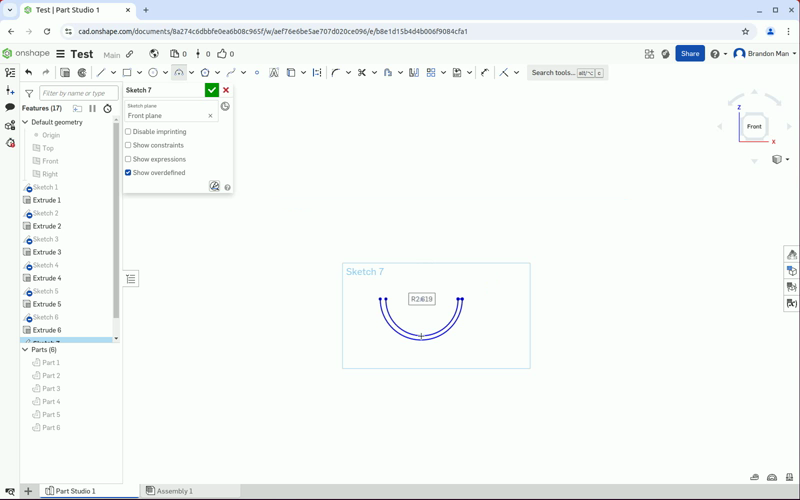
scroll(-6)
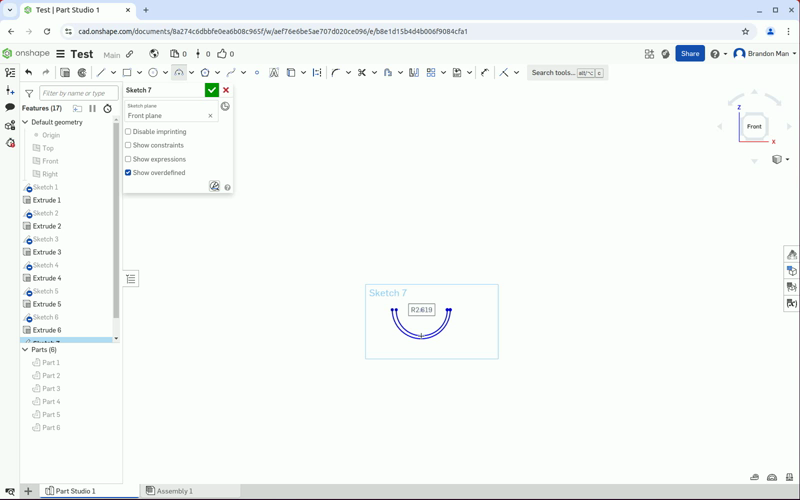
scroll(-6)
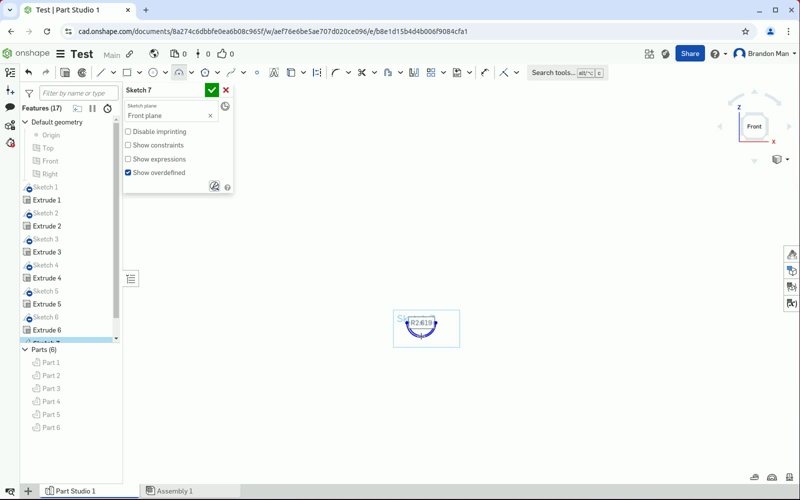
key_up(shift)
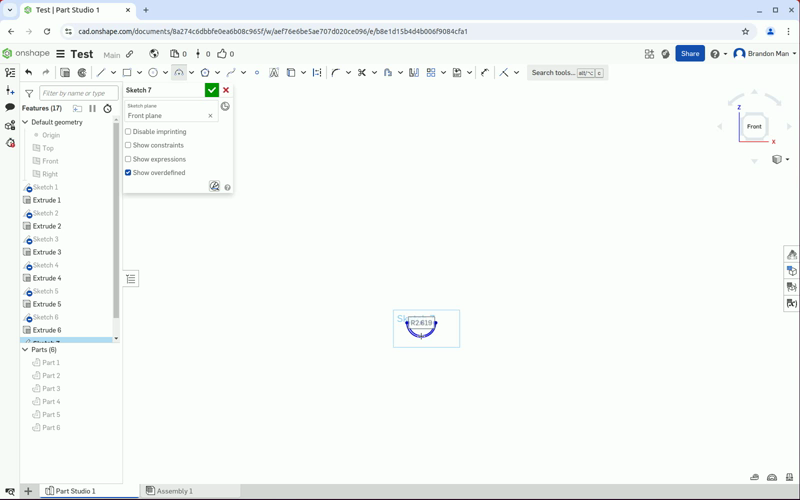
key(esc)
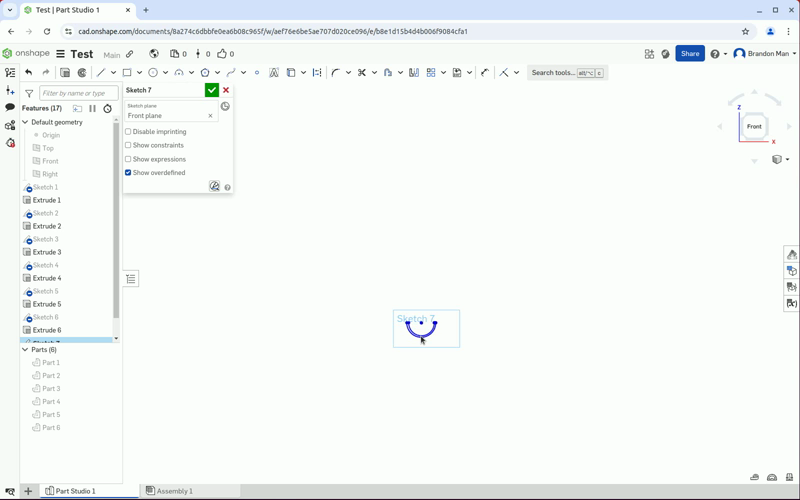
key(l)
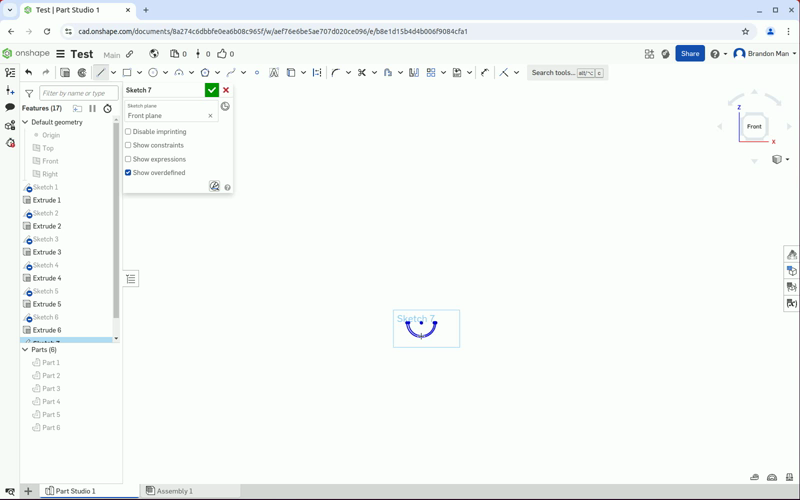
mouse_move(408, 322)
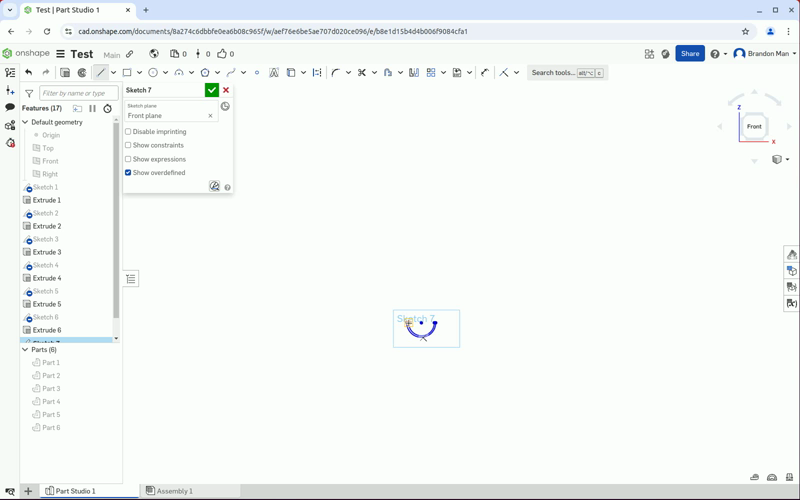
scroll(6)
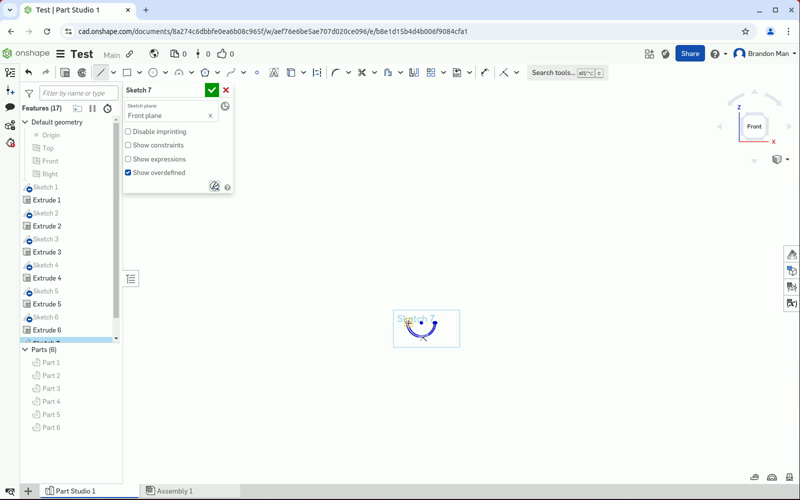
scroll(6)
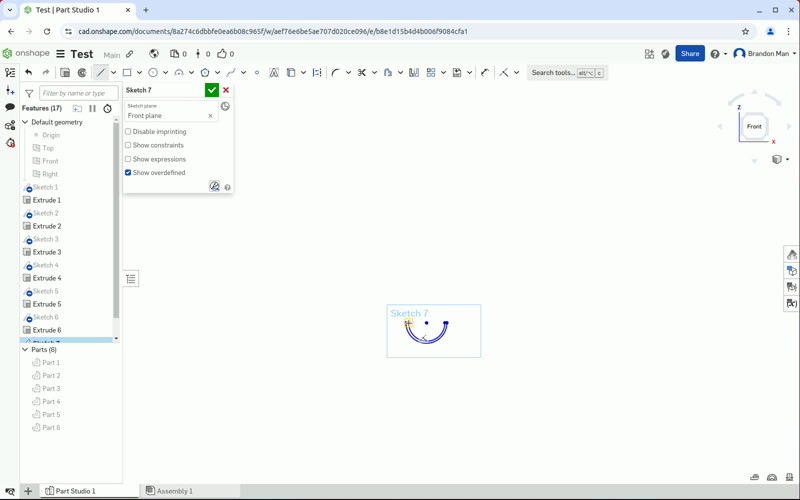
scroll(6)
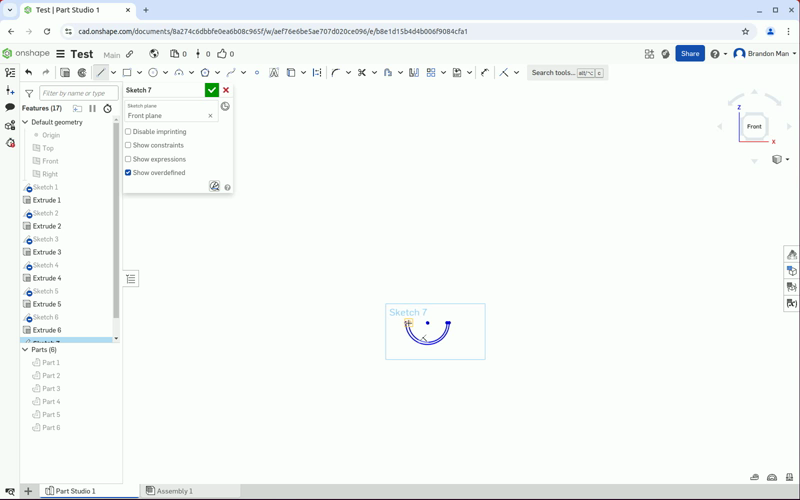
scroll(6)
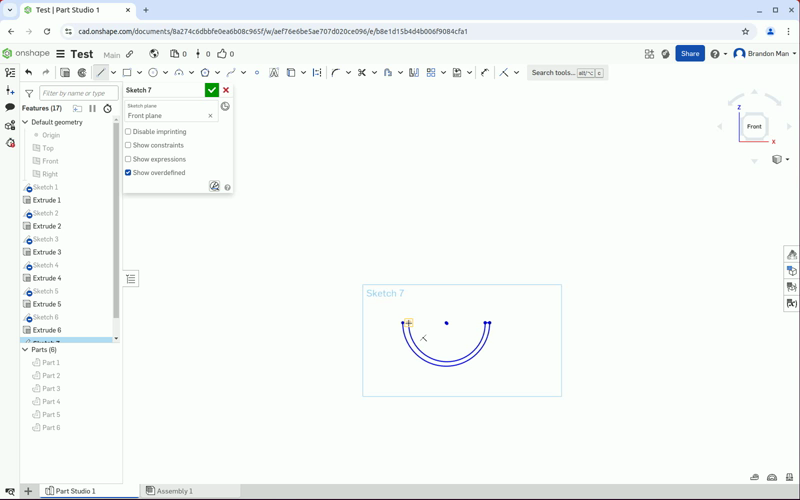
scroll(6)
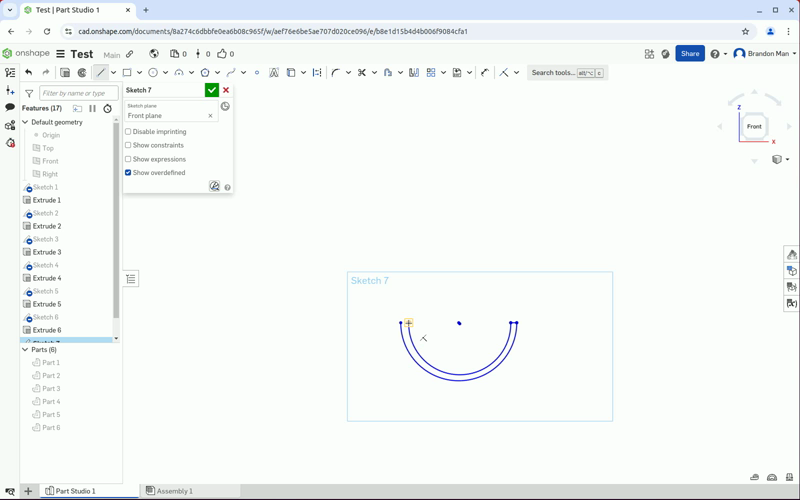
scroll(6)
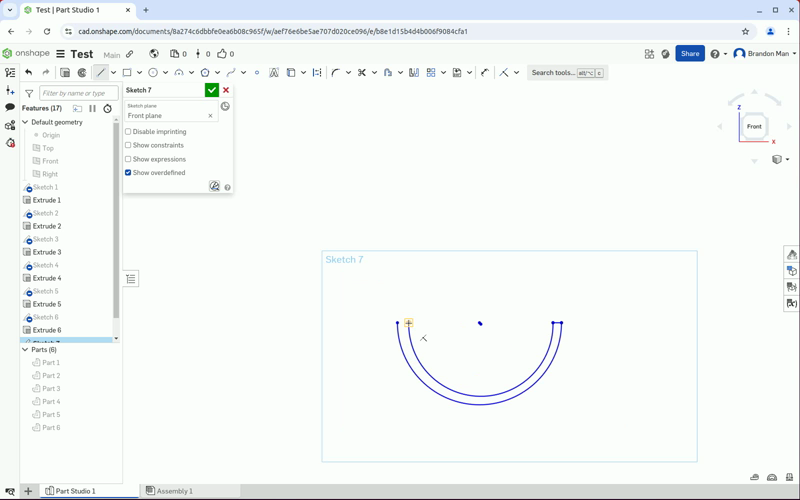
scroll(6)
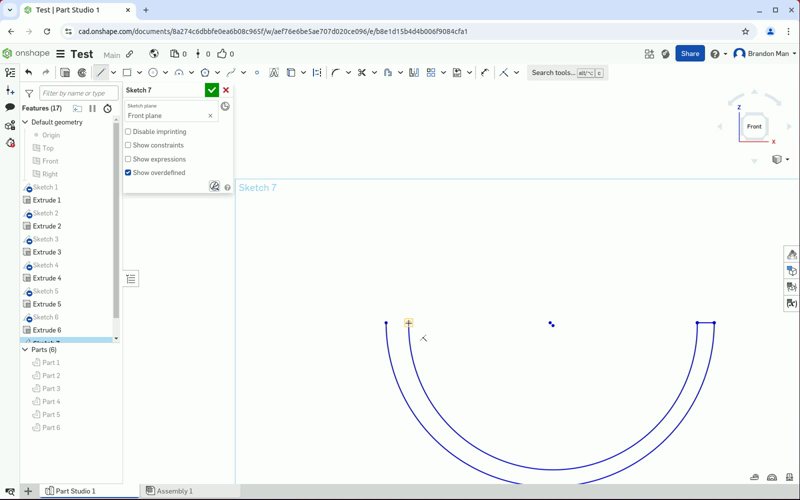
click(408, 322)
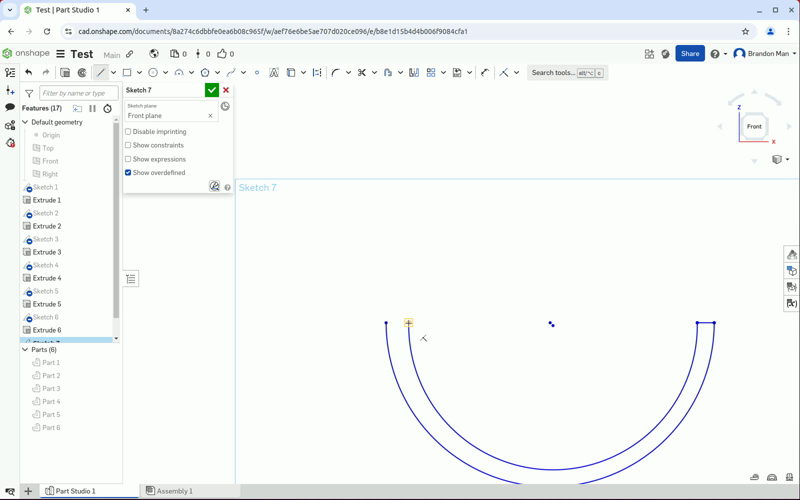
scroll(-6)
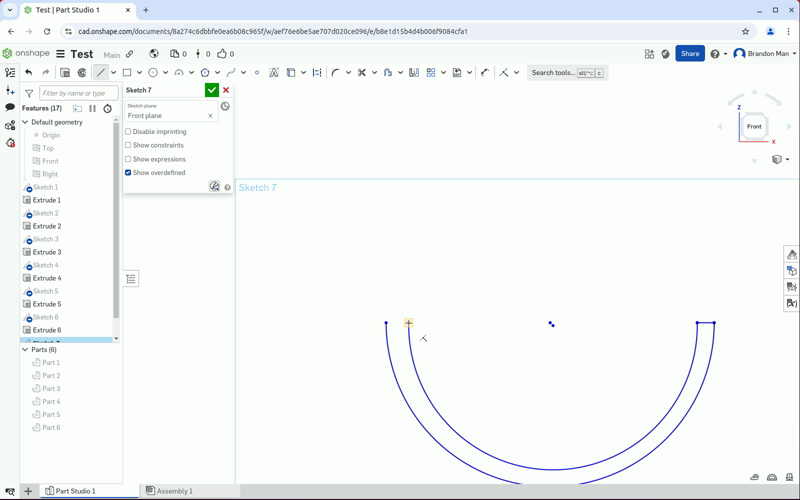
scroll(-6)
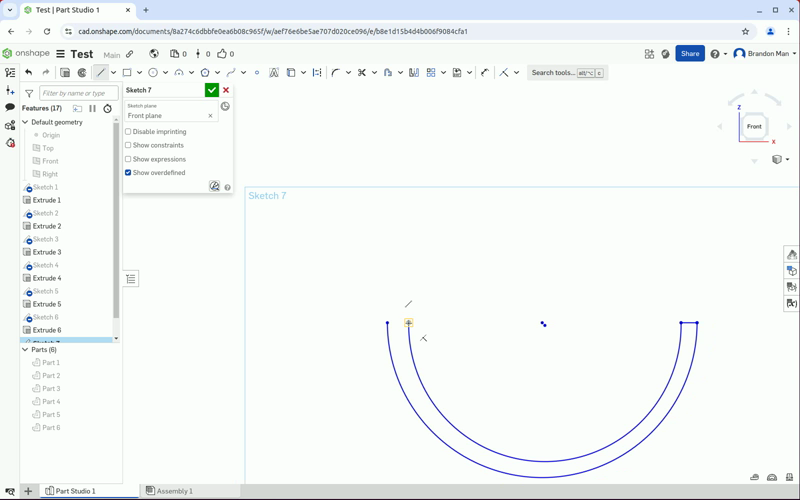
scroll(-6)
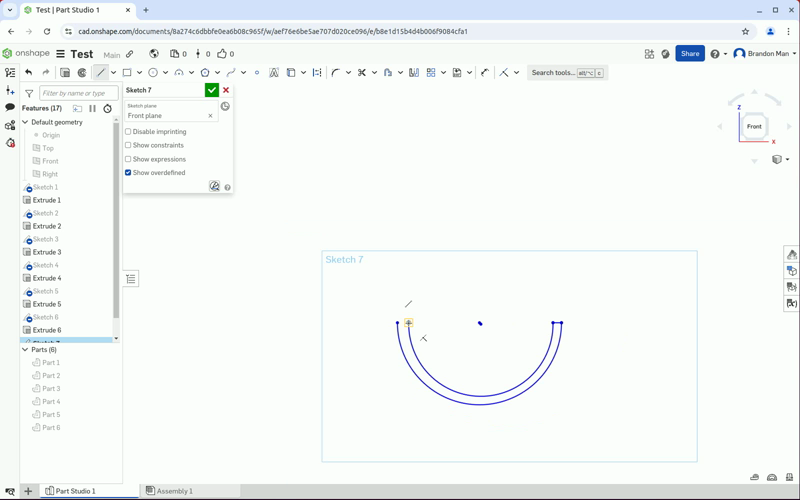
scroll(-6)
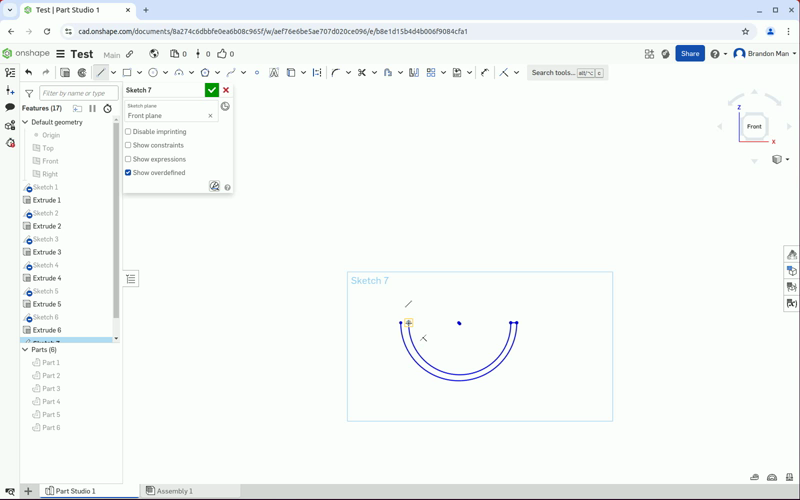
scroll(-6)
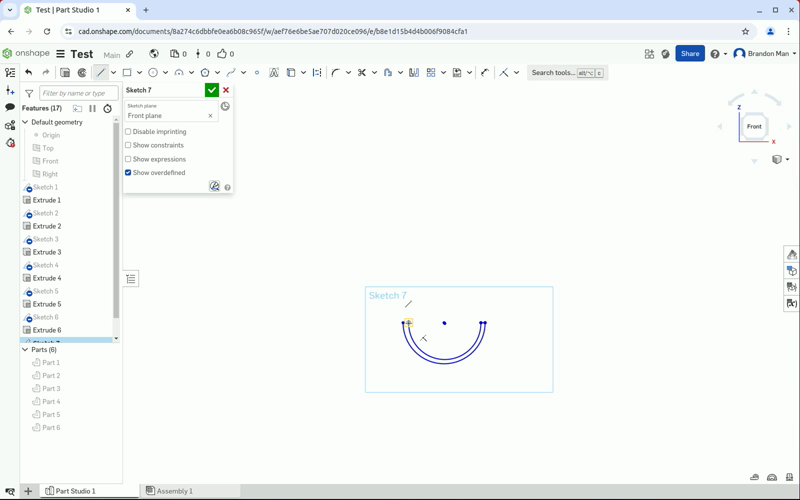
scroll(-6)
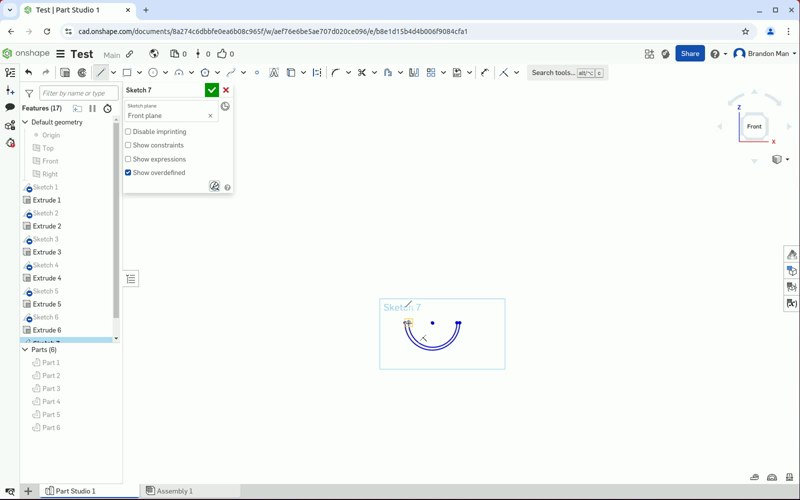
scroll(-6)
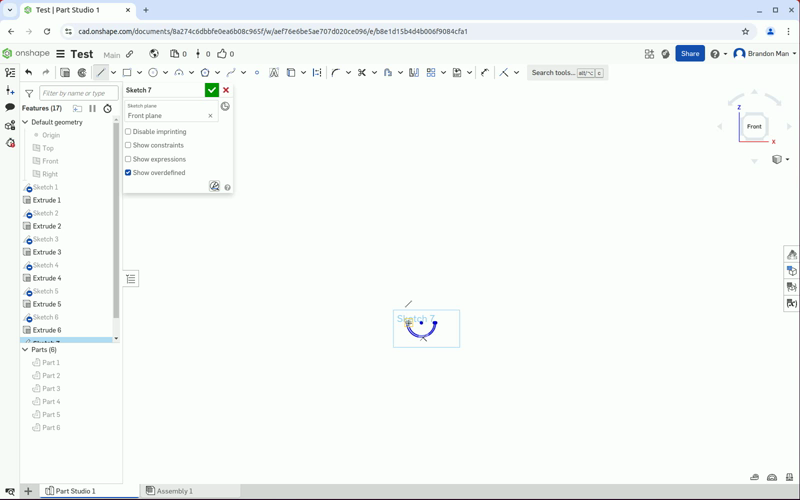
mouse_move(438, 322)
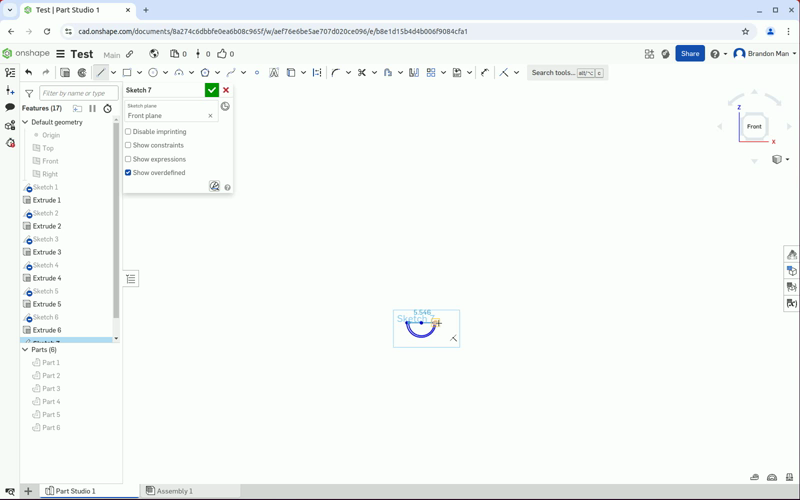
key_down(shift)
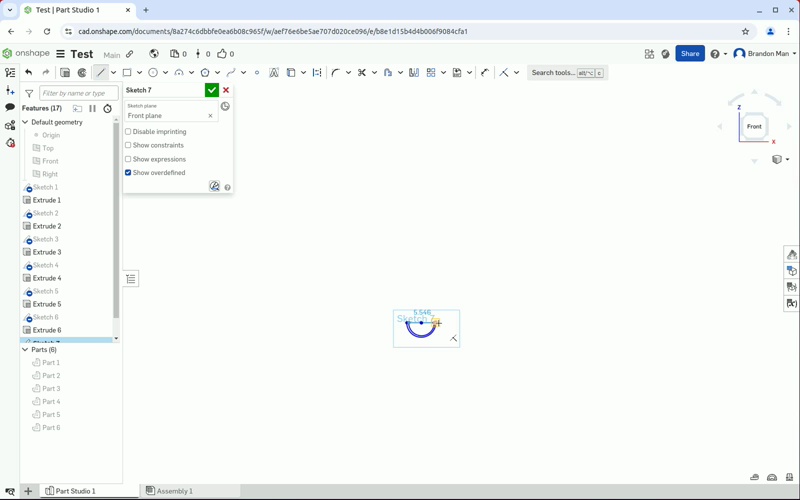
mouse_move(406, 322)
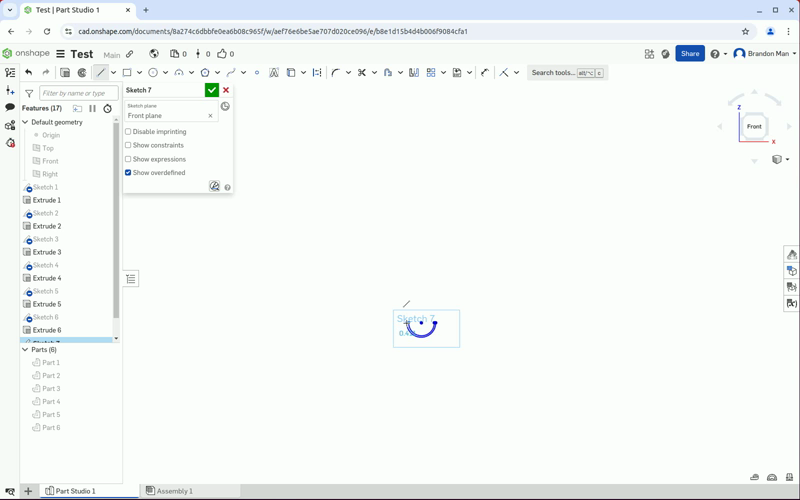
scroll(6)
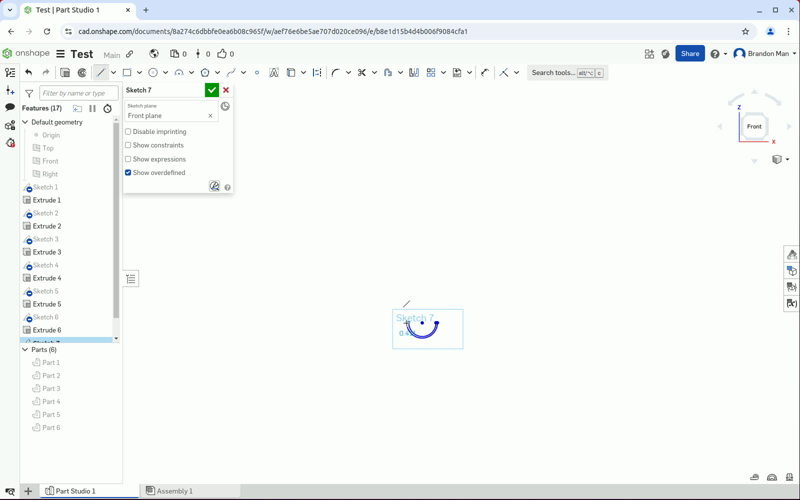
scroll(6)
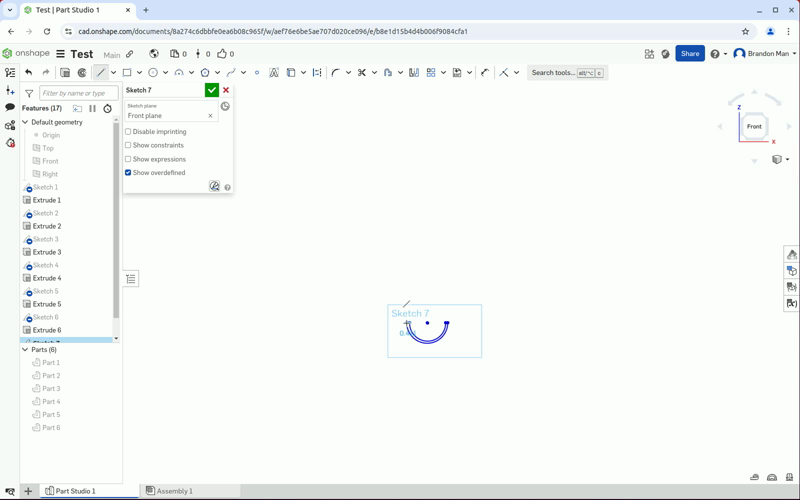
scroll(6)
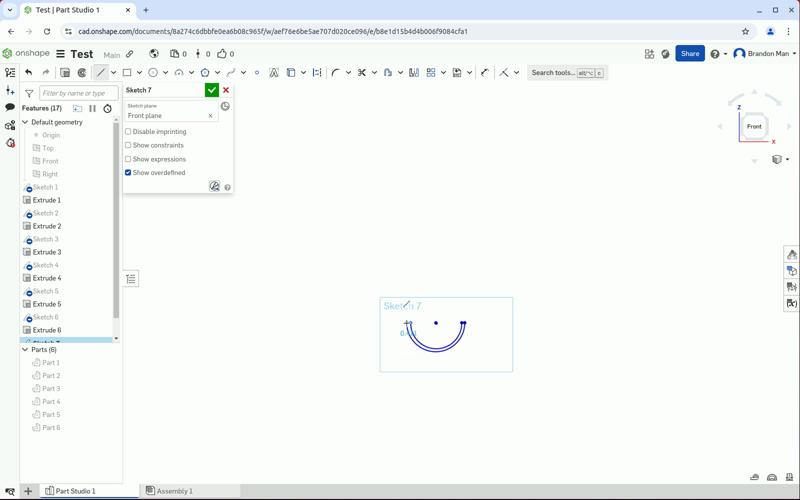
scroll(6)
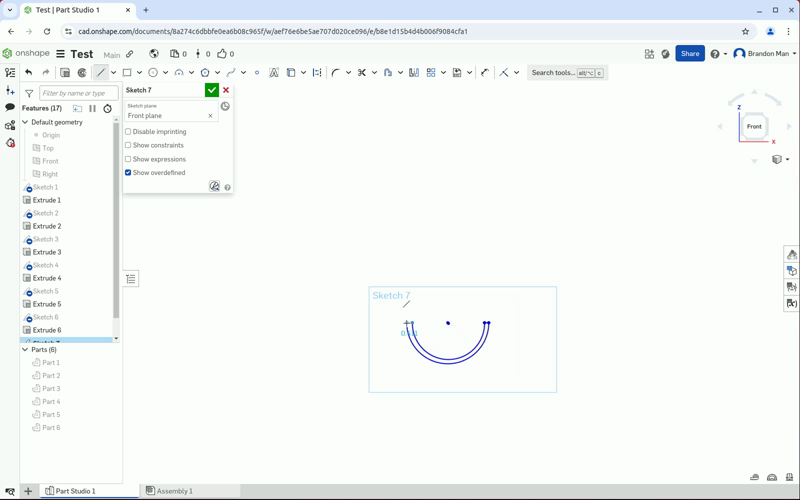
scroll(6)
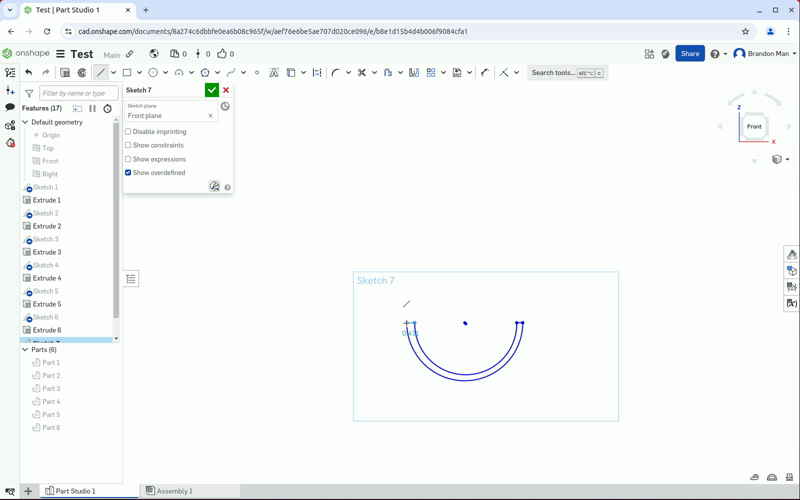
scroll(6)
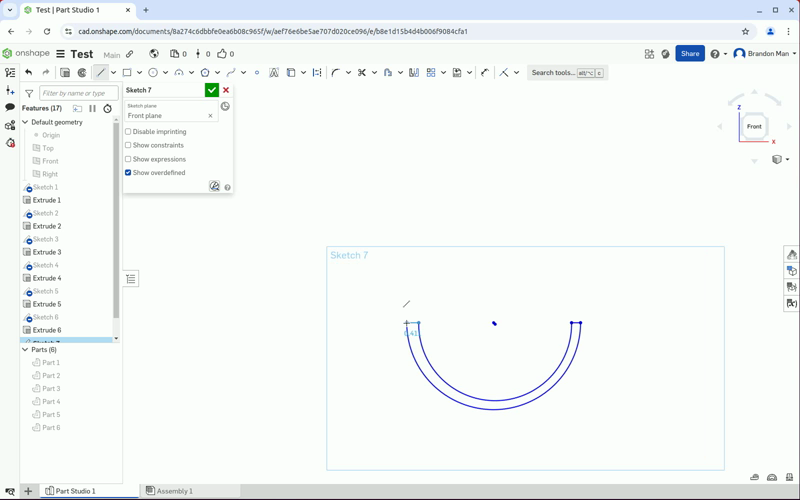
scroll(6)
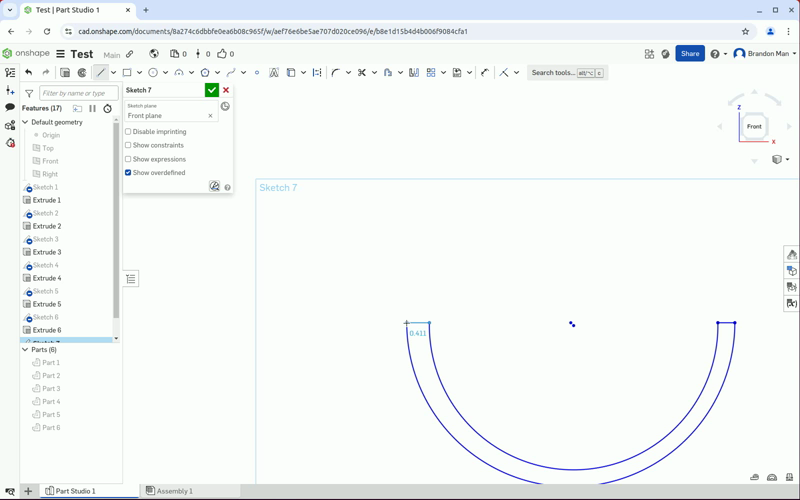
key_up(shift)
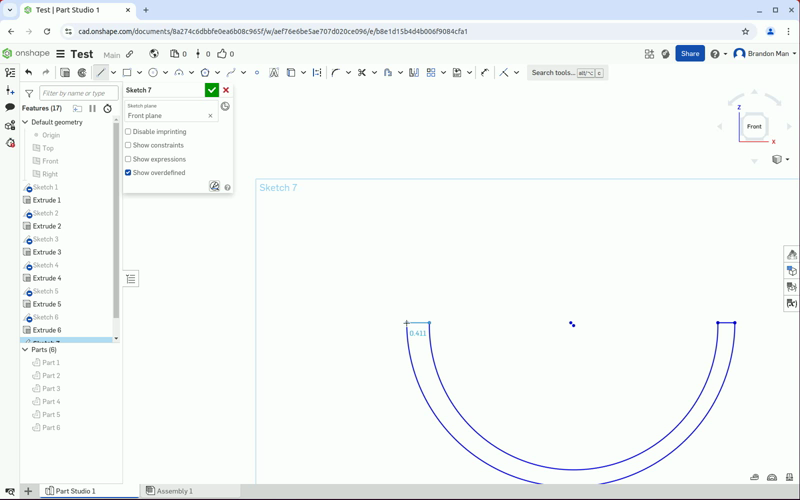
click(406, 322)
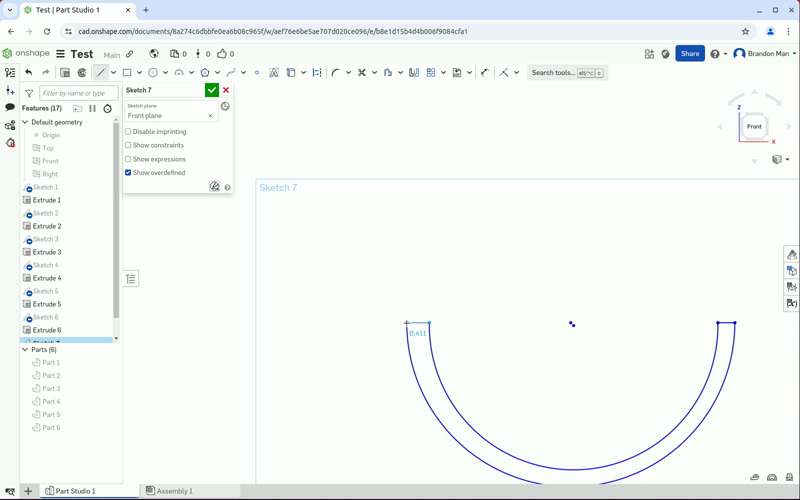
scroll(-6)
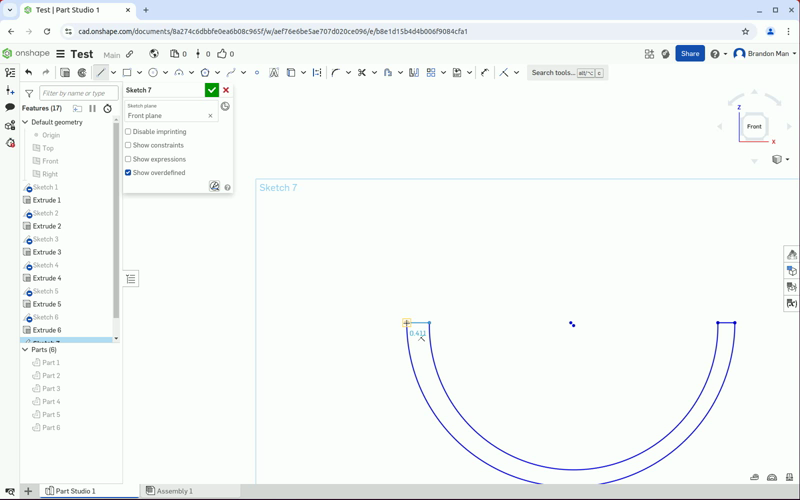
scroll(-6)
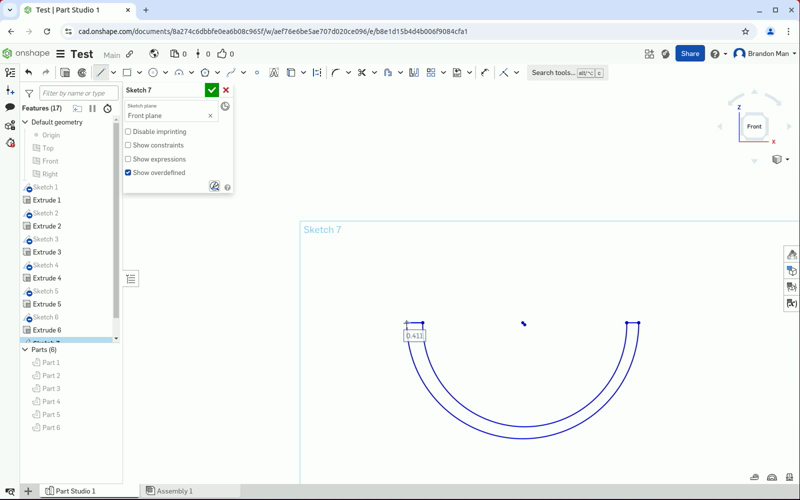
scroll(-6)
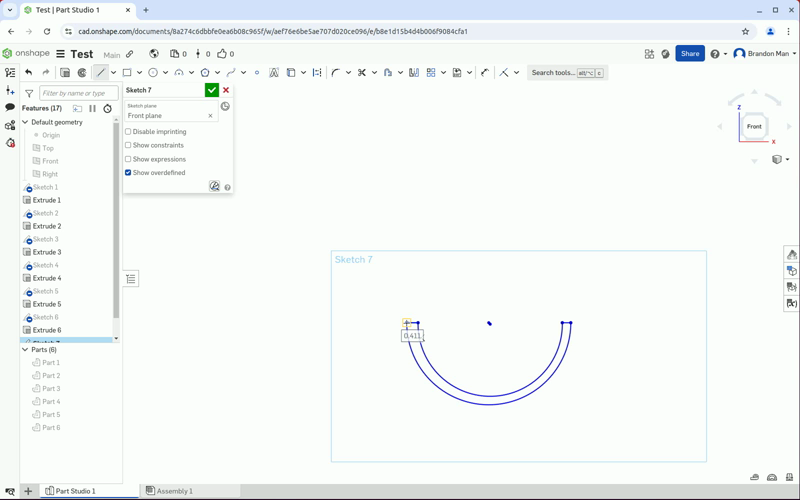
scroll(-6)
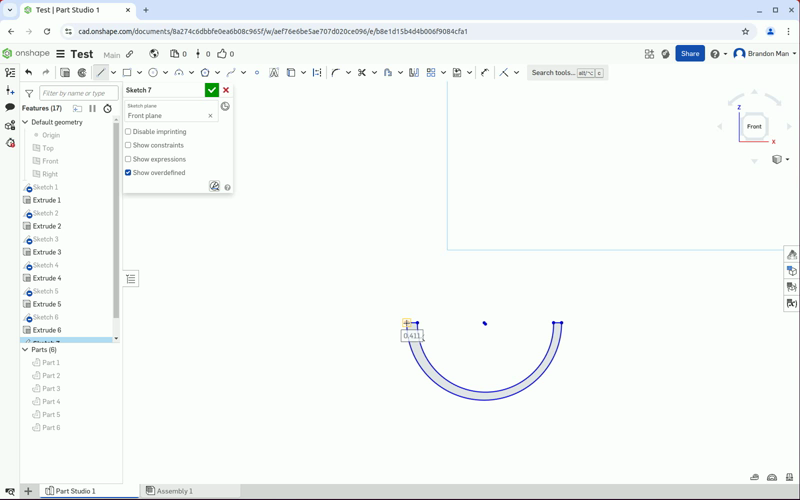
scroll(-6)
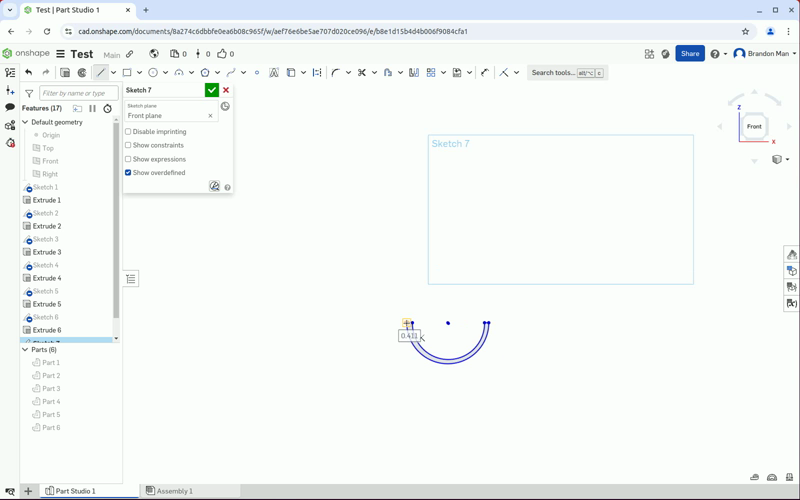
scroll(-6)
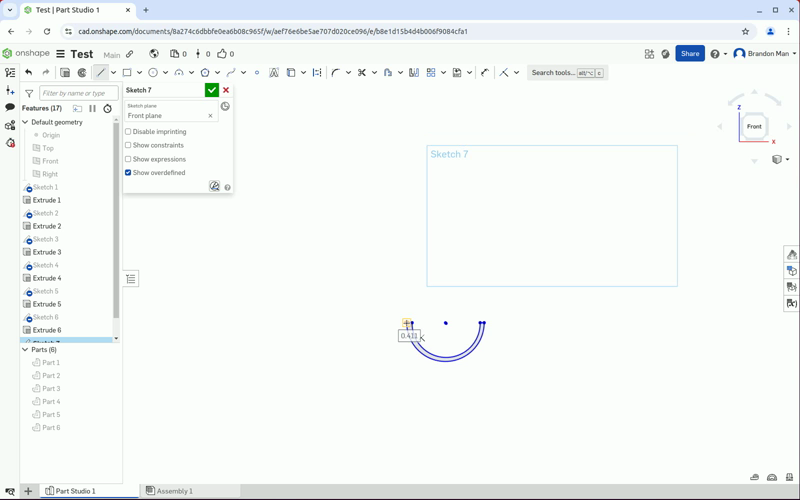
scroll(-6)
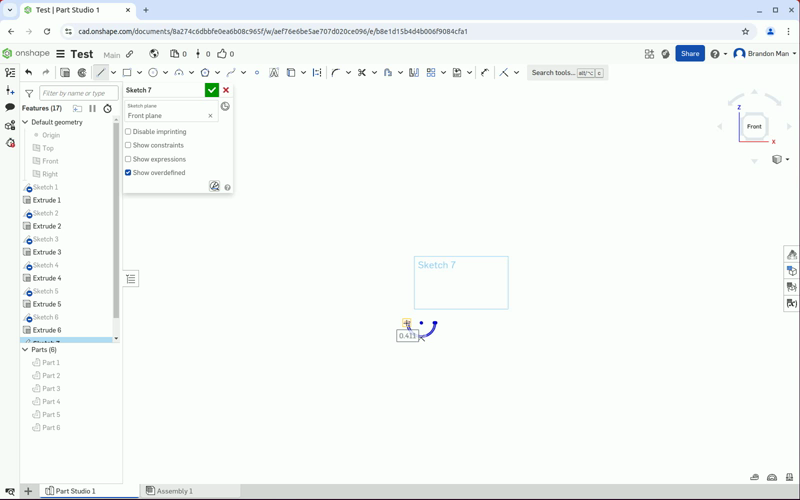
key(esc)
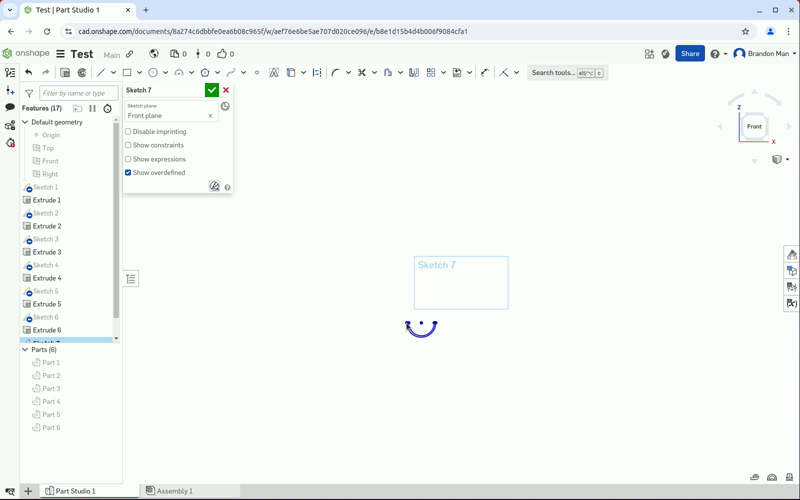
mouse_move(419, 328)
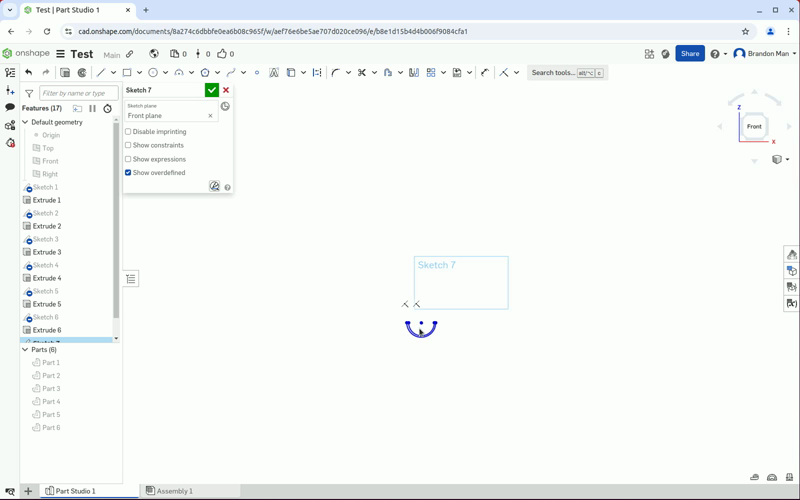
scroll(6)
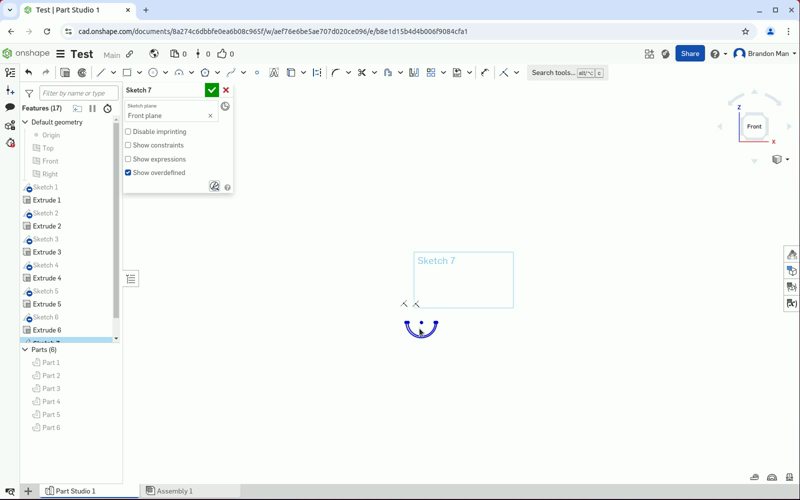
scroll(6)
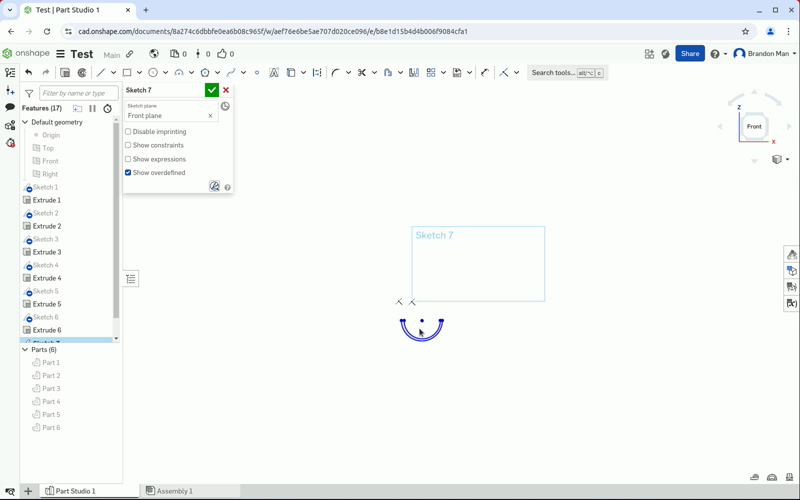
scroll(6)
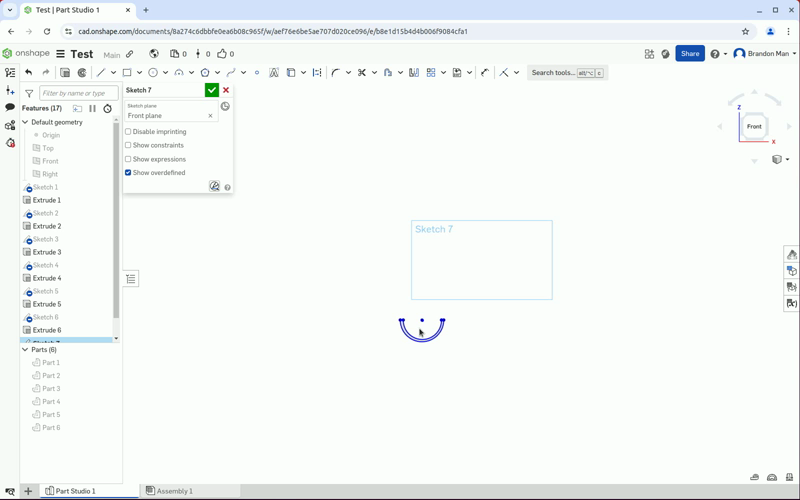
scroll(6)
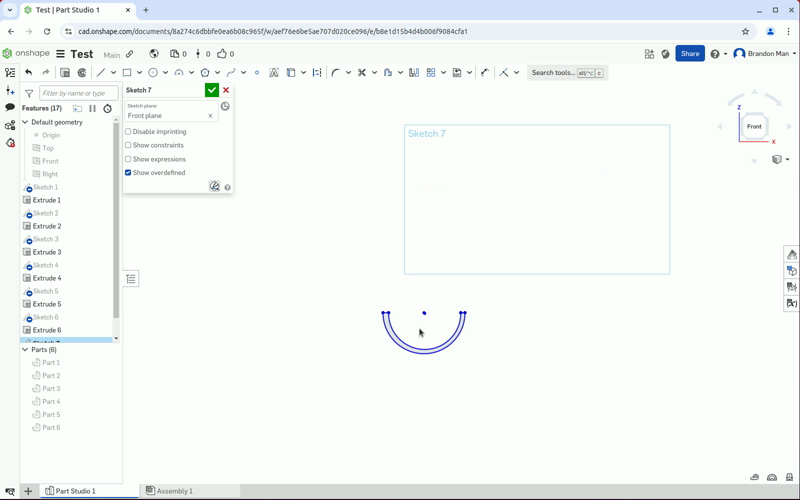
scroll(6)
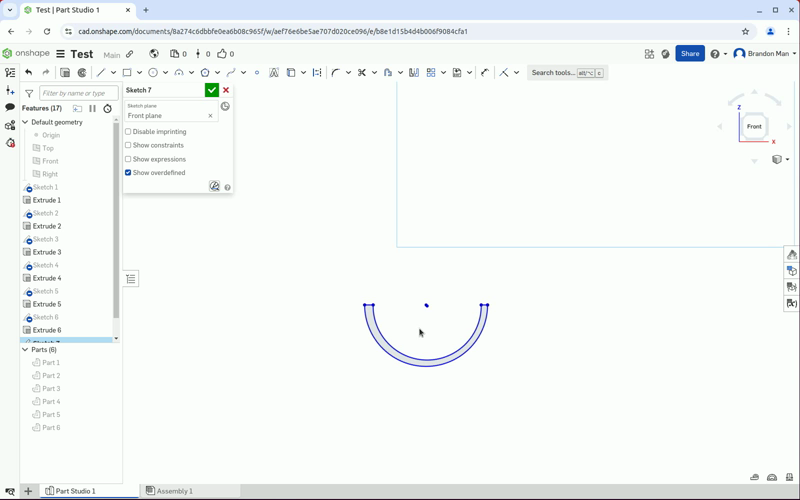
scroll(6)
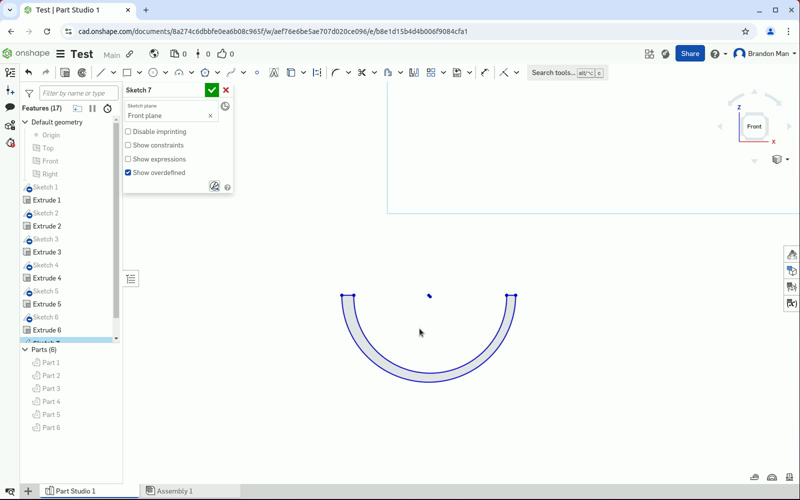
scroll(6)
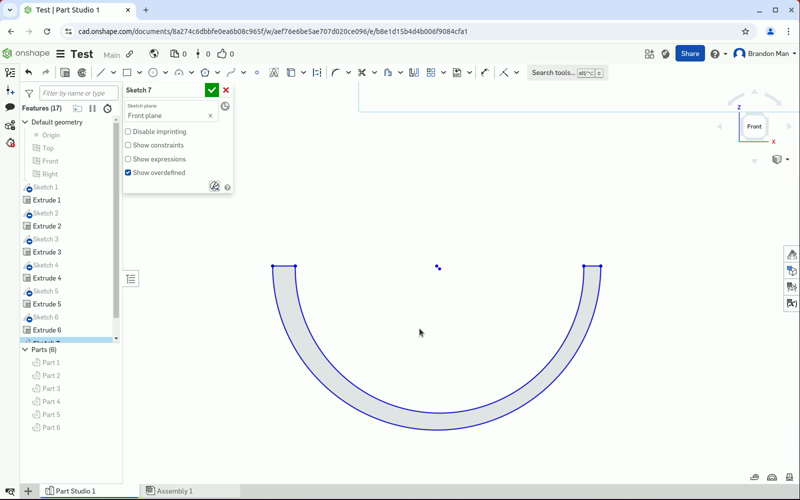
click(419, 328)
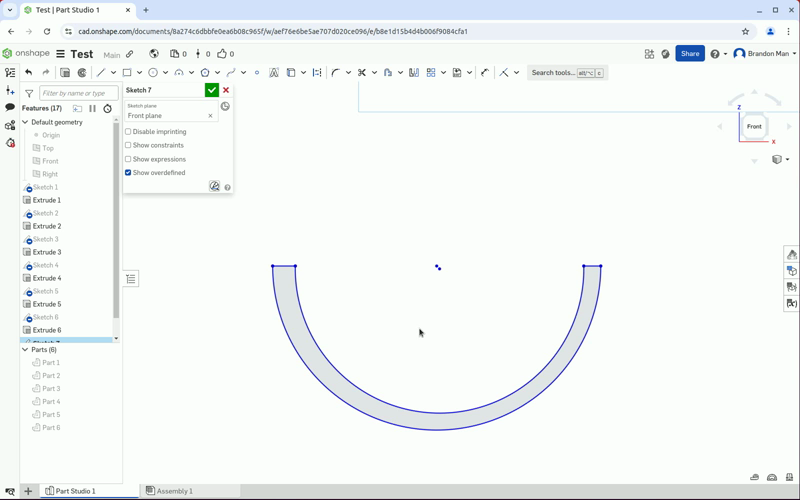
scroll(-6)
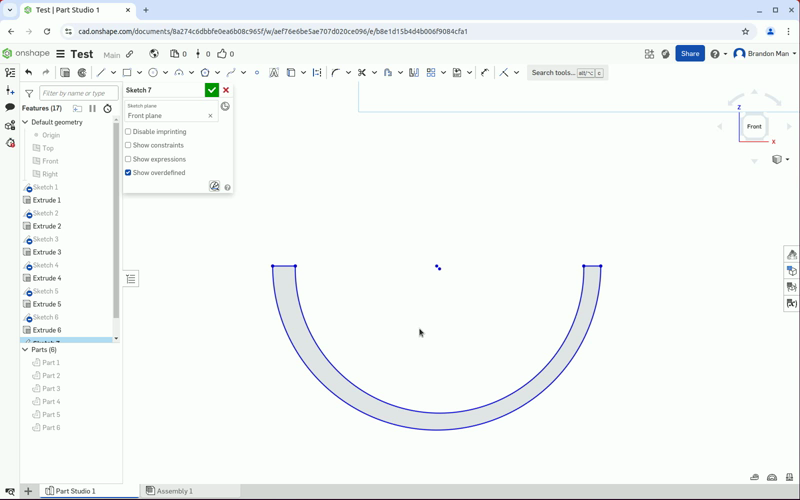
scroll(-6)
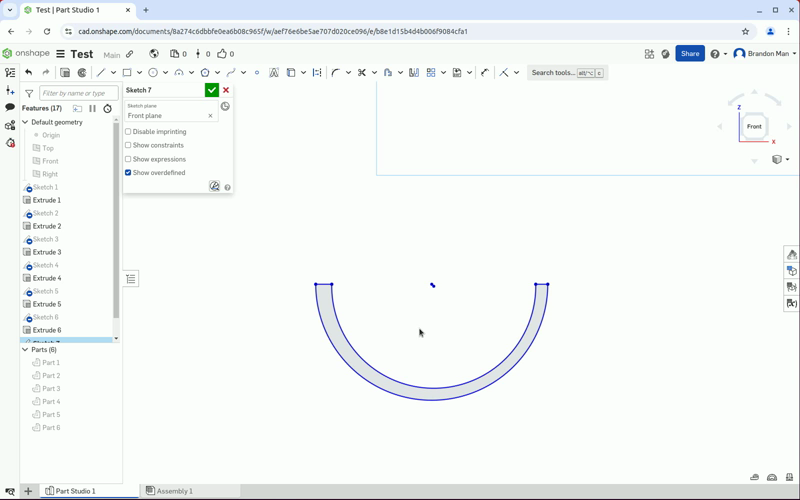
scroll(-6)
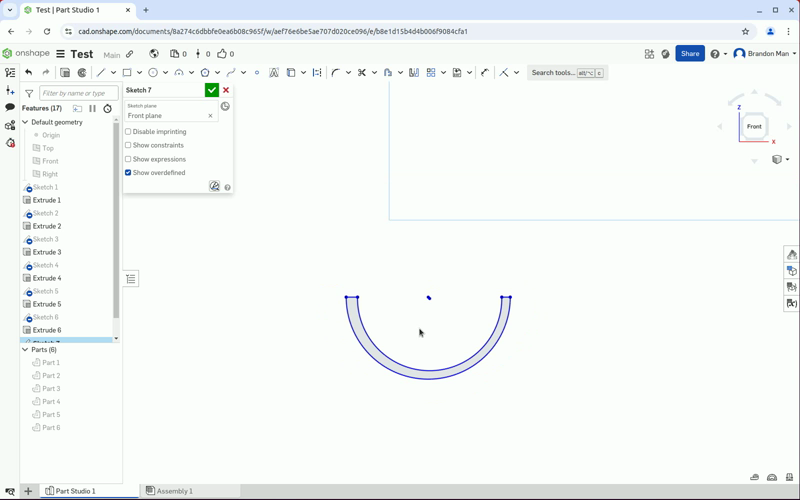
scroll(-6)
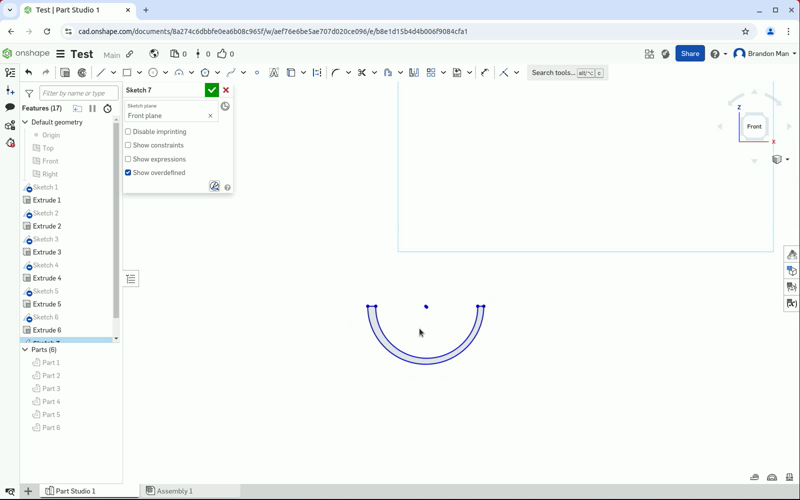
scroll(-6)
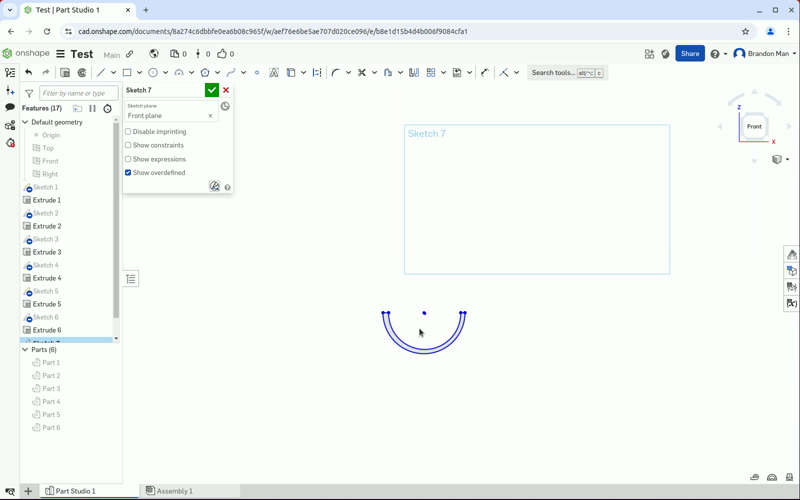
scroll(-6)
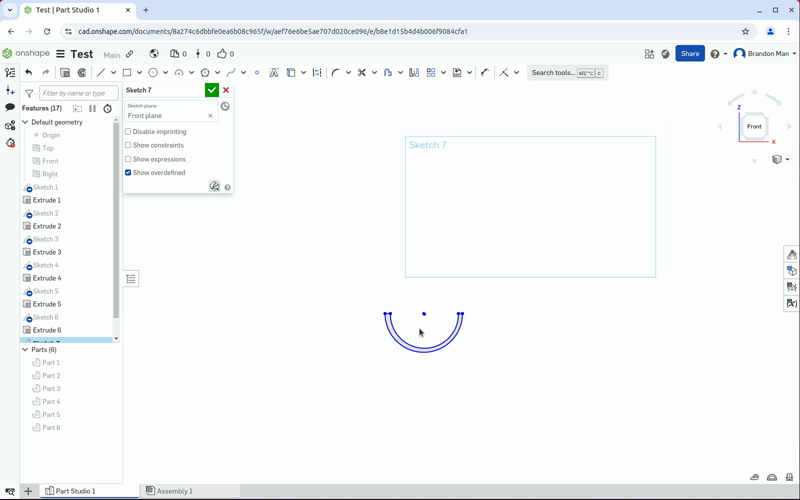
scroll(-6)
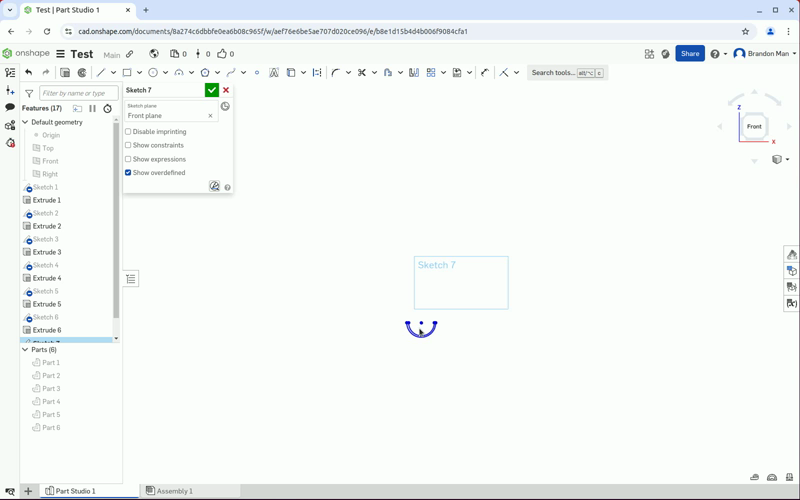
mouse_move(73, 352)
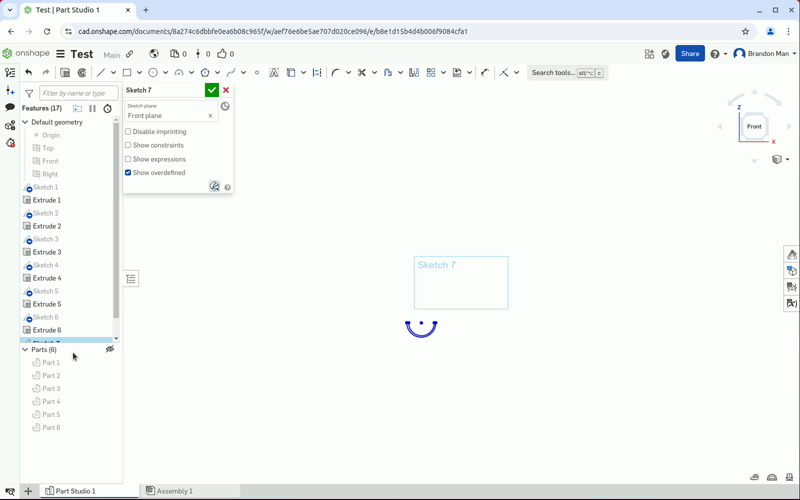
key(shift+y)
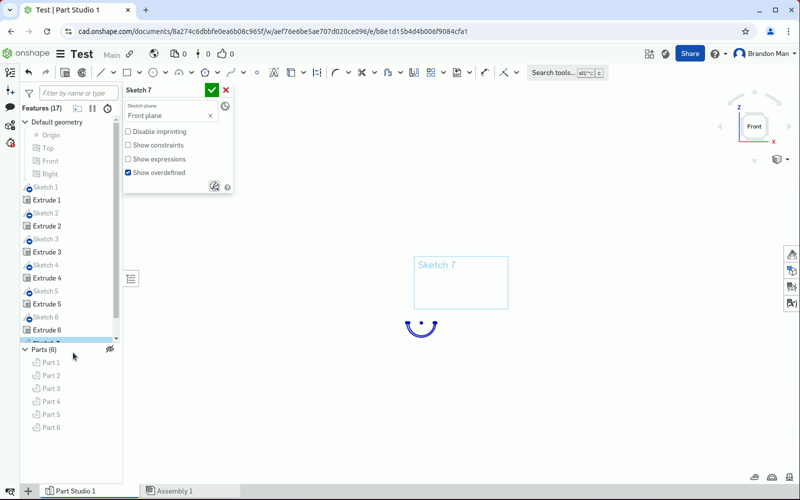
key(shift+e)
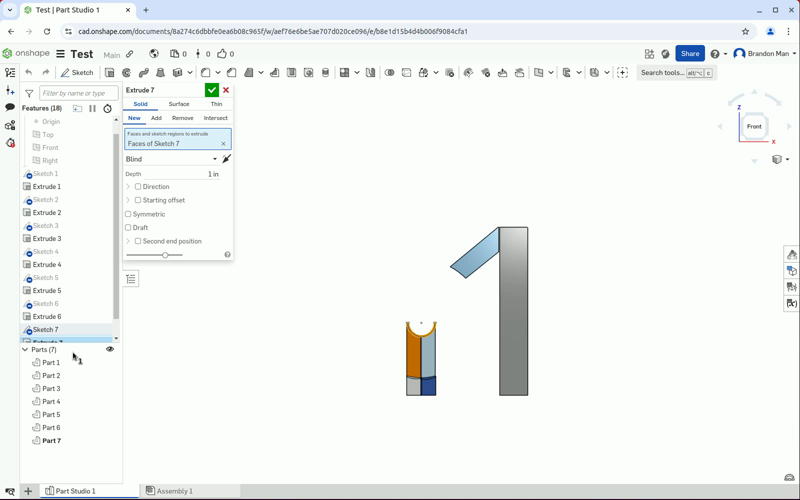
mouse_move(143, 106)
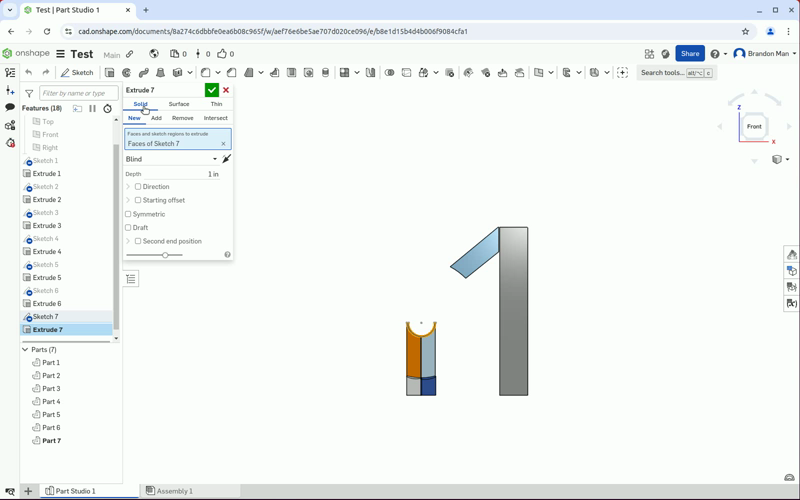
click(143, 106)
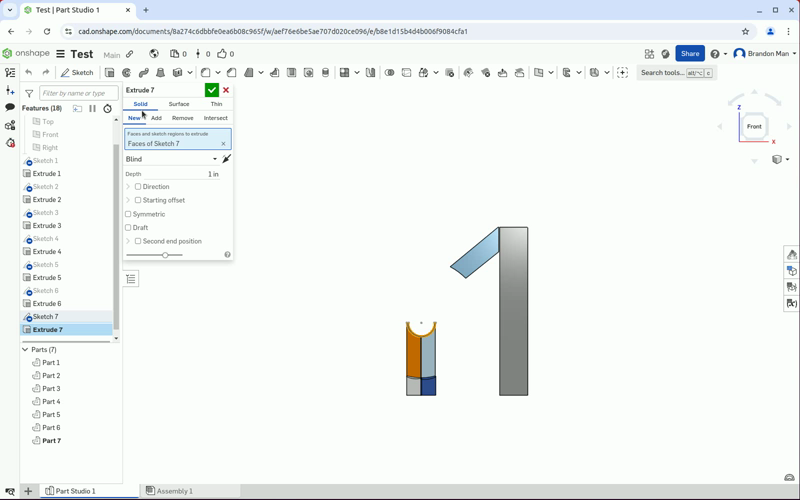
mouse_move(137, 120)
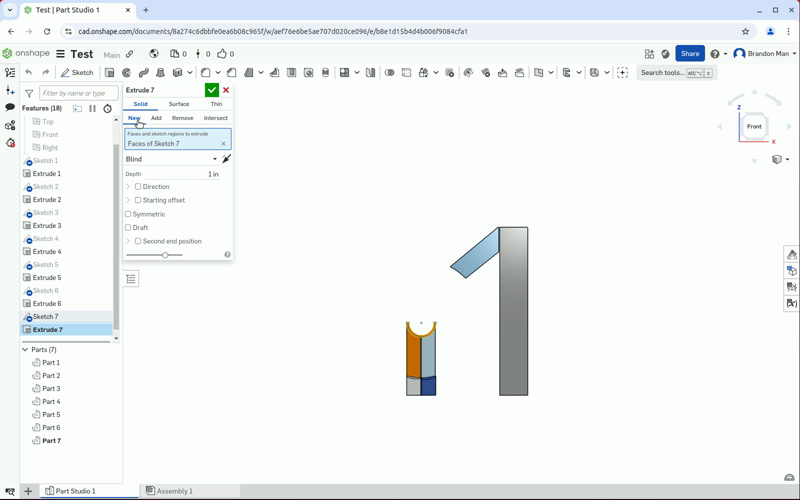
click(137, 120)
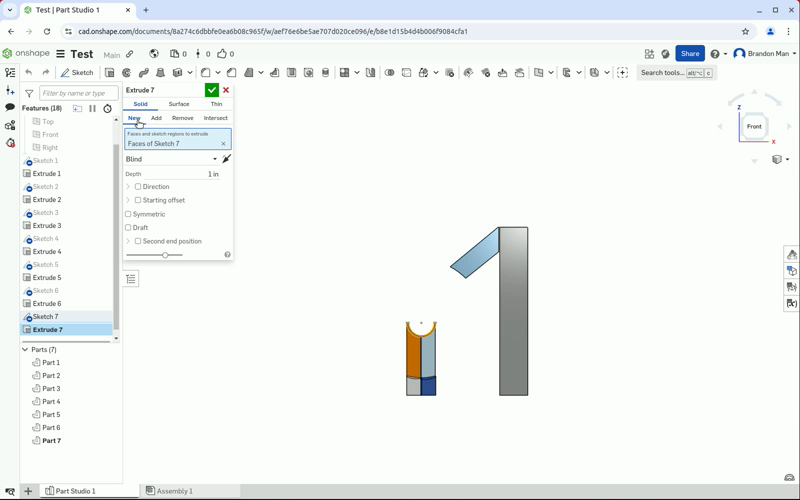
key(tab, 4)
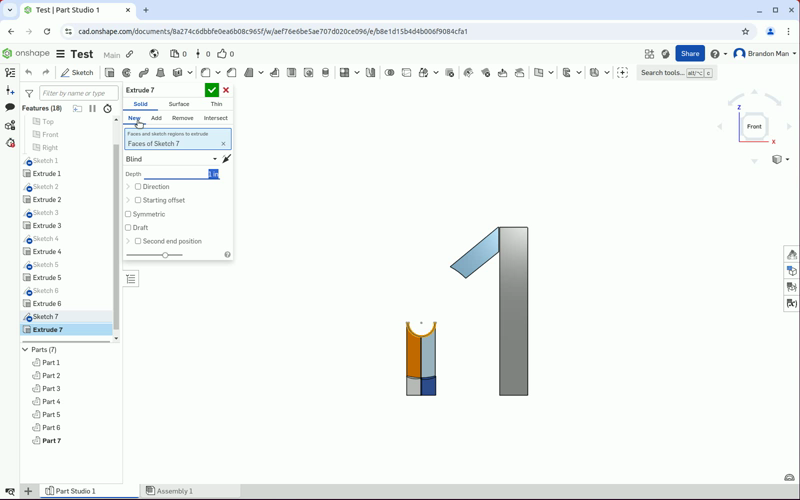
text(2.889)
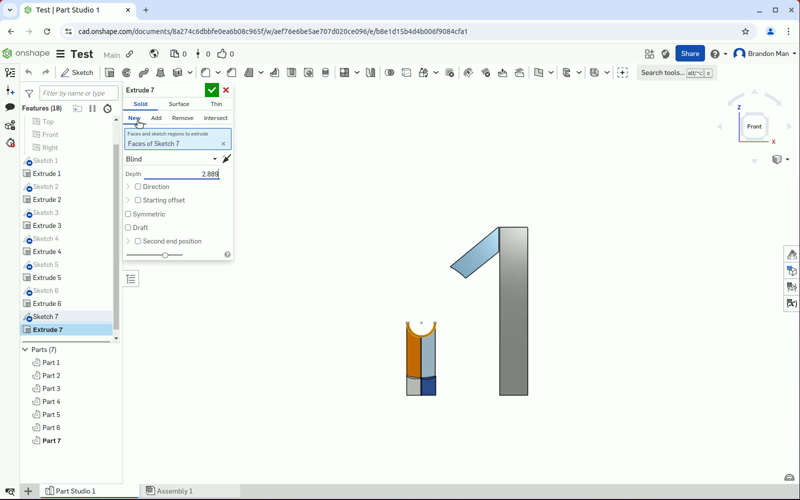
key(enter)
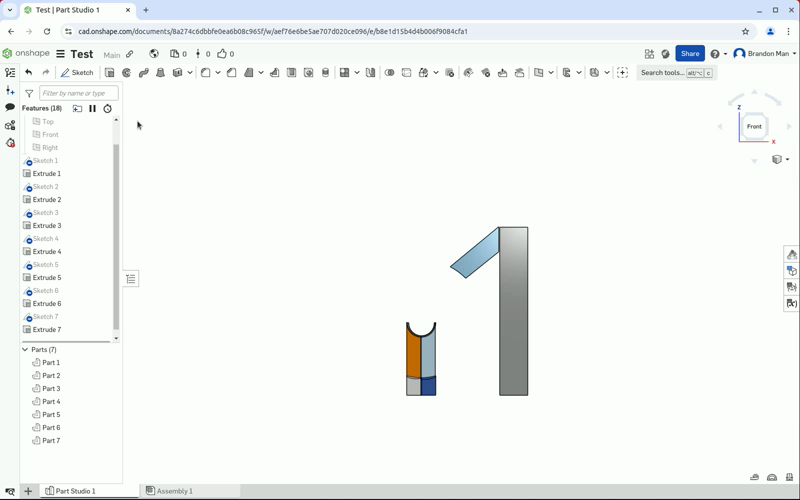
key(shift+h)
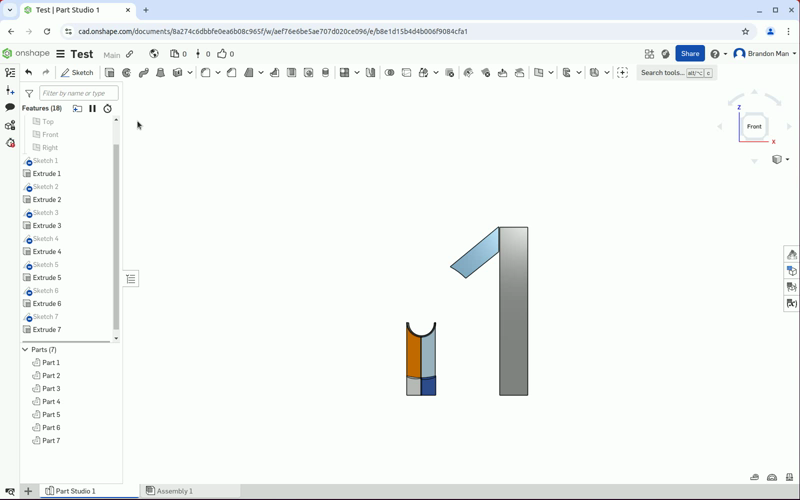
key(shift+h)
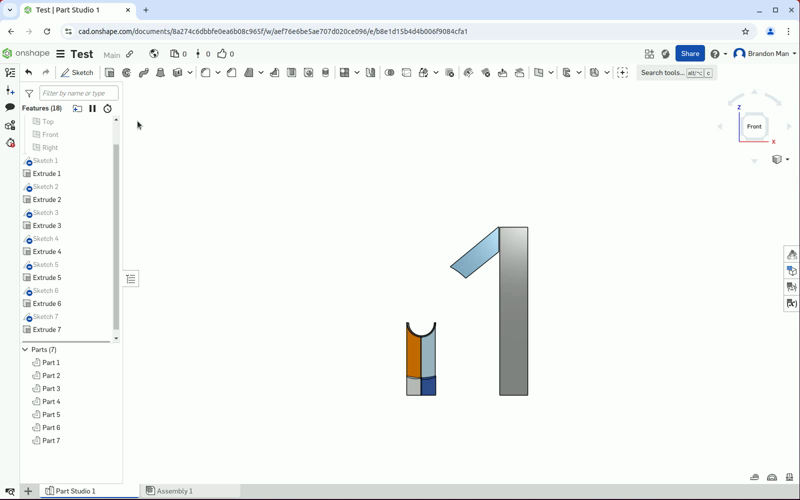
mouse_move(69, 163)
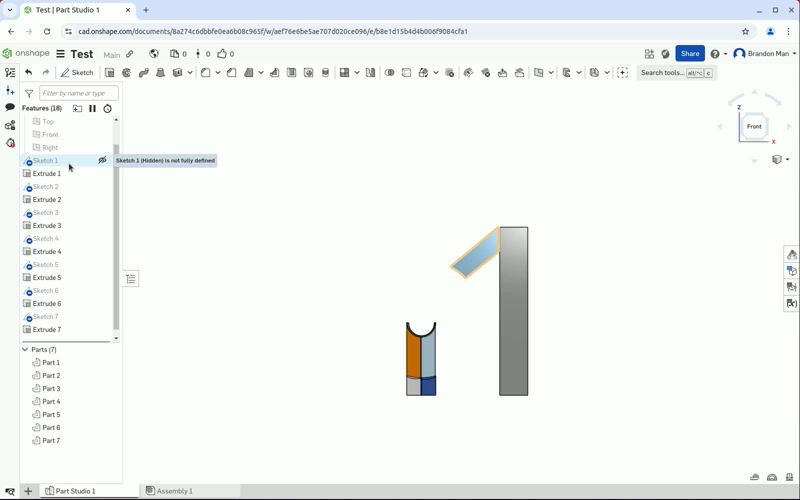
click(69, 163)
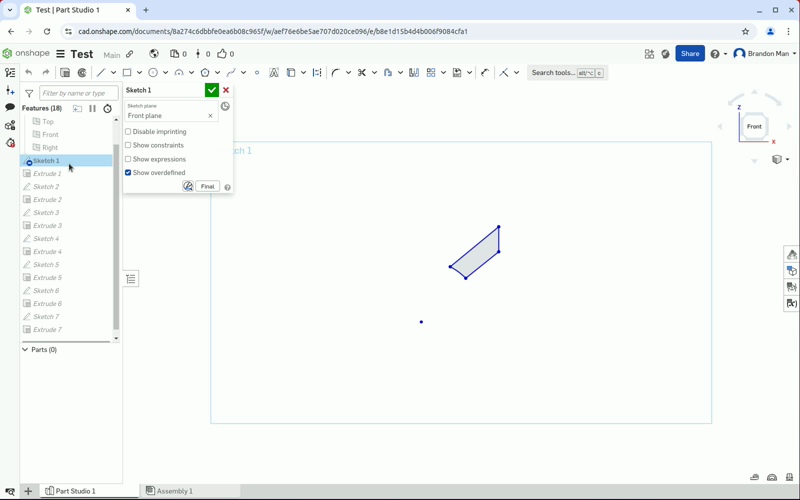
mouse_move(229, 92)
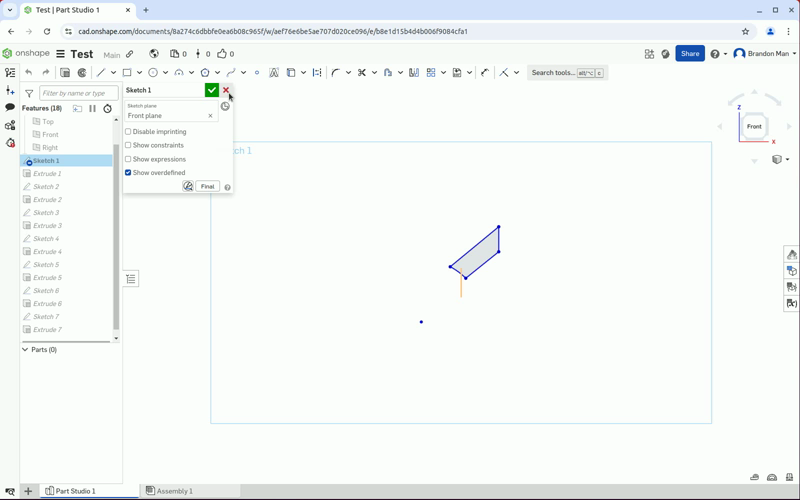
click(229, 92)
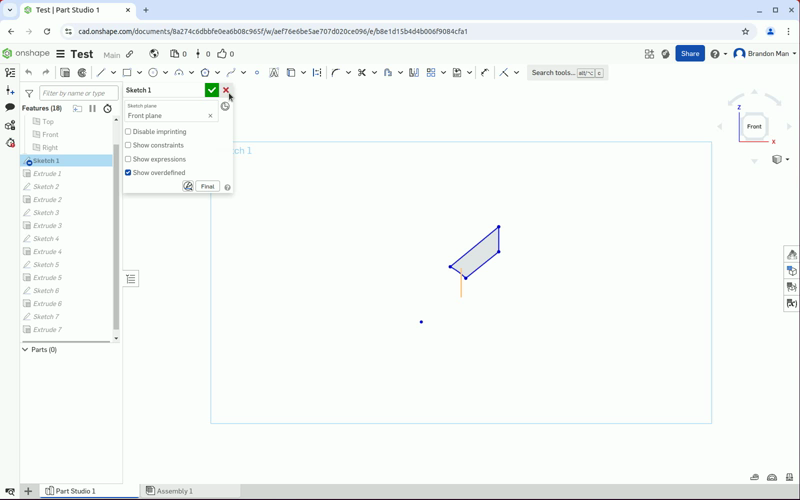
key(shift+s)
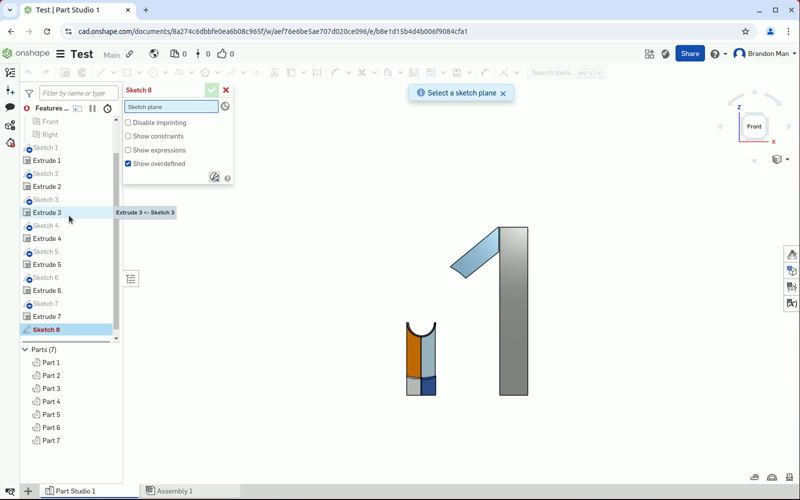
scroll(3)
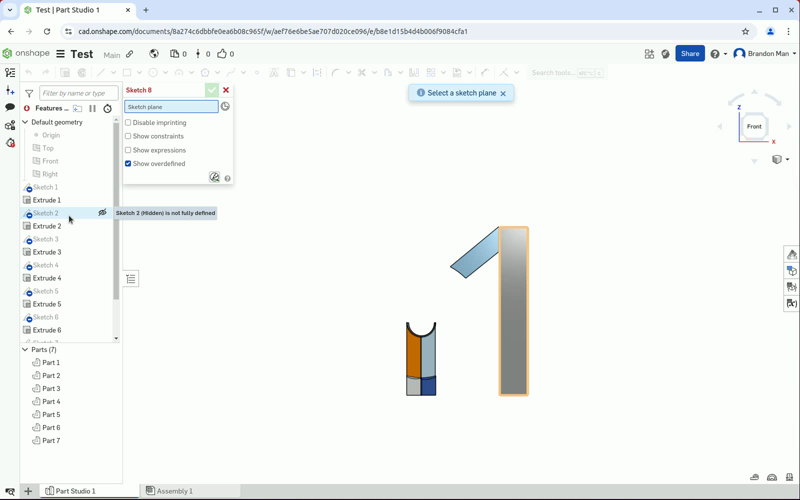
mouse_move(69, 163)
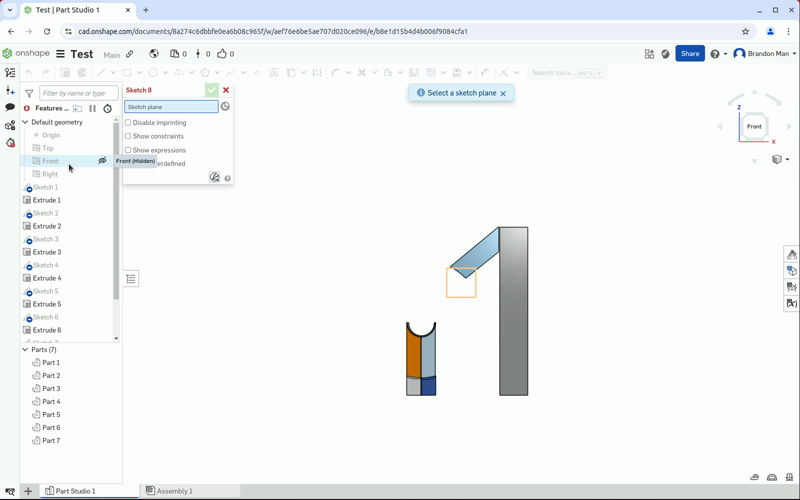
click(69, 163)
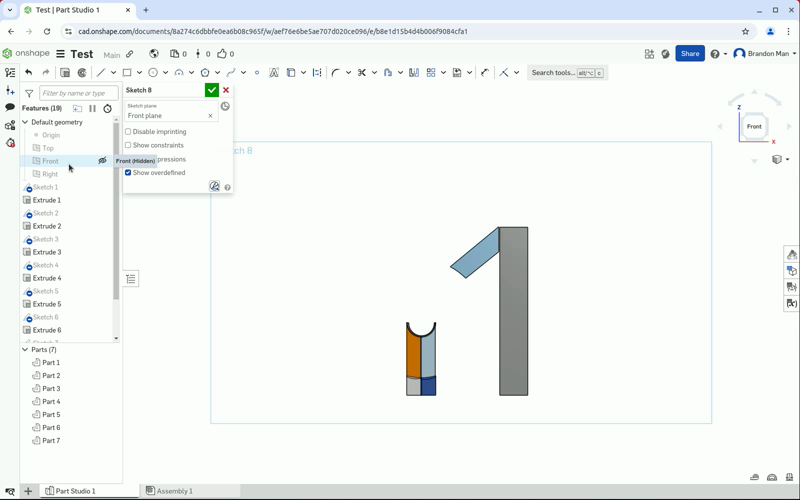
mouse_move(73, 352)
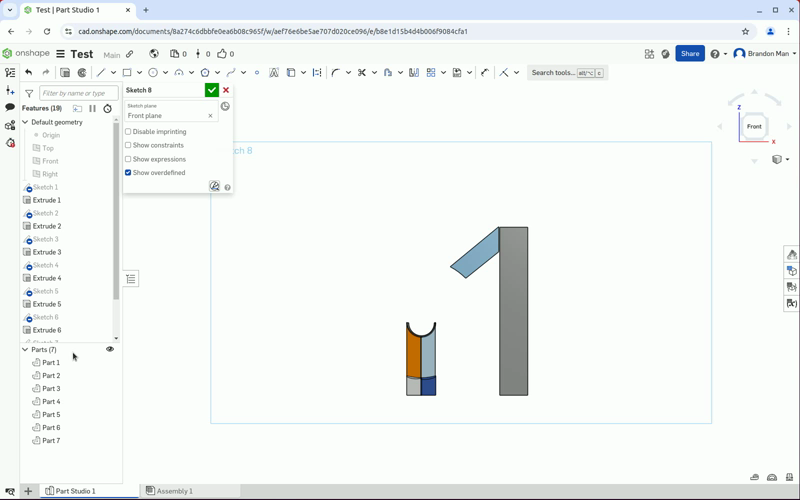
key(y)
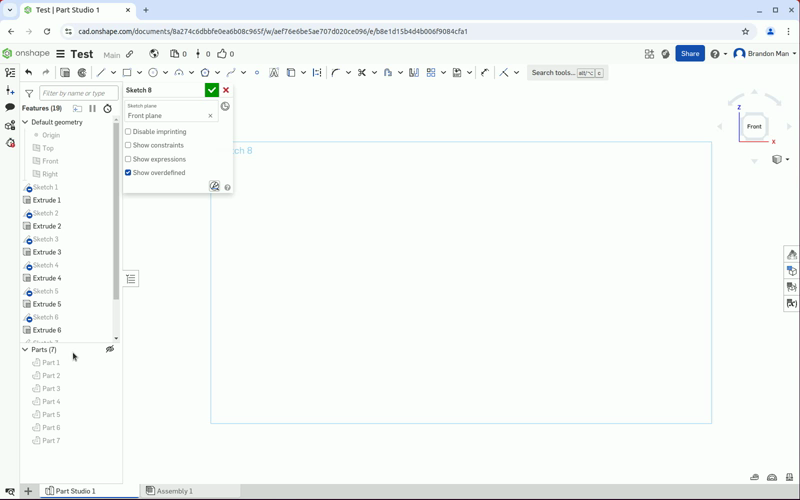
key(a)
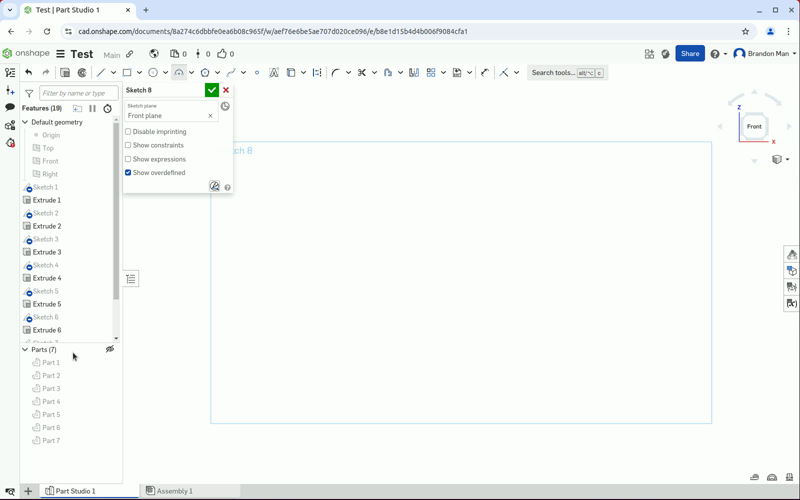
key_down(shift)
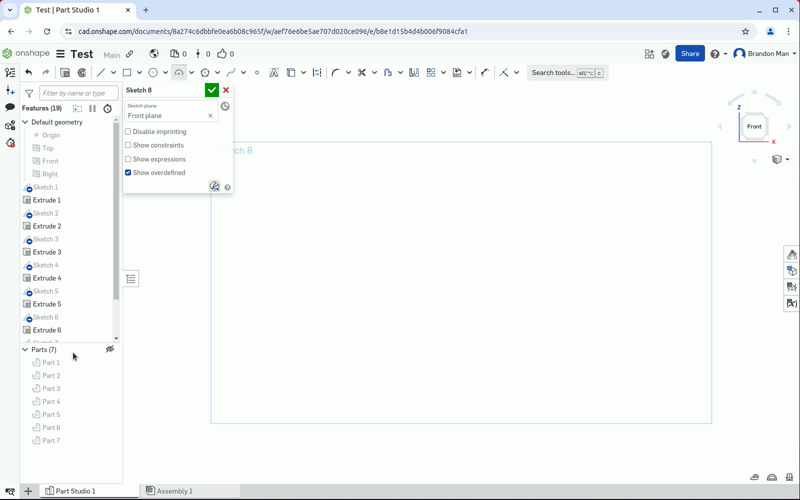
mouse_move(420, 336)
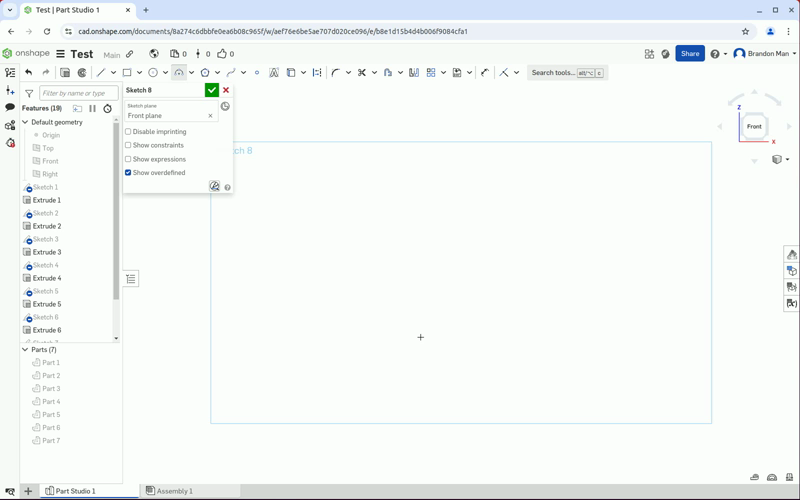
click(420, 336)
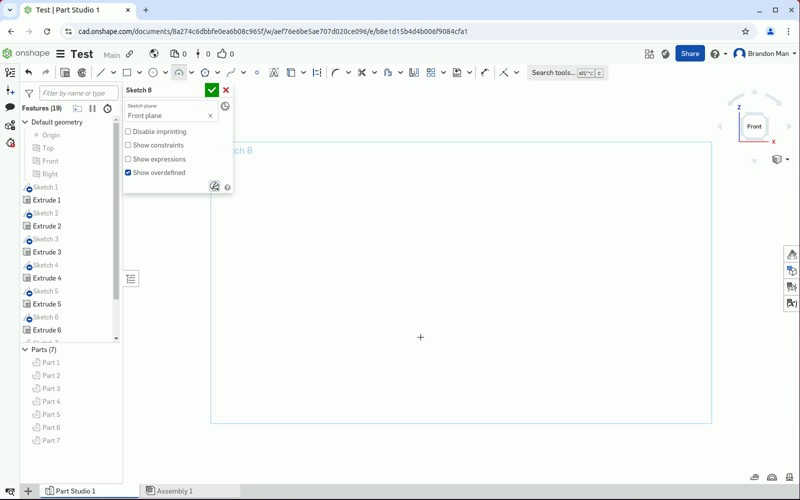
key_up(shift)
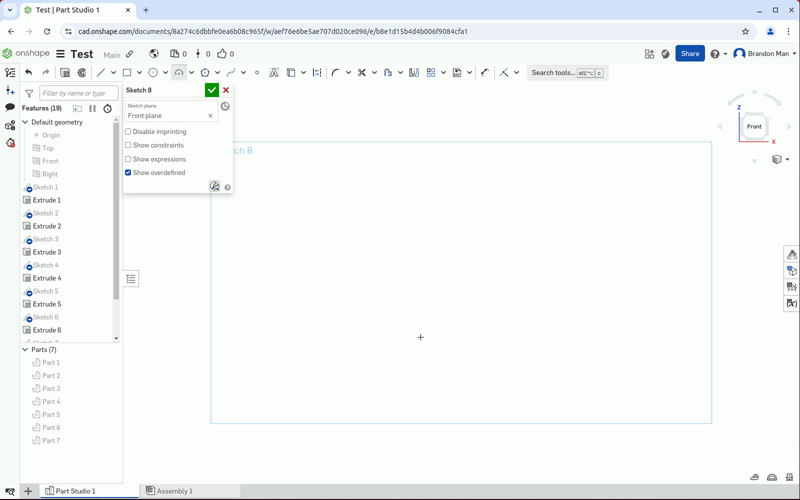
key_down(shift)
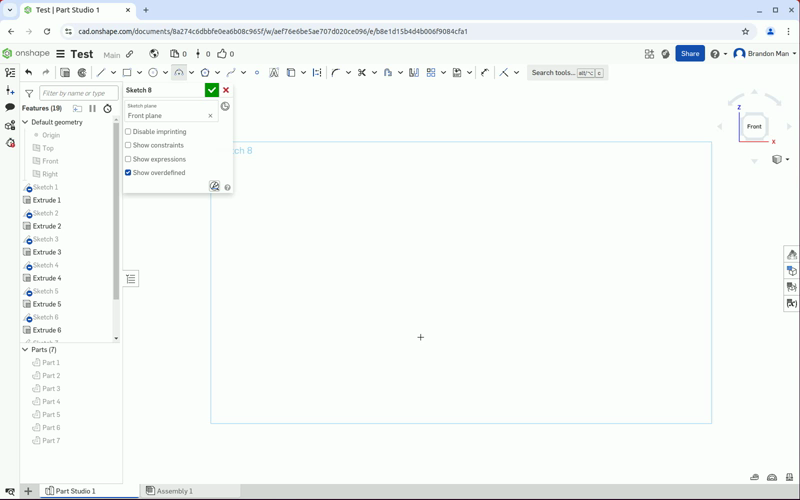
mouse_move(435, 321)
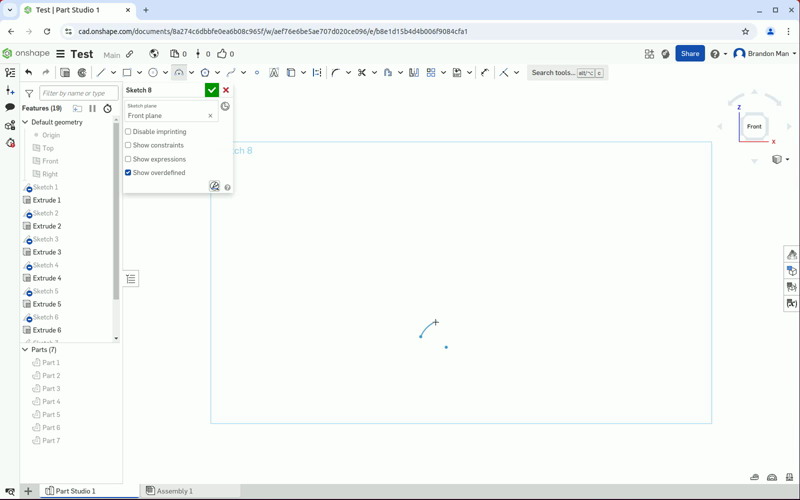
click(435, 321)
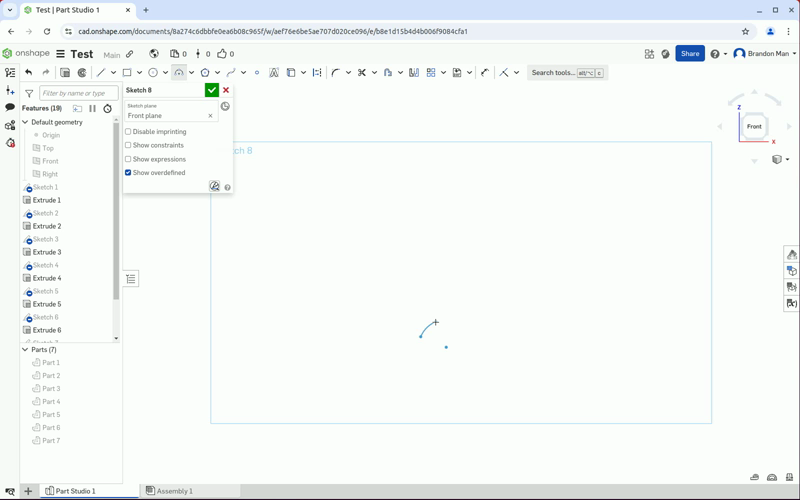
mouse_move(431, 332)
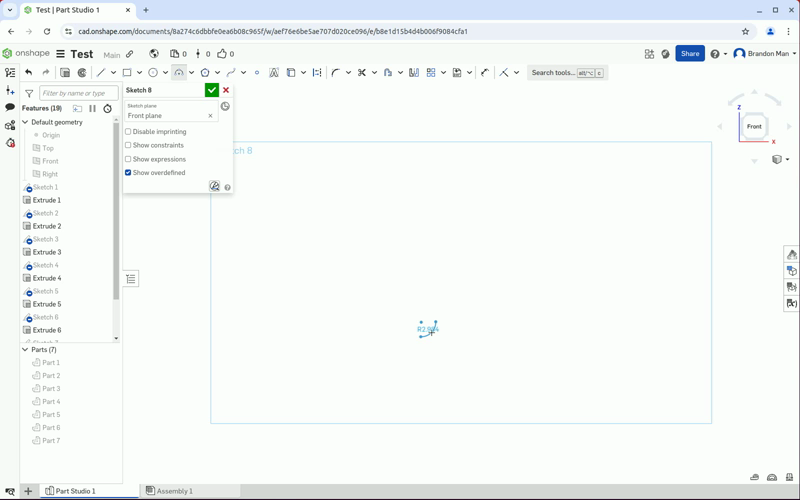
click(431, 332)
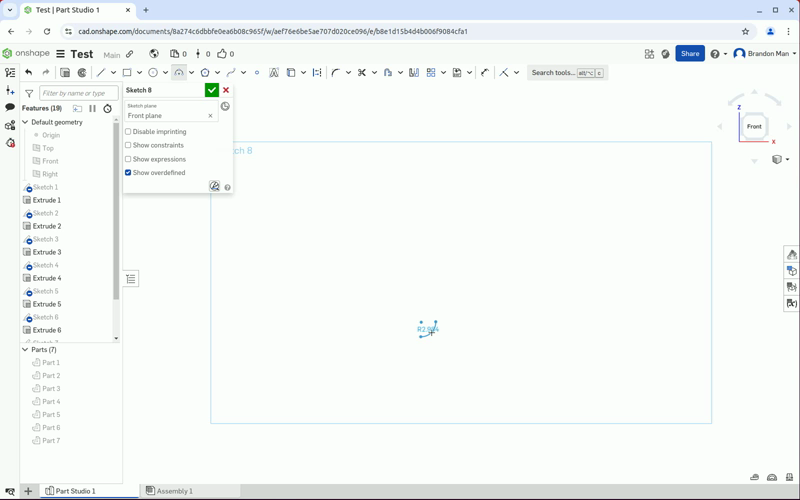
key_up(shift)
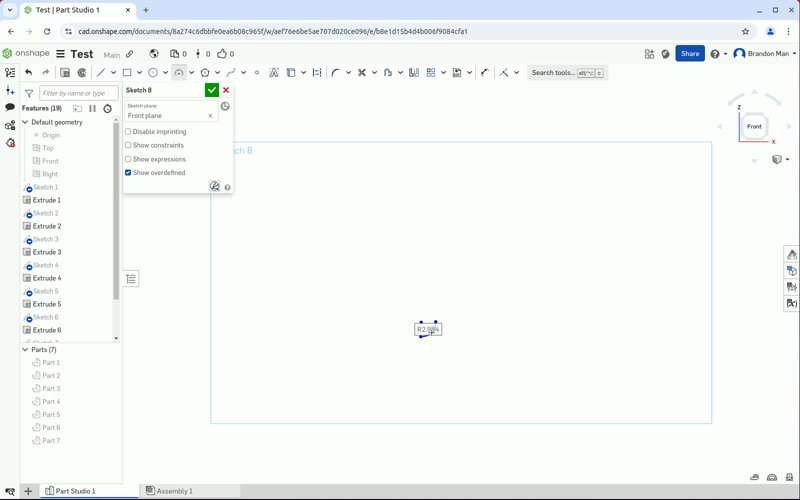
key(esc)
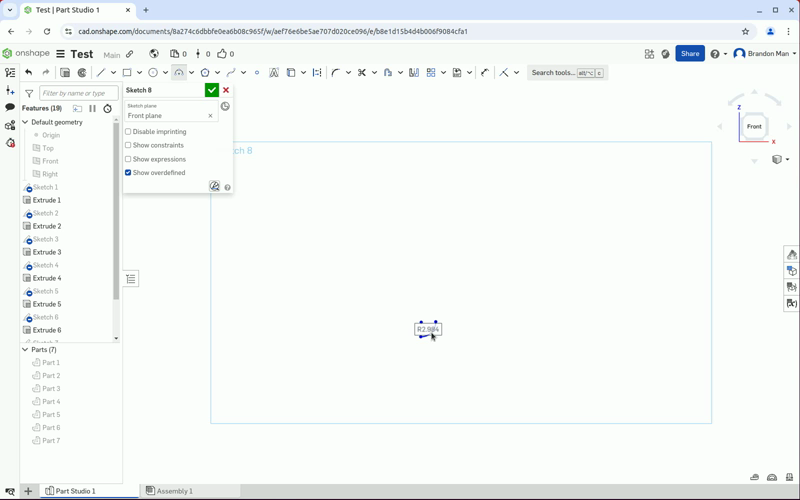
key(l)
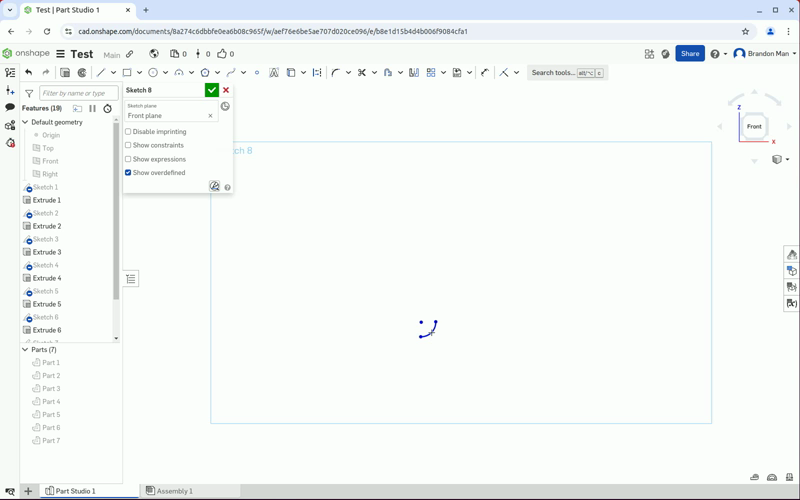
mouse_move(435, 321)
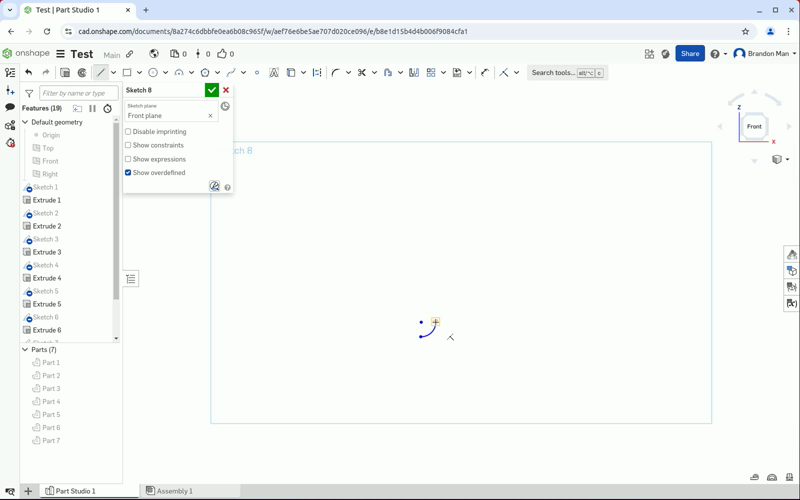
click(435, 321)
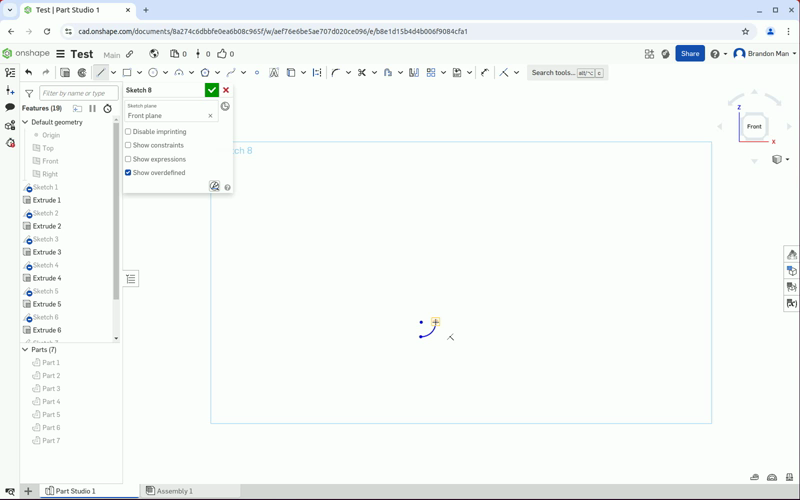
key_down(shift)
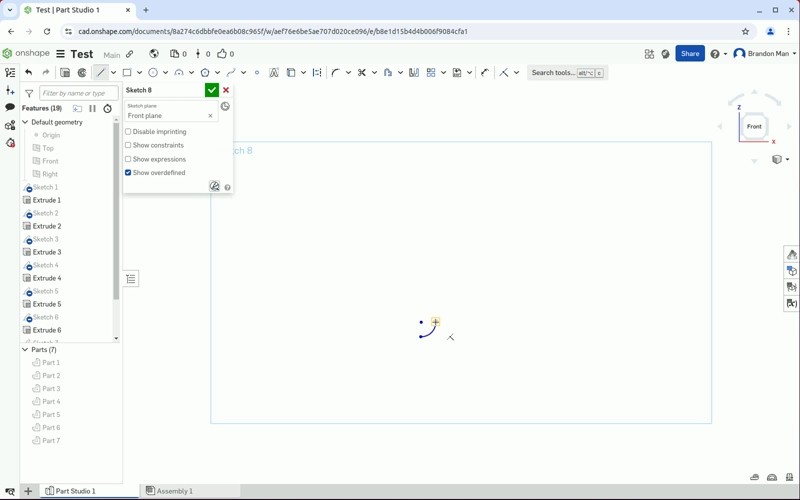
mouse_move(465, 321)
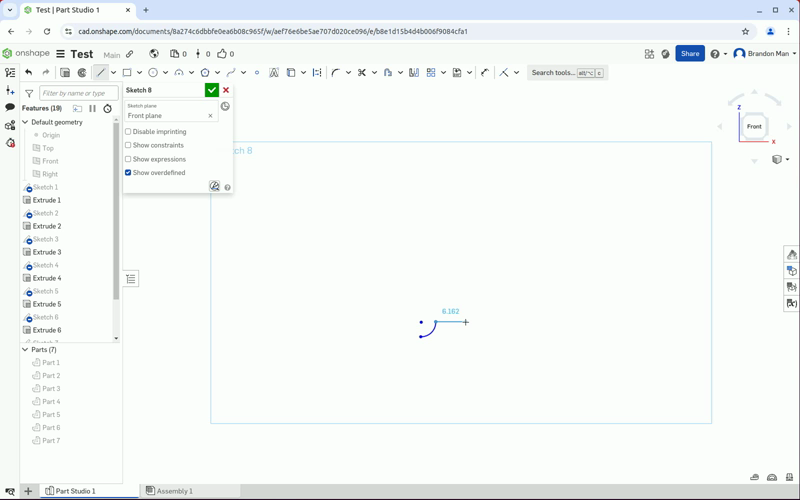
mouse_move(434, 321)
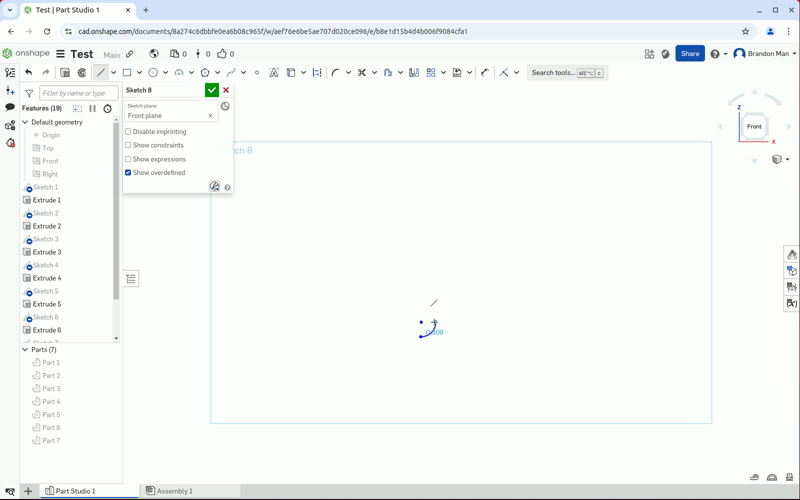
scroll(6)
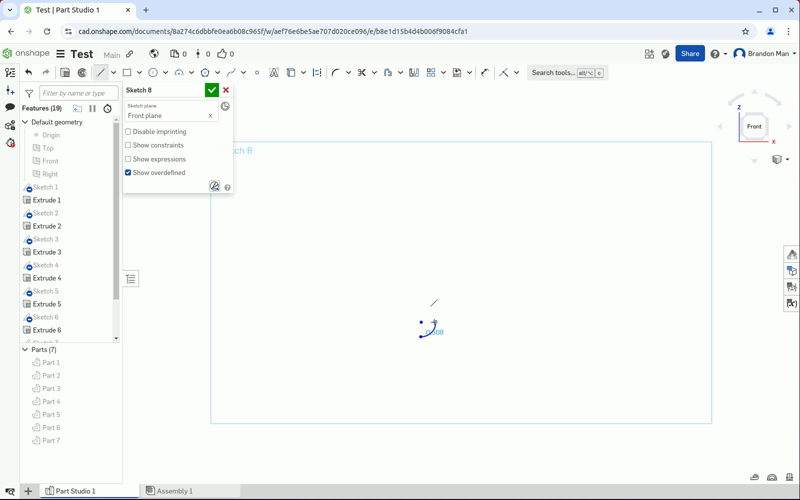
scroll(6)
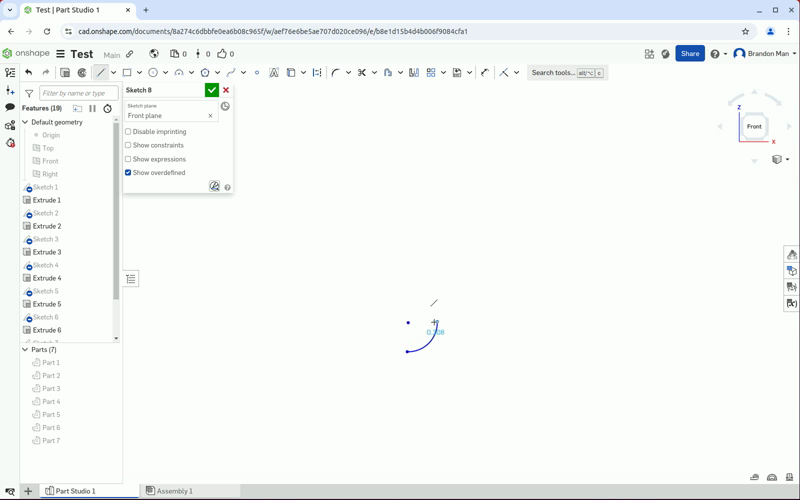
scroll(6)
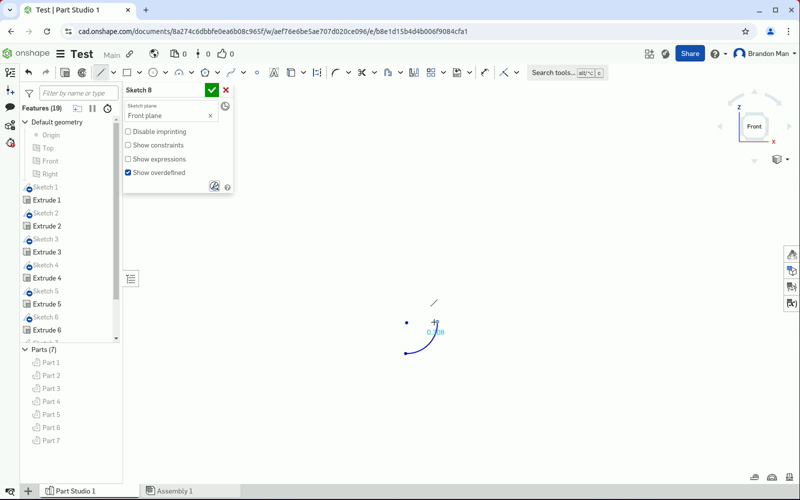
scroll(6)
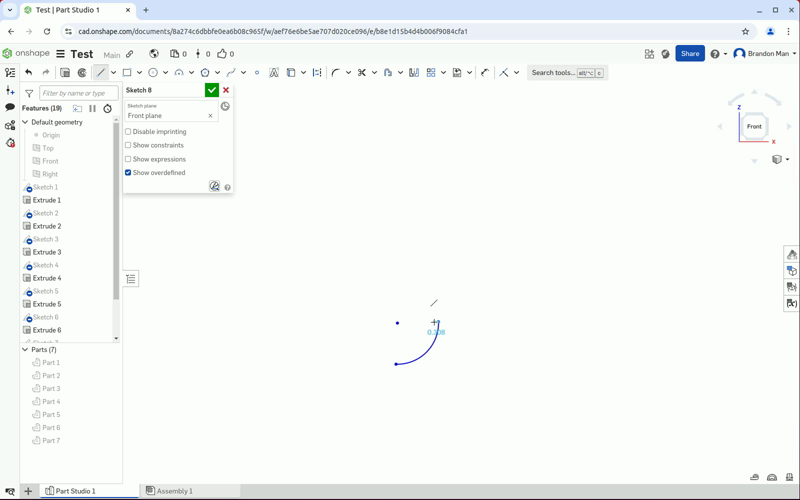
scroll(6)
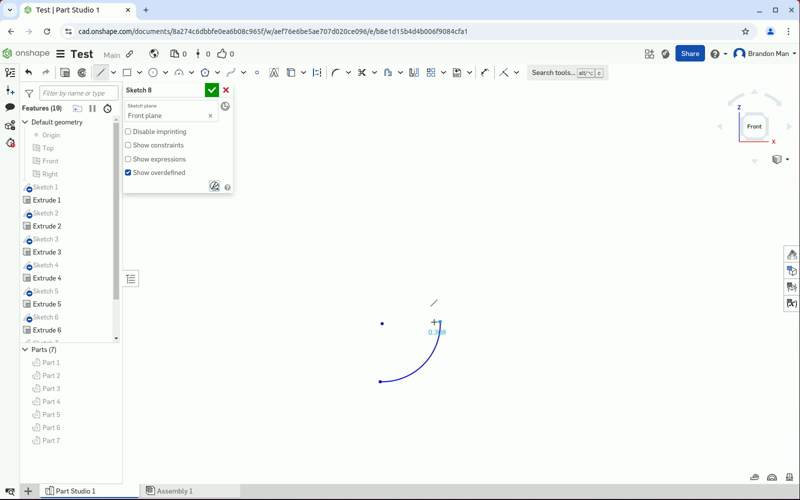
scroll(6)
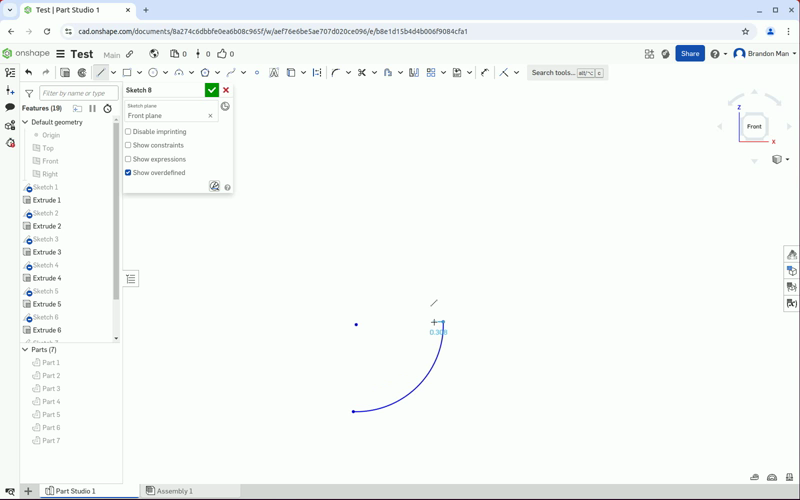
scroll(6)
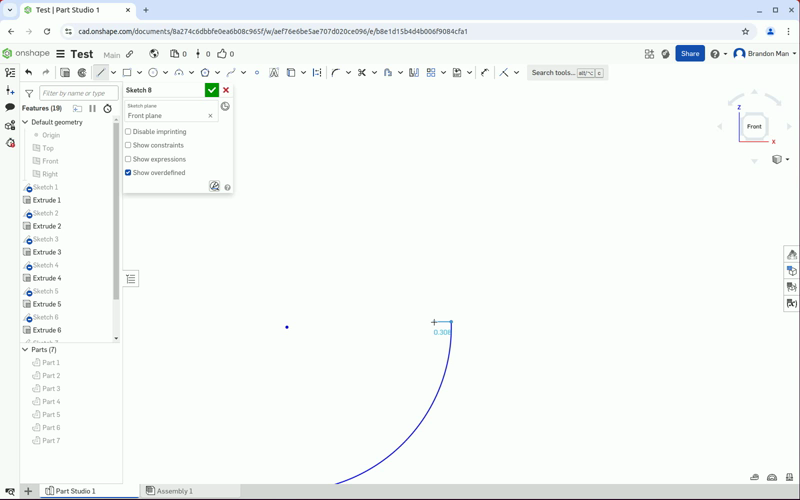
click(434, 321)
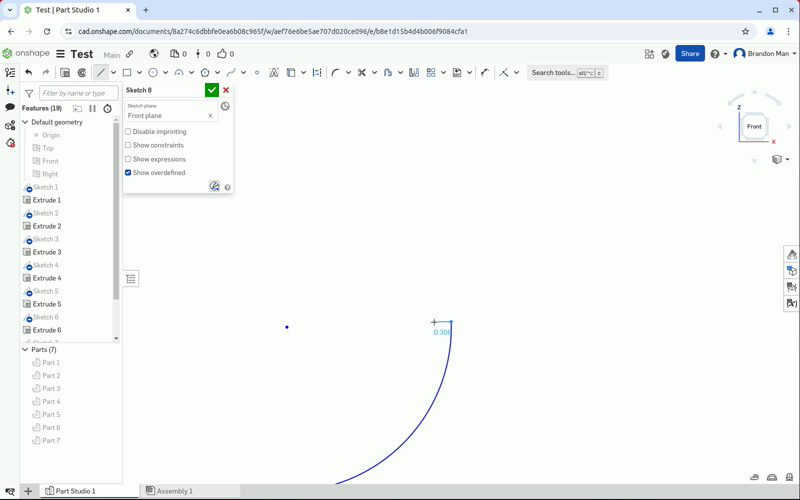
scroll(-6)
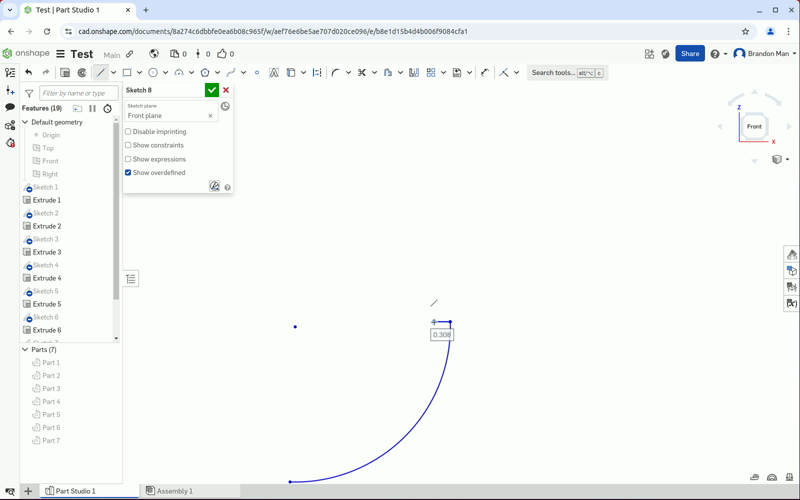
scroll(-6)
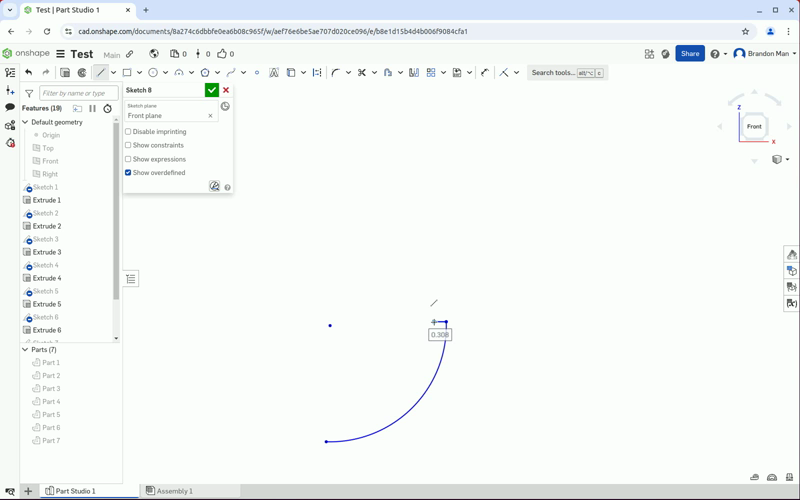
scroll(-6)
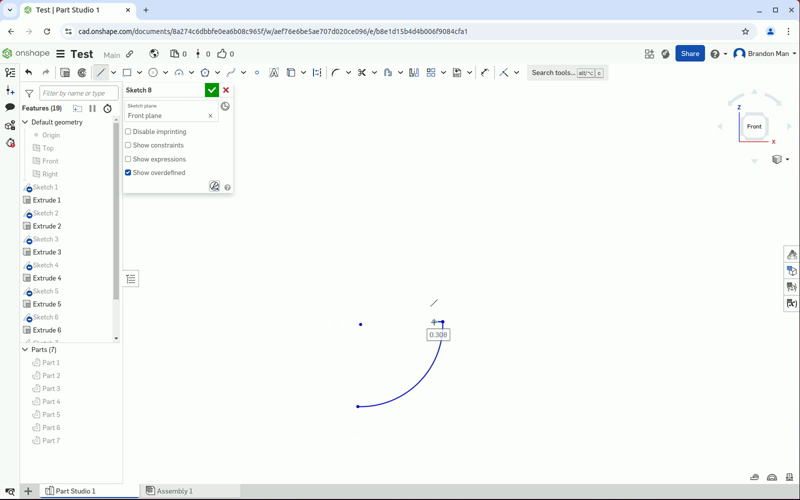
scroll(-6)
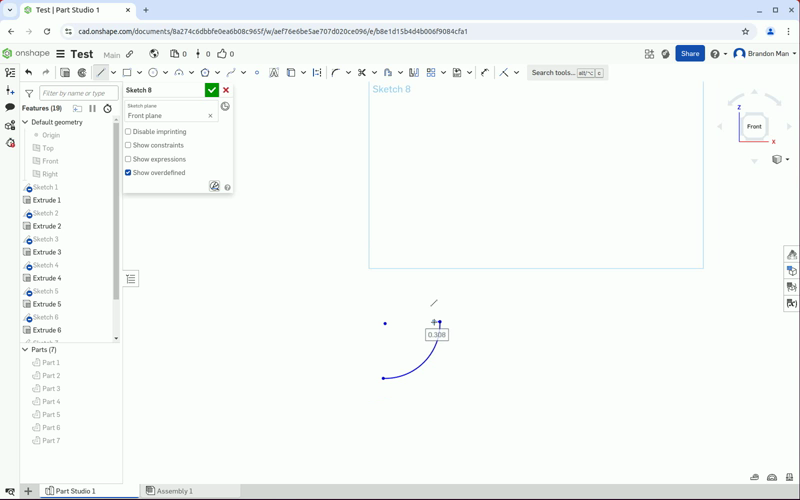
scroll(-6)
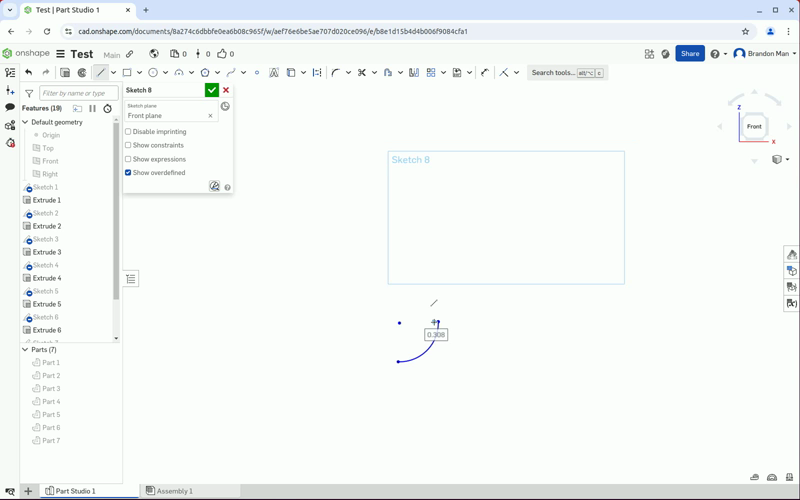
scroll(-6)
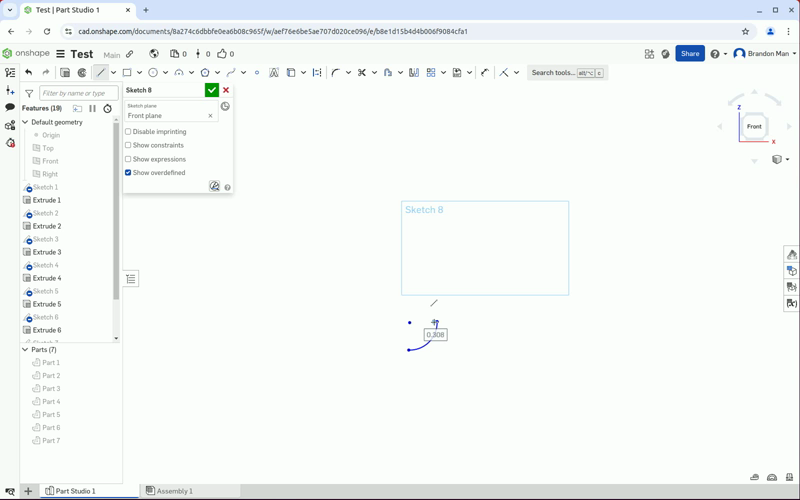
scroll(-6)
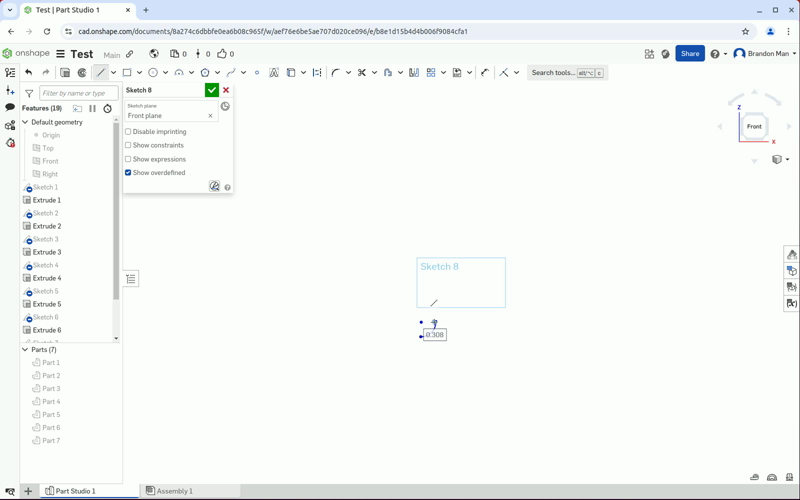
key_up(shift)
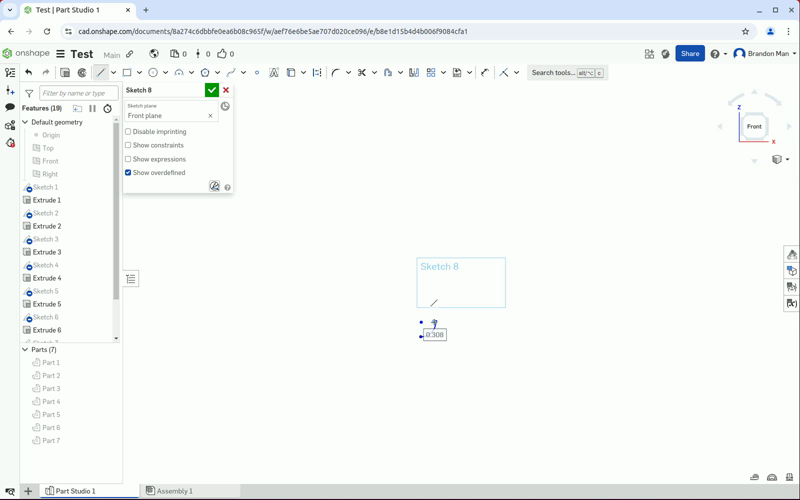
key(esc)
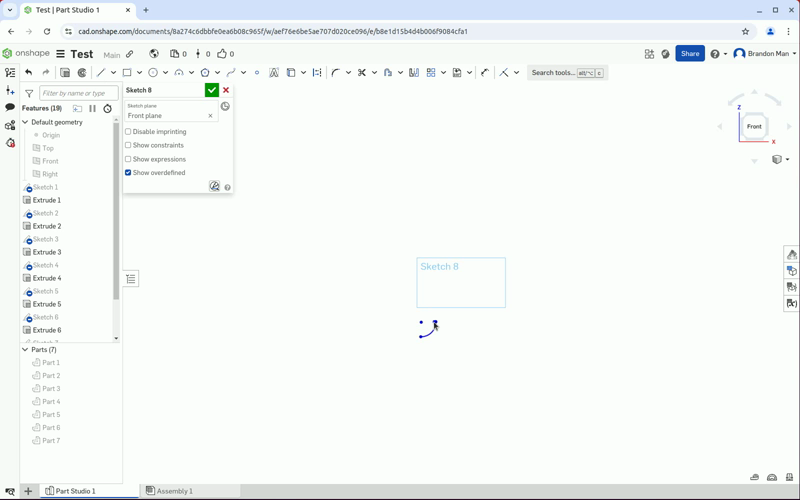
key(a)
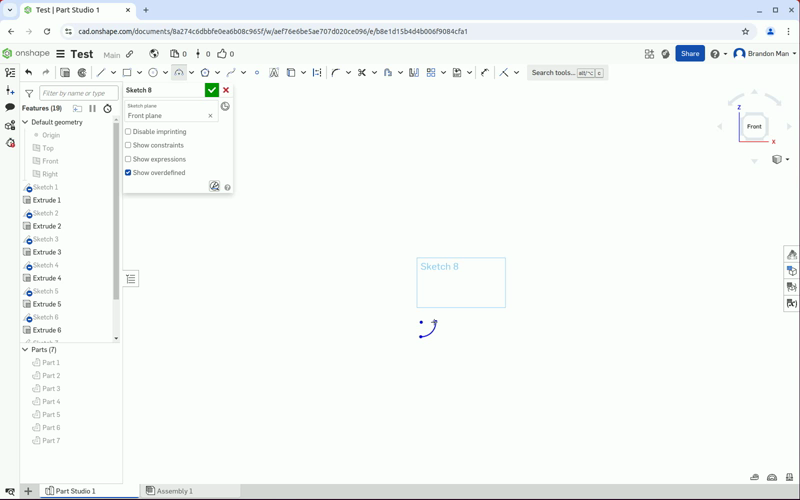
mouse_move(434, 321)
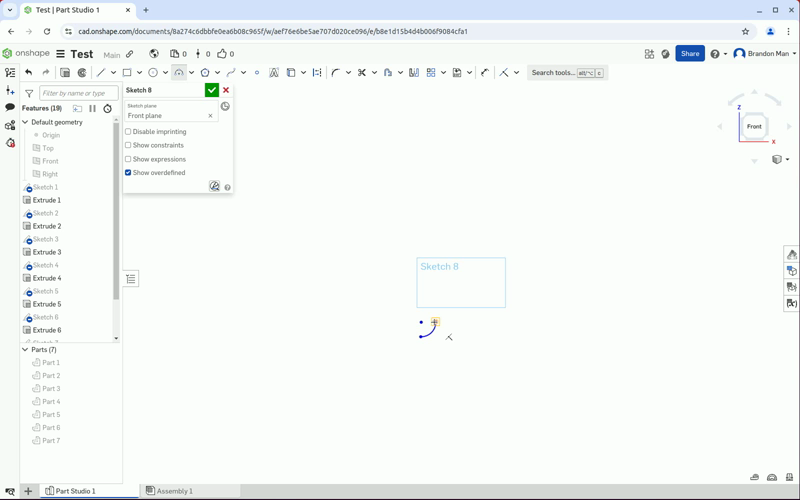
scroll(6)
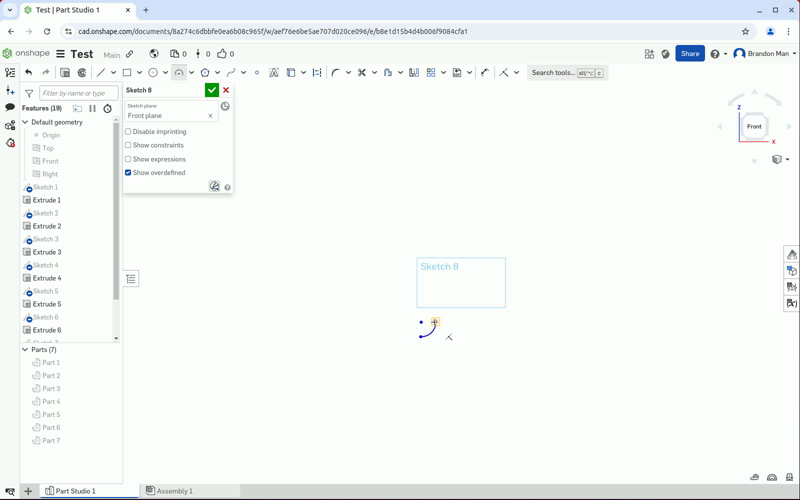
scroll(6)
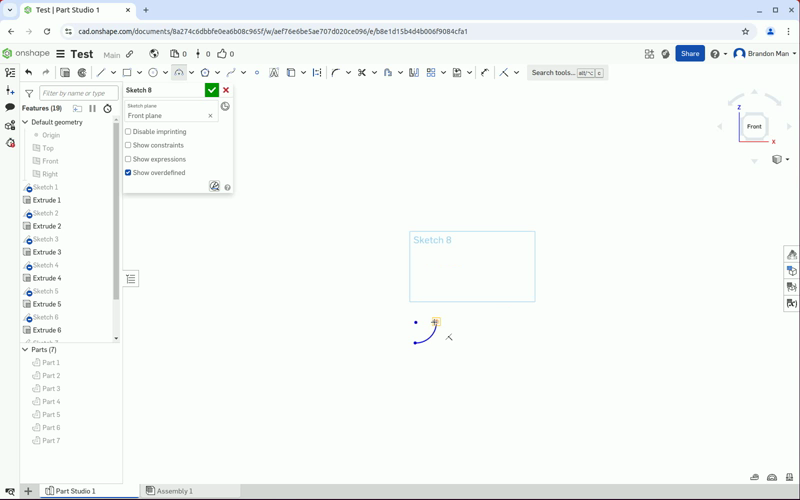
scroll(6)
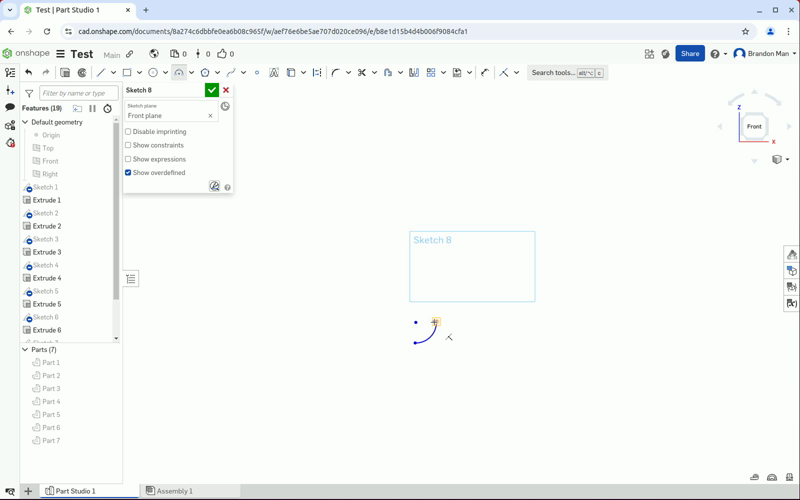
scroll(6)
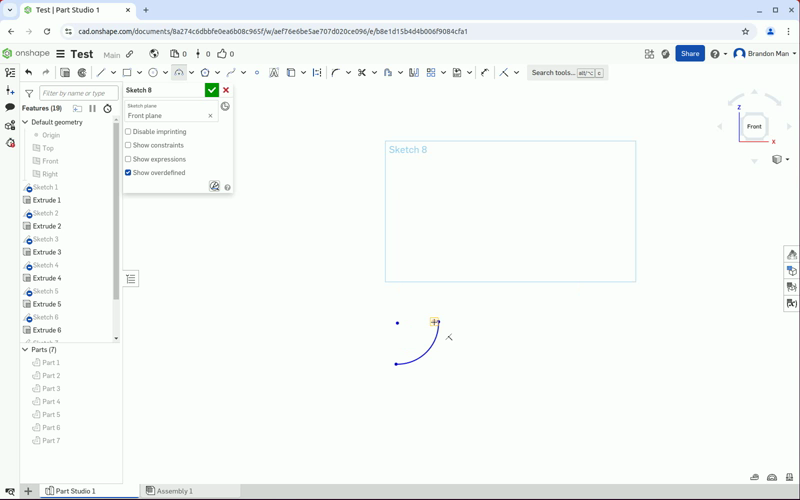
scroll(6)
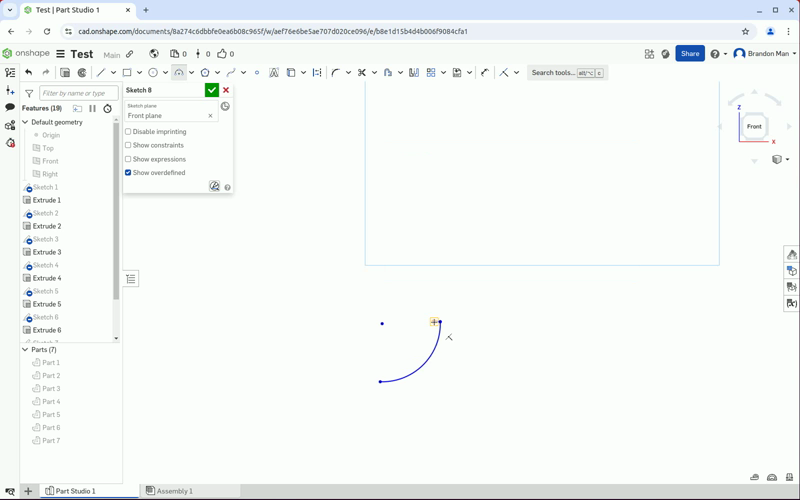
scroll(6)
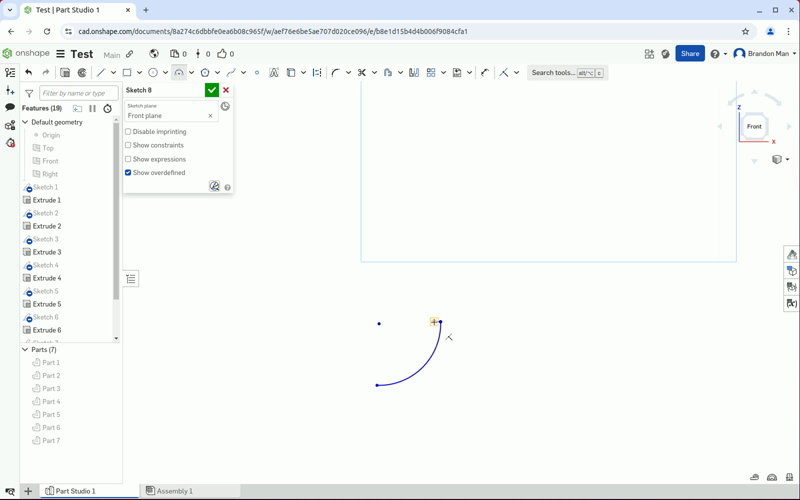
scroll(6)
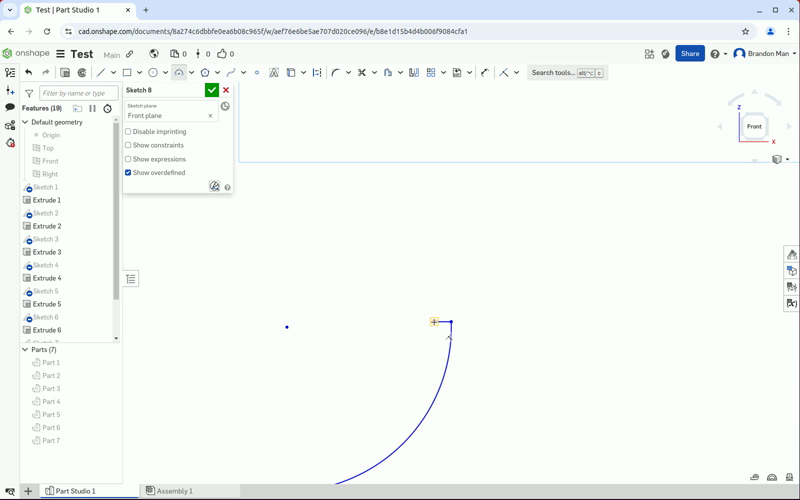
click(434, 321)
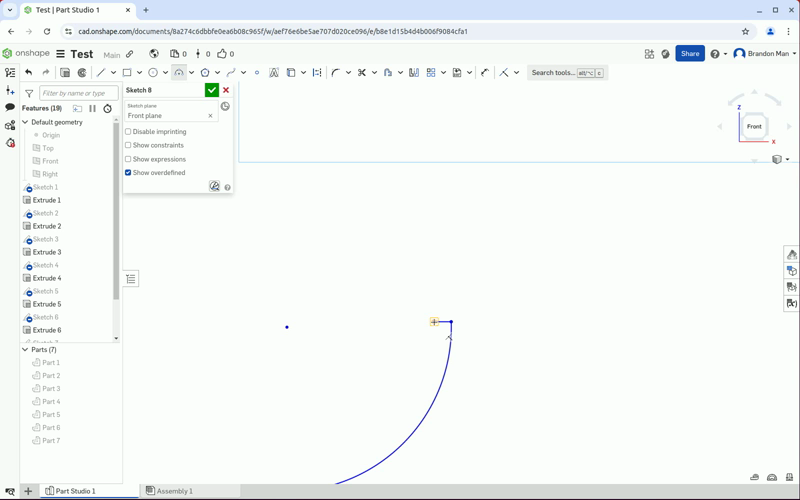
scroll(-6)
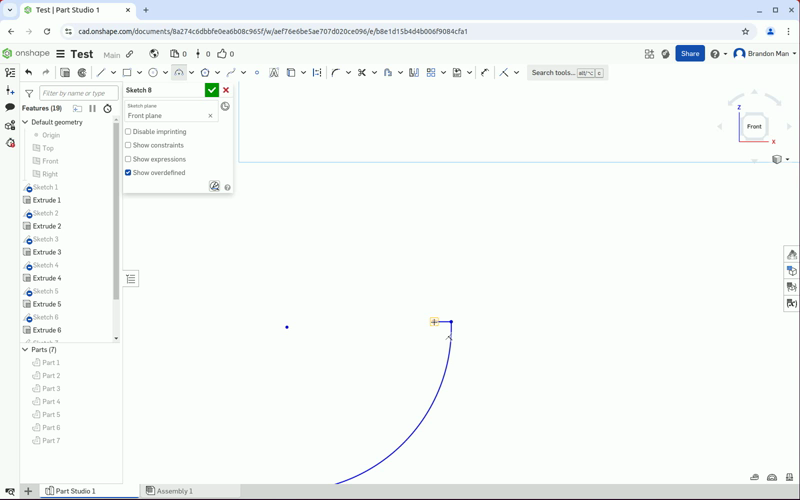
scroll(-6)
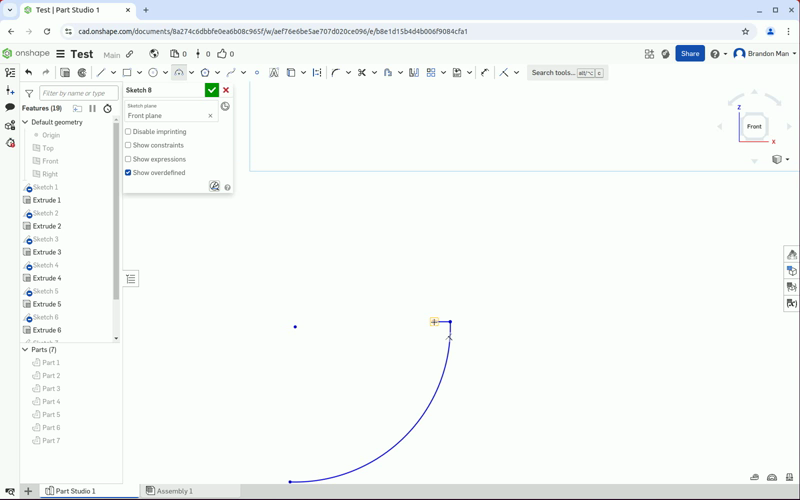
scroll(-6)
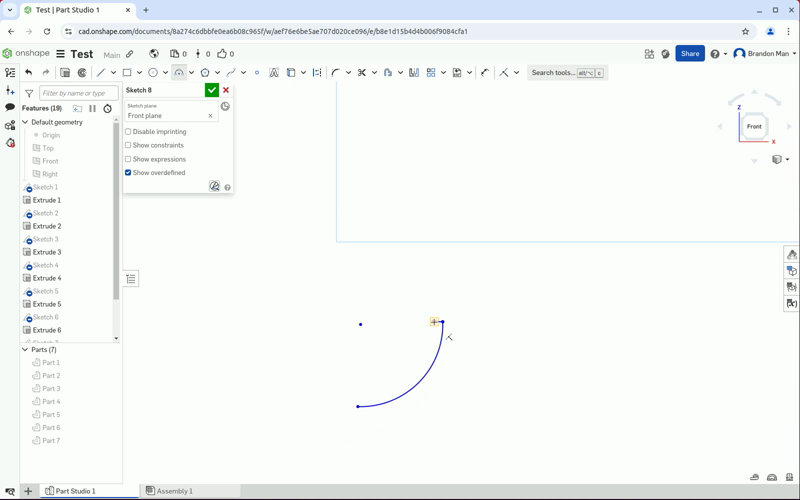
scroll(-6)
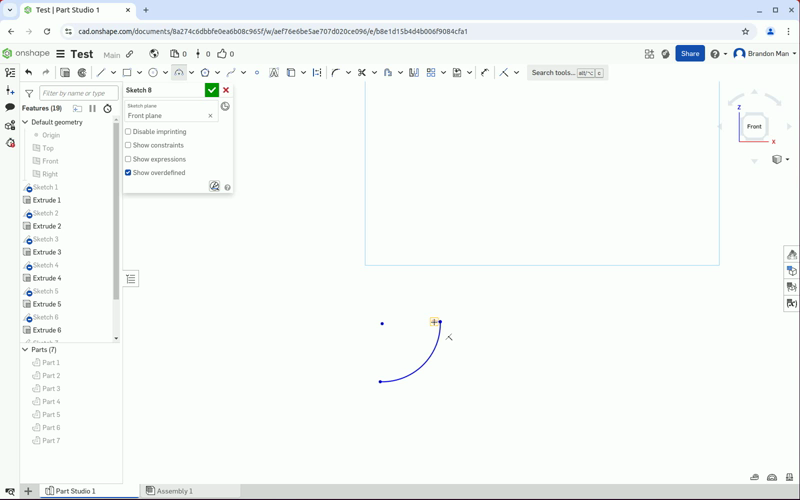
scroll(-6)
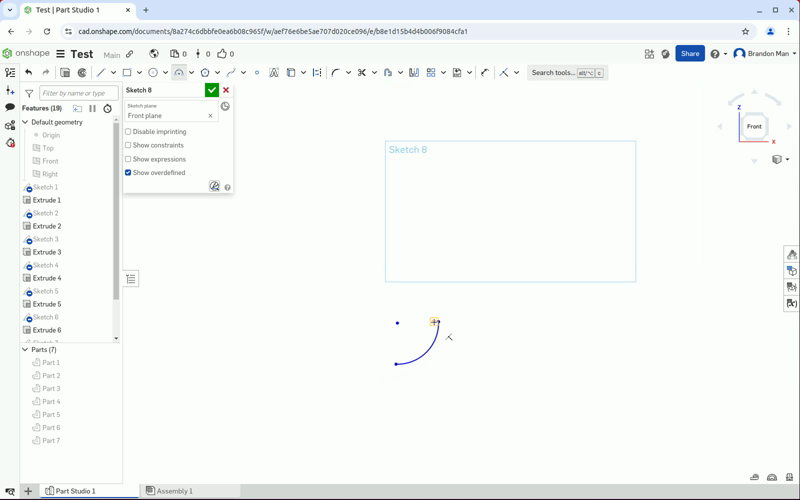
scroll(-6)
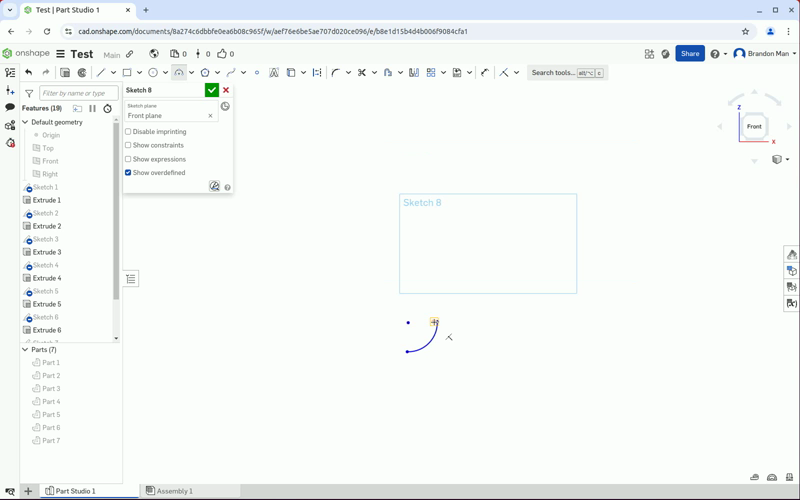
scroll(-6)
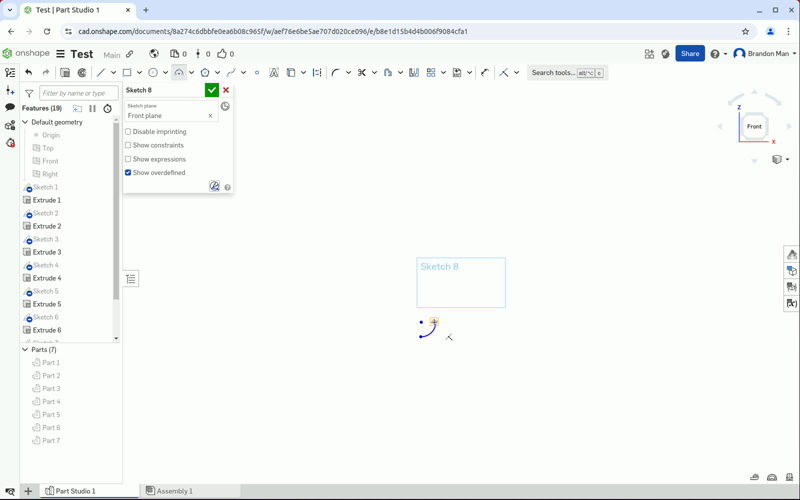
key_down(shift)
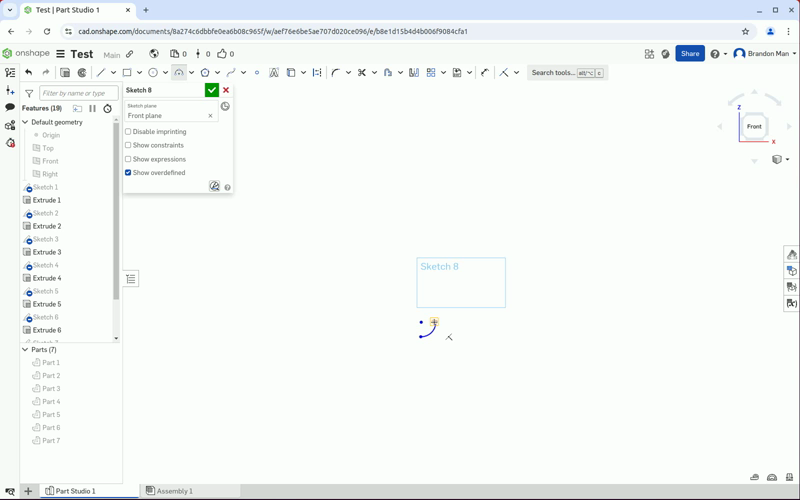
mouse_move(420, 335)
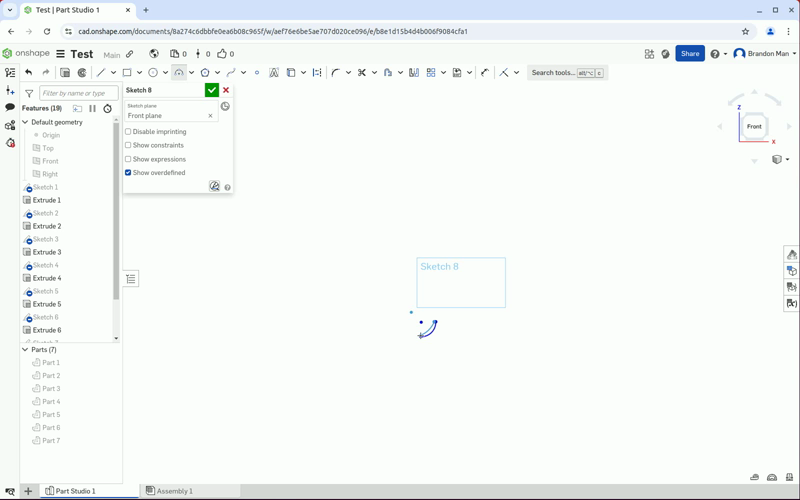
scroll(6)
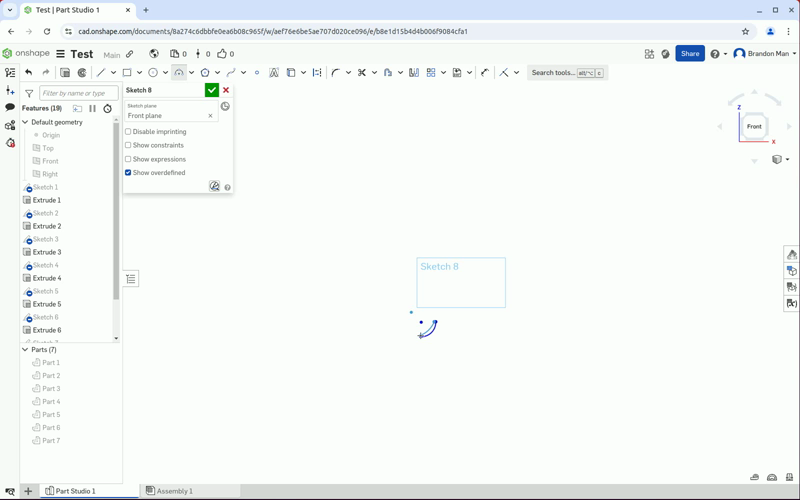
scroll(6)
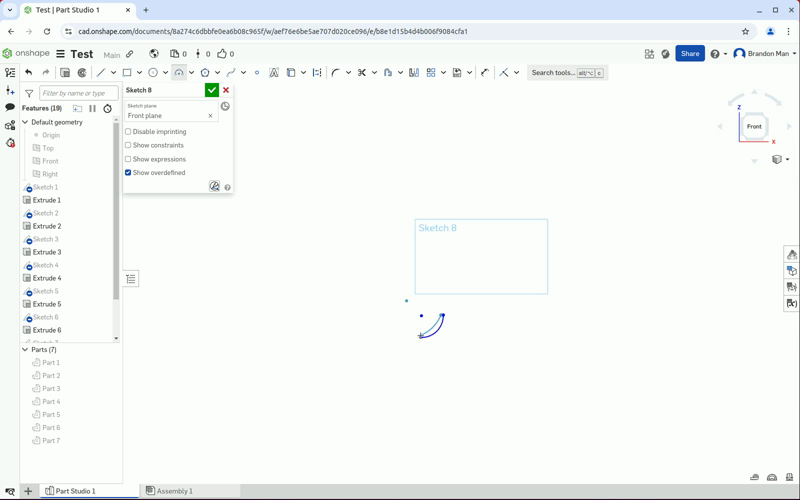
scroll(6)
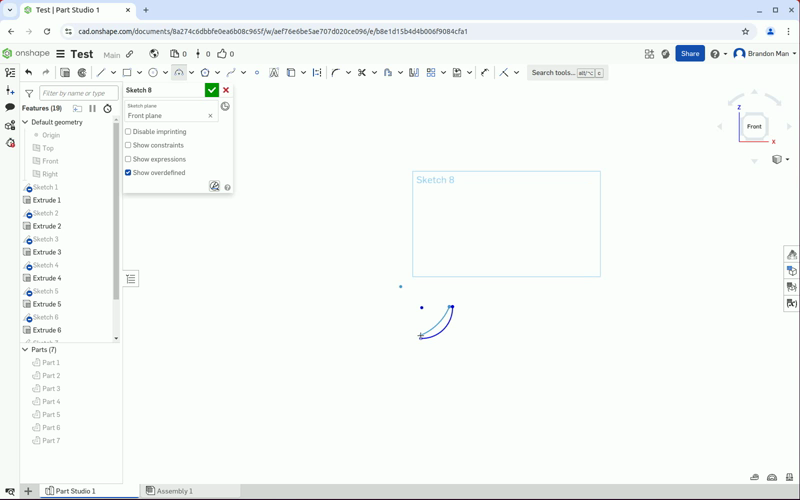
scroll(6)
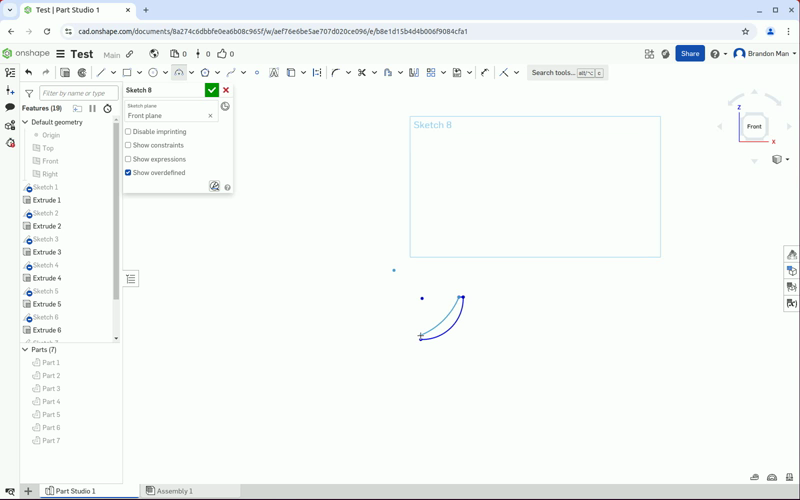
scroll(6)
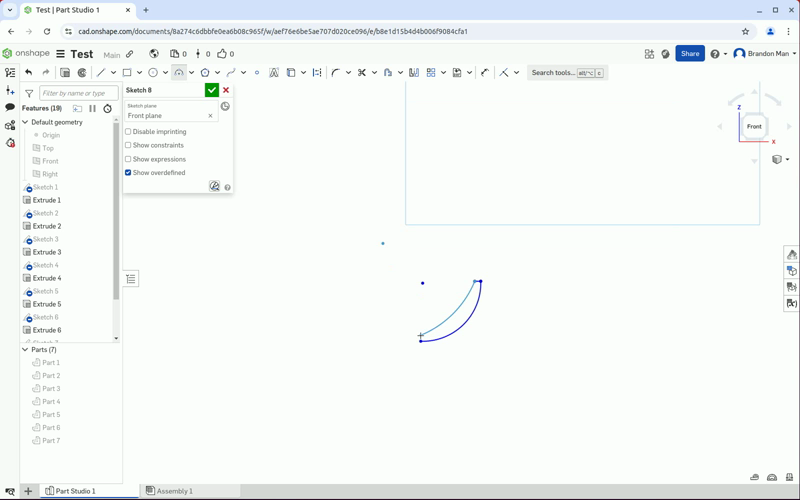
scroll(6)
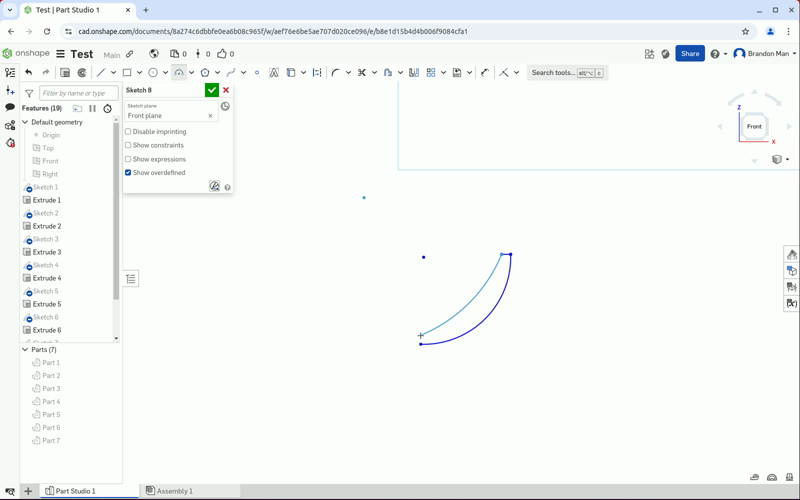
scroll(6)
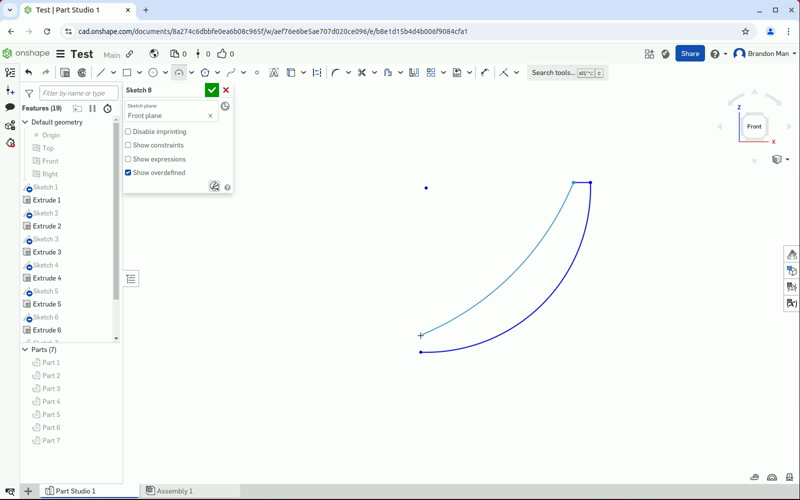
click(420, 335)
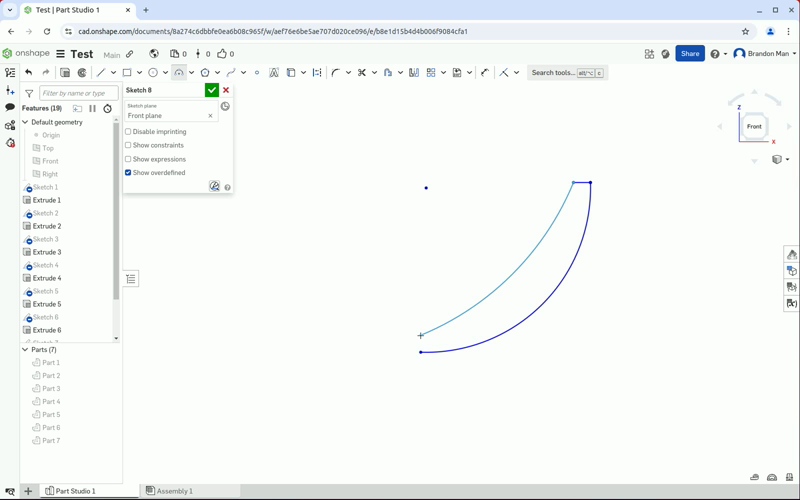
scroll(-6)
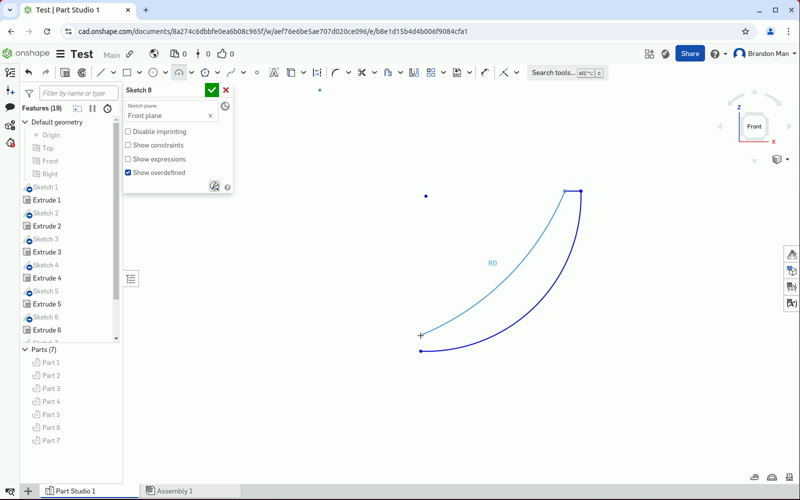
scroll(-6)
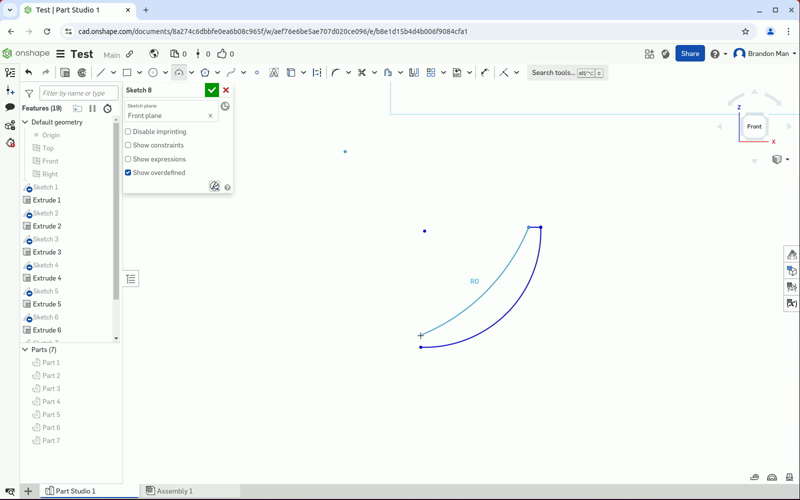
scroll(-6)
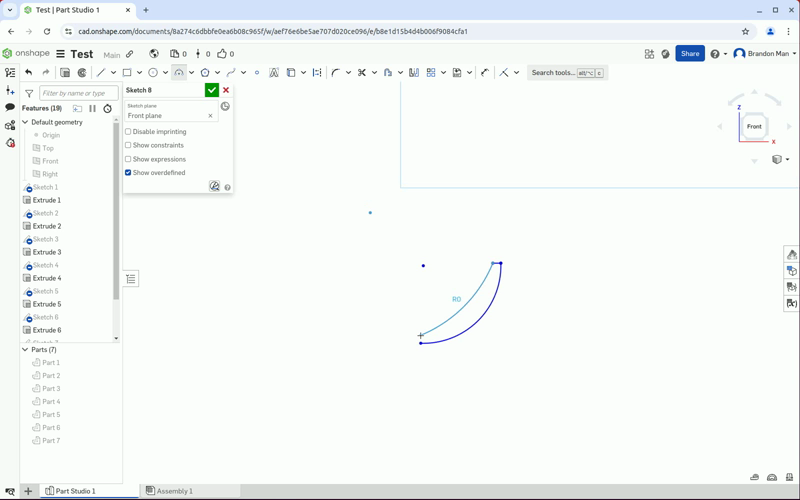
scroll(-6)
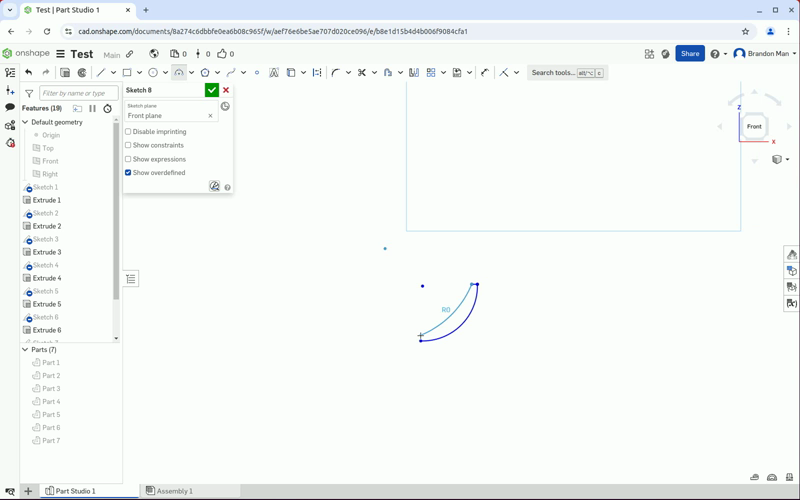
scroll(-6)
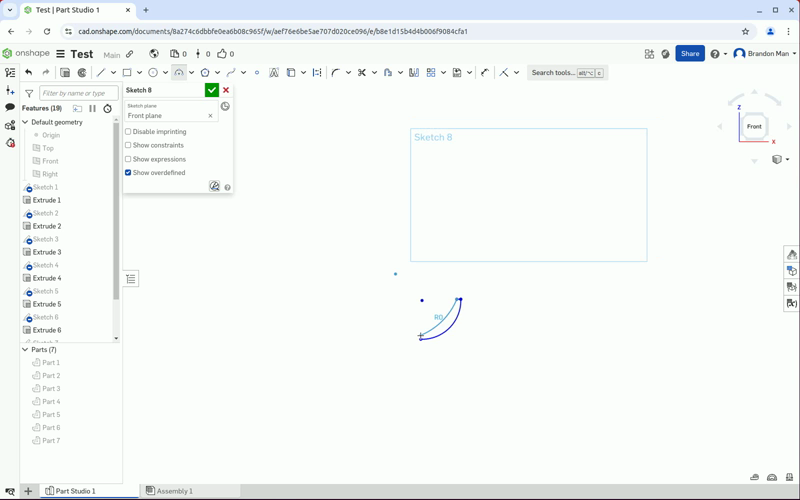
scroll(-6)
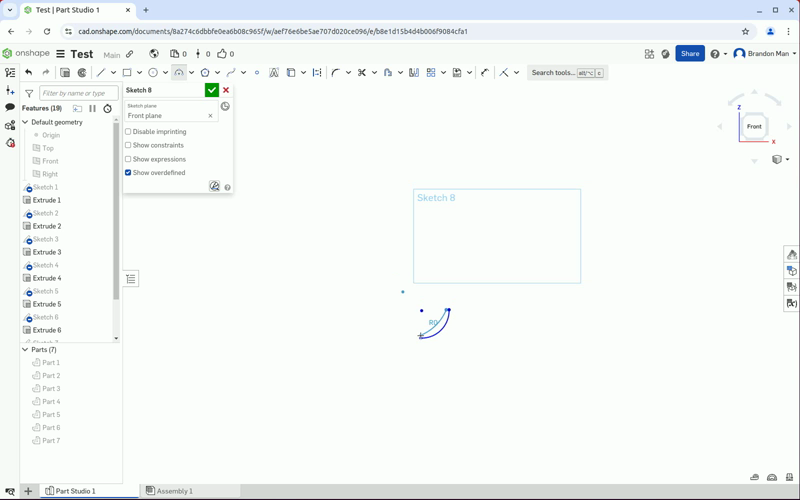
scroll(-6)
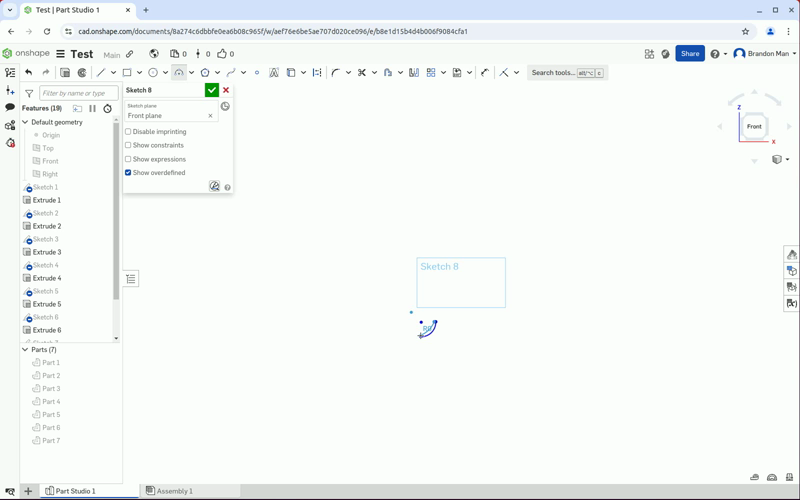
mouse_move(430, 331)
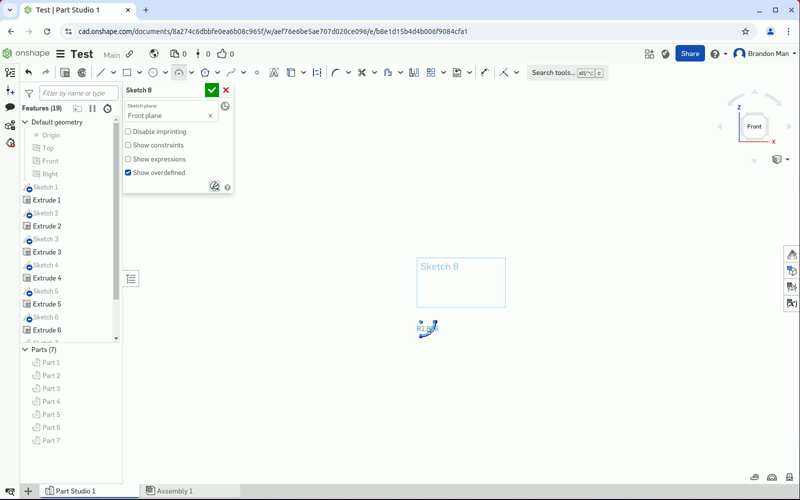
scroll(6)
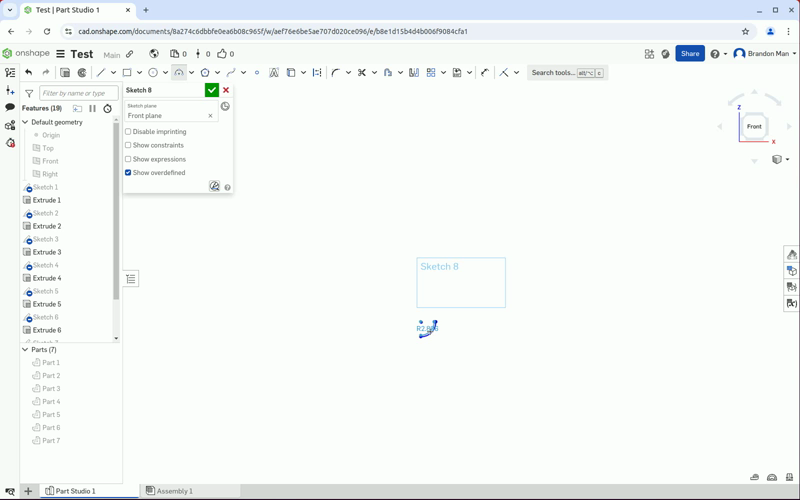
scroll(6)
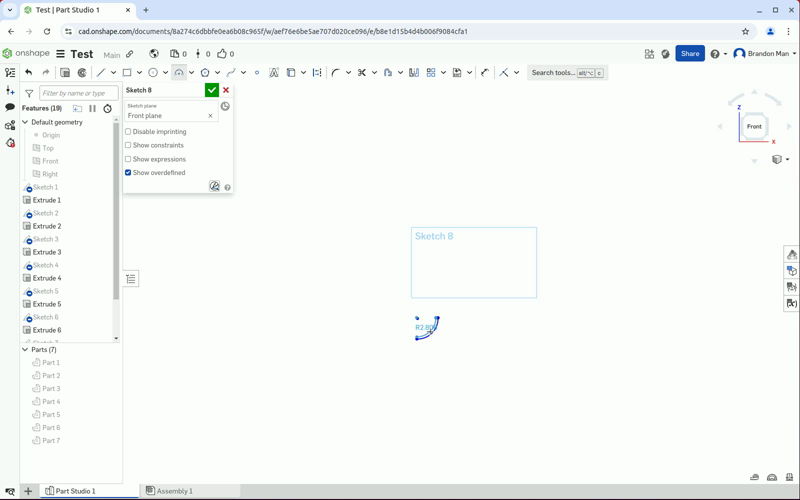
scroll(6)
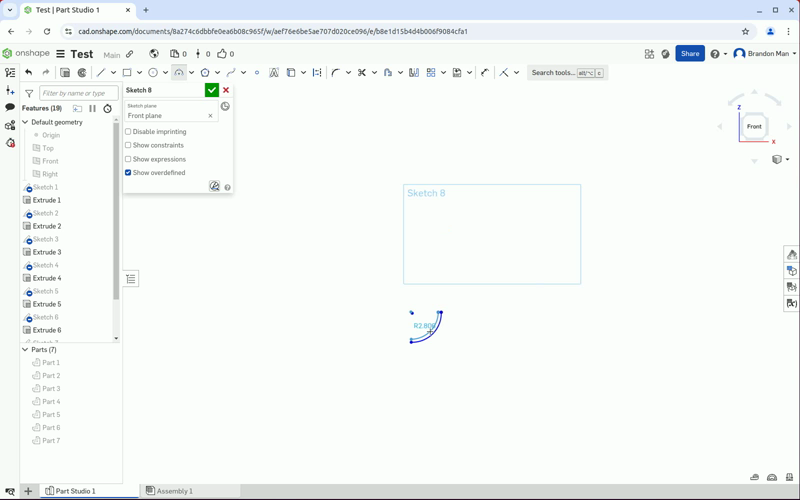
scroll(6)
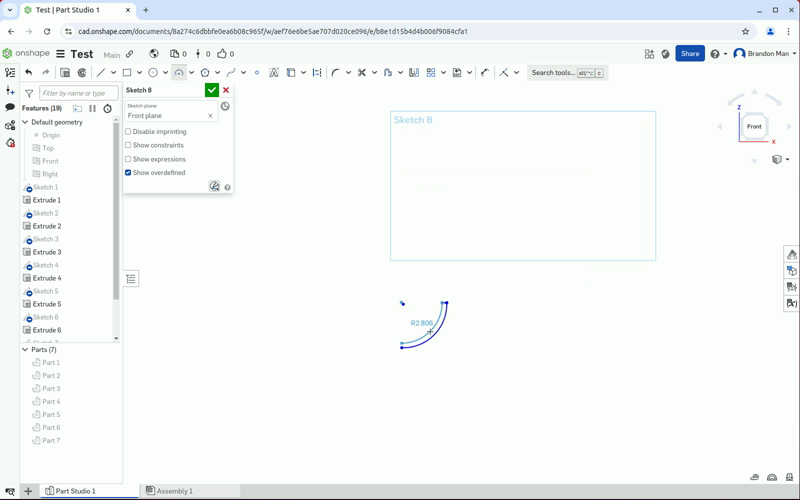
scroll(6)
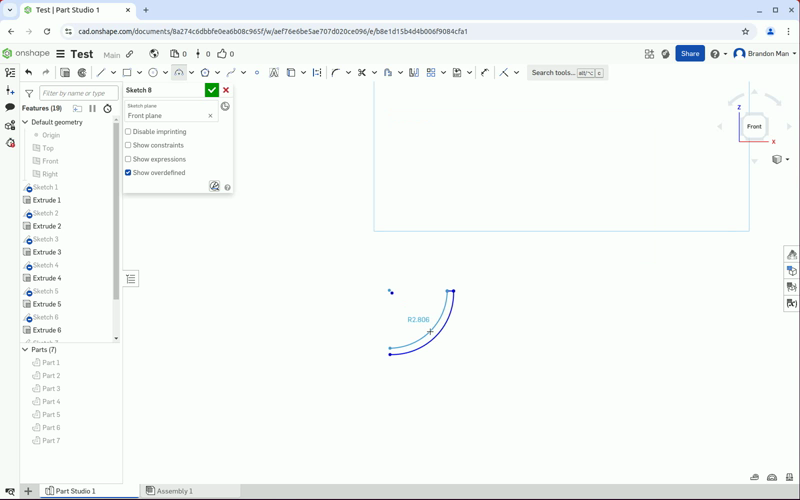
scroll(6)
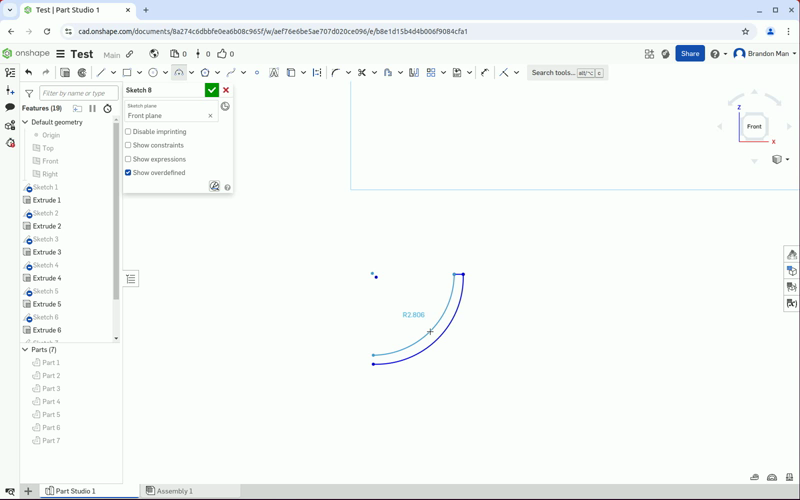
scroll(6)
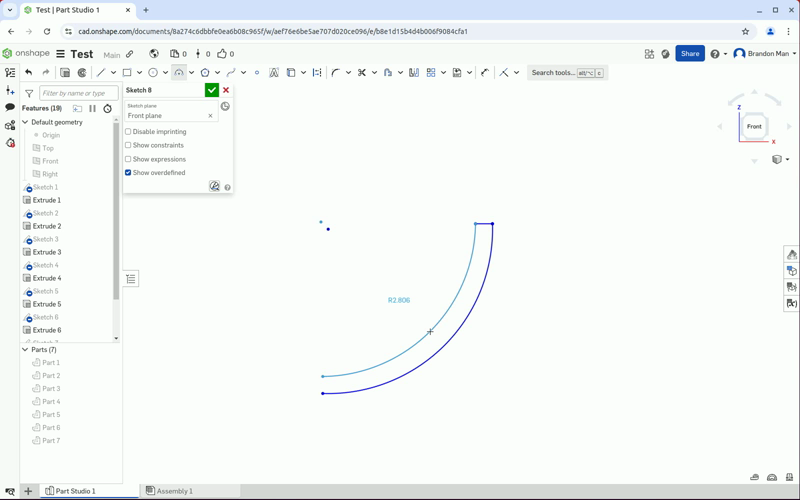
click(430, 331)
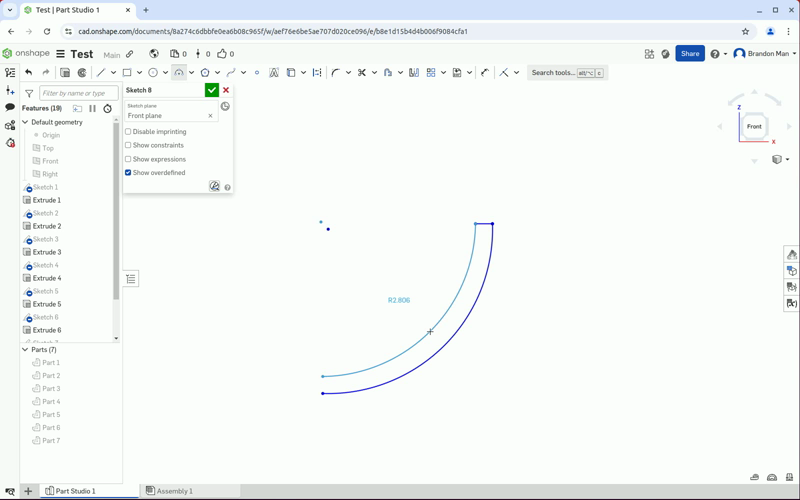
scroll(-6)
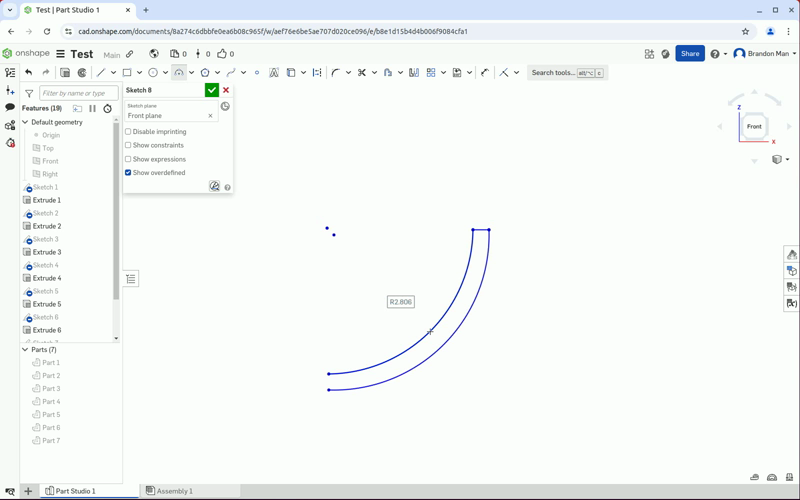
scroll(-6)
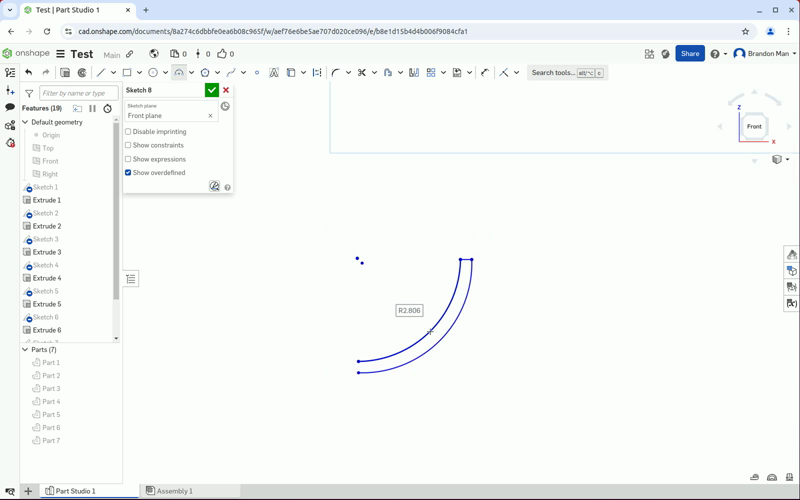
scroll(-6)
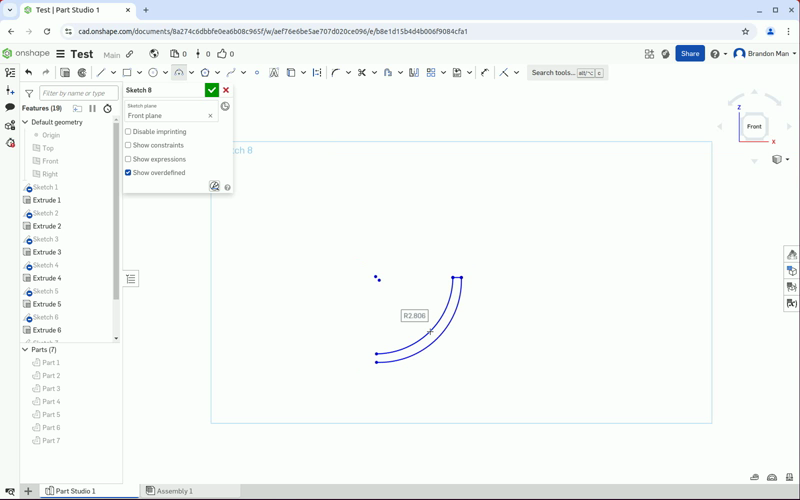
scroll(-6)
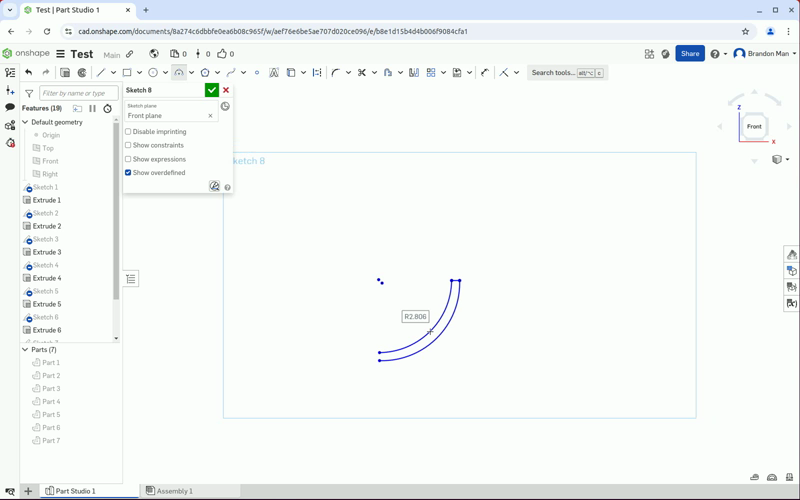
scroll(-6)
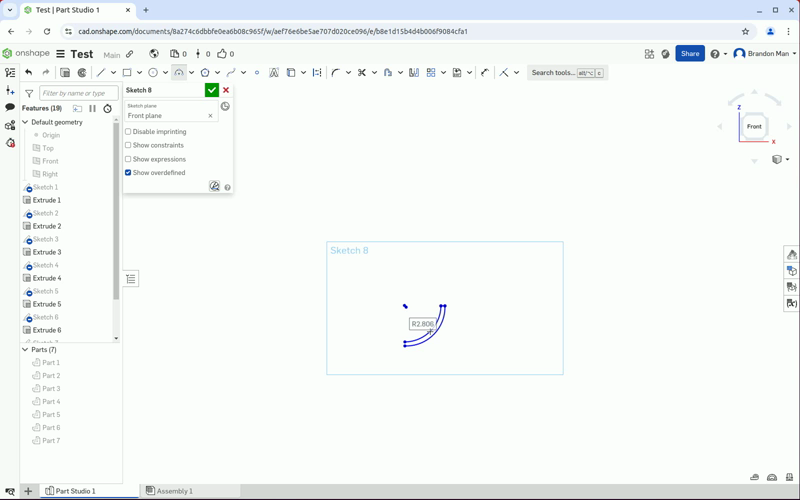
scroll(-6)
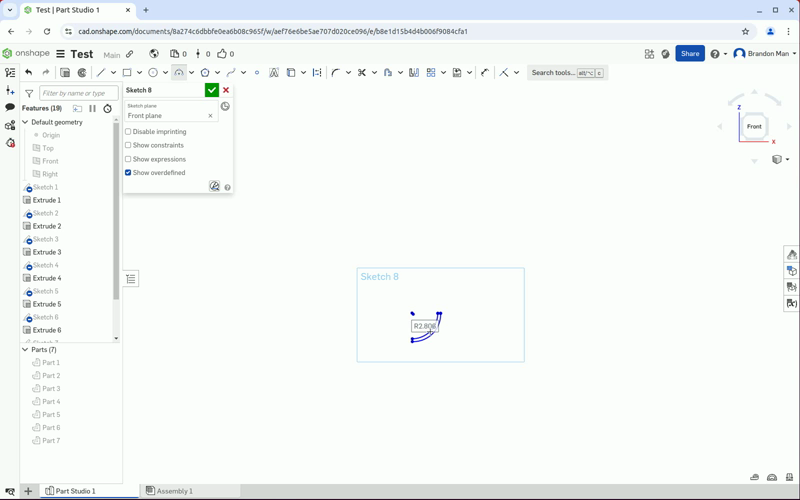
scroll(-6)
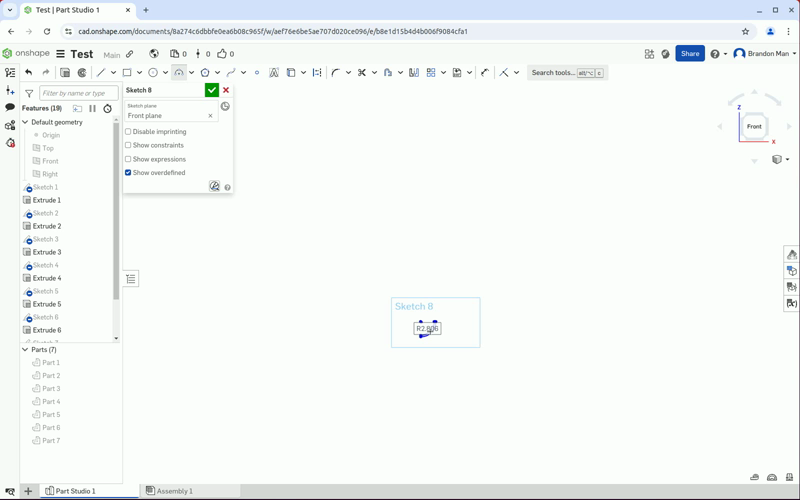
key_up(shift)
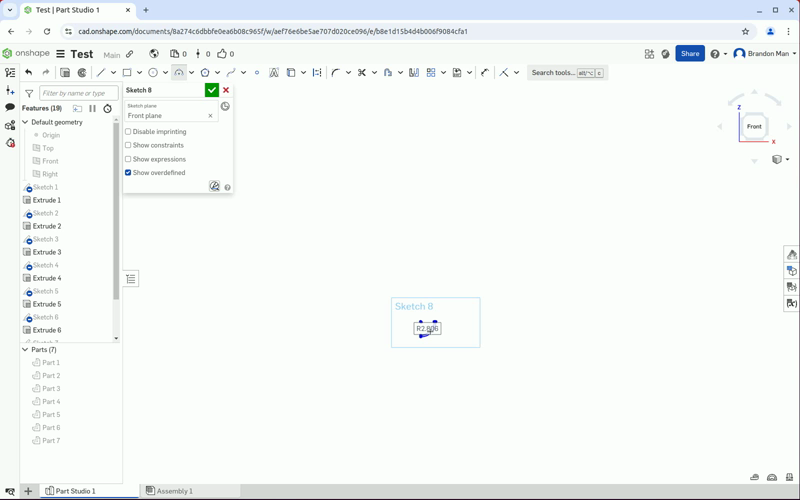
key(esc)
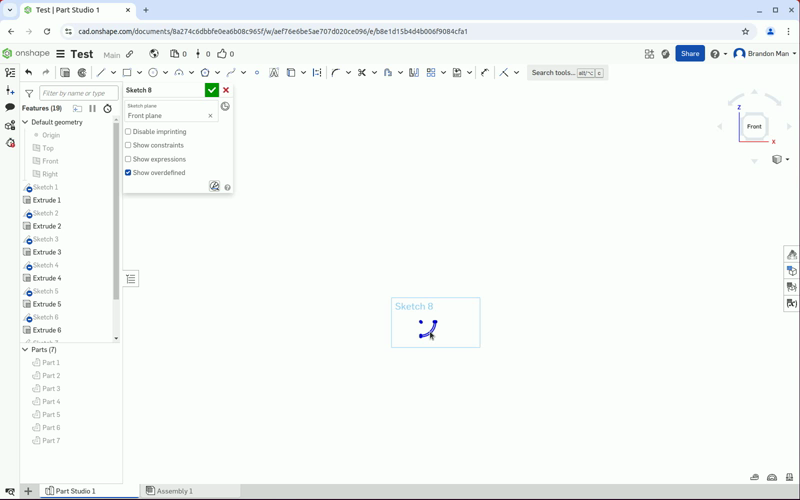
key(l)
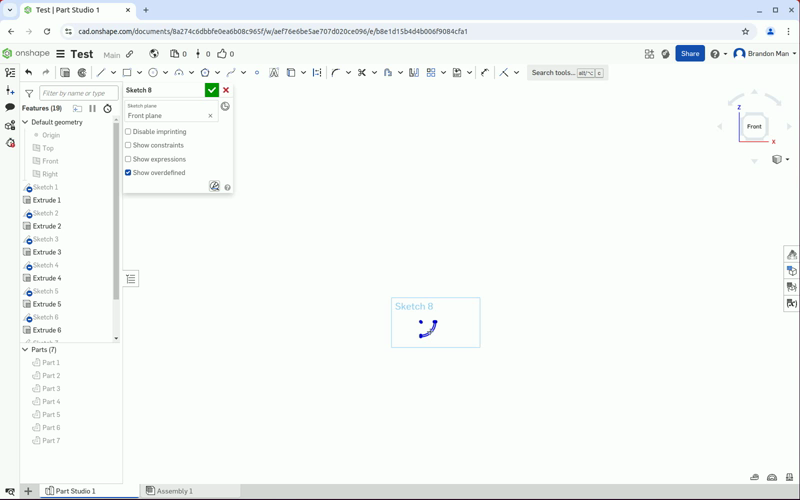
mouse_move(420, 335)
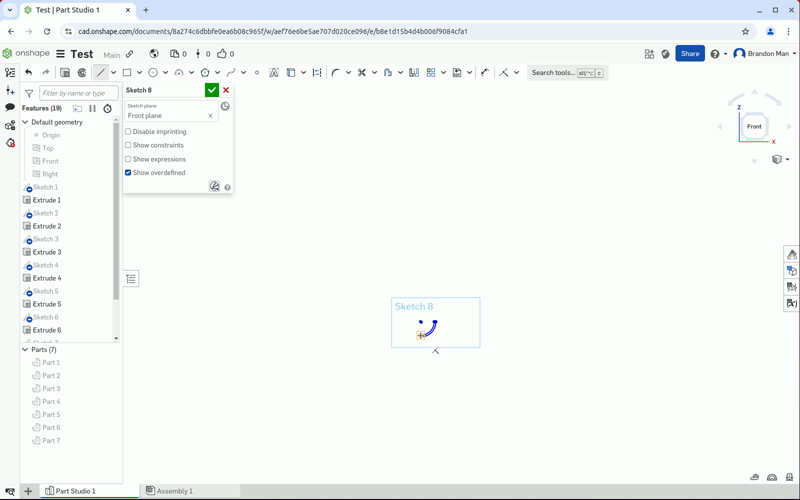
scroll(6)
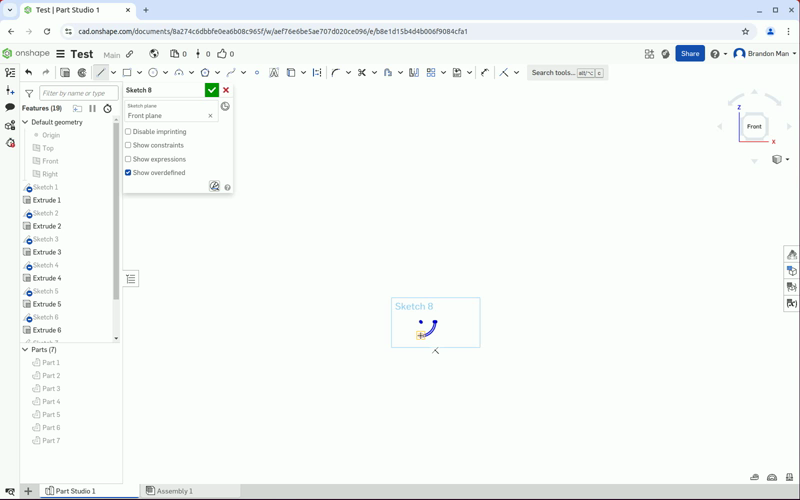
scroll(6)
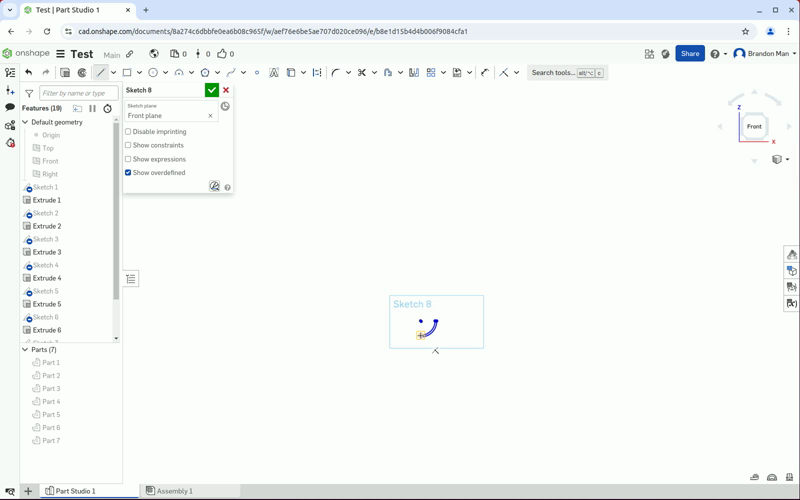
scroll(6)
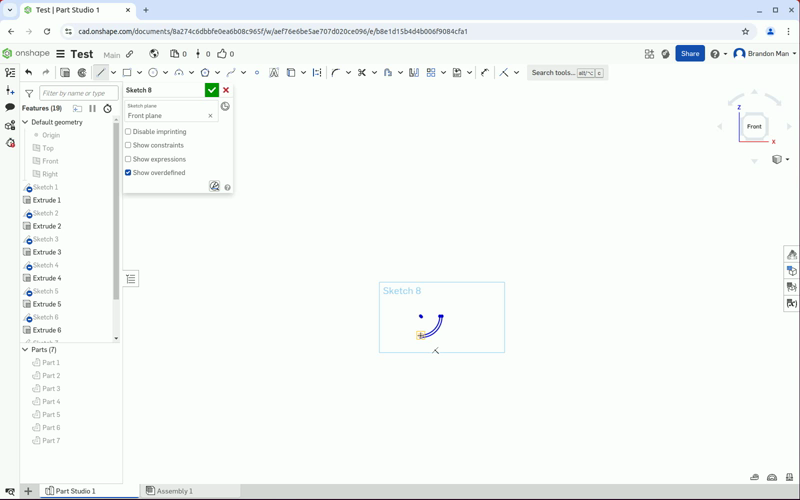
scroll(6)
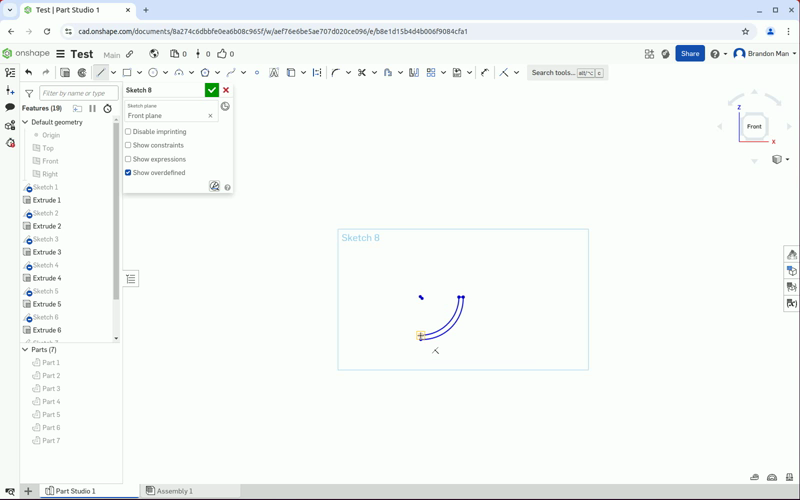
scroll(6)
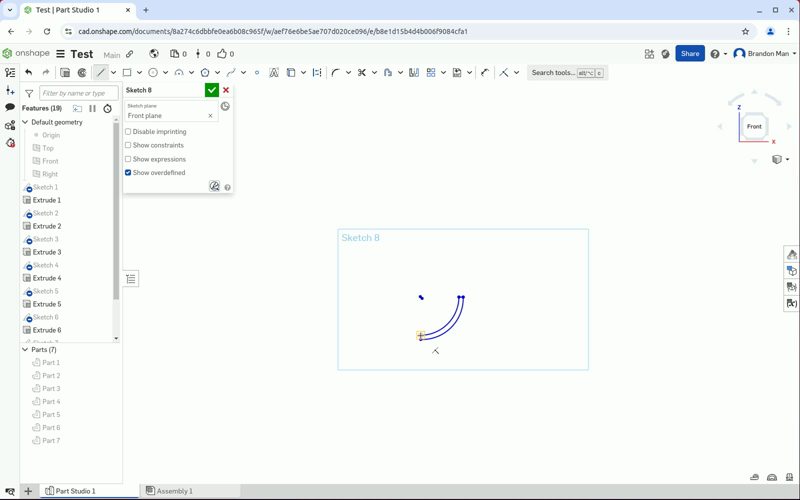
scroll(6)
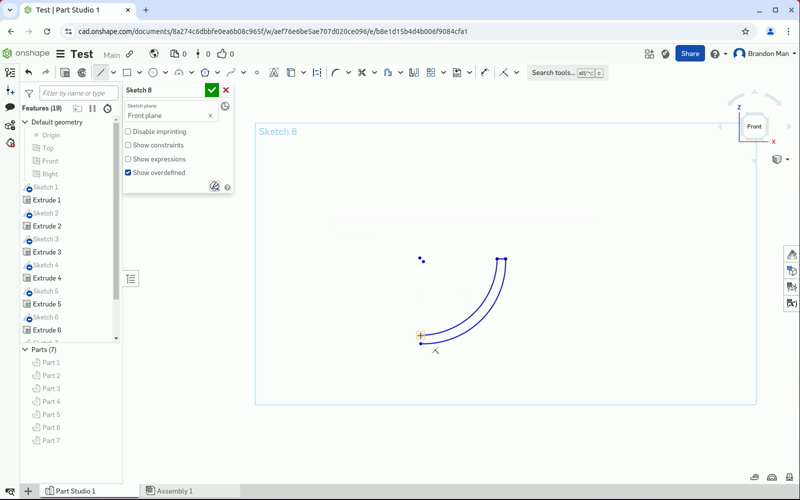
scroll(6)
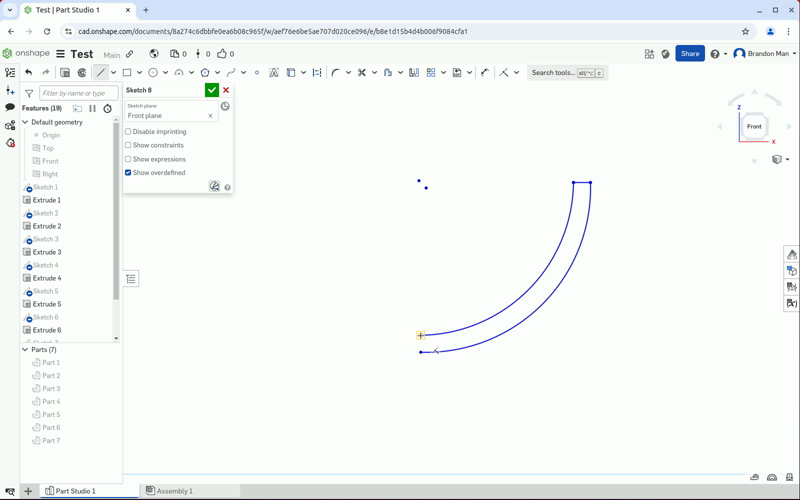
click(420, 335)
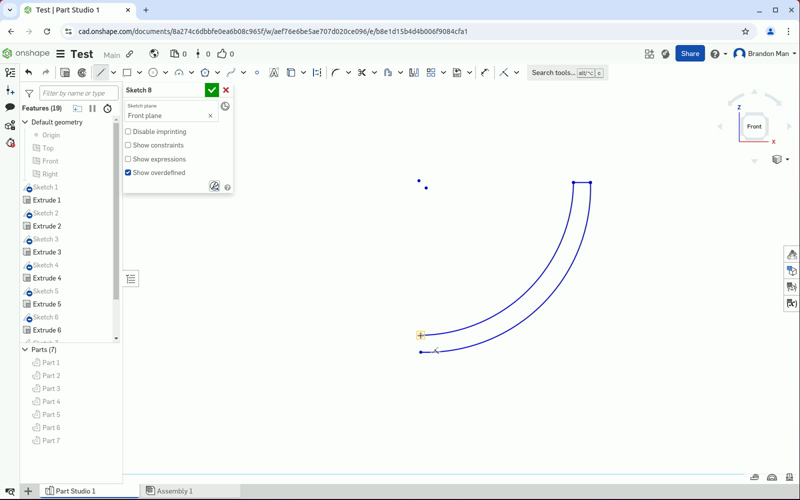
scroll(-6)
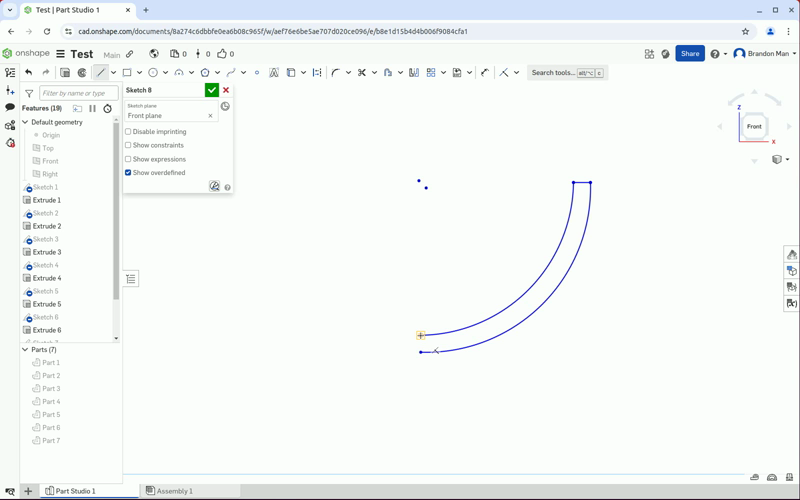
scroll(-6)
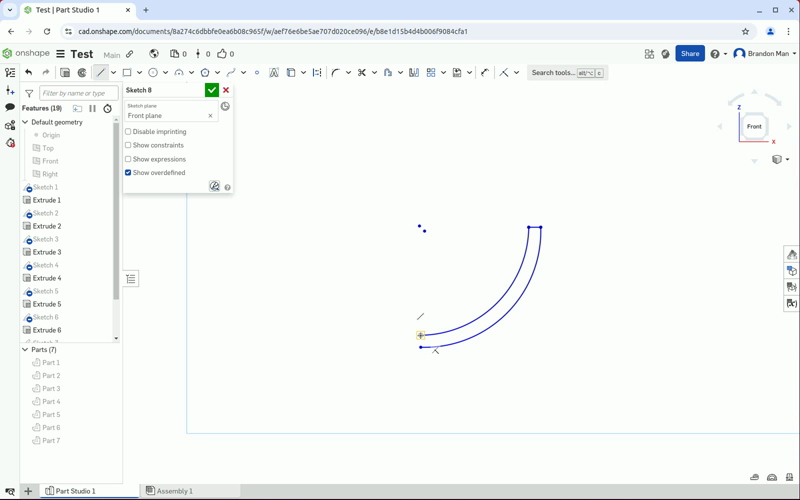
scroll(-6)
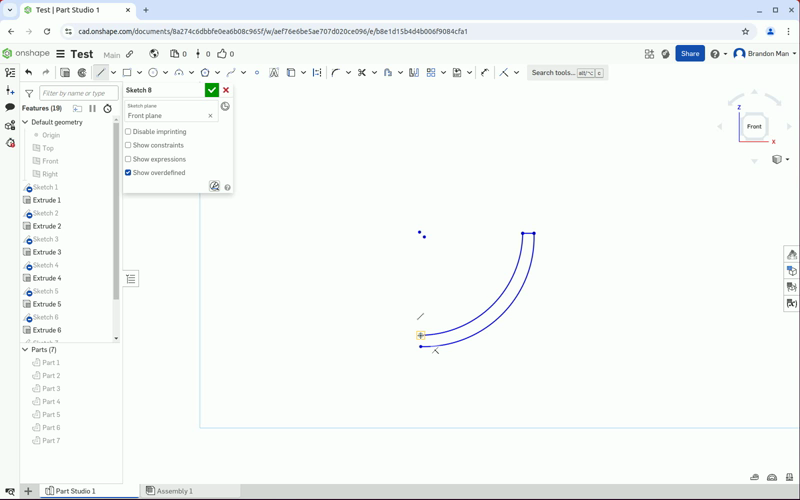
scroll(-6)
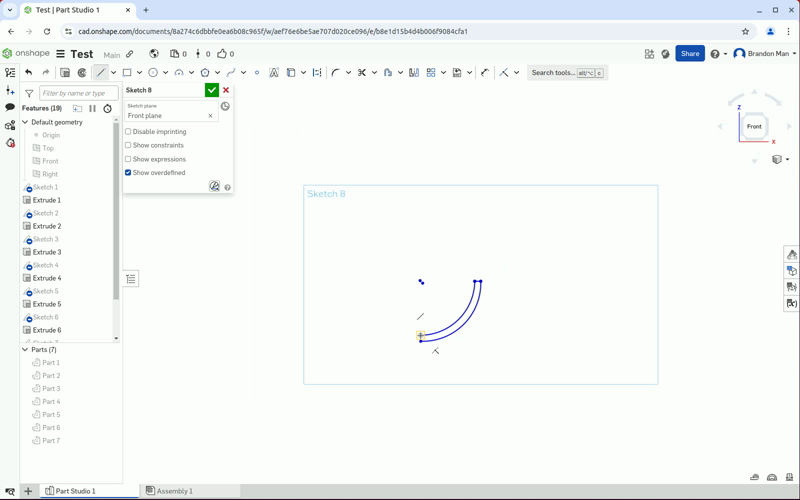
scroll(-6)
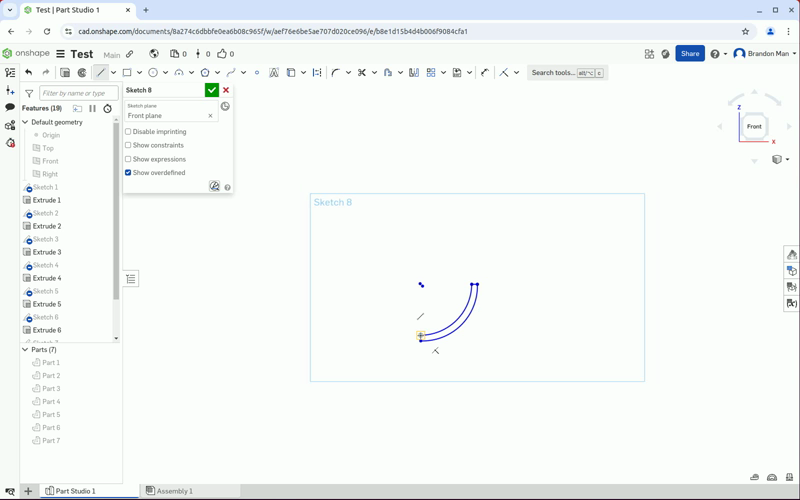
scroll(-6)
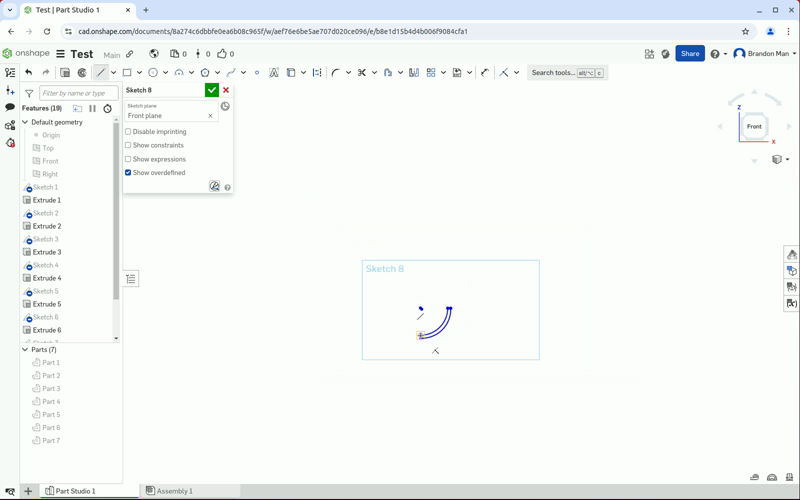
scroll(-6)
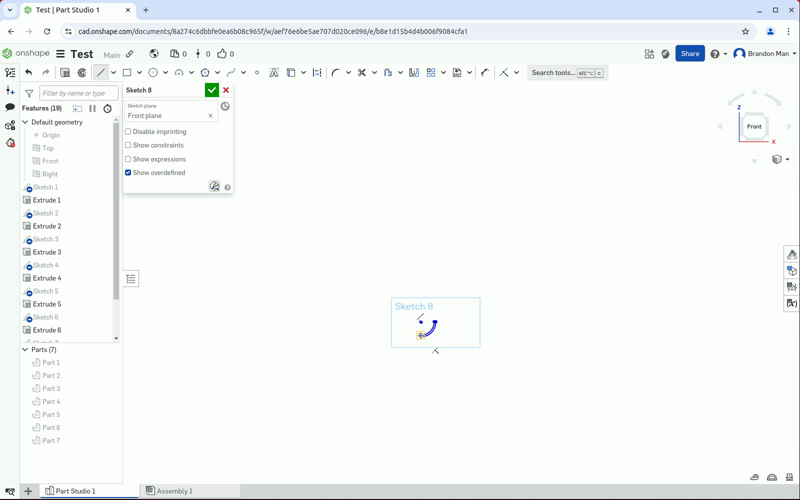
mouse_move(450, 335)
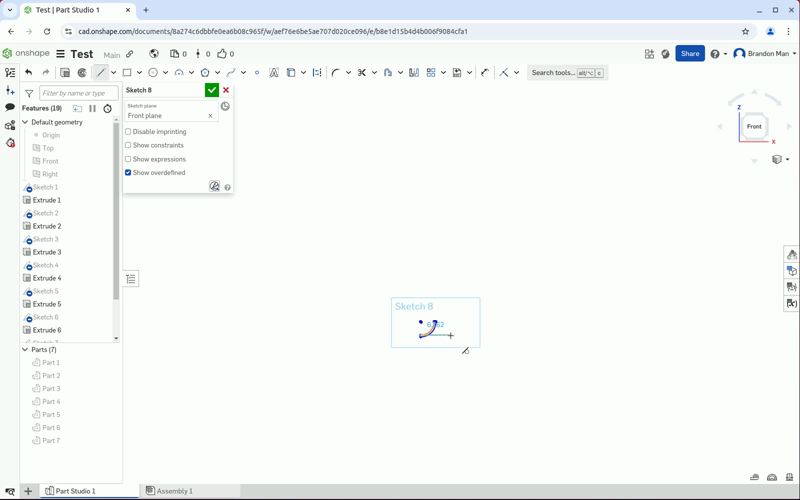
key_down(shift)
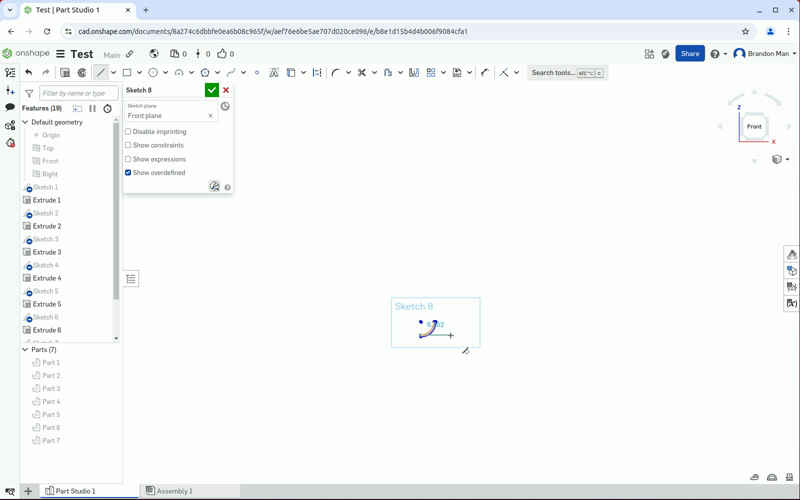
mouse_move(420, 336)
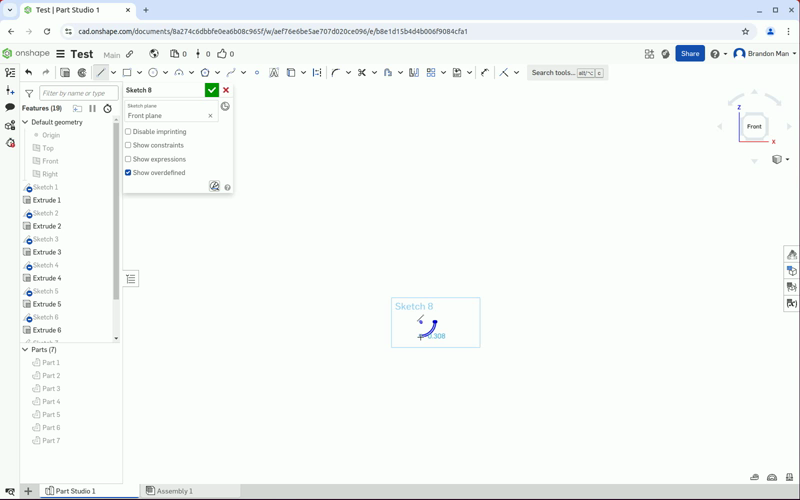
scroll(6)
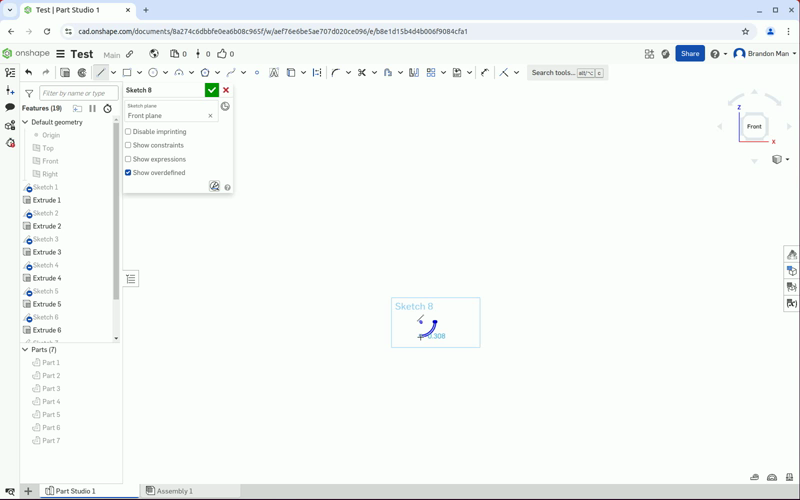
scroll(6)
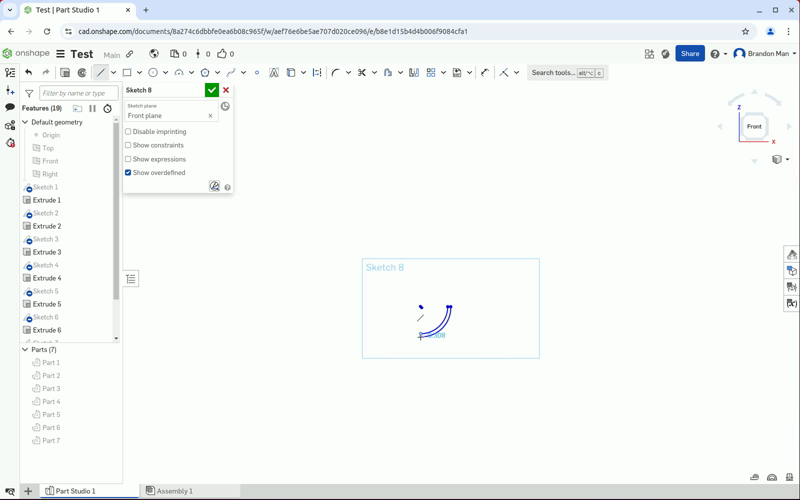
scroll(6)
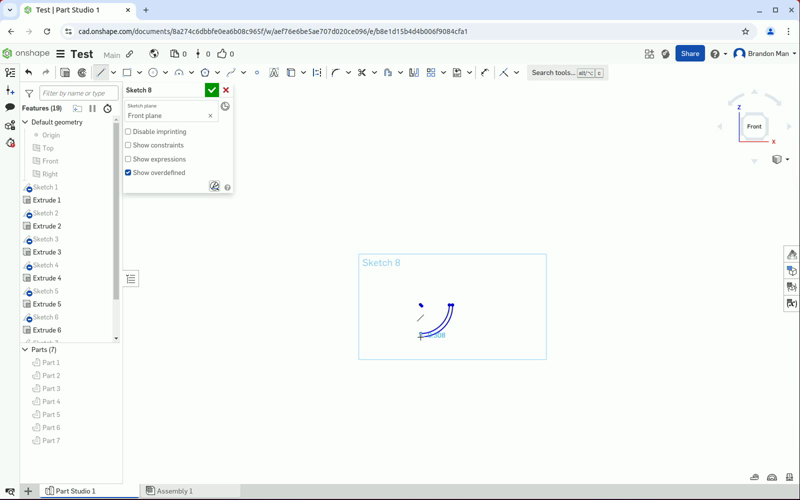
scroll(6)
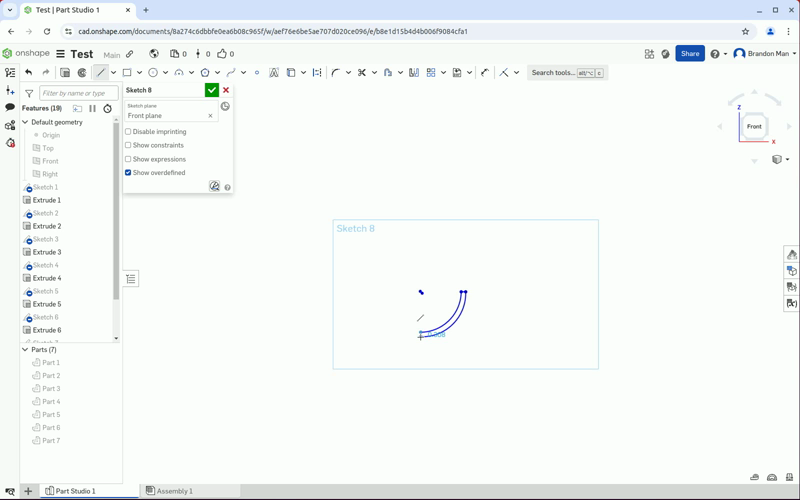
scroll(6)
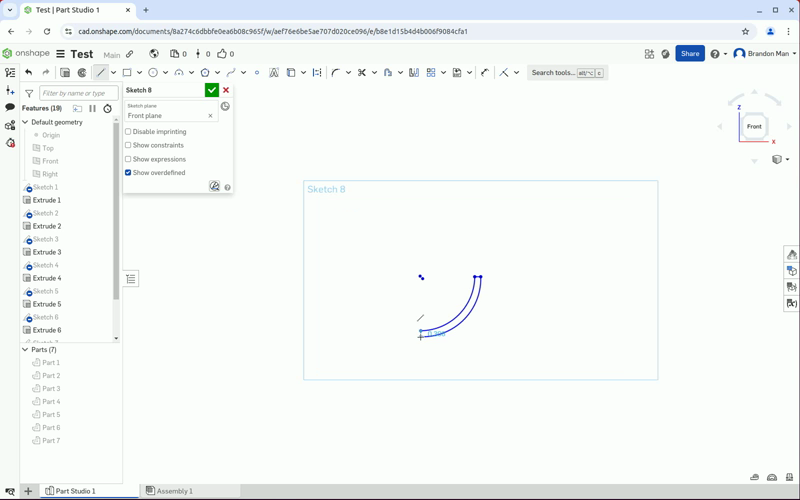
scroll(6)
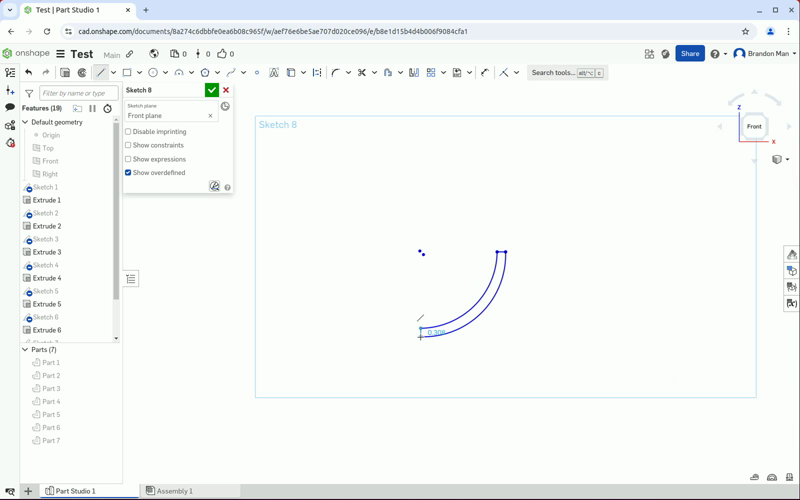
scroll(6)
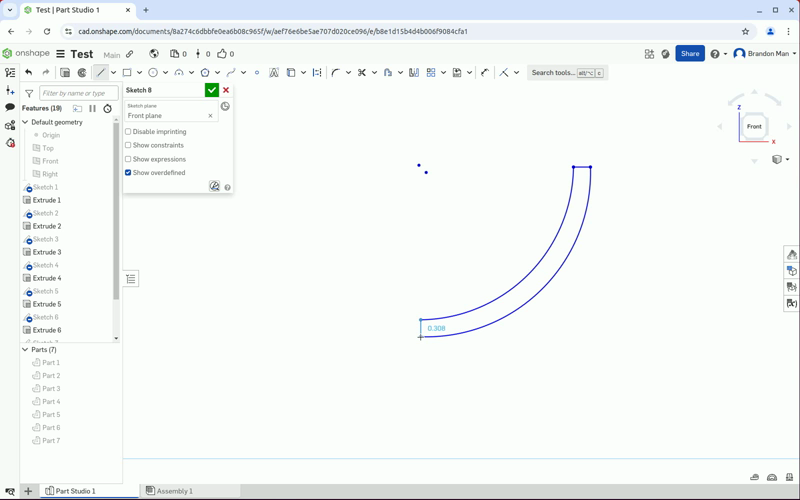
key_up(shift)
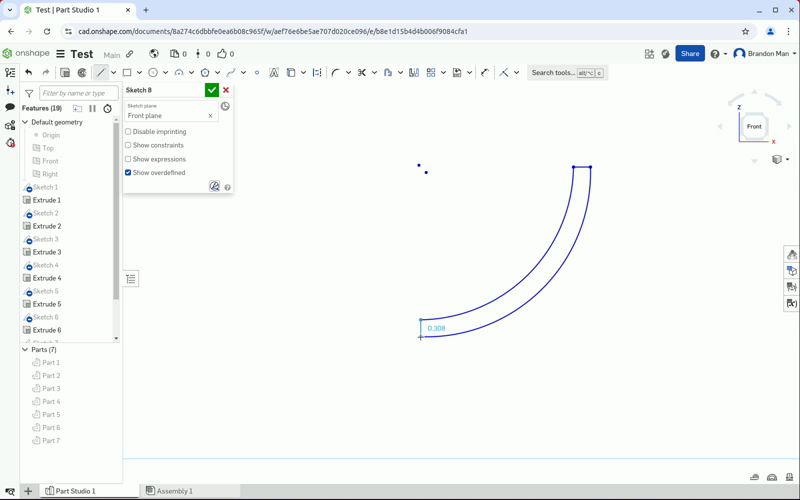
click(420, 336)
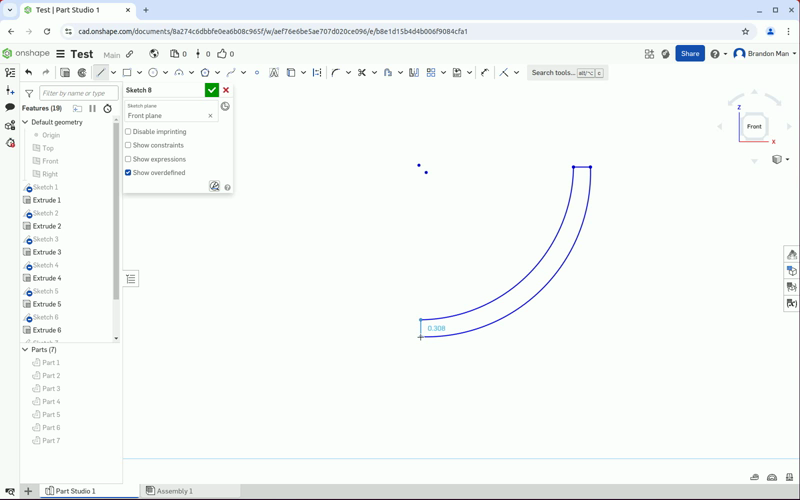
scroll(-6)
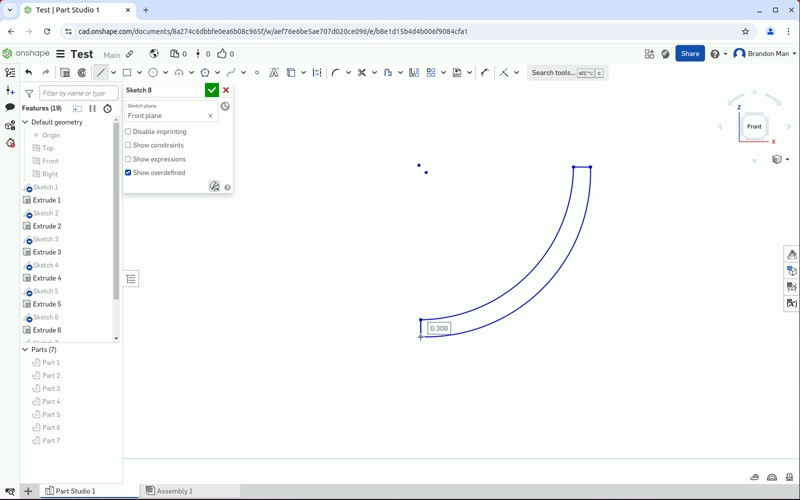
scroll(-6)
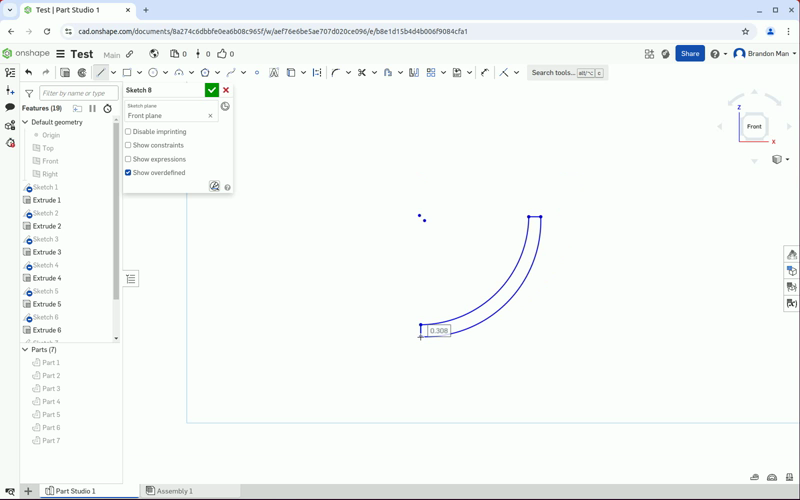
scroll(-6)
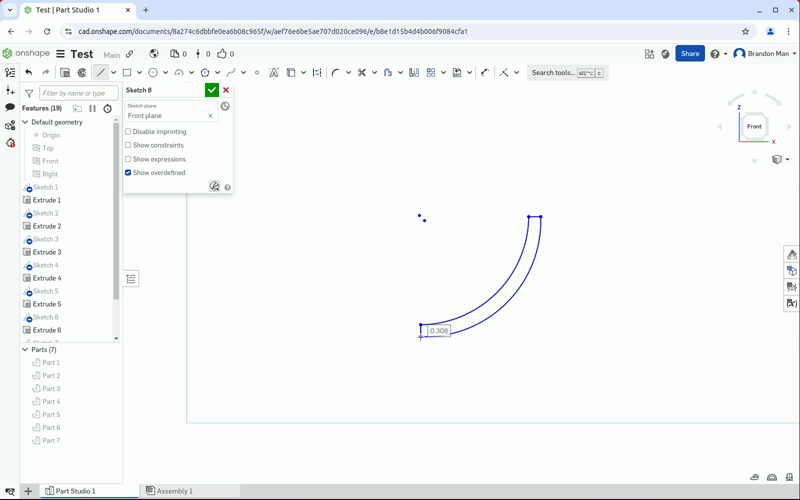
scroll(-6)
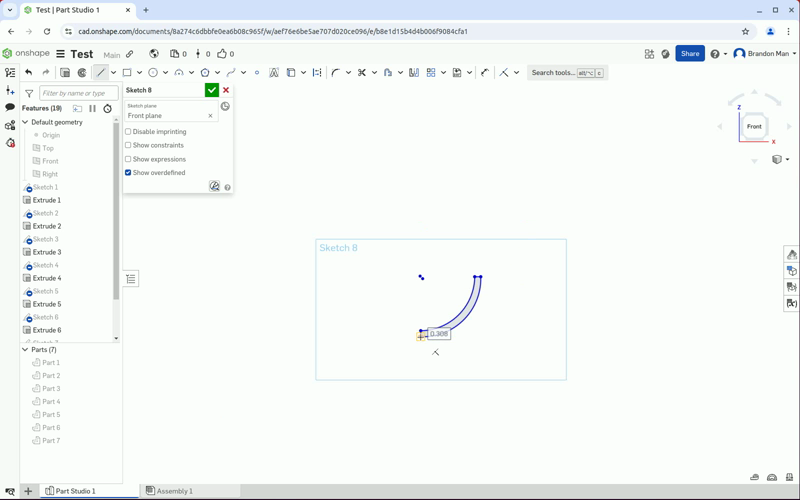
scroll(-6)
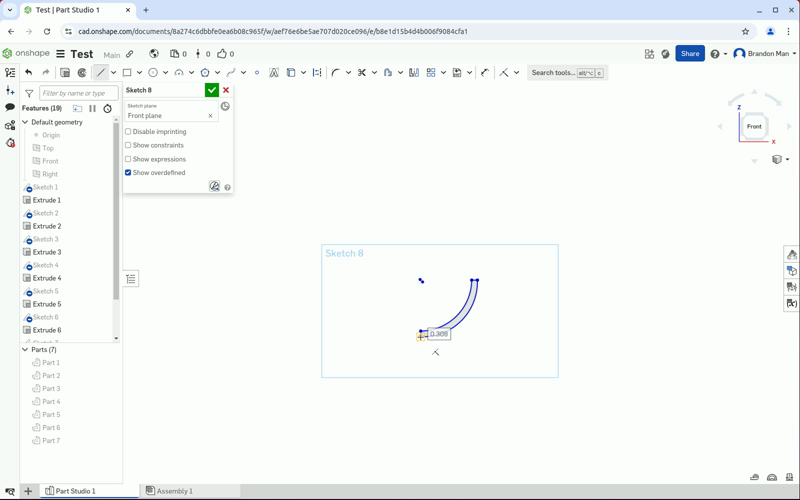
scroll(-6)
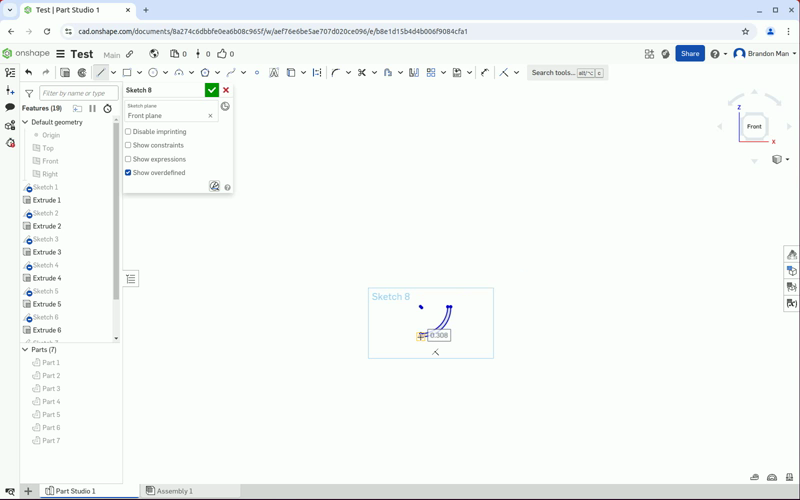
scroll(-6)
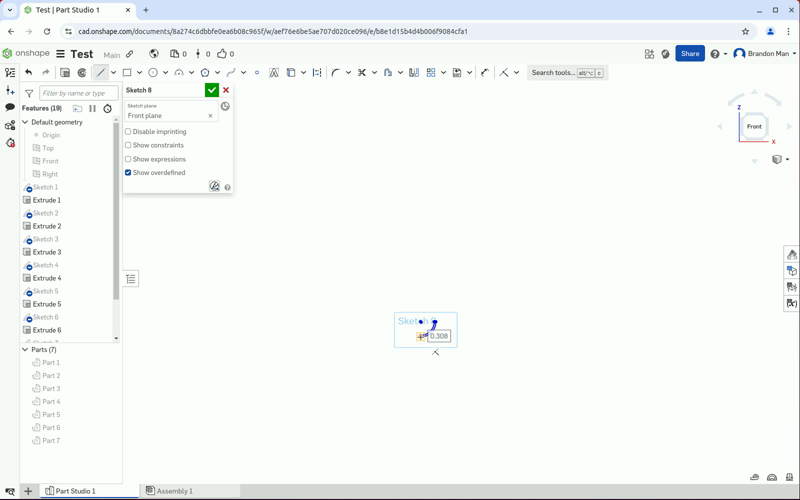
key(esc)
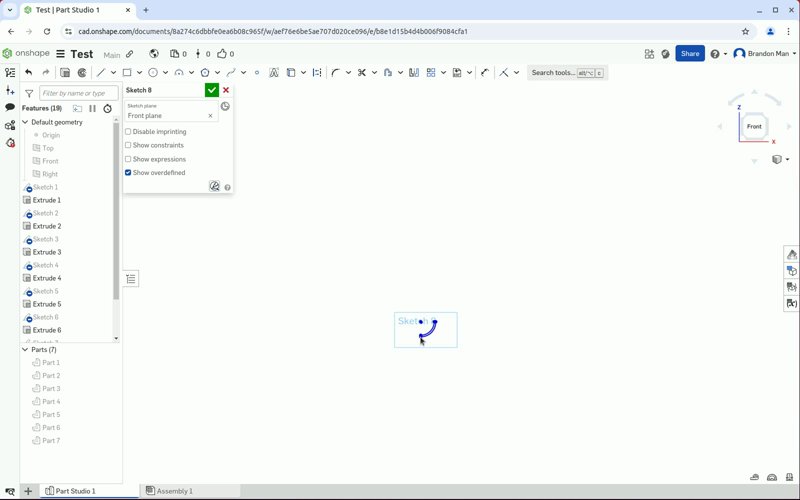
mouse_move(423, 336)
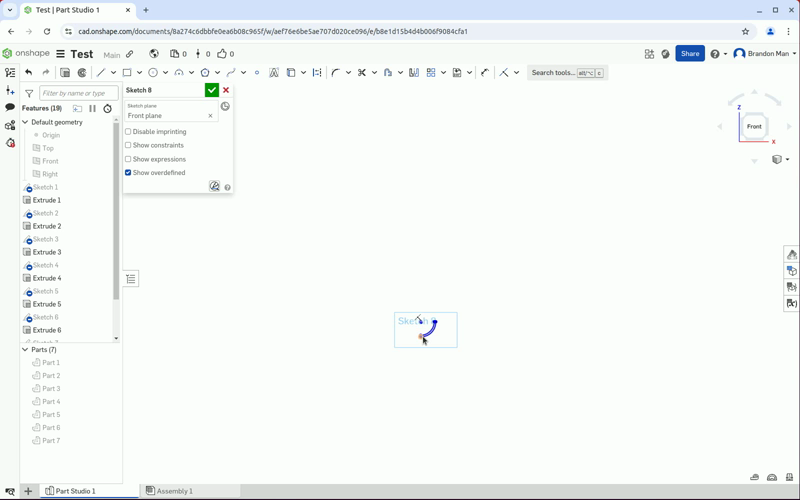
scroll(6)
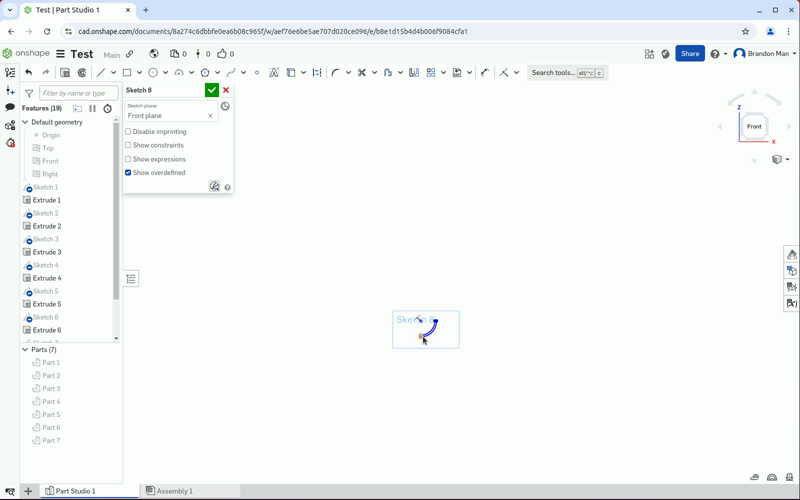
scroll(6)
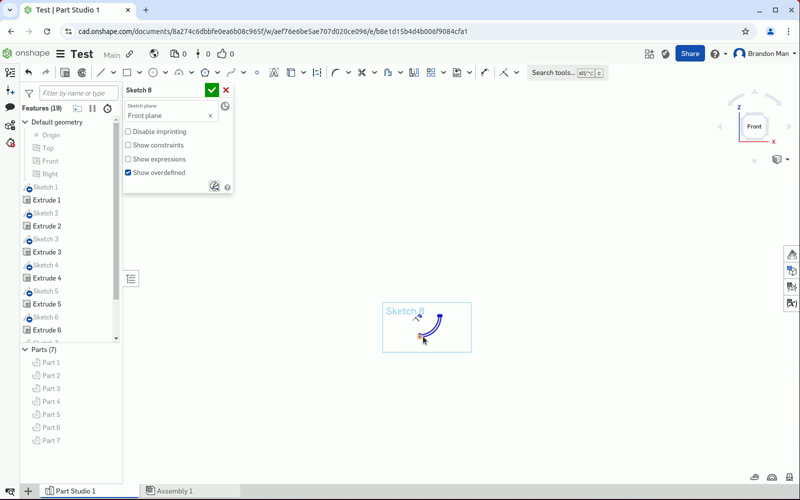
scroll(6)
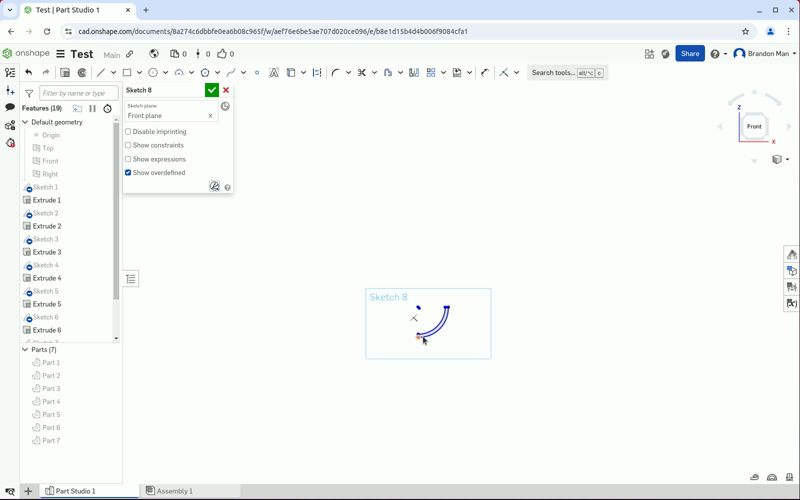
scroll(6)
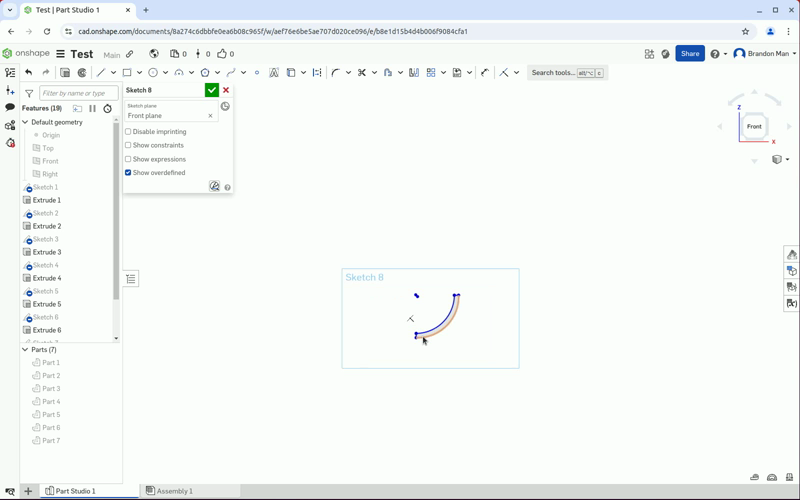
scroll(6)
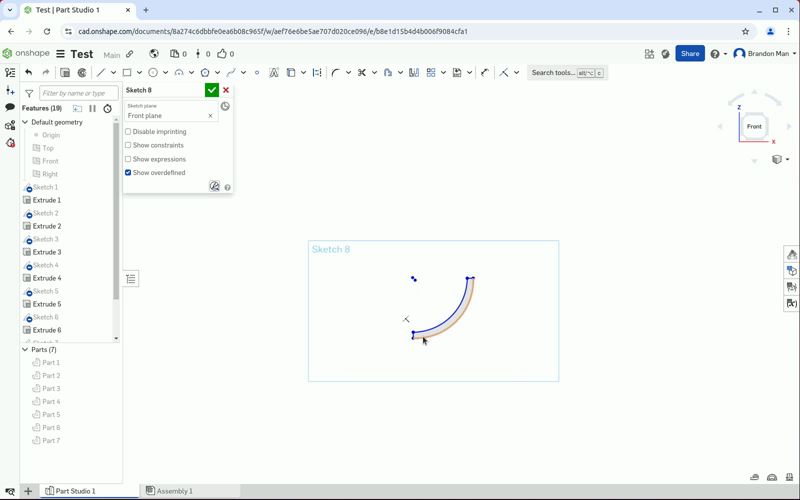
scroll(6)
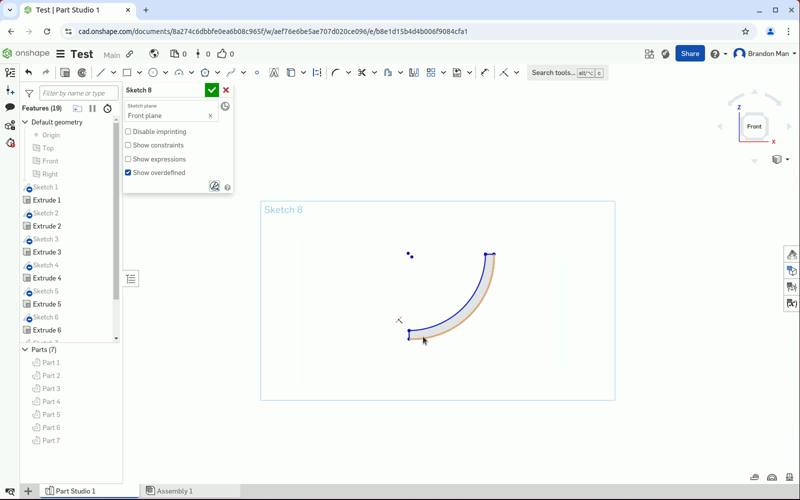
scroll(6)
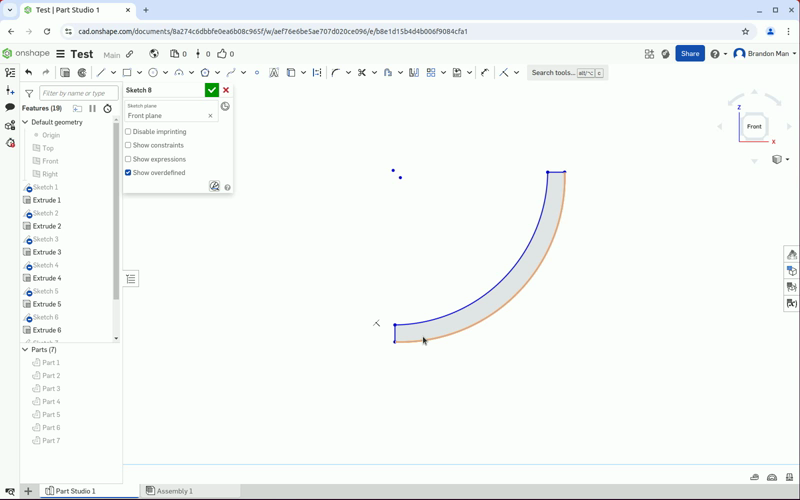
click(423, 336)
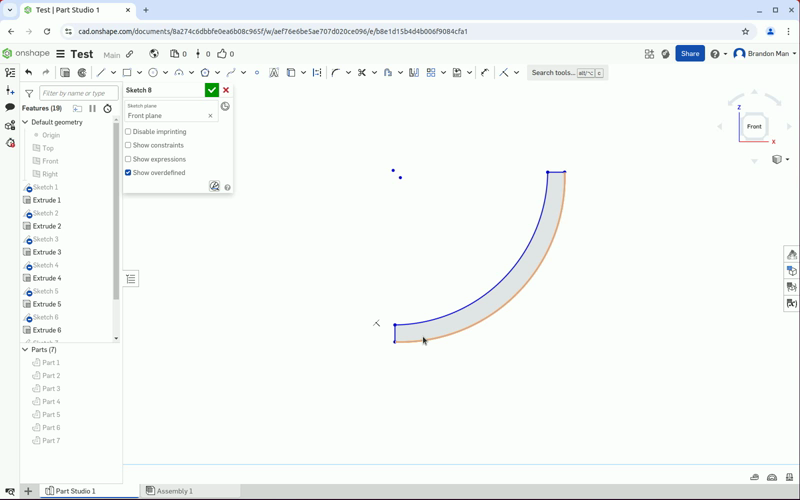
scroll(-6)
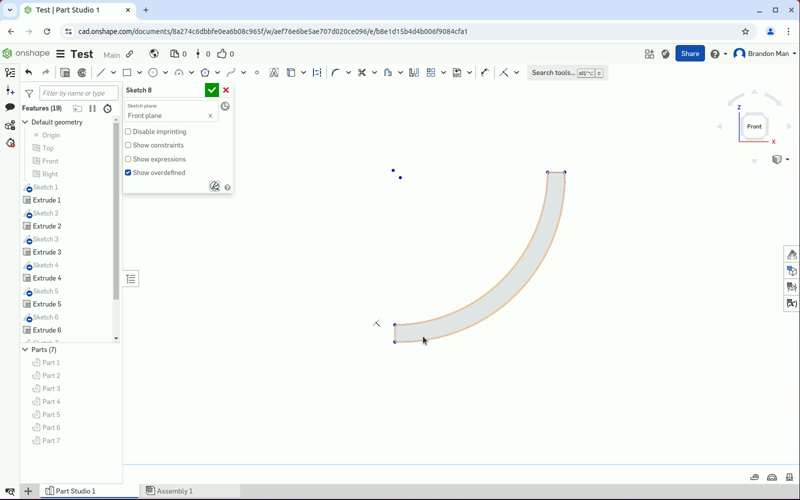
scroll(-6)
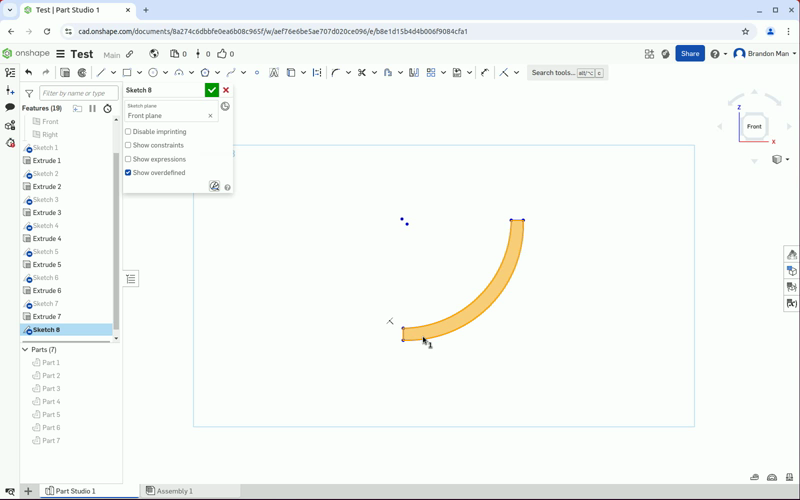
scroll(-6)
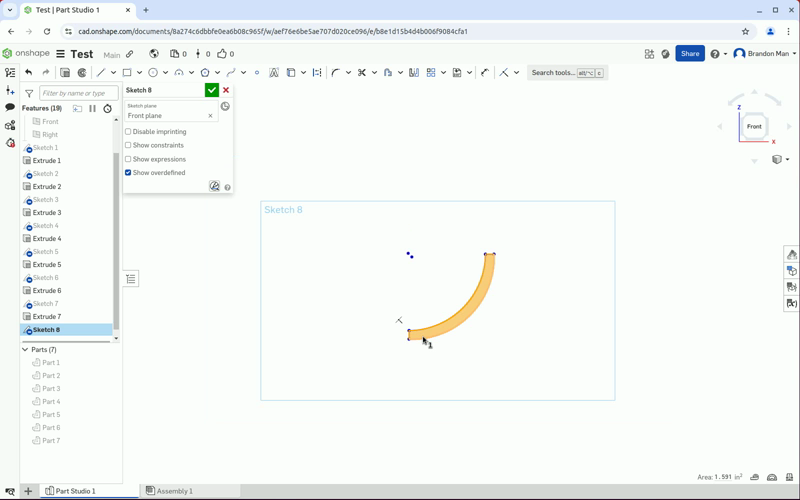
scroll(-6)
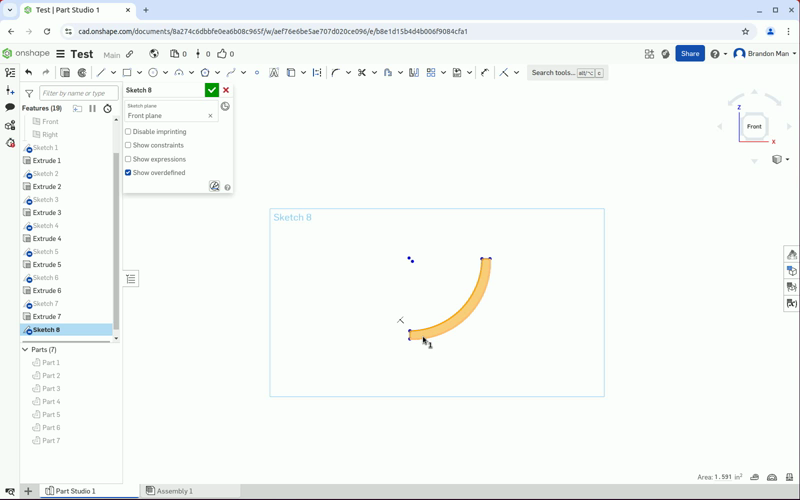
scroll(-6)
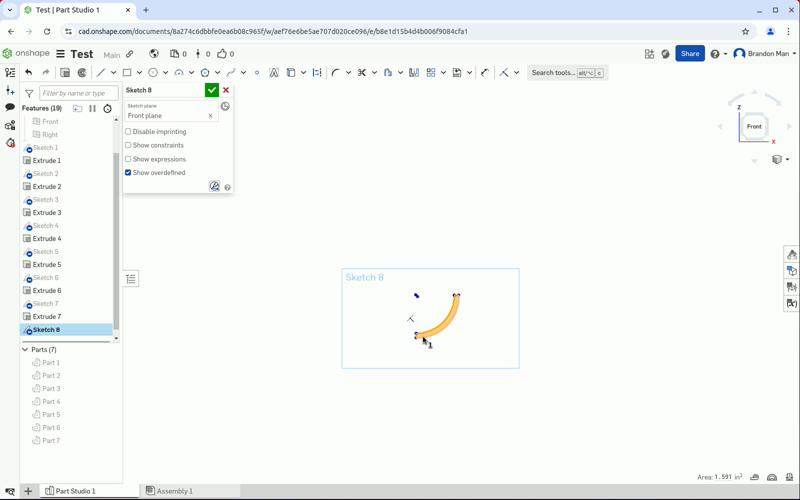
scroll(-6)
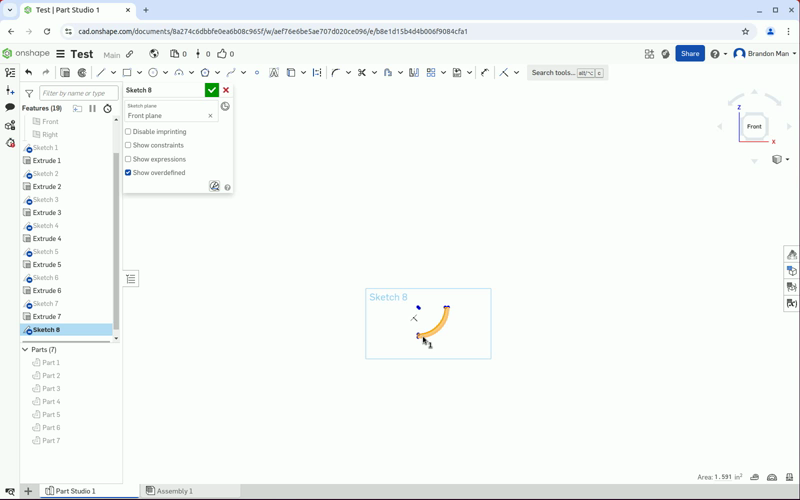
scroll(-6)
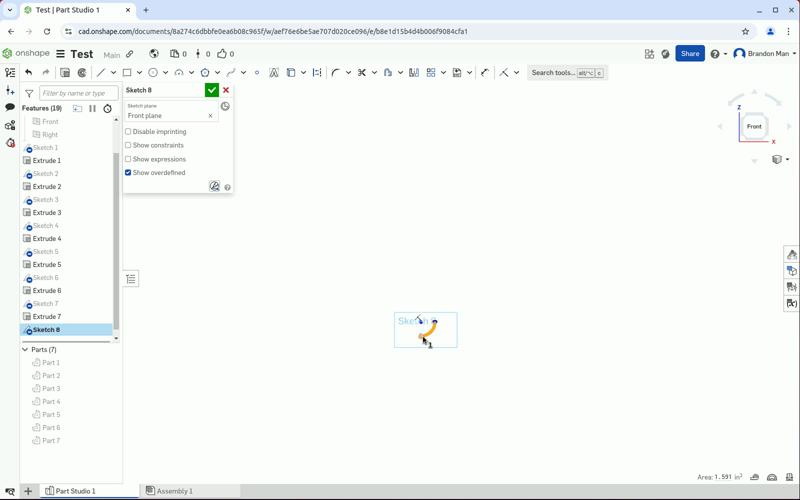
mouse_move(73, 352)
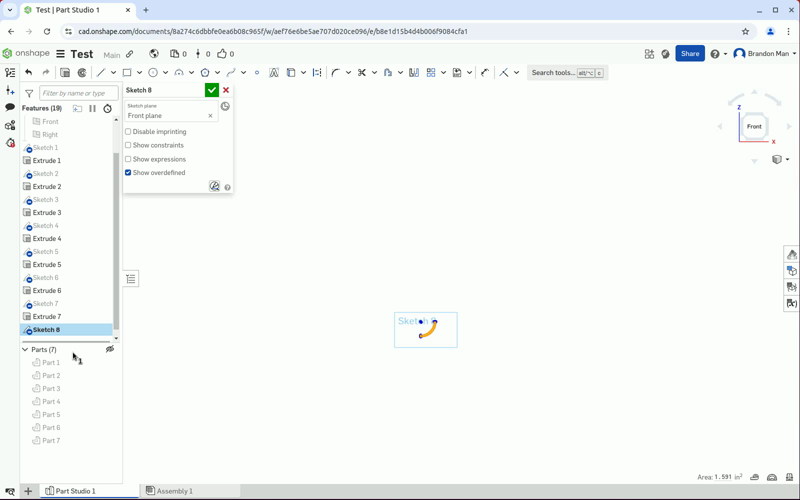
key(shift+y)
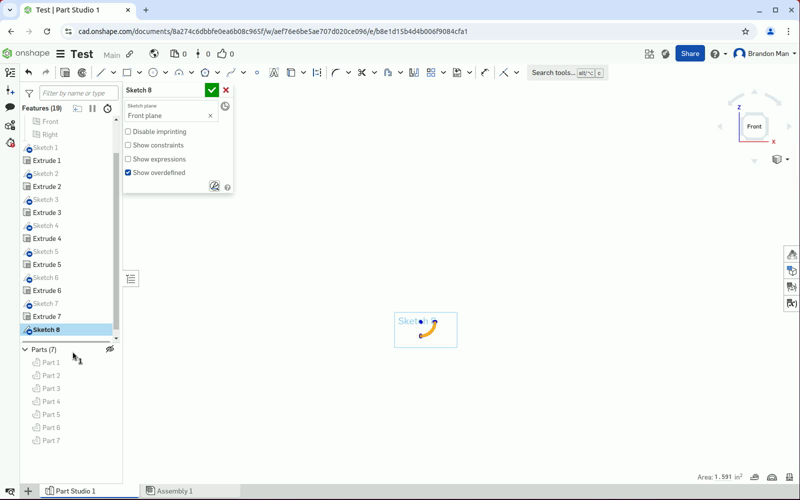
key(shift+e)
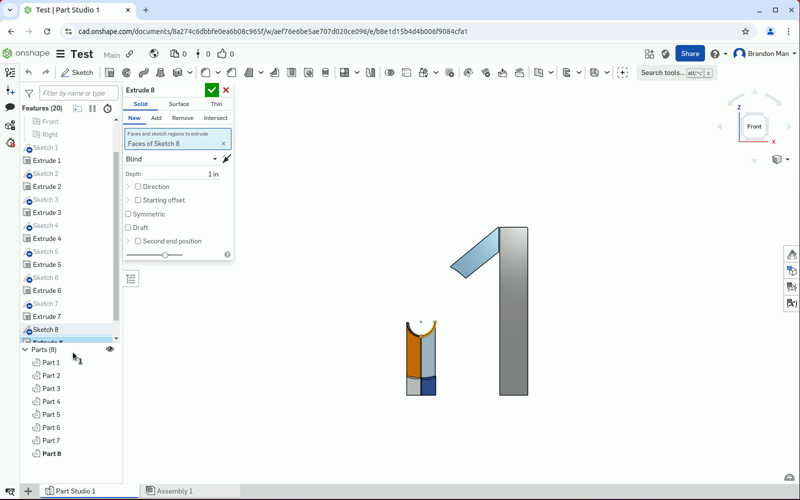
mouse_move(143, 106)
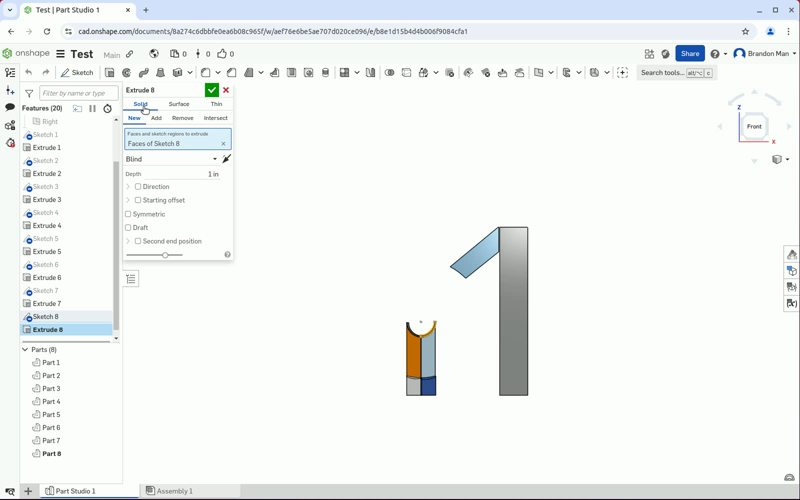
click(143, 106)
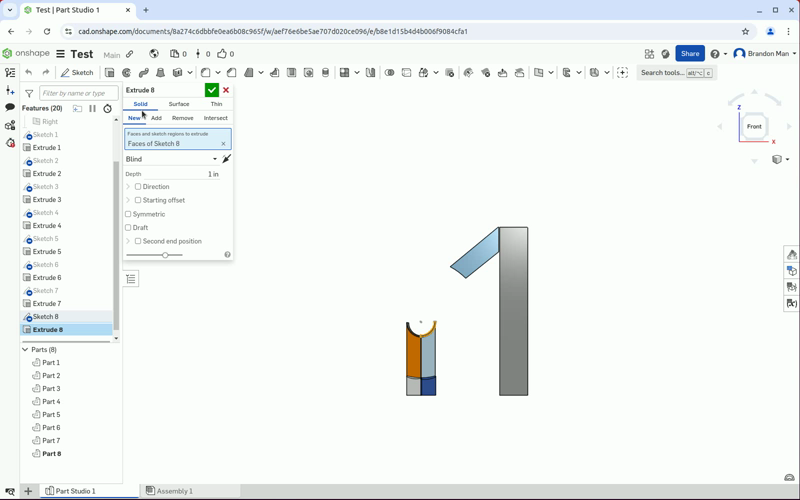
mouse_move(137, 120)
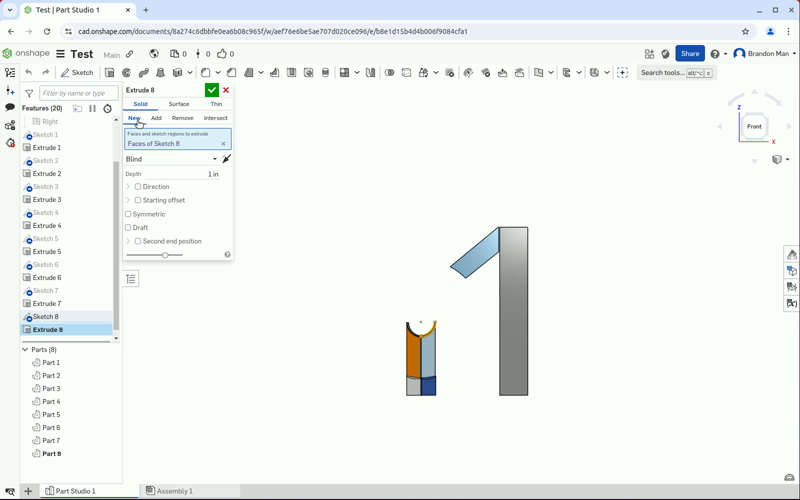
click(137, 120)
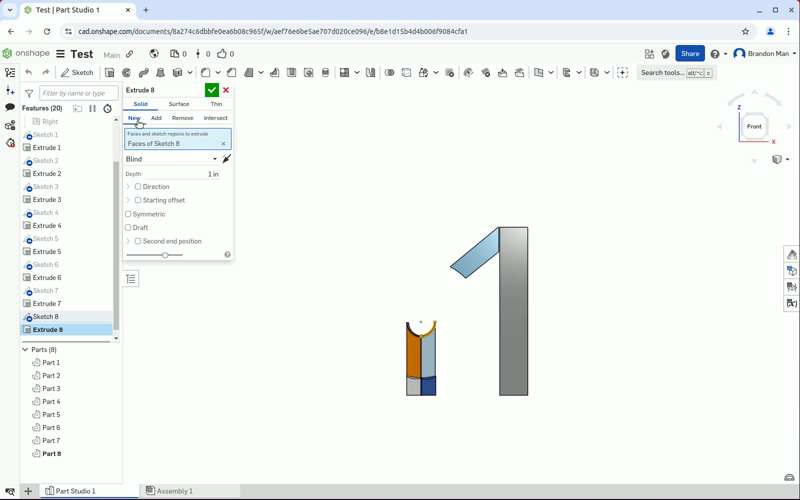
key(tab, 4)
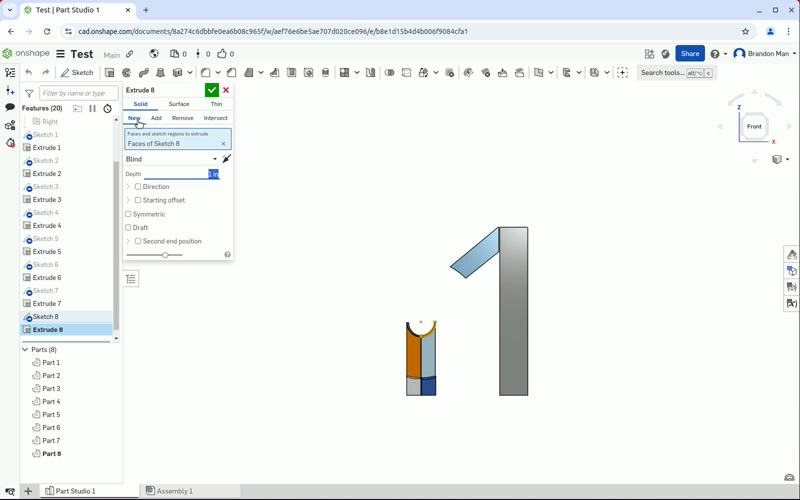
text(2.889)
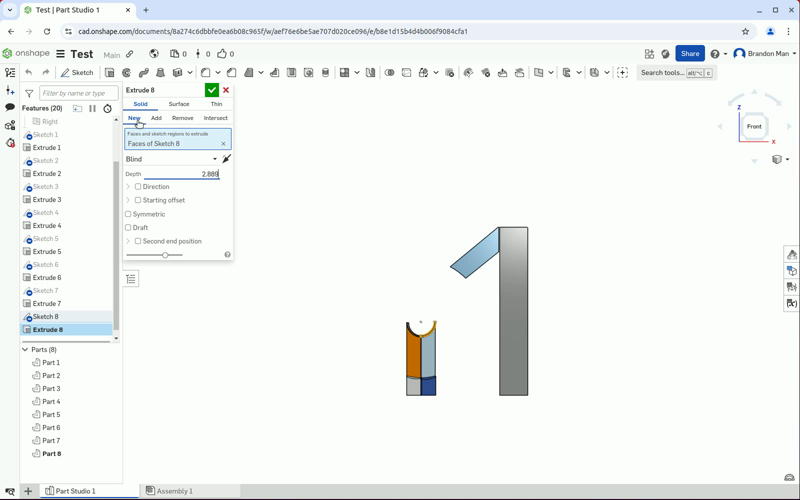
key(enter)
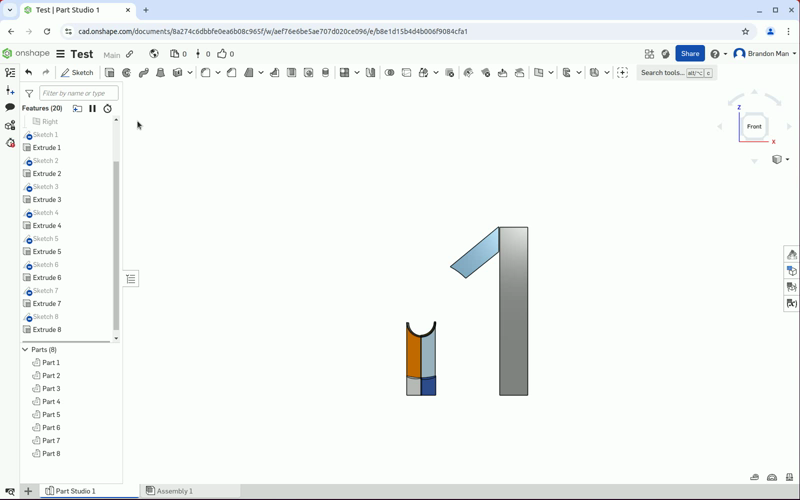
key(shift+h)
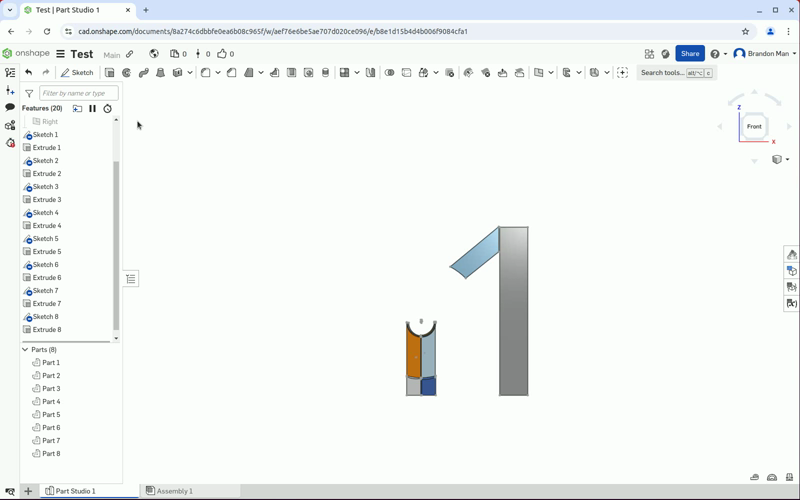
key(shift+h)
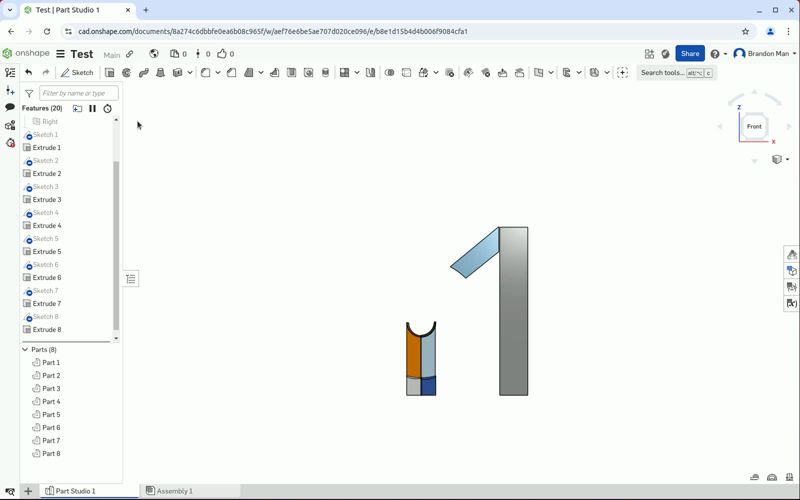
mouse_move(69, 137)
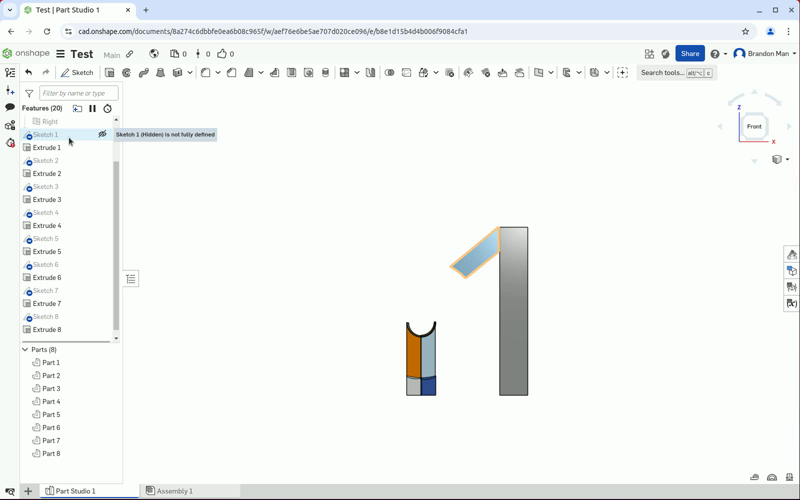
click(69, 137)
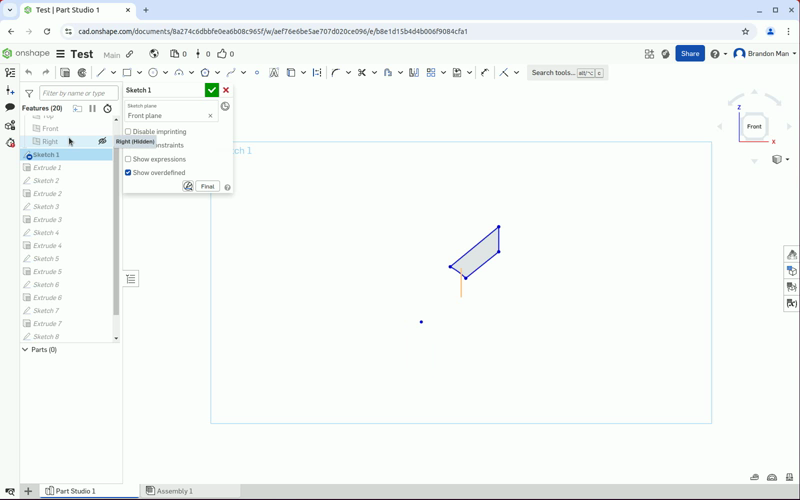
mouse_move(229, 92)
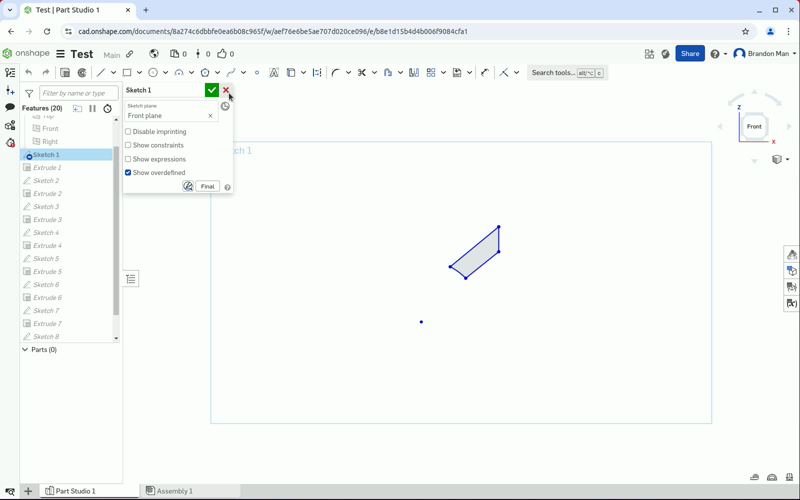
click(229, 92)
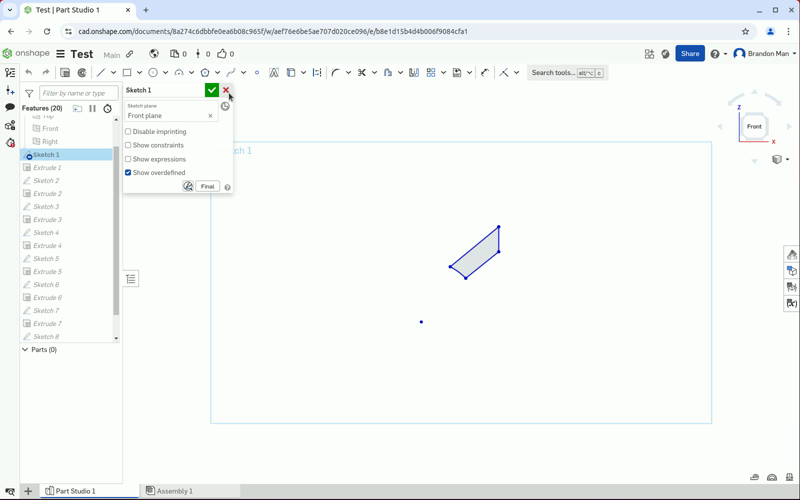
key(shift+s)
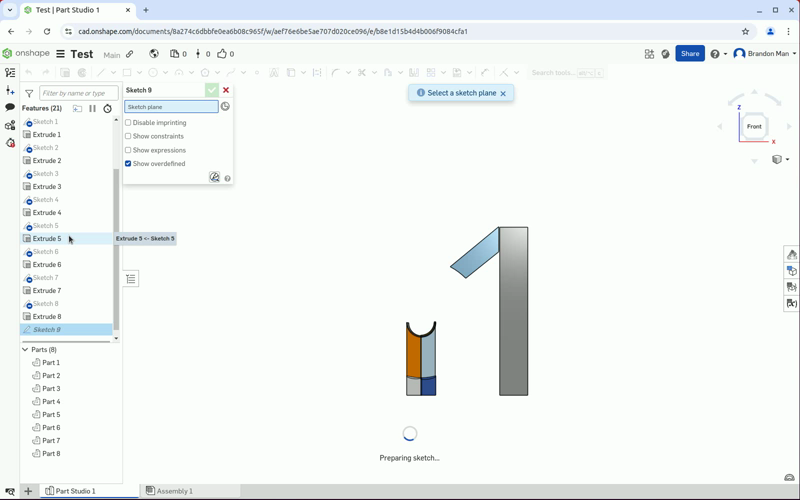
scroll(3)
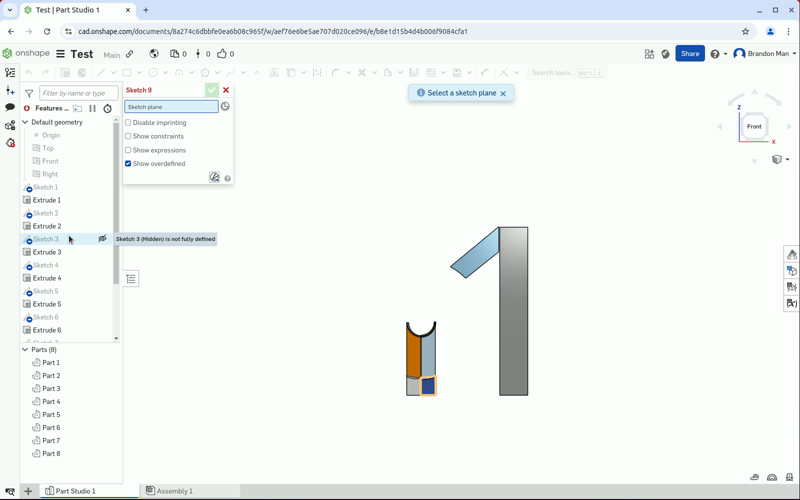
mouse_move(69, 163)
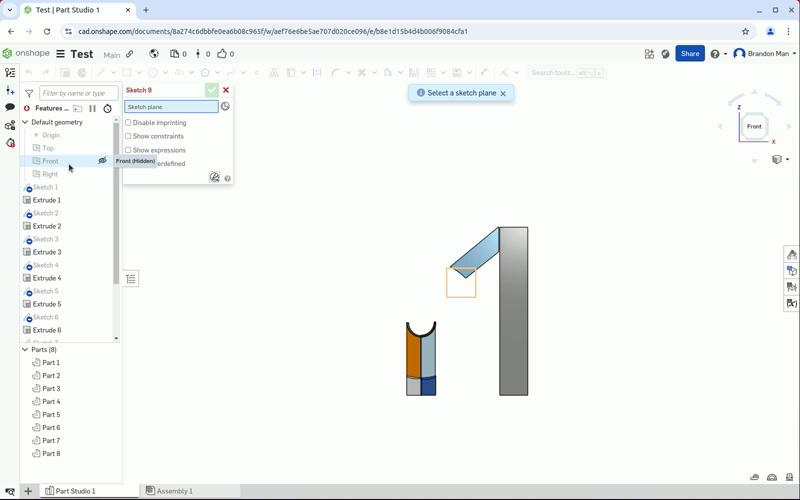
click(69, 163)
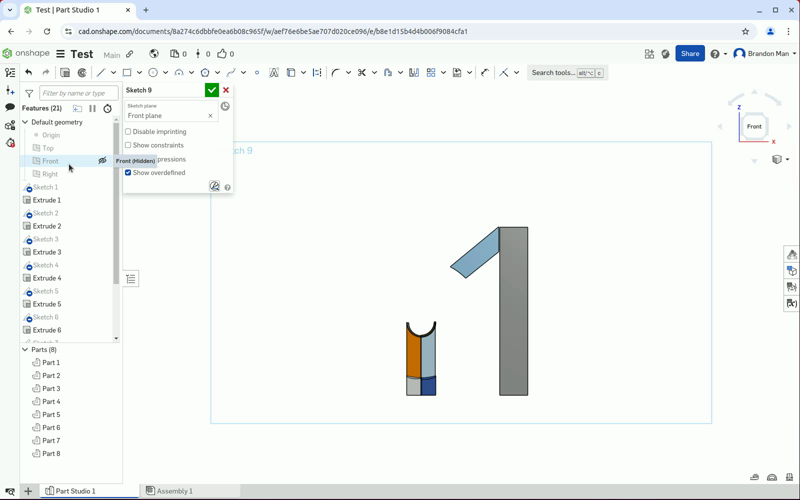
mouse_move(73, 352)
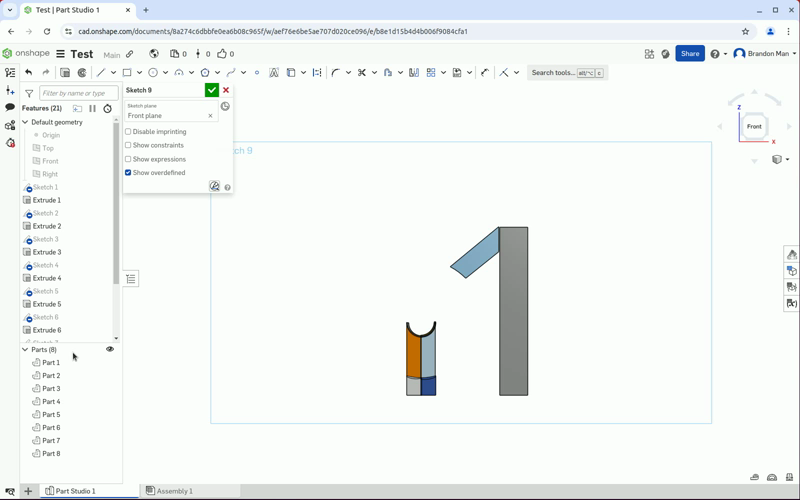
key(y)
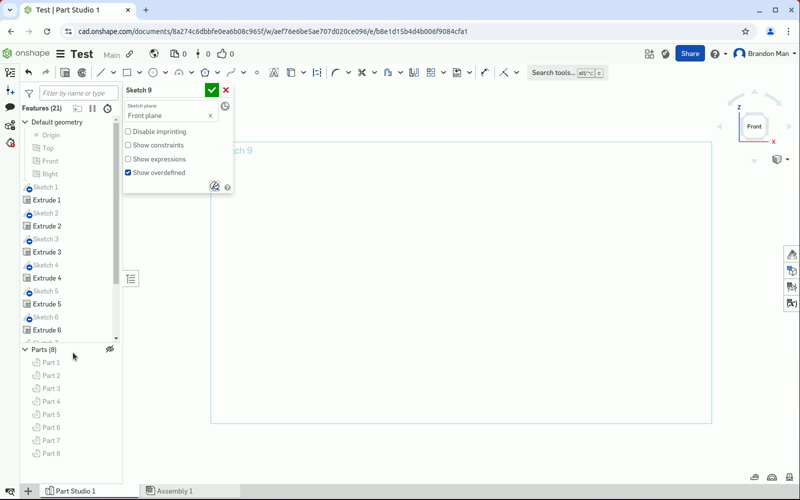
key(a)
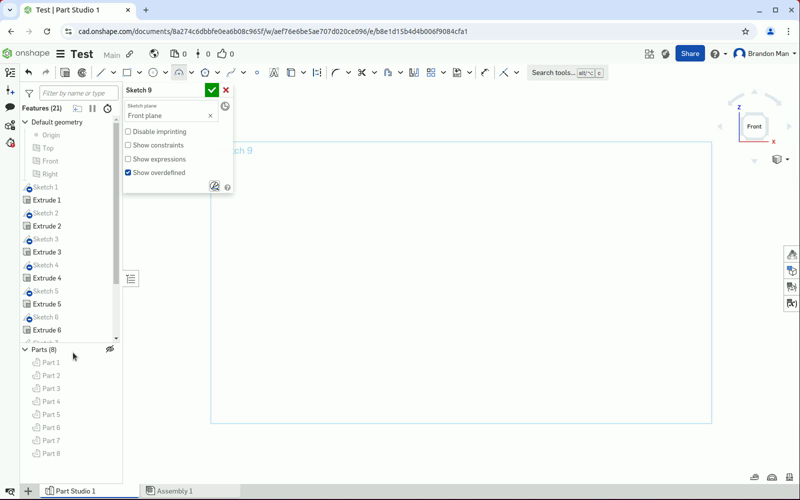
key_down(shift)
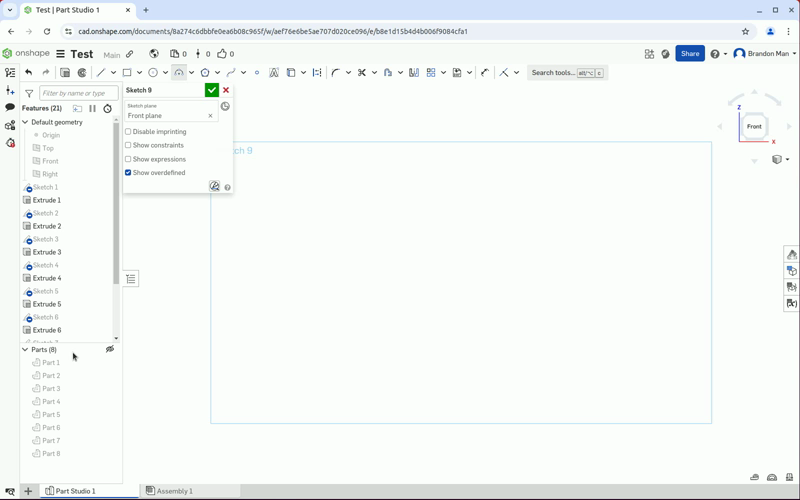
mouse_move(406, 322)
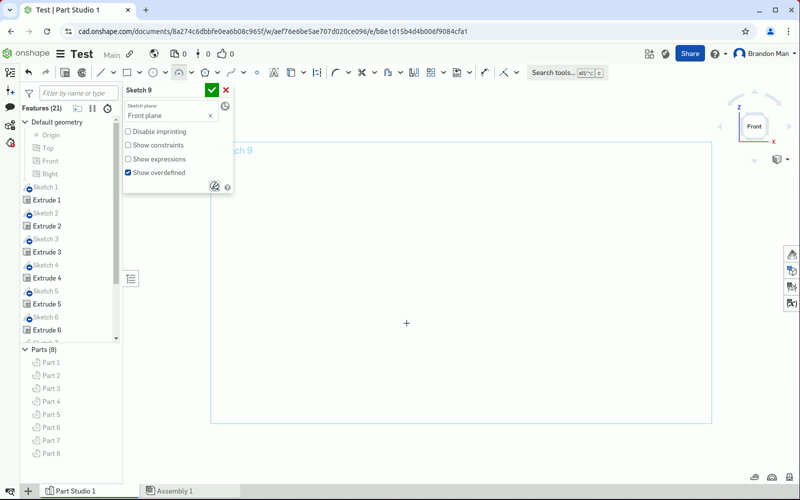
click(406, 322)
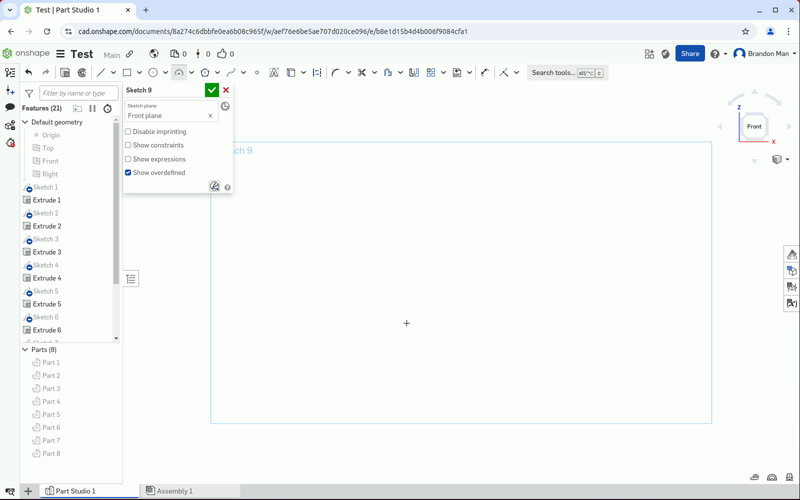
key_up(shift)
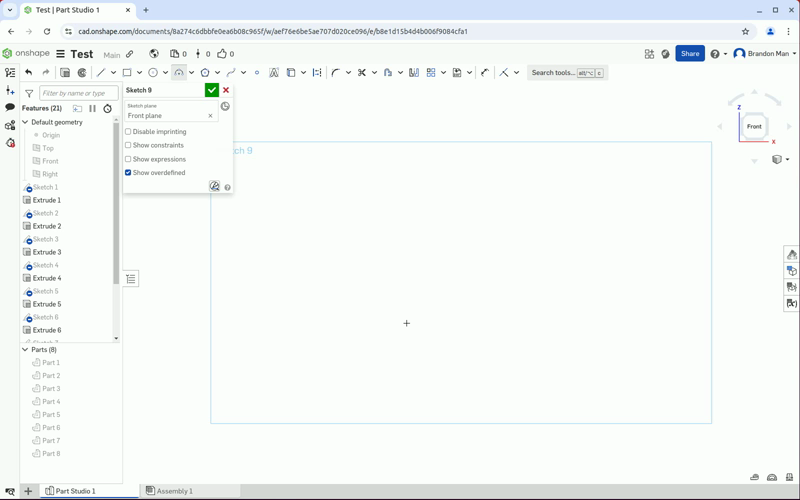
key_down(shift)
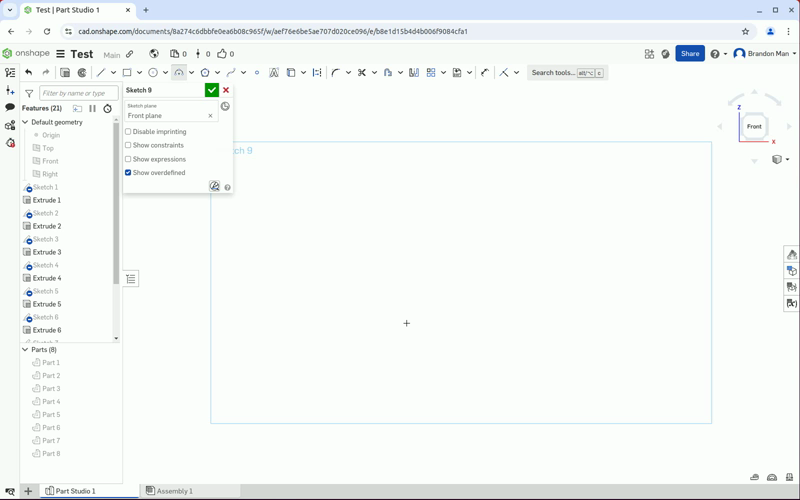
mouse_move(422, 337)
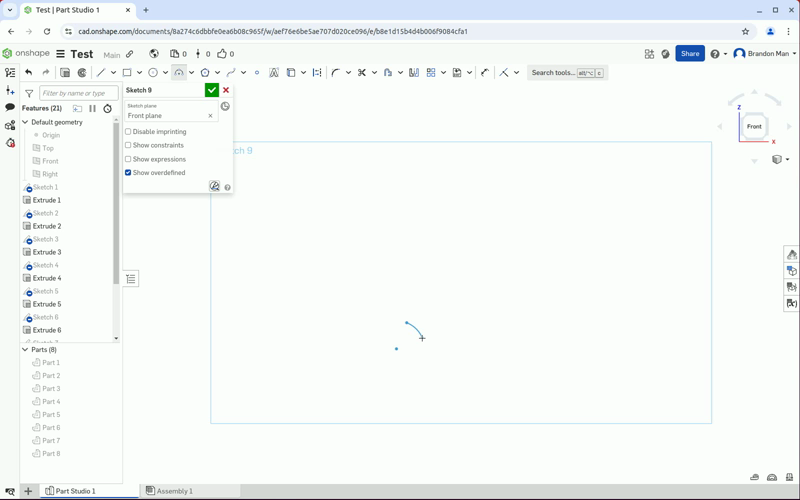
click(422, 337)
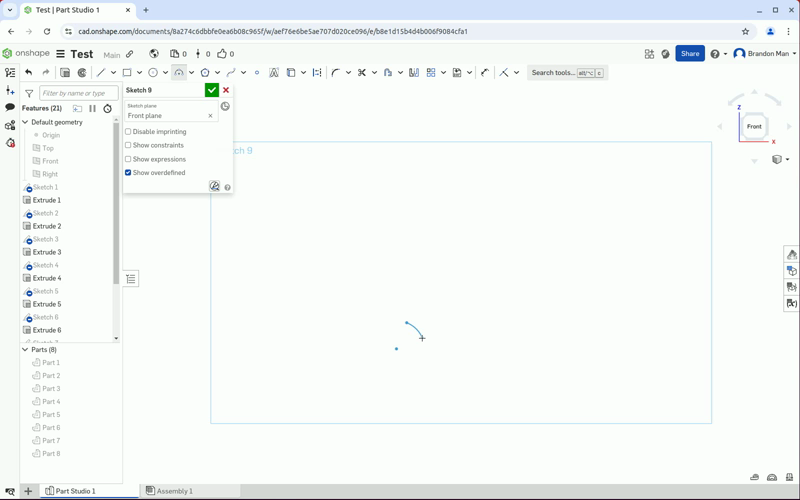
mouse_move(411, 333)
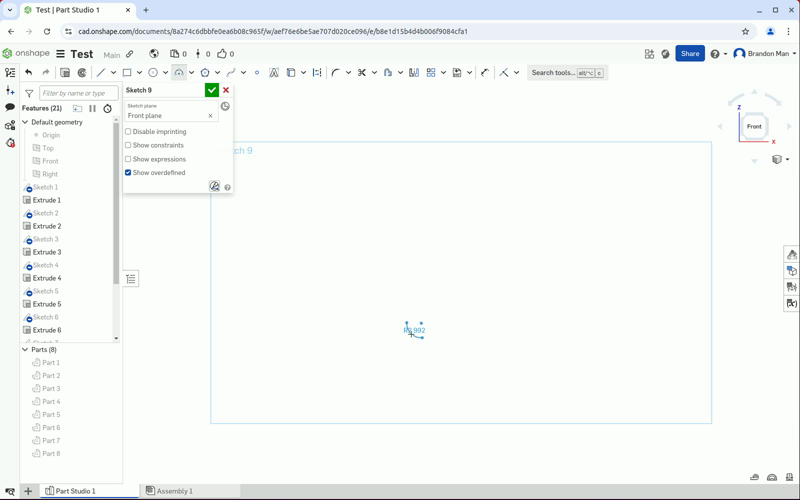
click(411, 333)
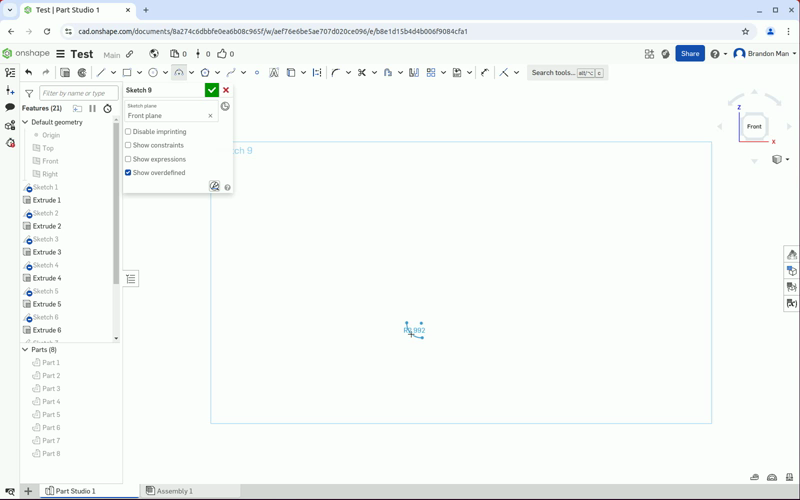
key_up(shift)
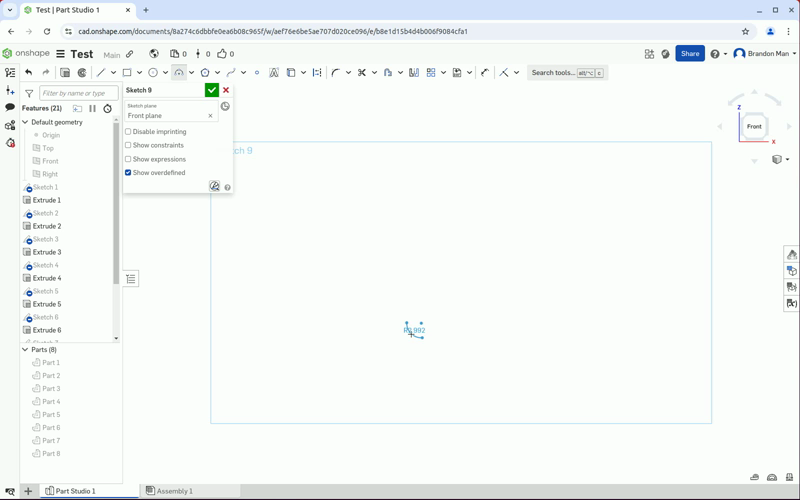
key(esc)
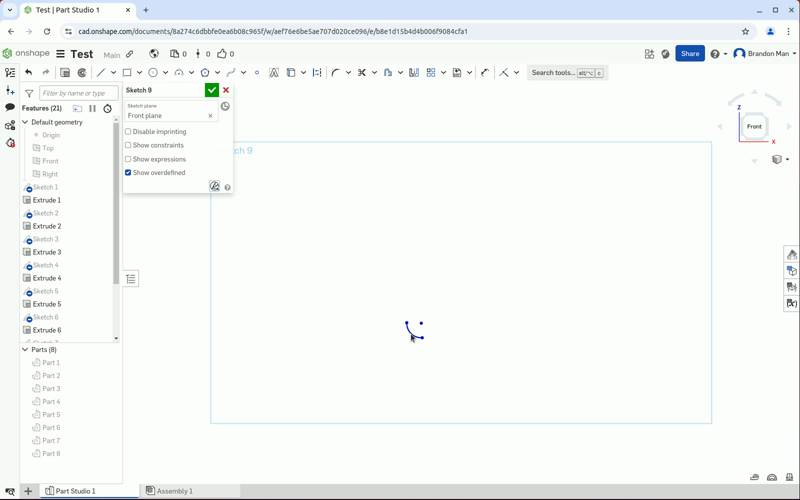
key(l)
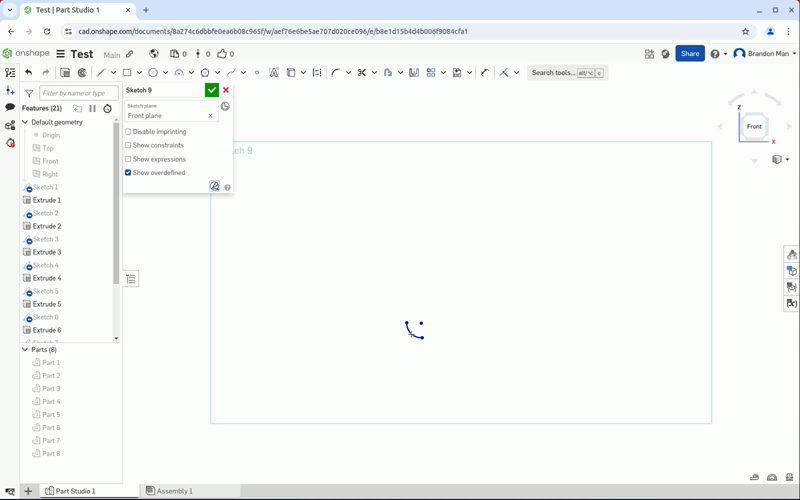
mouse_move(422, 337)
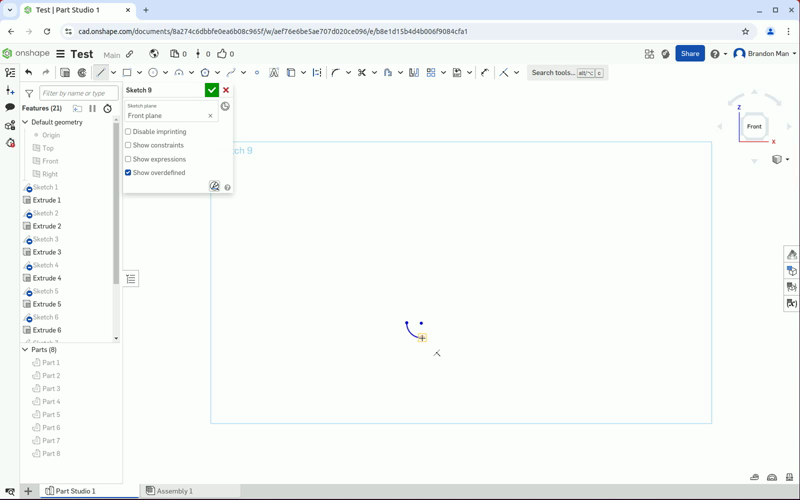
click(422, 337)
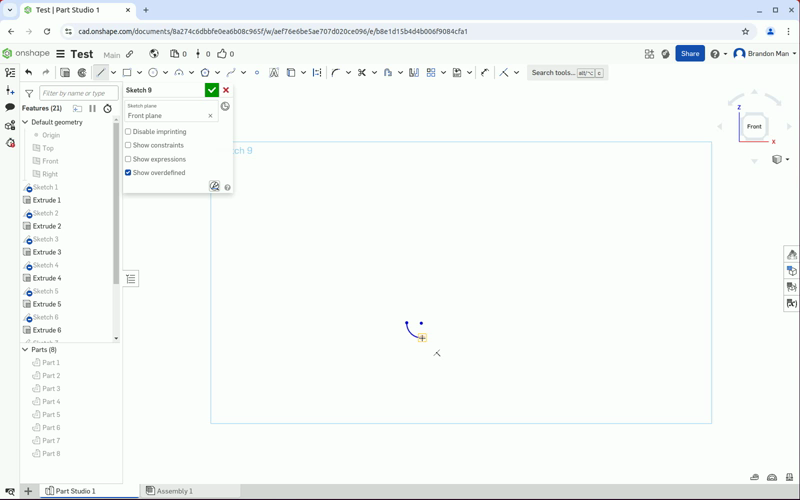
key_down(shift)
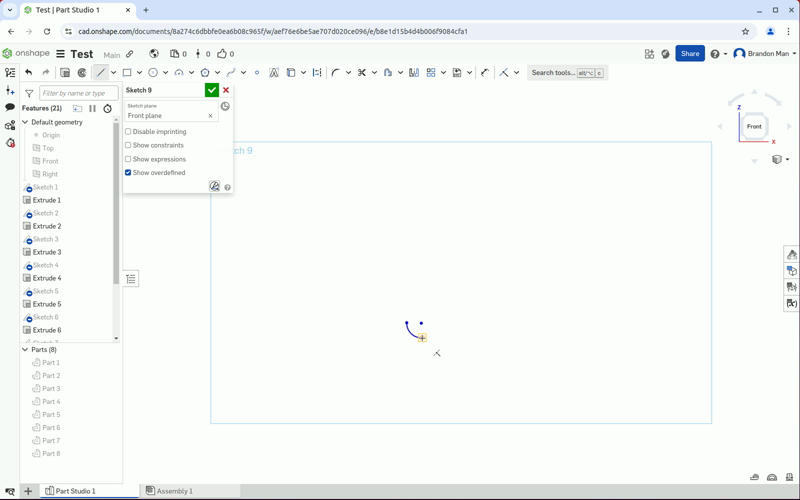
mouse_move(452, 337)
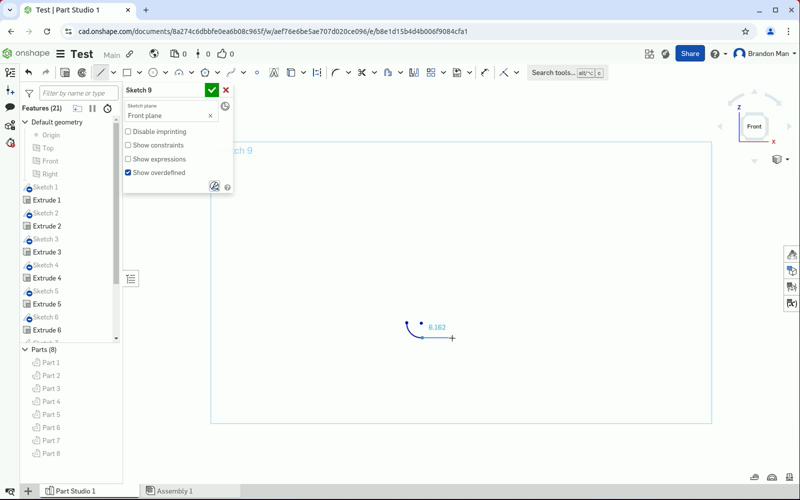
mouse_move(422, 336)
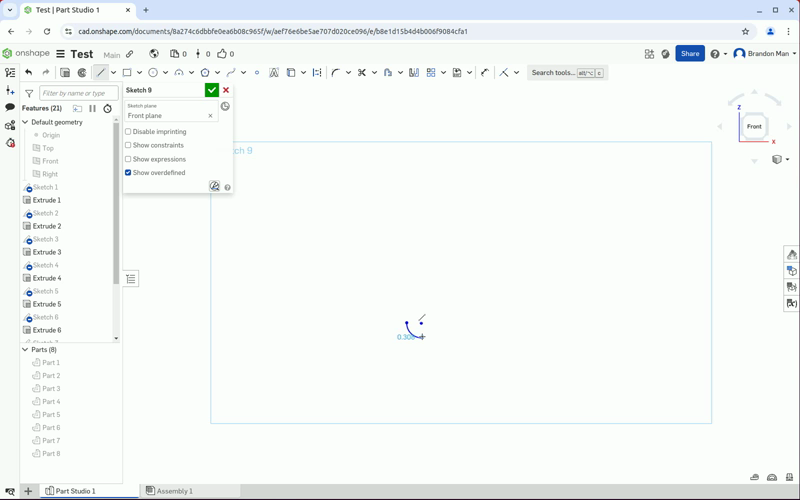
scroll(6)
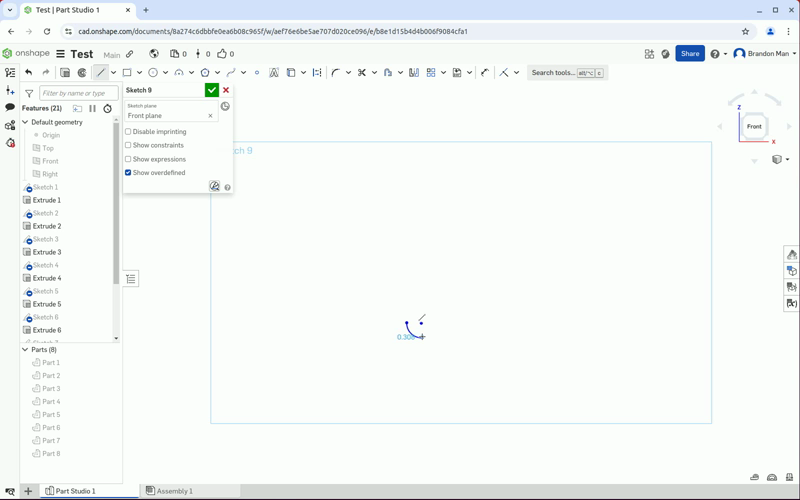
scroll(6)
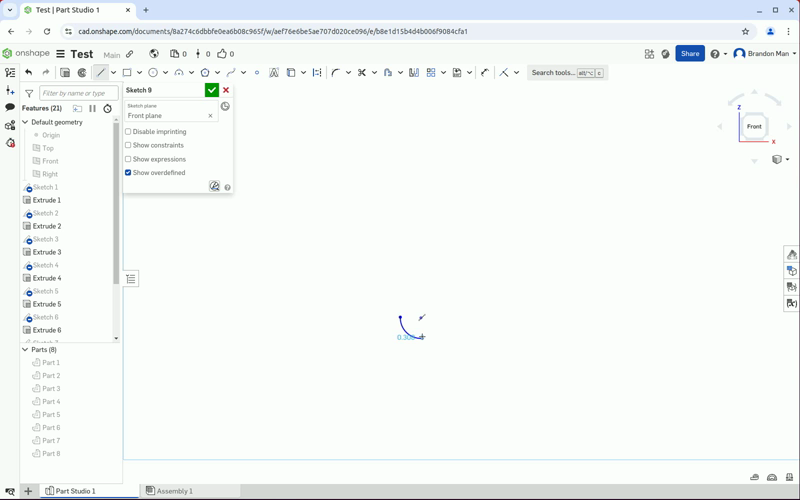
scroll(6)
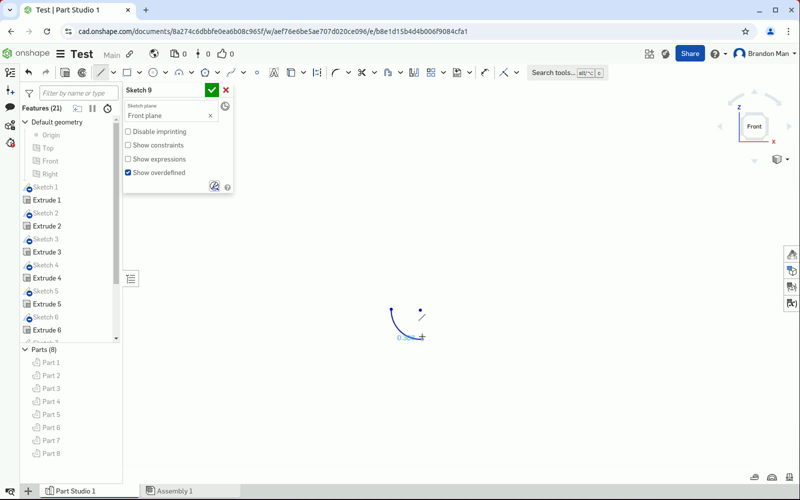
scroll(6)
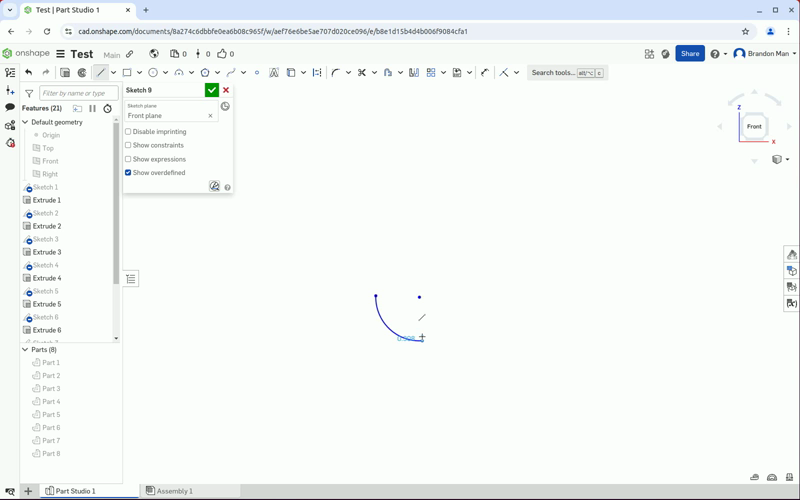
scroll(6)
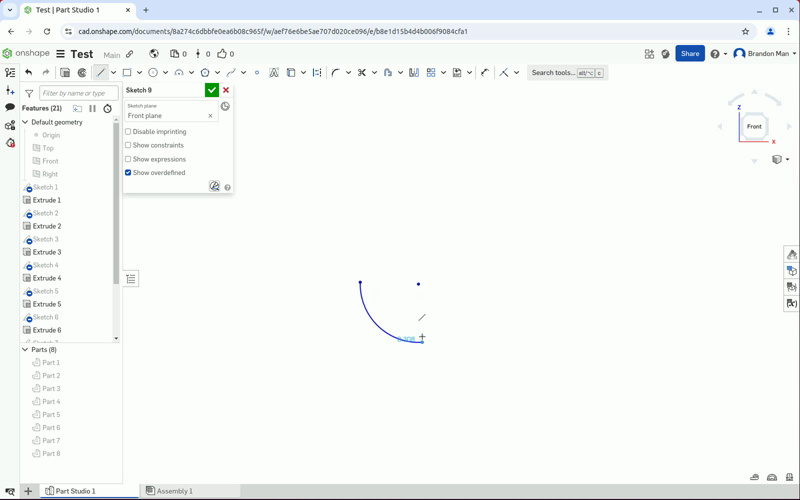
scroll(6)
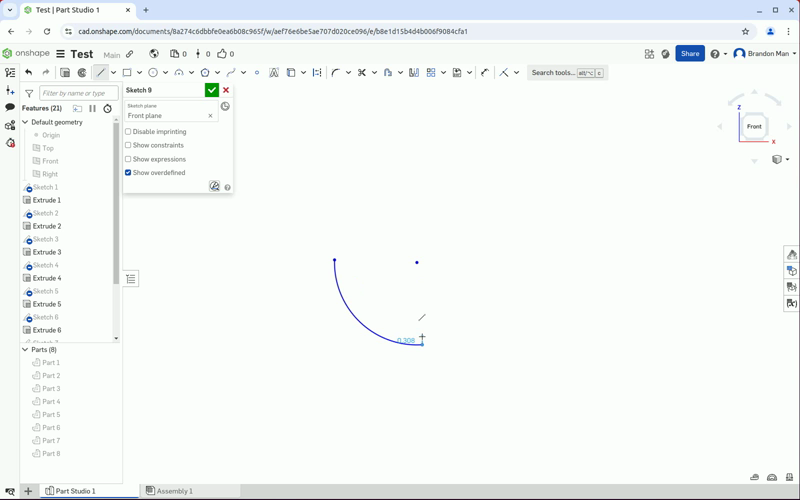
scroll(6)
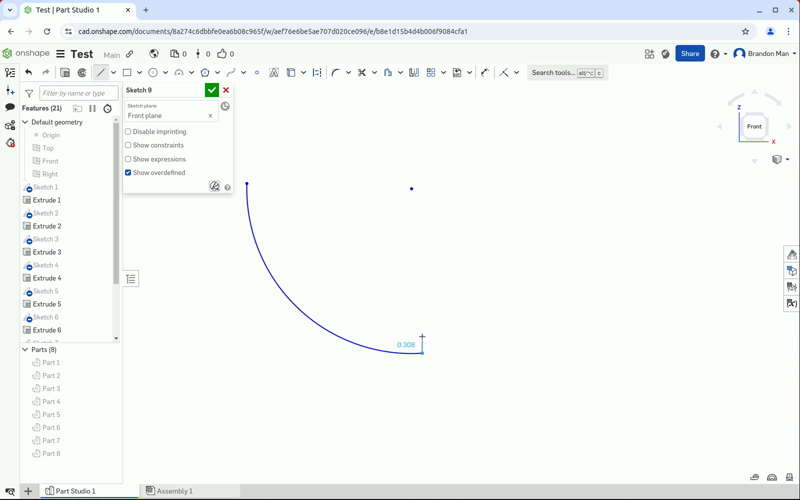
click(422, 336)
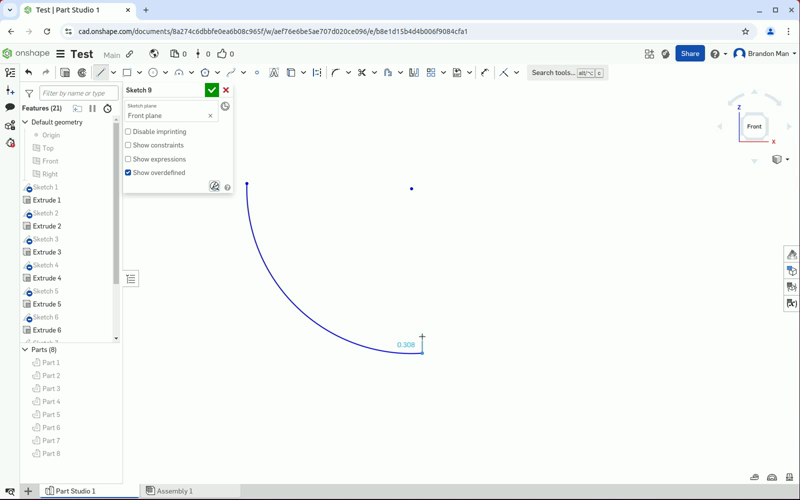
scroll(-6)
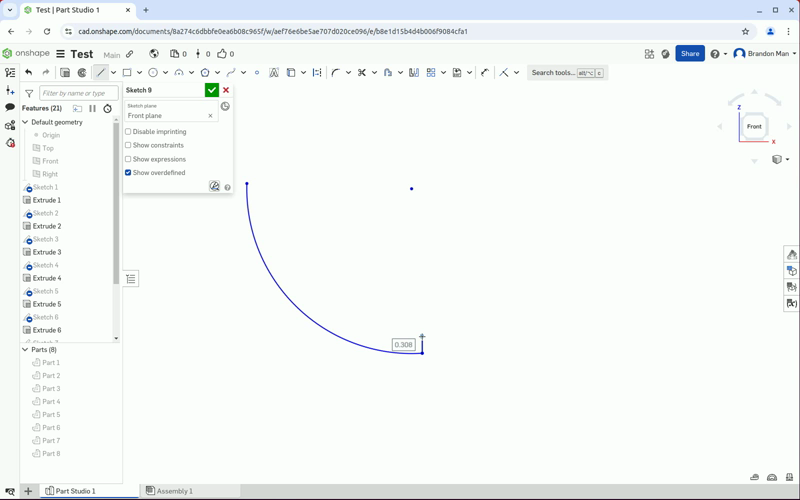
scroll(-6)
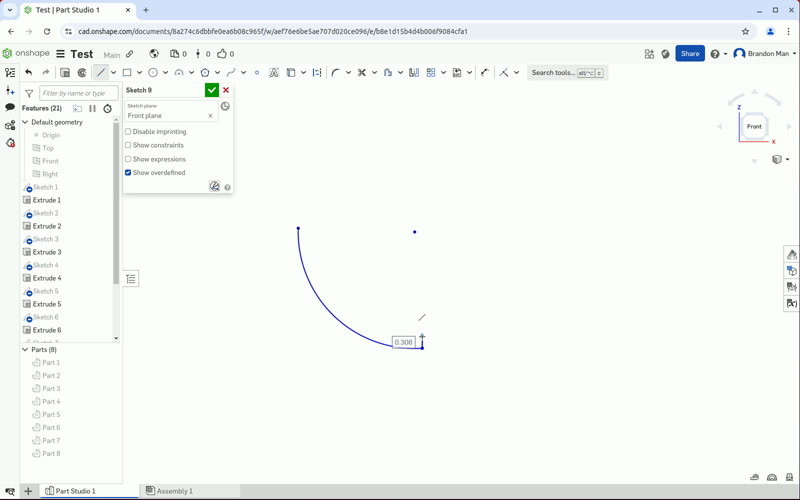
scroll(-6)
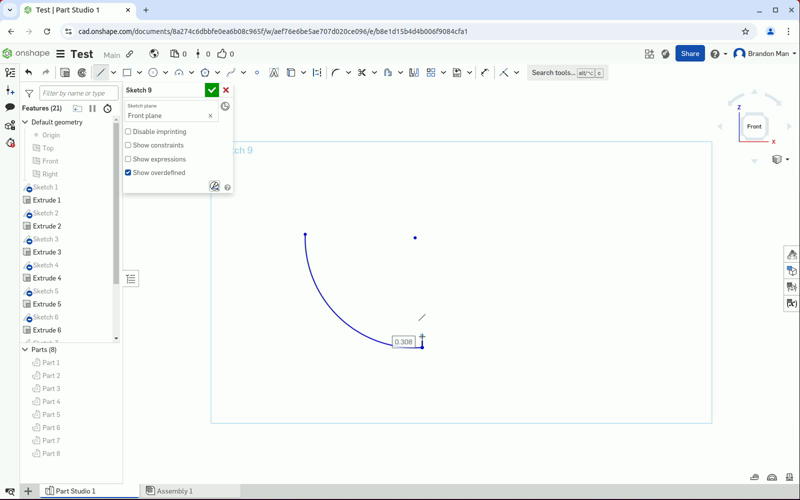
scroll(-6)
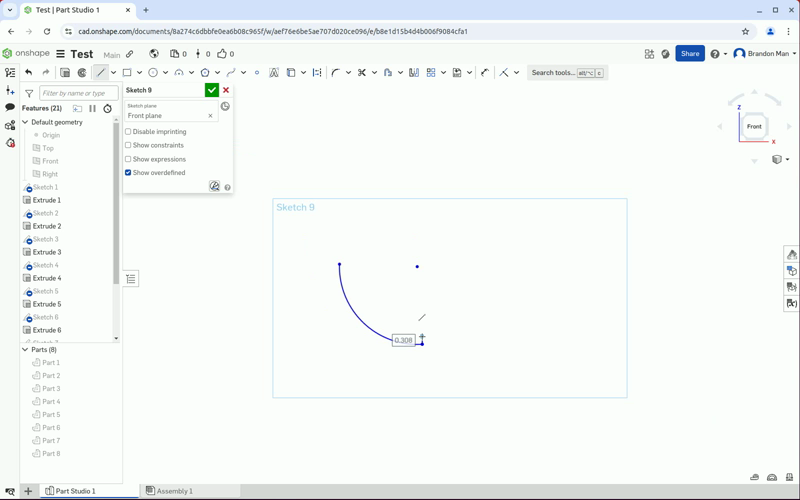
scroll(-6)
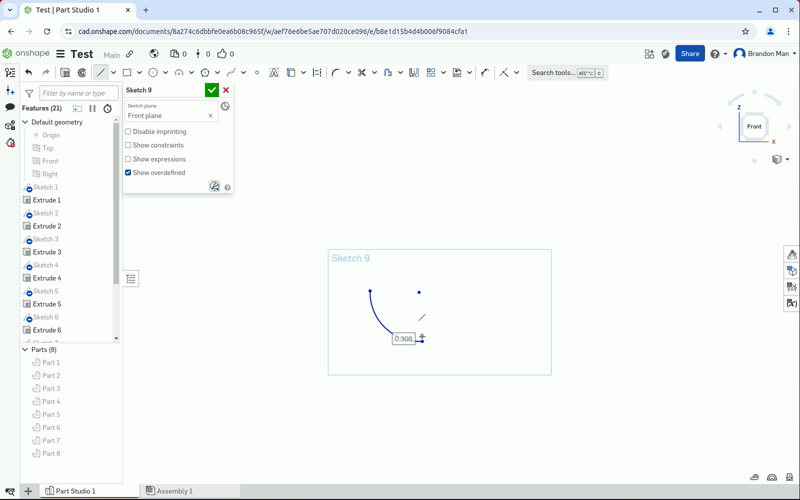
scroll(-6)
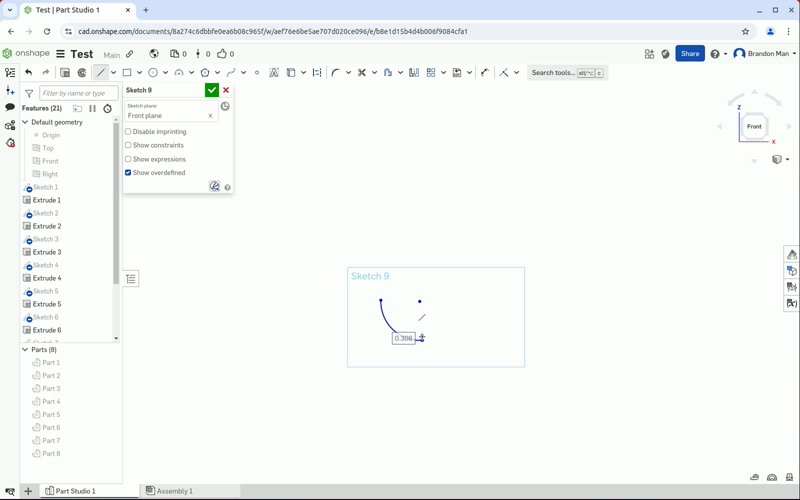
scroll(-6)
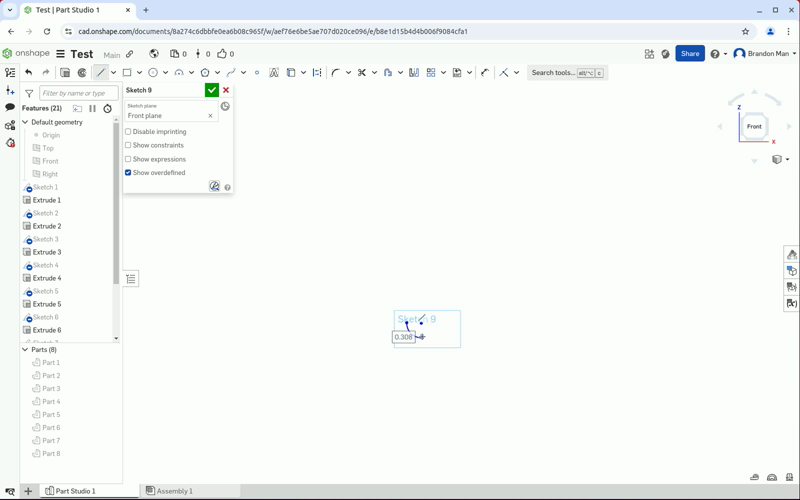
key_up(shift)
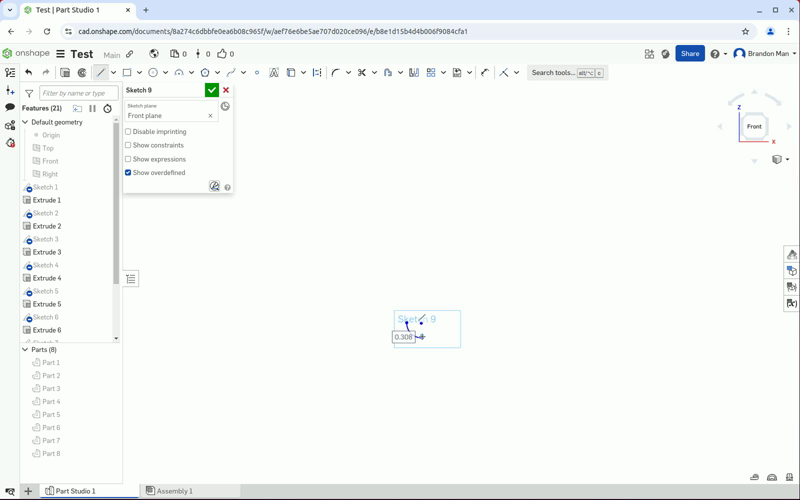
key(esc)
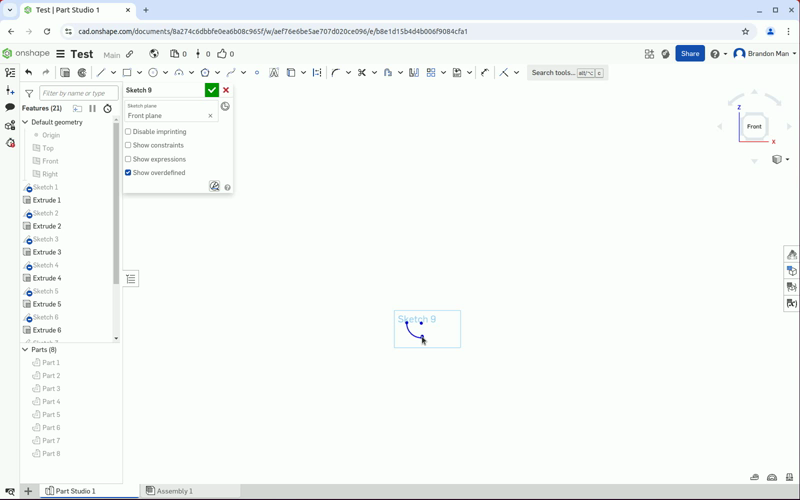
key(a)
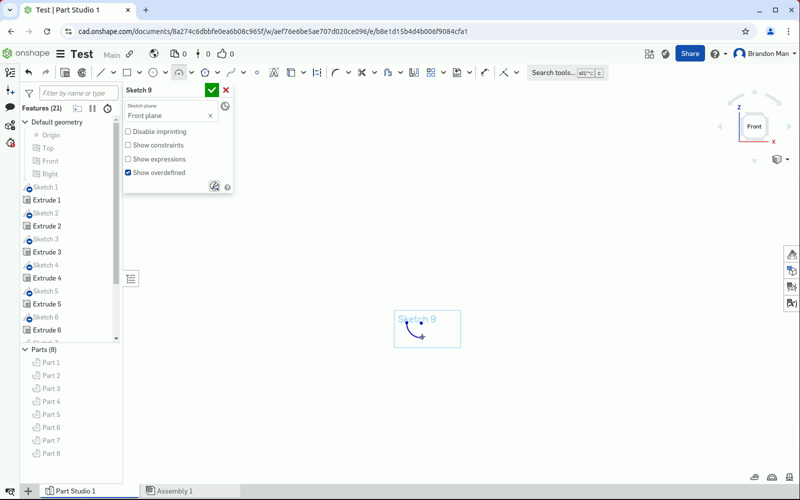
mouse_move(422, 336)
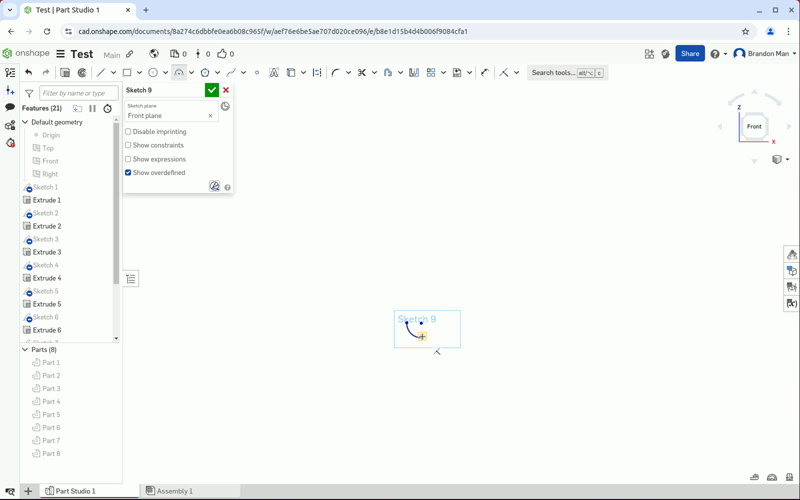
scroll(6)
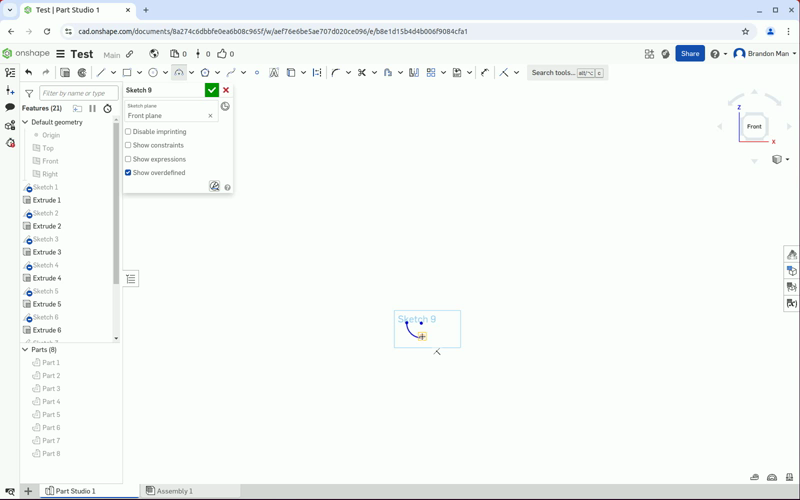
scroll(6)
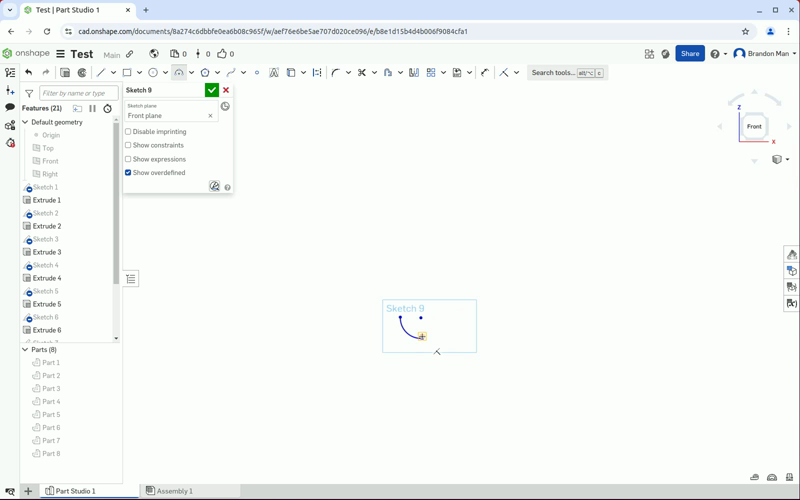
scroll(6)
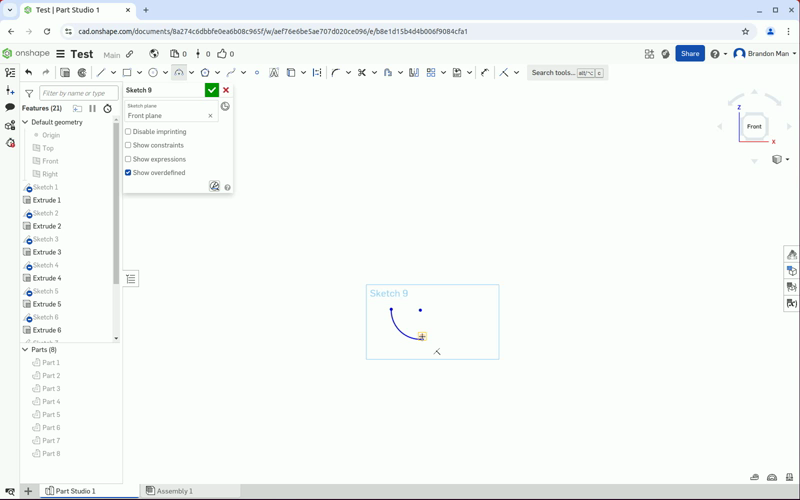
scroll(6)
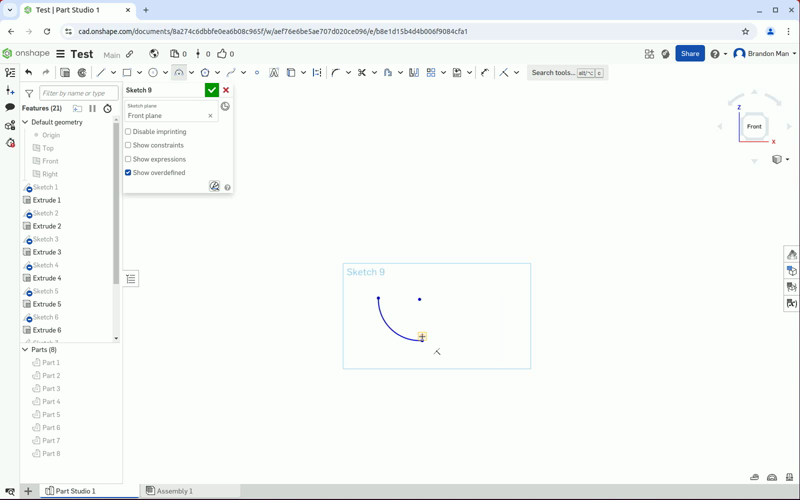
scroll(6)
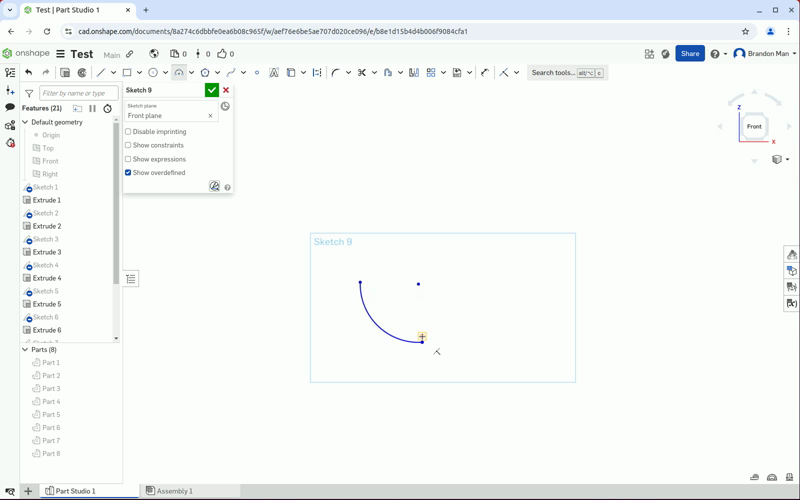
scroll(6)
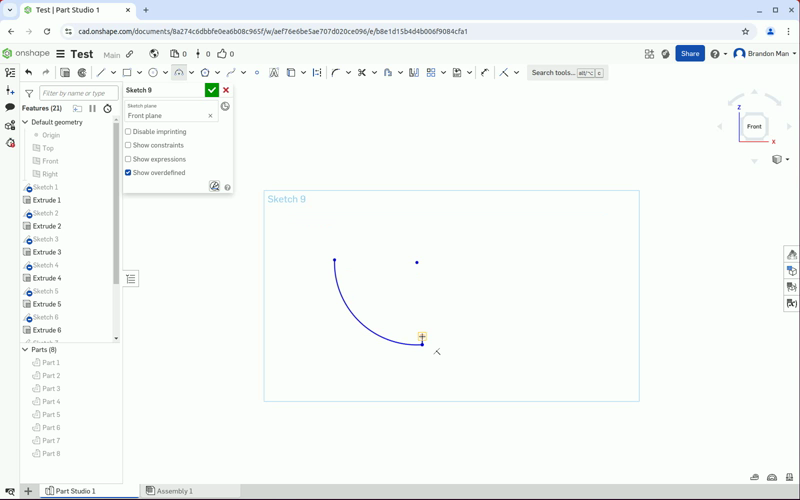
scroll(6)
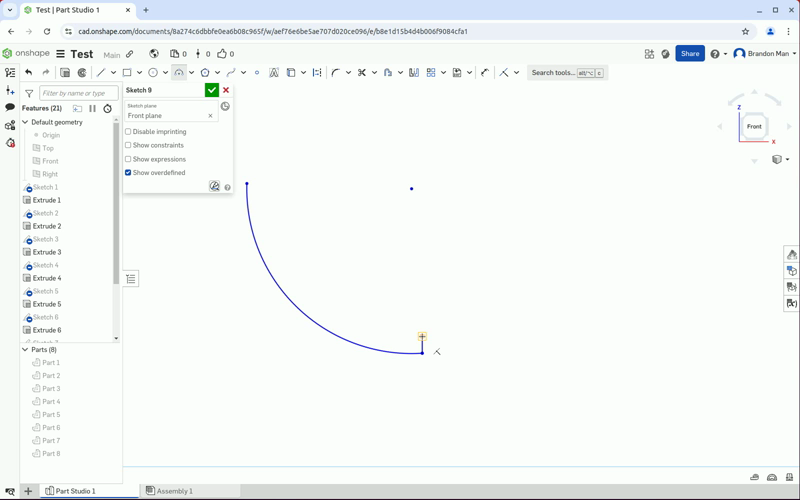
click(422, 336)
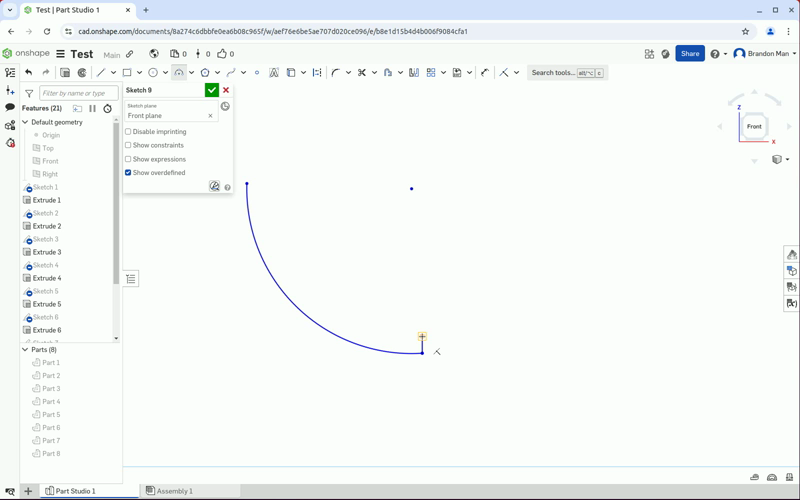
scroll(-6)
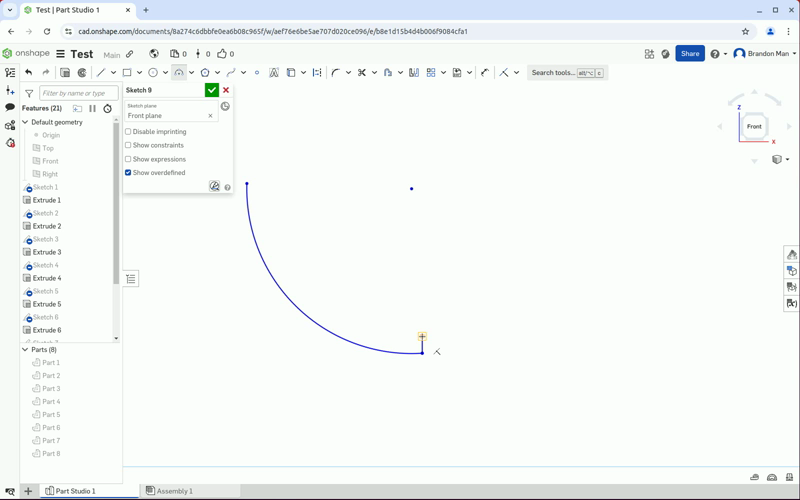
scroll(-6)
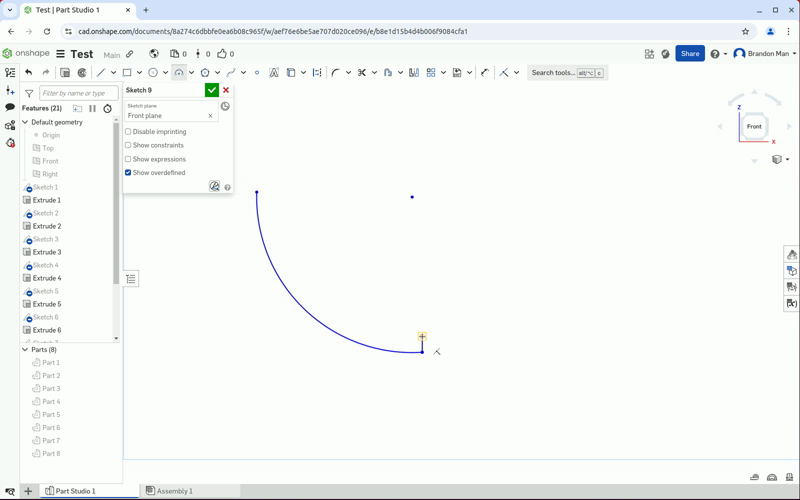
scroll(-6)
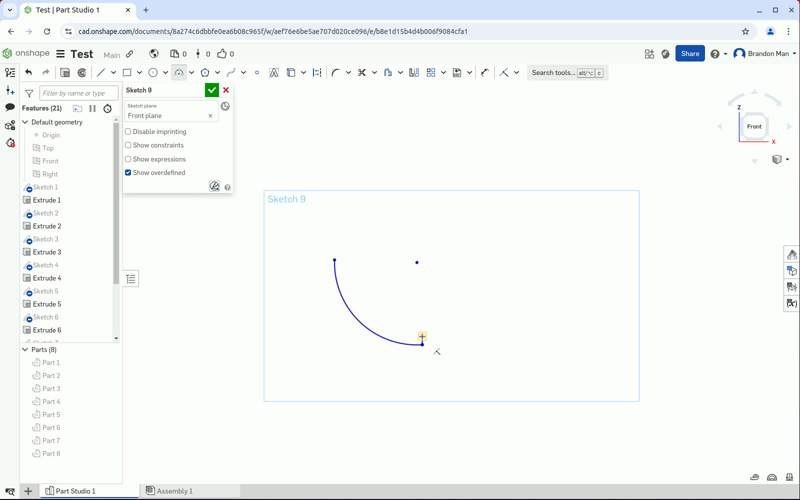
scroll(-6)
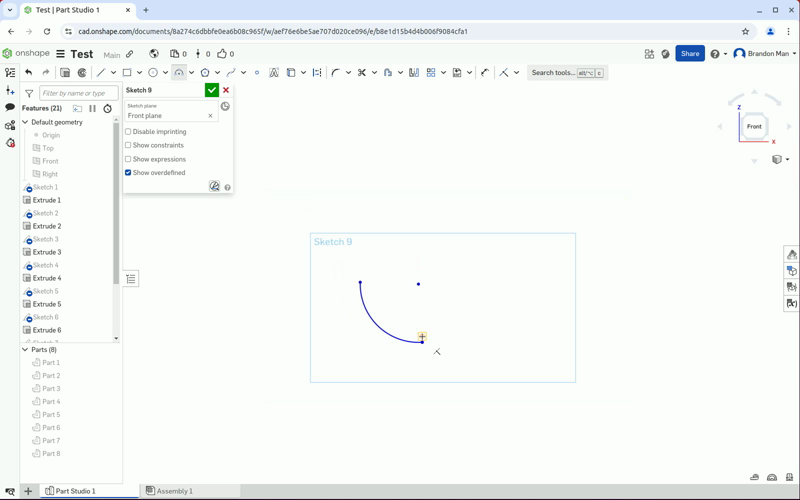
scroll(-6)
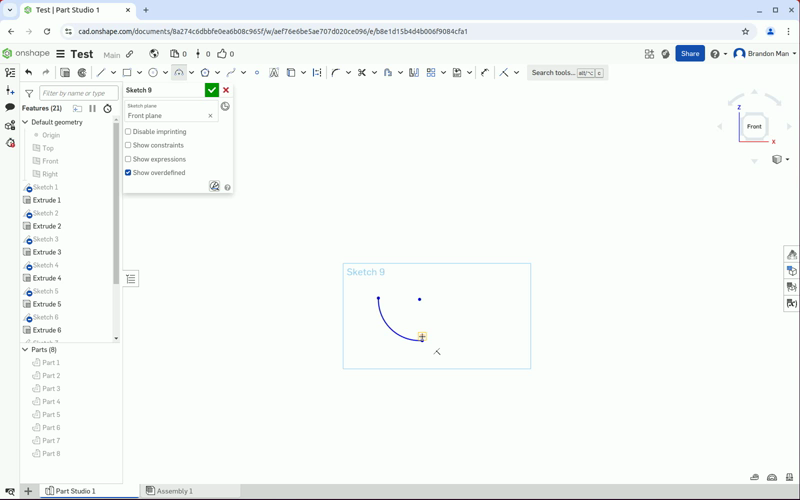
scroll(-6)
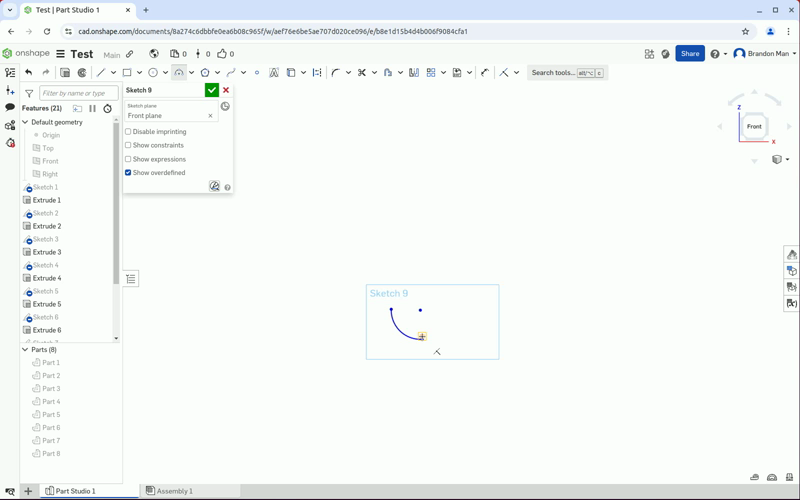
scroll(-6)
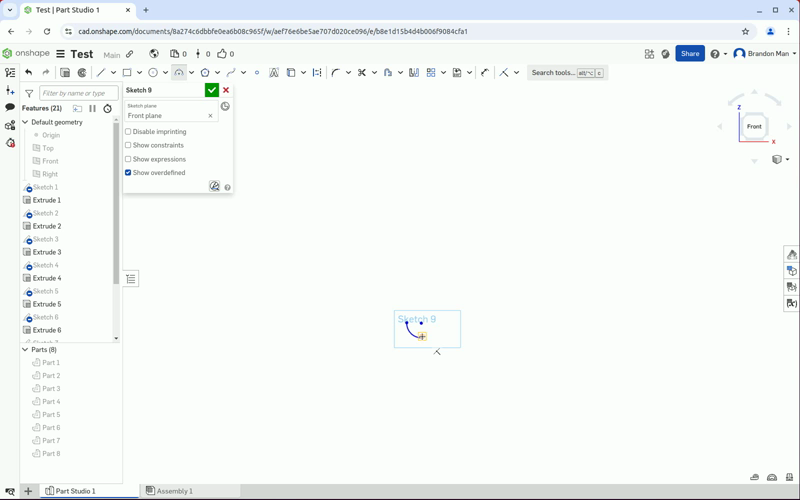
key_down(shift)
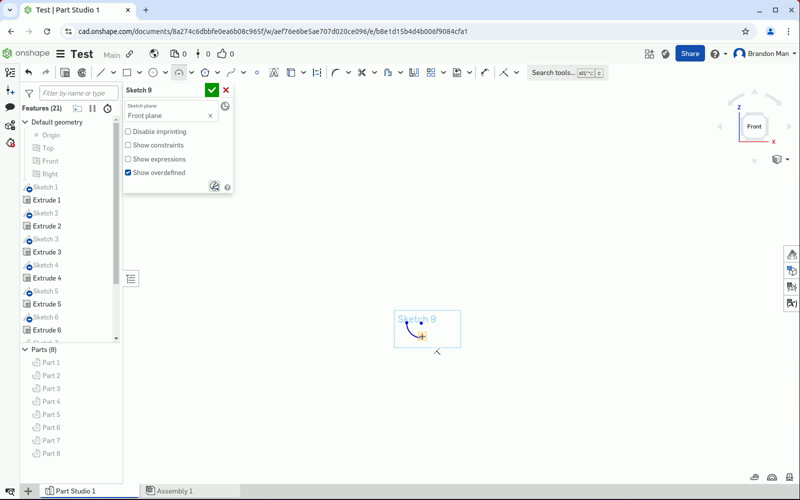
mouse_move(408, 322)
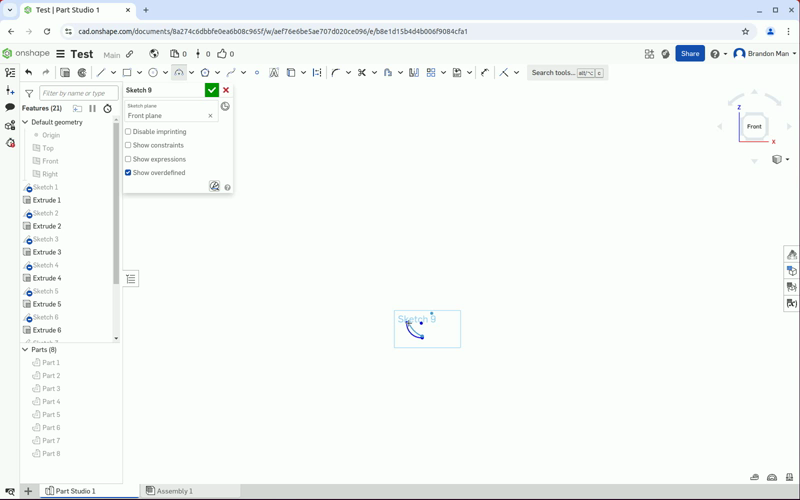
scroll(6)
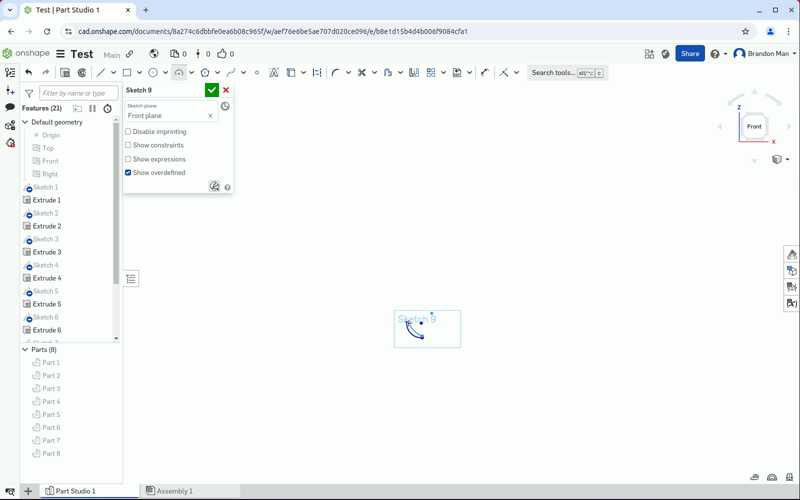
scroll(6)
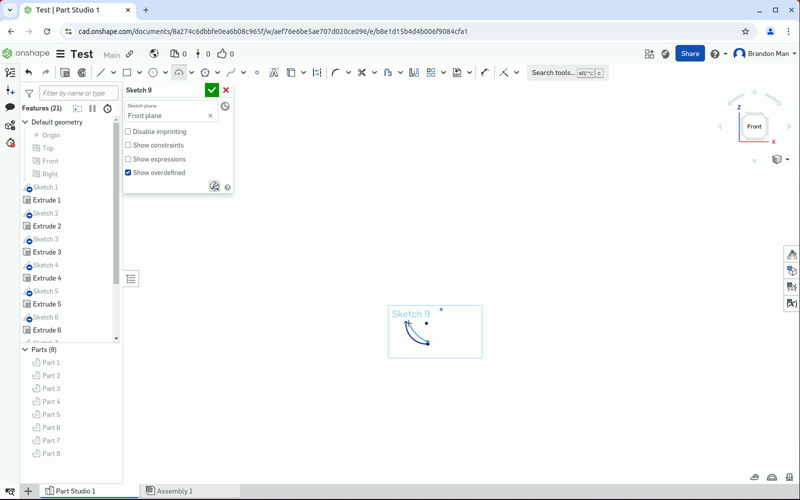
scroll(6)
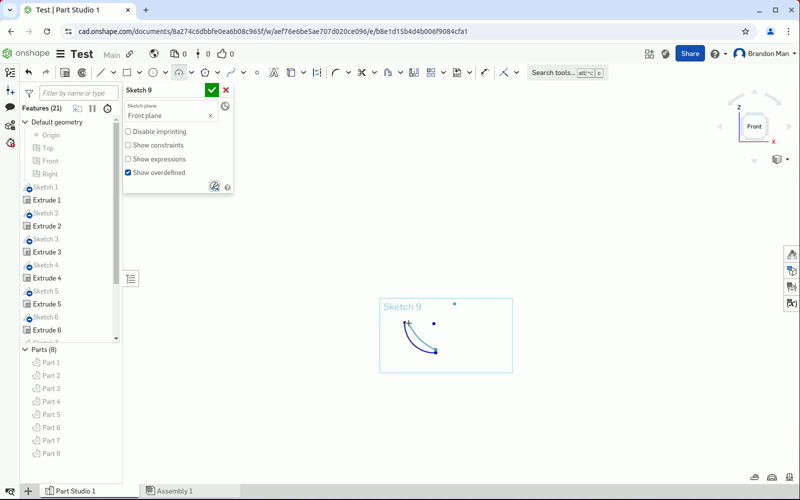
scroll(6)
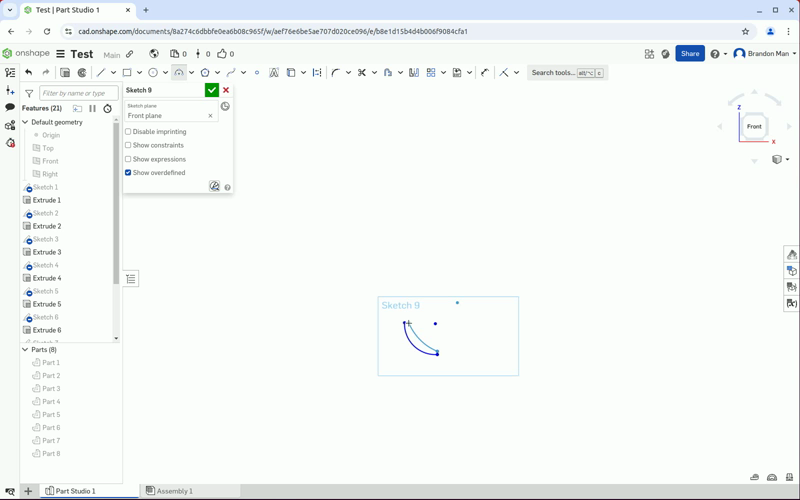
scroll(6)
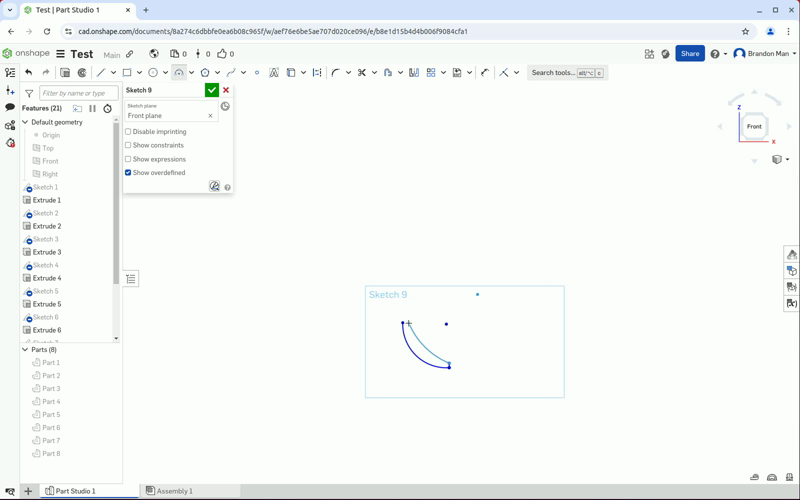
scroll(6)
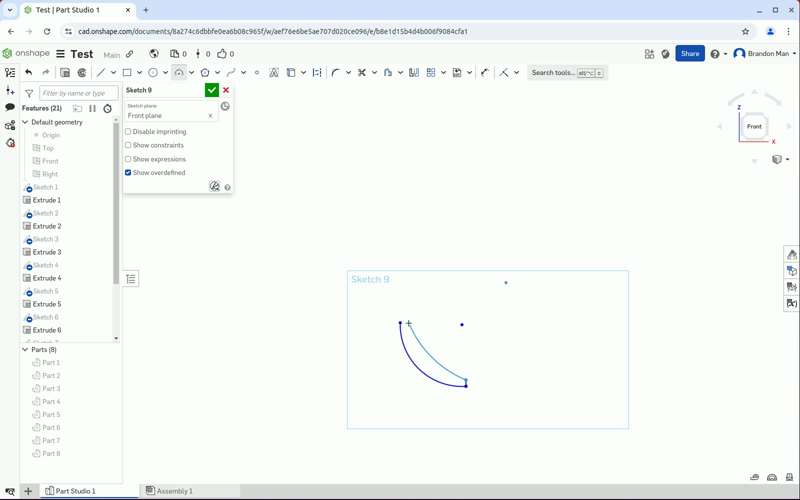
scroll(6)
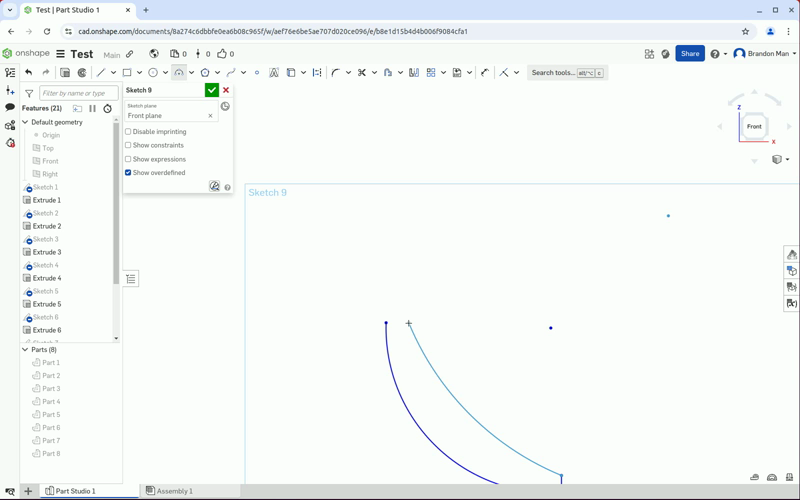
click(408, 322)
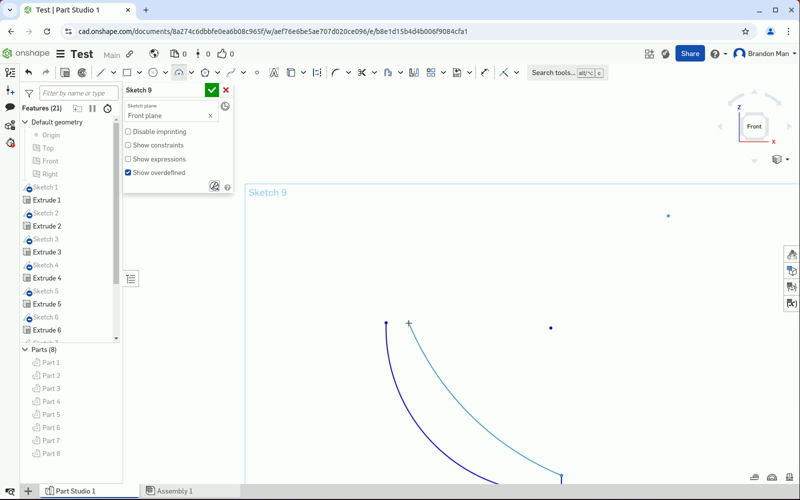
scroll(-6)
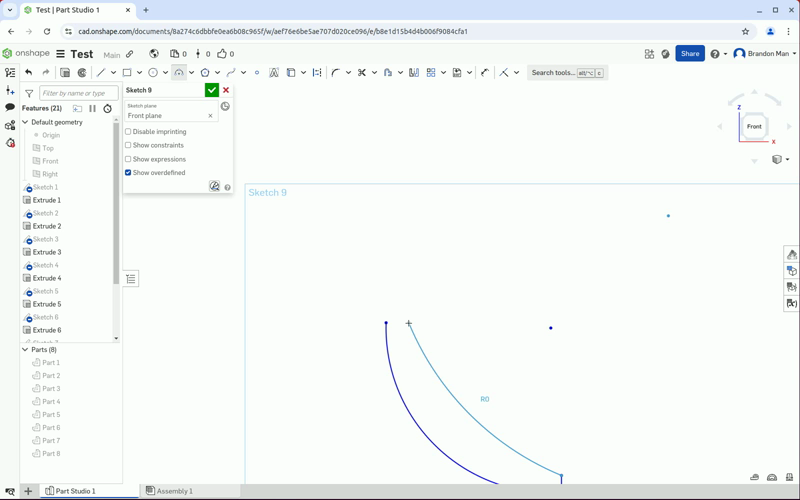
scroll(-6)
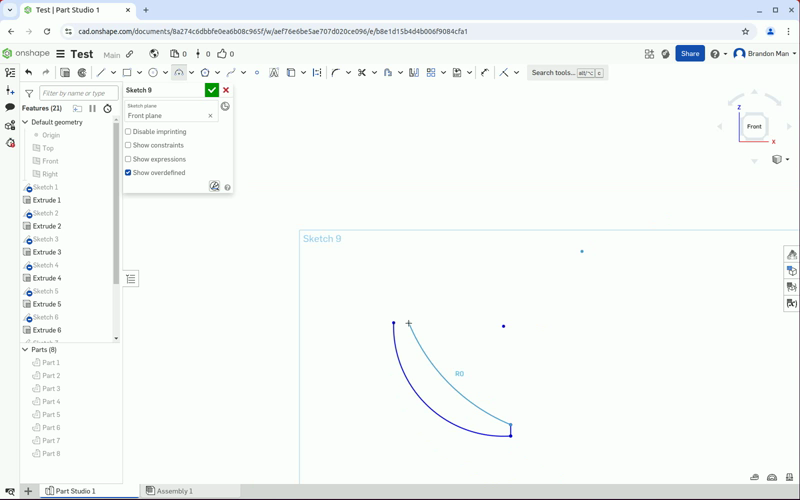
scroll(-6)
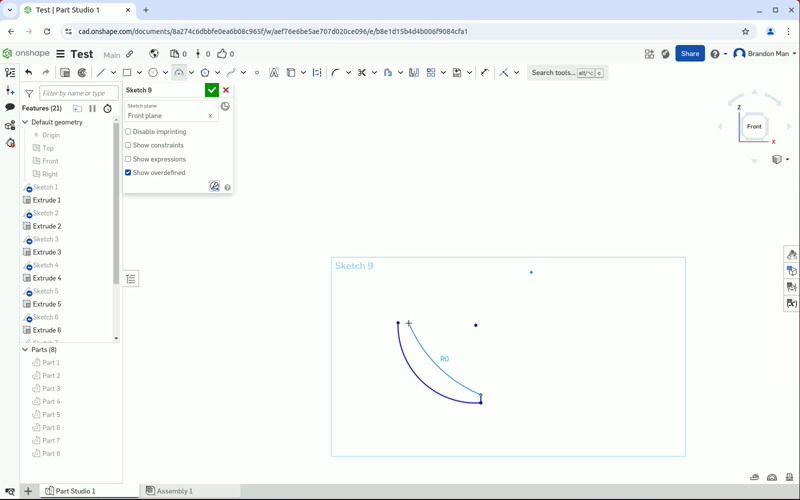
scroll(-6)
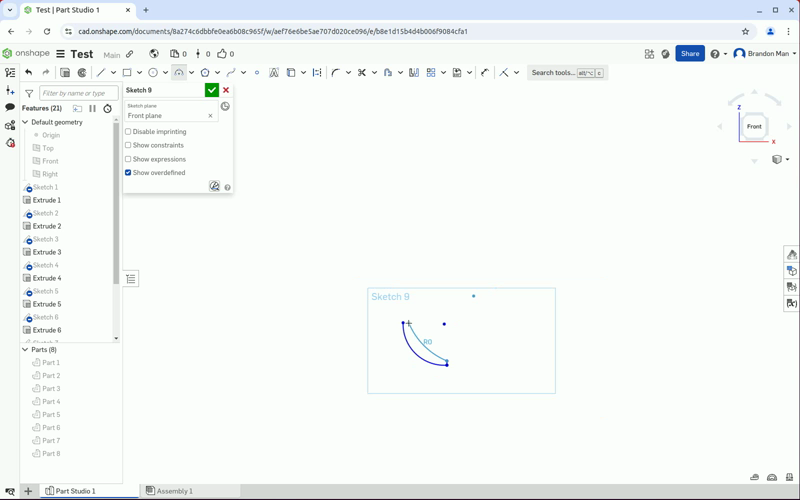
scroll(-6)
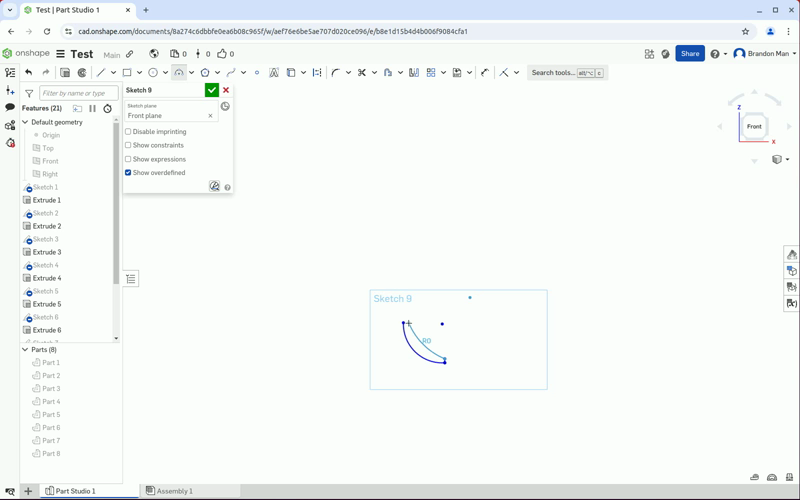
scroll(-6)
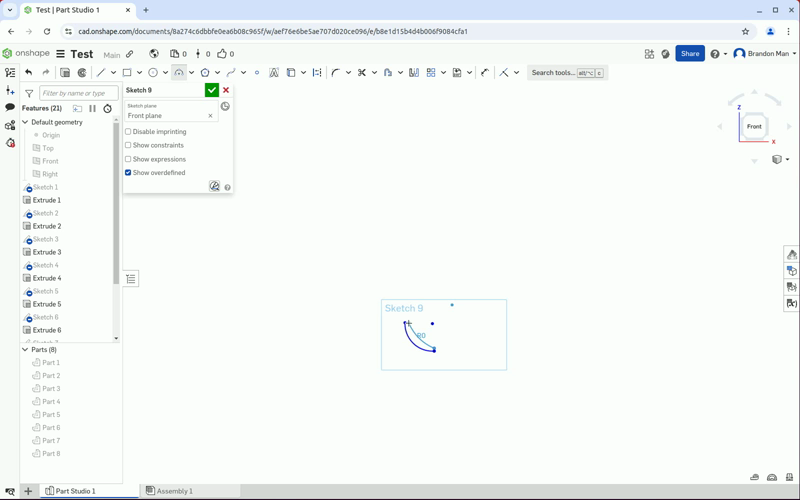
scroll(-6)
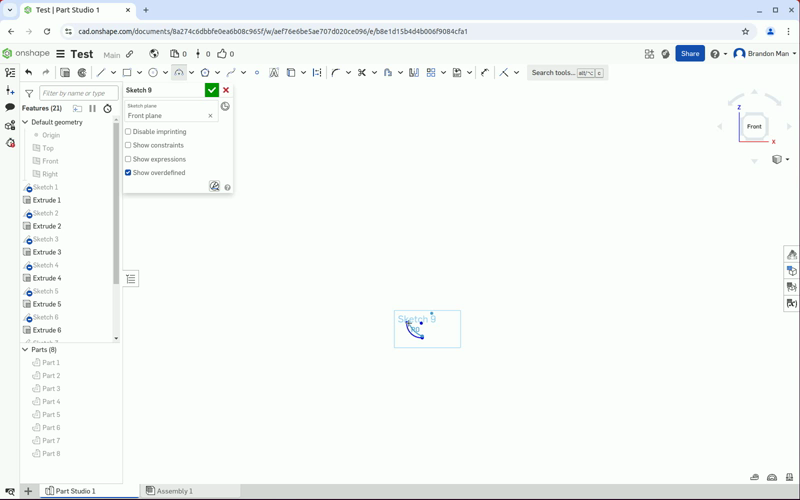
mouse_move(412, 332)
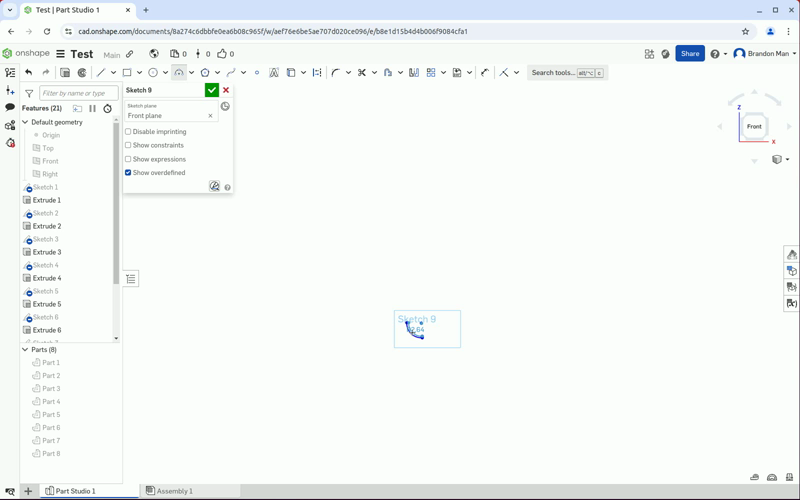
scroll(6)
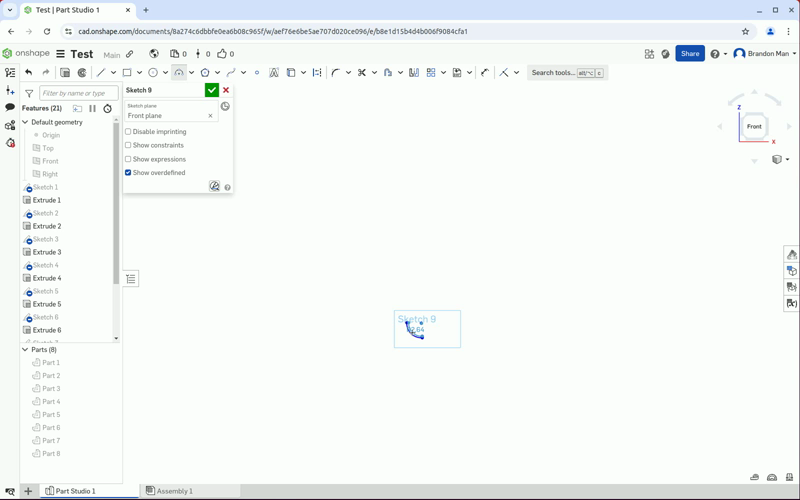
scroll(6)
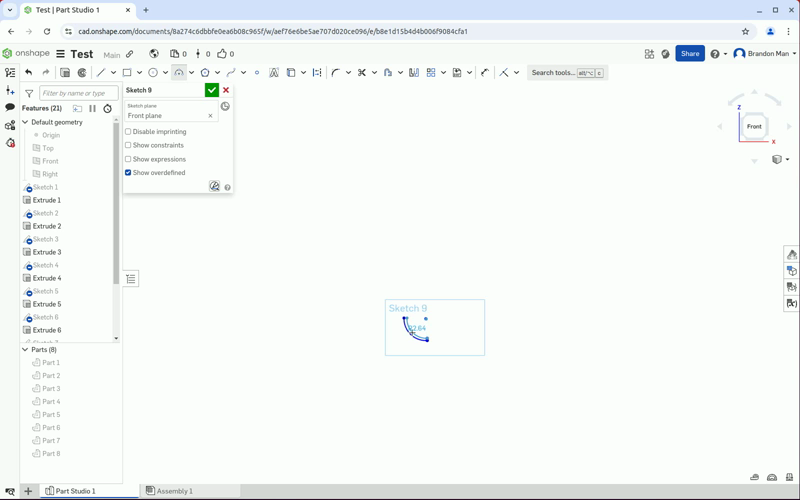
scroll(6)
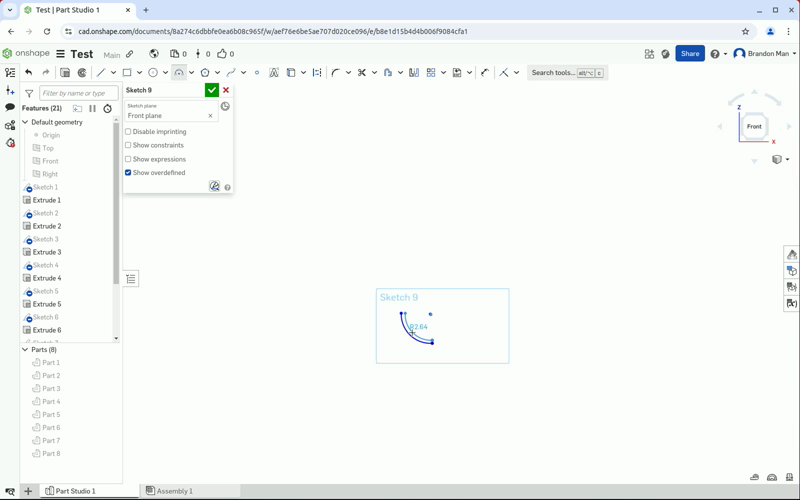
scroll(6)
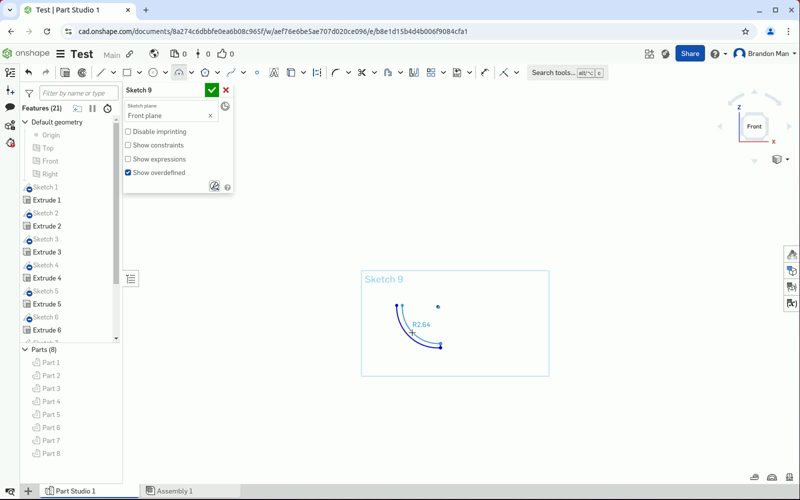
scroll(6)
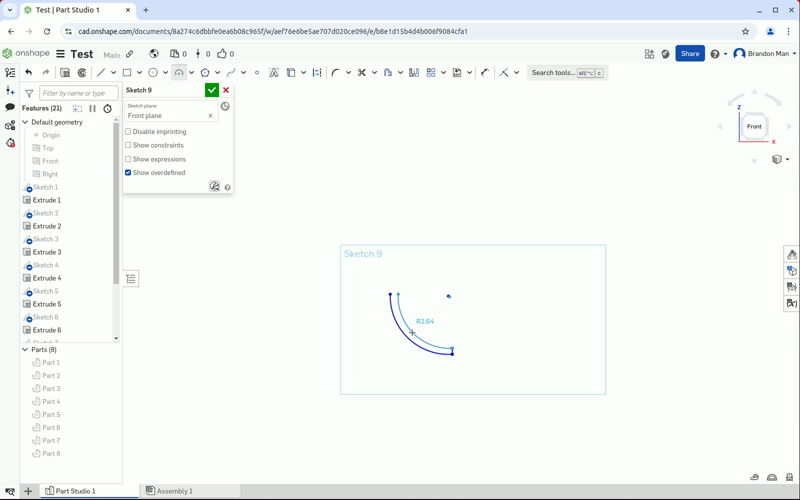
scroll(6)
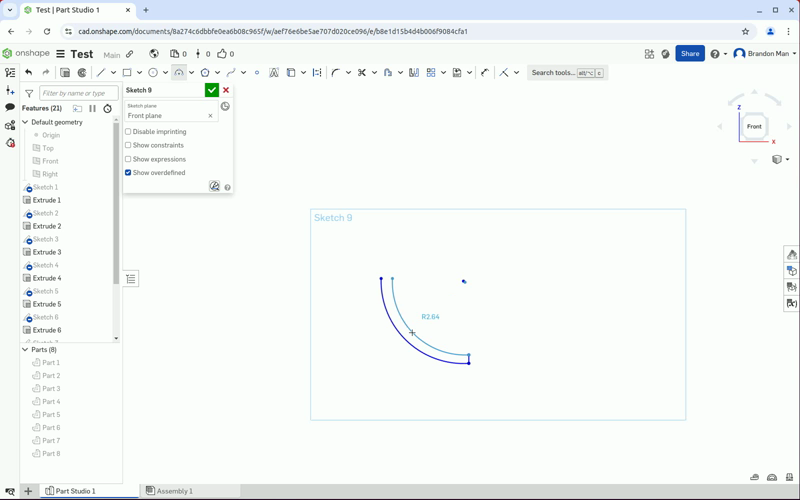
scroll(6)
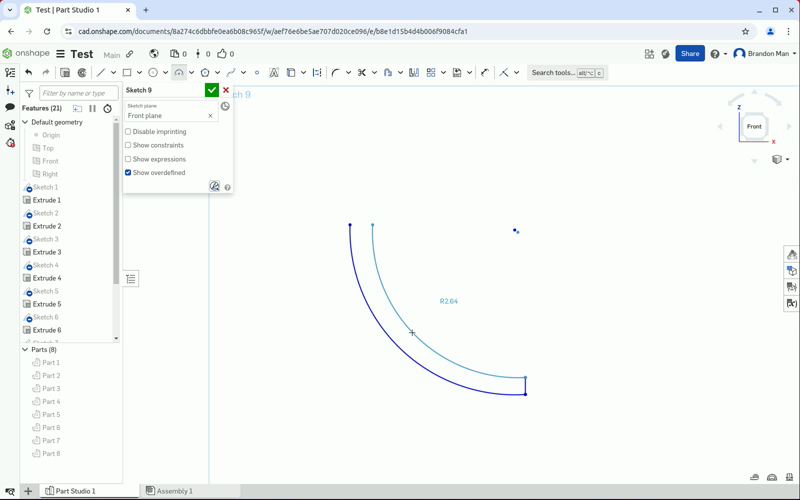
click(412, 332)
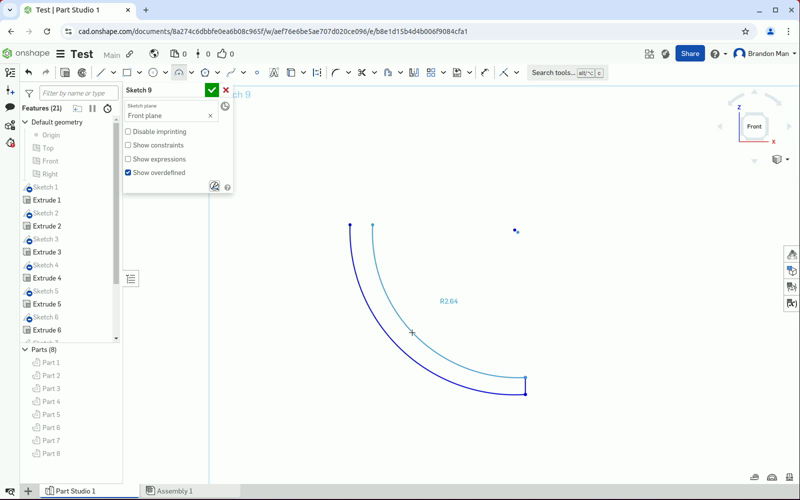
scroll(-6)
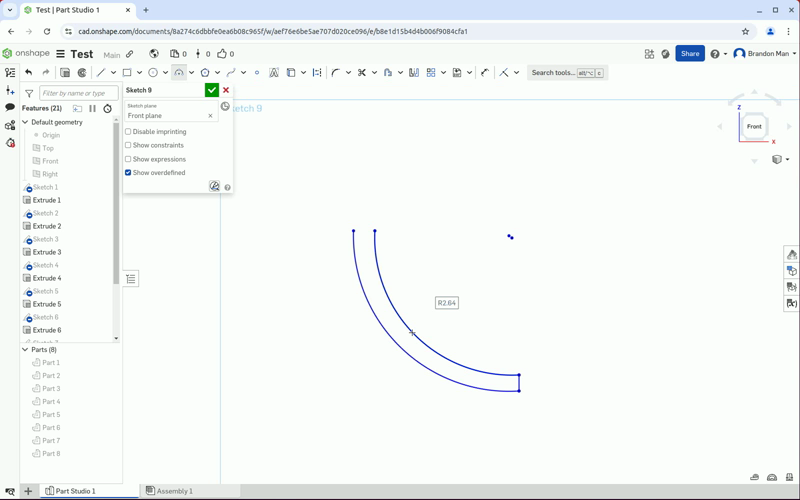
scroll(-6)
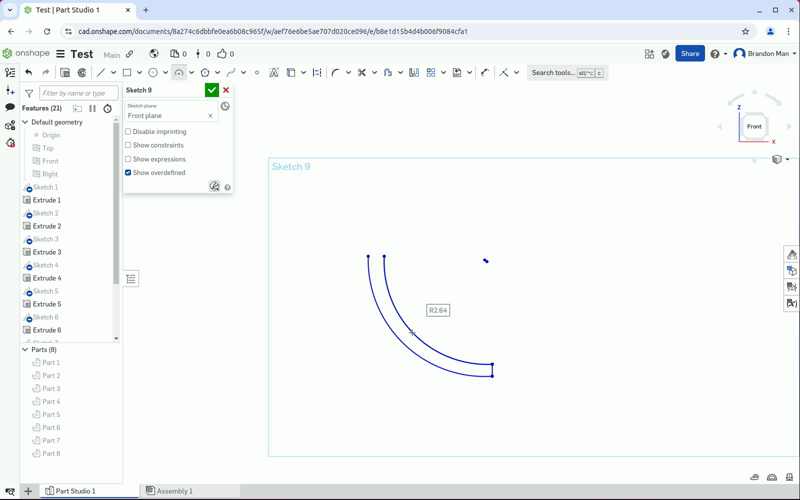
scroll(-6)
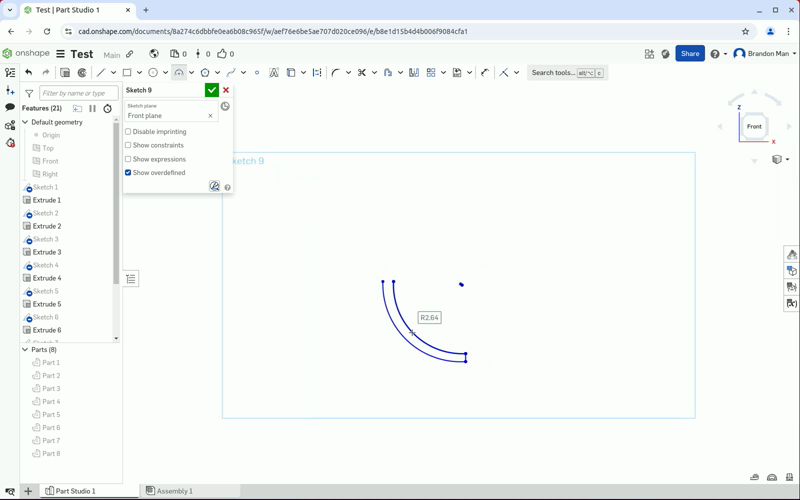
scroll(-6)
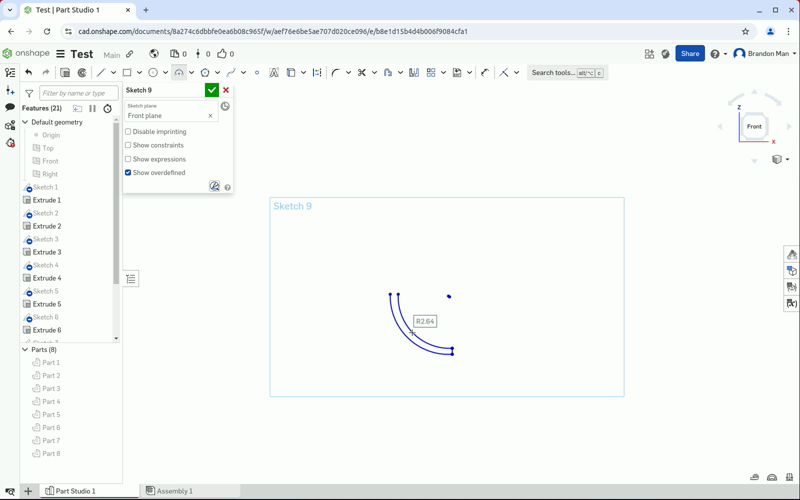
scroll(-6)
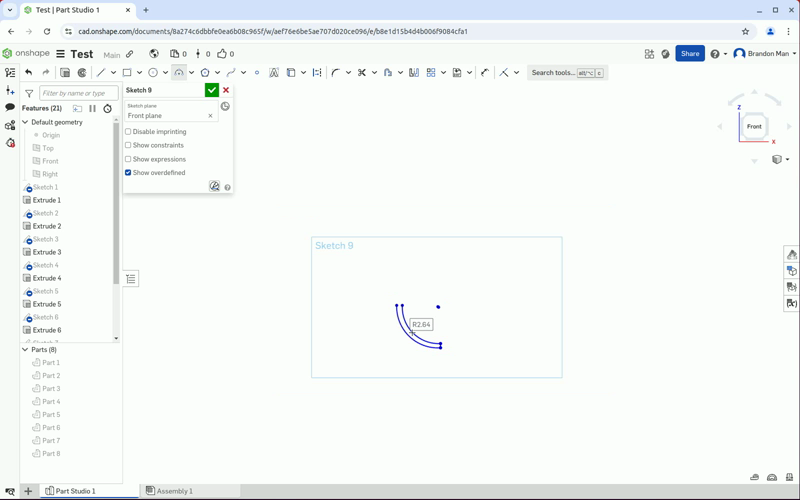
scroll(-6)
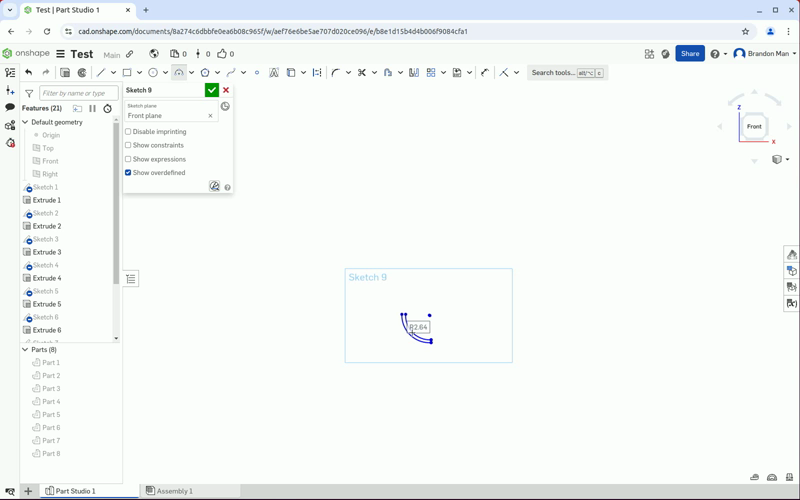
scroll(-6)
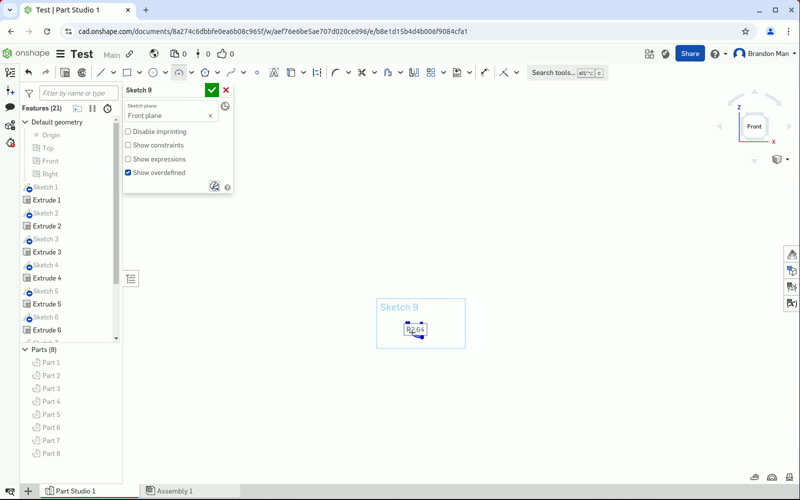
key_up(shift)
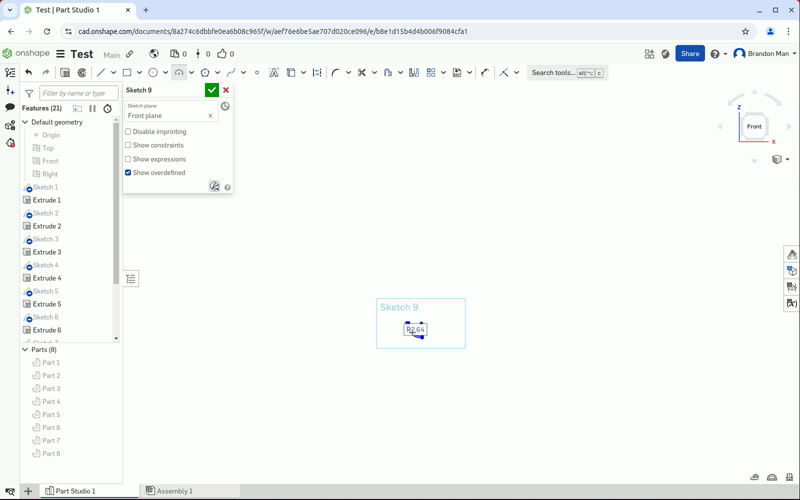
key(esc)
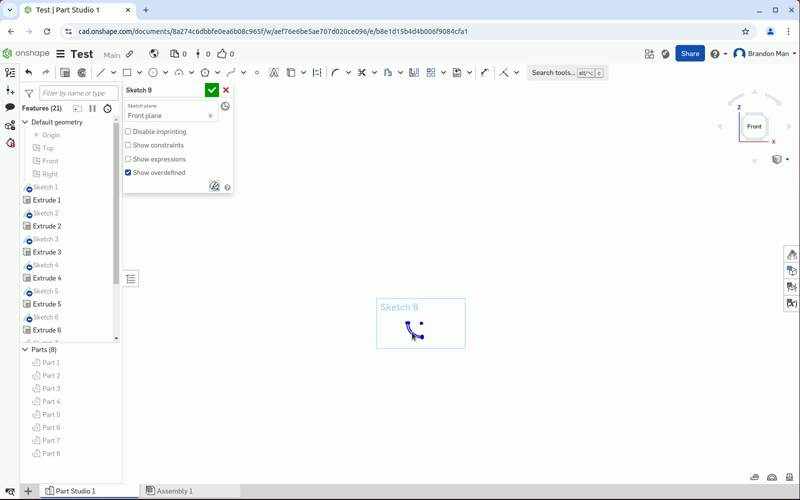
key(l)
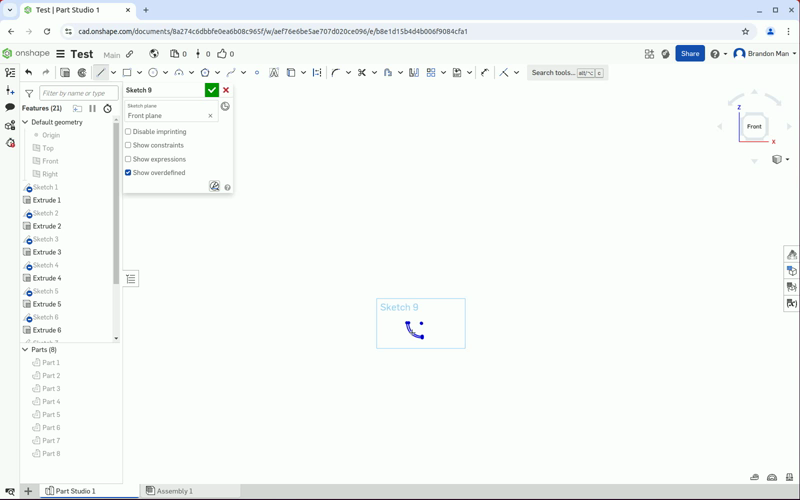
mouse_move(408, 322)
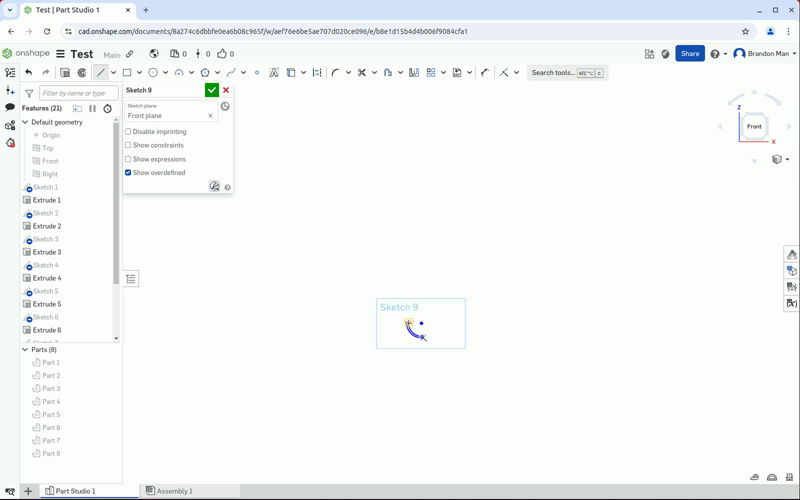
scroll(6)
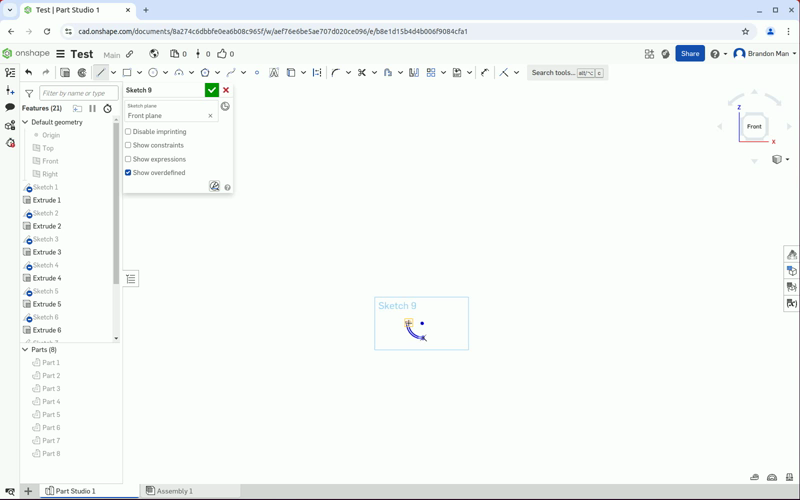
scroll(6)
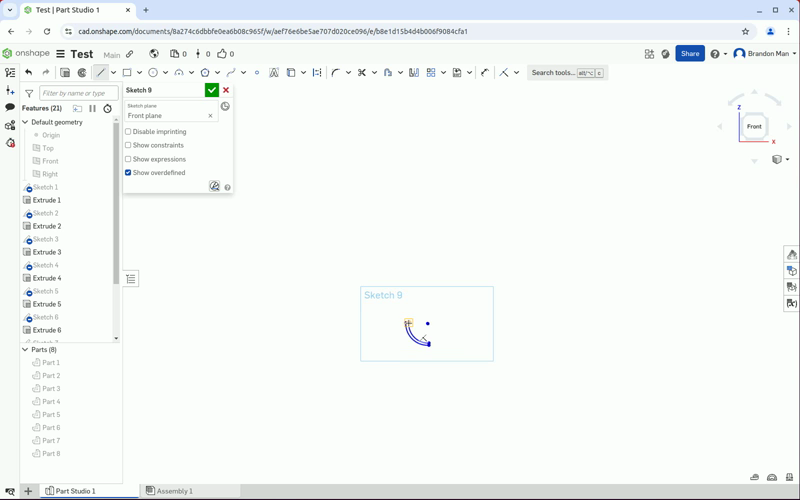
scroll(6)
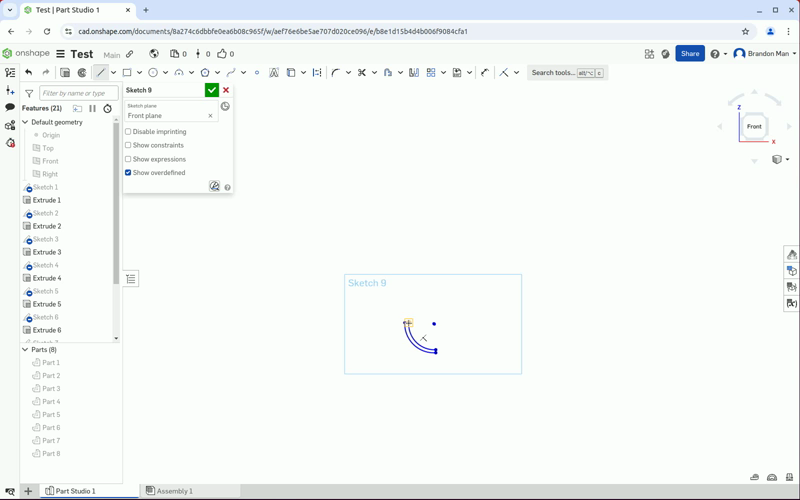
scroll(6)
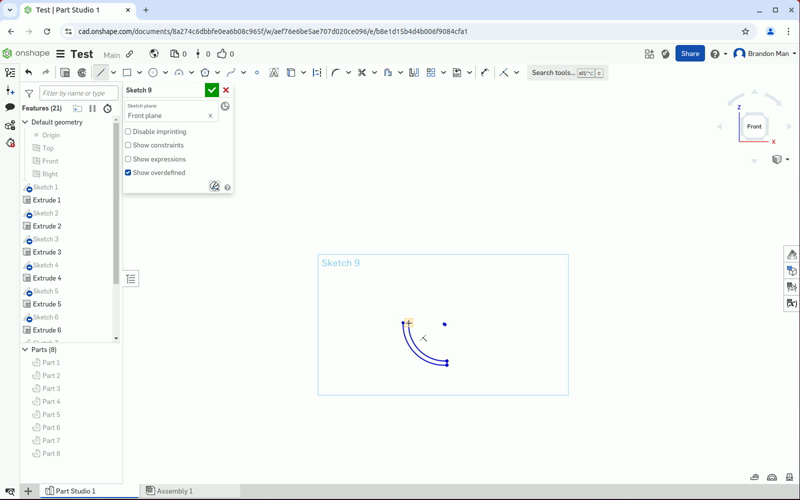
scroll(6)
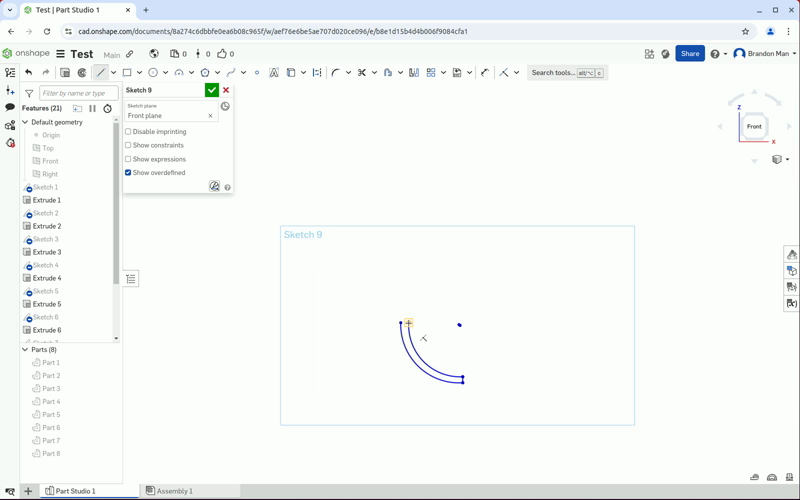
scroll(6)
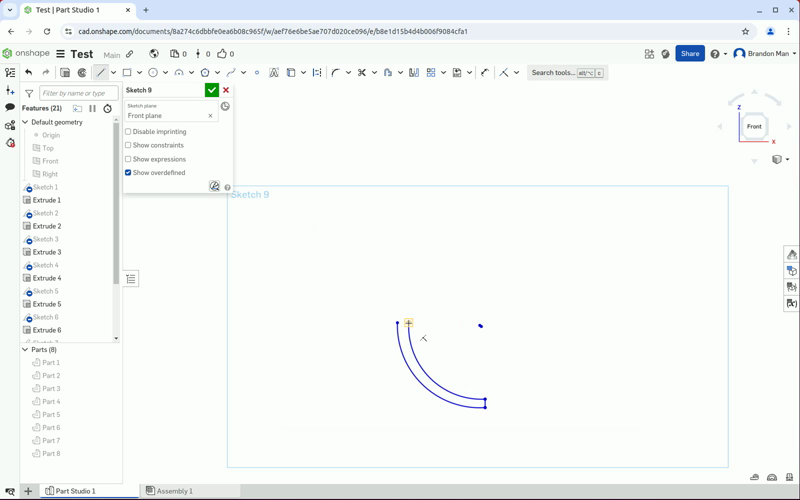
scroll(6)
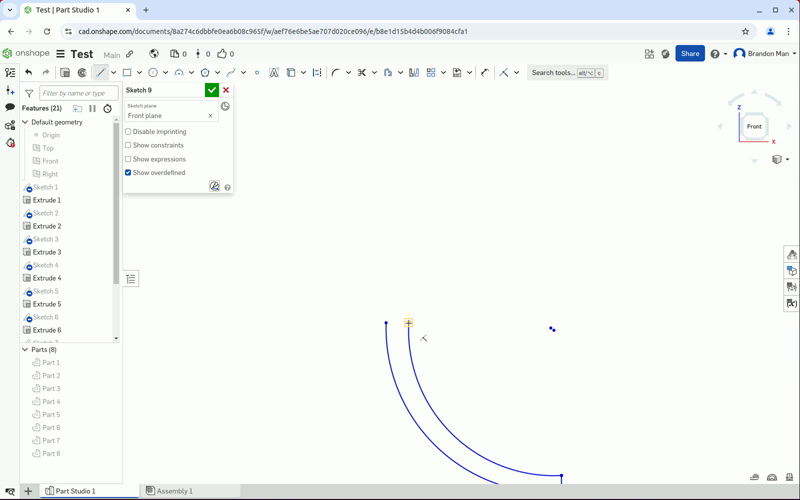
click(408, 322)
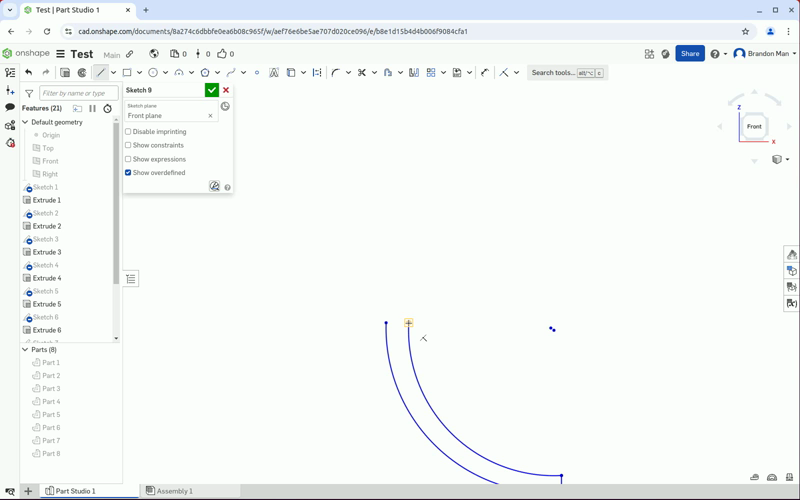
scroll(-6)
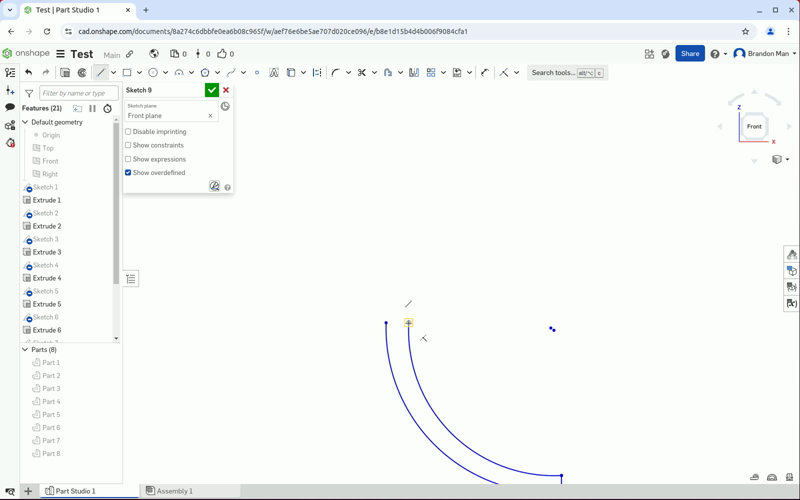
scroll(-6)
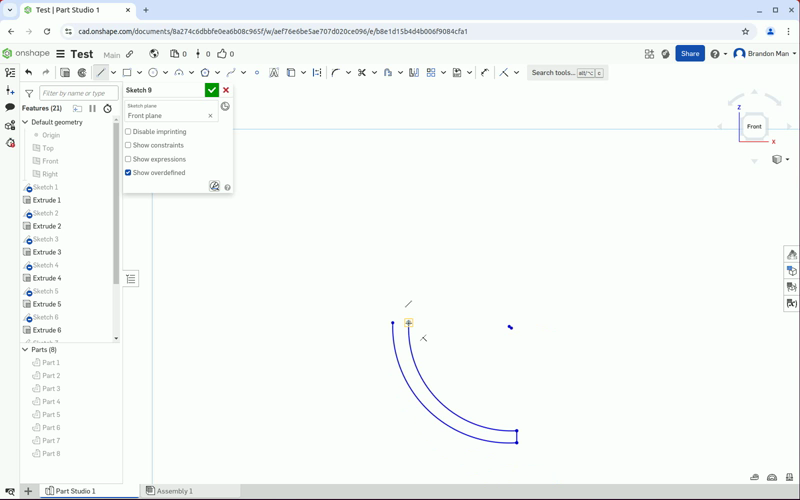
scroll(-6)
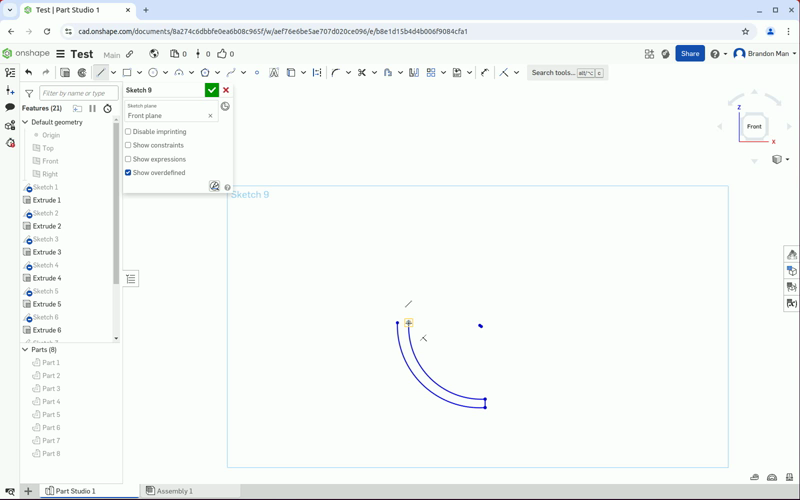
scroll(-6)
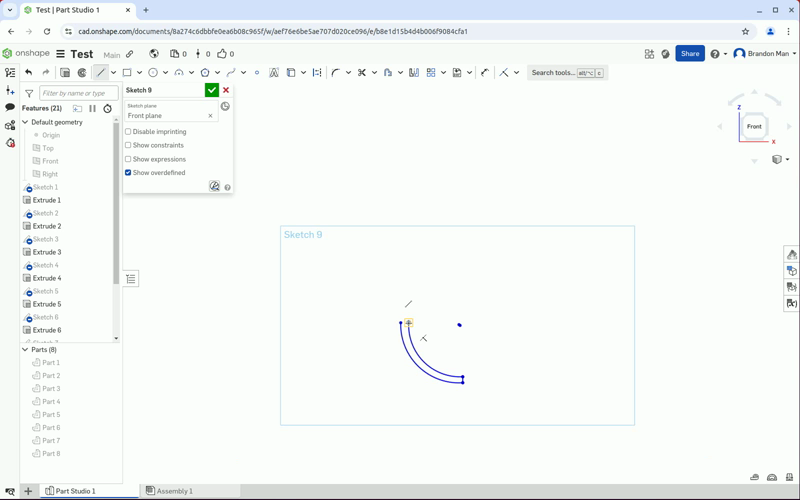
scroll(-6)
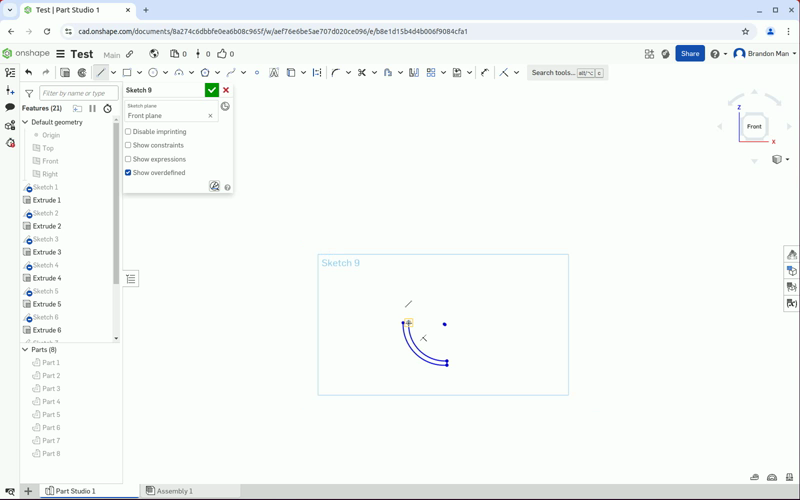
scroll(-6)
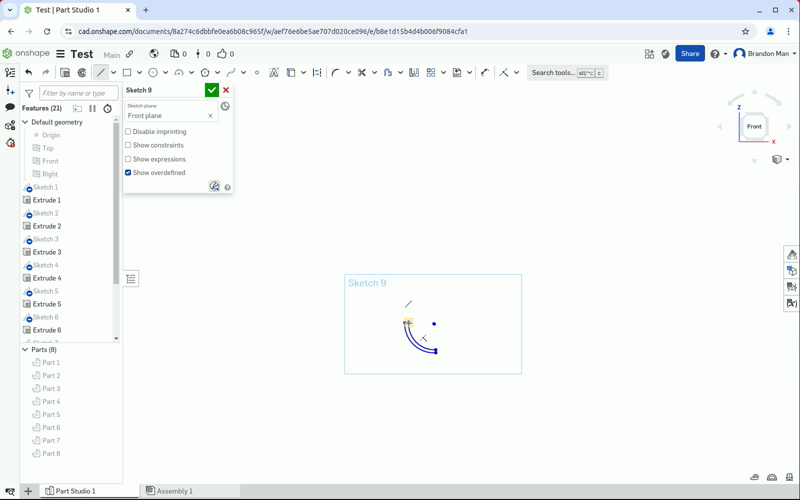
scroll(-6)
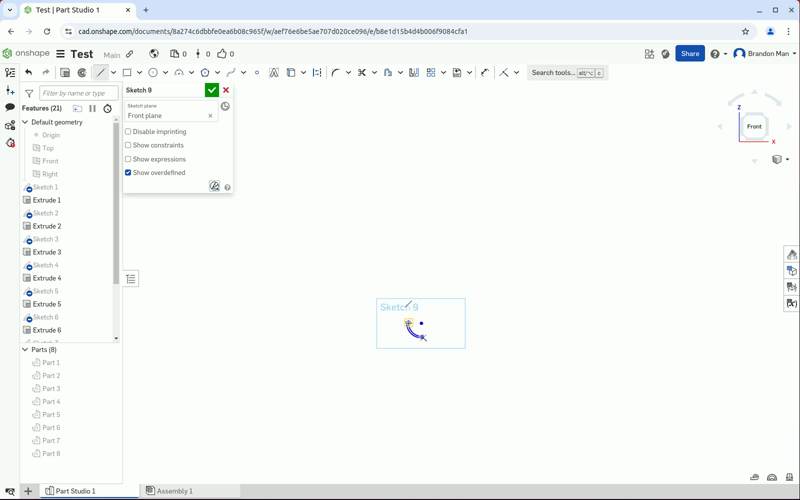
mouse_move(438, 322)
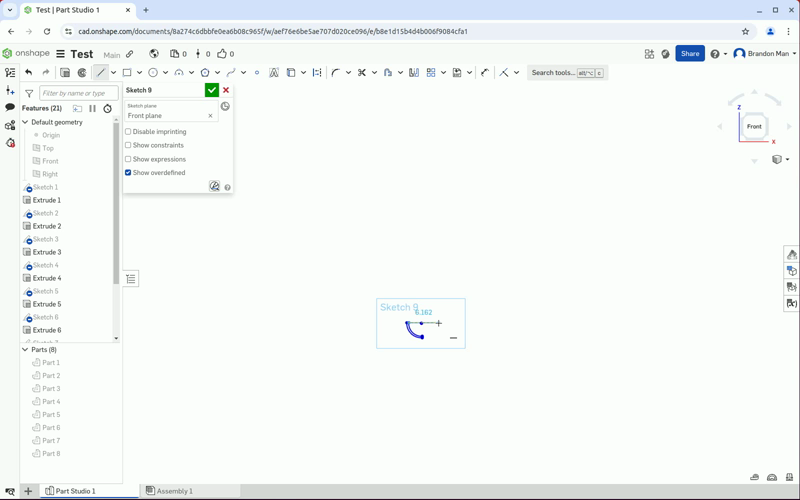
key_down(shift)
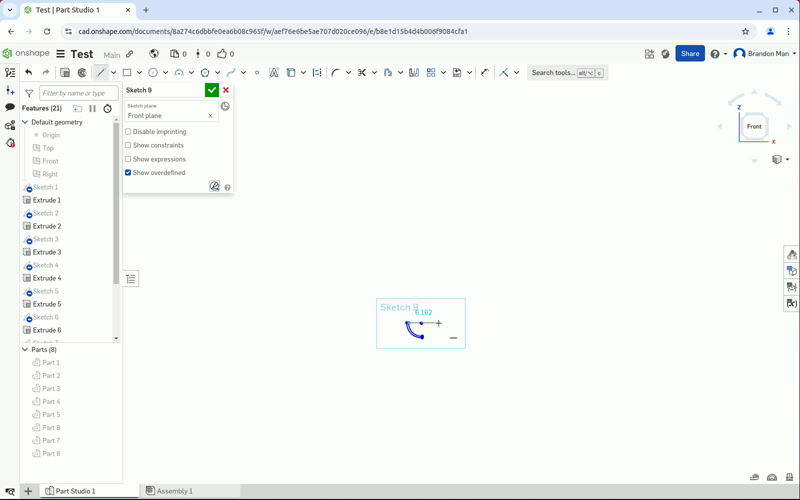
mouse_move(406, 322)
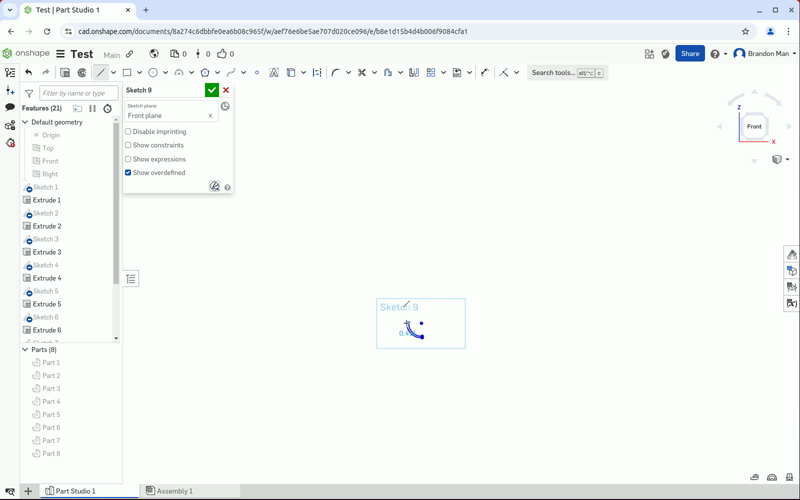
scroll(6)
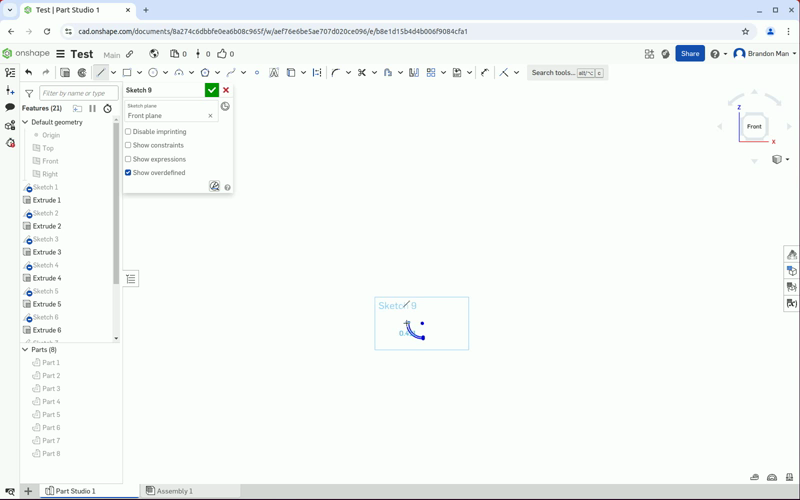
scroll(6)
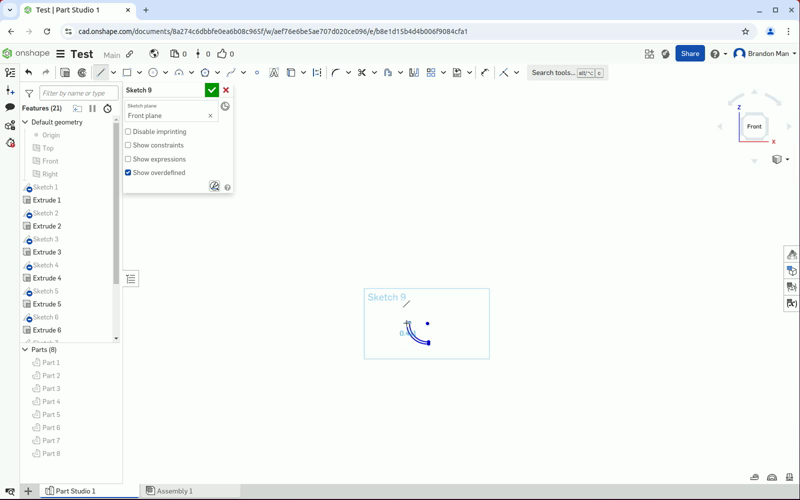
scroll(6)
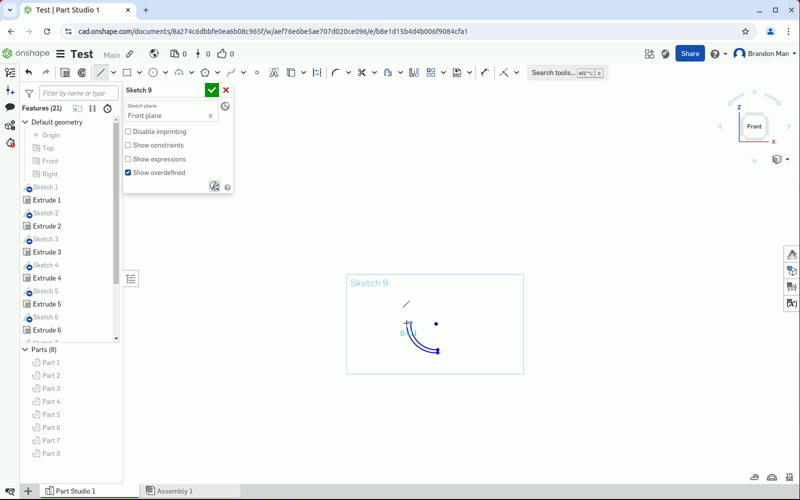
scroll(6)
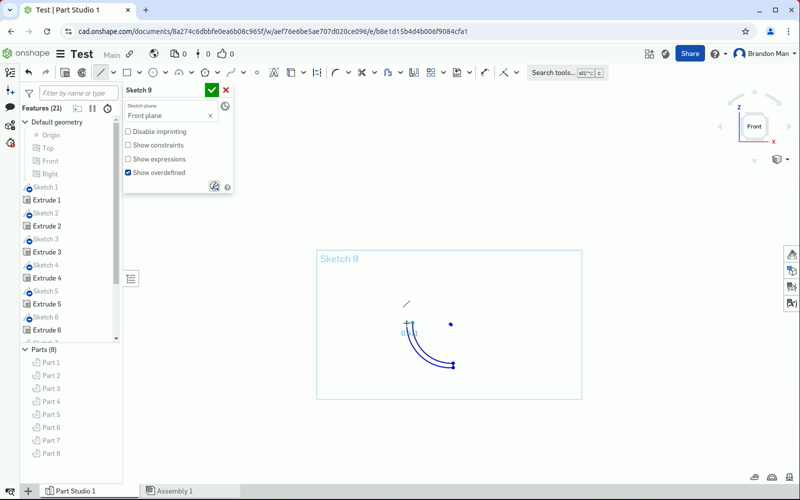
scroll(6)
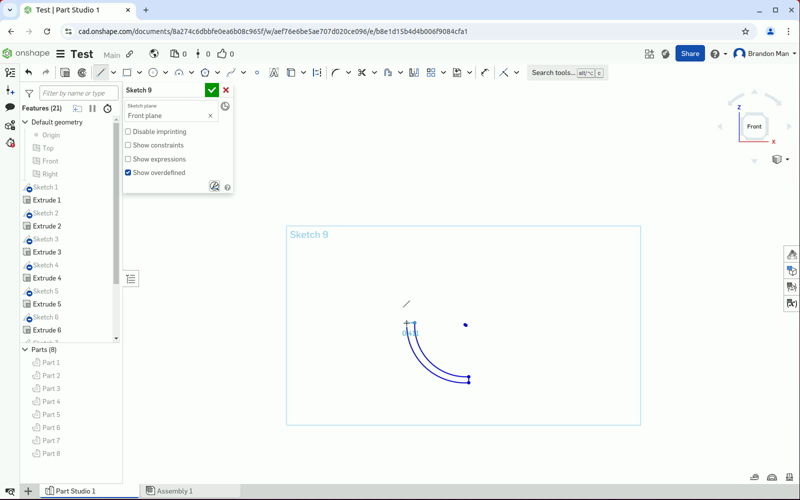
scroll(6)
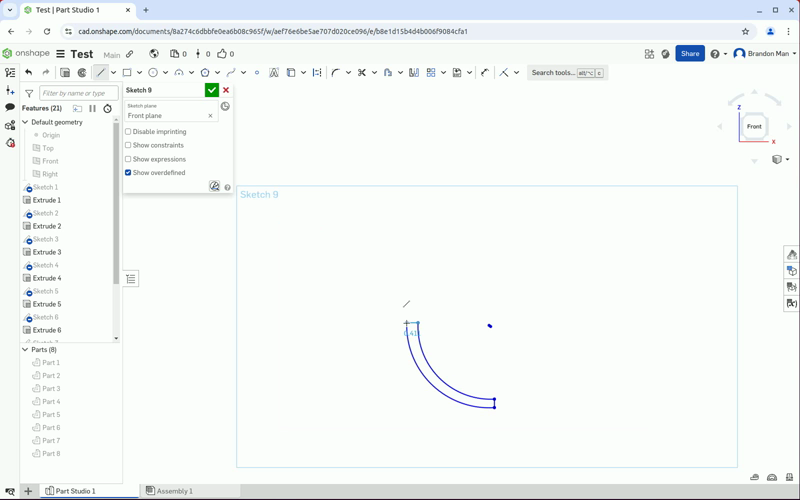
scroll(6)
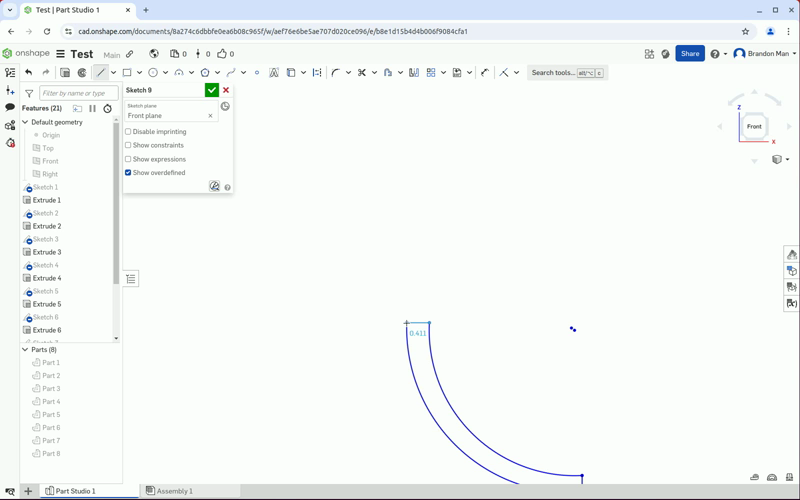
key_up(shift)
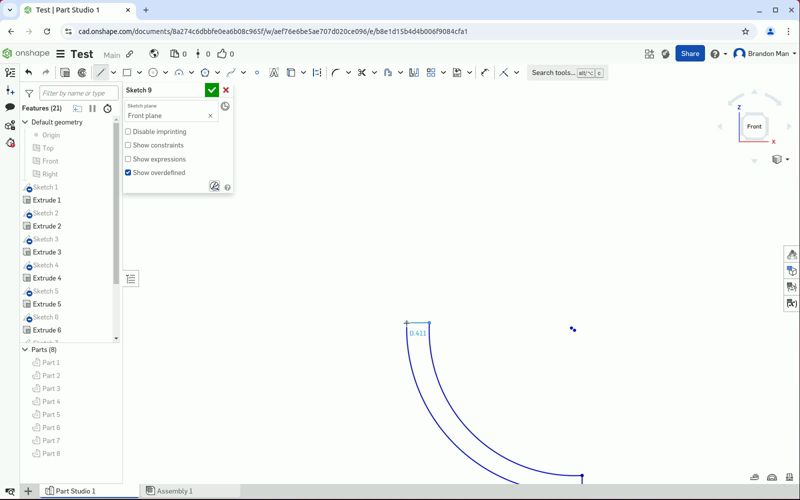
click(406, 322)
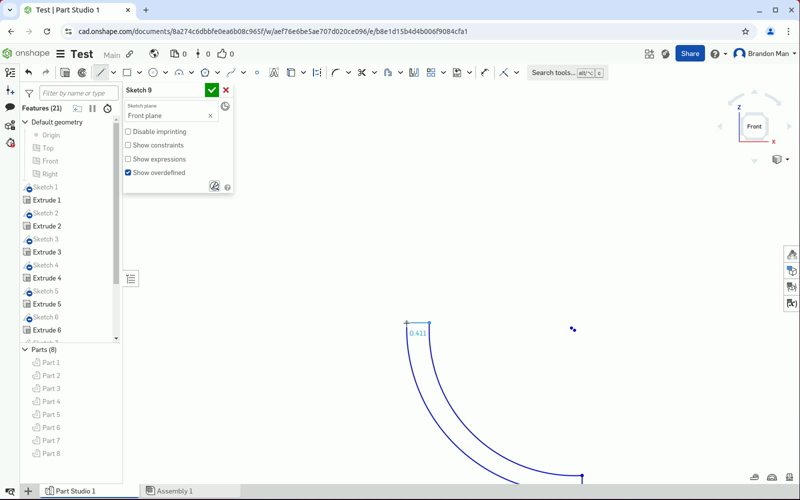
scroll(-6)
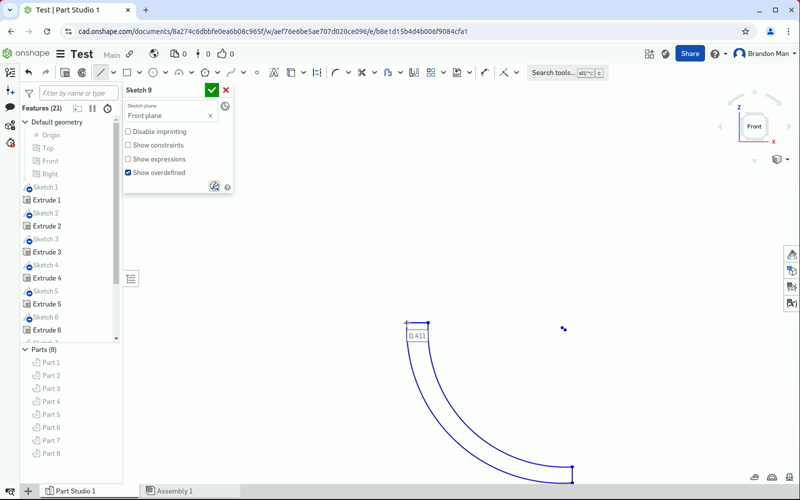
scroll(-6)
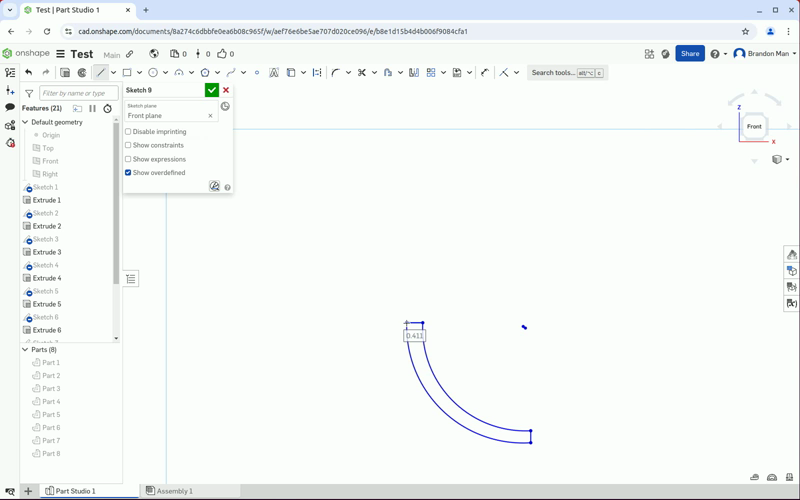
scroll(-6)
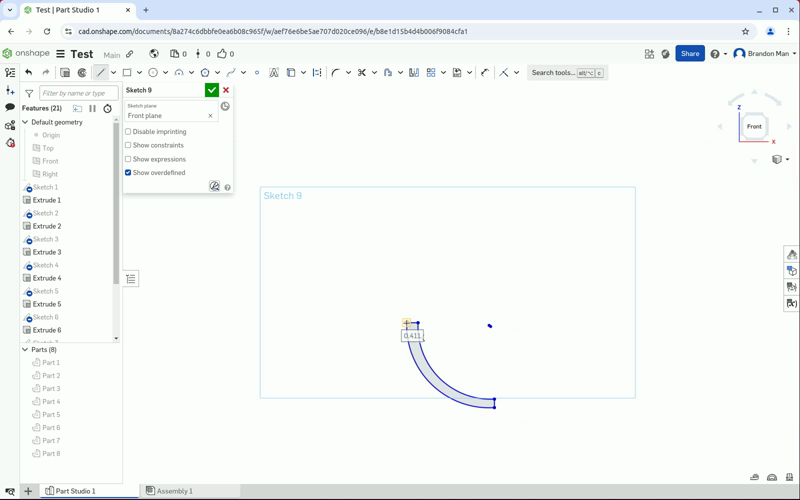
scroll(-6)
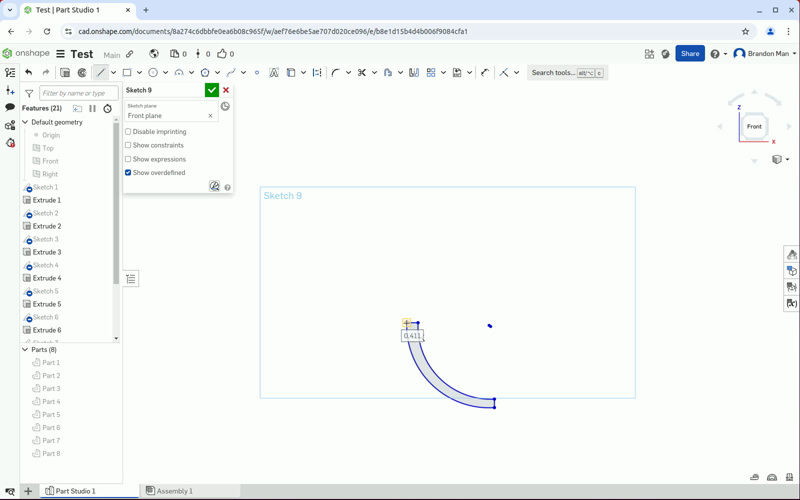
scroll(-6)
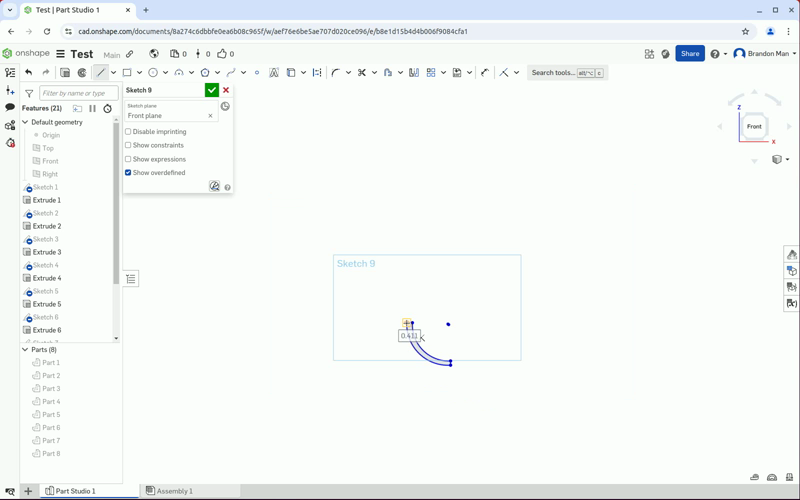
scroll(-6)
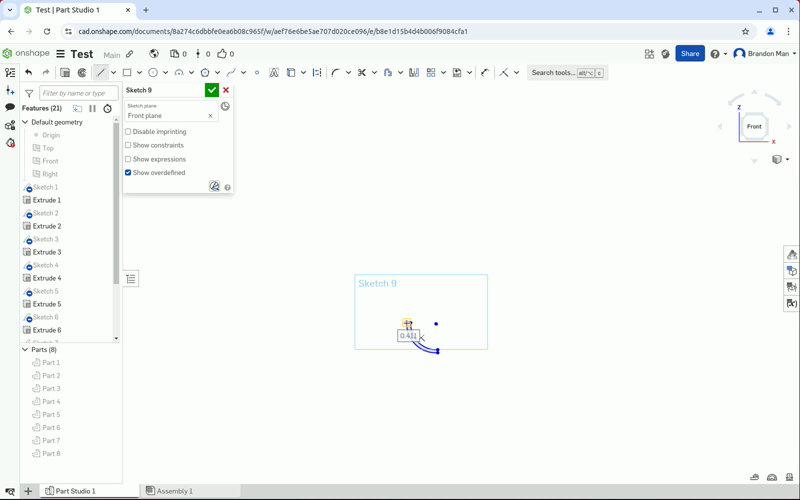
scroll(-6)
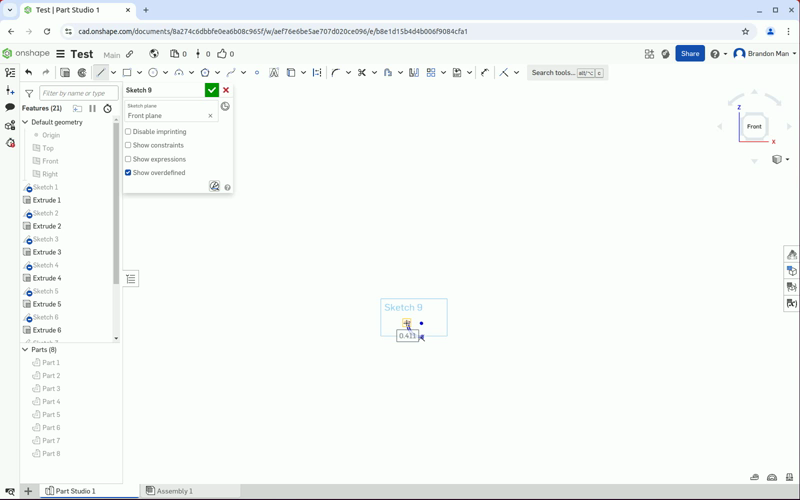
key(esc)
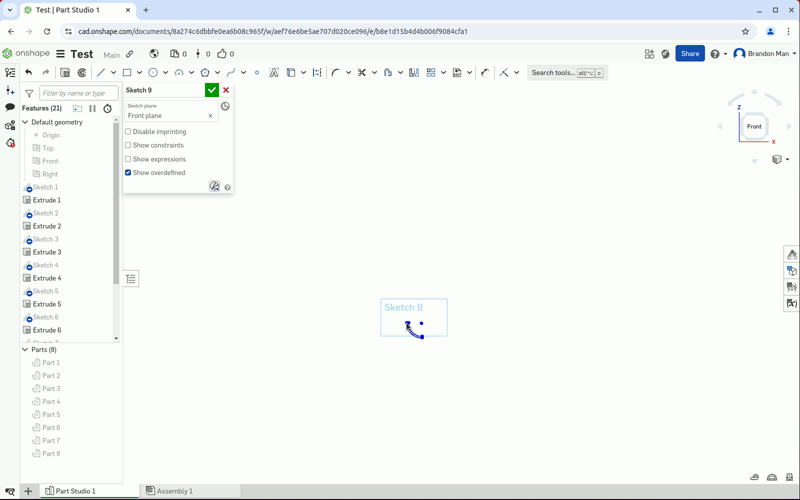
mouse_move(420, 337)
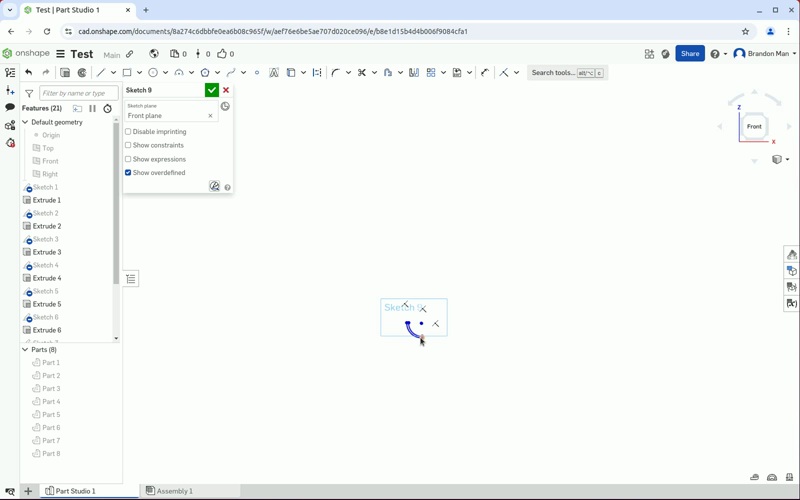
scroll(6)
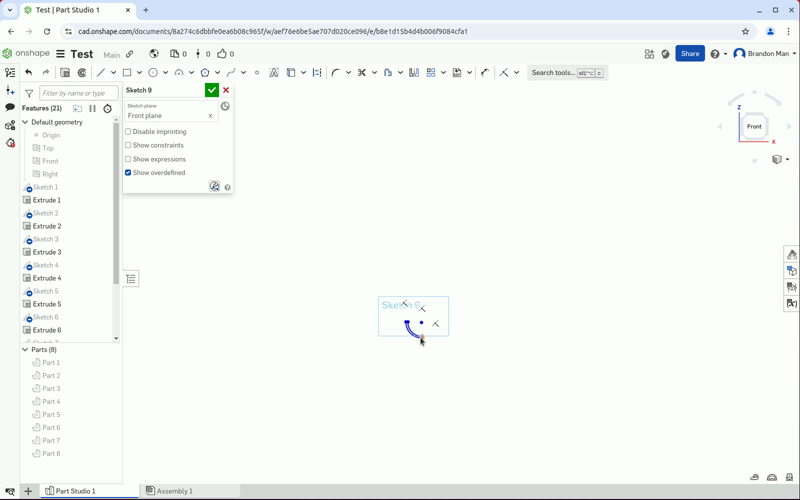
scroll(6)
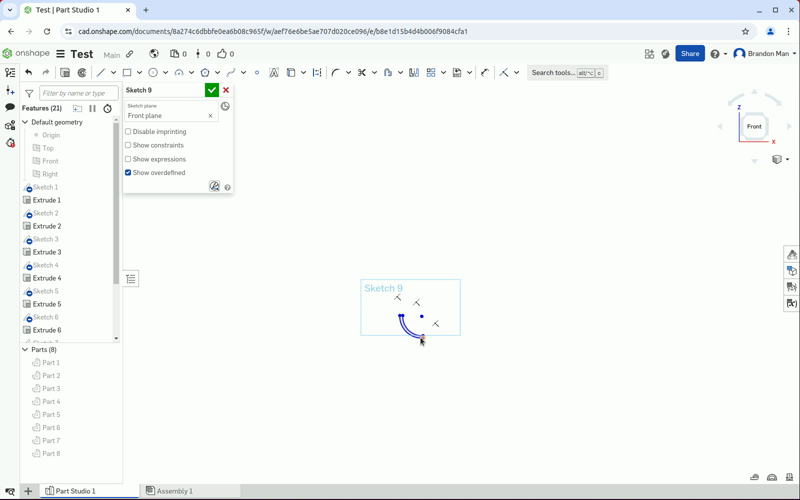
scroll(6)
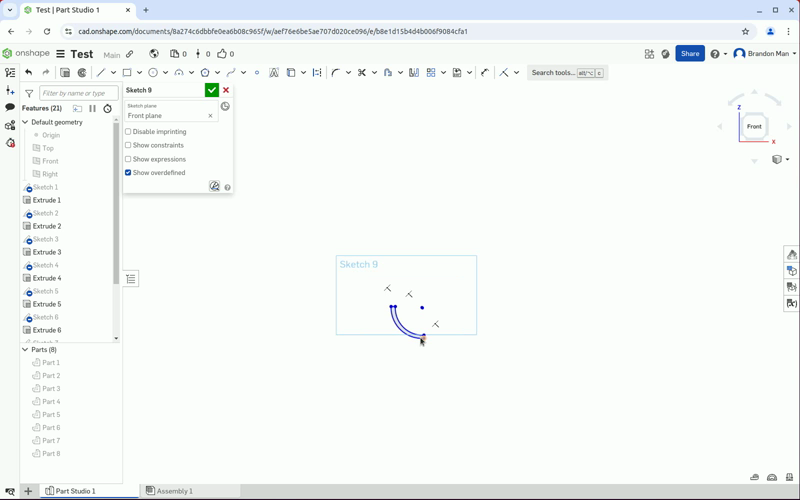
scroll(6)
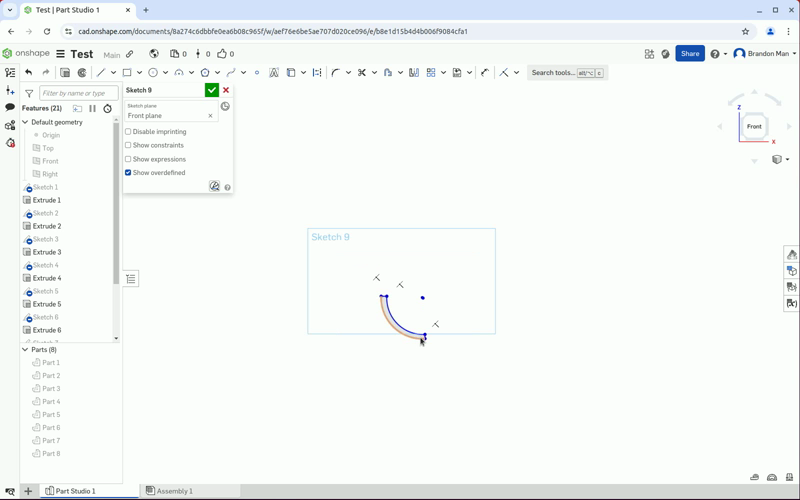
scroll(6)
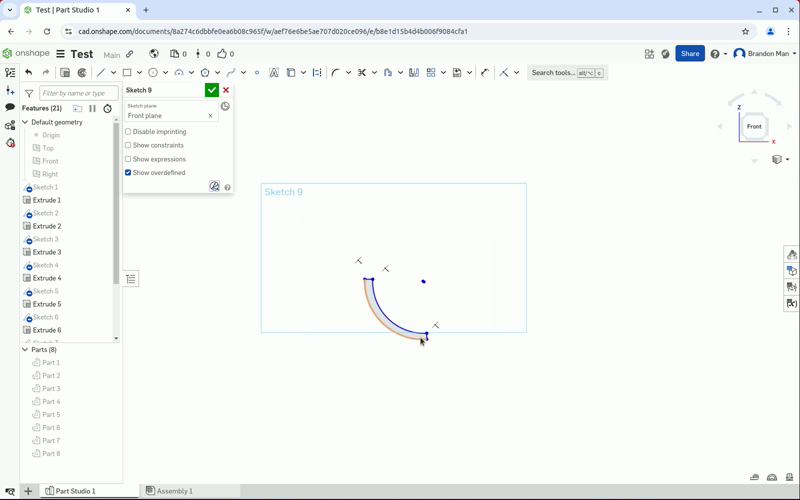
scroll(6)
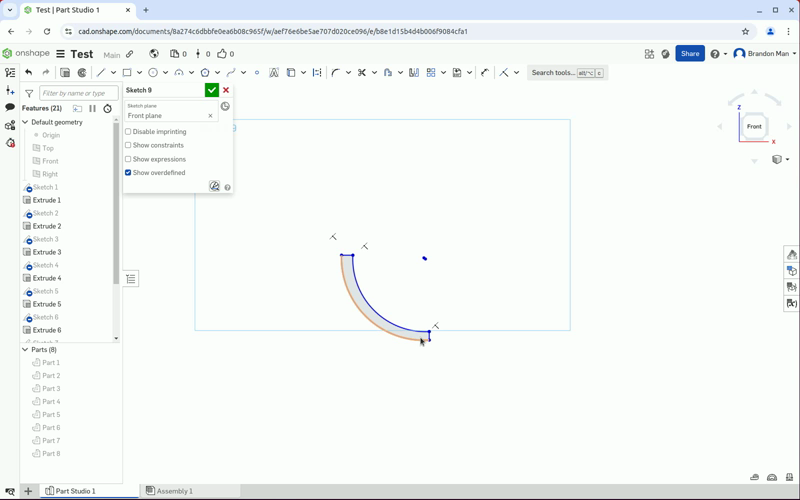
scroll(6)
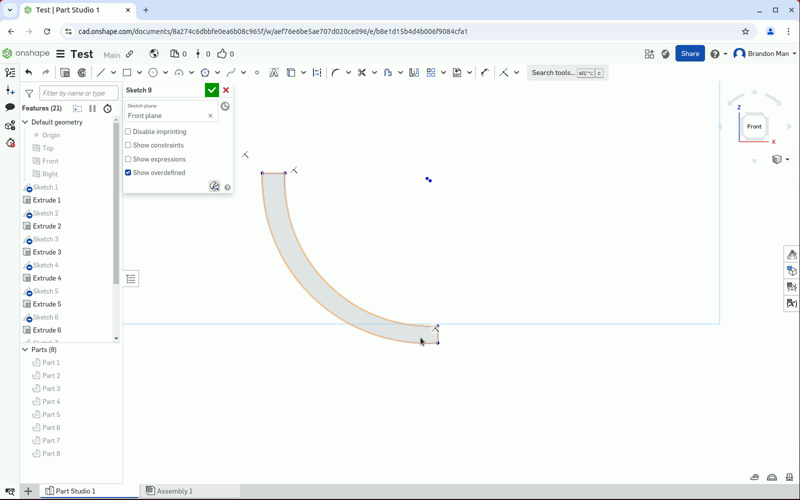
click(420, 337)
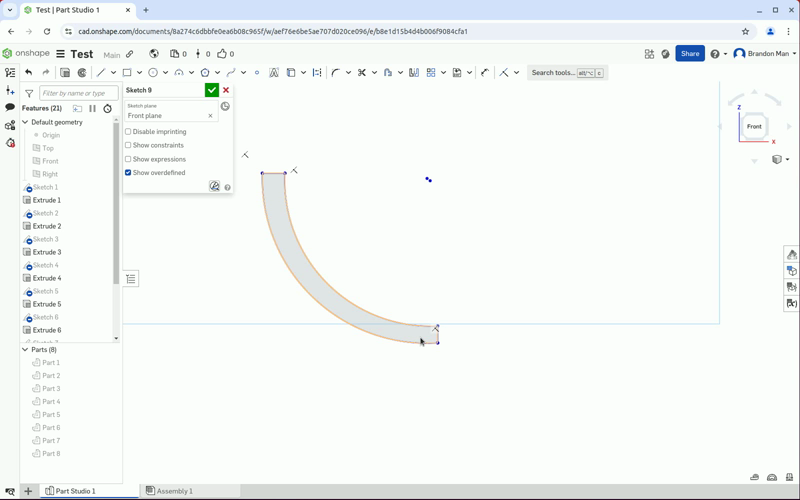
scroll(-6)
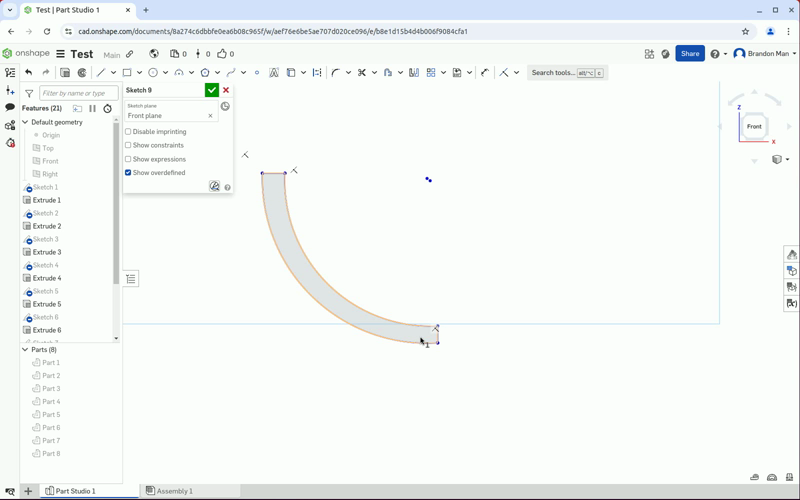
scroll(-6)
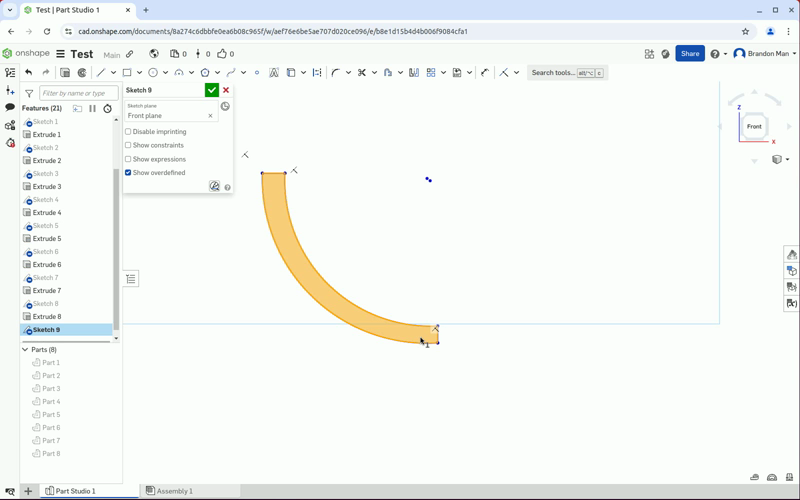
scroll(-6)
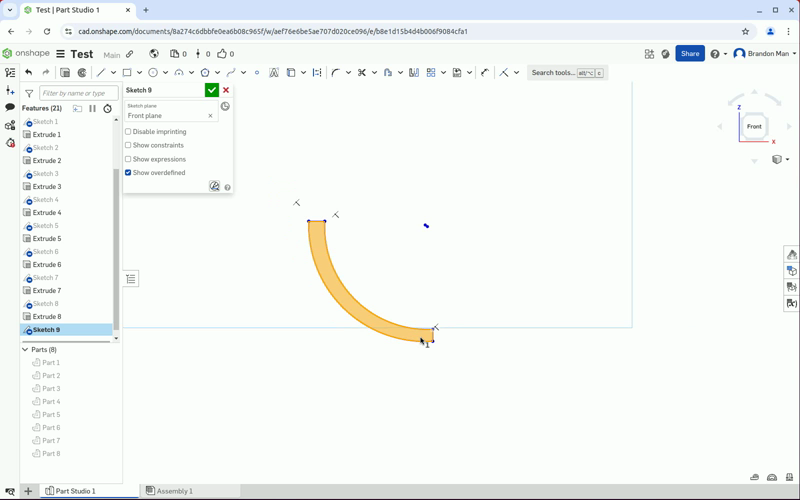
scroll(-6)
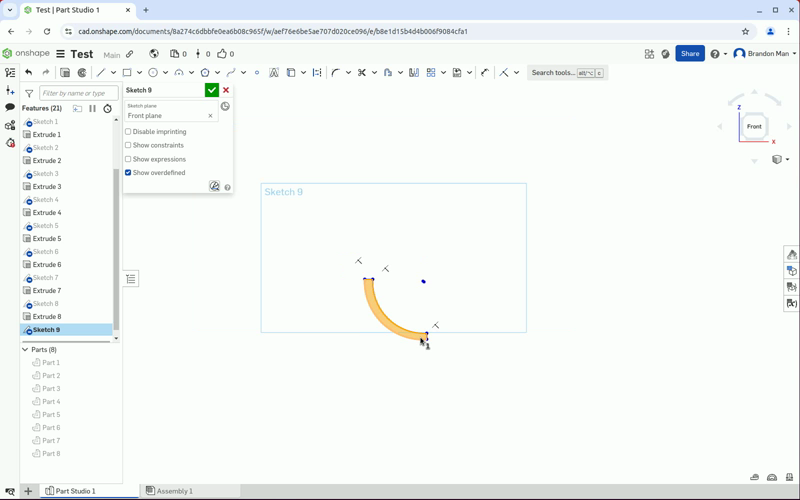
scroll(-6)
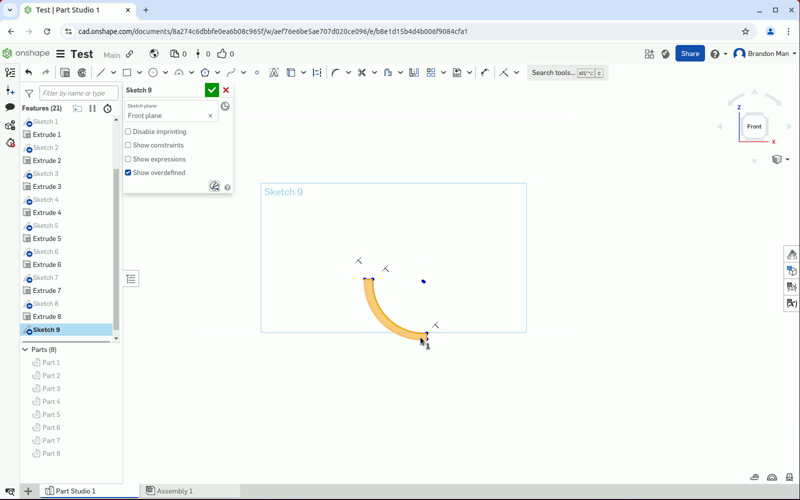
scroll(-6)
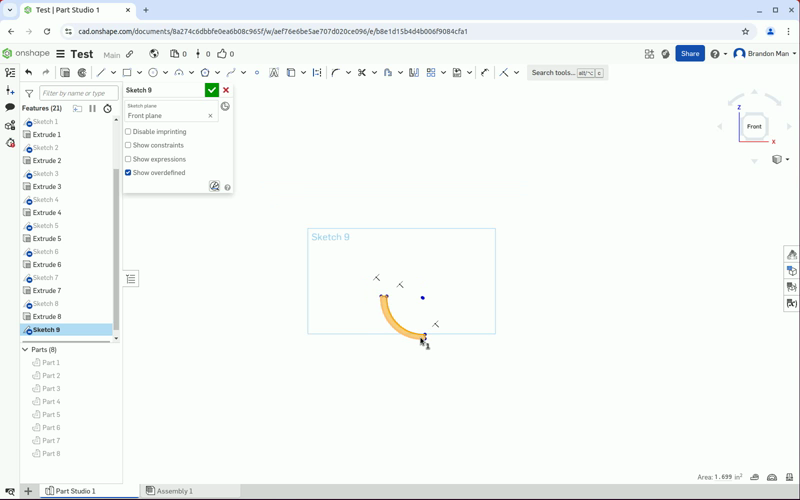
scroll(-6)
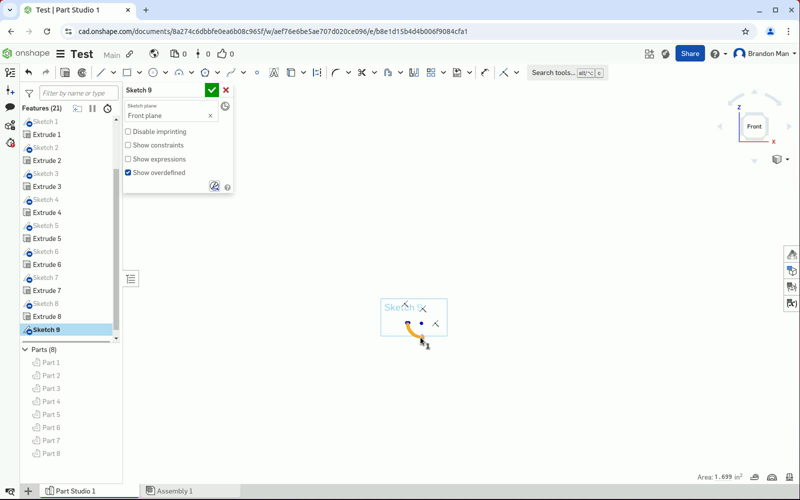
mouse_move(73, 352)
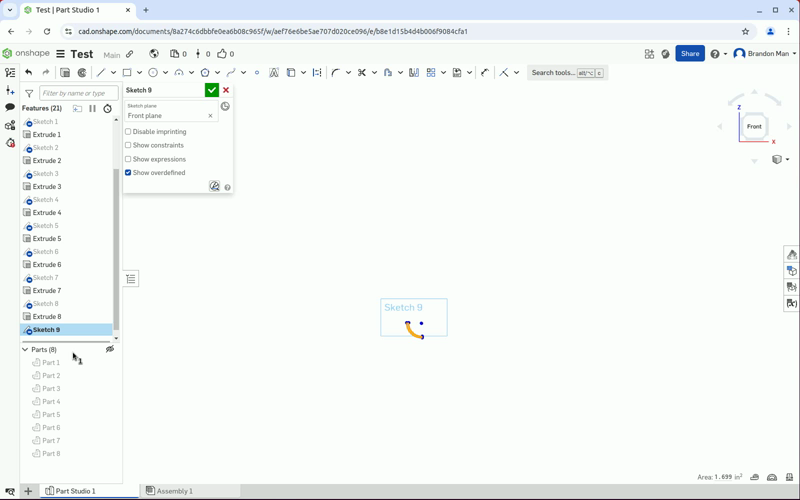
key(shift+y)
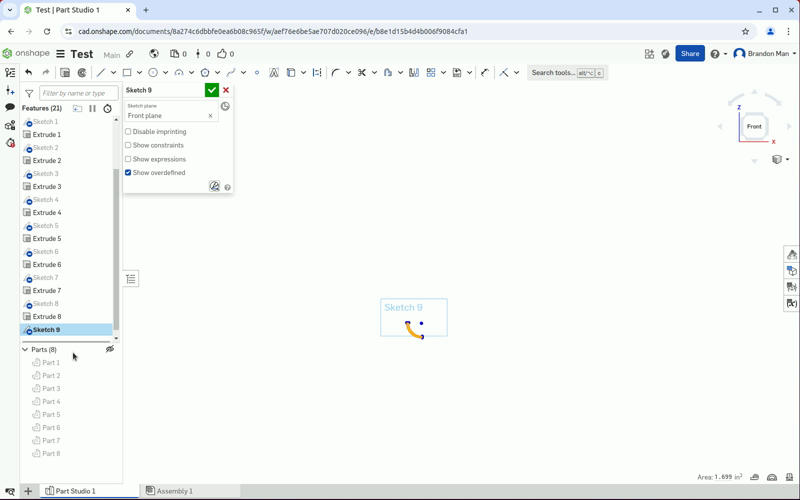
key(shift+e)
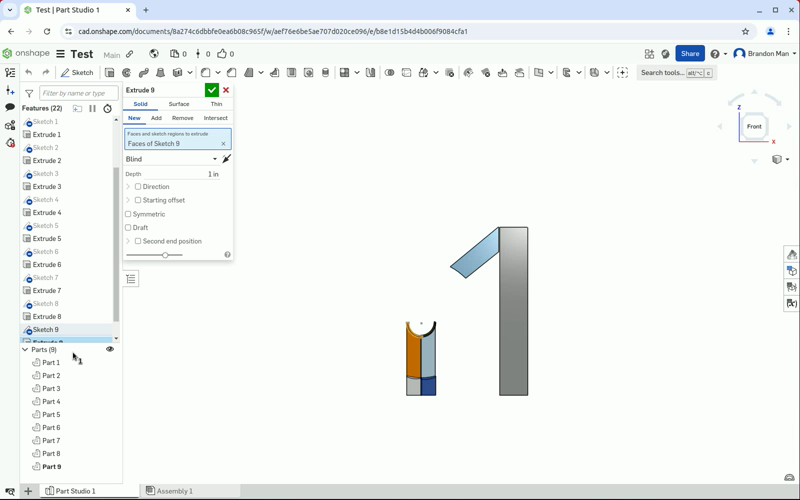
mouse_move(143, 106)
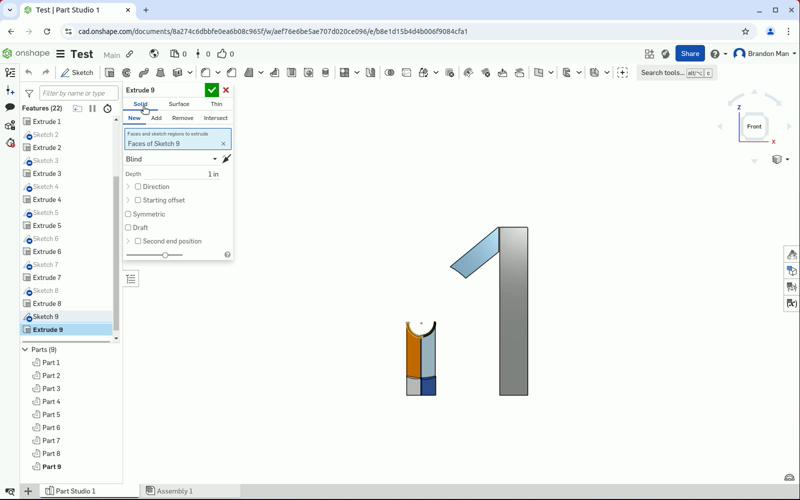
click(143, 106)
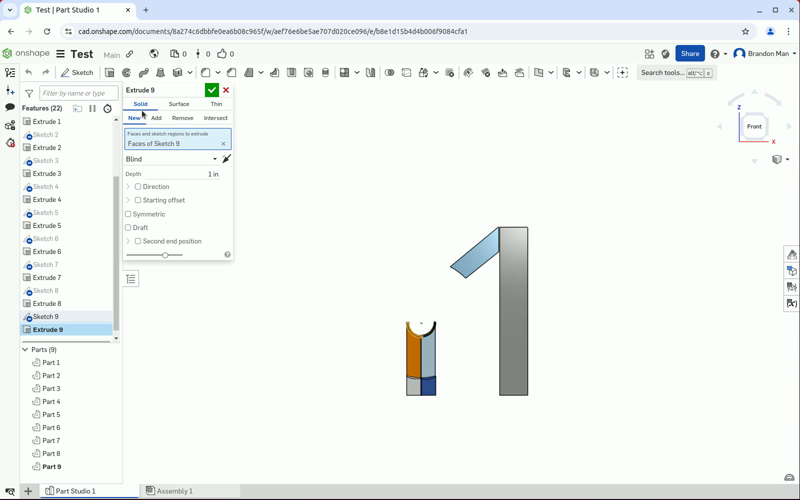
mouse_move(137, 120)
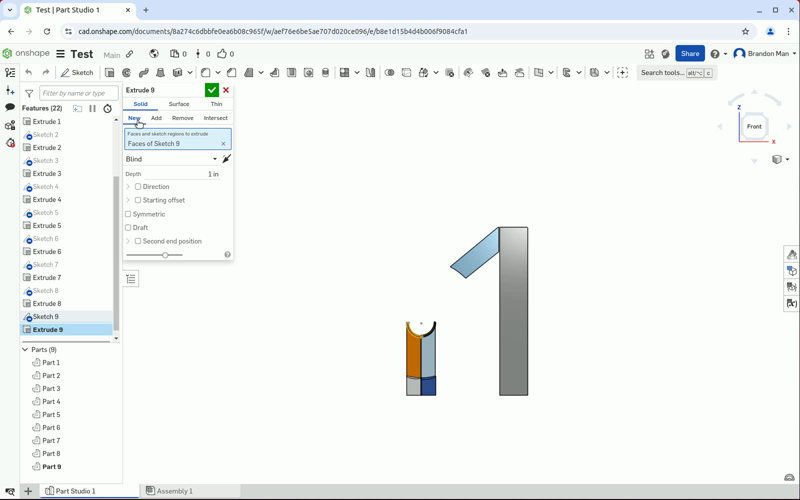
click(137, 120)
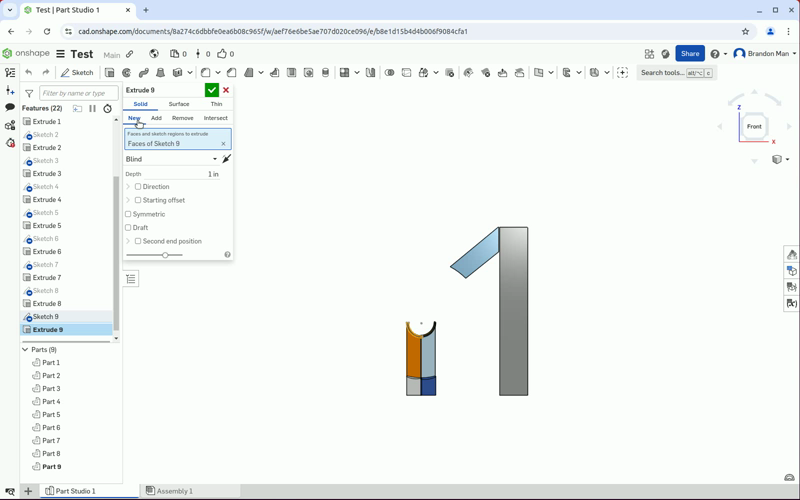
key(tab, 4)
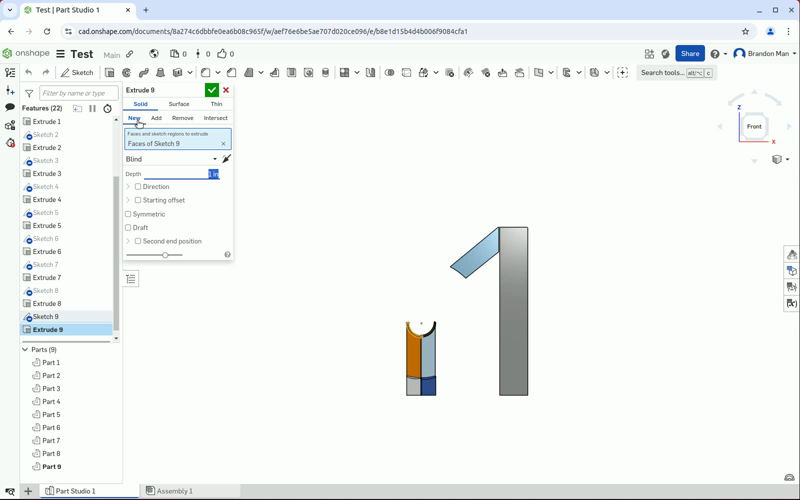
text(2.889)
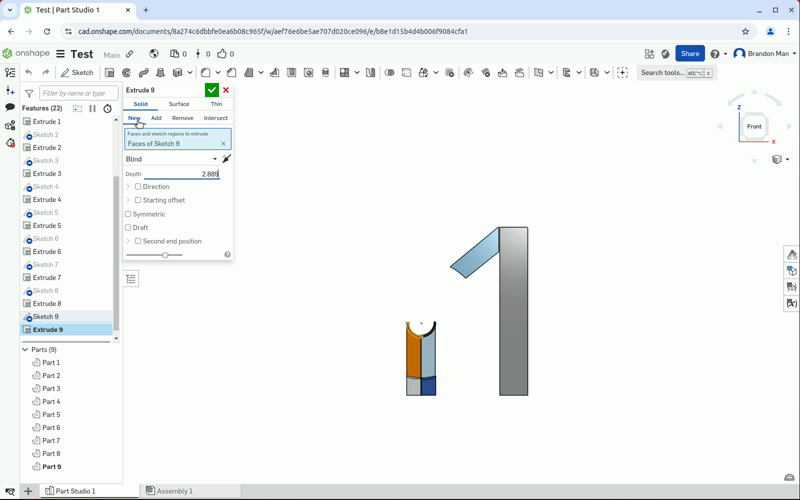
key(enter)
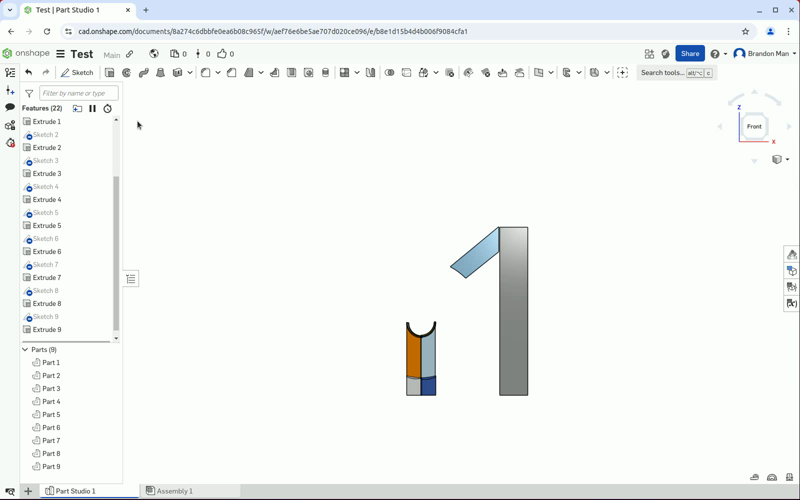
key(shift+h)
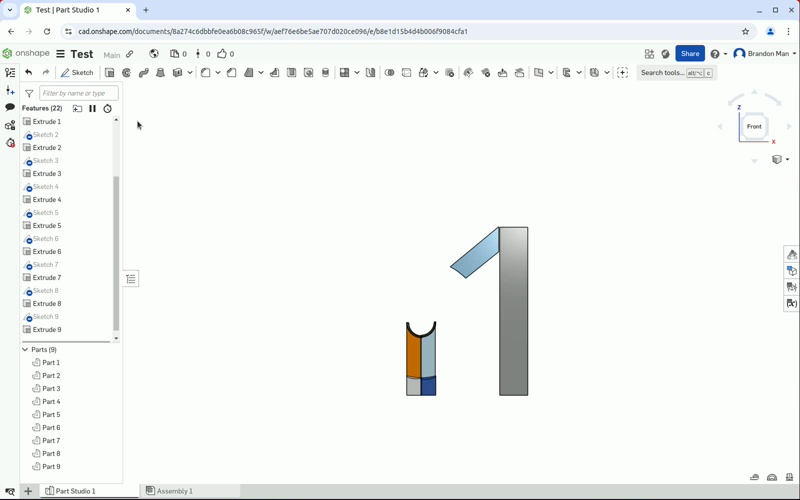
key(shift+h)
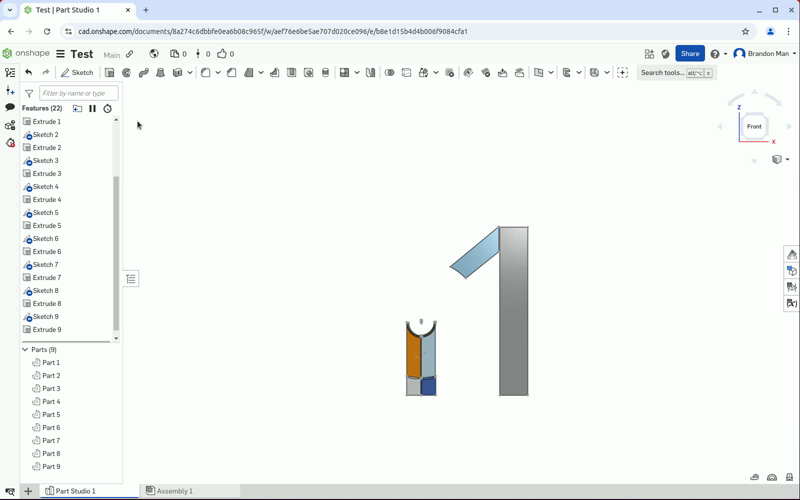
key(shift+7)
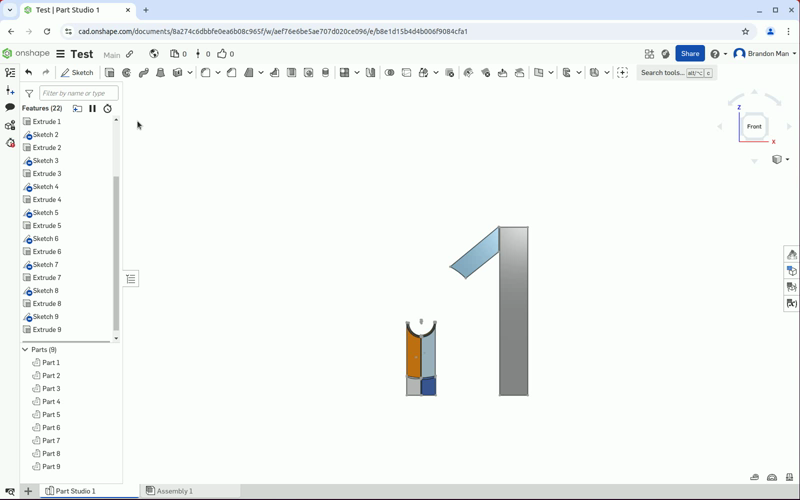
key(left, 2)
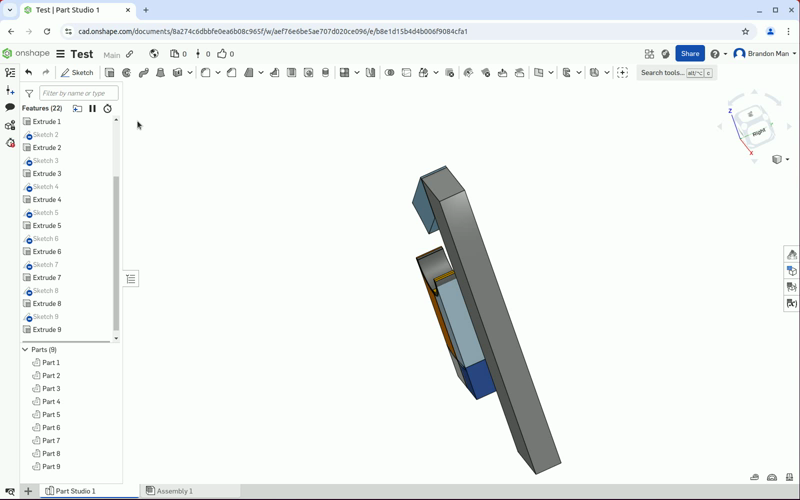
key(down, 2)
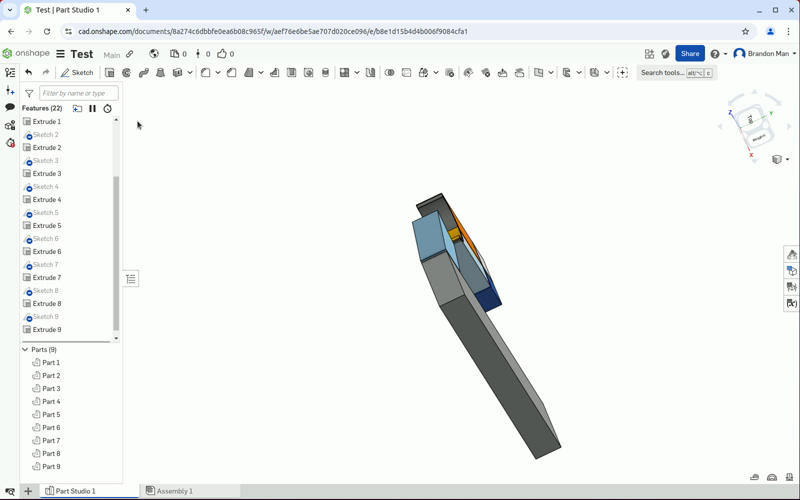
key(up, 2)
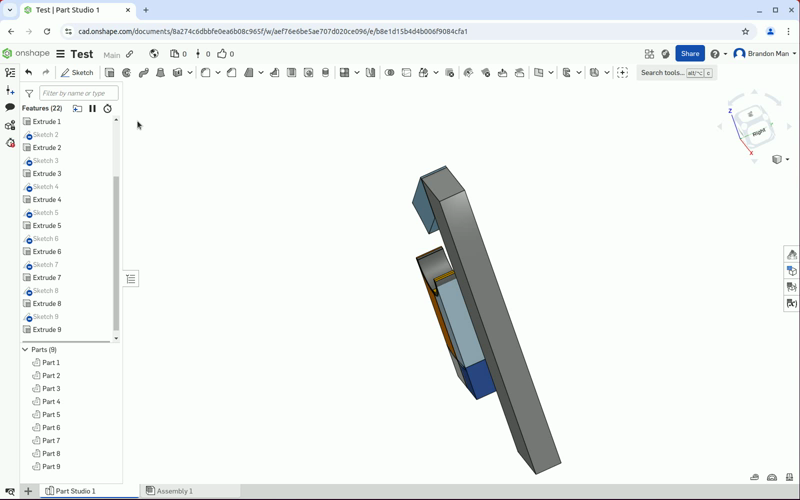
key(right, 2)
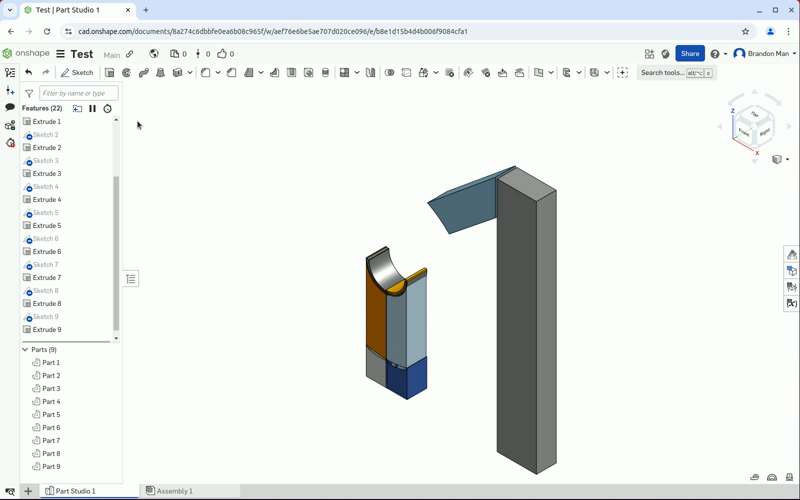
mouse_move(69, 111)
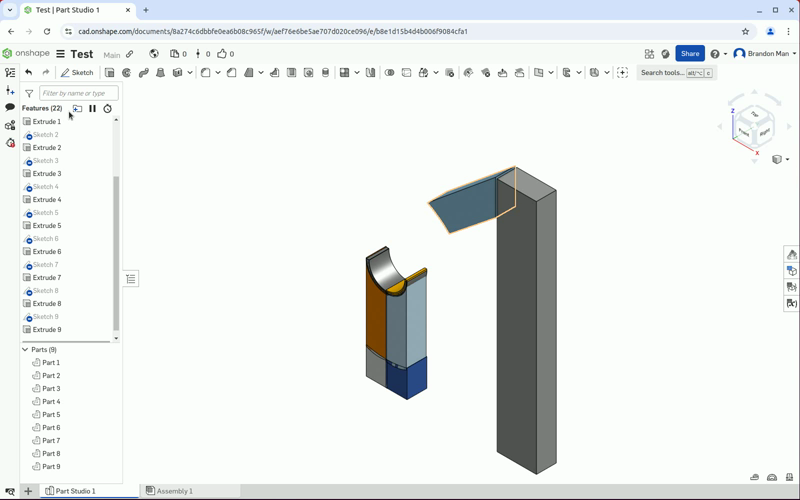
click(69, 111)